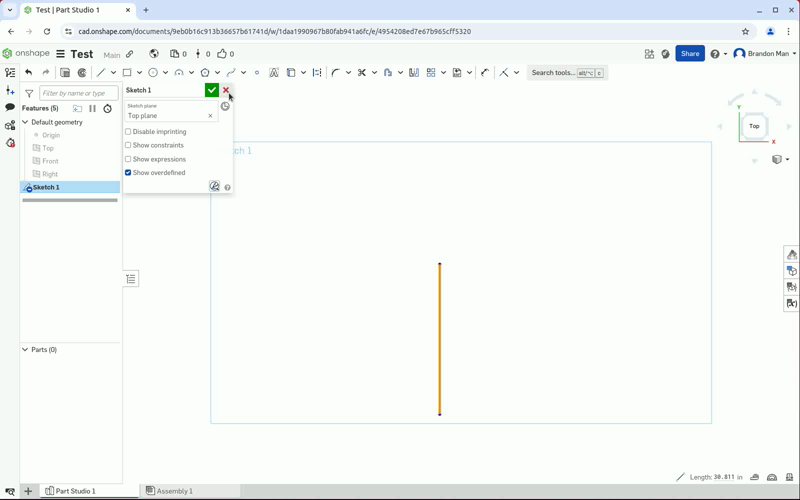
key(shift+h)
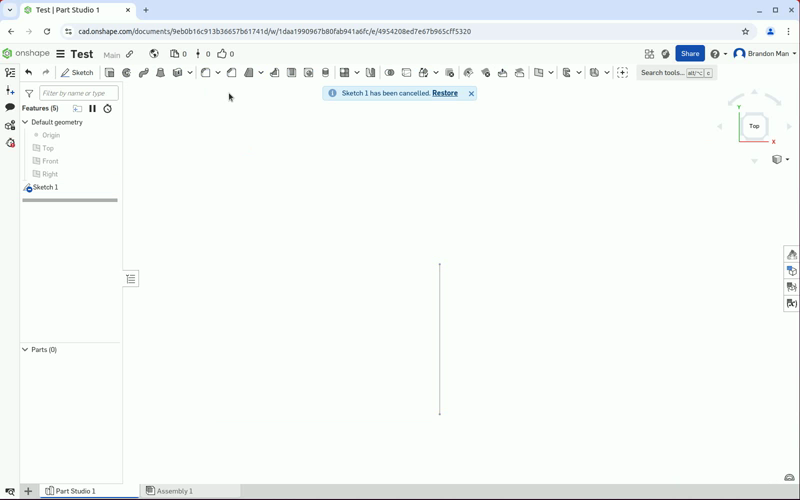
key(shift+s)
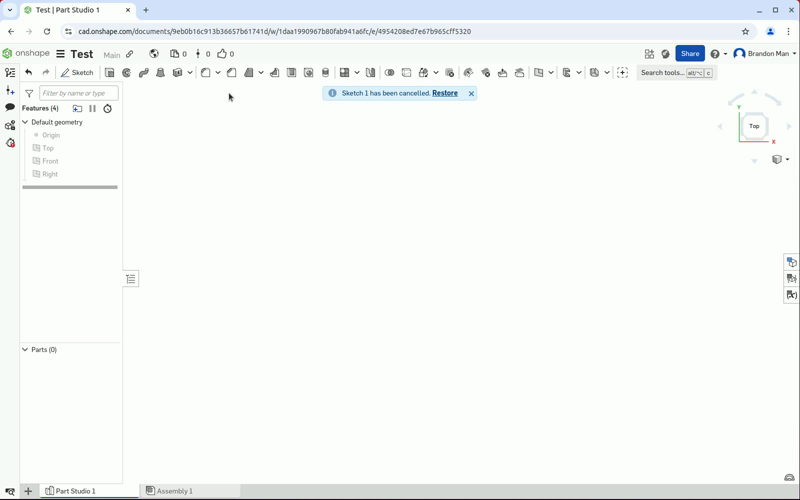
mouse_move(73, 150)
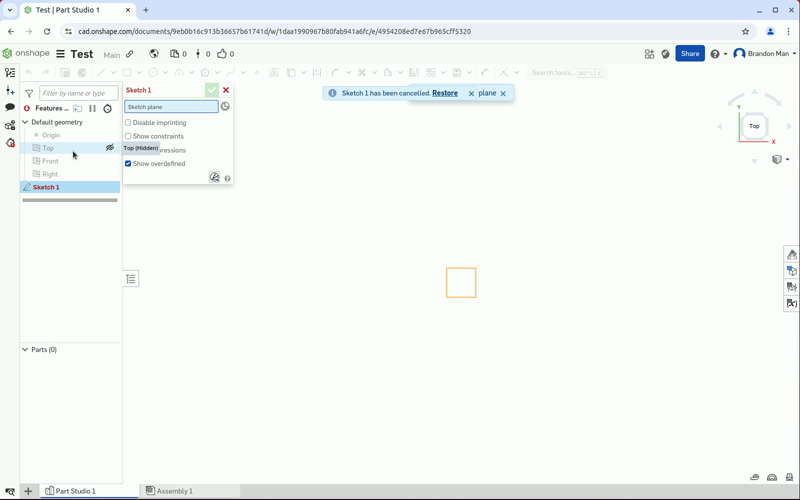
click(73, 150)
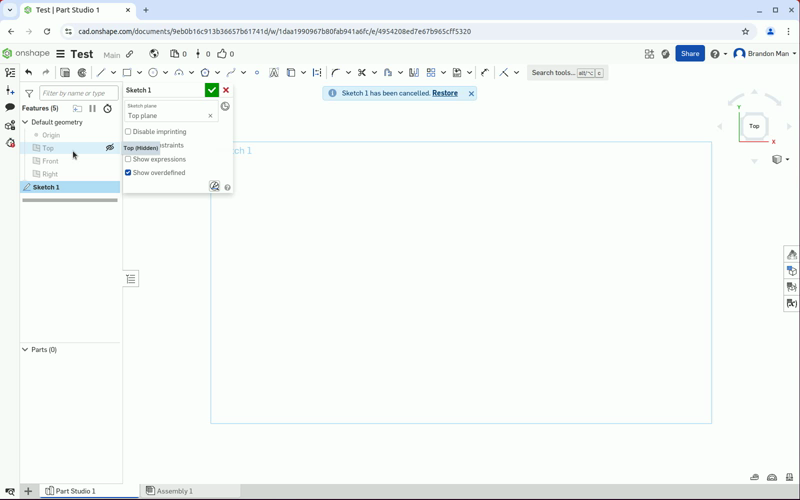
mouse_move(73, 352)
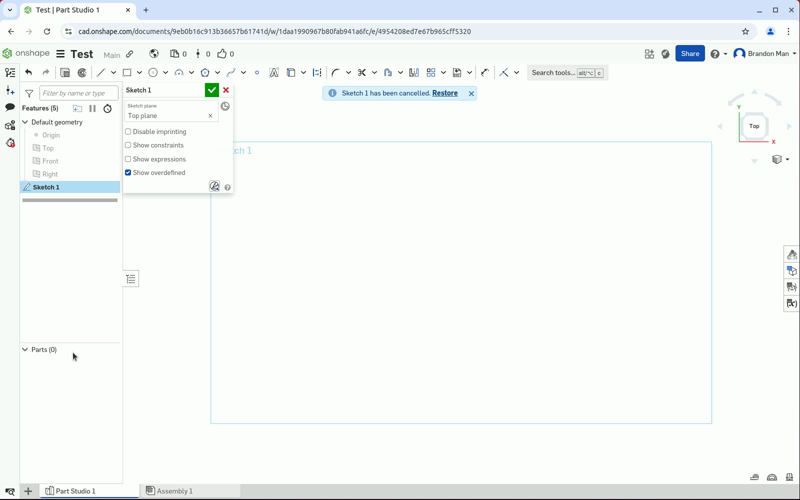
key(y)
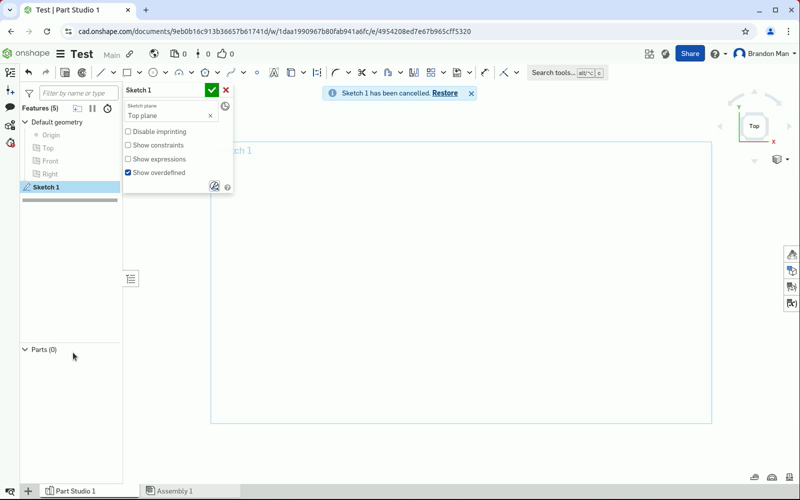
key(l)
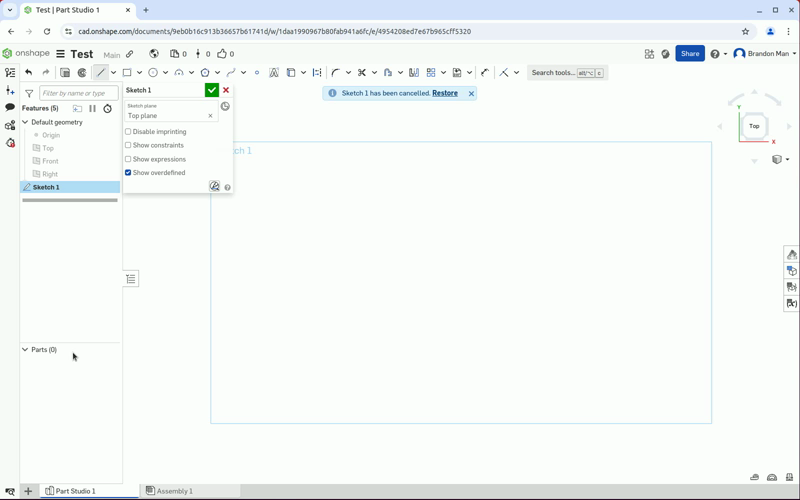
key_down(shift)
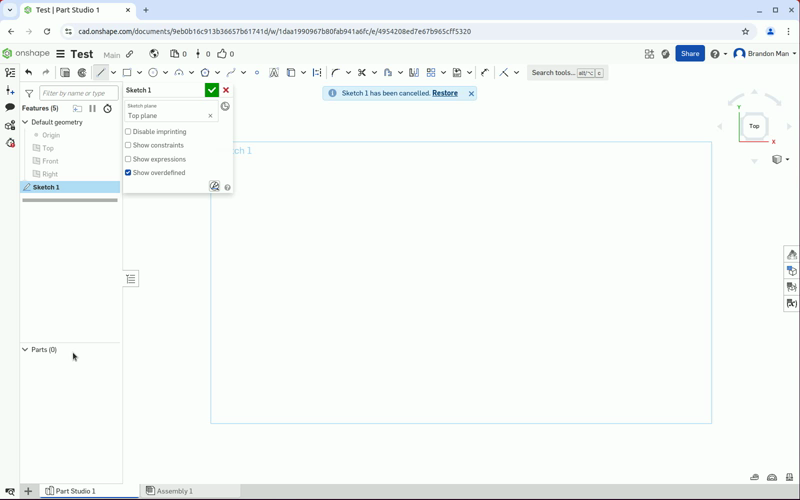
mouse_move(422, 315)
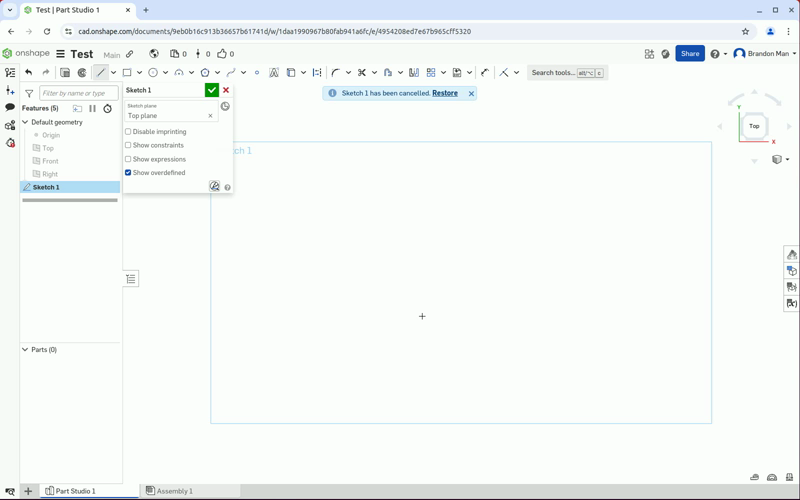
click(422, 315)
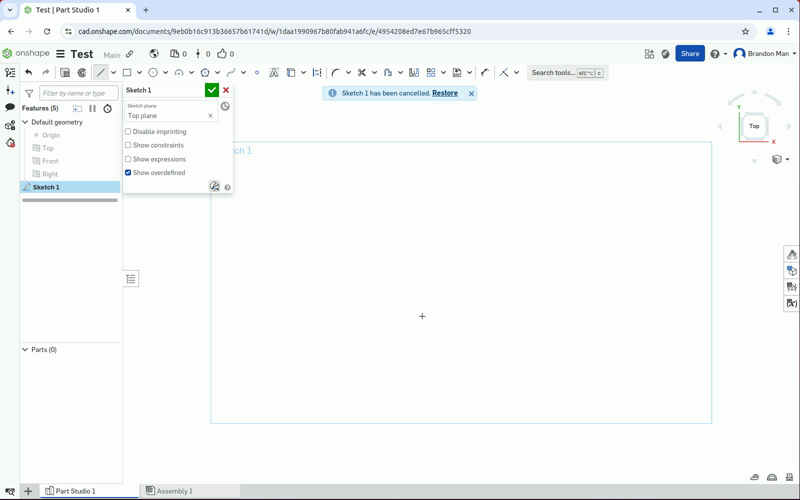
key_up(shift)
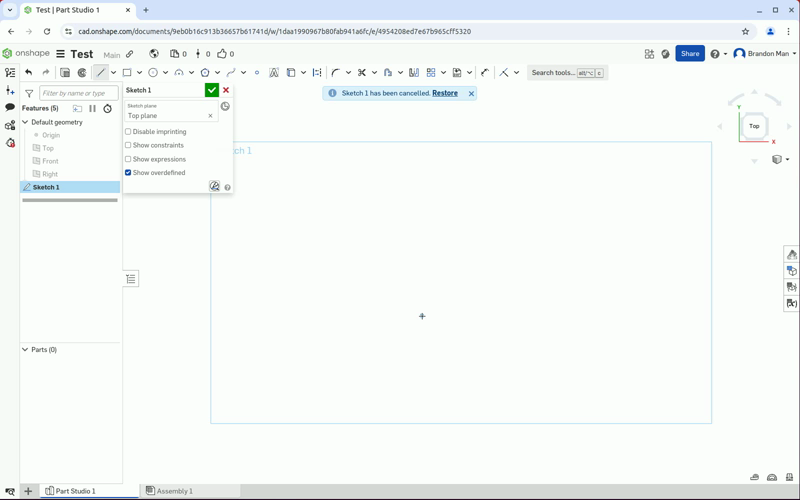
key_down(shift)
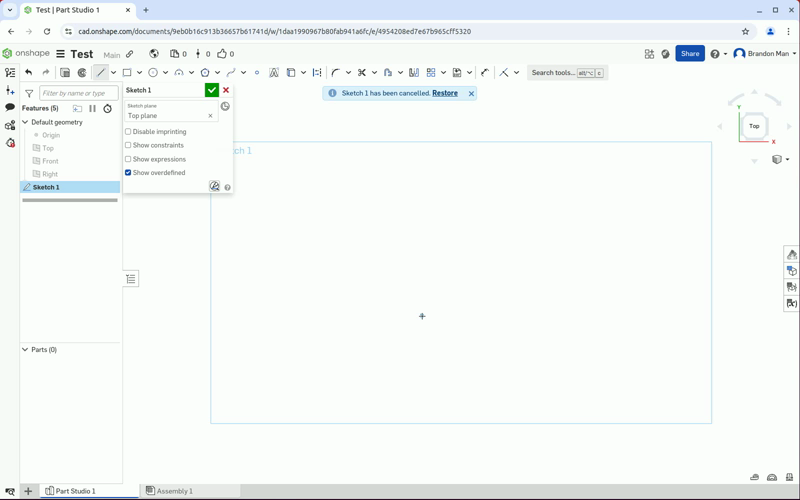
mouse_move(498, 315)
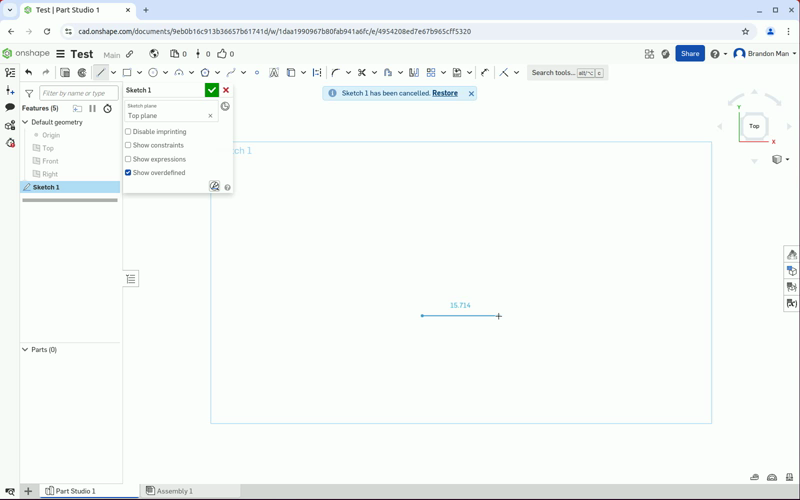
click(498, 315)
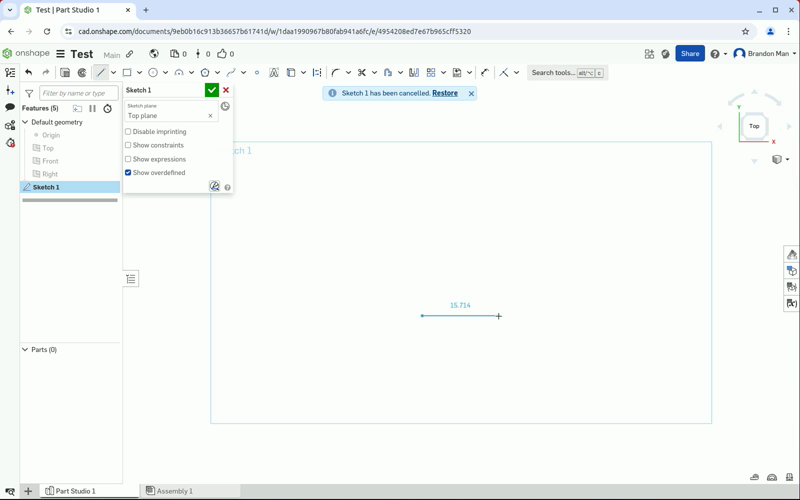
key_up(shift)
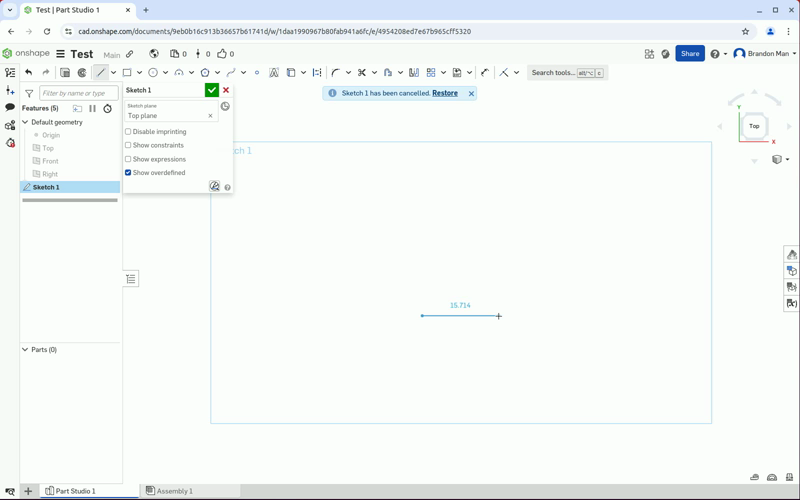
key_down(shift)
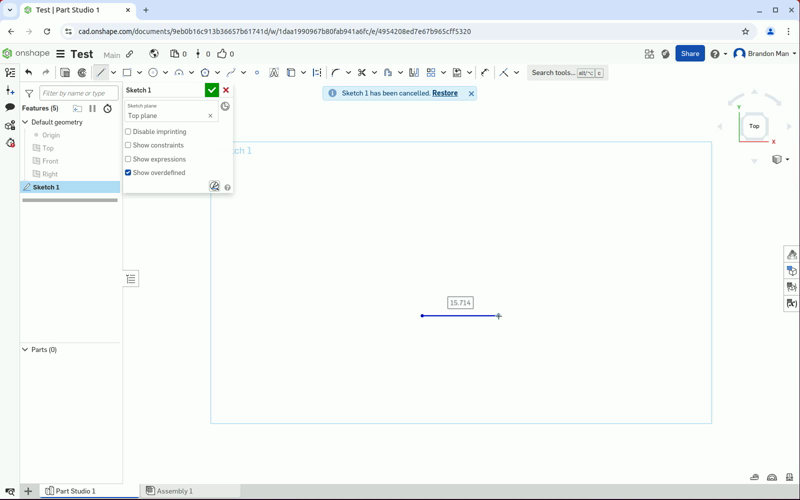
mouse_move(498, 251)
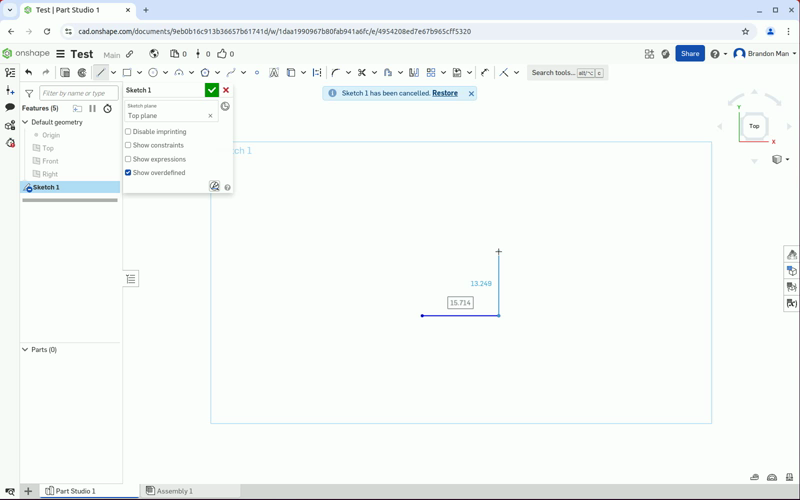
click(498, 251)
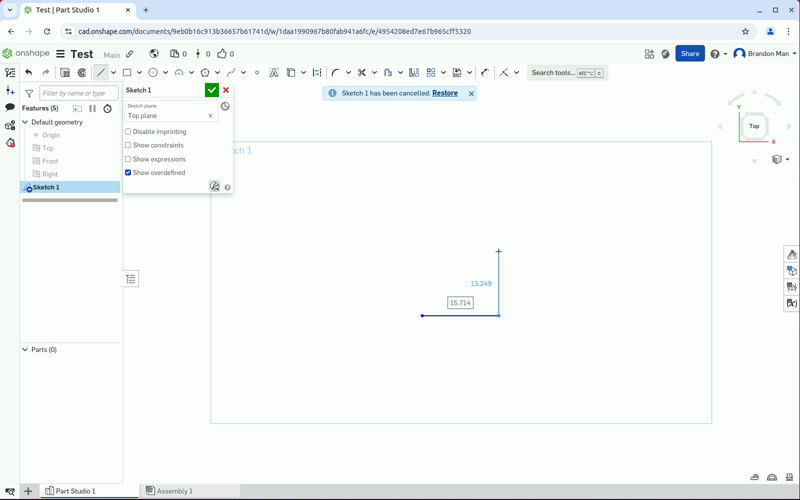
key_up(shift)
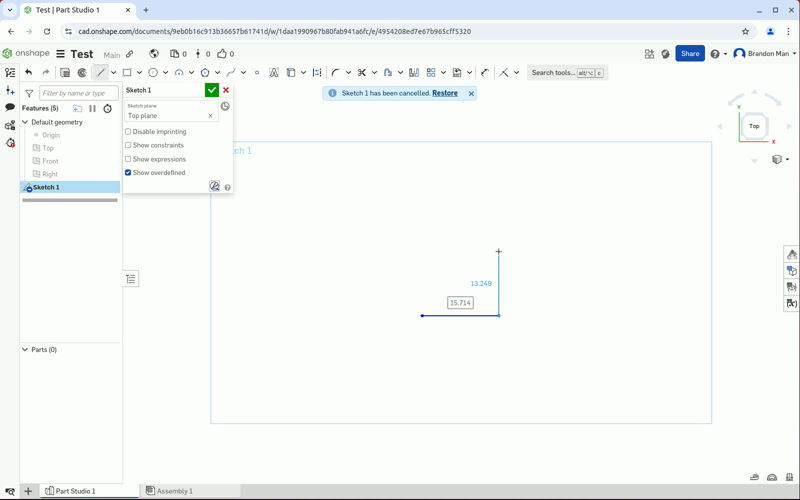
key_down(shift)
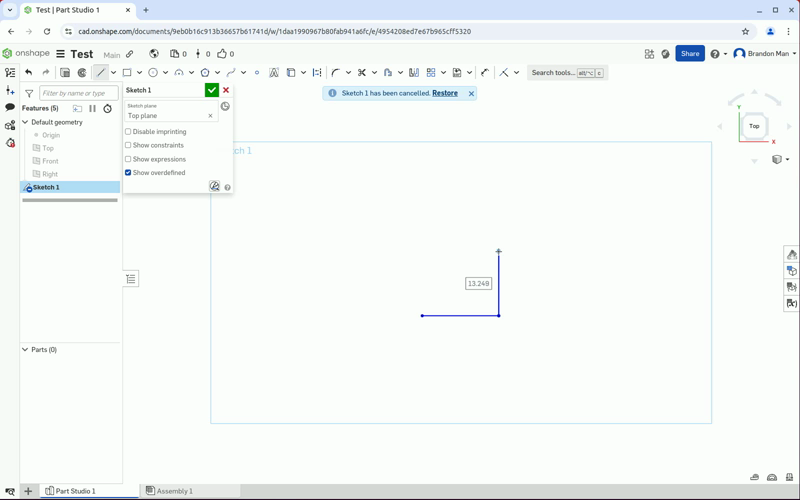
mouse_move(422, 251)
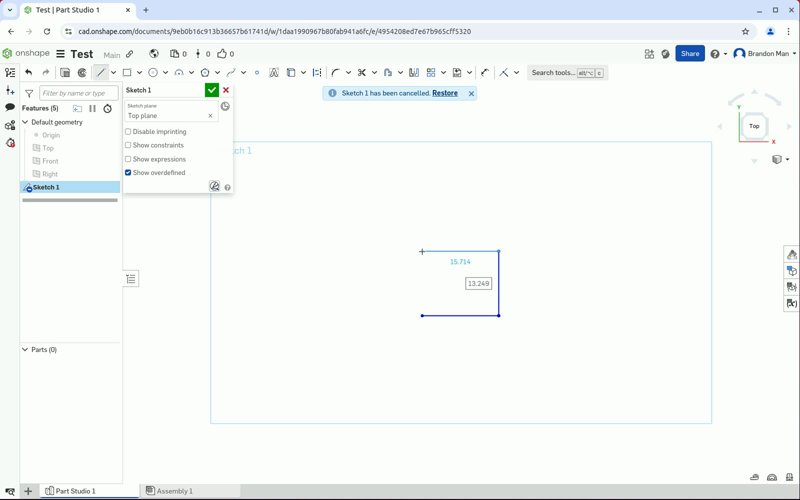
click(422, 251)
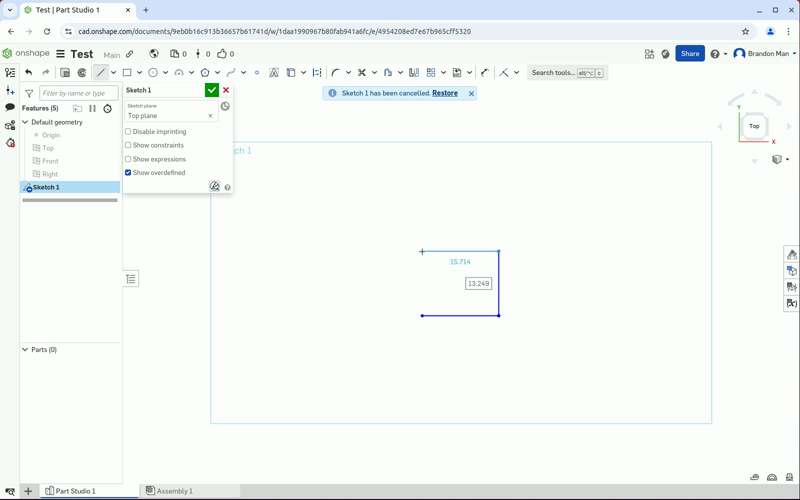
key_up(shift)
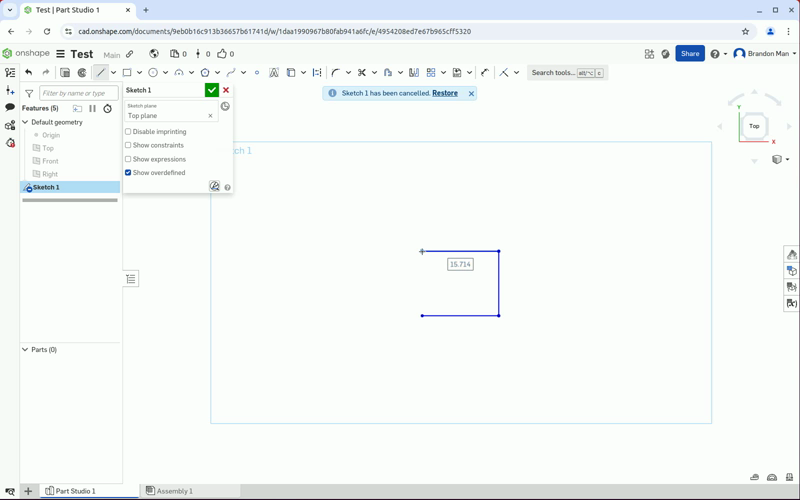
key_down(shift)
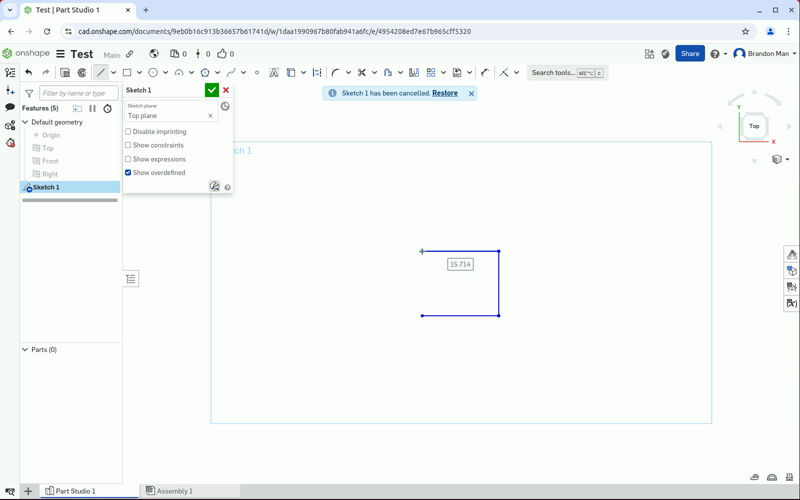
mouse_move(422, 315)
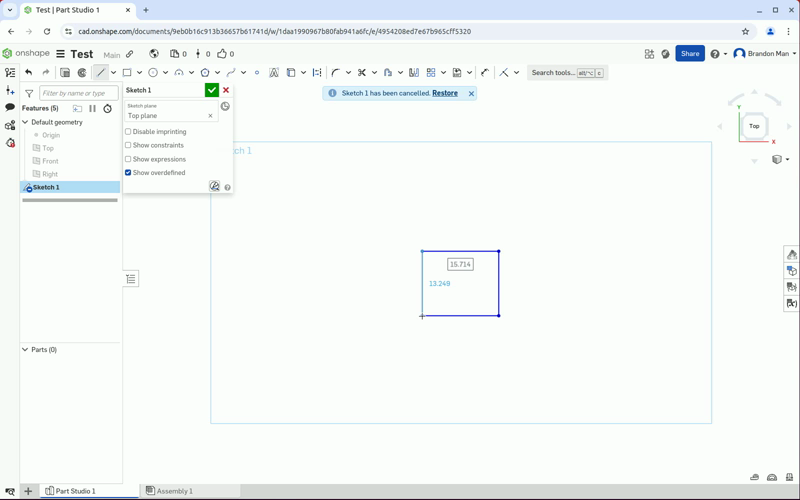
key_up(shift)
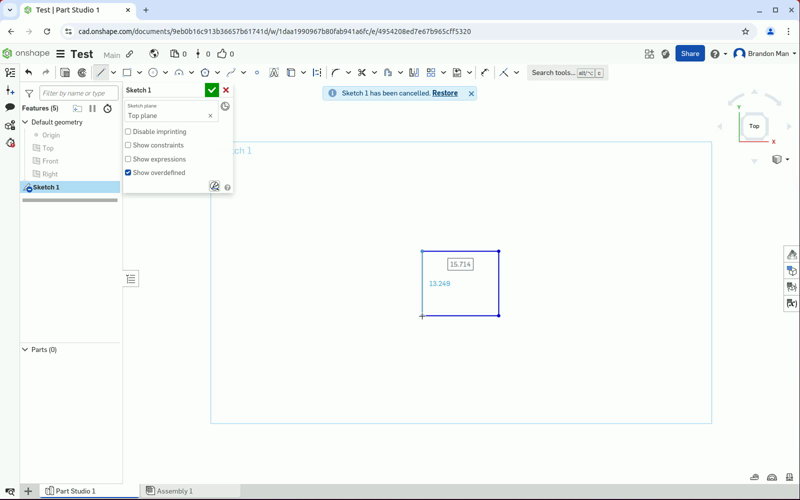
click(422, 315)
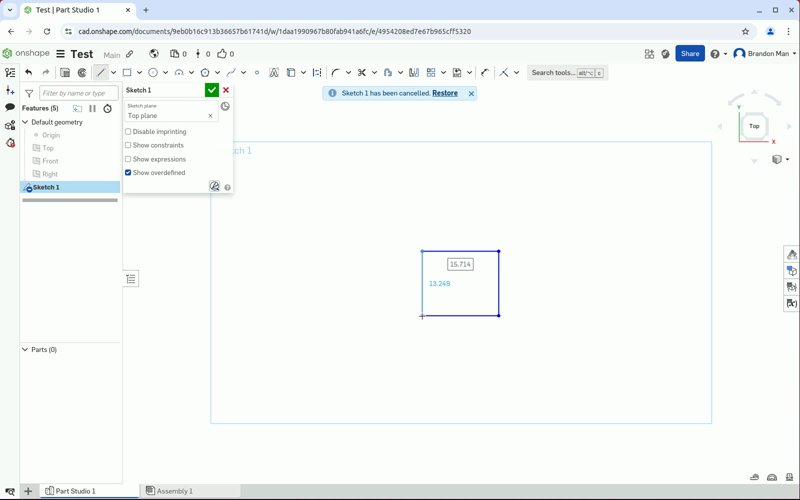
key(esc)
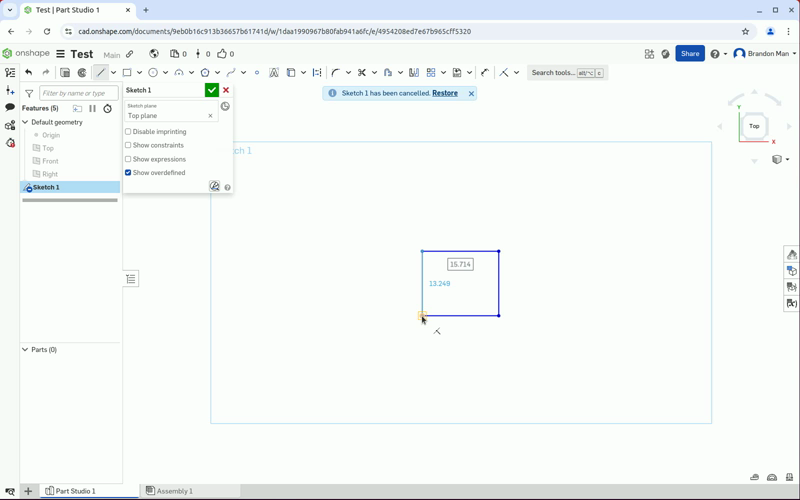
mouse_move(445, 280)
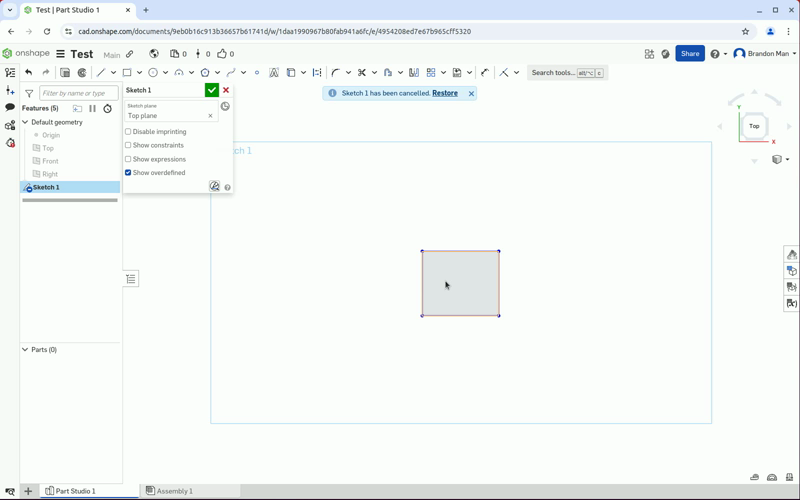
click(445, 280)
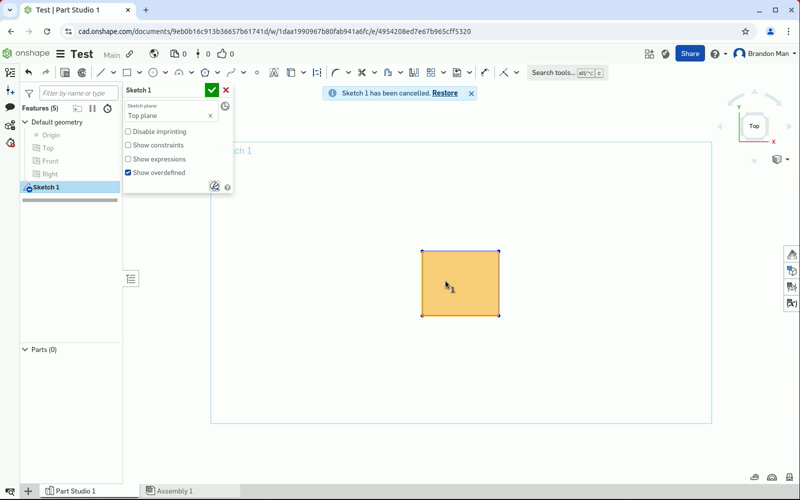
mouse_move(73, 352)
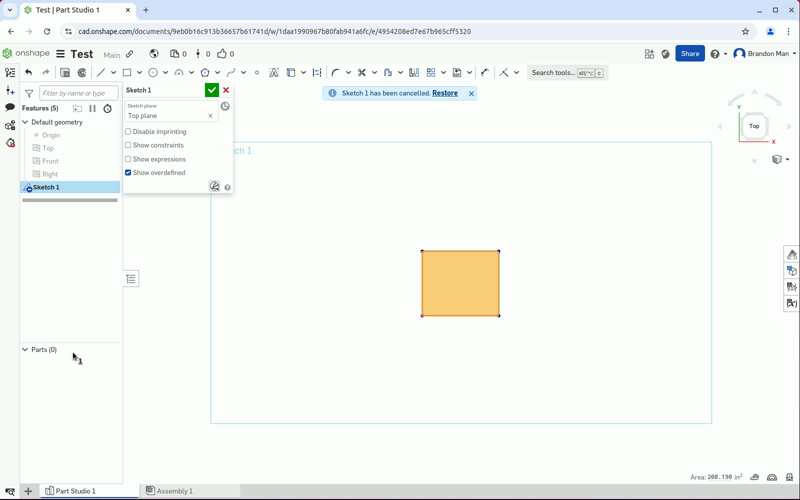
key(shift+y)
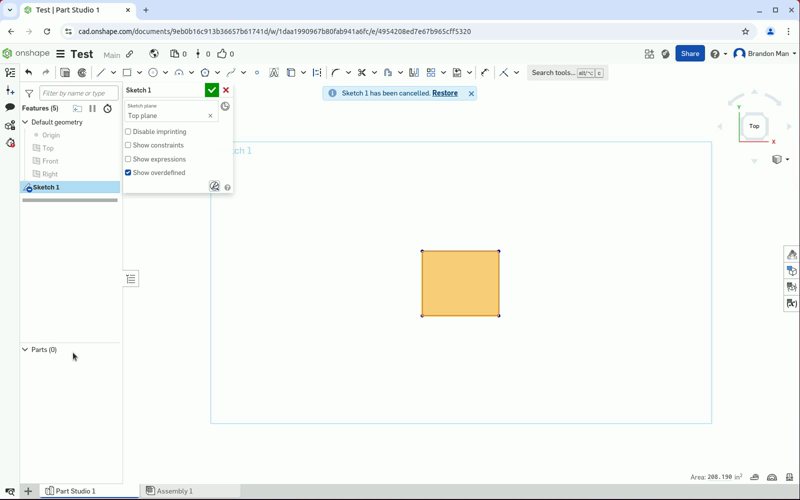
key(shift+e)
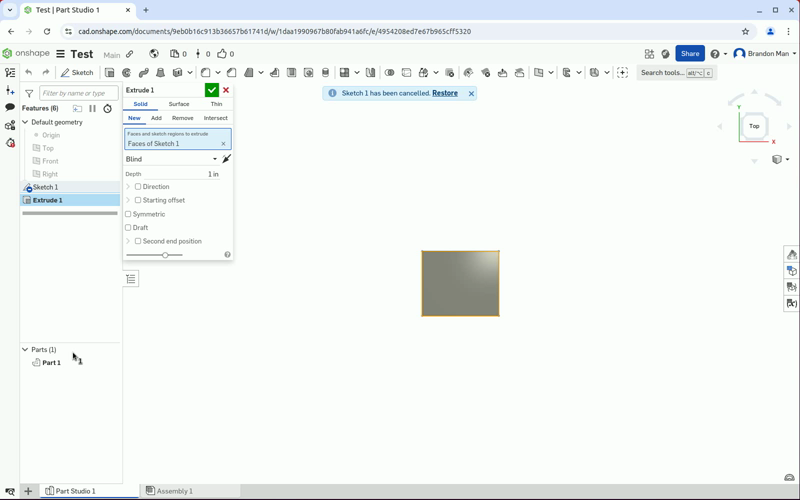
mouse_move(143, 106)
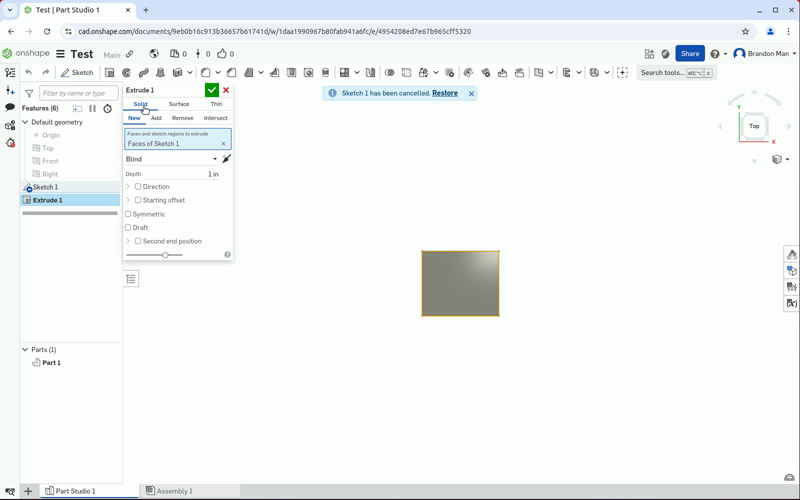
click(143, 106)
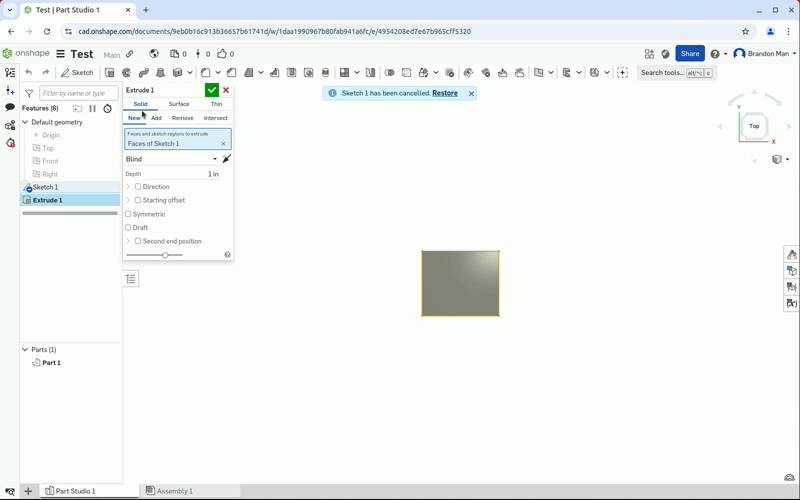
mouse_move(137, 120)
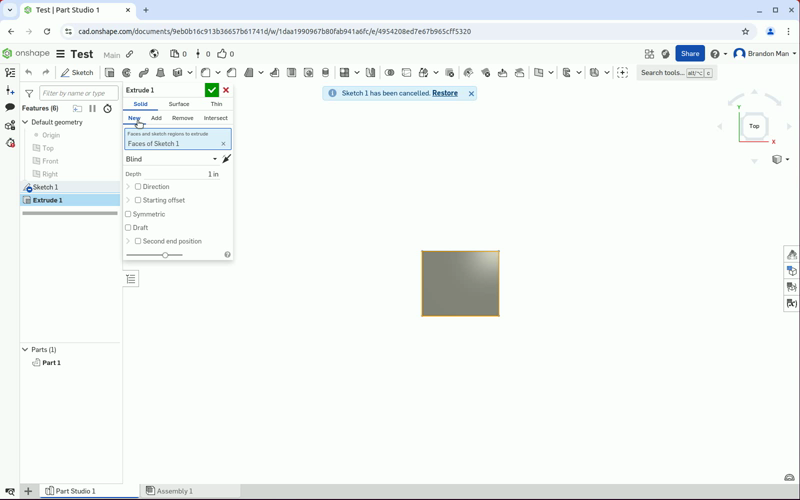
click(137, 120)
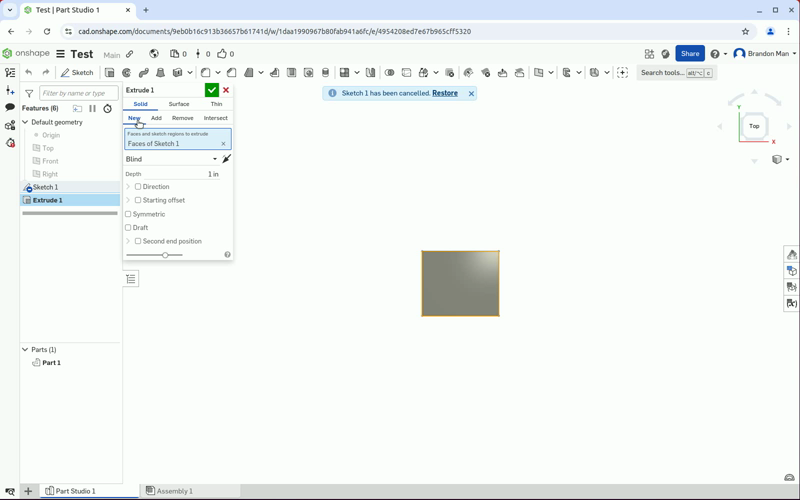
key(tab, 4)
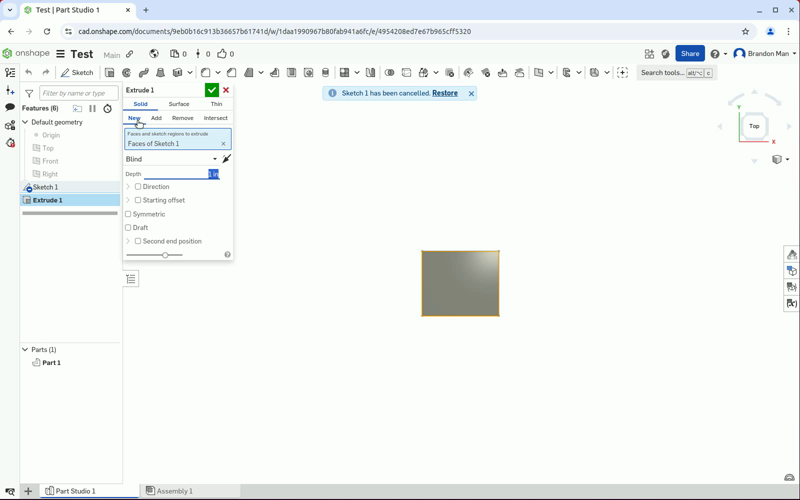
text(0.722)
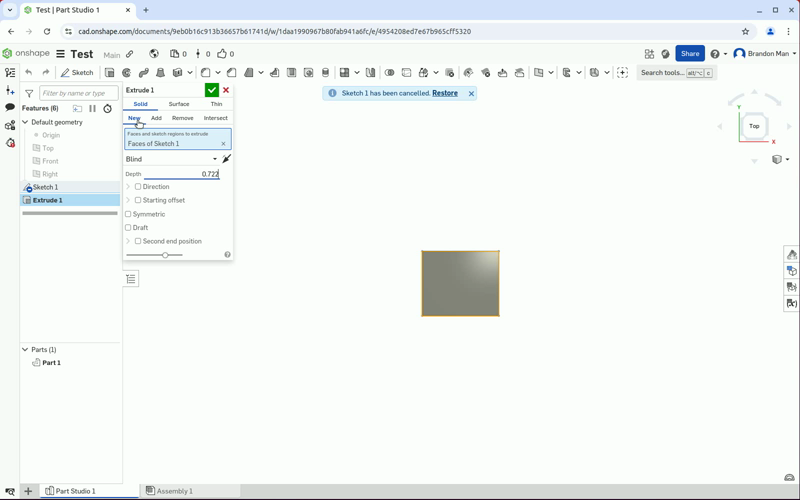
key(enter)
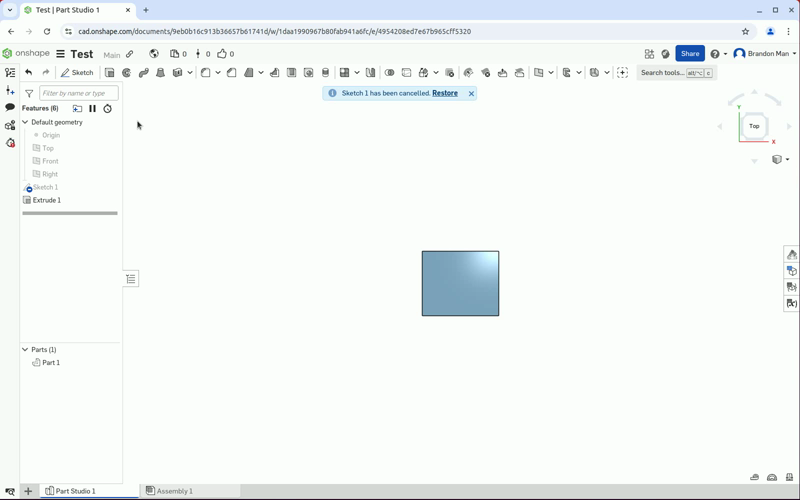
key(shift+h)
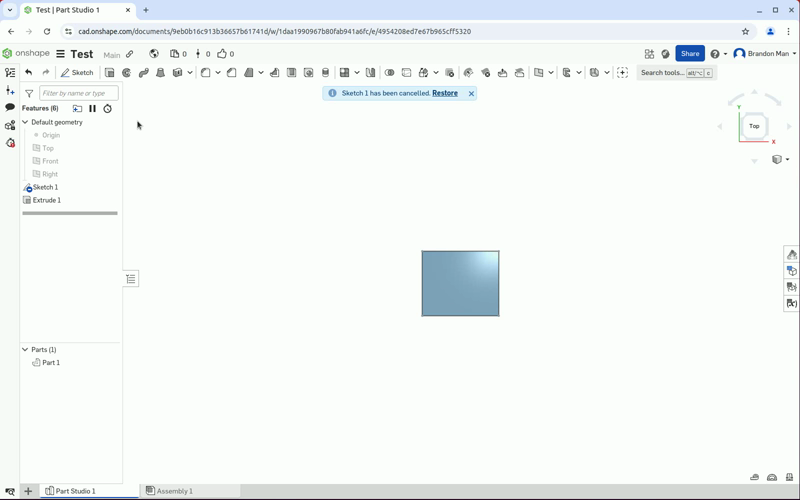
key(shift+h)
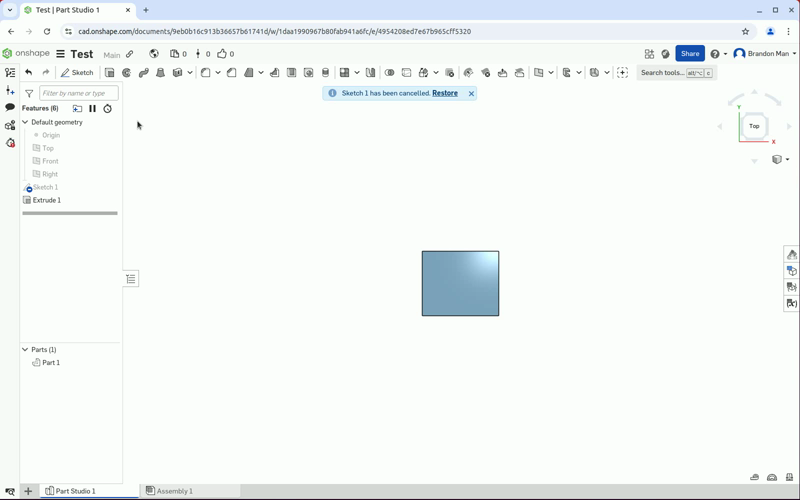
mouse_move(73, 189)
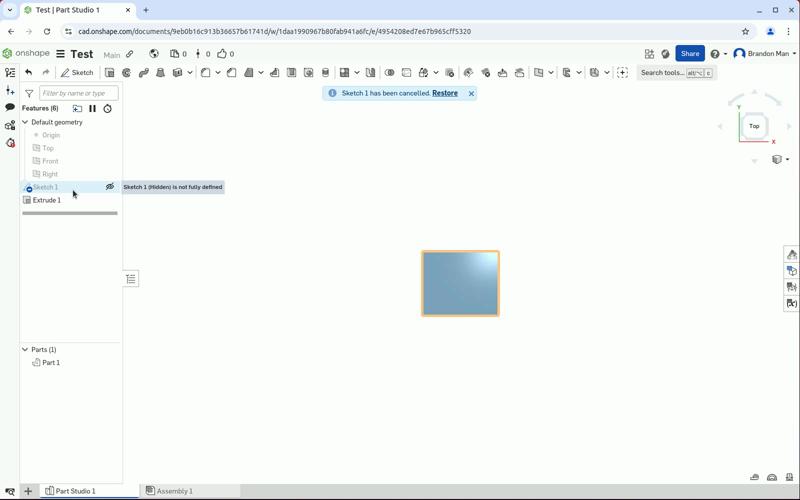
click(73, 189)
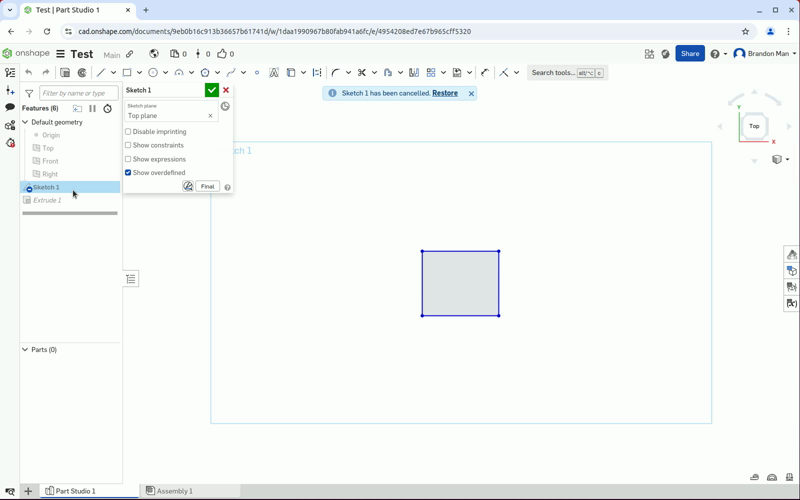
mouse_move(229, 92)
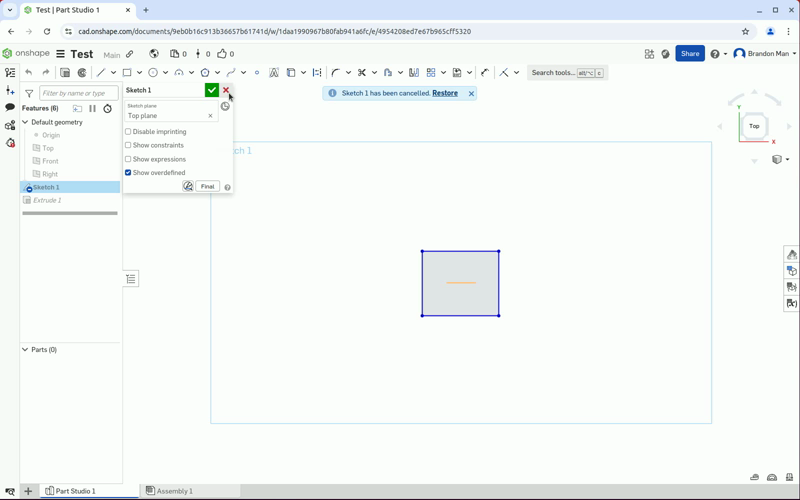
click(229, 92)
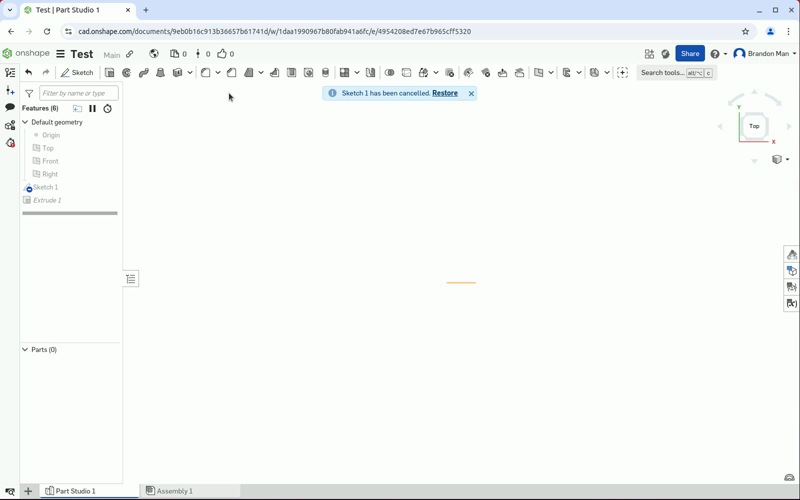
mouse_move(541, 75)
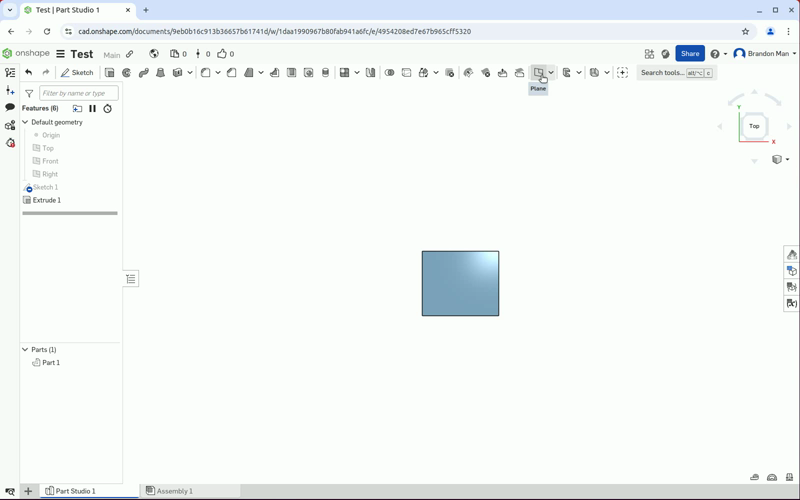
click(541, 75)
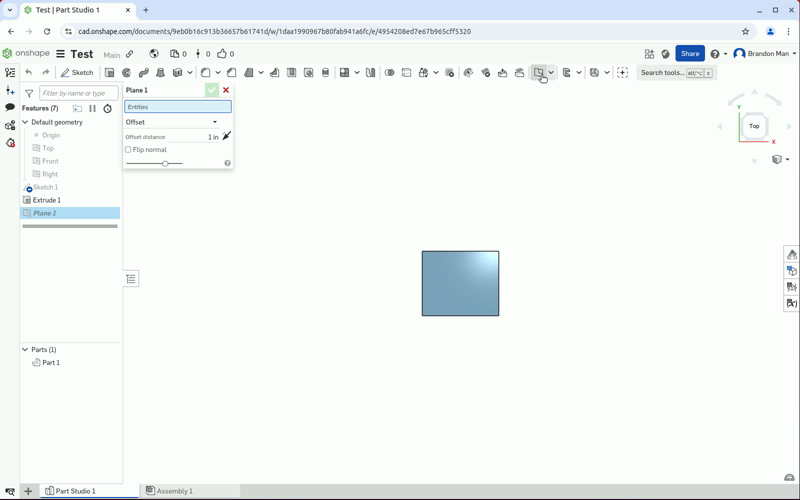
mouse_move(73, 150)
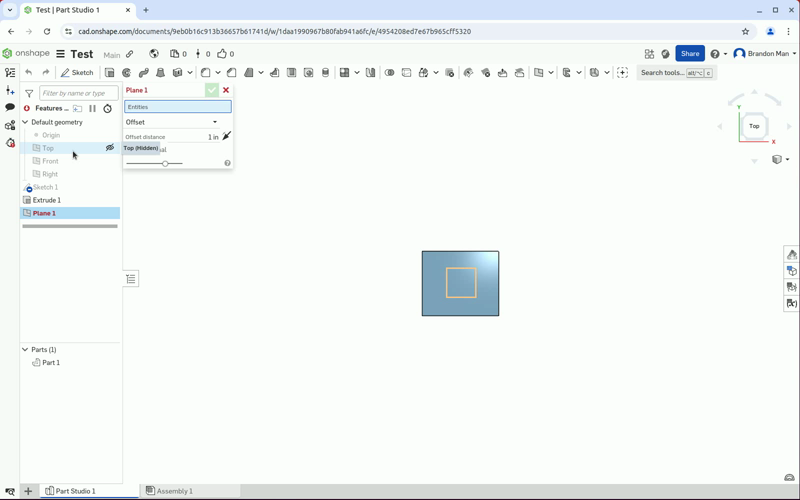
click(73, 150)
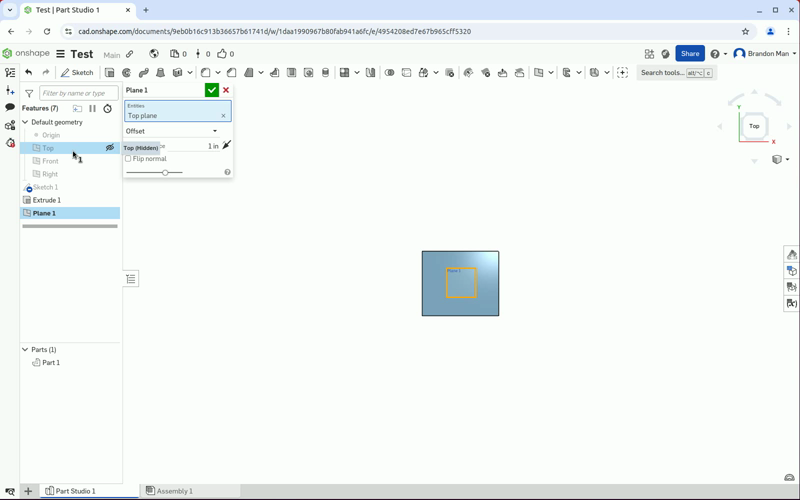
key(tab, 2)
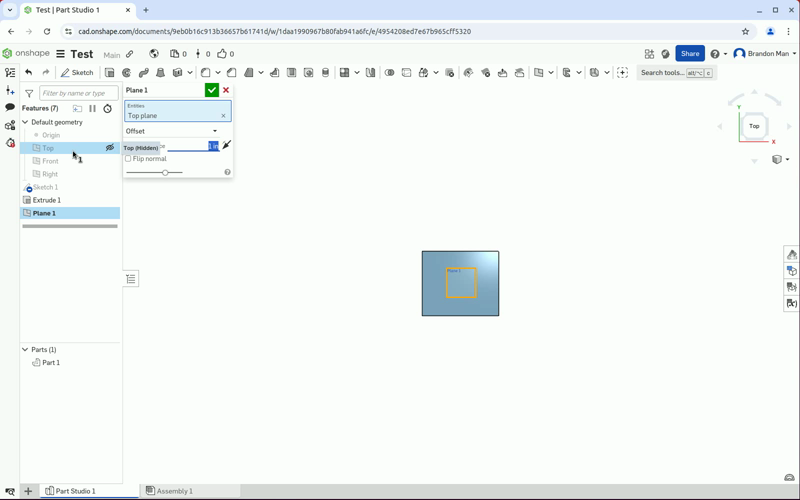
text(0.709)
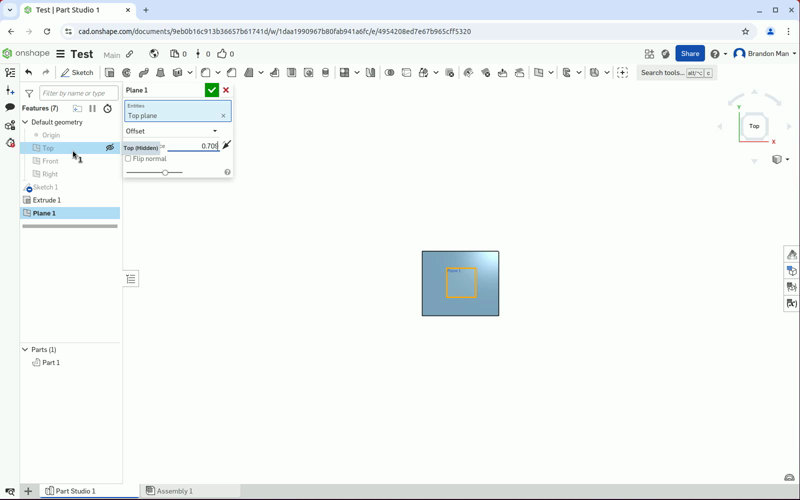
key(enter, 2)
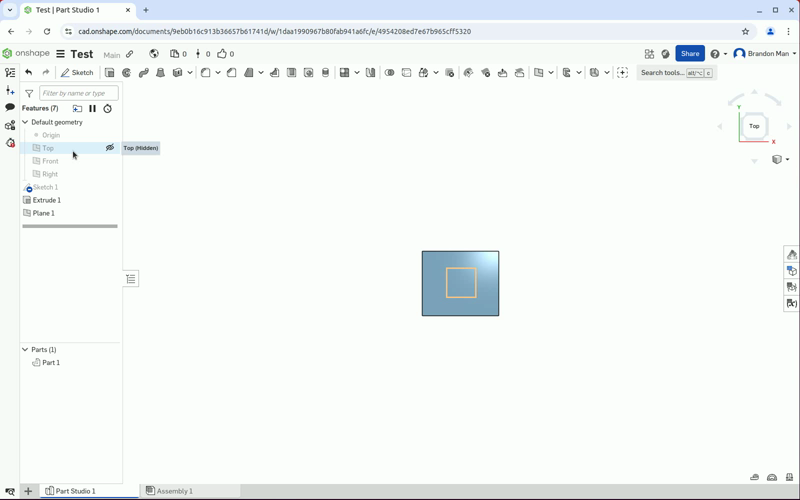
key(shift+s)
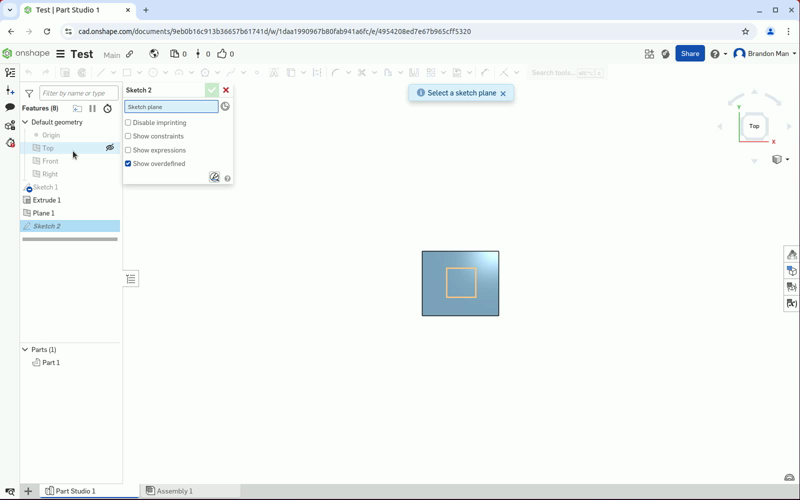
mouse_move(73, 215)
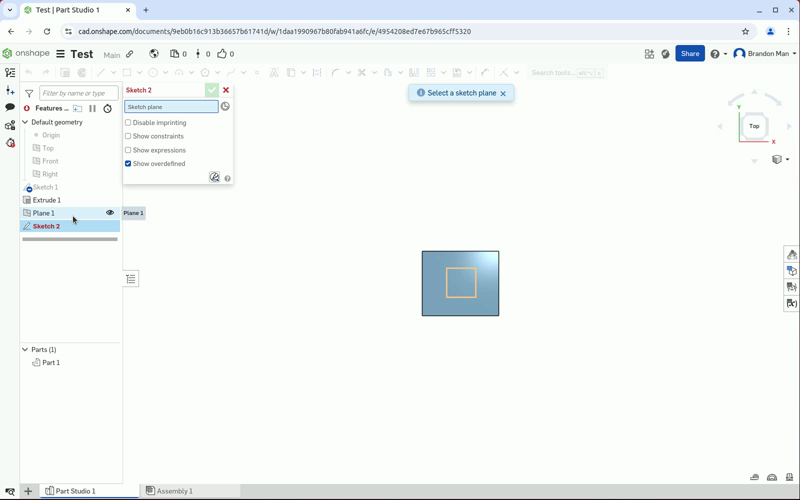
click(73, 215)
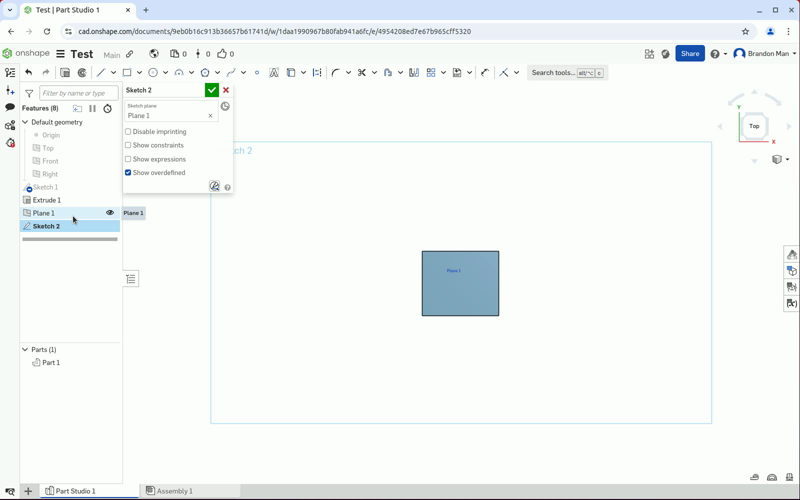
mouse_move(73, 352)
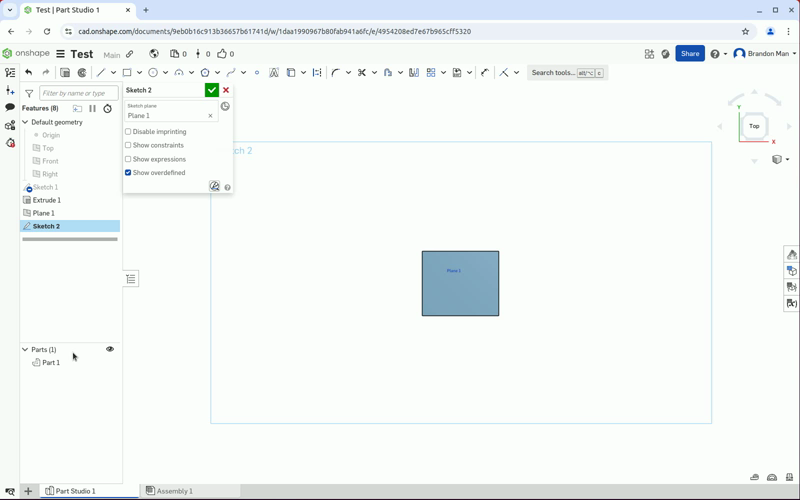
key(y)
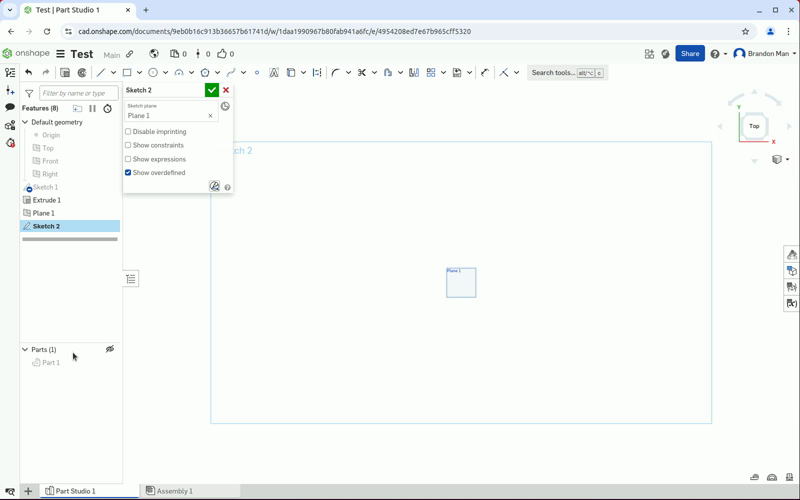
key(l)
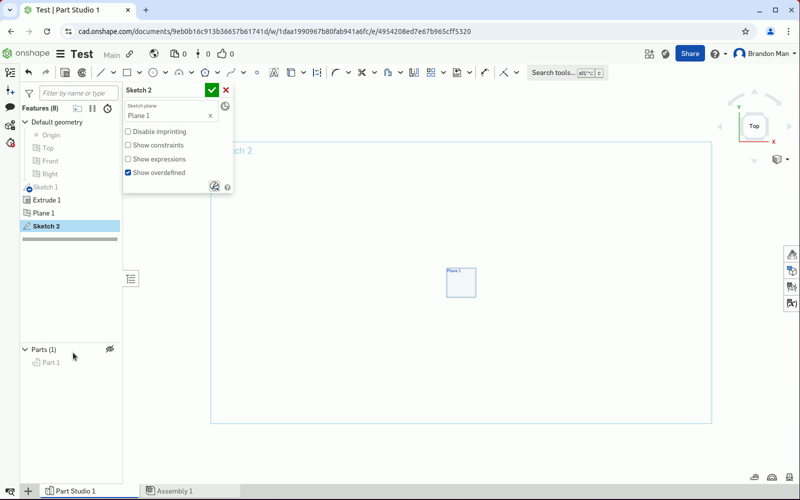
key_down(shift)
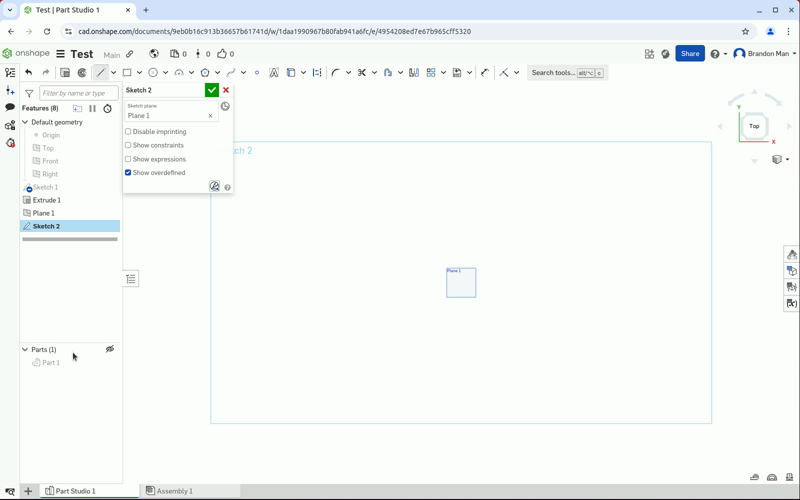
mouse_move(424, 251)
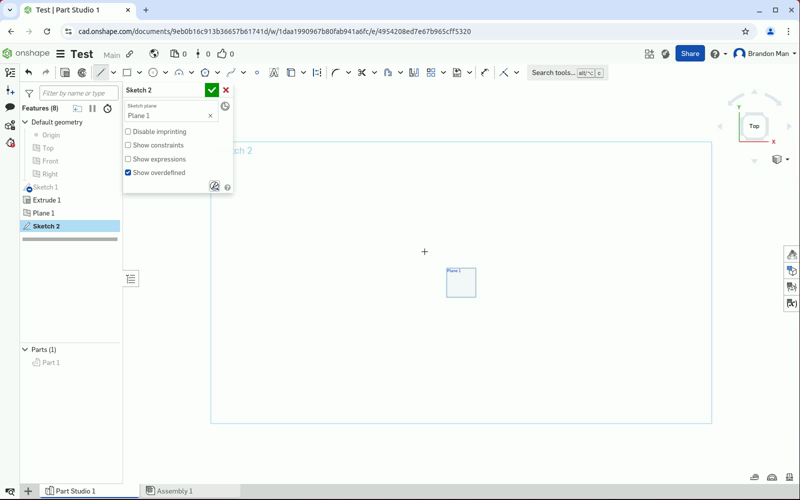
click(424, 251)
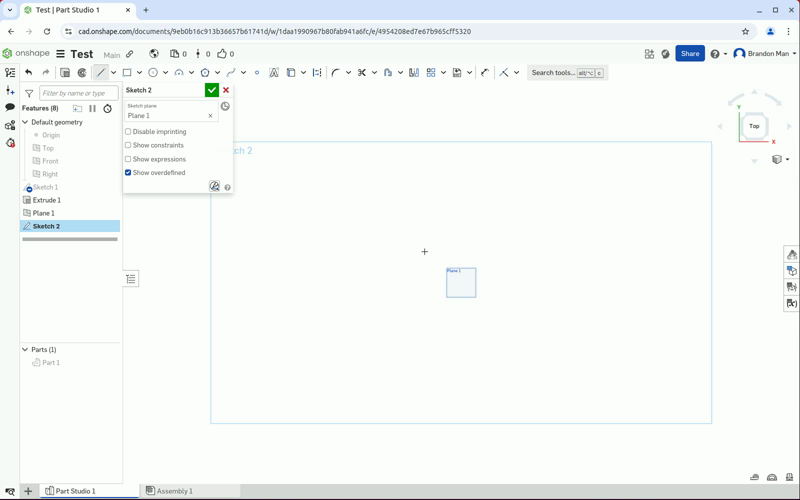
key_up(shift)
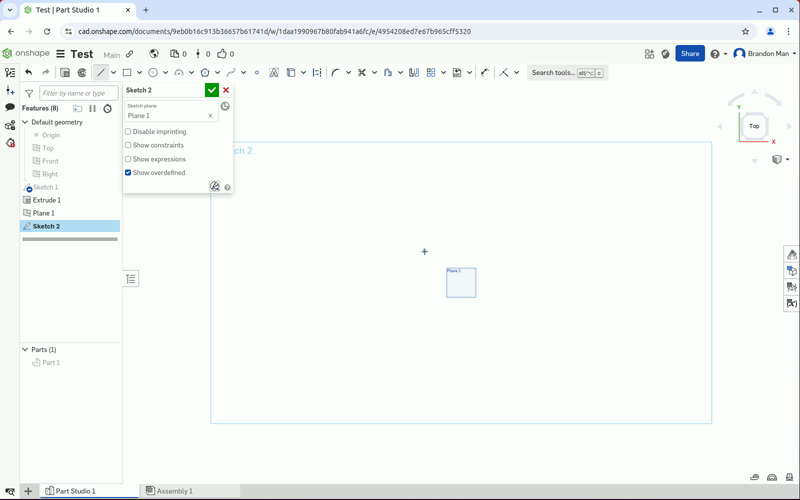
key_down(shift)
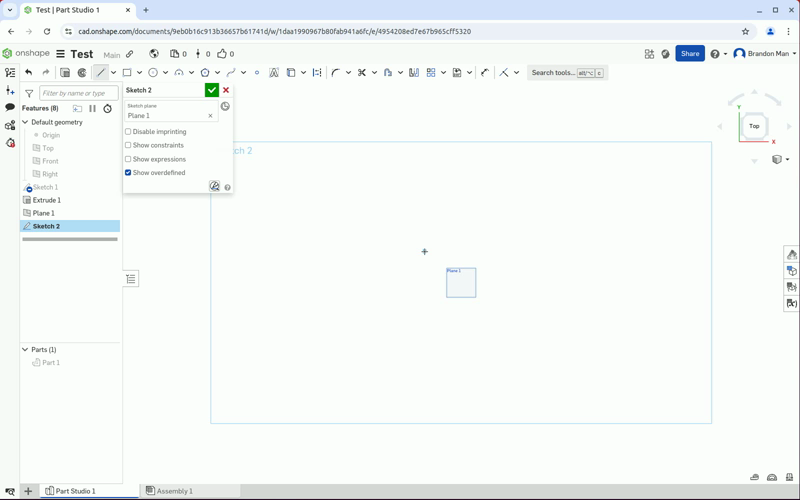
mouse_move(498, 251)
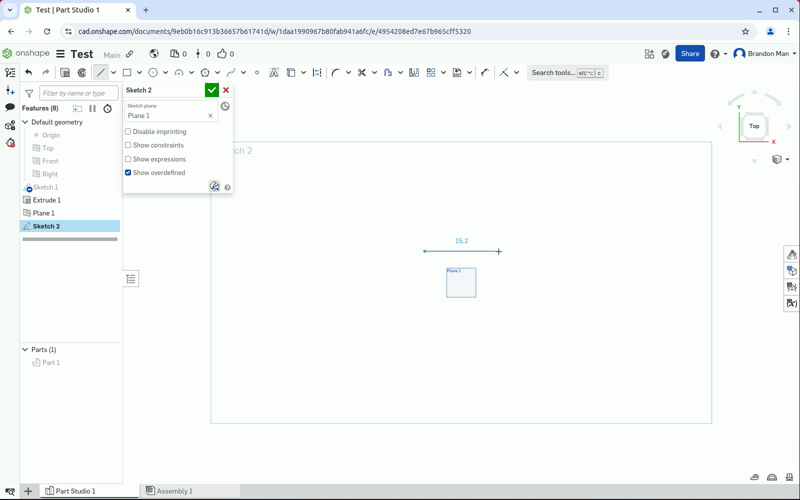
click(498, 251)
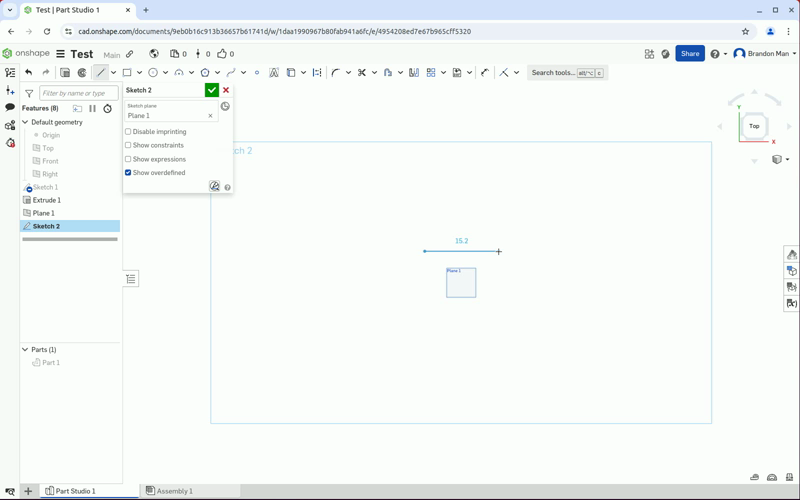
key_up(shift)
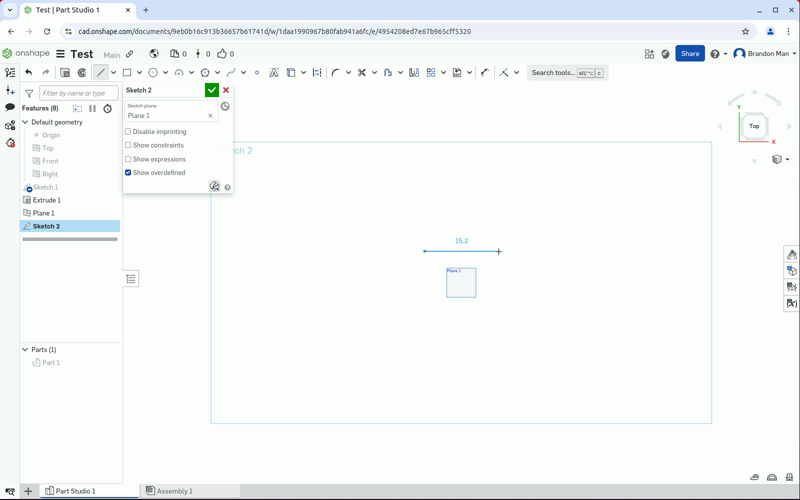
key_down(shift)
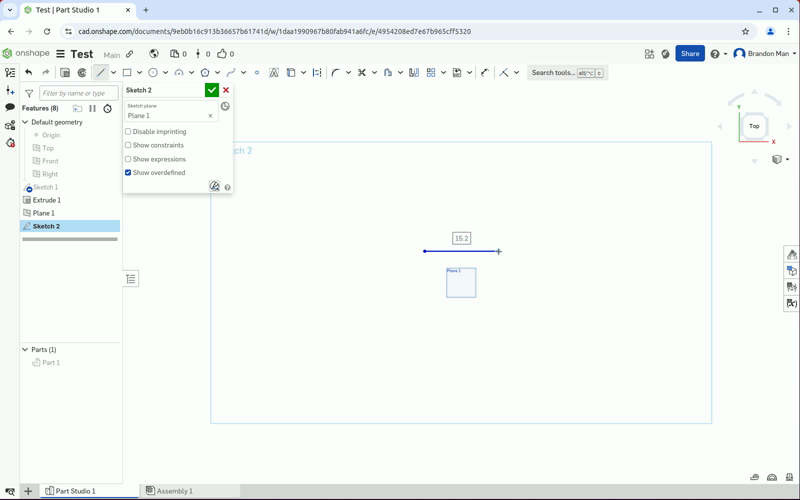
mouse_move(528, 251)
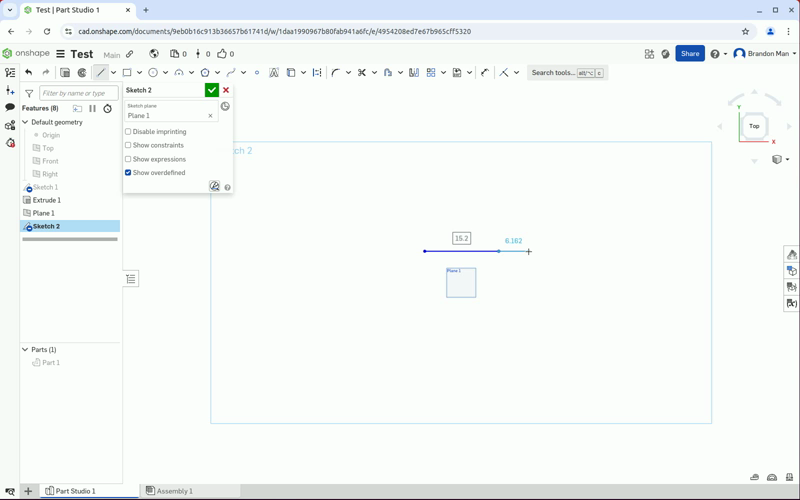
mouse_move(498, 250)
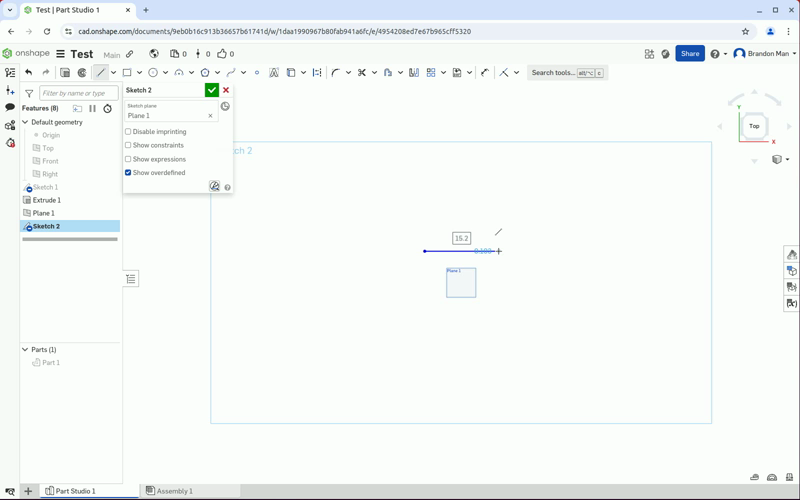
scroll(6)
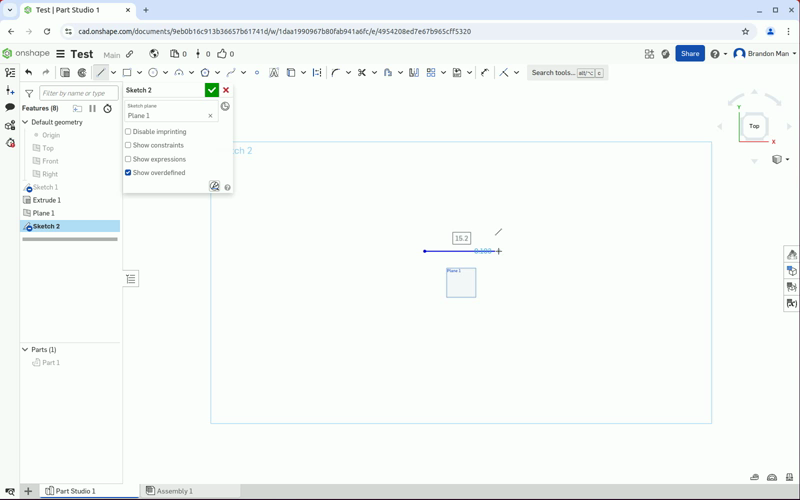
scroll(6)
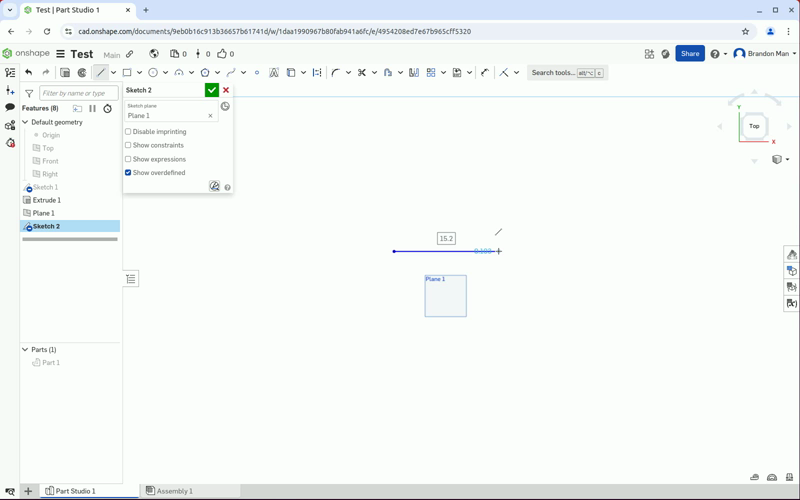
scroll(6)
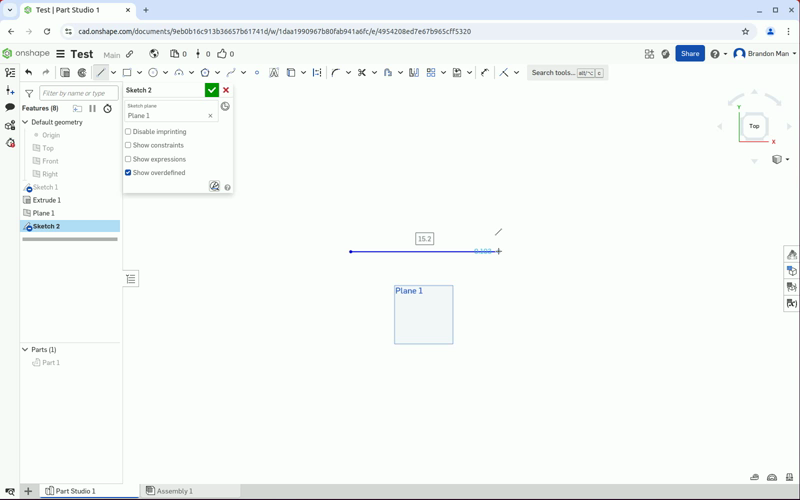
scroll(6)
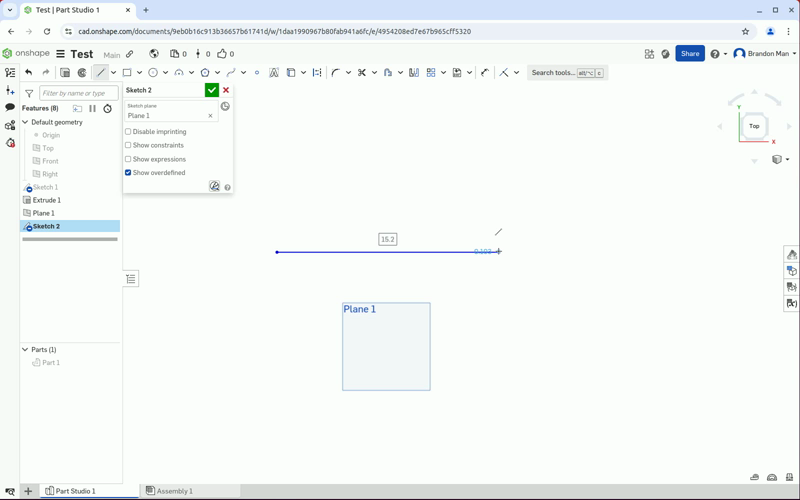
scroll(6)
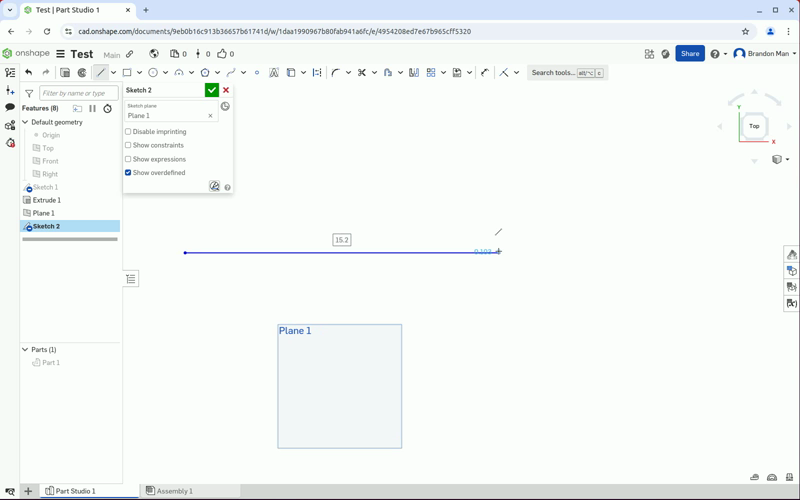
scroll(6)
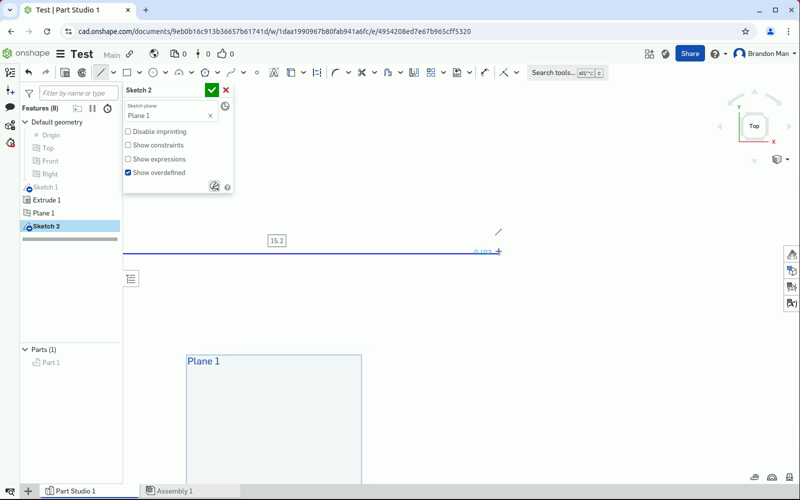
scroll(6)
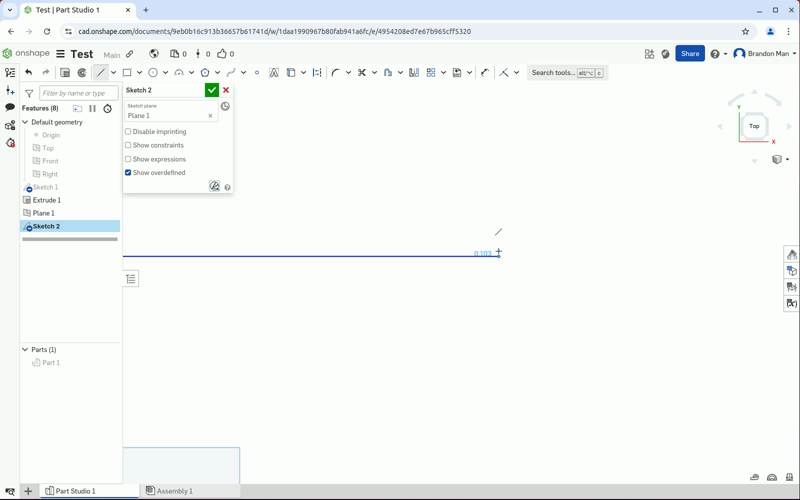
click(498, 250)
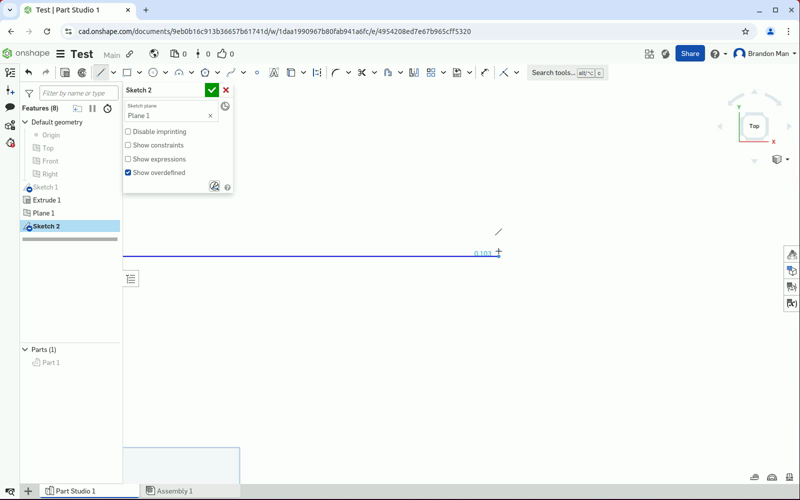
scroll(-6)
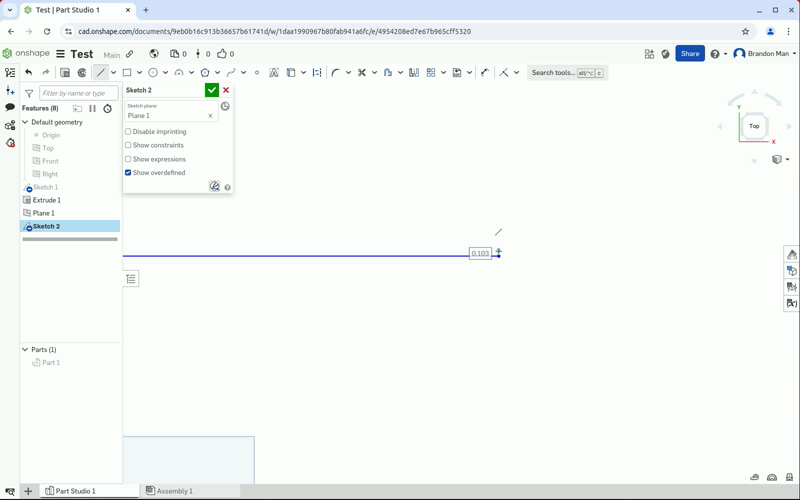
scroll(-6)
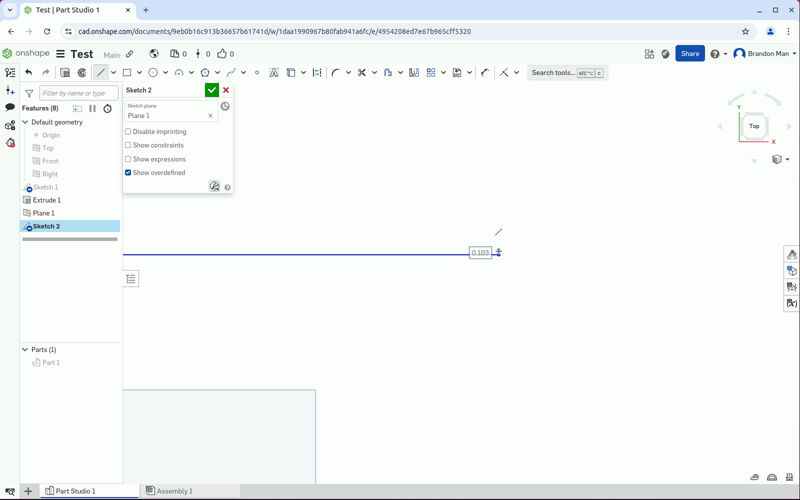
scroll(-6)
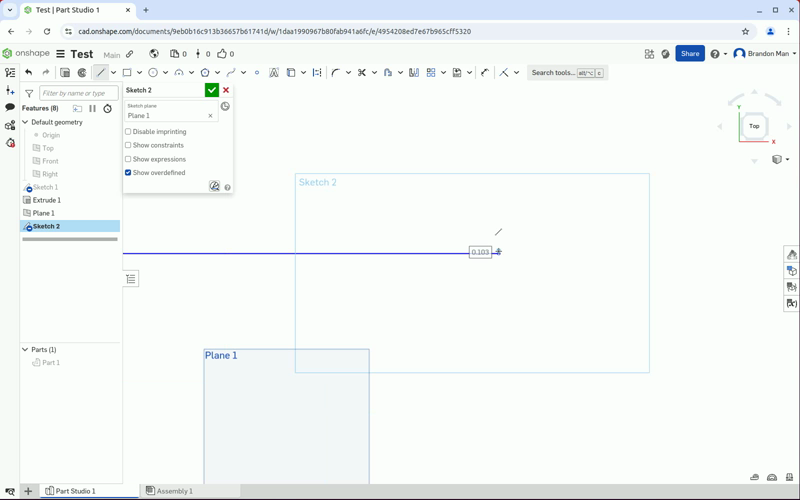
scroll(-6)
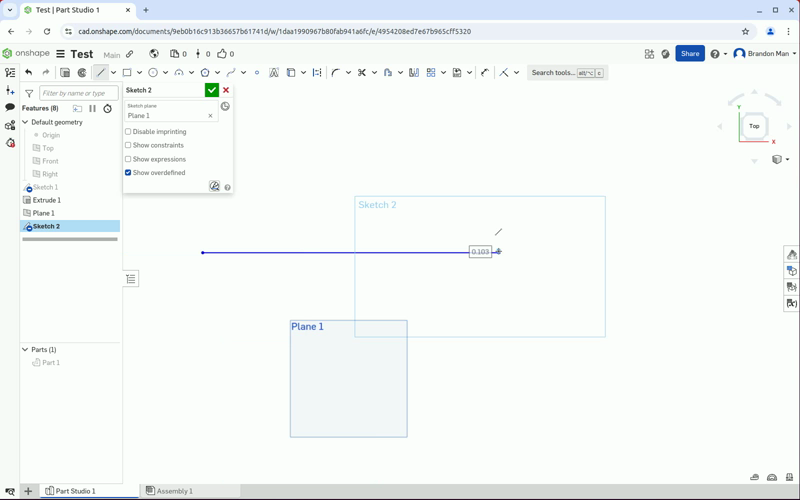
scroll(-6)
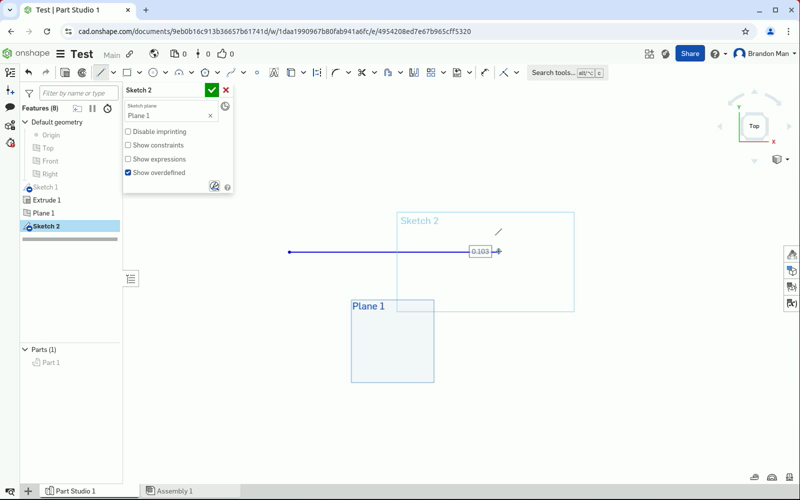
scroll(-6)
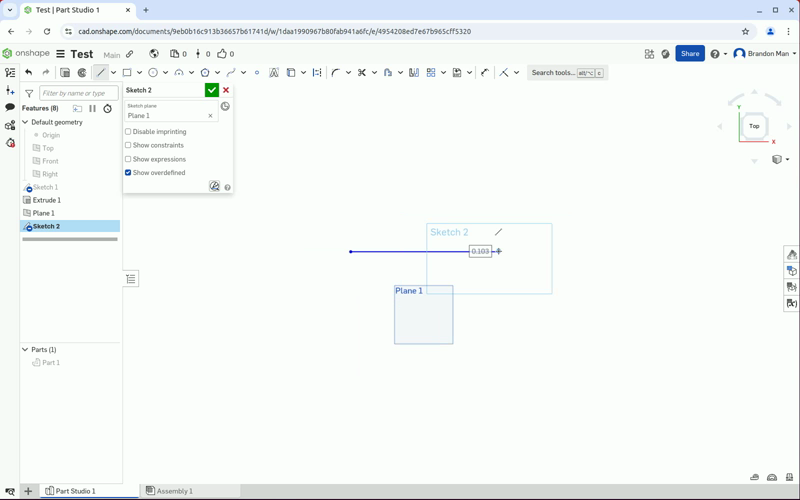
scroll(-6)
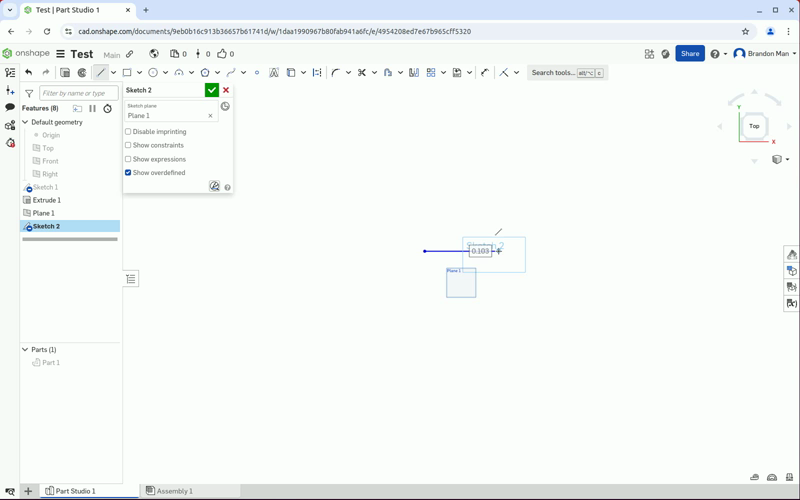
key_up(shift)
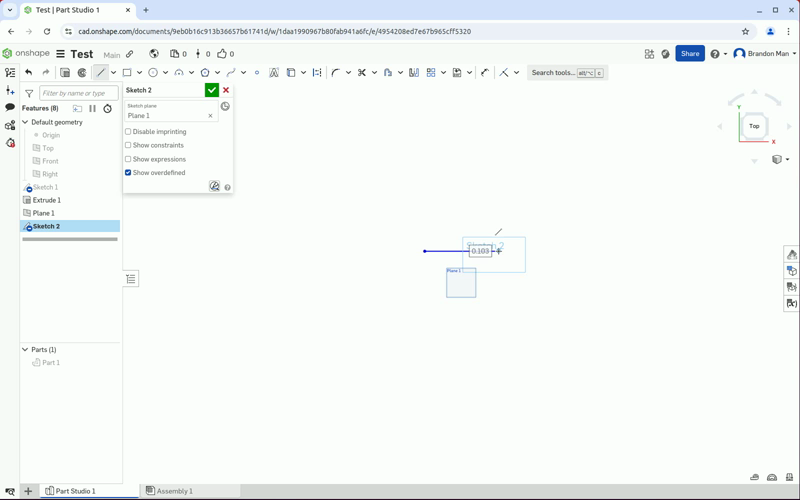
key_down(shift)
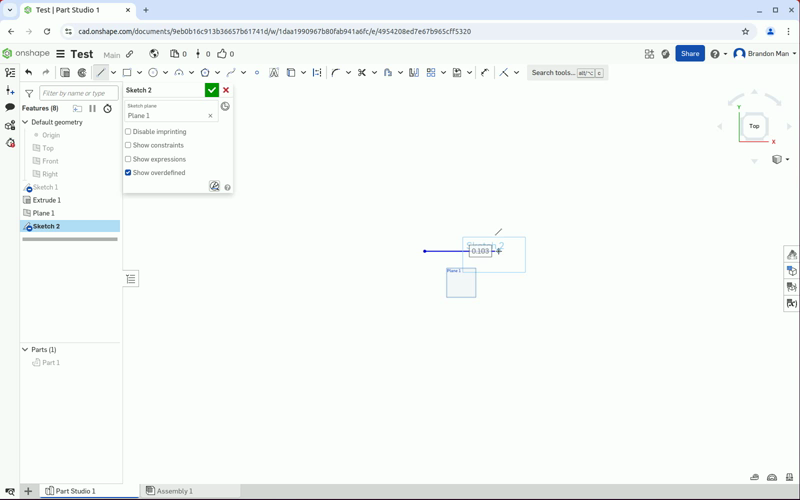
mouse_move(424, 250)
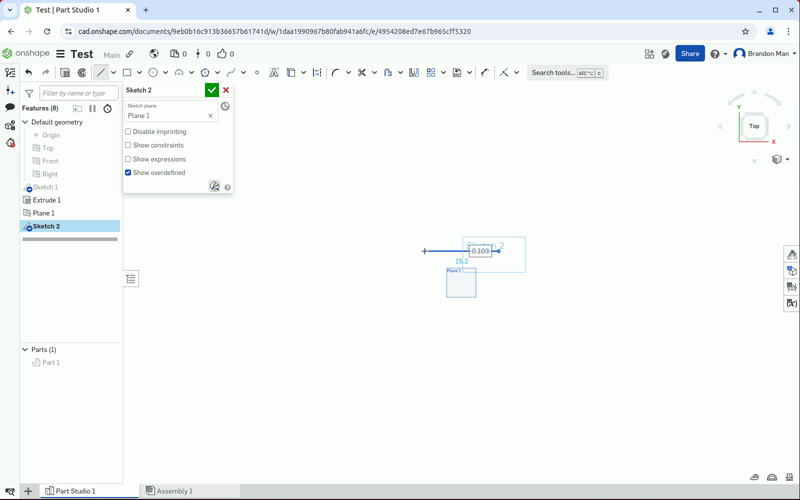
scroll(6)
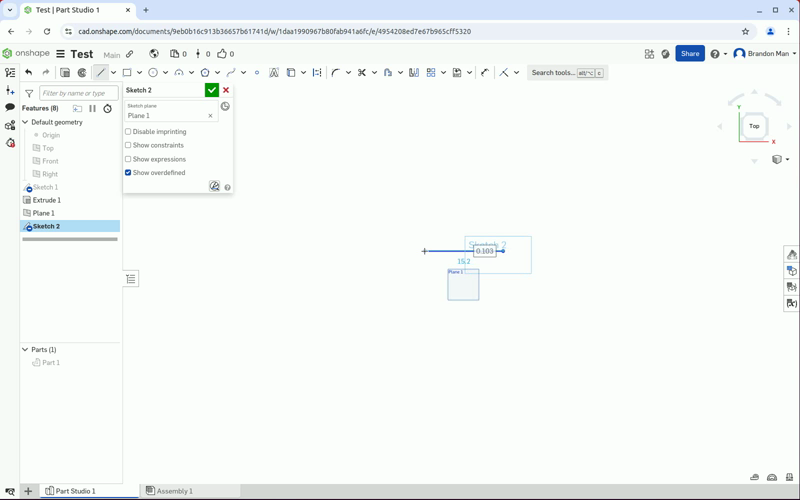
scroll(6)
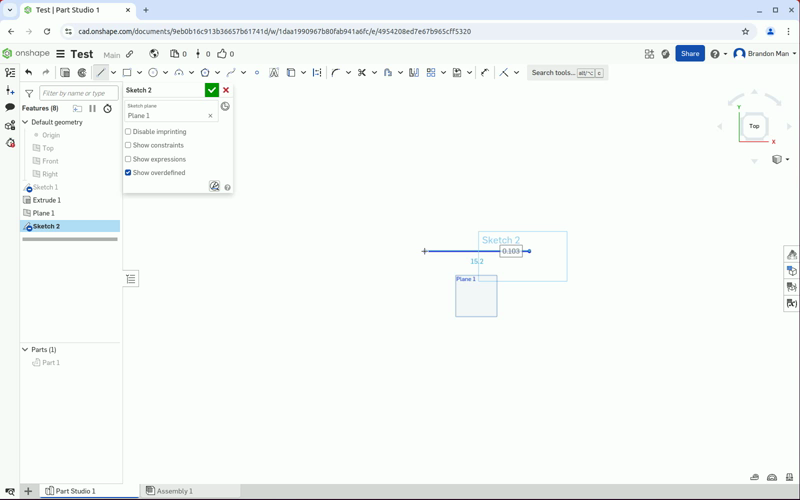
scroll(6)
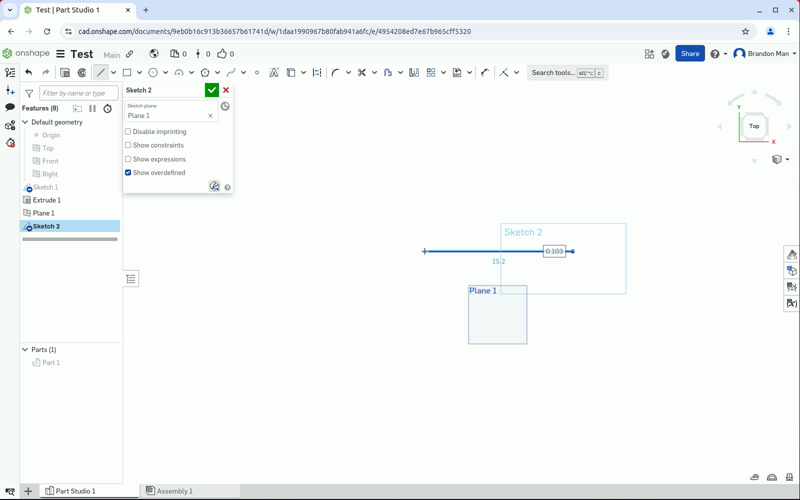
scroll(6)
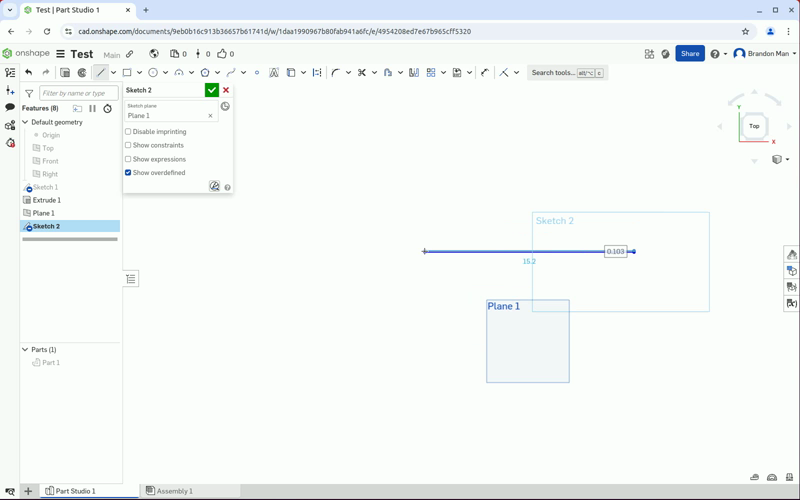
scroll(6)
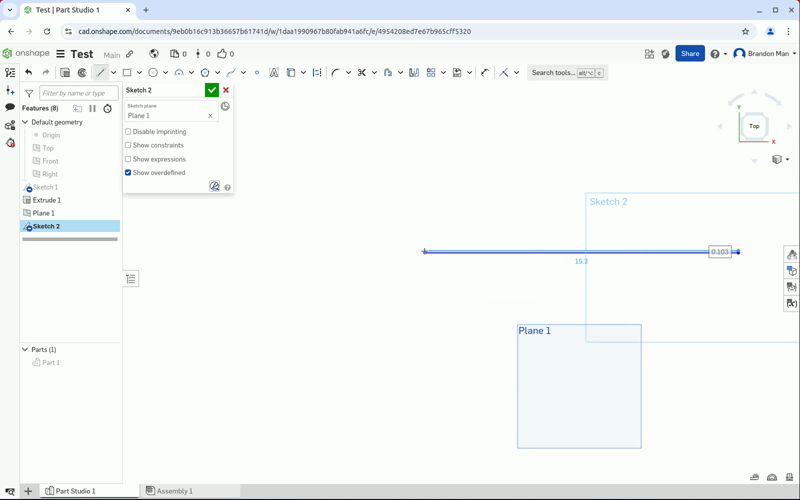
scroll(6)
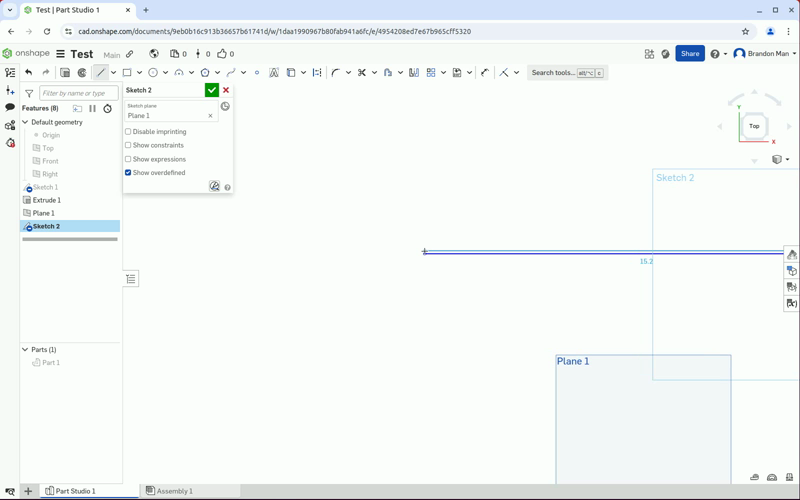
scroll(6)
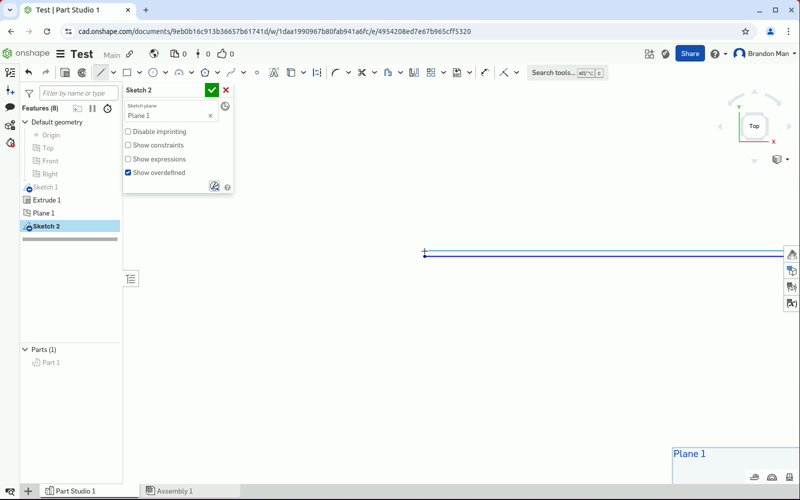
click(424, 250)
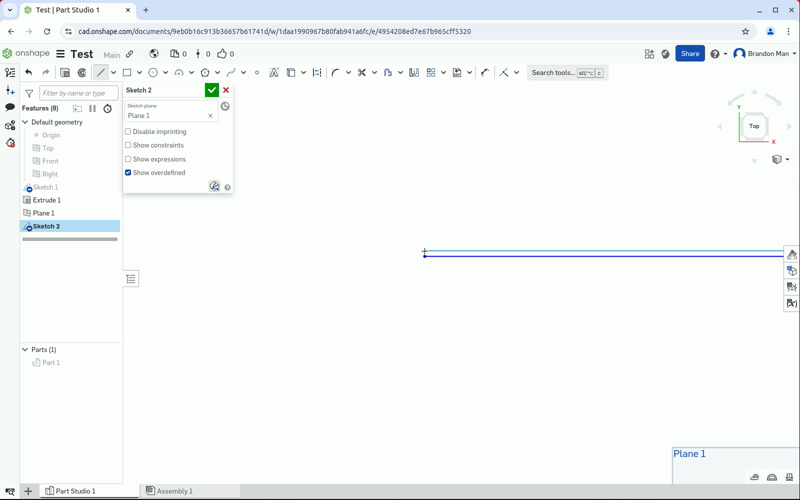
scroll(-6)
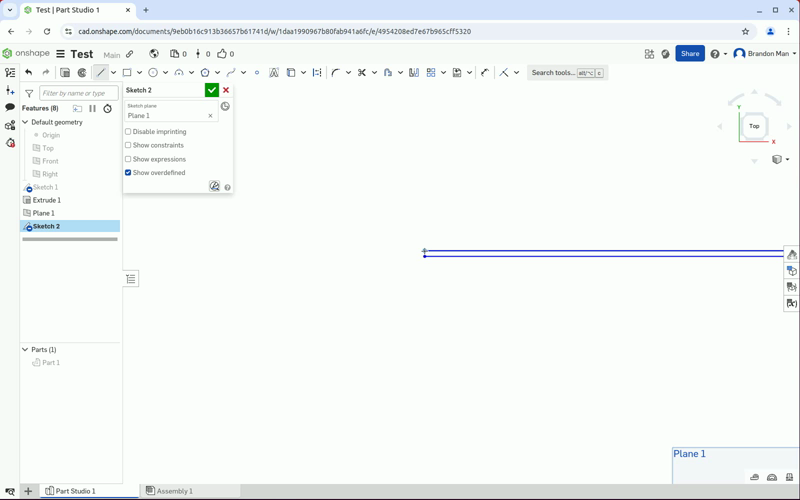
scroll(-6)
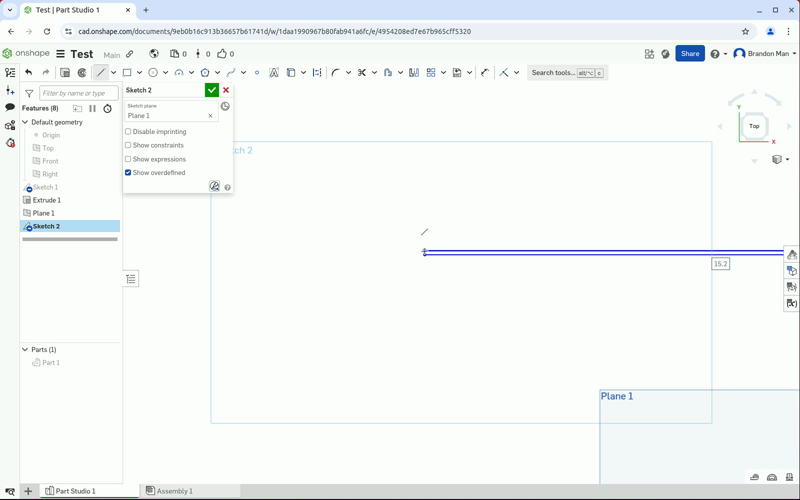
scroll(-6)
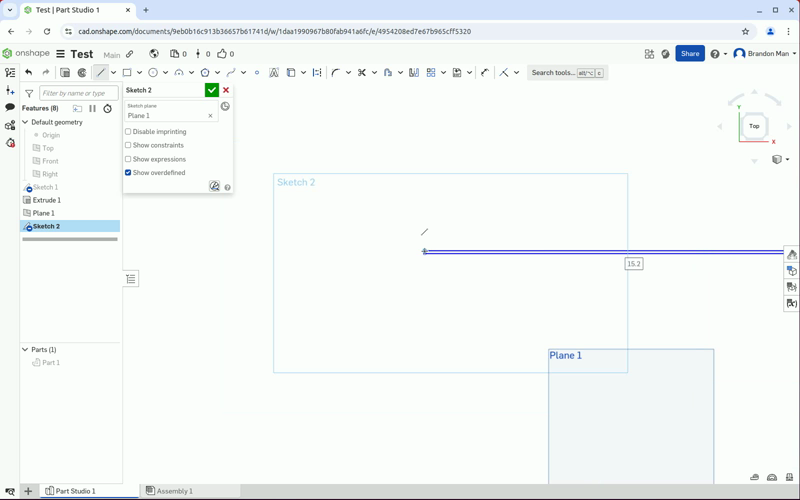
scroll(-6)
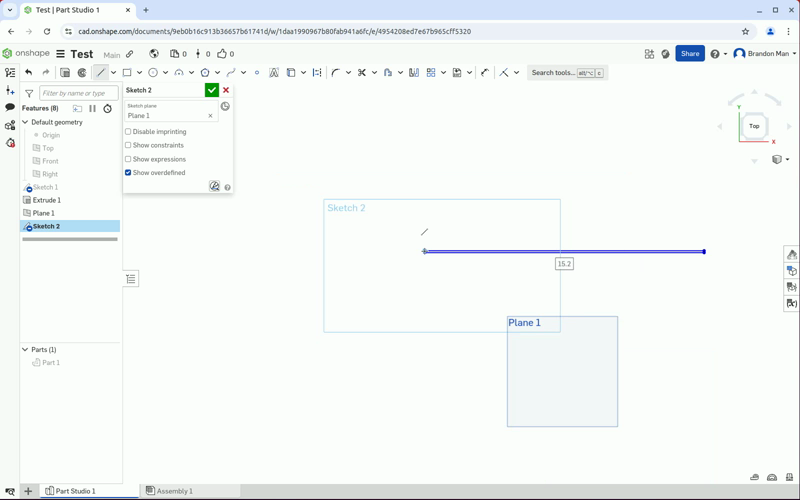
scroll(-6)
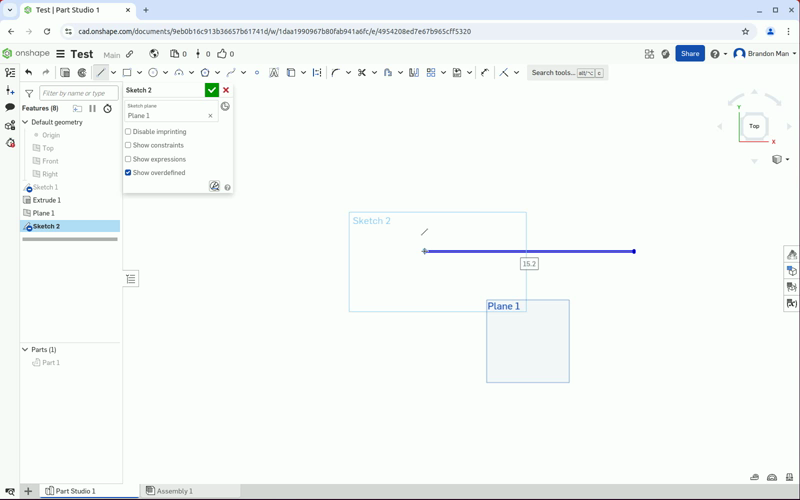
scroll(-6)
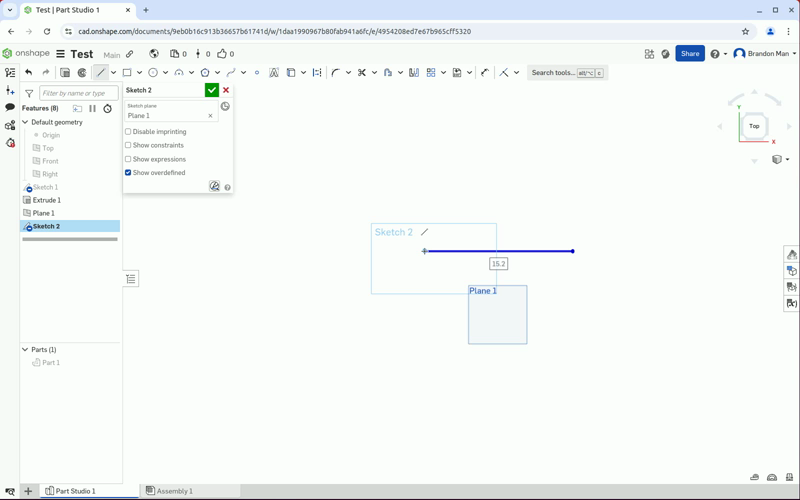
scroll(-6)
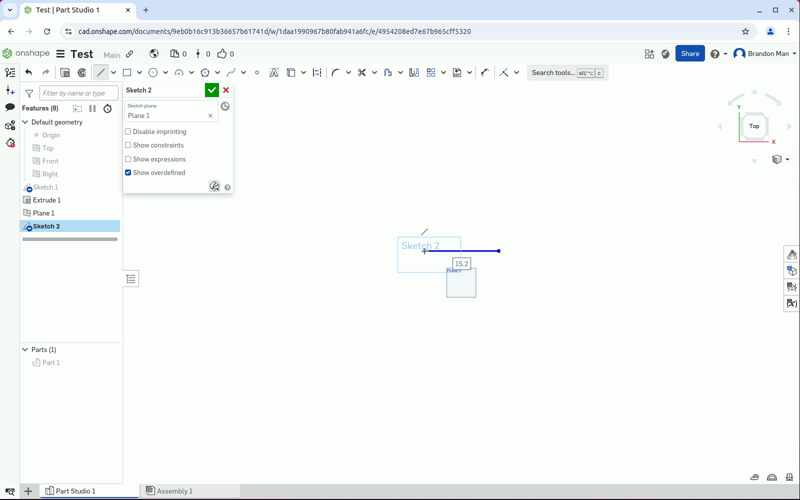
key_up(shift)
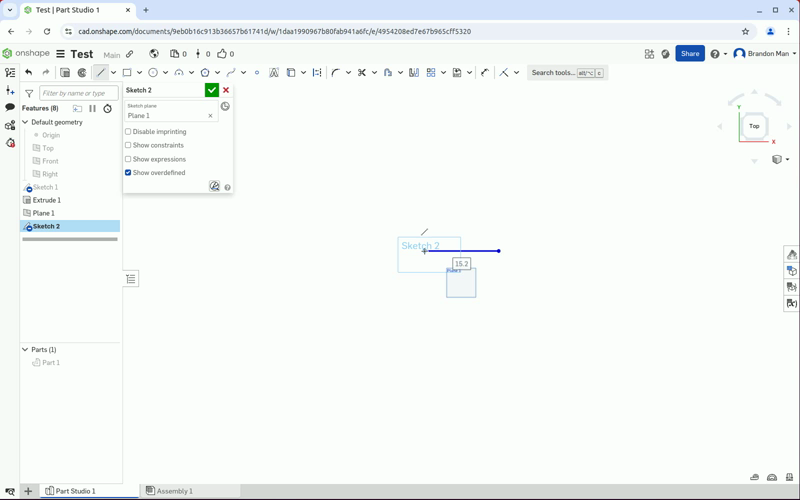
mouse_move(454, 250)
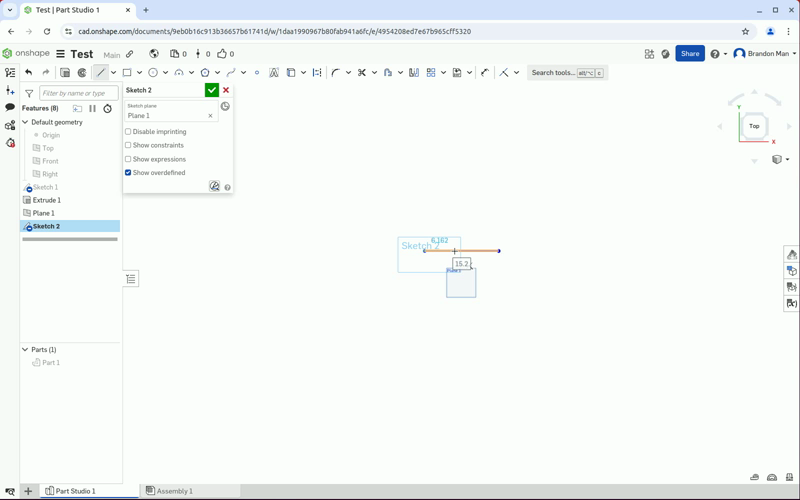
key_down(shift)
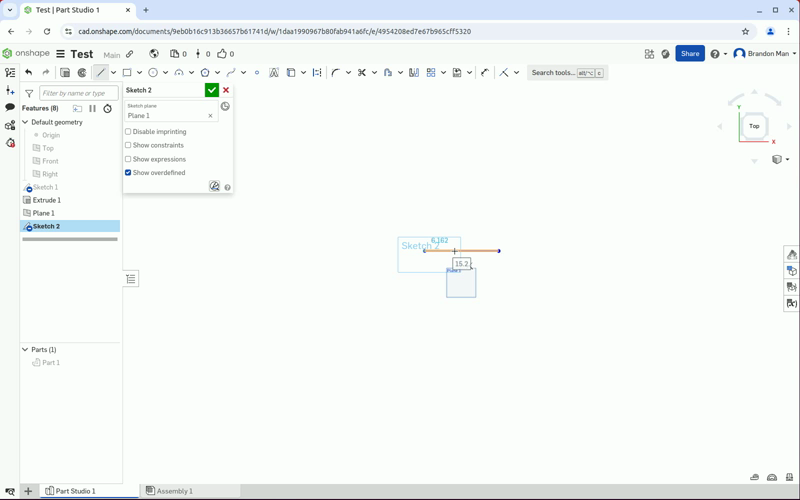
mouse_move(424, 251)
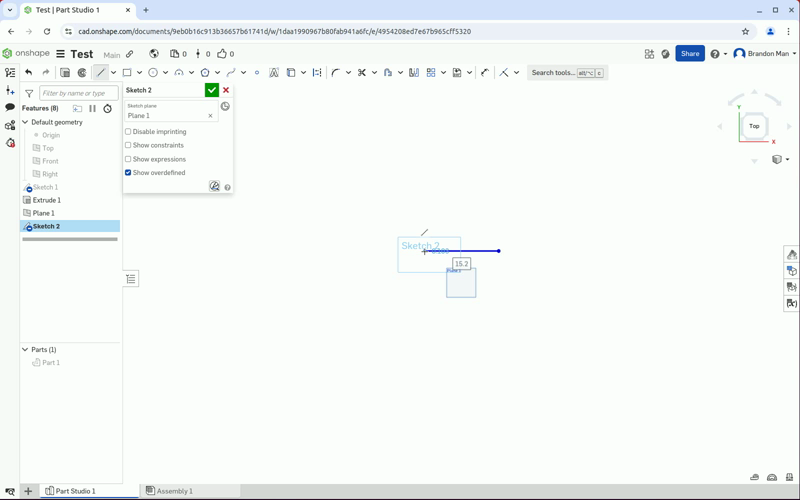
scroll(6)
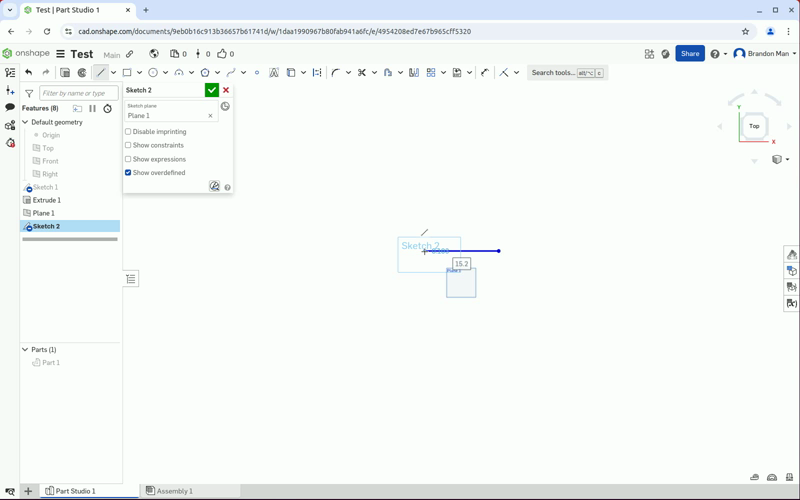
scroll(6)
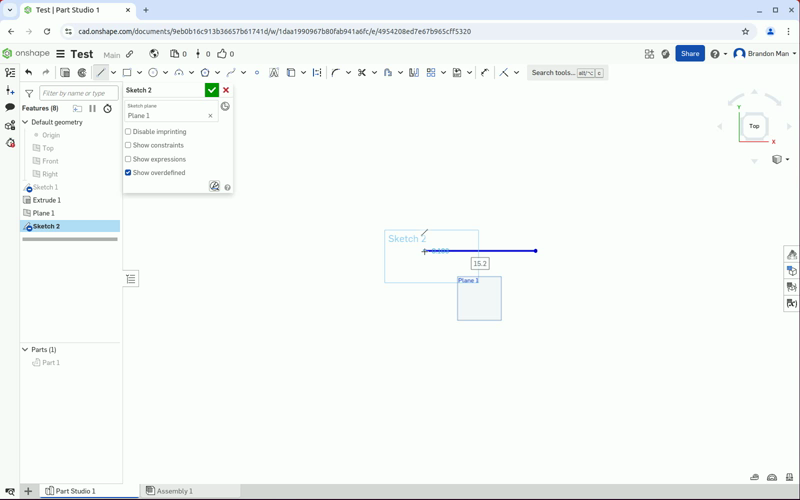
scroll(6)
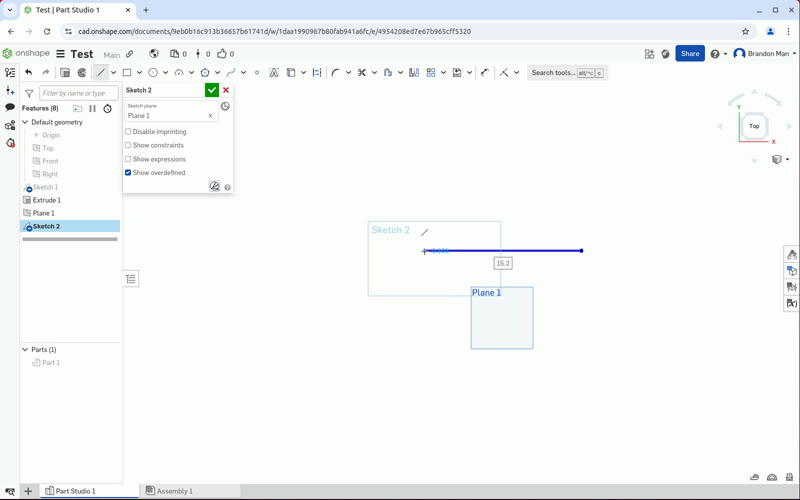
scroll(6)
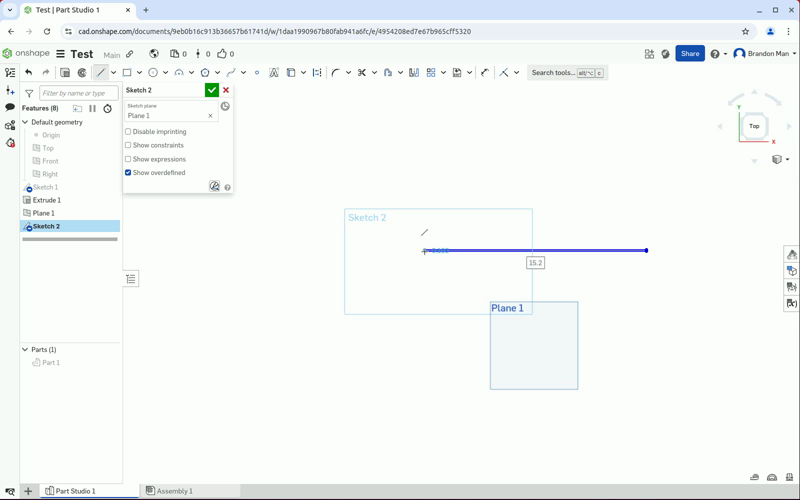
scroll(6)
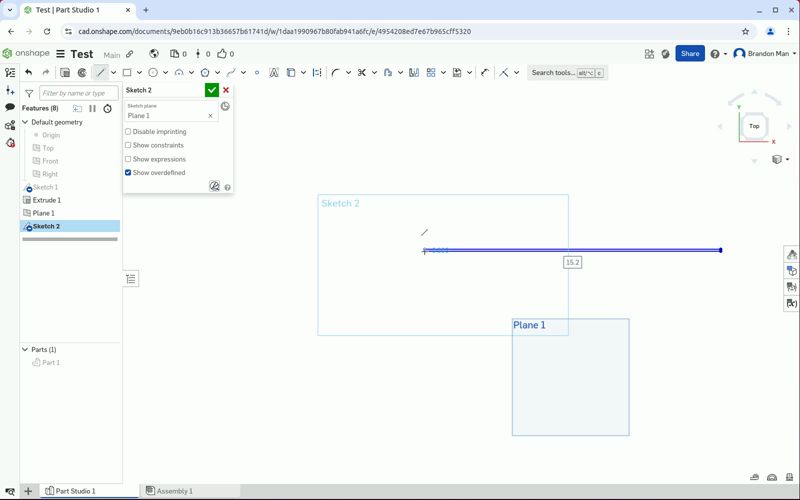
scroll(6)
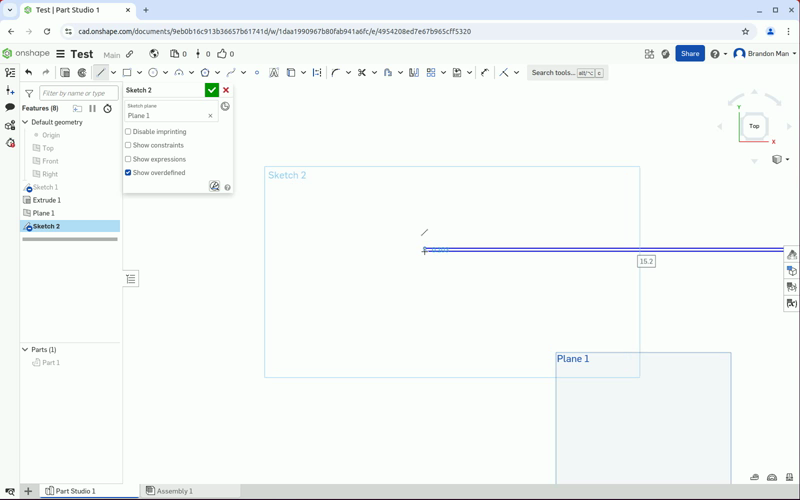
scroll(6)
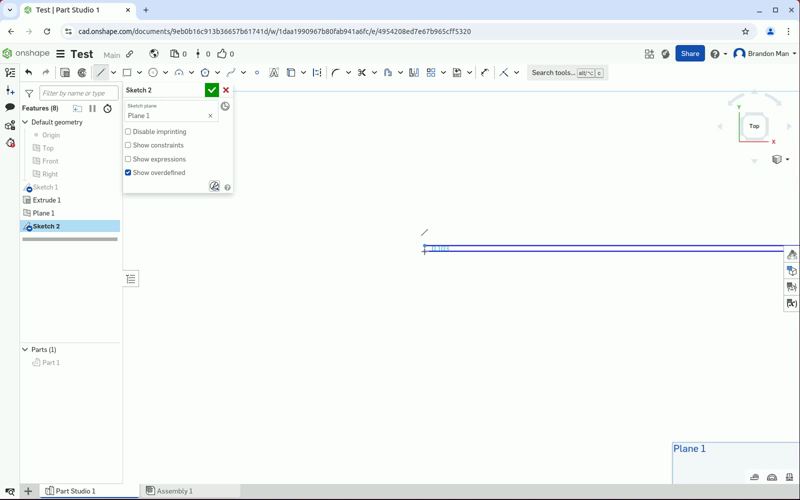
key_up(shift)
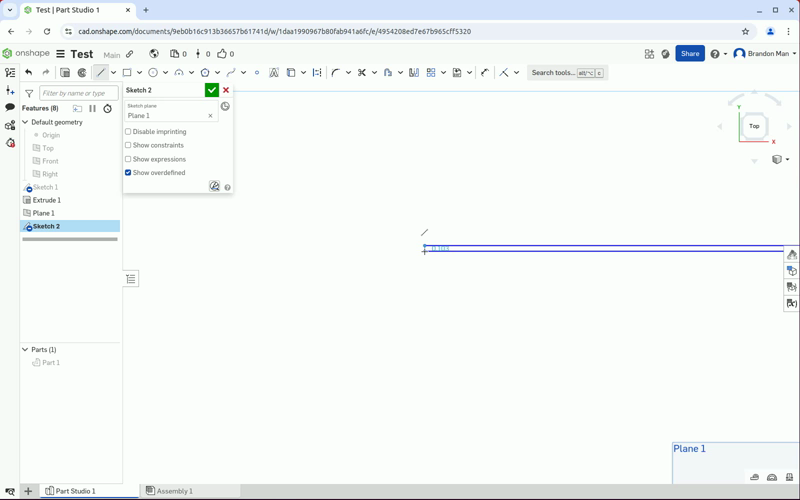
click(424, 251)
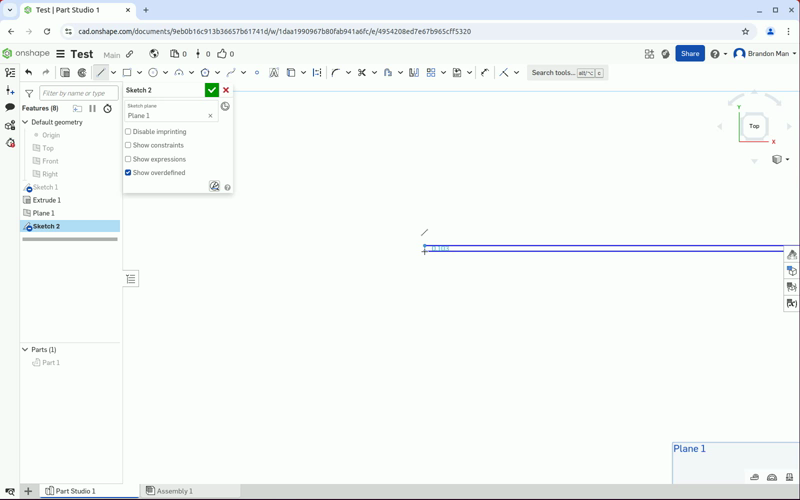
scroll(-6)
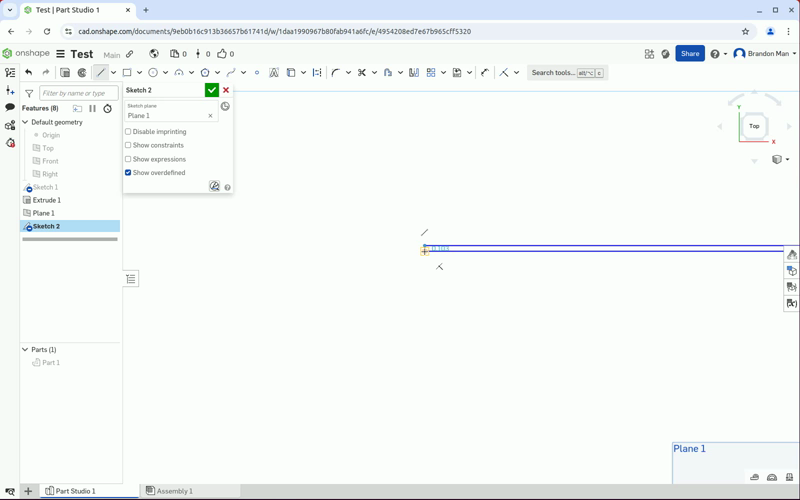
scroll(-6)
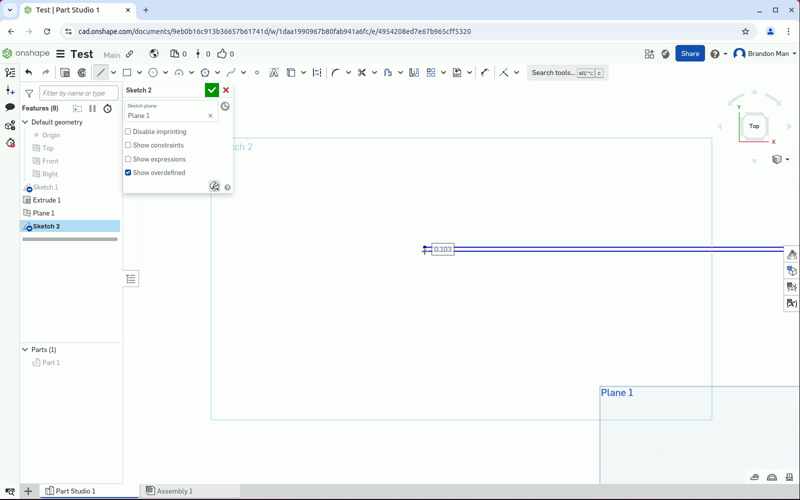
scroll(-6)
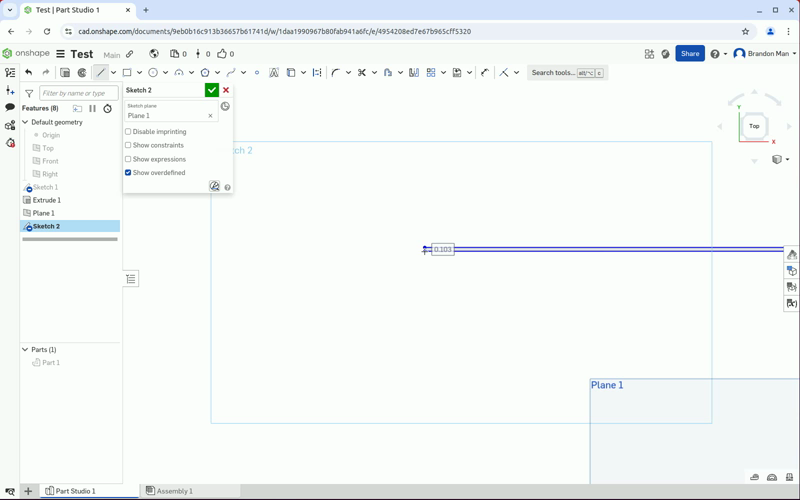
scroll(-6)
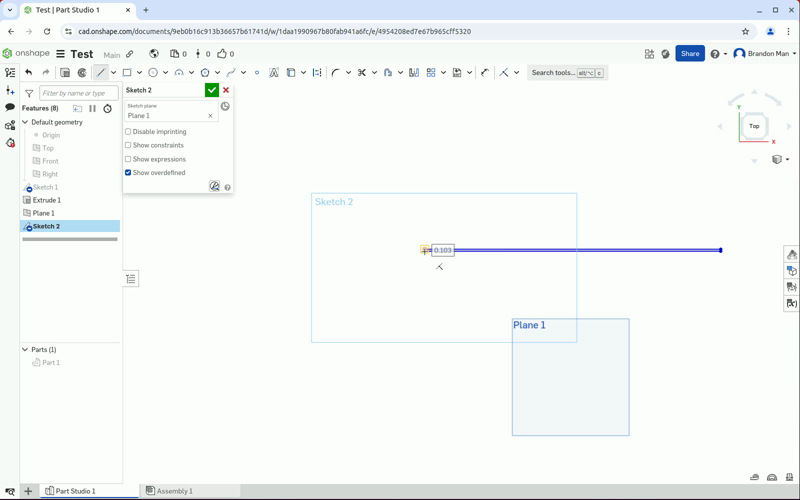
scroll(-6)
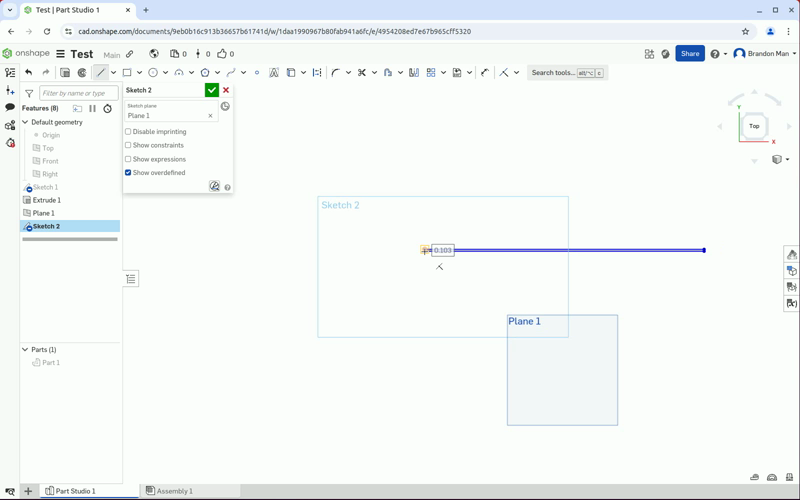
scroll(-6)
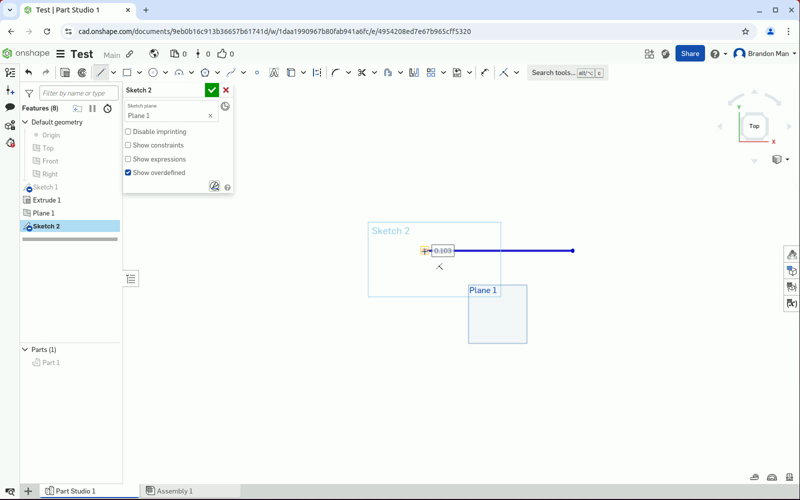
scroll(-6)
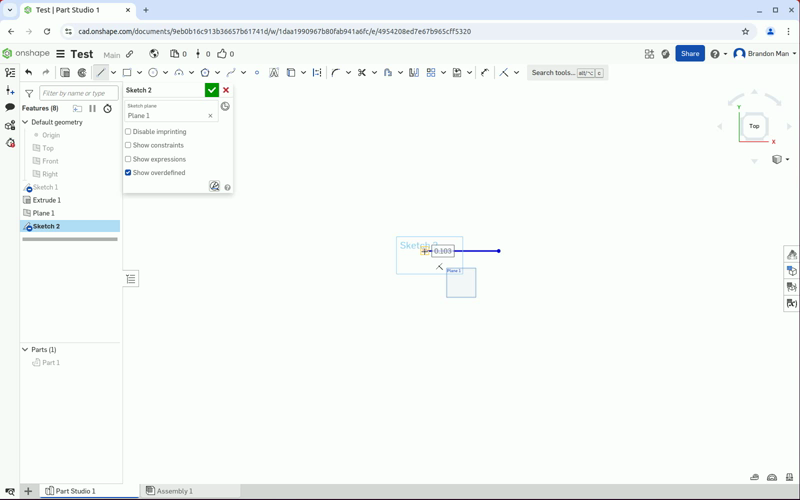
key(esc)
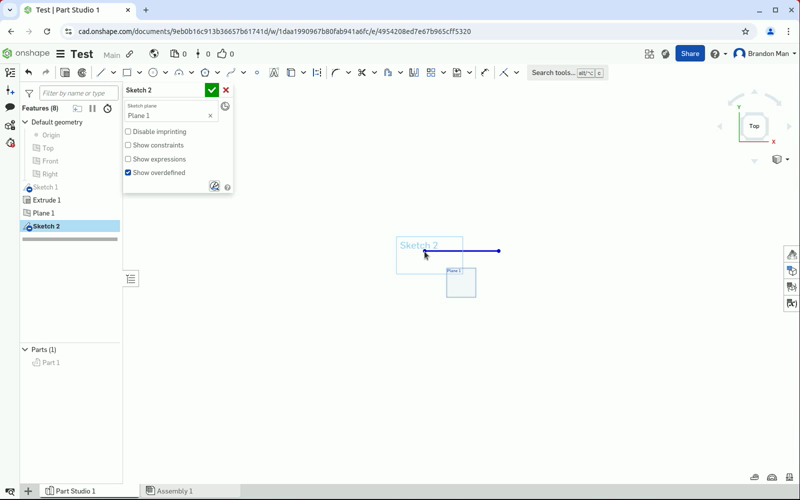
mouse_move(440, 250)
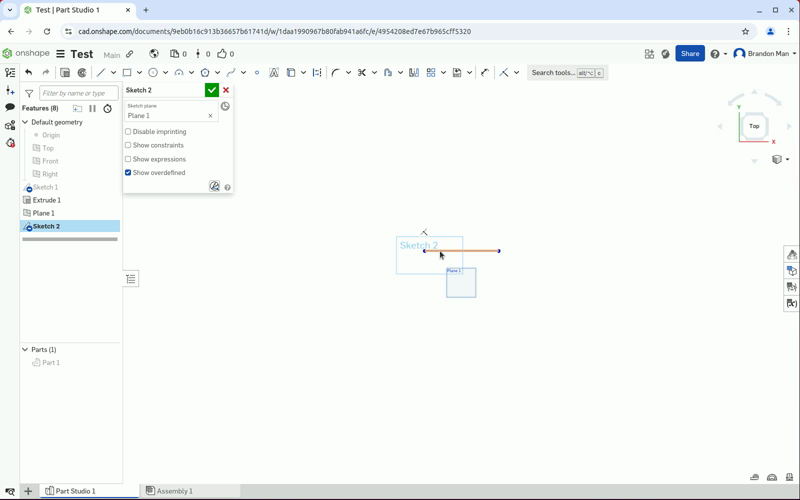
scroll(6)
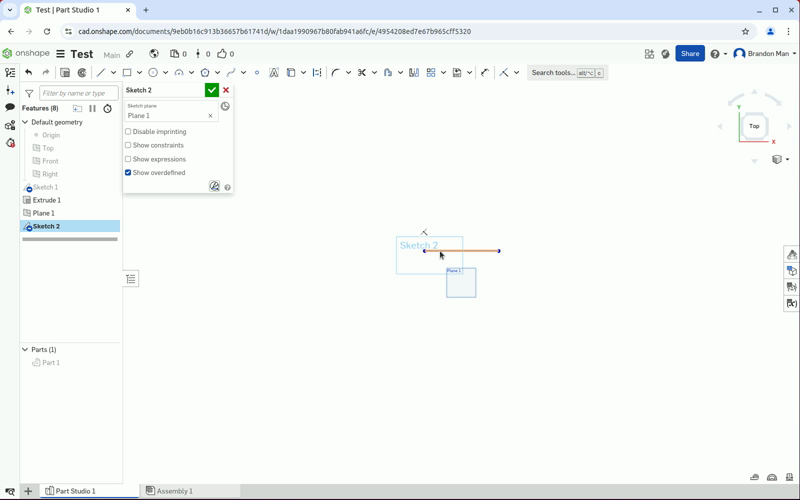
scroll(6)
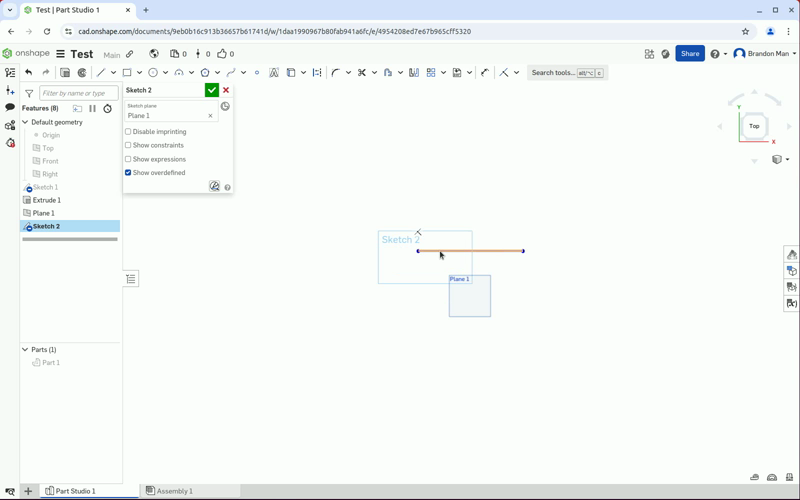
scroll(6)
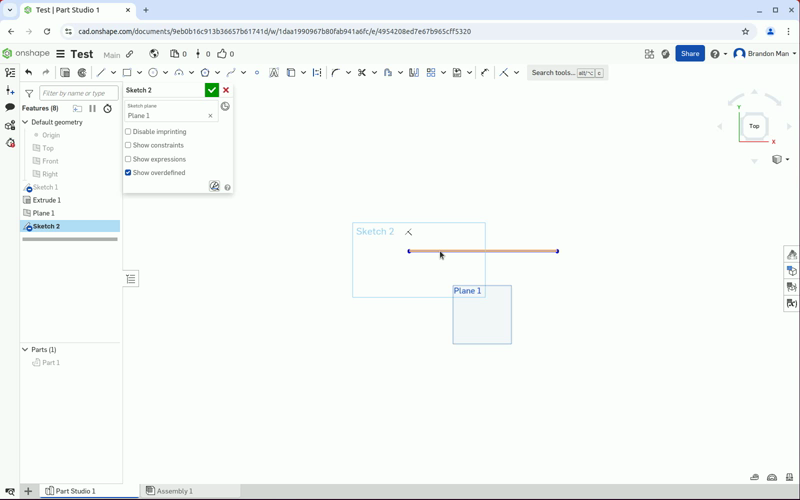
scroll(6)
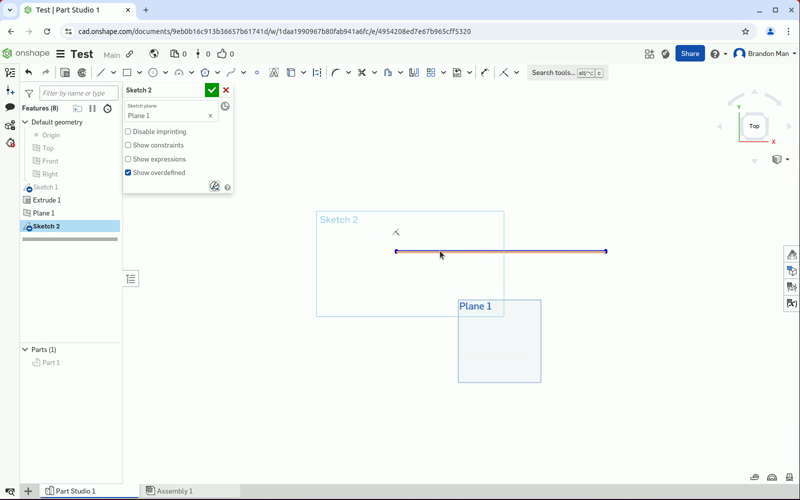
scroll(6)
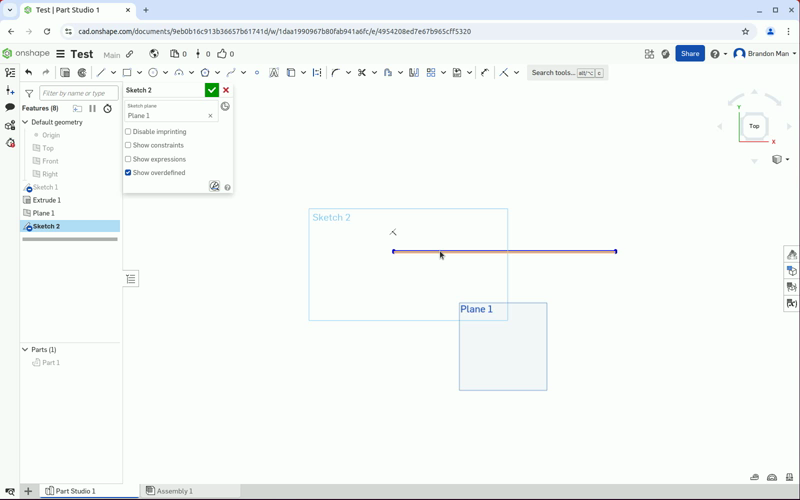
scroll(6)
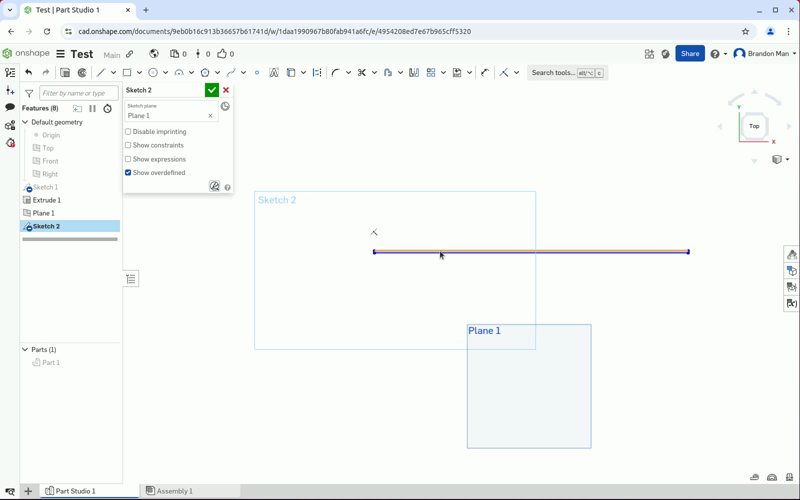
scroll(6)
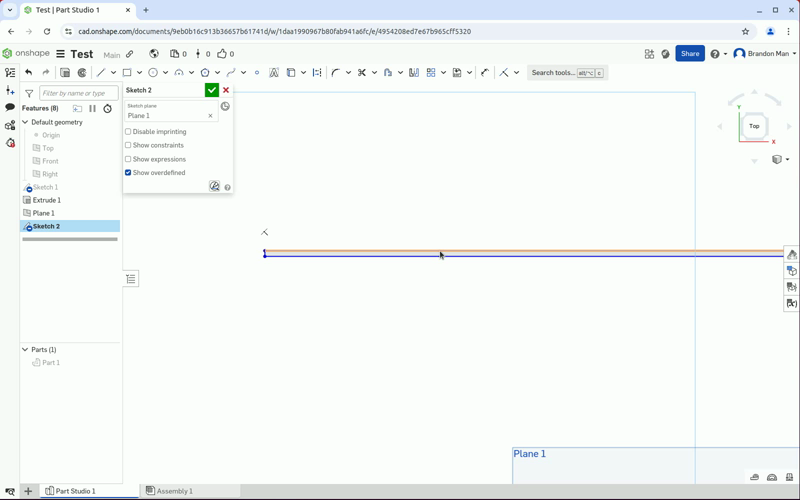
click(440, 250)
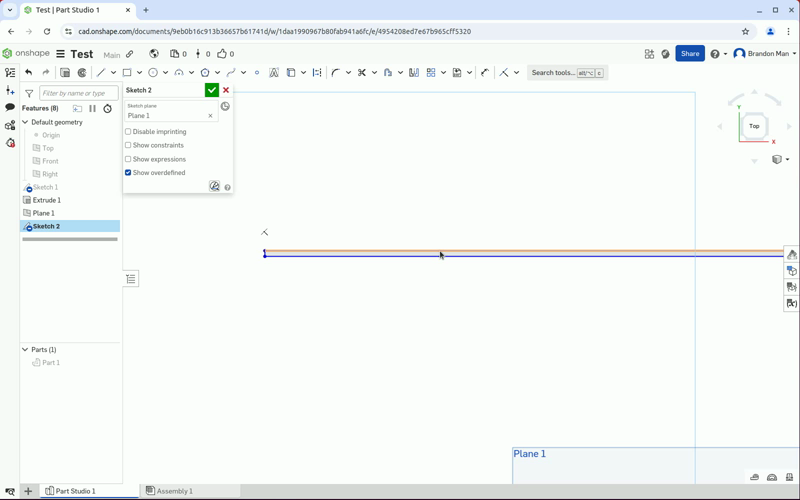
scroll(-6)
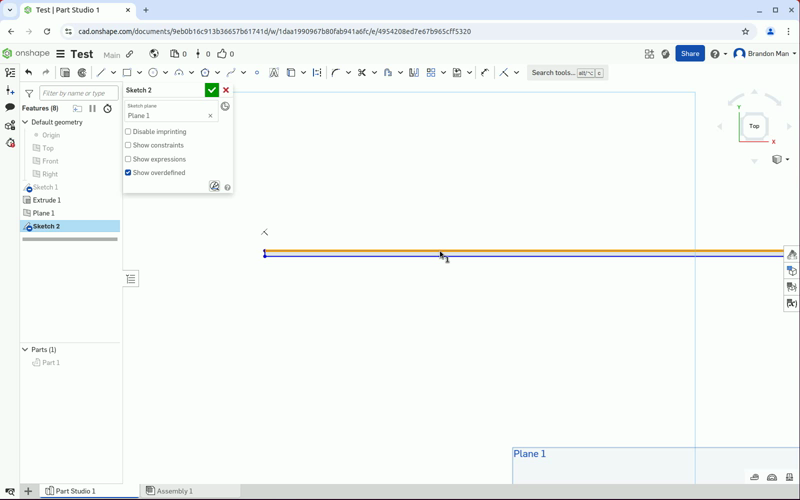
scroll(-6)
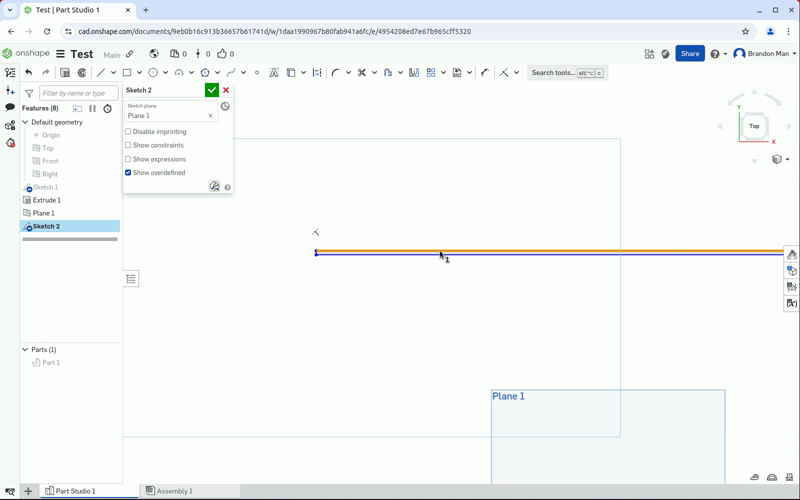
scroll(-6)
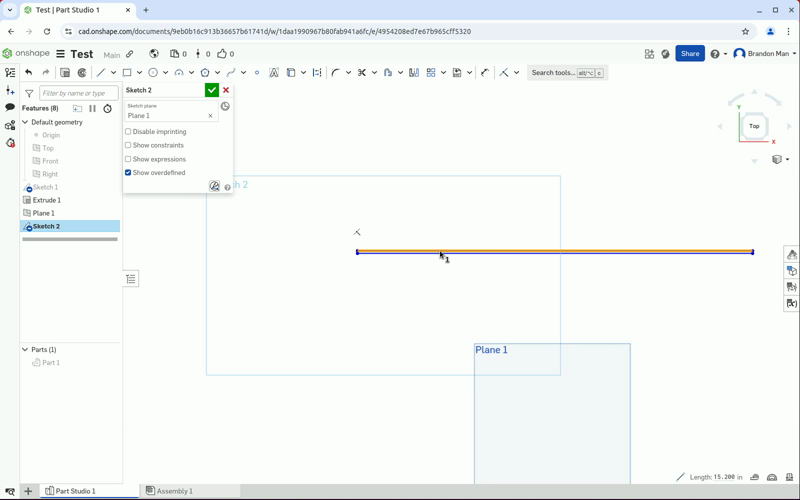
scroll(-6)
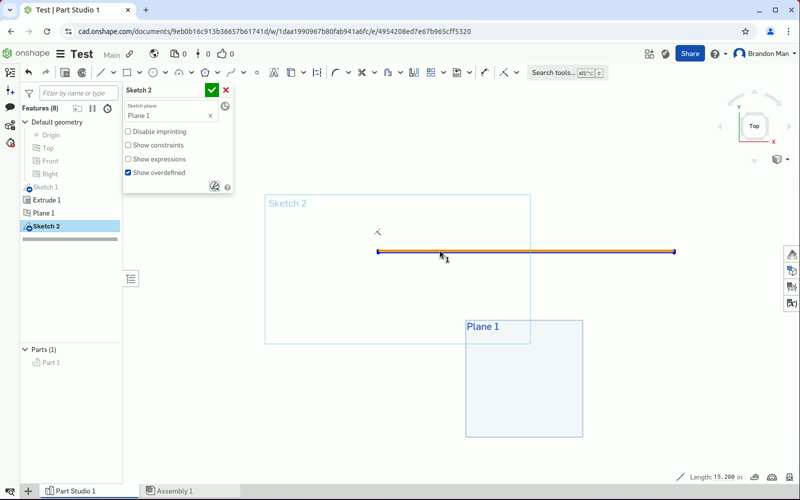
scroll(-6)
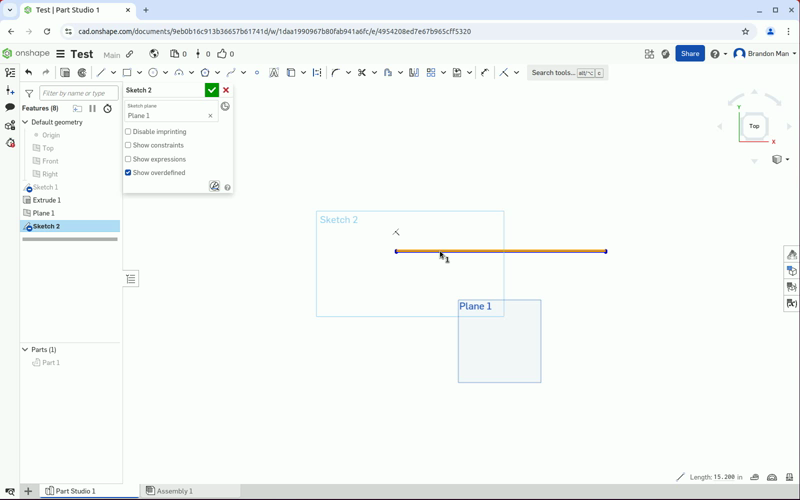
scroll(-6)
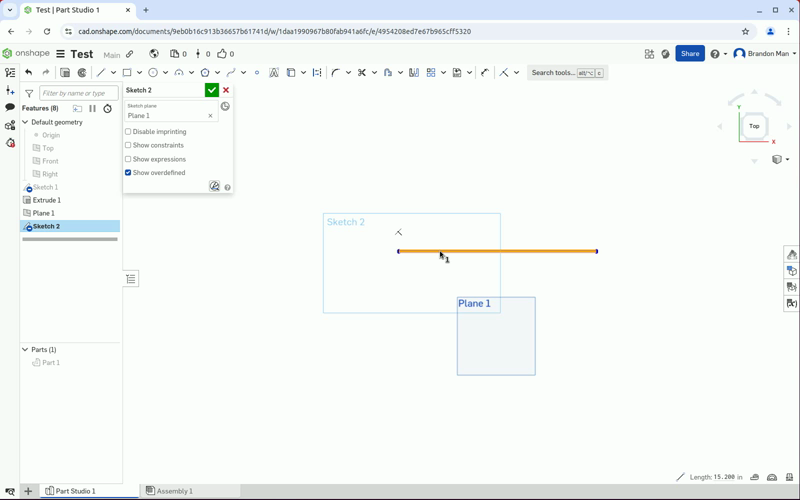
scroll(-6)
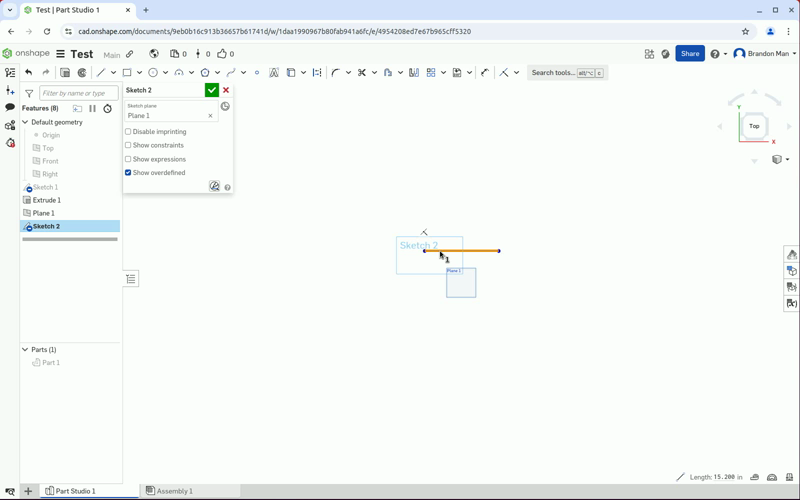
mouse_move(73, 352)
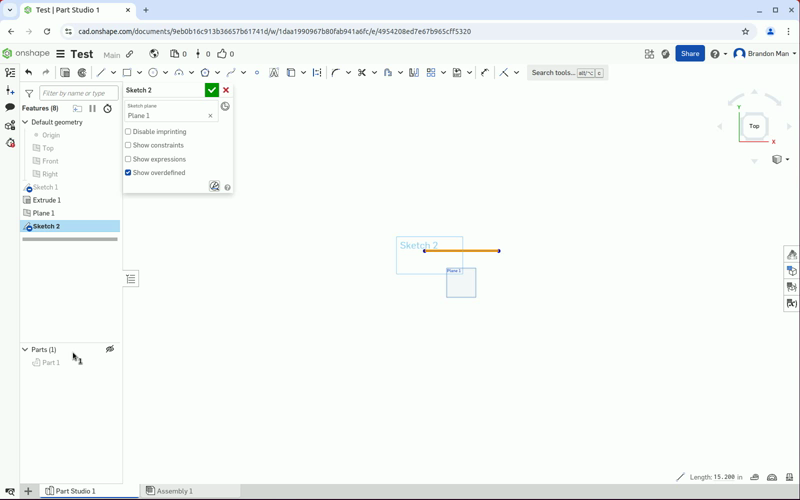
key(shift+y)
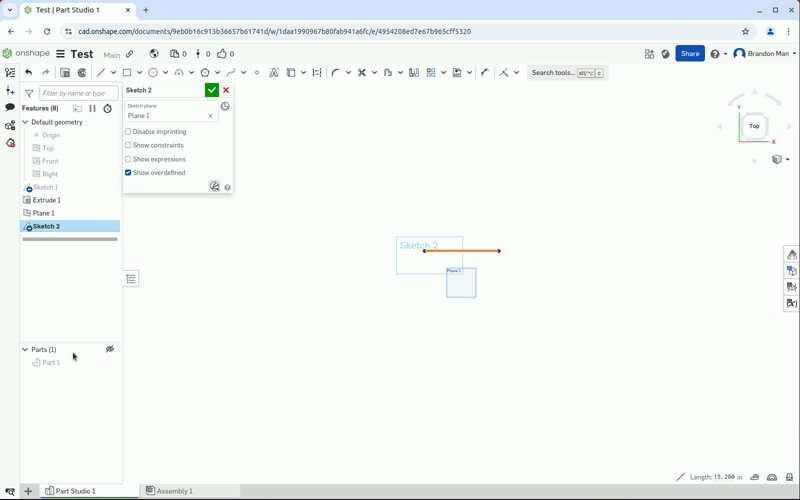
key(shift+e)
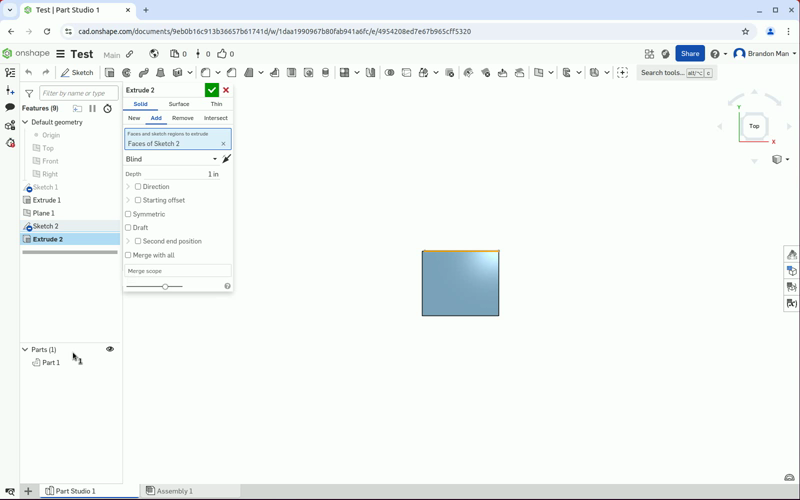
mouse_move(143, 106)
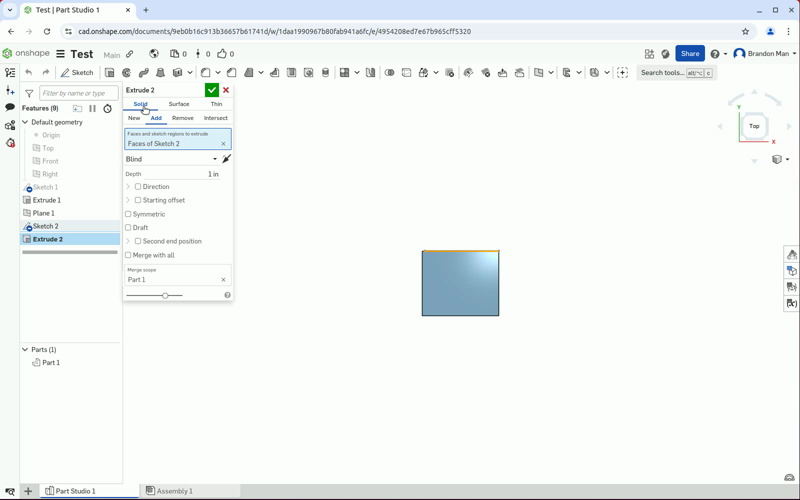
click(143, 106)
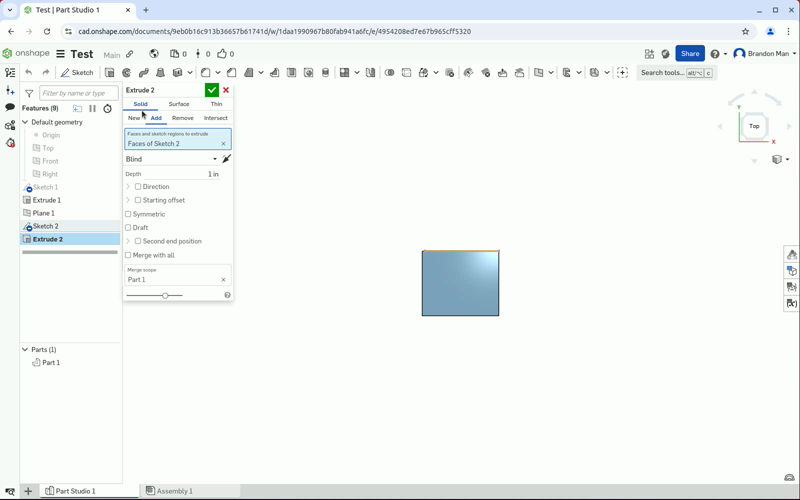
mouse_move(137, 120)
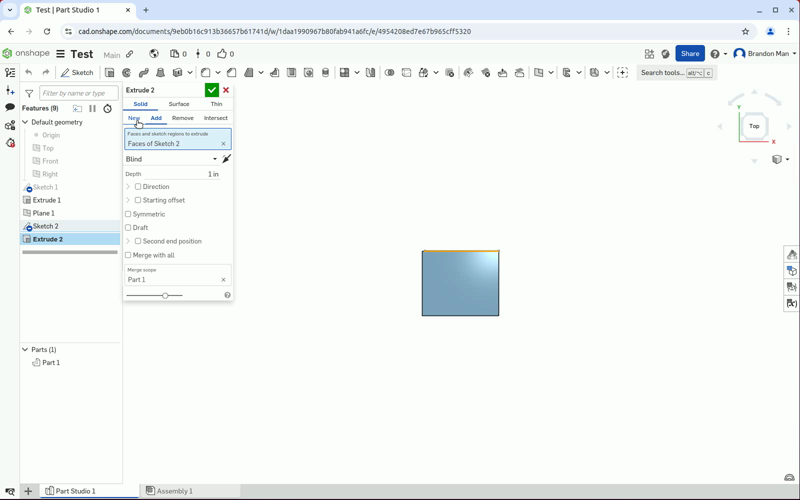
click(137, 120)
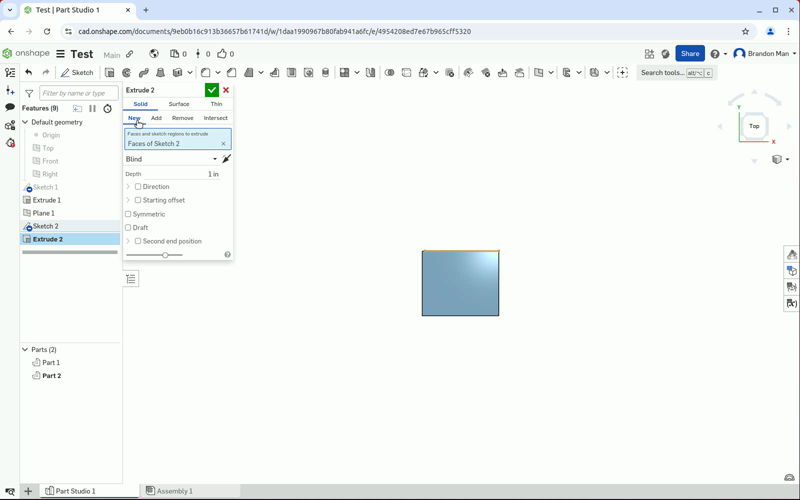
key(tab, 4)
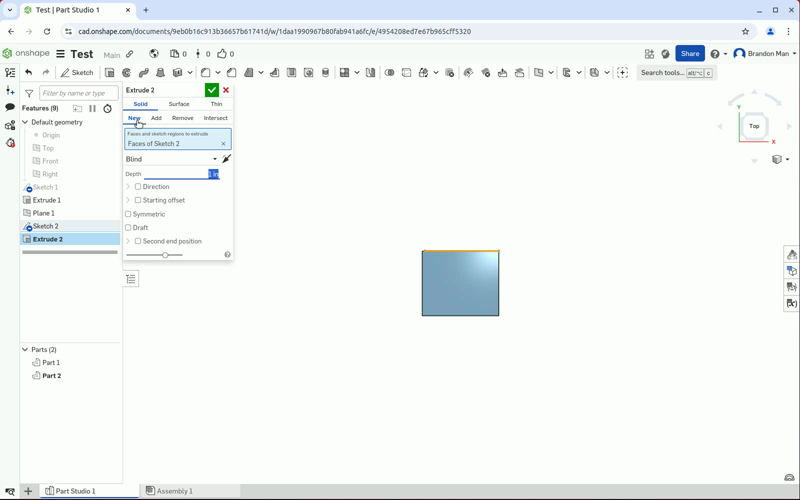
text(9.628)
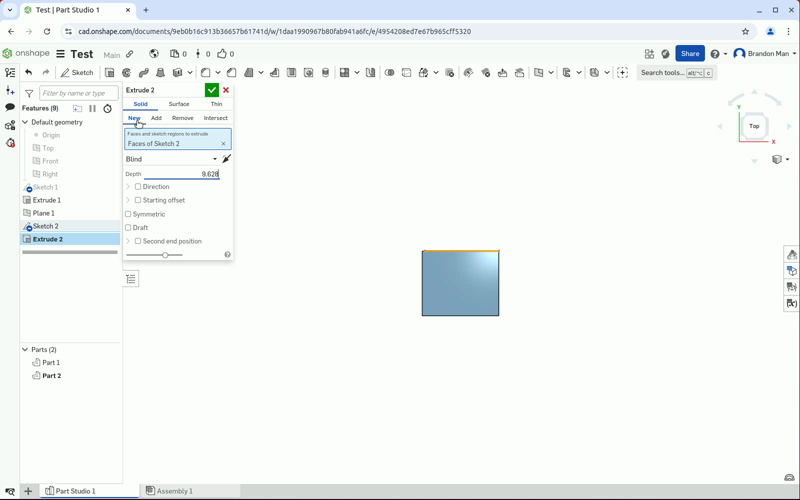
key(enter)
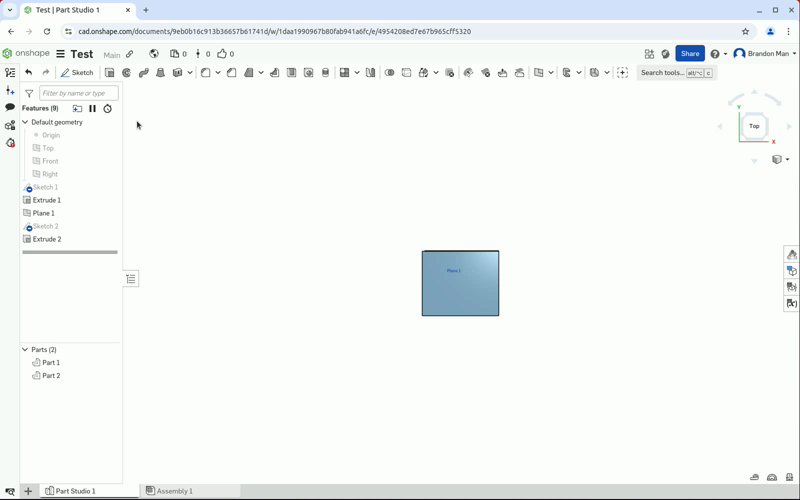
key(shift+h)
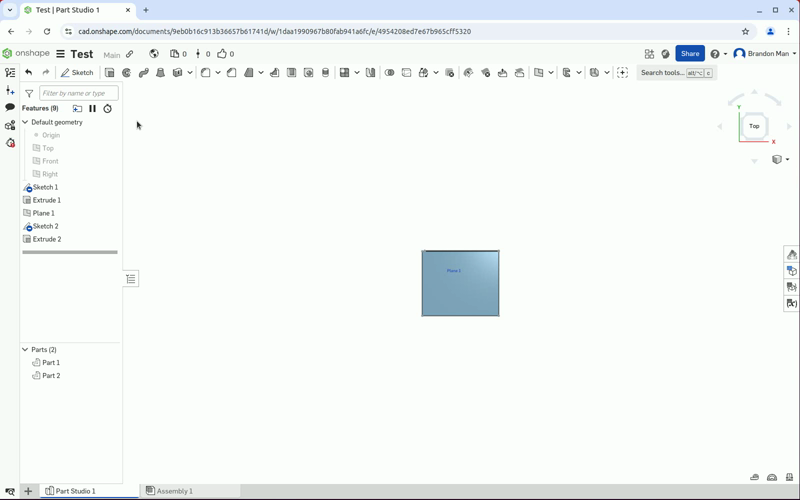
key(shift+h)
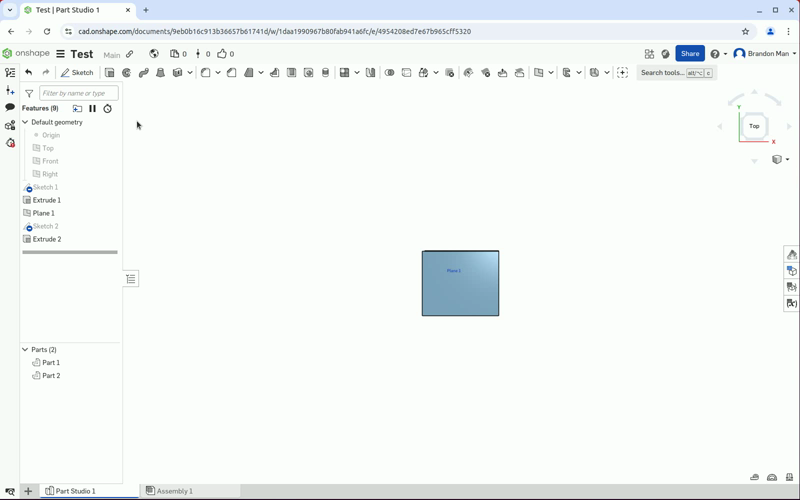
mouse_move(73, 189)
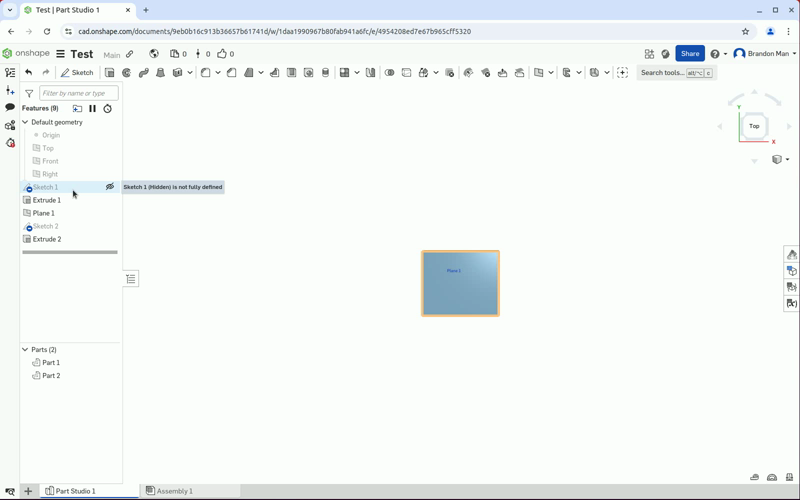
click(73, 189)
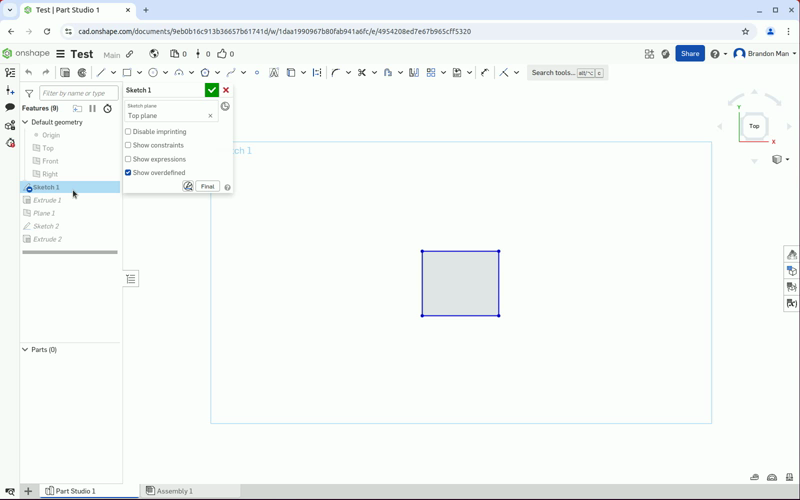
mouse_move(229, 92)
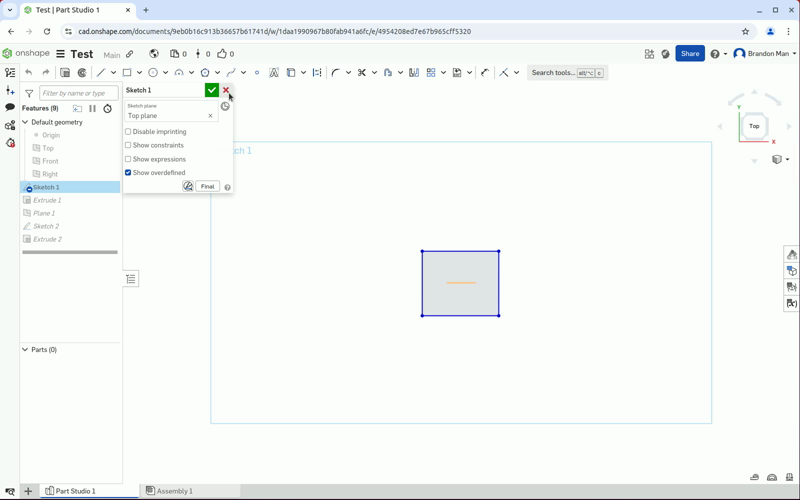
click(229, 92)
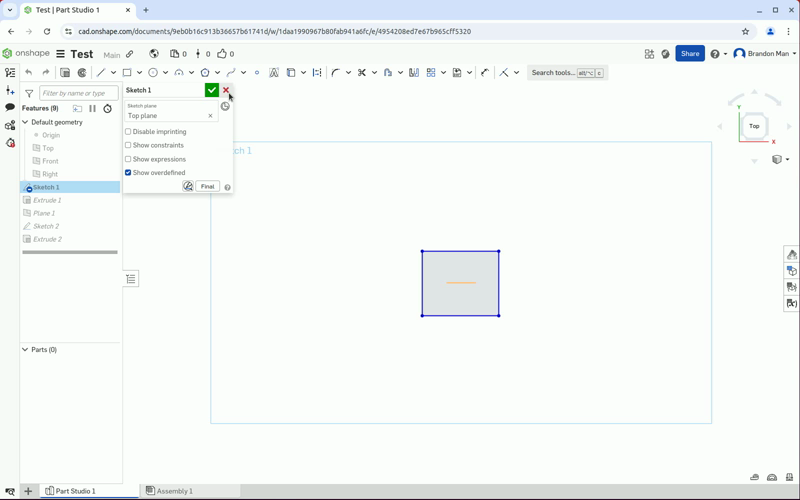
key(shift+s)
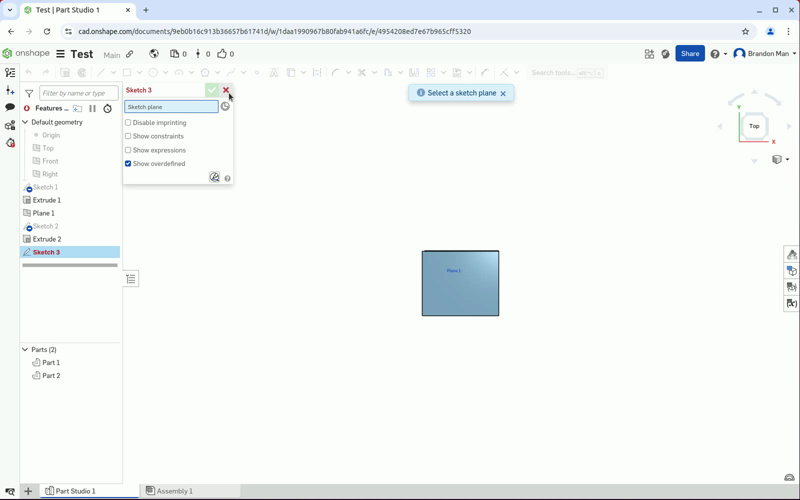
mouse_move(73, 215)
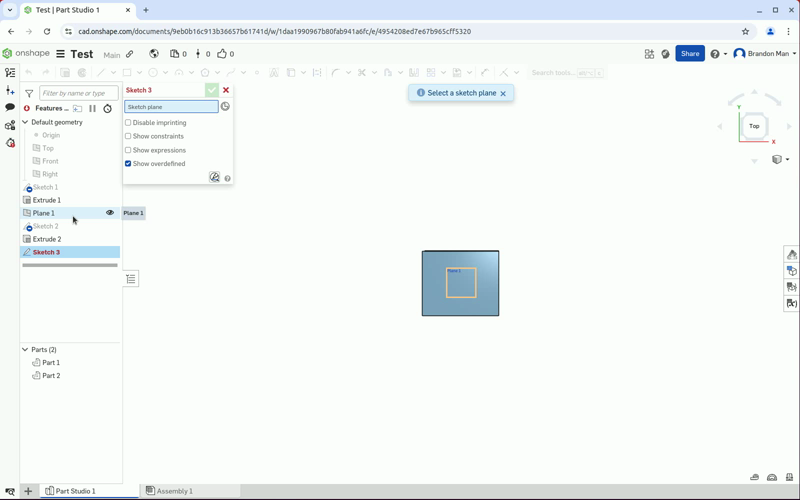
click(73, 215)
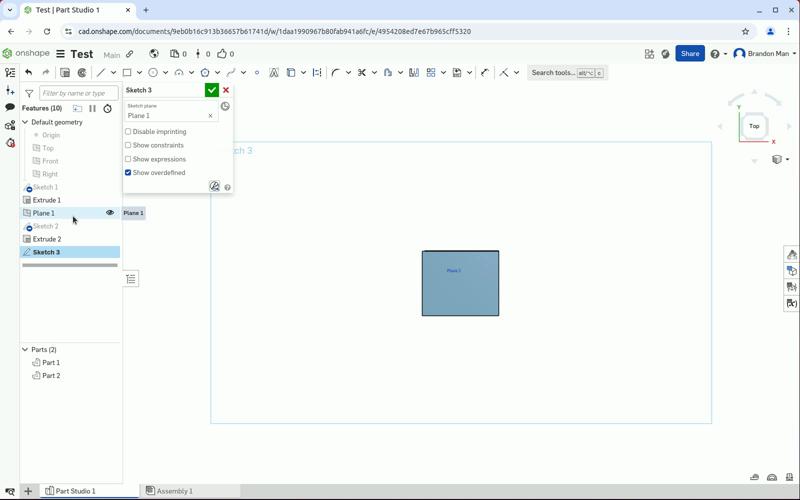
mouse_move(73, 352)
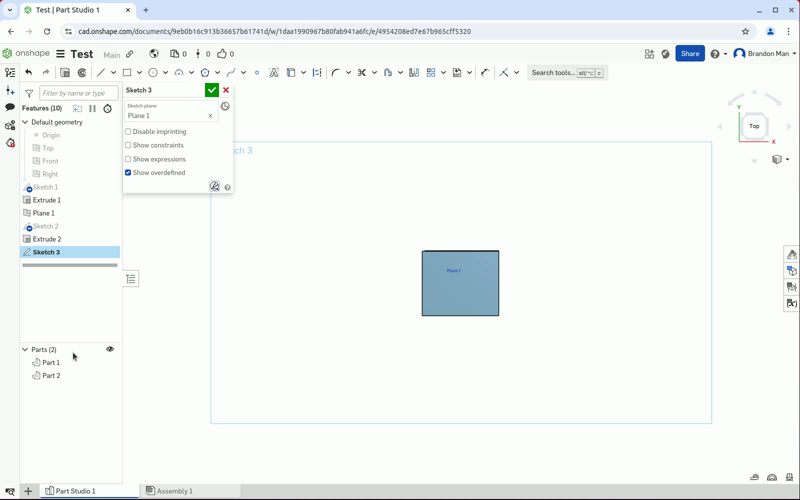
key(y)
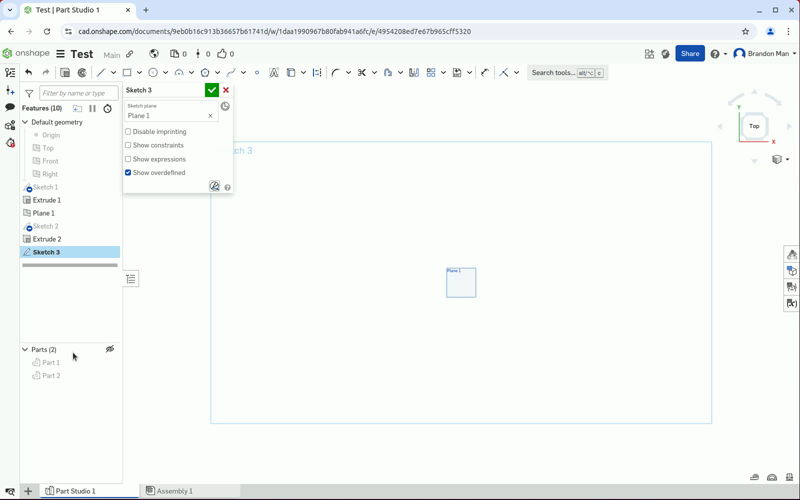
key(l)
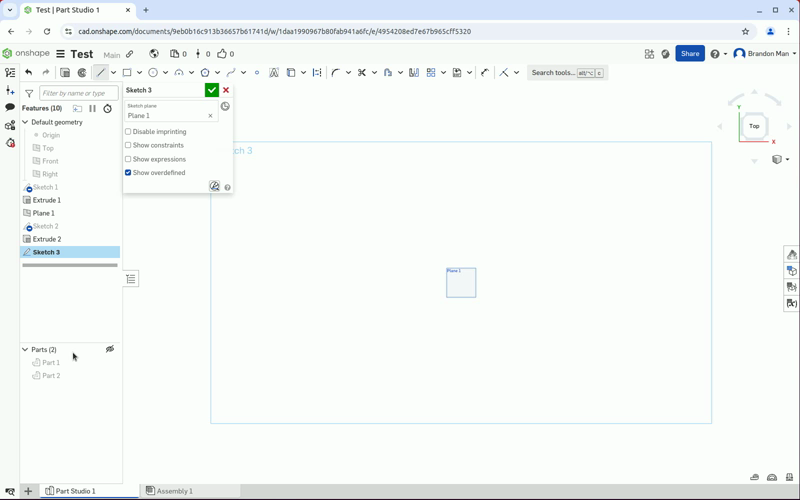
key_down(shift)
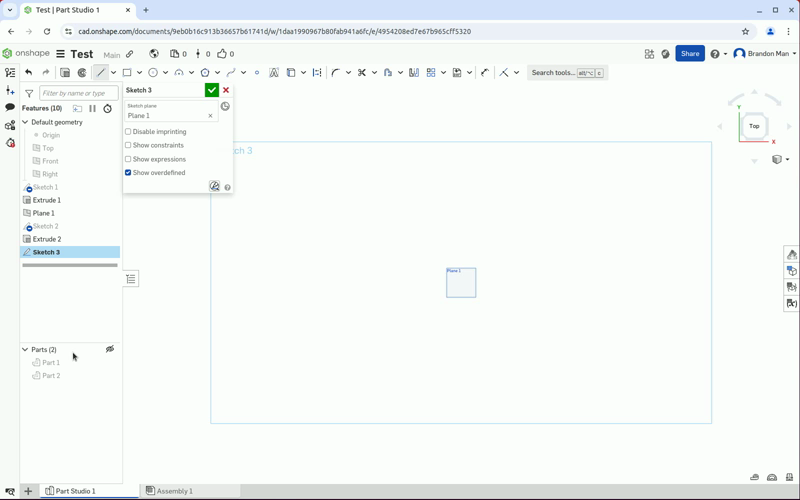
mouse_move(508, 262)
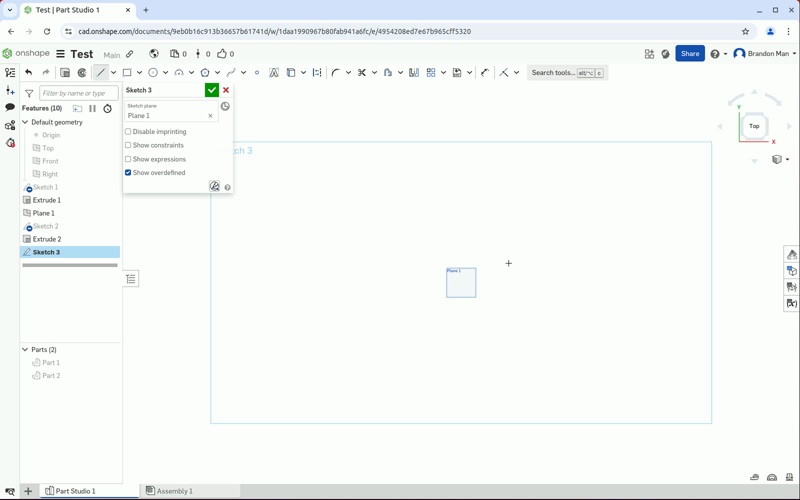
click(508, 262)
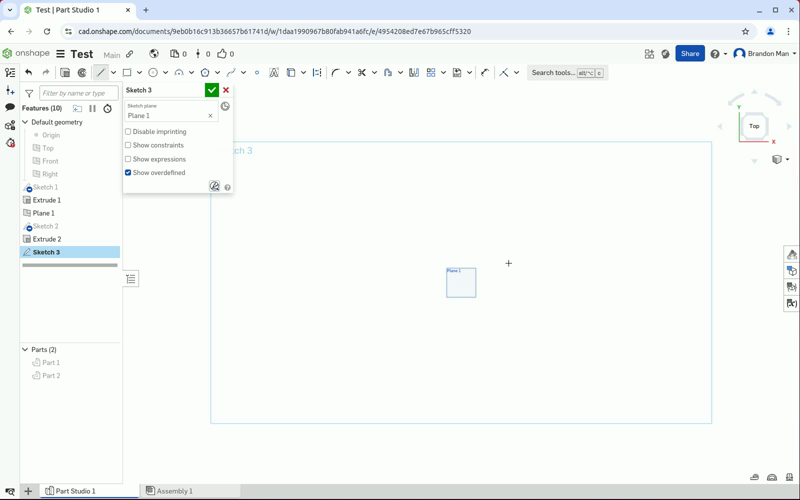
key_up(shift)
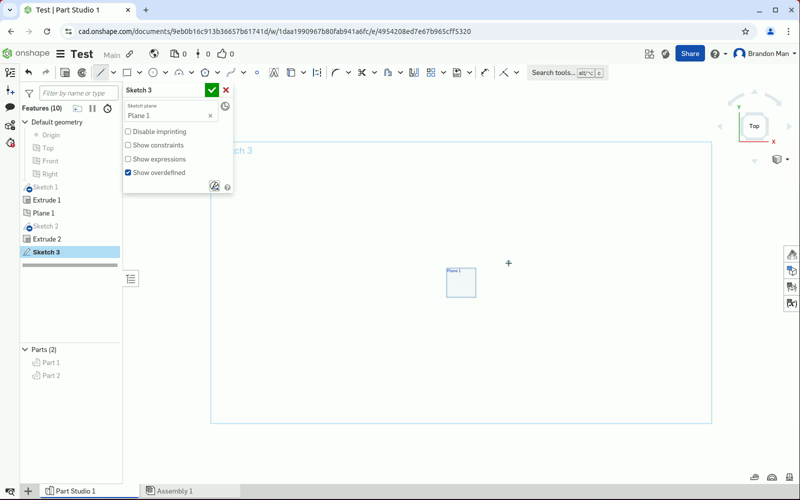
key_down(shift)
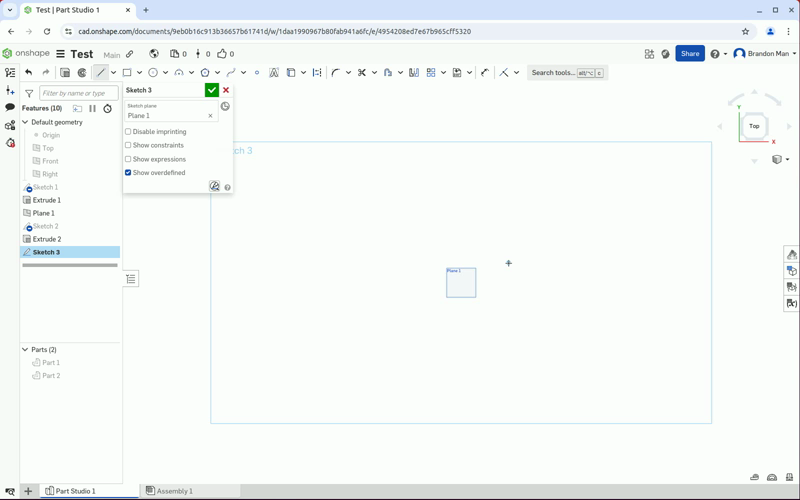
mouse_move(538, 262)
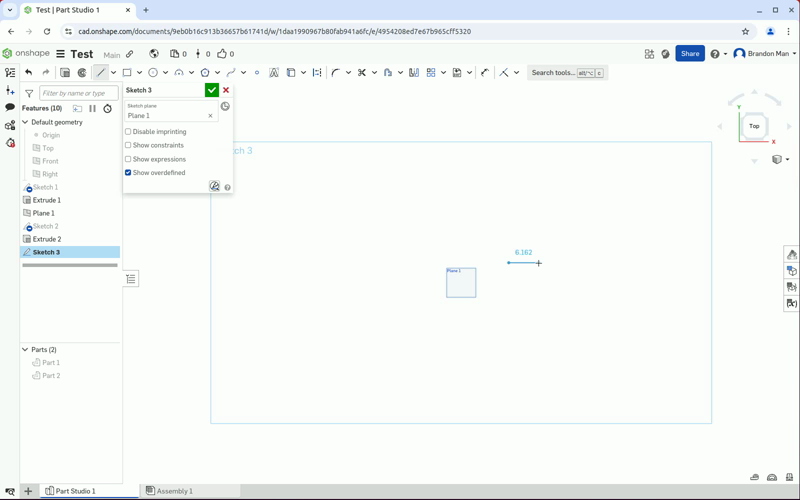
mouse_move(512, 262)
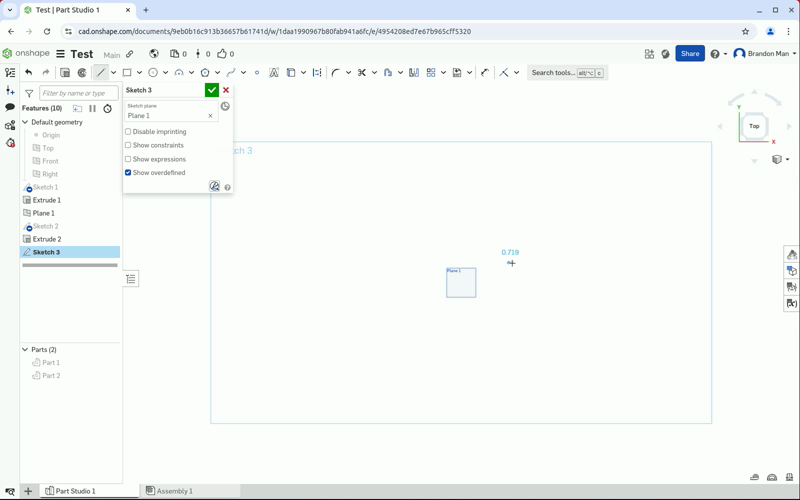
scroll(6)
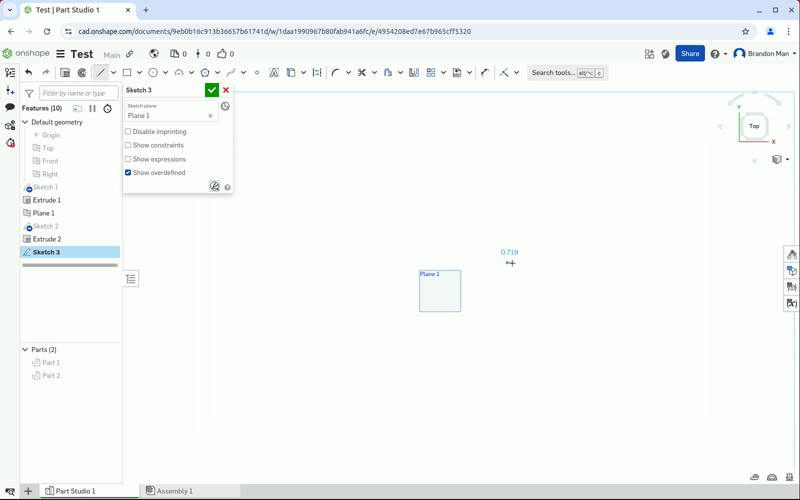
scroll(6)
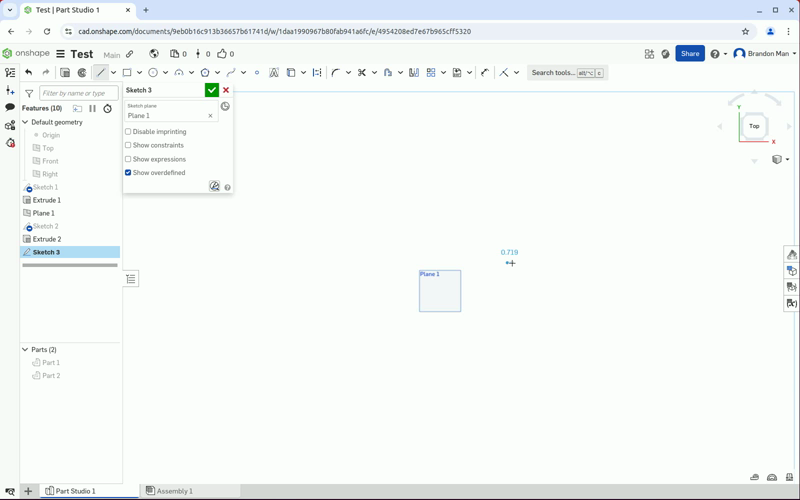
scroll(6)
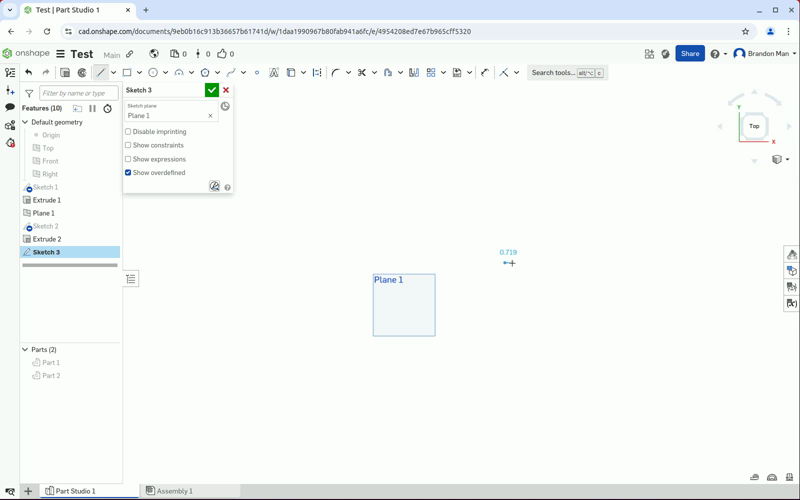
scroll(6)
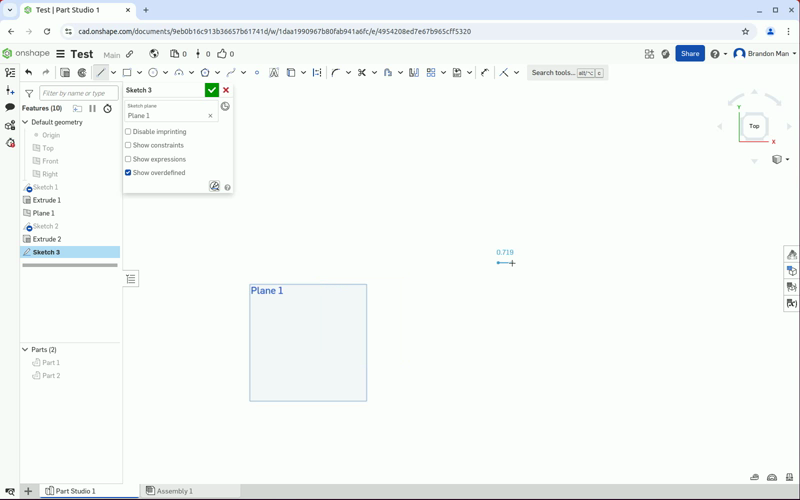
scroll(6)
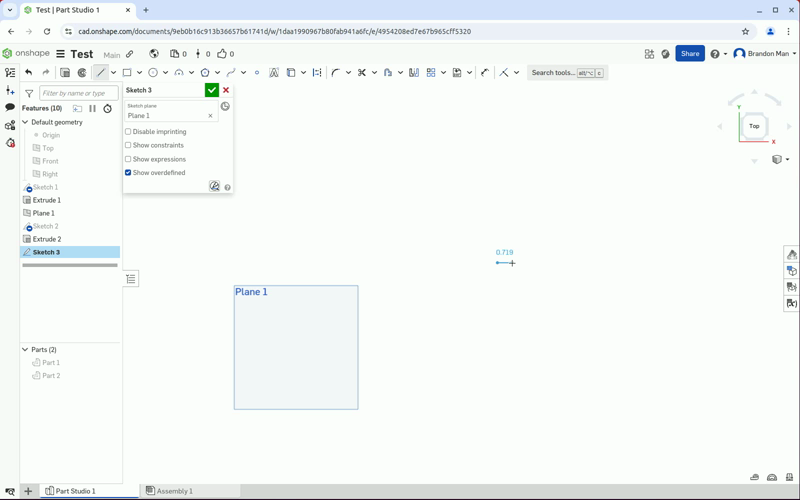
scroll(6)
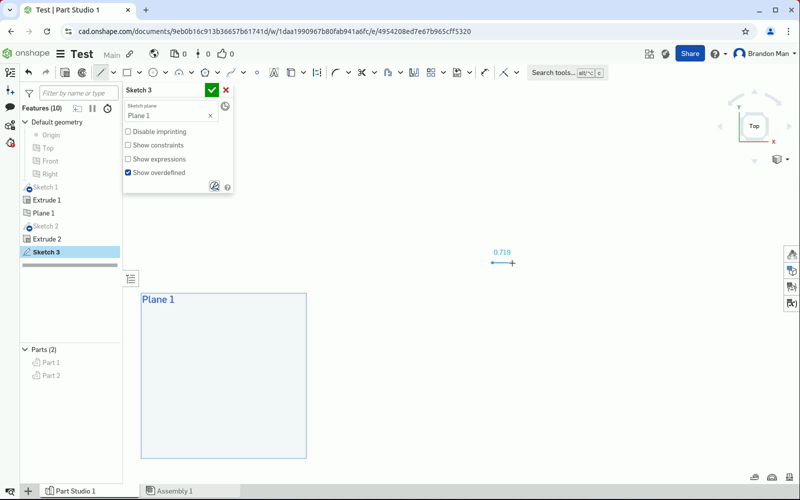
scroll(6)
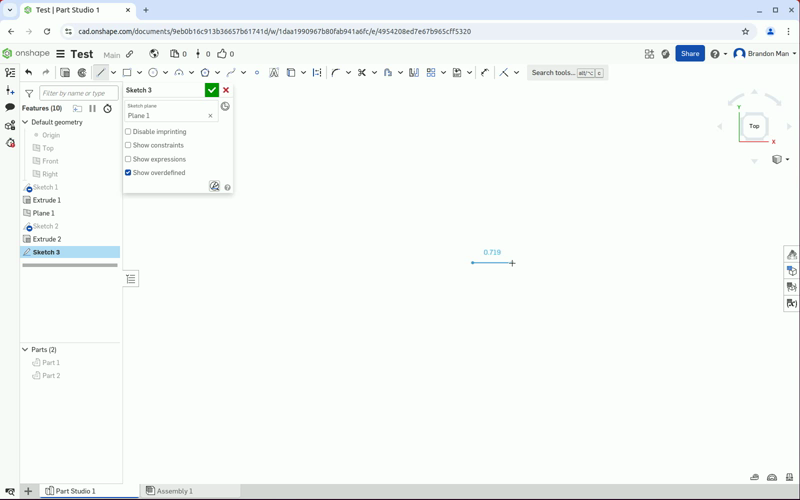
click(512, 262)
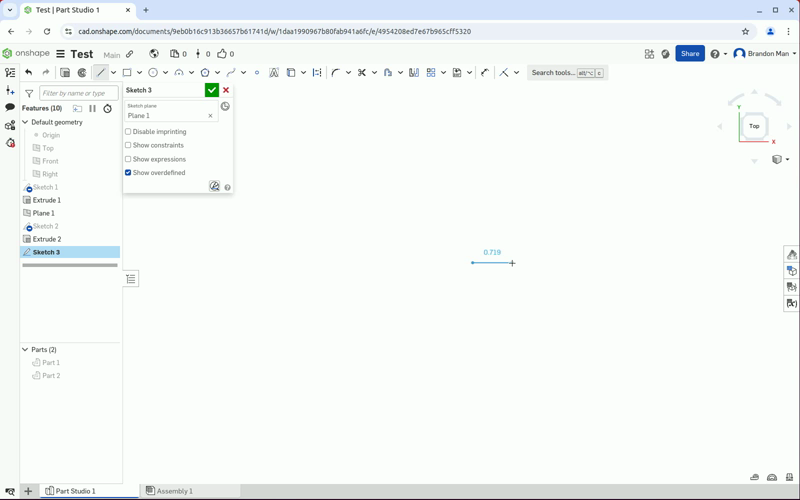
scroll(-6)
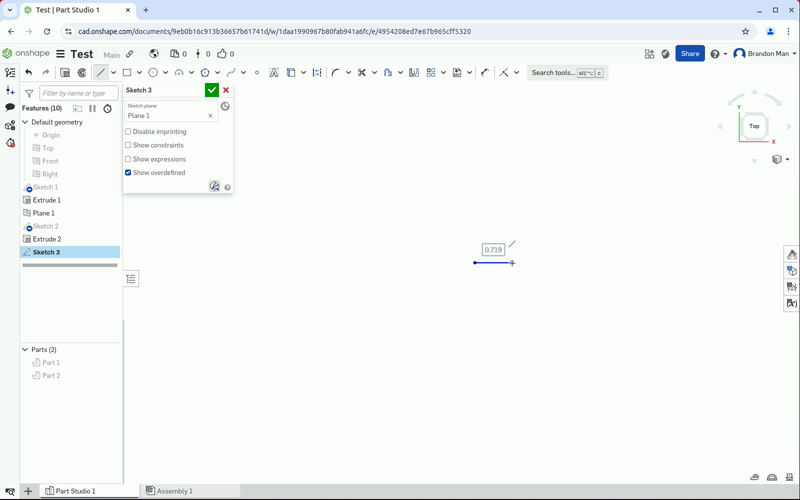
scroll(-6)
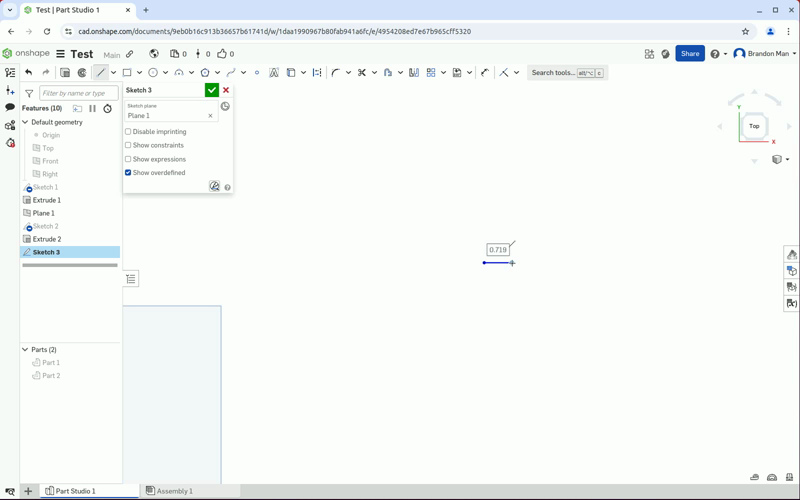
scroll(-6)
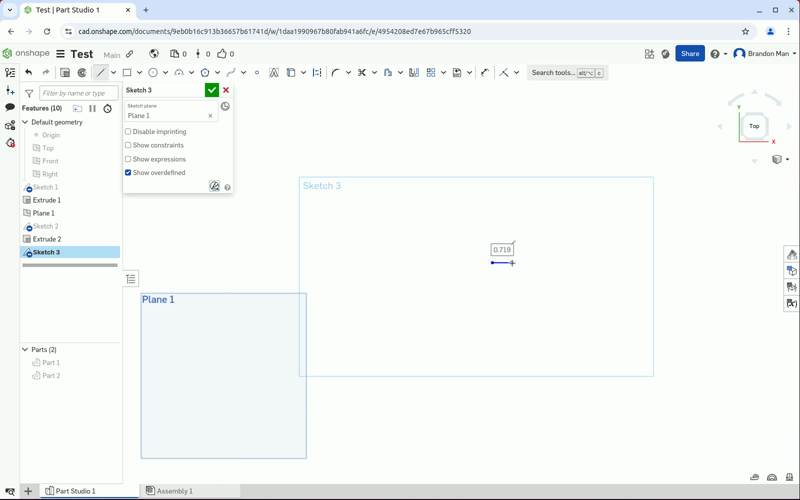
scroll(-6)
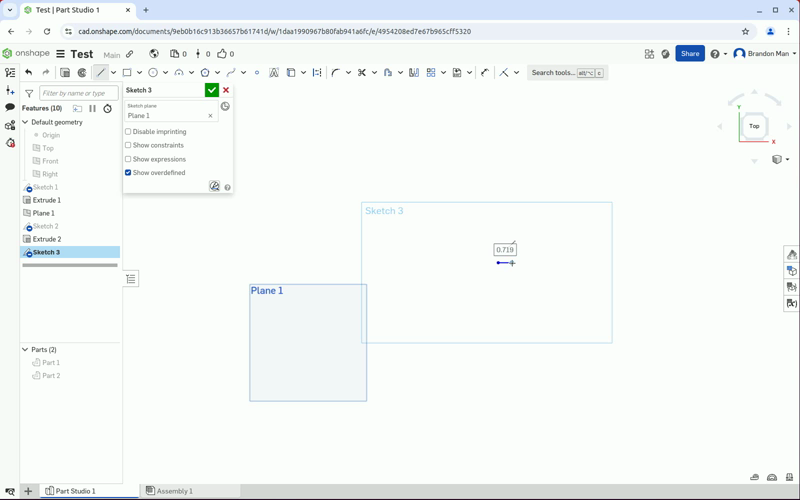
scroll(-6)
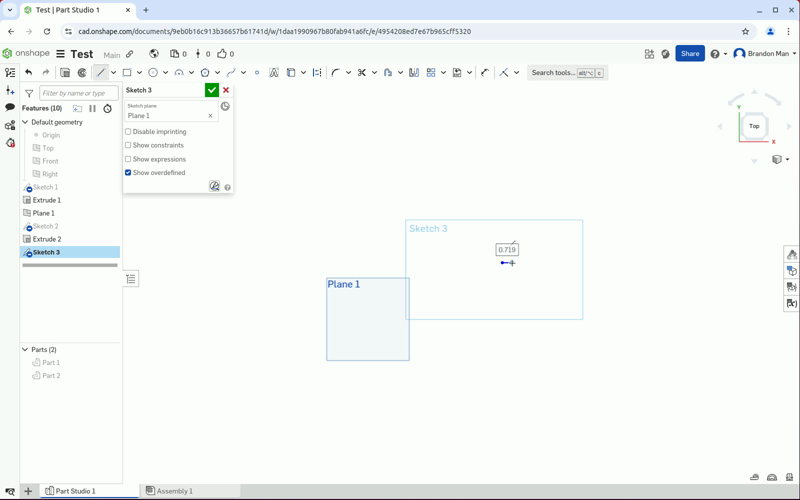
scroll(-6)
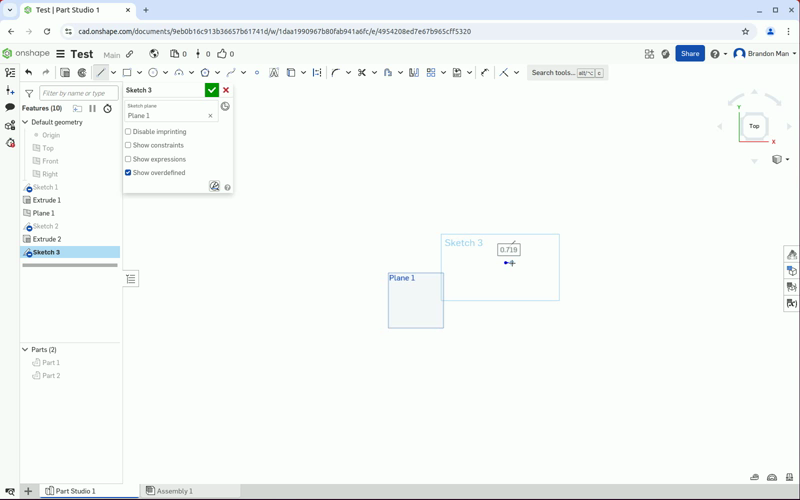
scroll(-6)
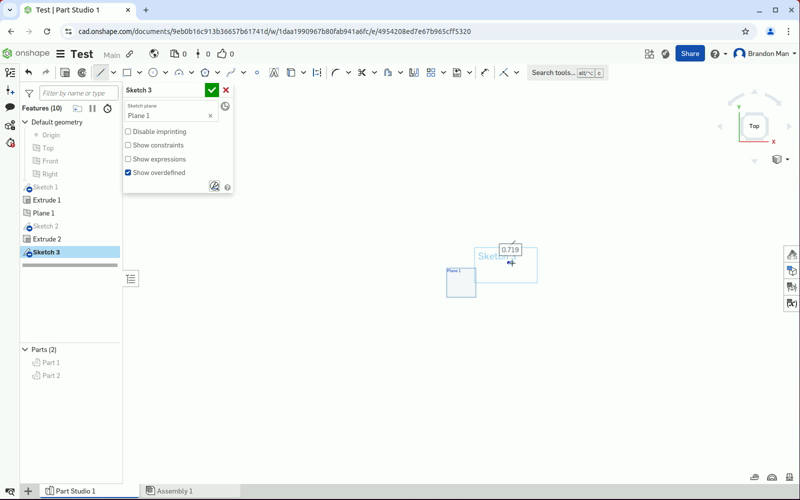
key_up(shift)
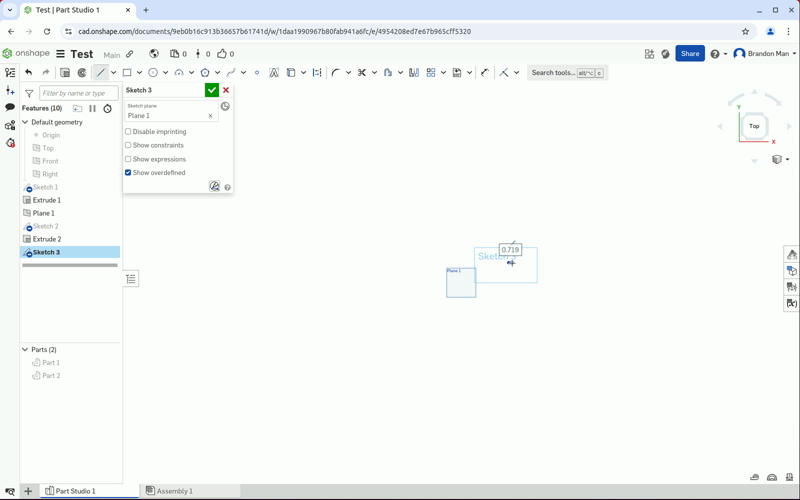
key_down(shift)
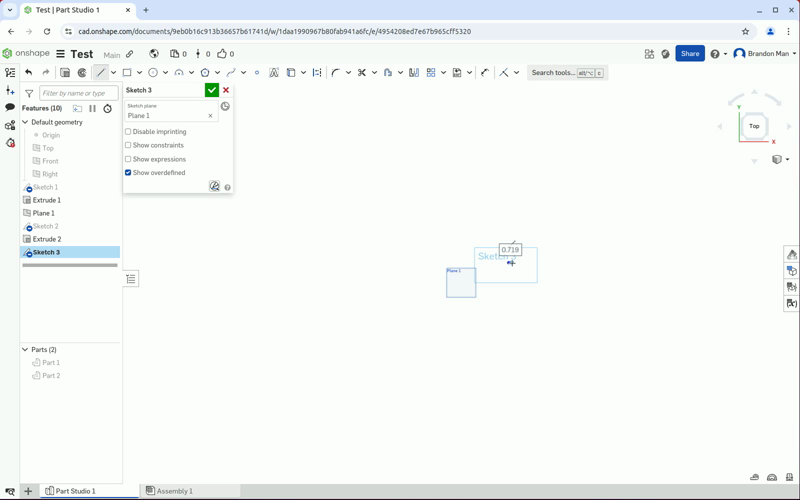
mouse_move(542, 262)
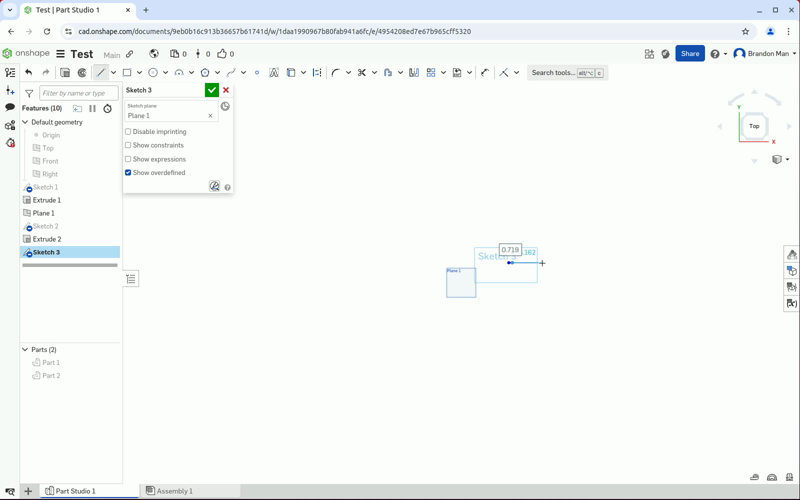
mouse_move(512, 261)
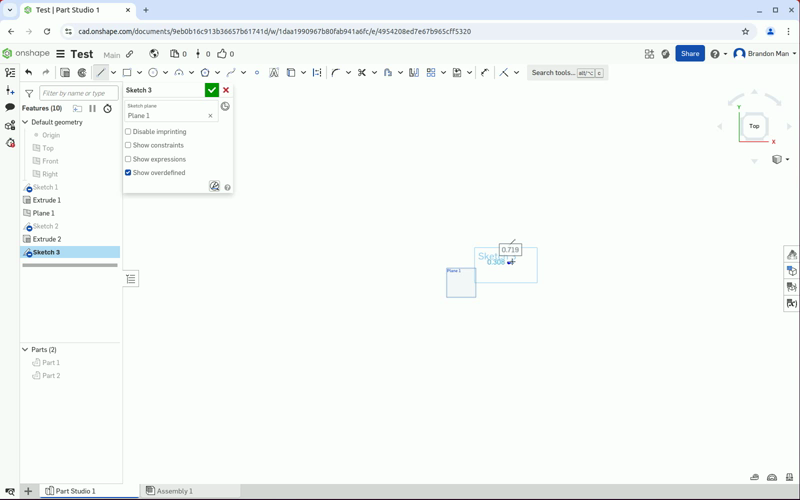
scroll(6)
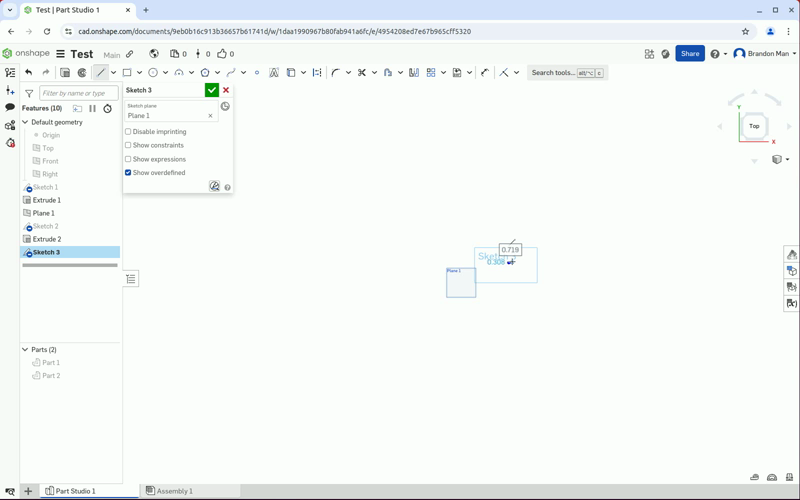
scroll(6)
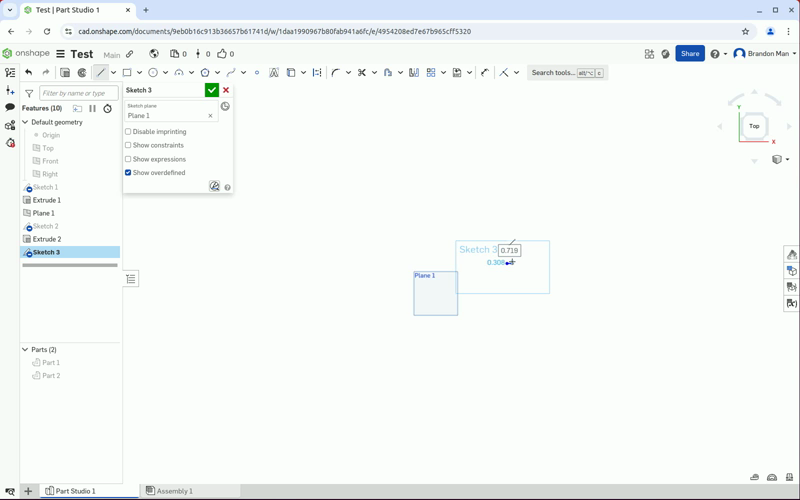
scroll(6)
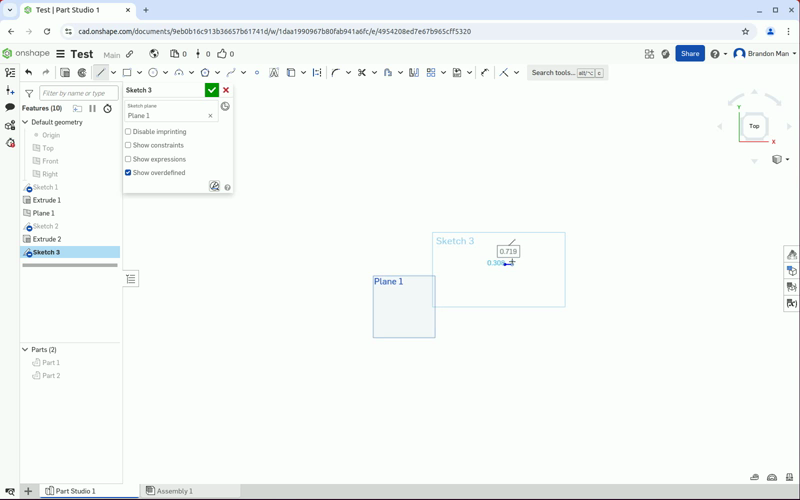
scroll(6)
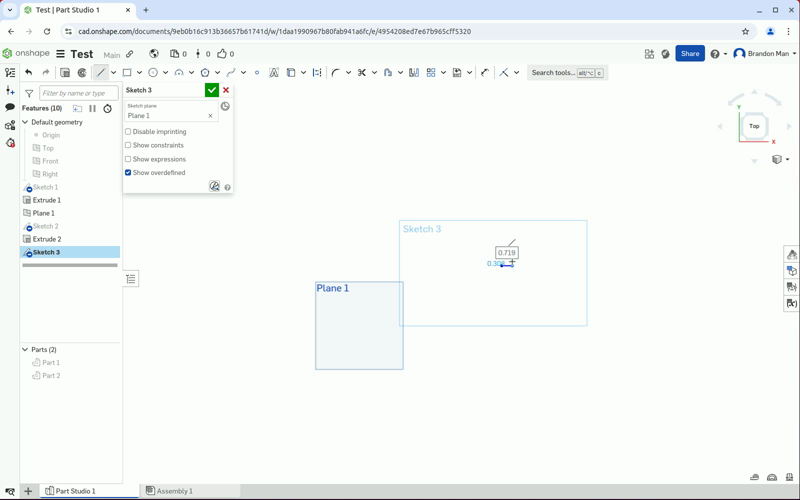
scroll(6)
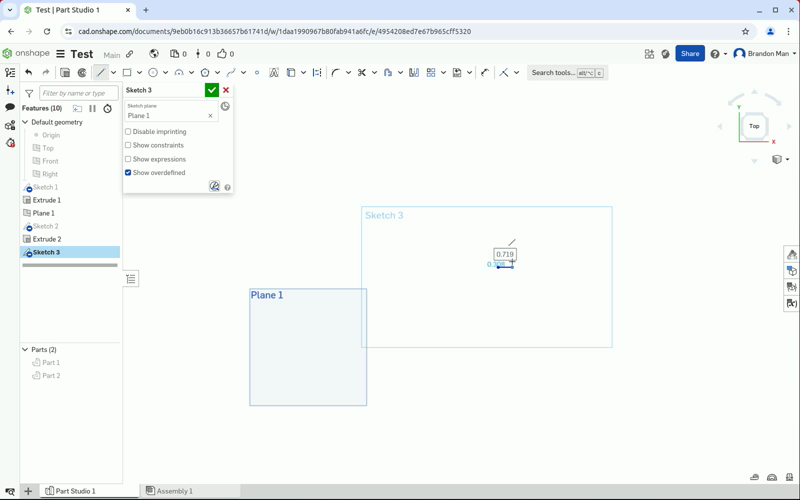
scroll(6)
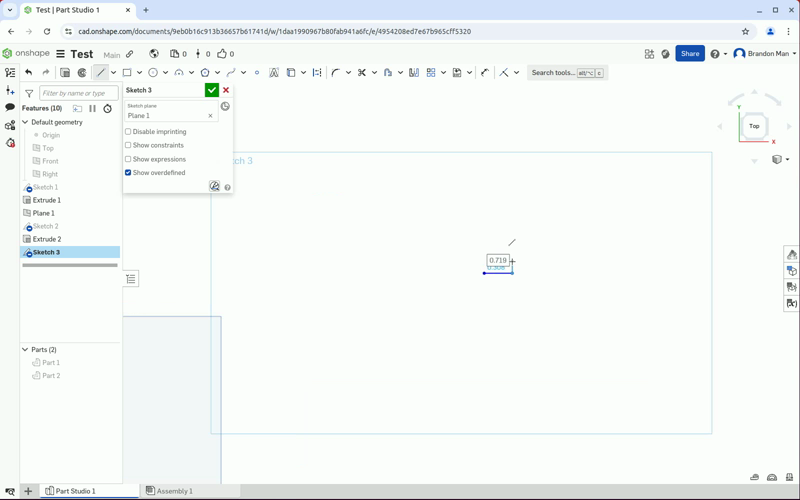
scroll(6)
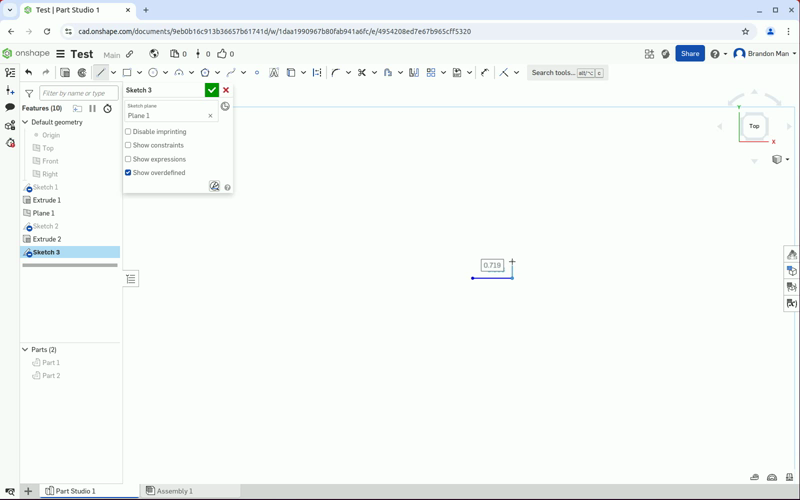
click(512, 261)
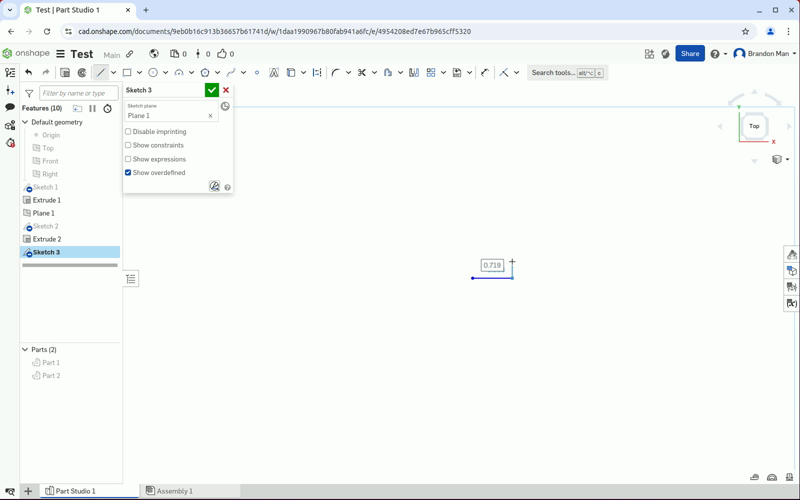
scroll(-6)
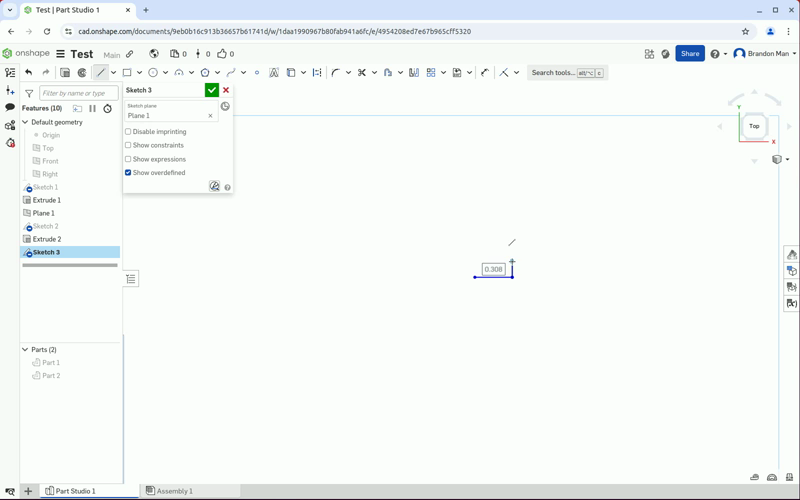
scroll(-6)
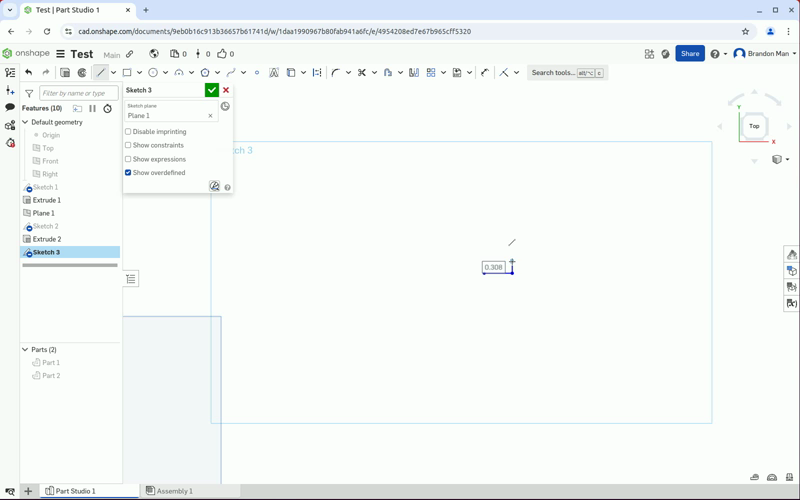
scroll(-6)
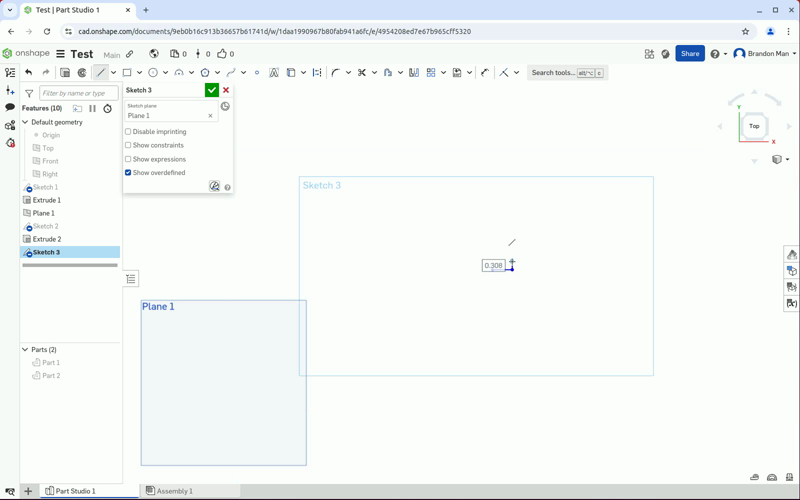
scroll(-6)
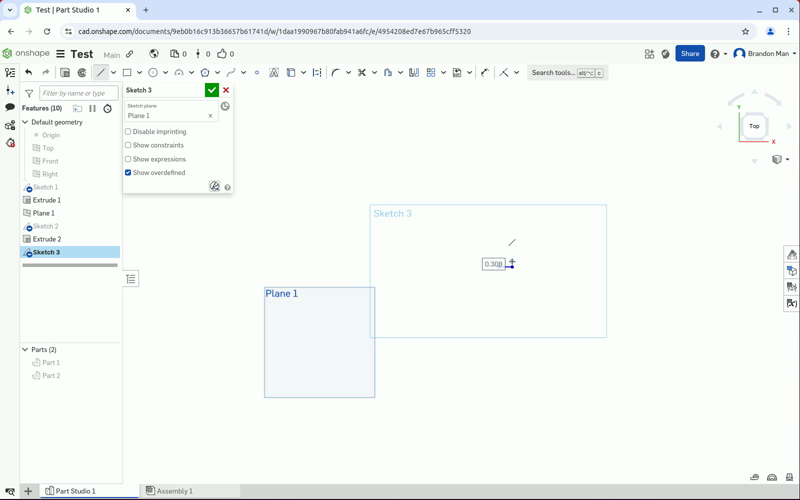
scroll(-6)
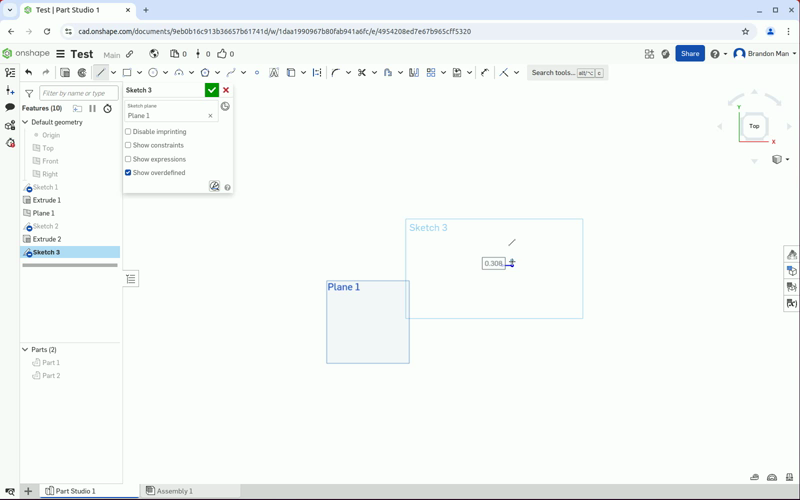
scroll(-6)
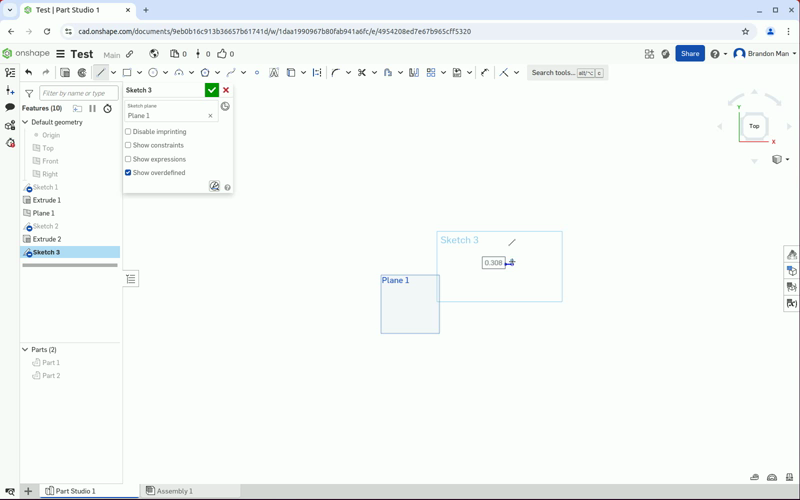
scroll(-6)
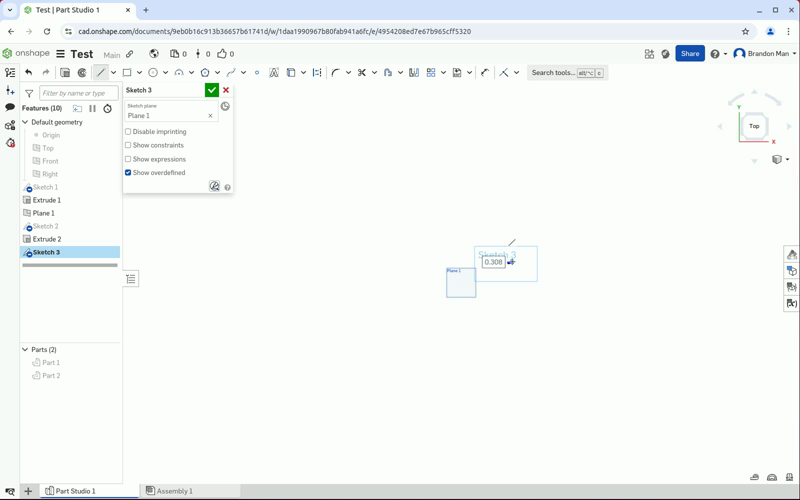
key_up(shift)
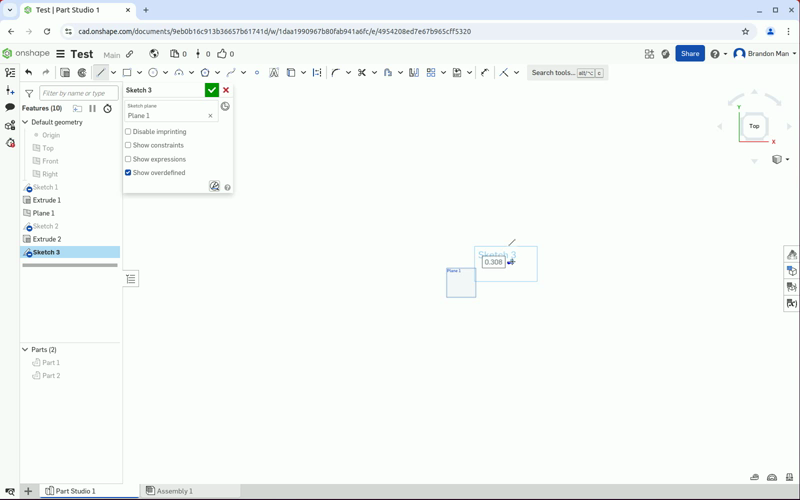
key_down(shift)
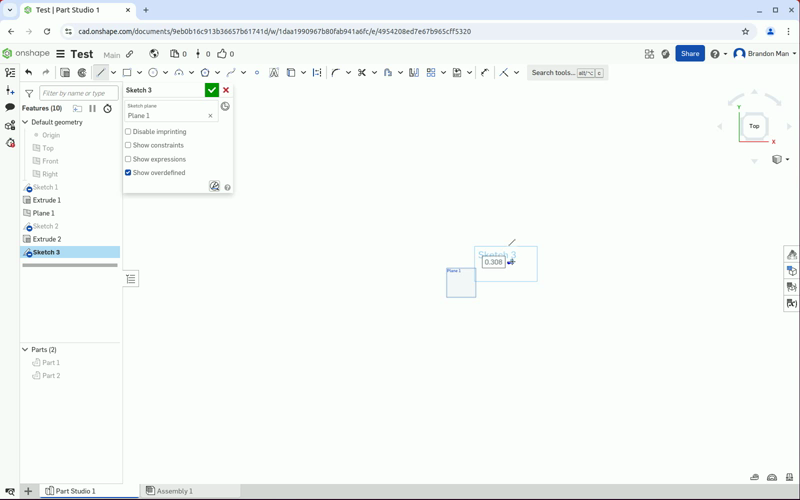
mouse_move(542, 261)
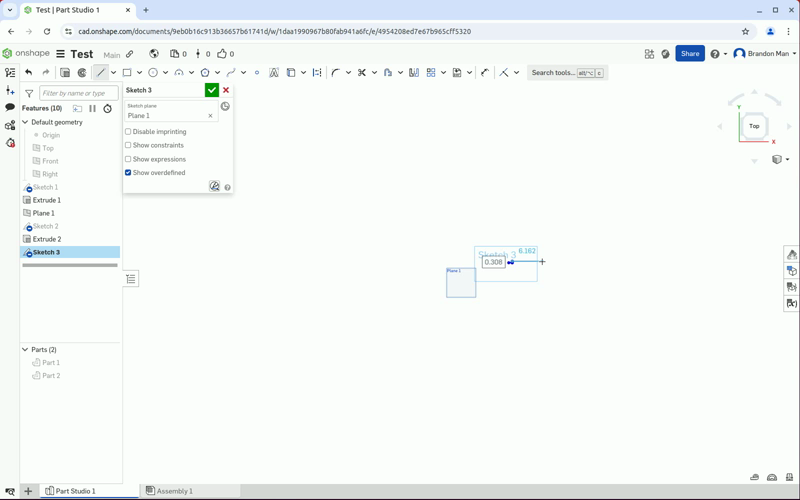
mouse_move(508, 261)
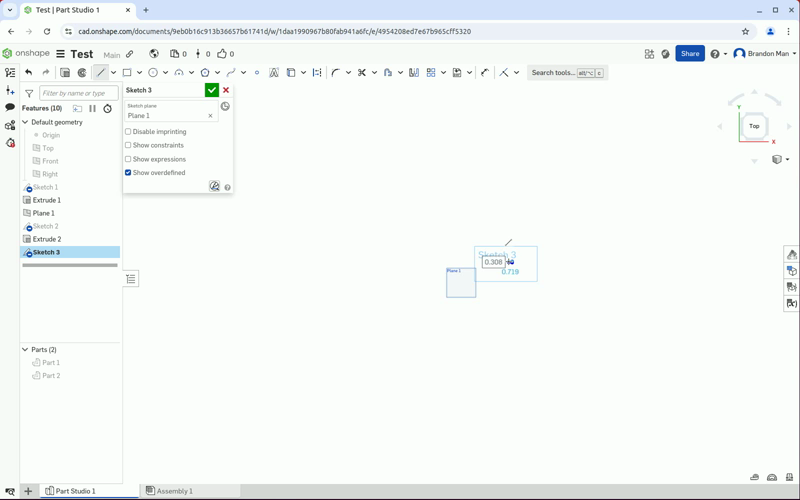
scroll(6)
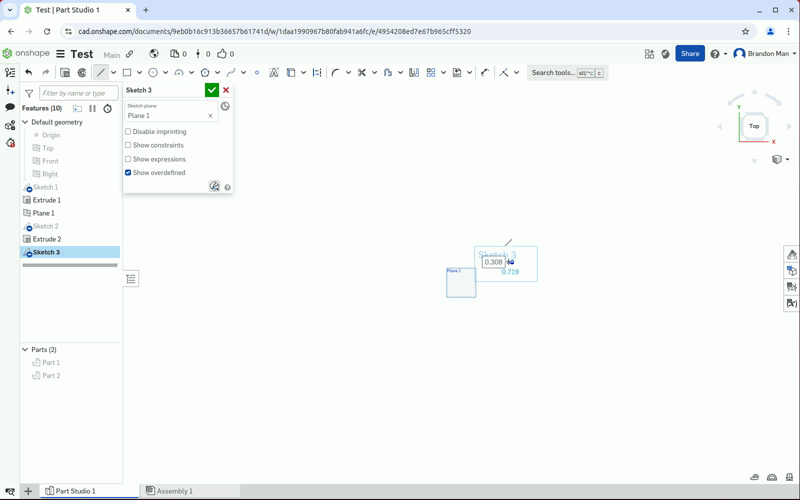
scroll(6)
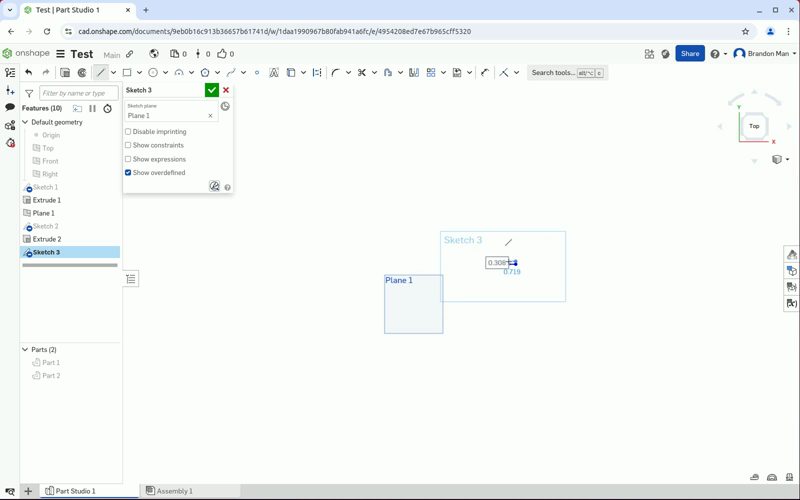
scroll(6)
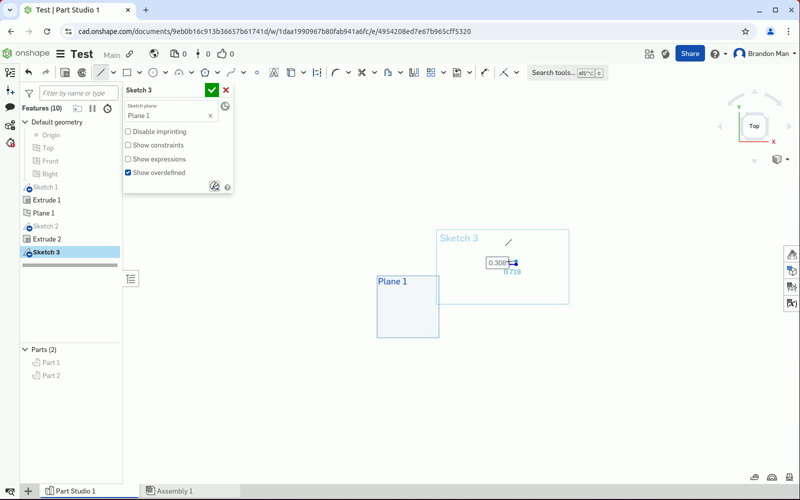
scroll(6)
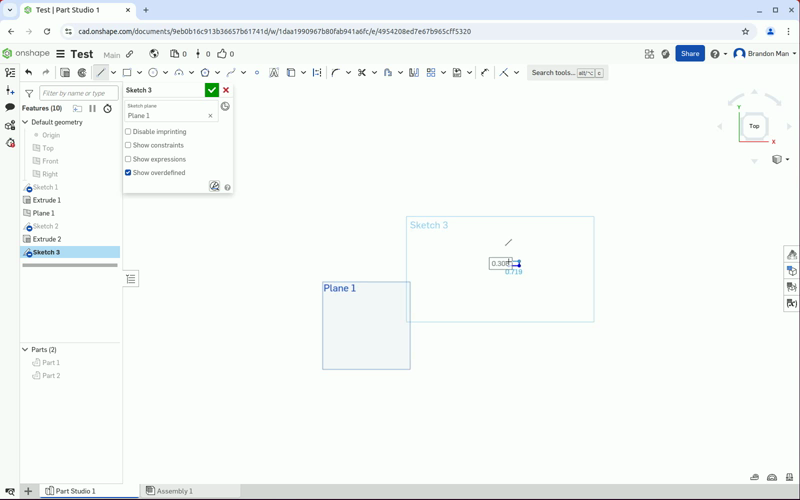
scroll(6)
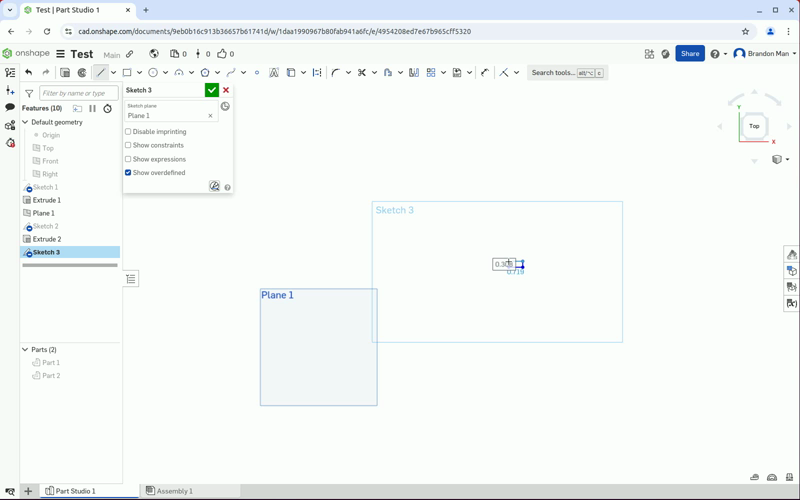
scroll(6)
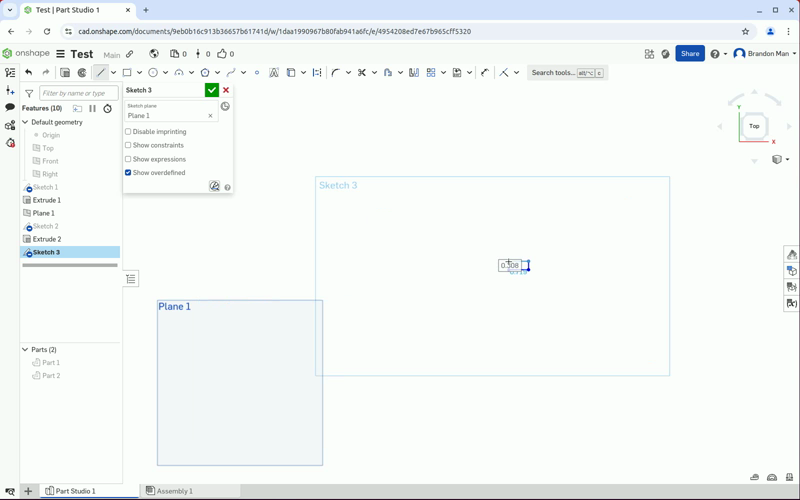
scroll(6)
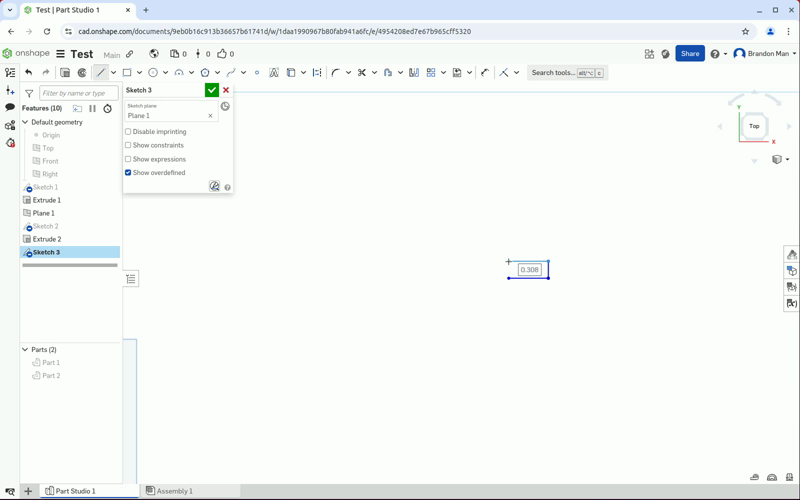
click(508, 261)
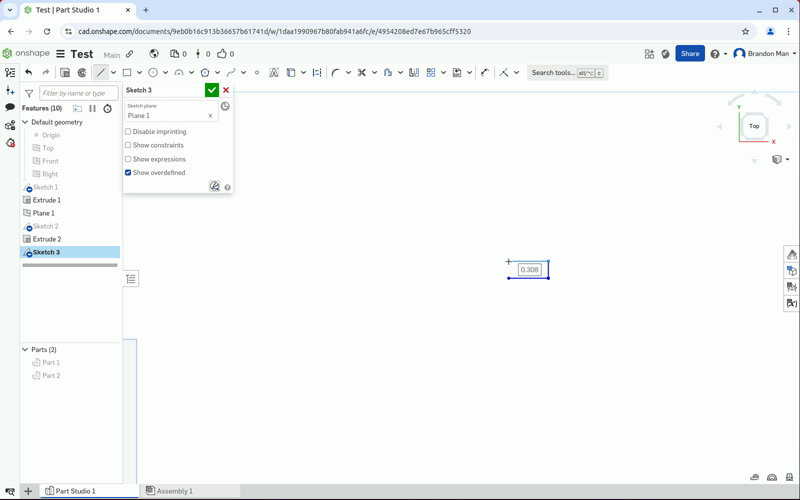
scroll(-6)
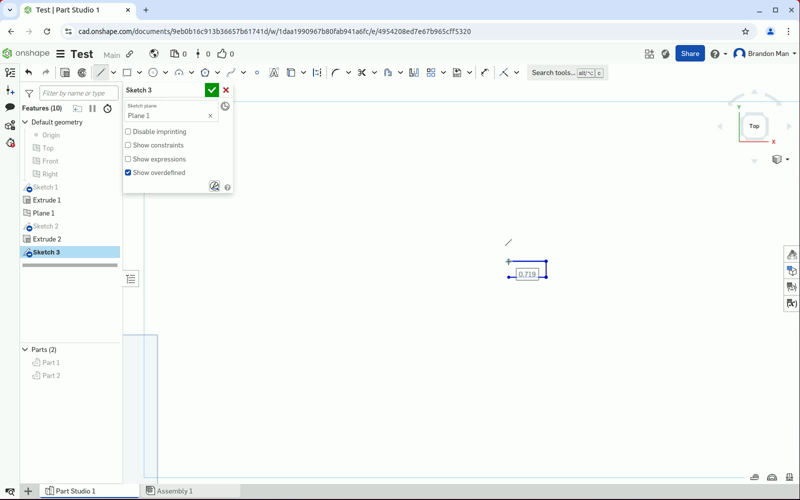
scroll(-6)
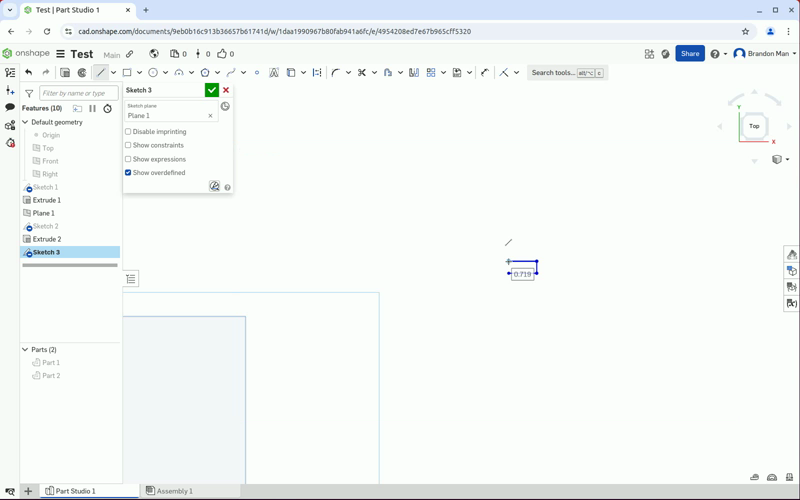
scroll(-6)
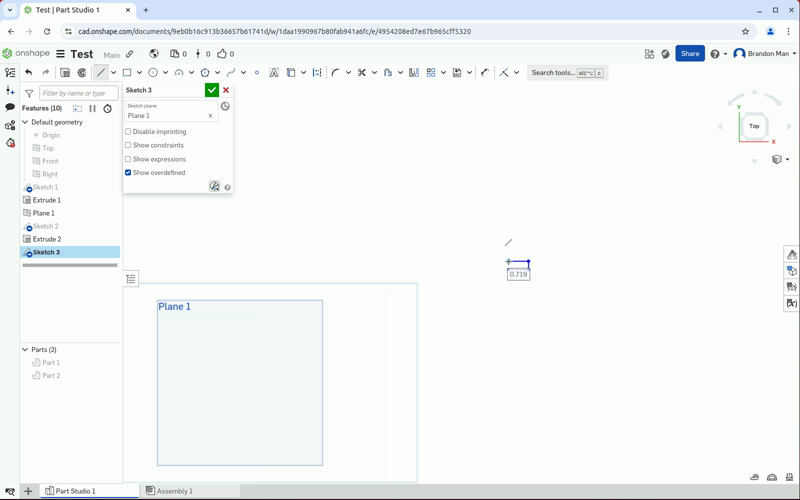
scroll(-6)
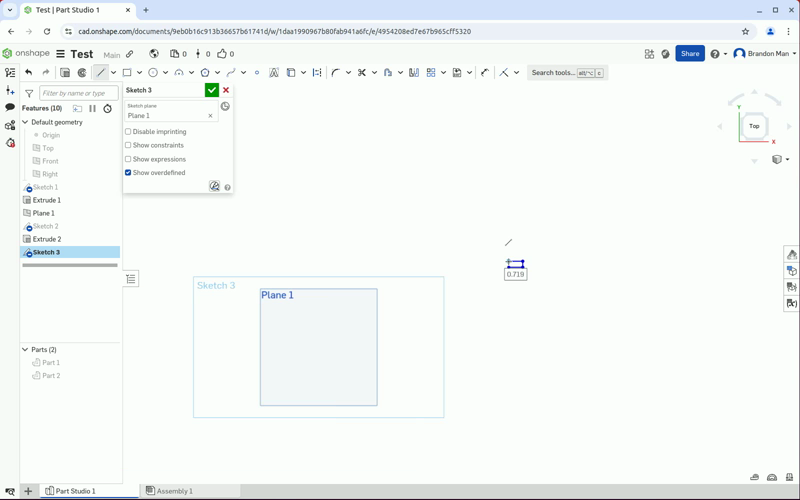
scroll(-6)
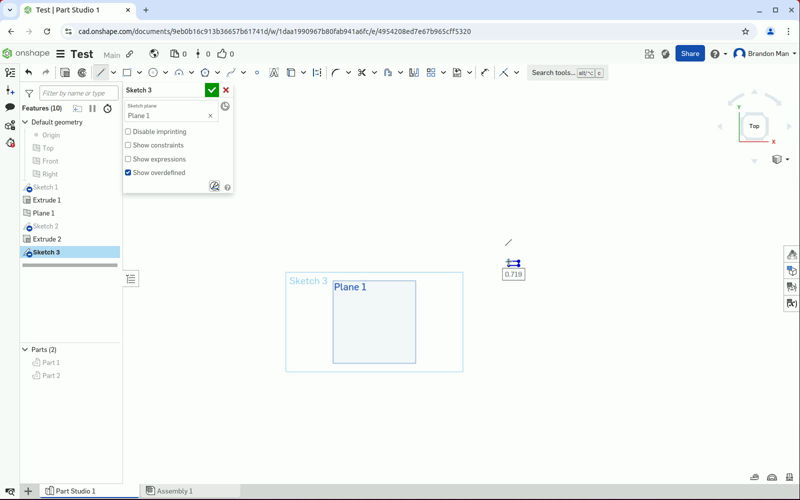
scroll(-6)
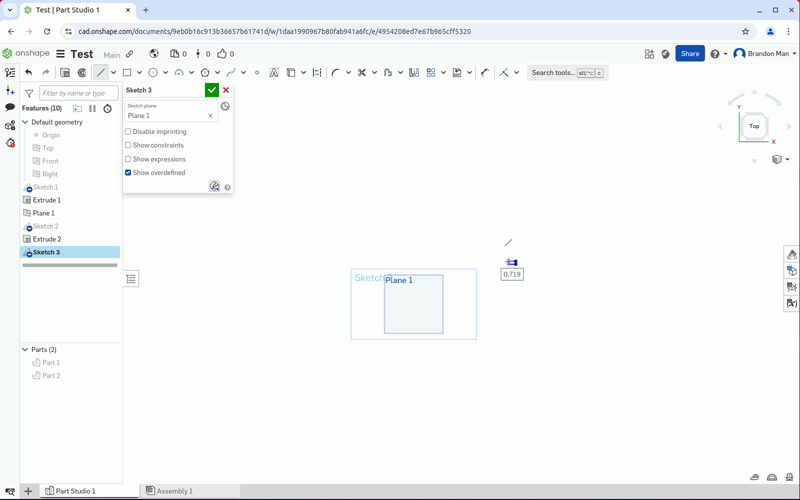
scroll(-6)
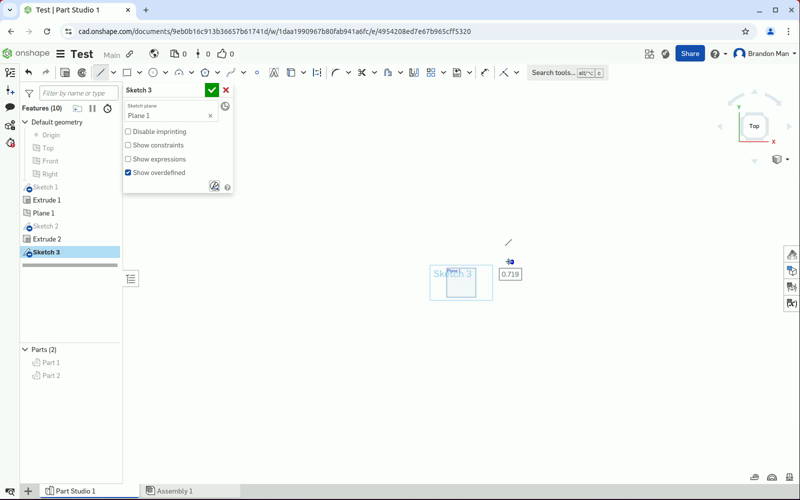
key_up(shift)
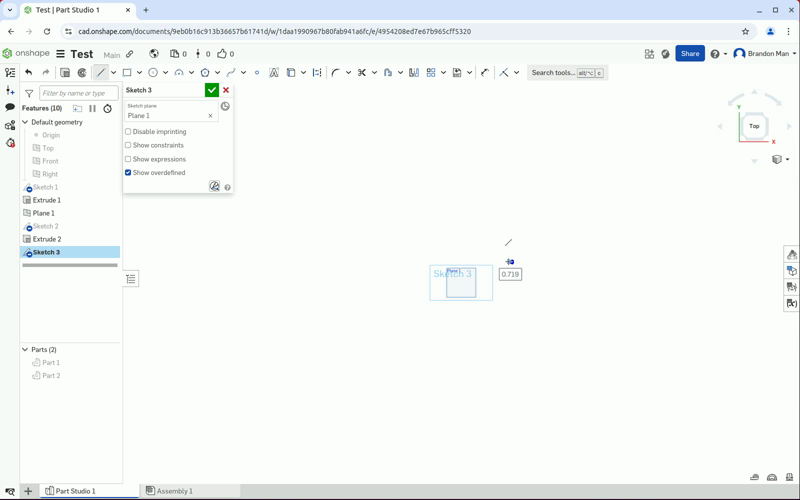
mouse_move(538, 261)
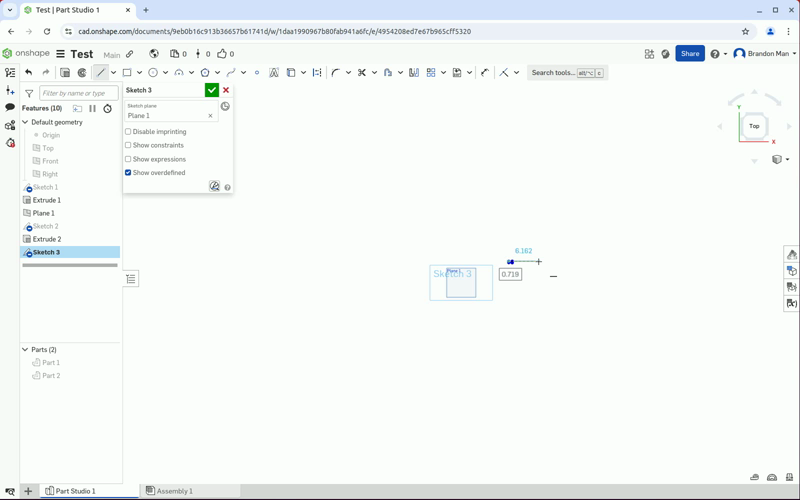
key_down(shift)
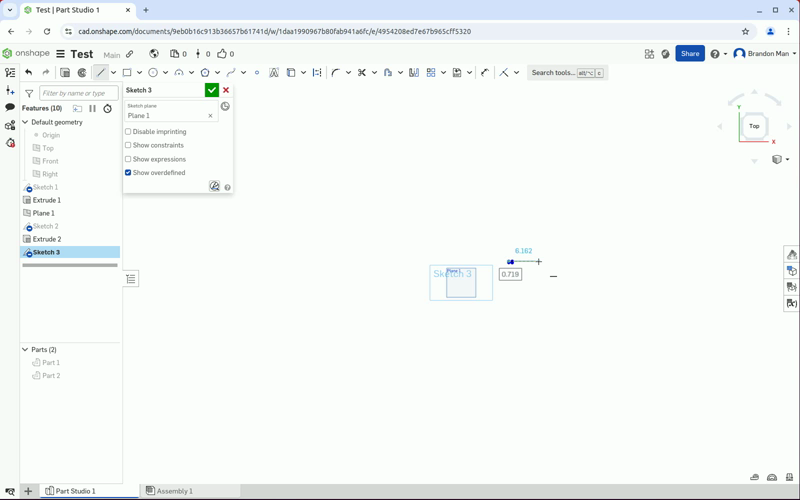
mouse_move(508, 262)
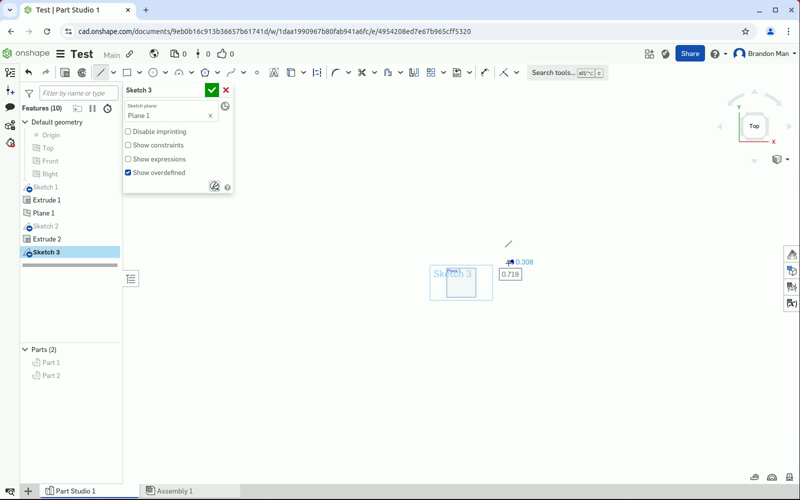
scroll(6)
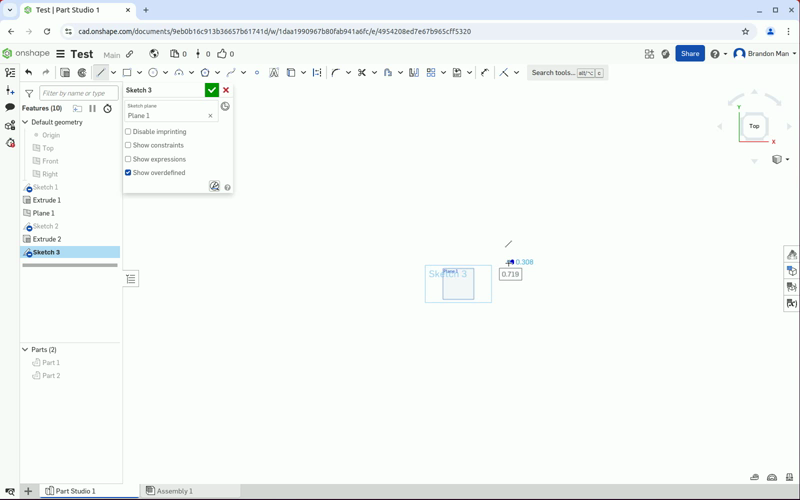
scroll(6)
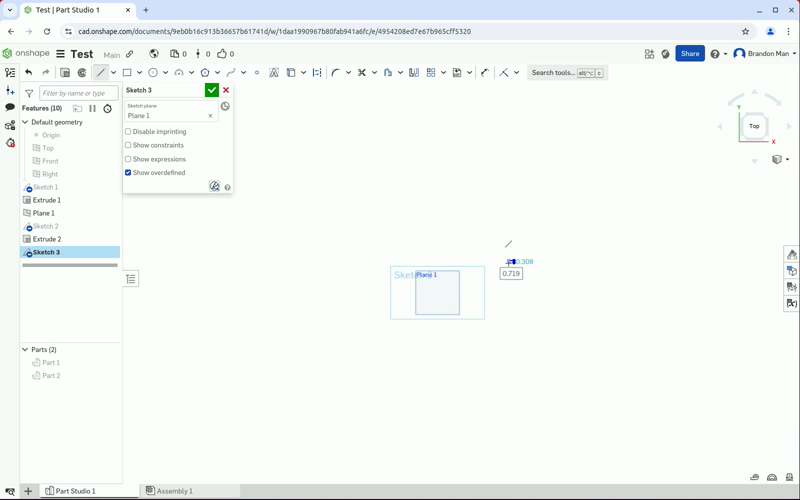
scroll(6)
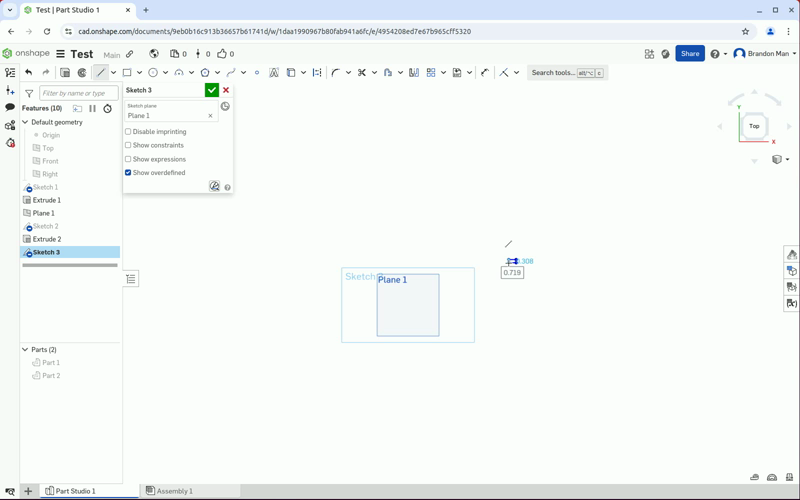
scroll(6)
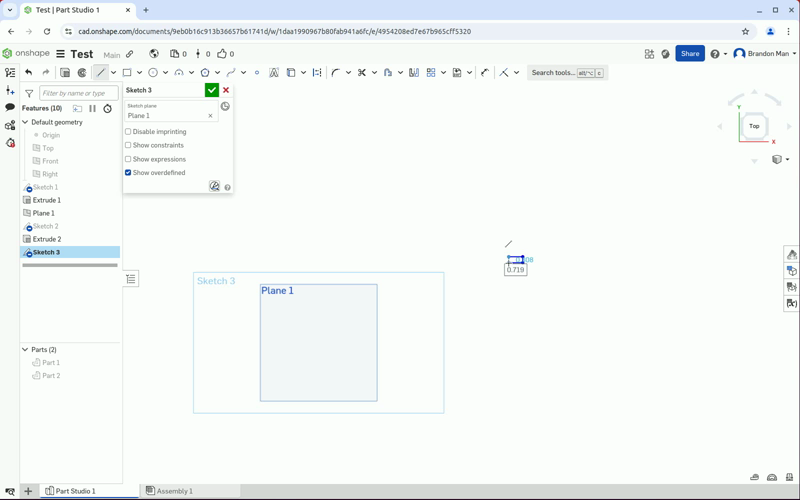
scroll(6)
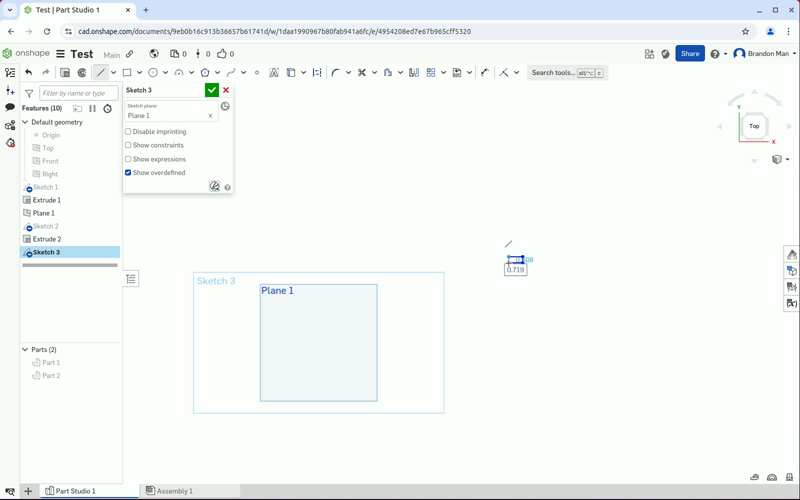
scroll(6)
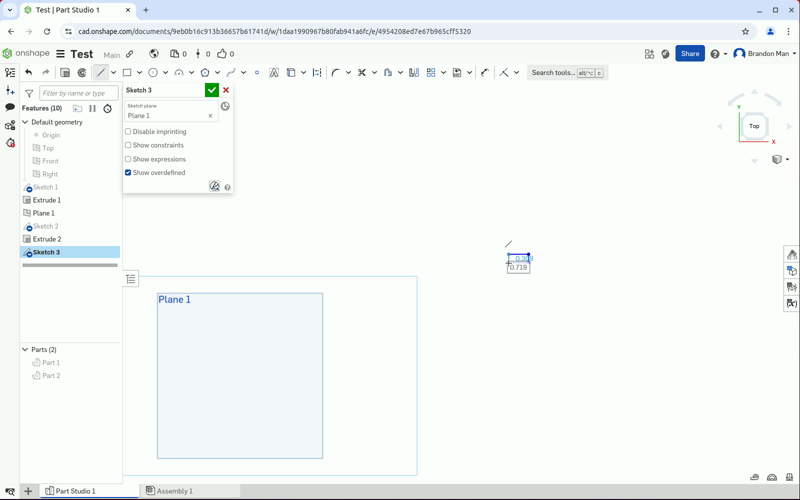
scroll(6)
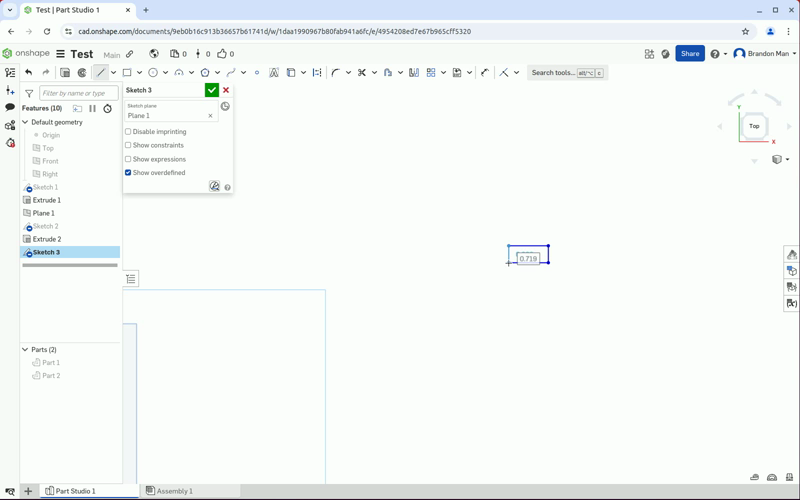
key_up(shift)
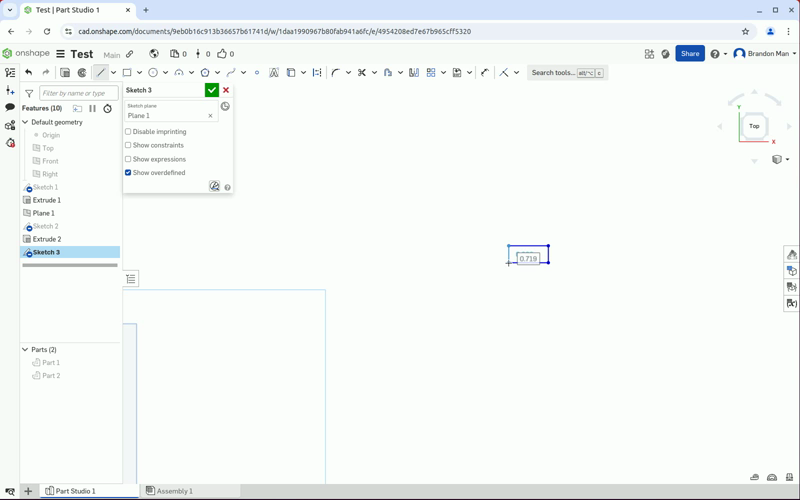
click(508, 262)
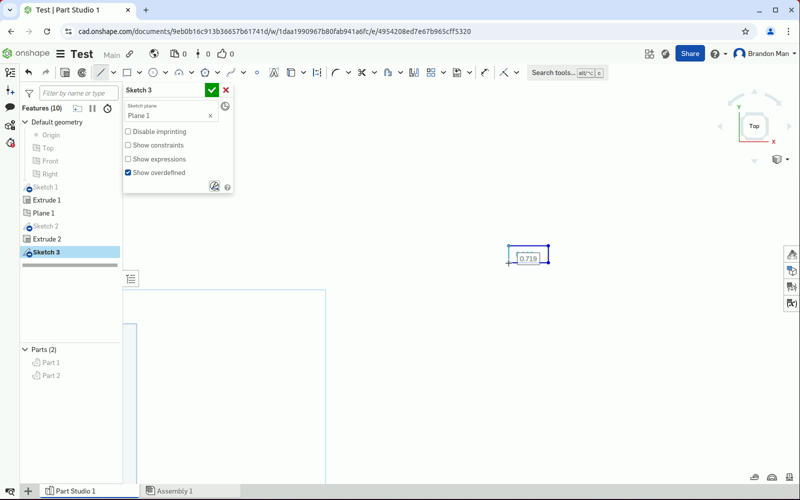
scroll(-6)
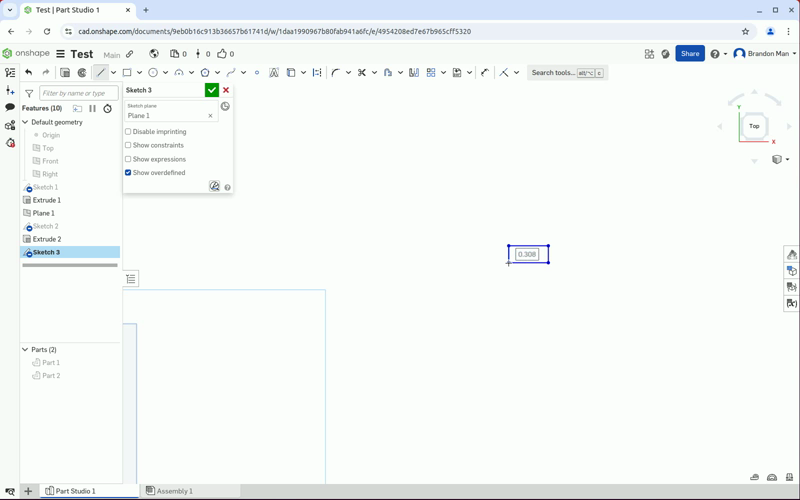
scroll(-6)
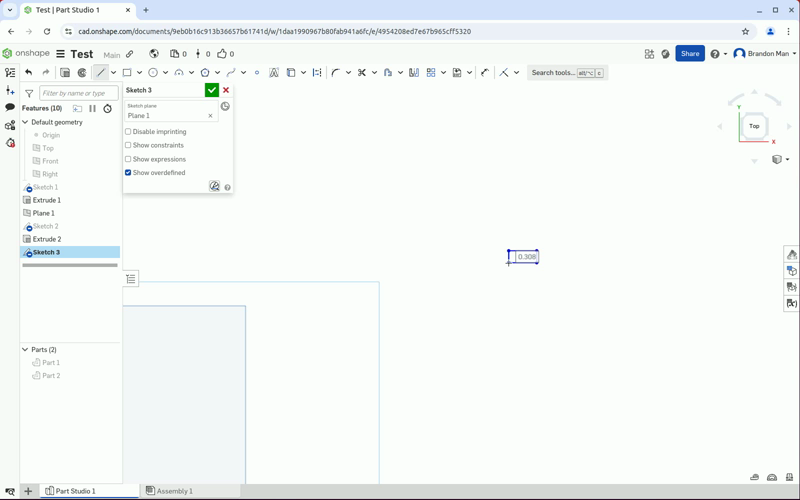
scroll(-6)
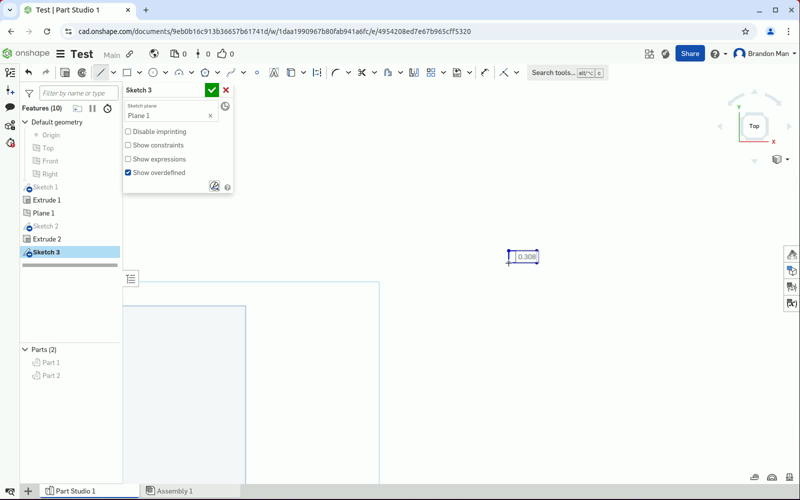
scroll(-6)
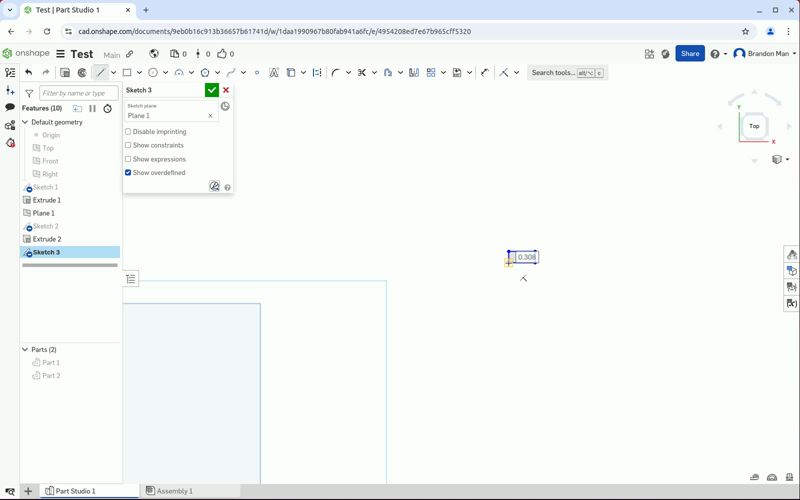
scroll(-6)
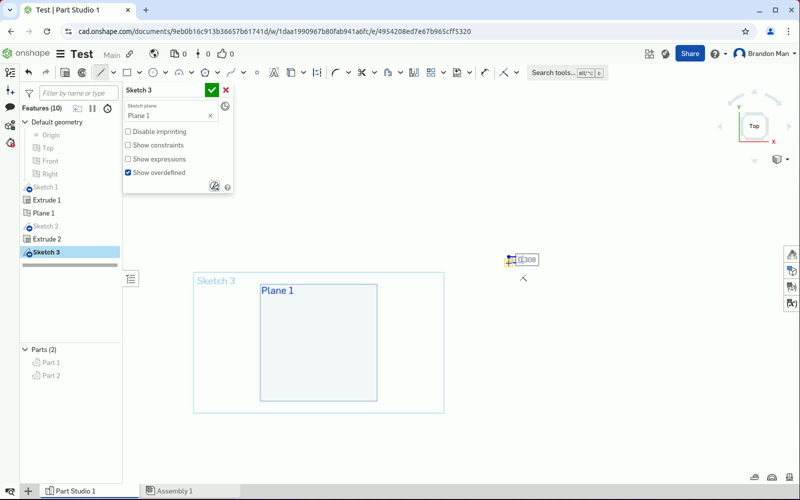
scroll(-6)
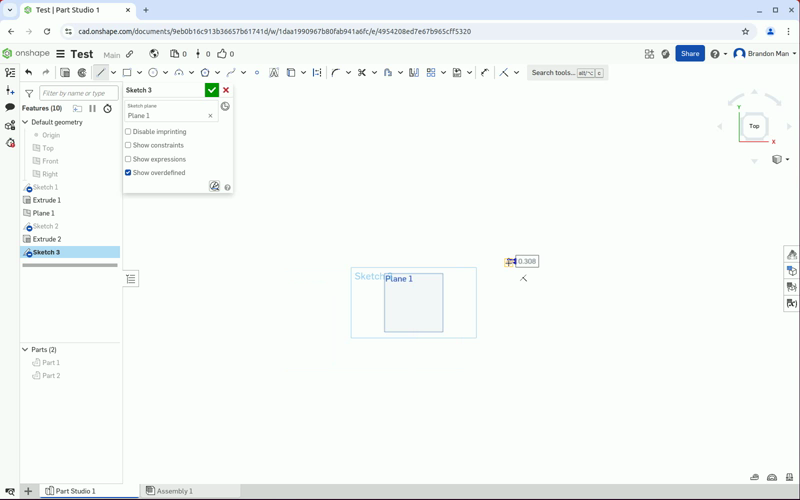
scroll(-6)
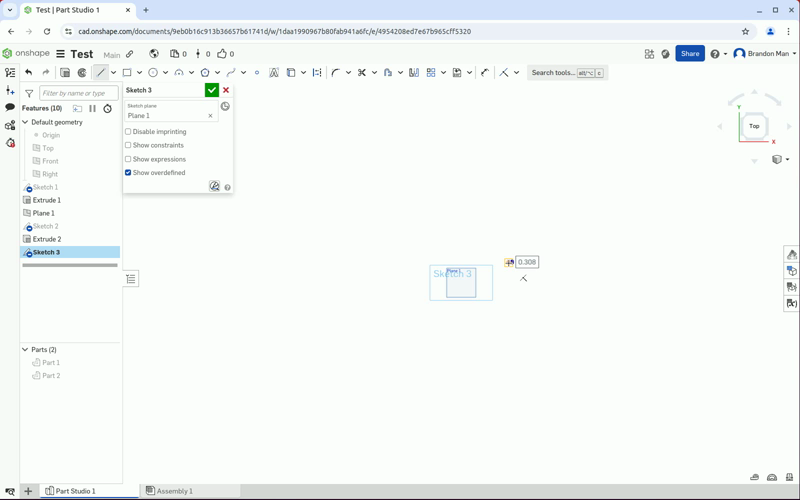
key(esc)
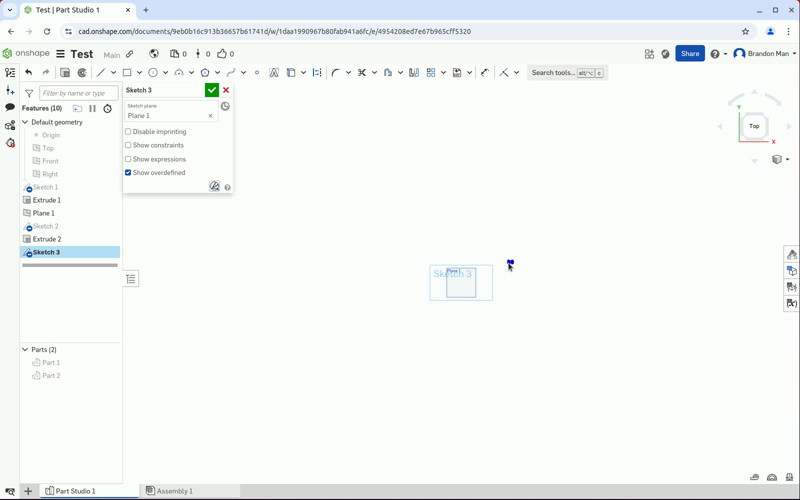
mouse_move(512, 261)
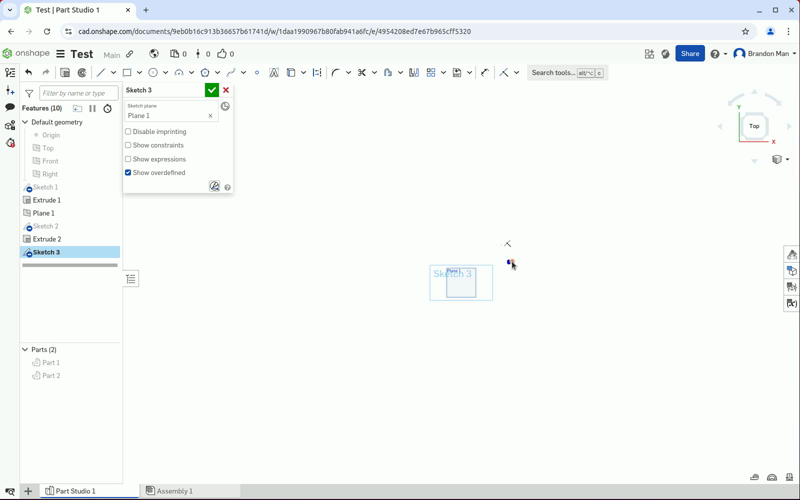
scroll(6)
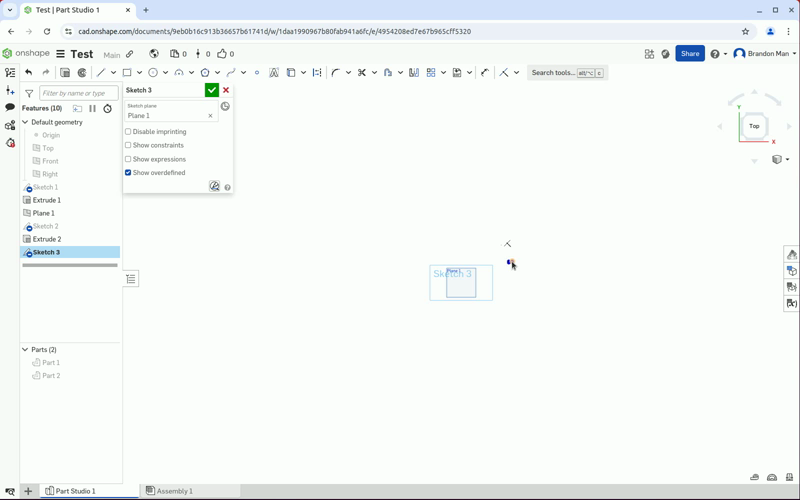
scroll(6)
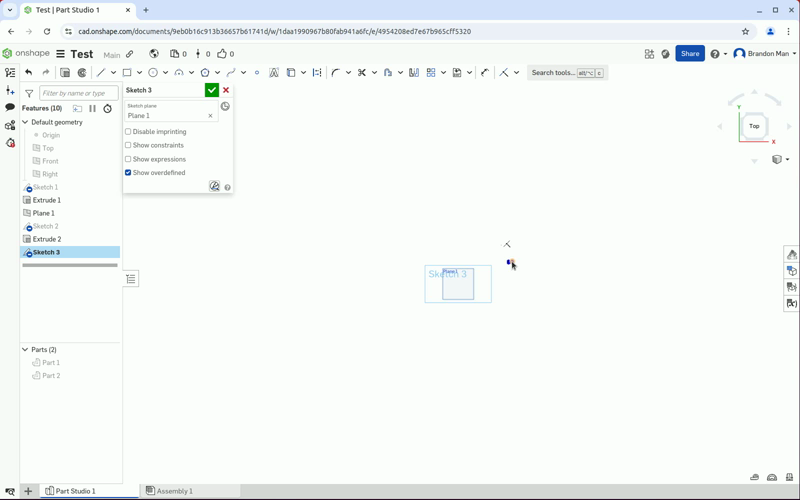
scroll(6)
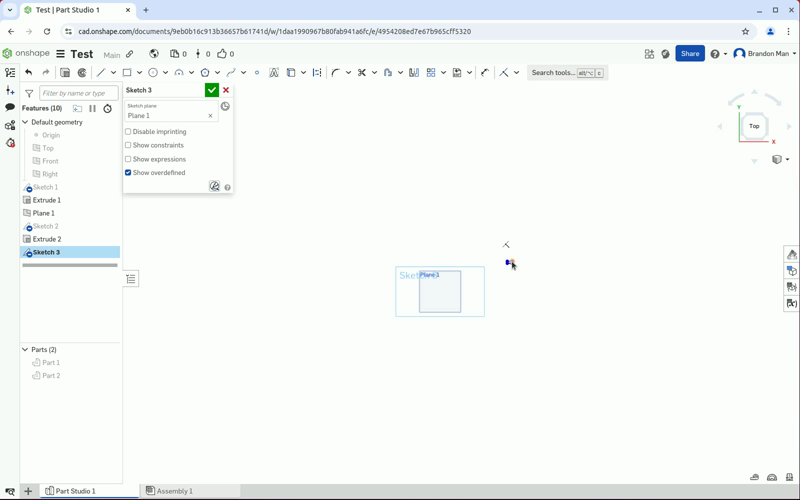
scroll(6)
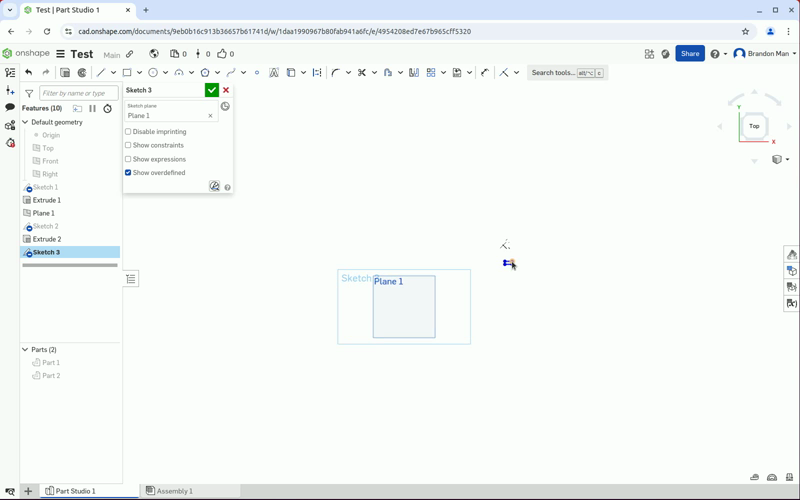
scroll(6)
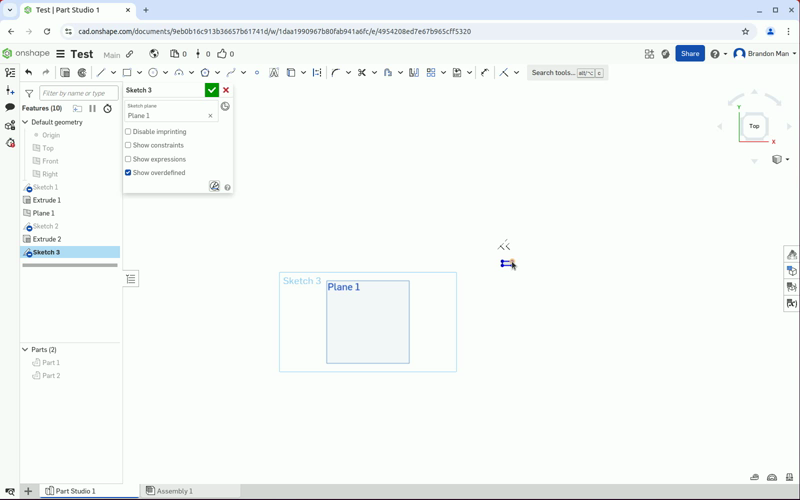
scroll(6)
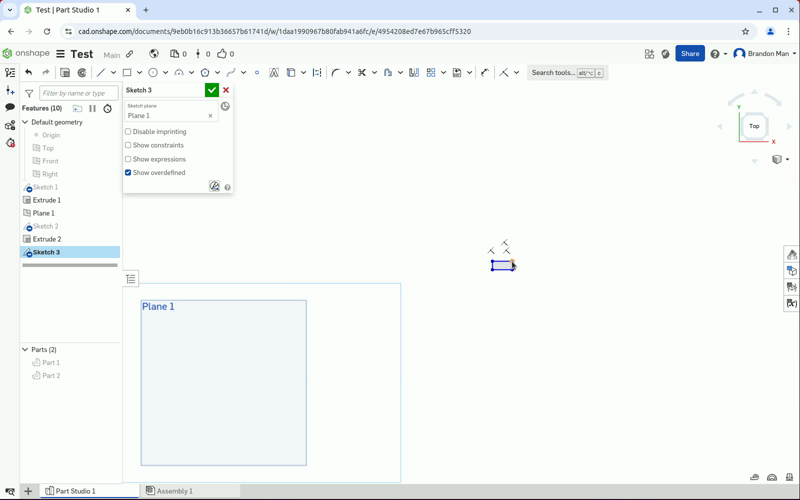
scroll(6)
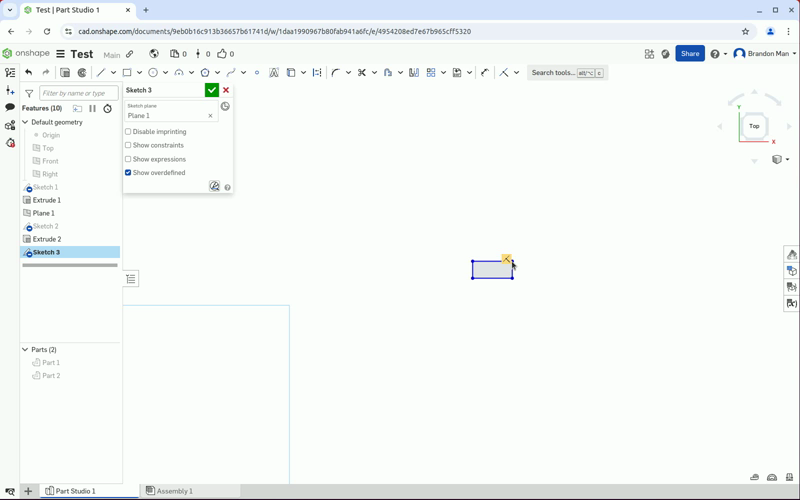
click(512, 261)
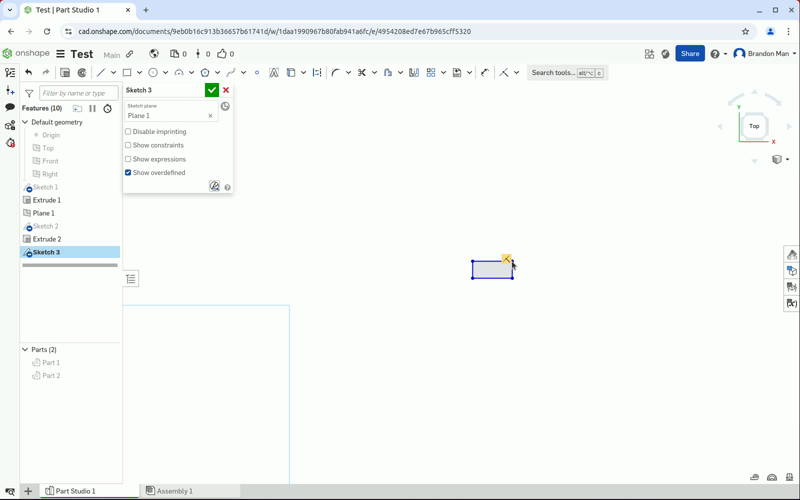
scroll(-6)
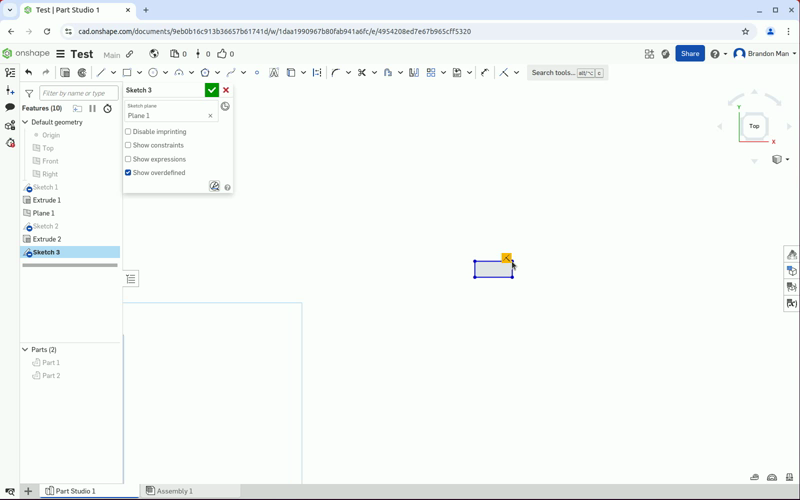
scroll(-6)
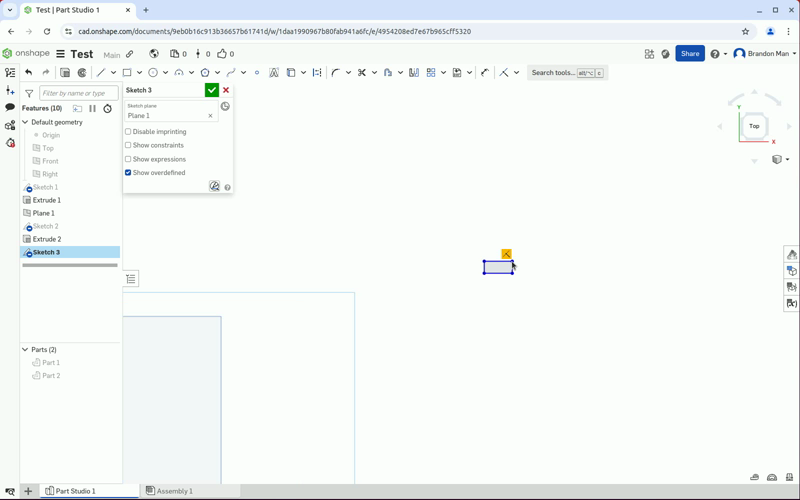
scroll(-6)
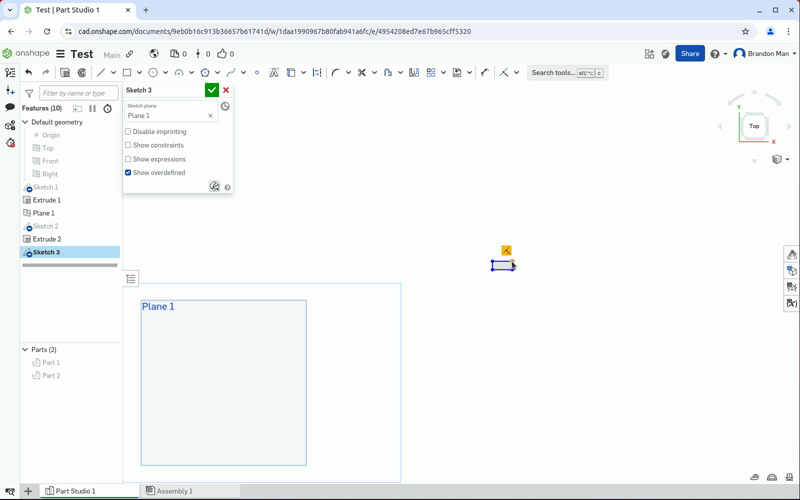
scroll(-6)
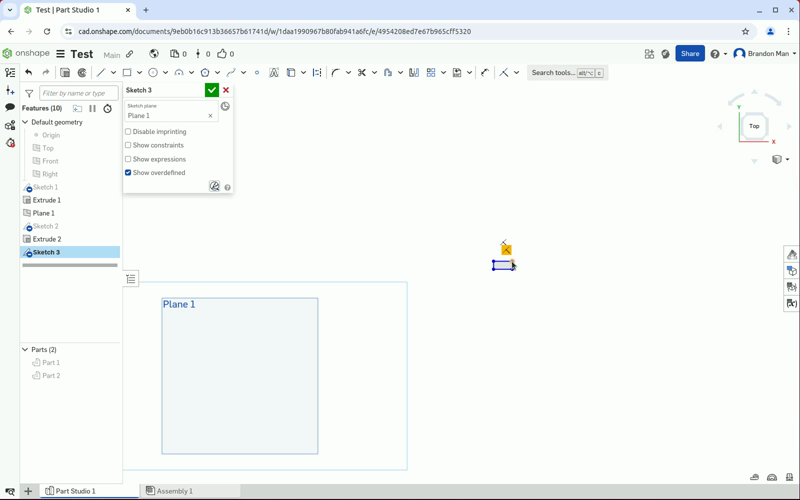
scroll(-6)
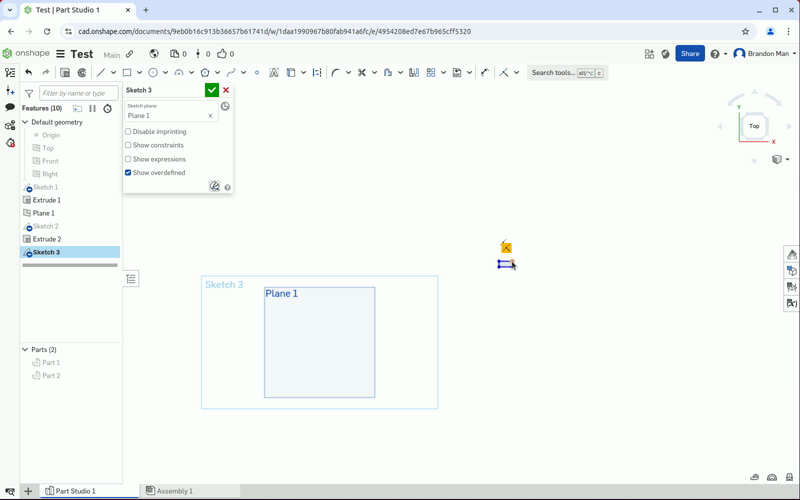
scroll(-6)
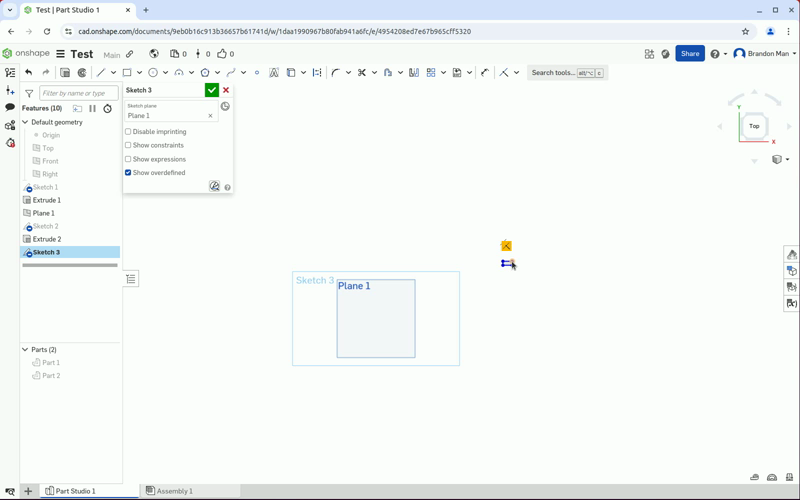
scroll(-6)
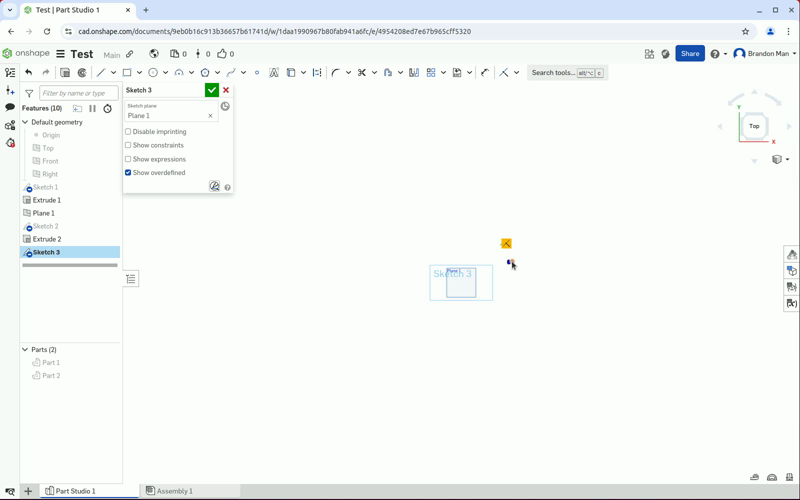
mouse_move(73, 352)
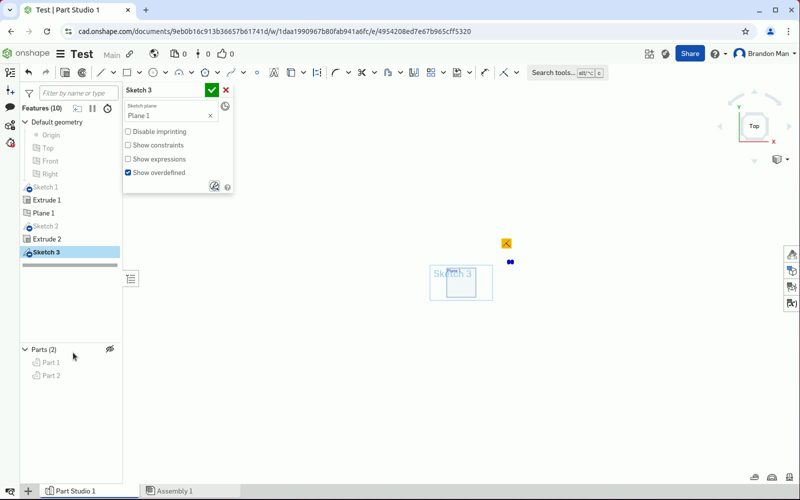
key(shift+y)
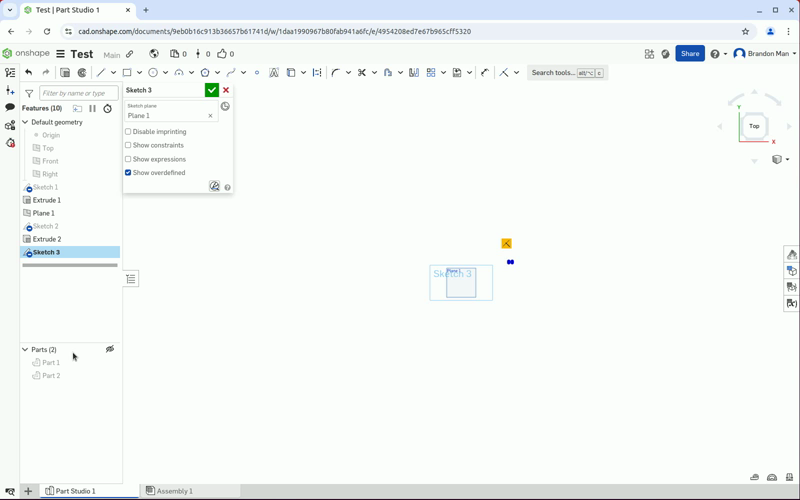
key(shift+e)
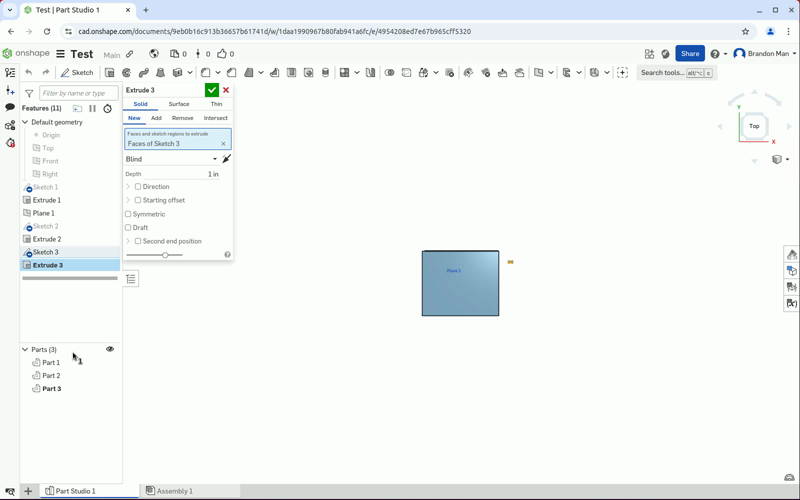
mouse_move(143, 106)
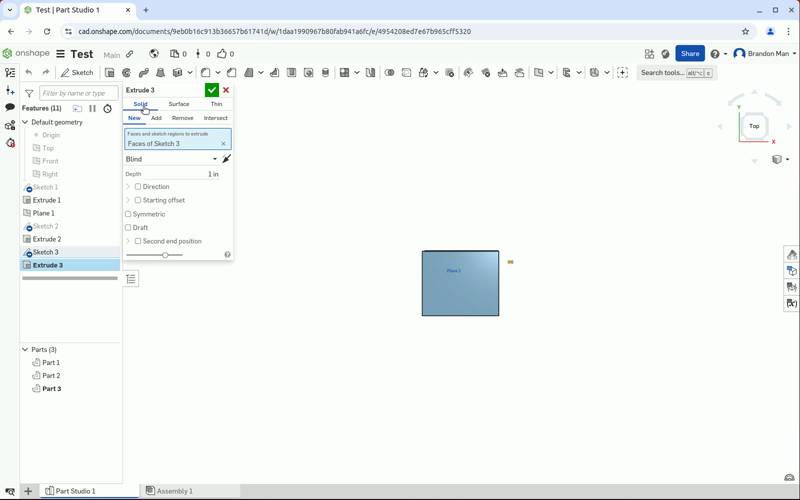
click(143, 106)
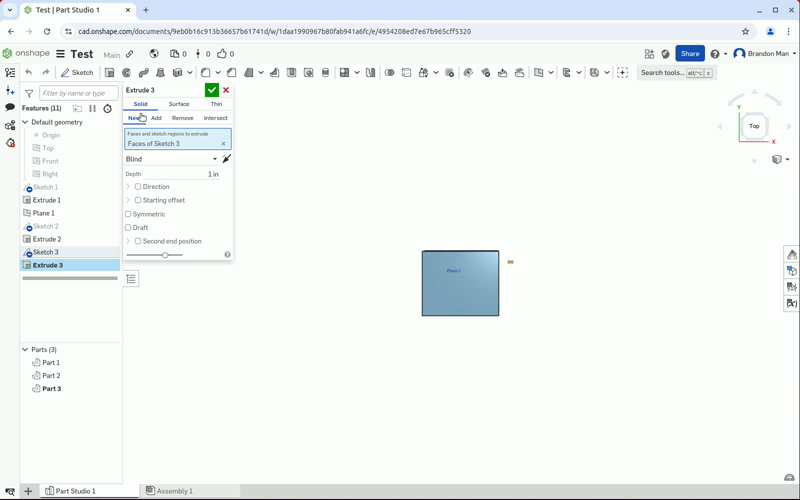
mouse_move(137, 120)
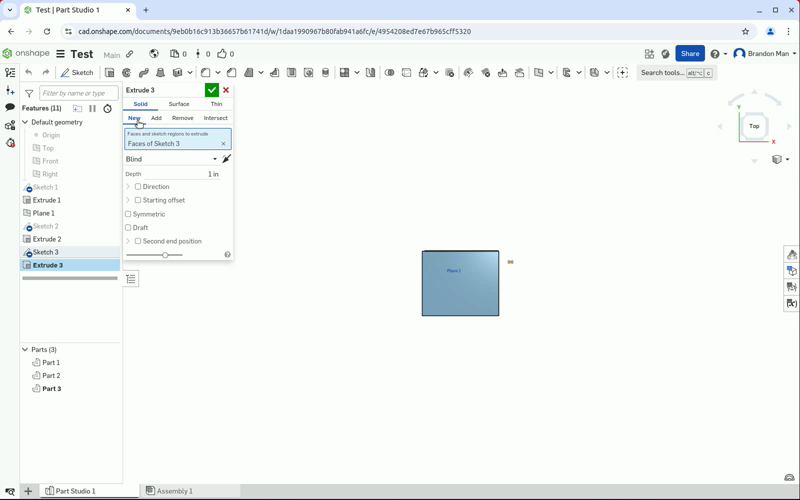
click(137, 120)
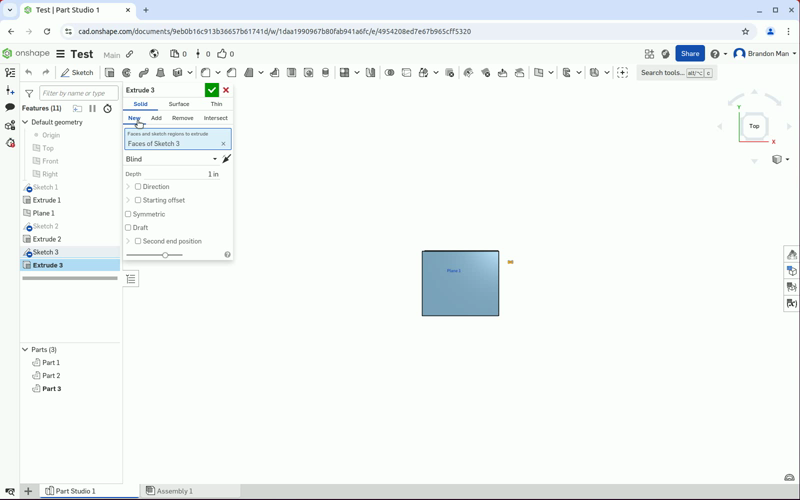
key(tab, 4)
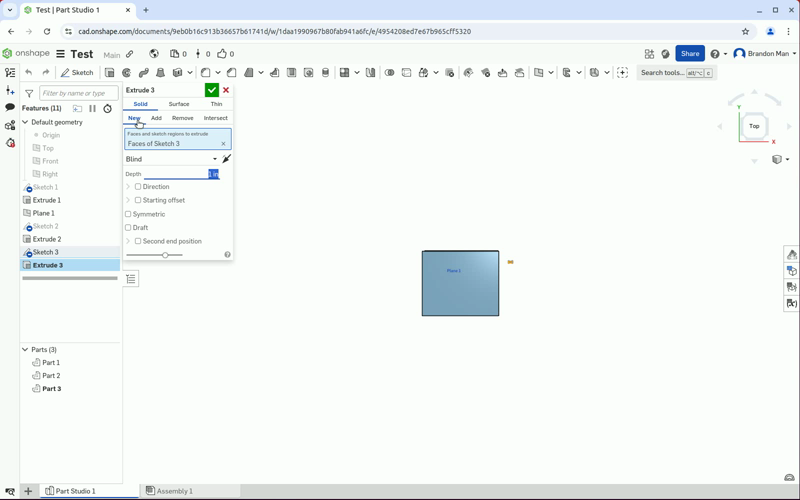
text(8.906)
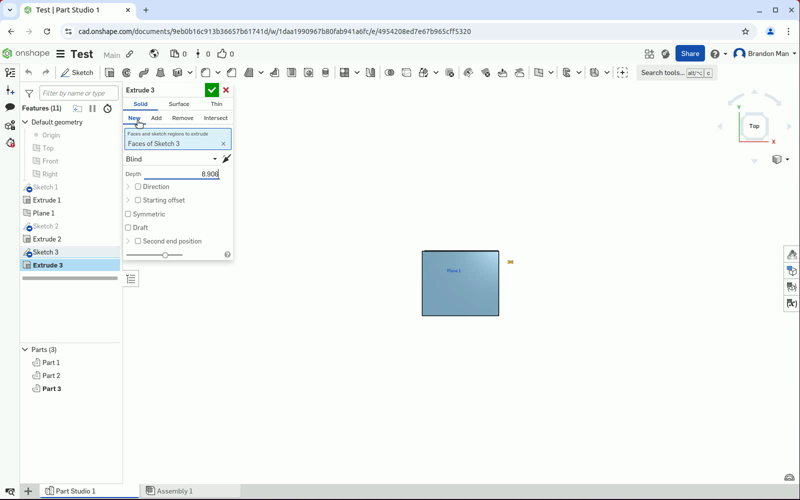
key(enter)
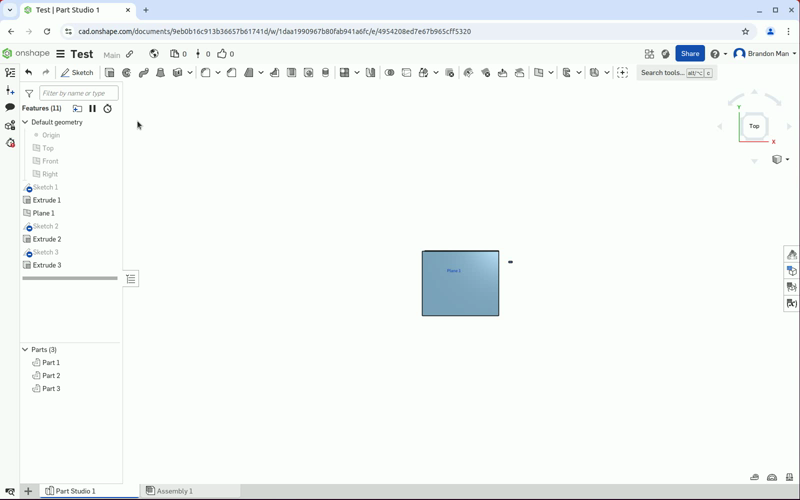
key(shift+h)
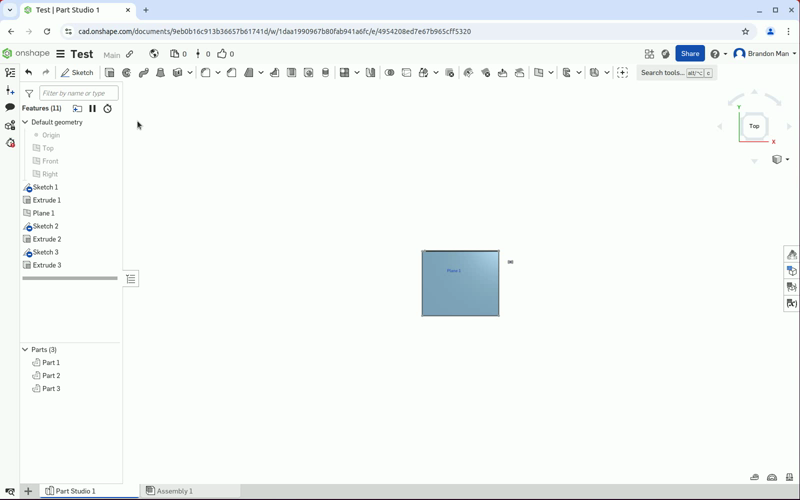
key(shift+h)
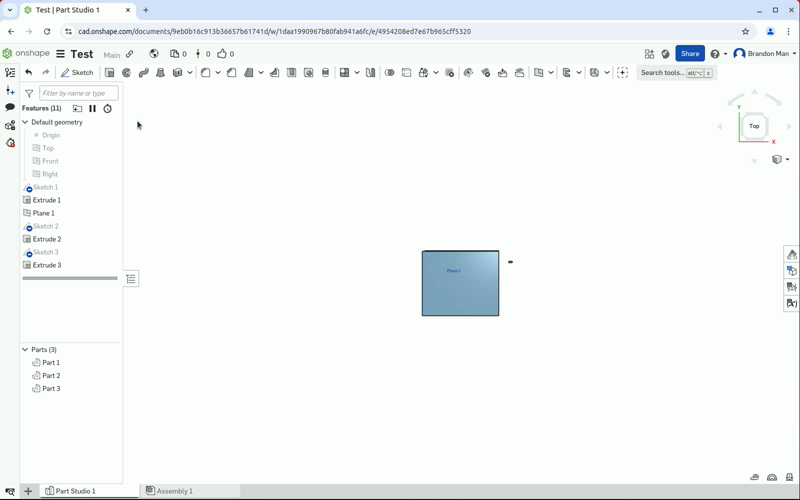
mouse_move(73, 189)
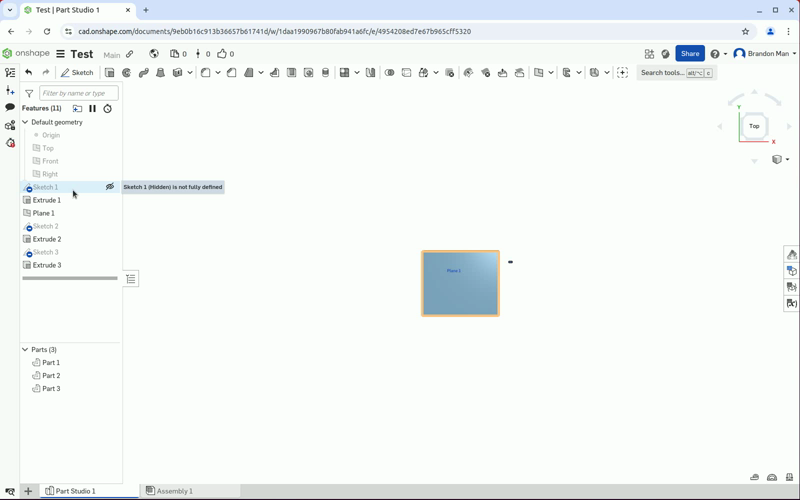
click(73, 189)
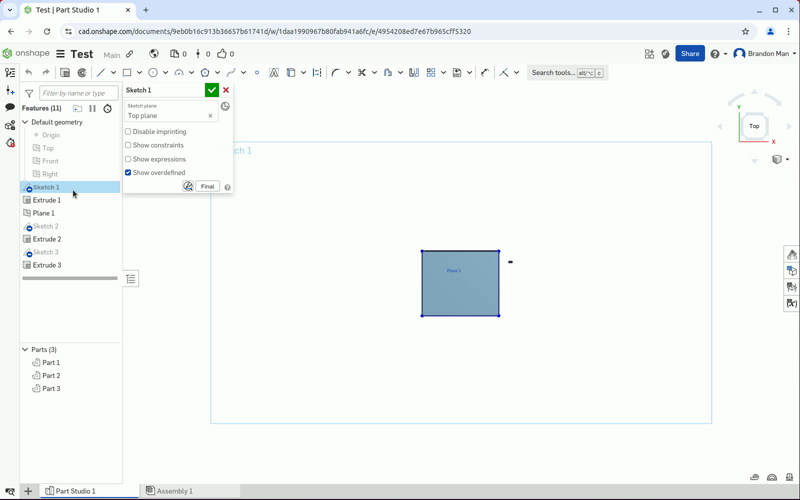
mouse_move(229, 92)
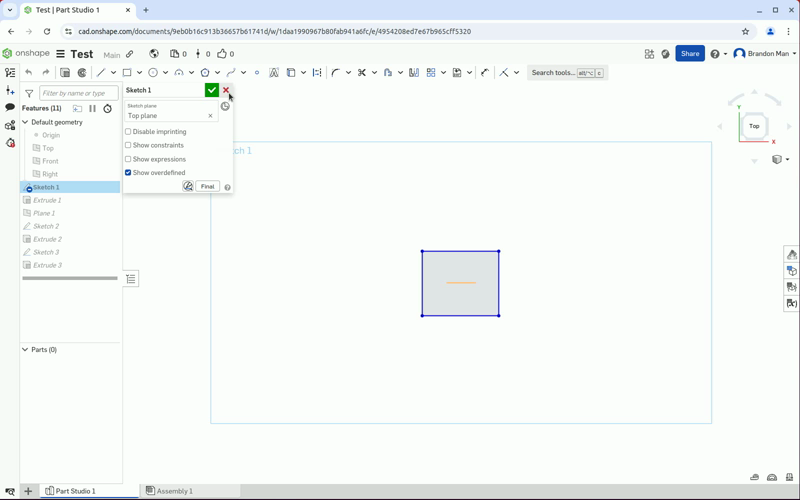
click(229, 92)
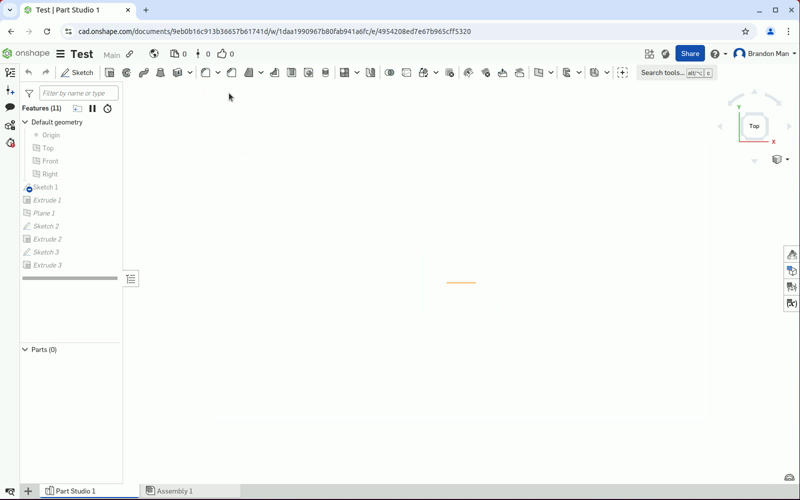
key(shift+s)
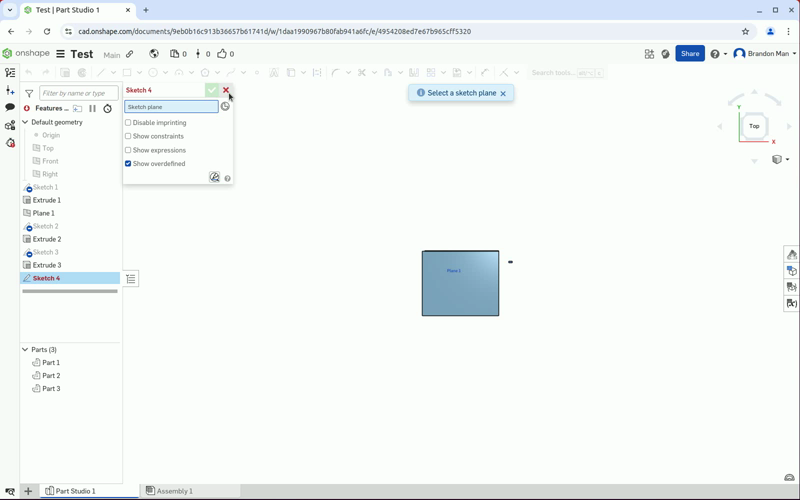
mouse_move(73, 215)
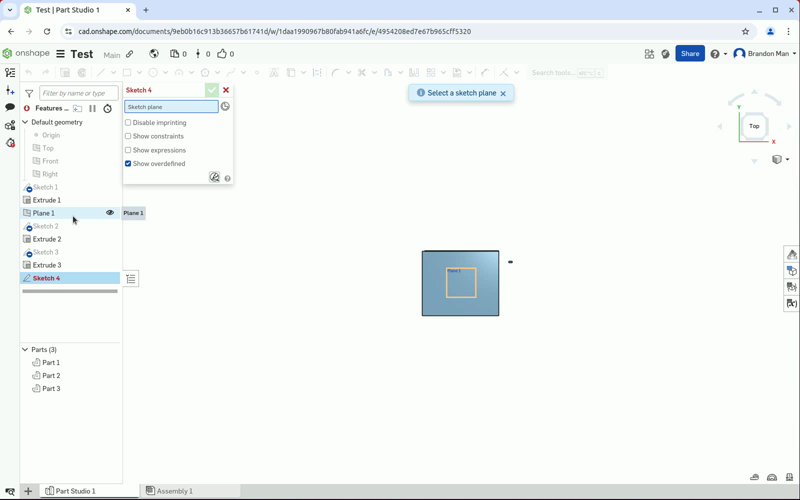
click(73, 215)
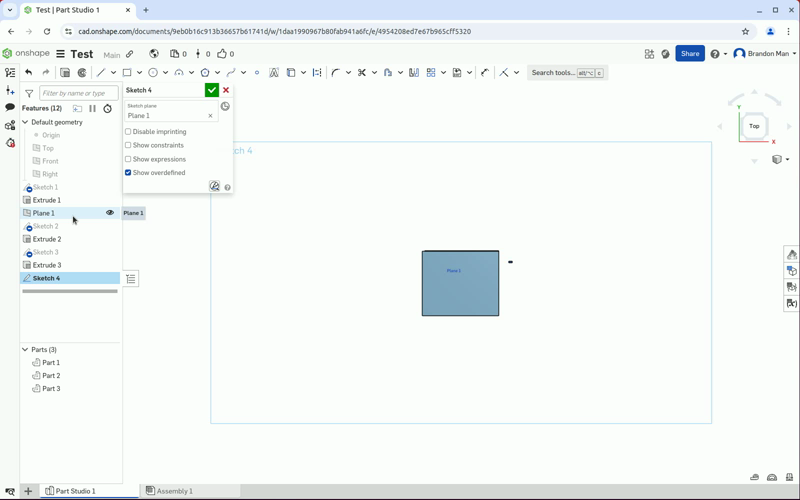
mouse_move(73, 352)
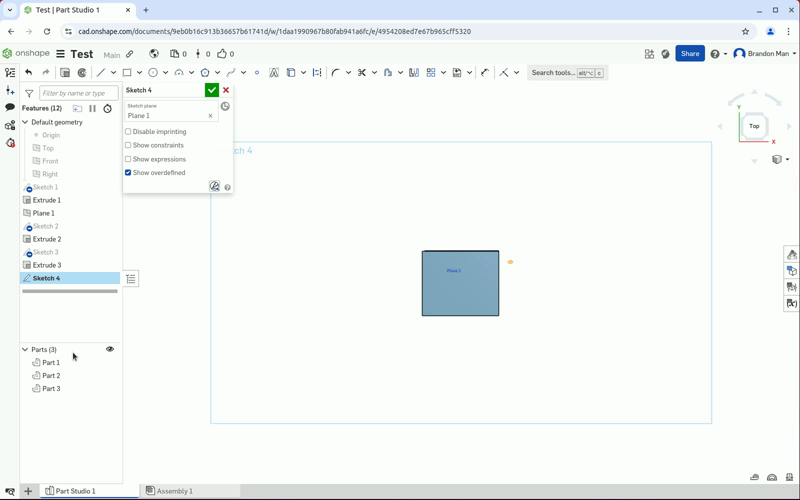
key(y)
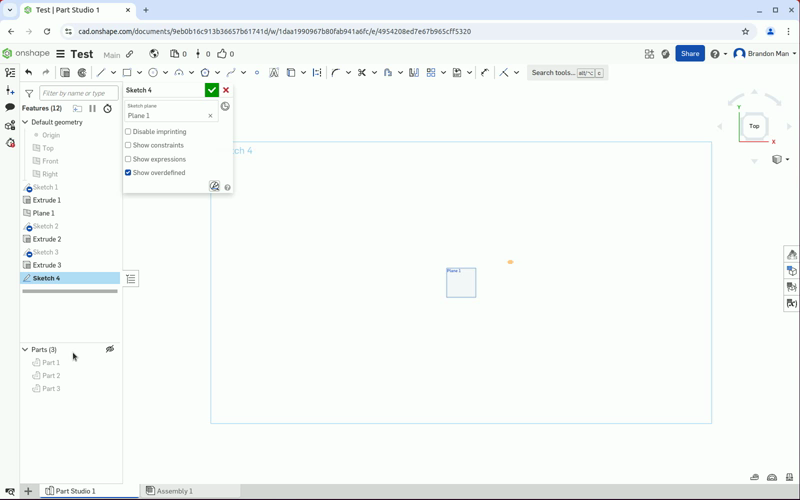
key(l)
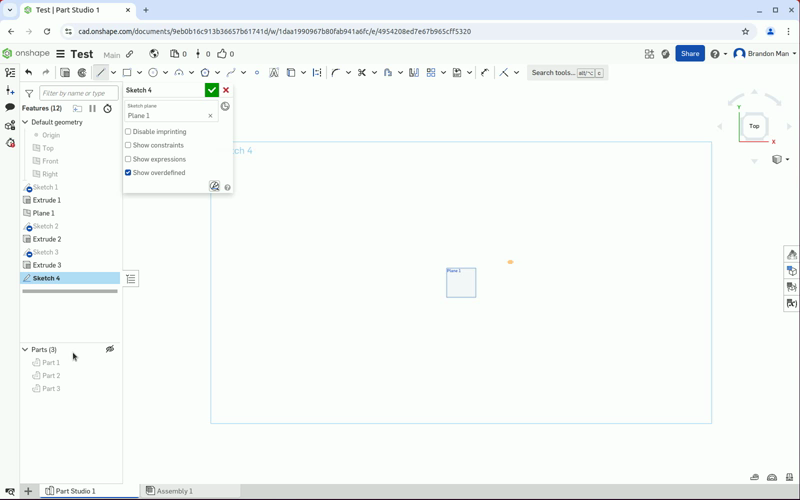
key_down(shift)
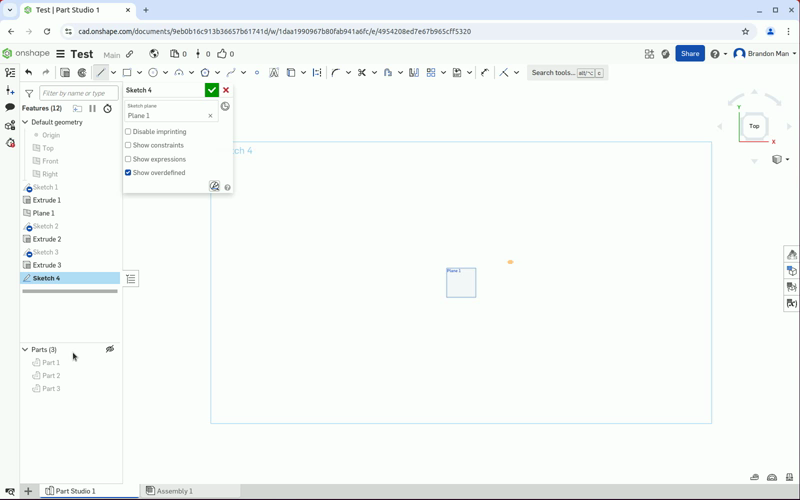
mouse_move(515, 264)
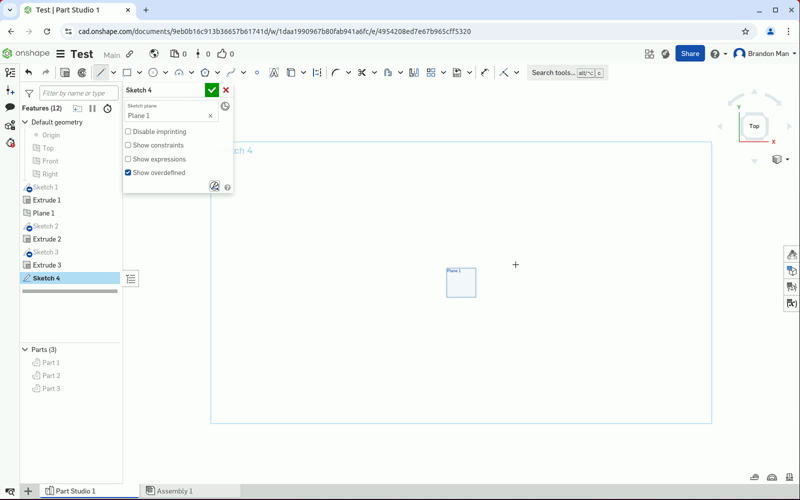
click(515, 264)
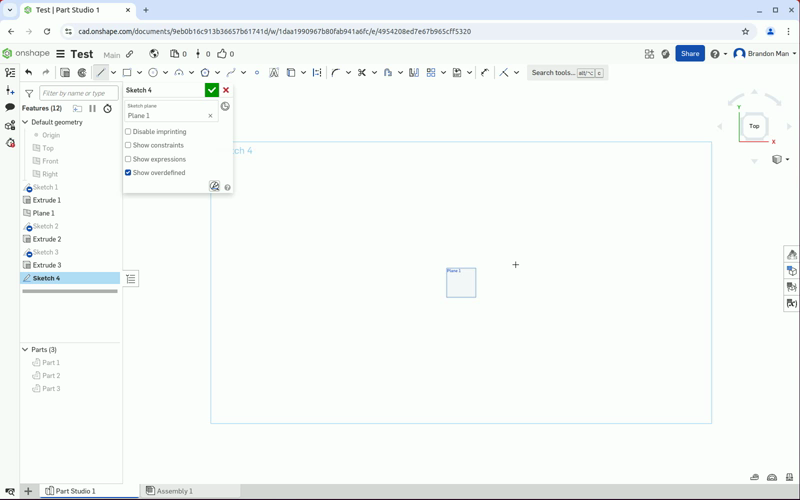
key_up(shift)
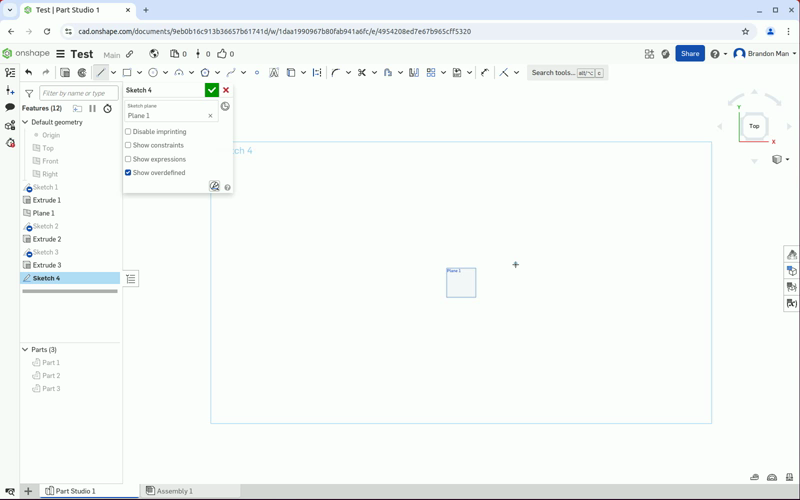
key_down(shift)
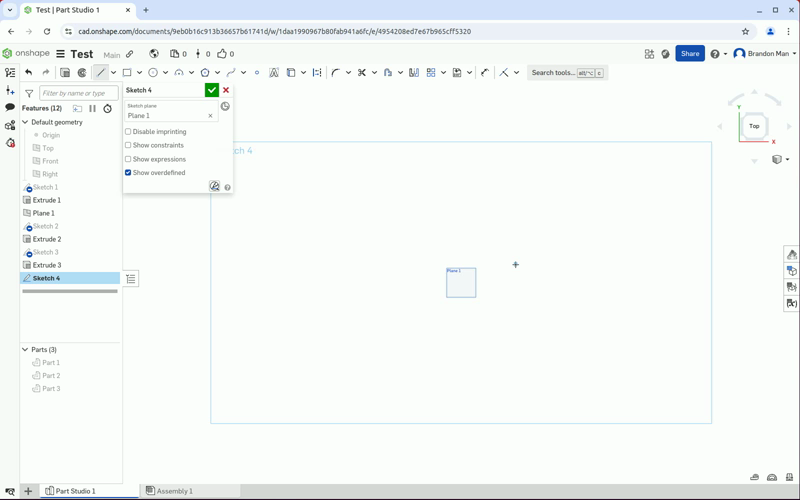
mouse_move(545, 264)
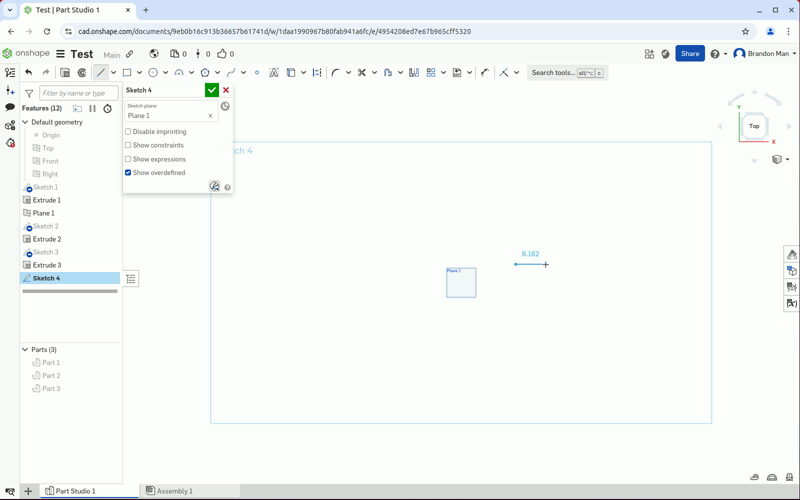
mouse_move(519, 264)
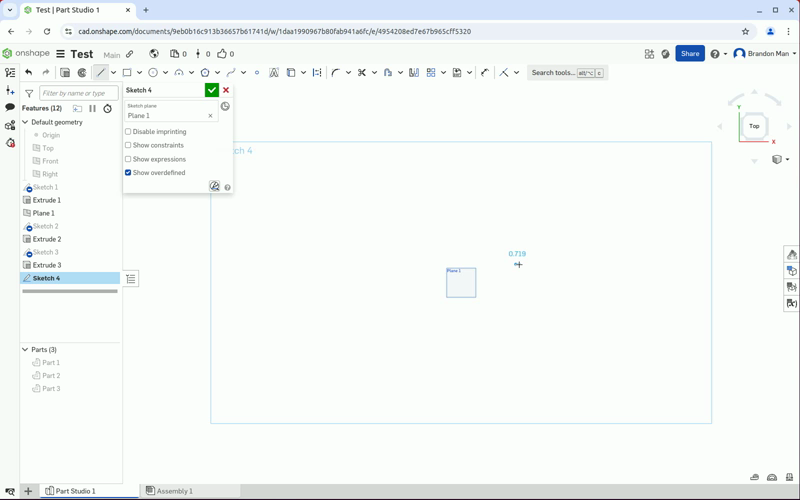
scroll(6)
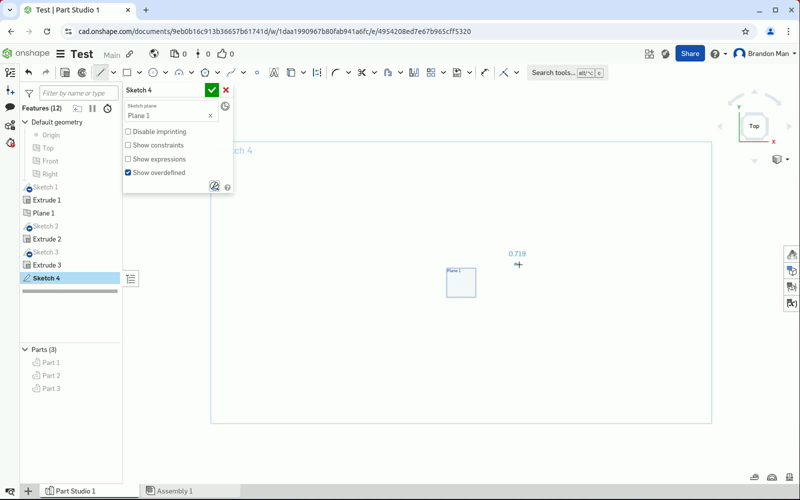
scroll(6)
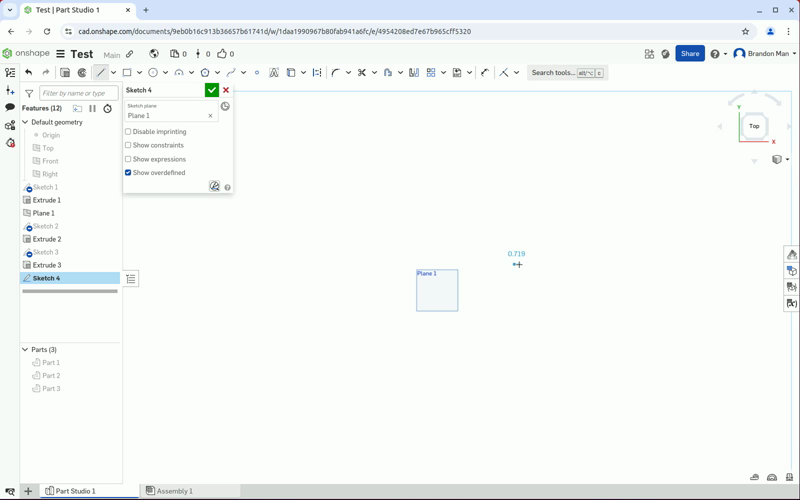
scroll(6)
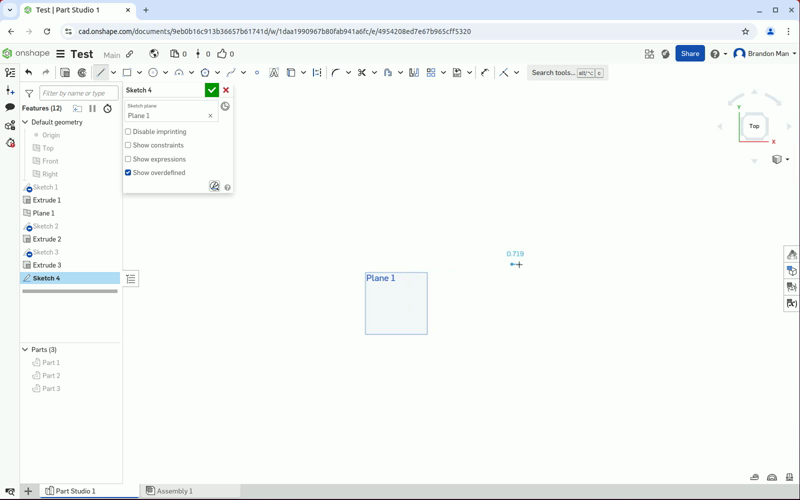
scroll(6)
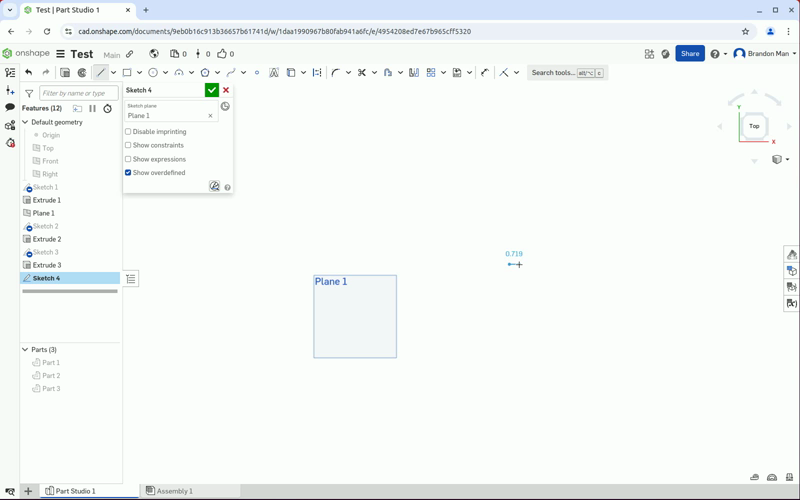
scroll(6)
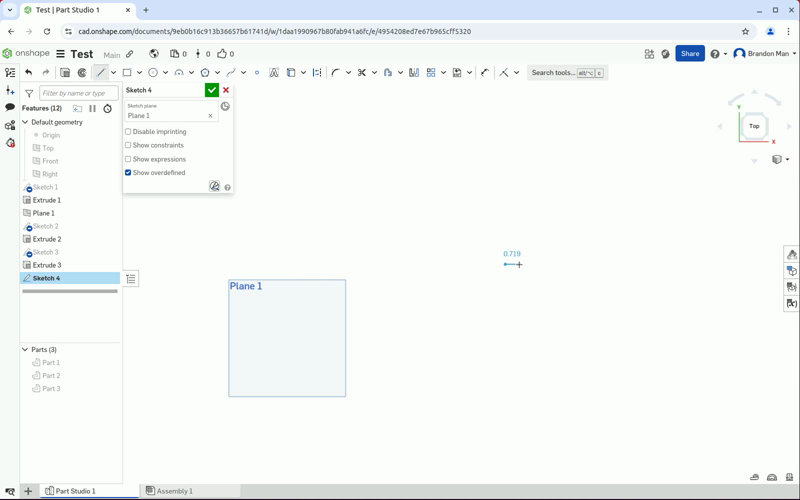
scroll(6)
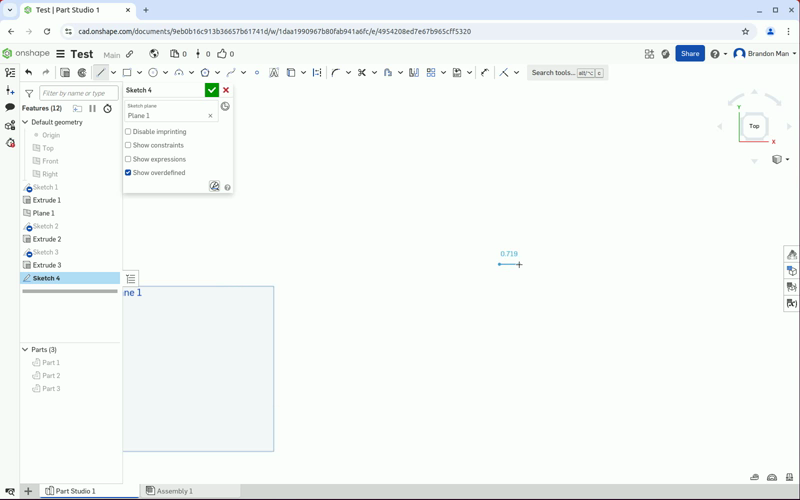
scroll(6)
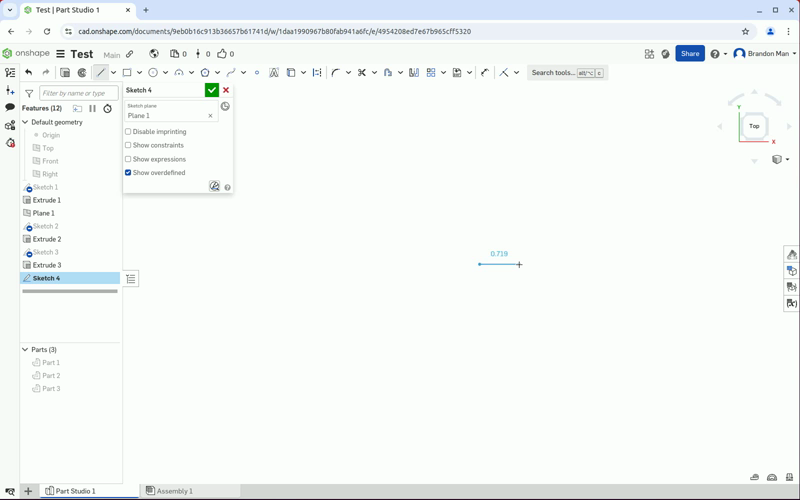
click(519, 264)
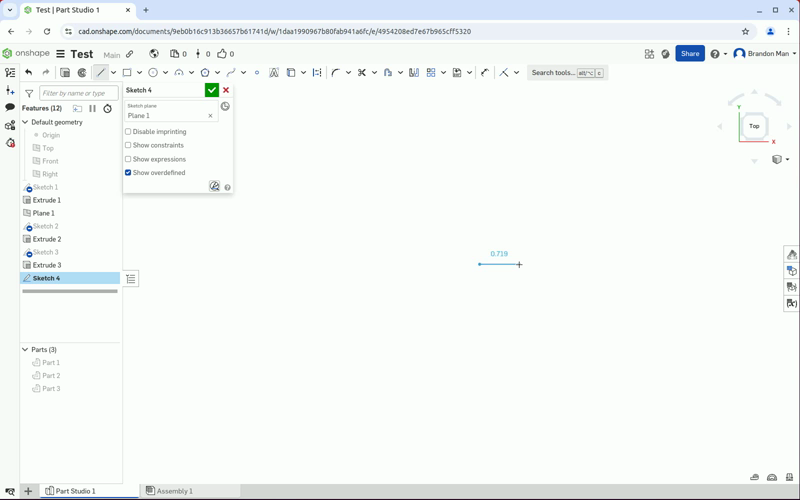
scroll(-6)
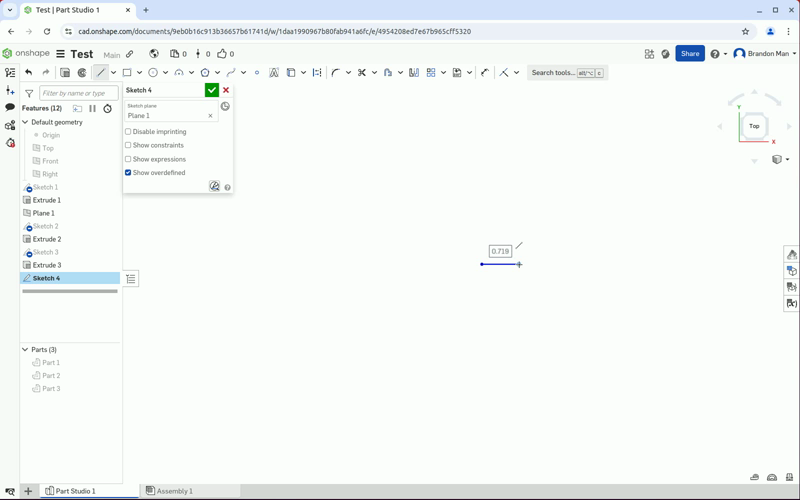
scroll(-6)
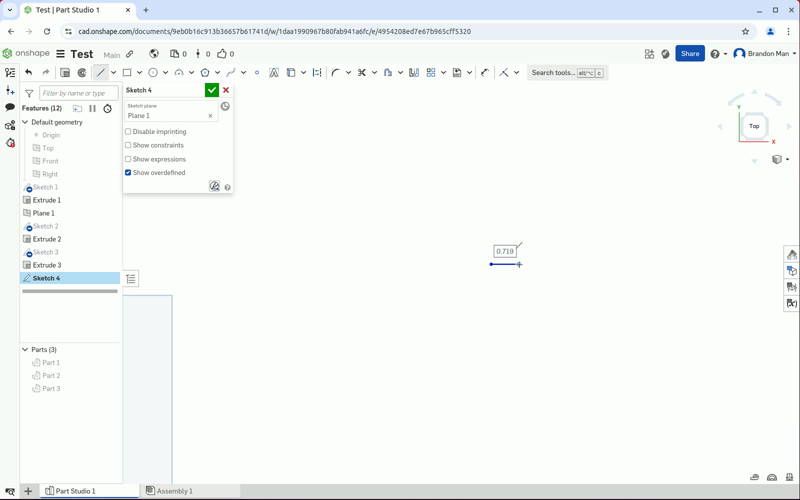
scroll(-6)
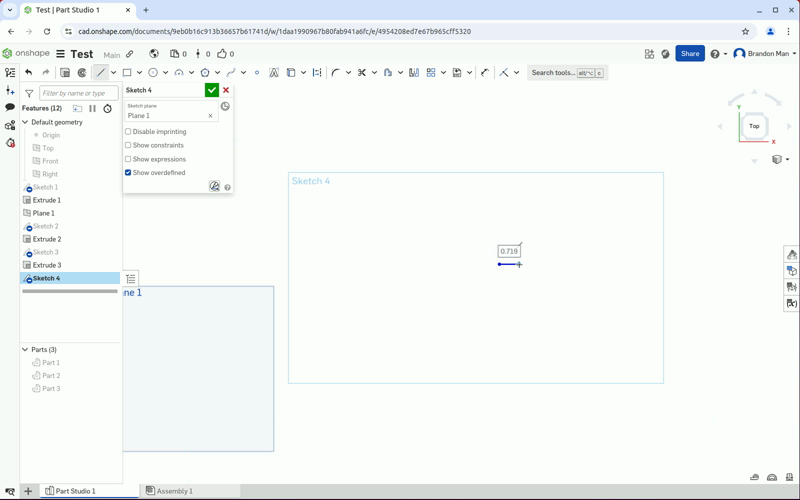
scroll(-6)
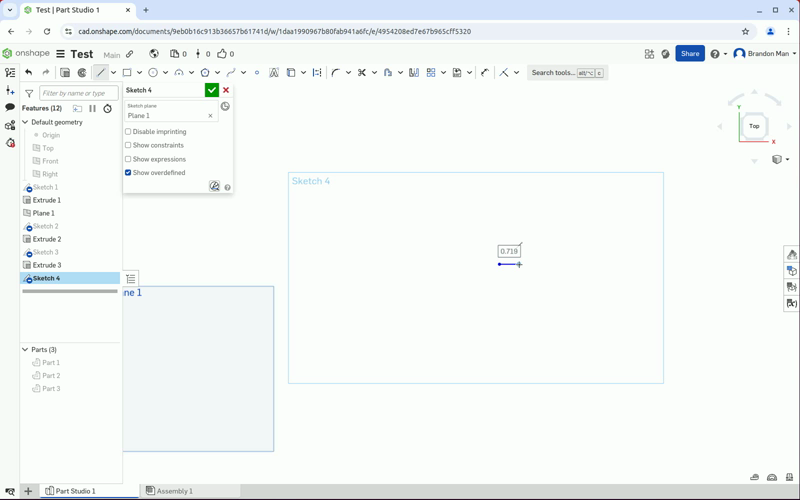
scroll(-6)
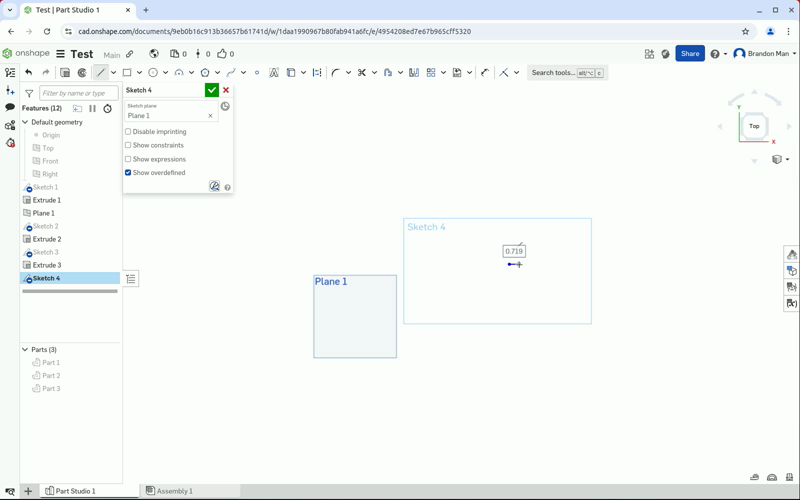
scroll(-6)
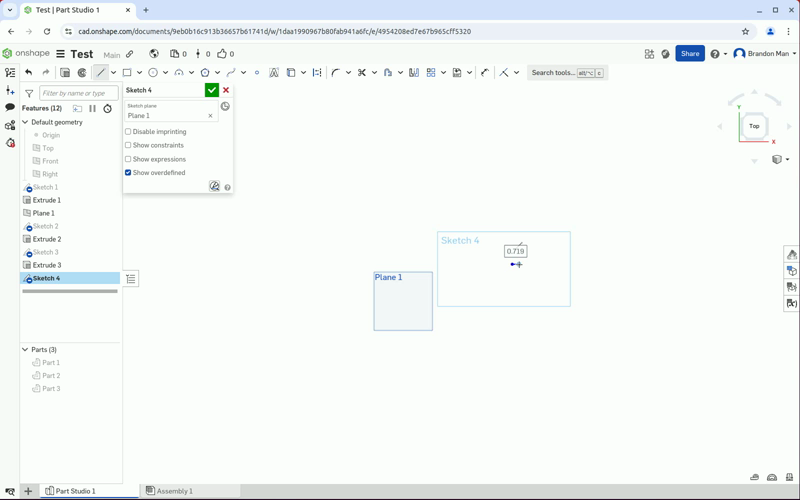
scroll(-6)
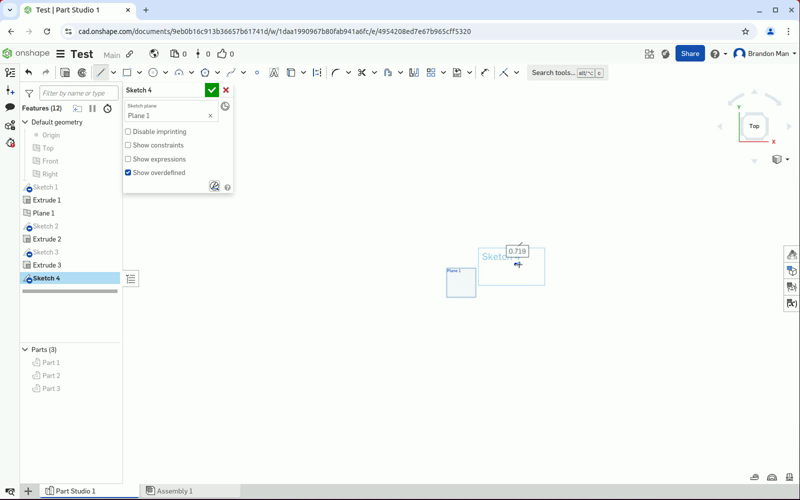
key_up(shift)
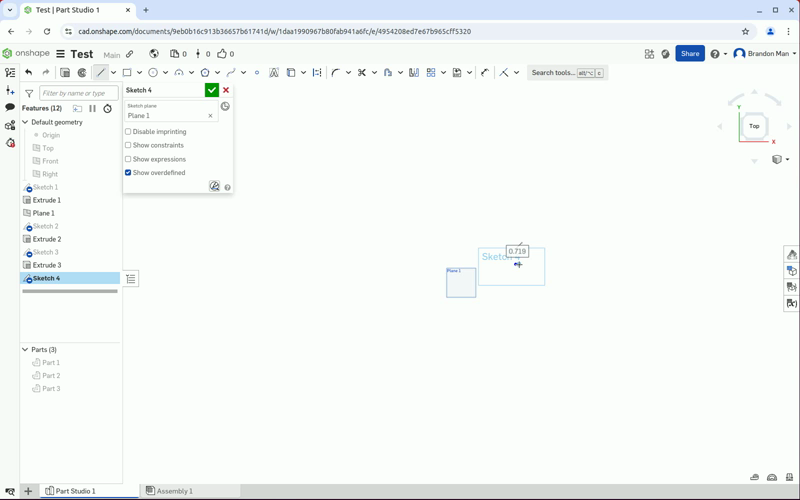
key_down(shift)
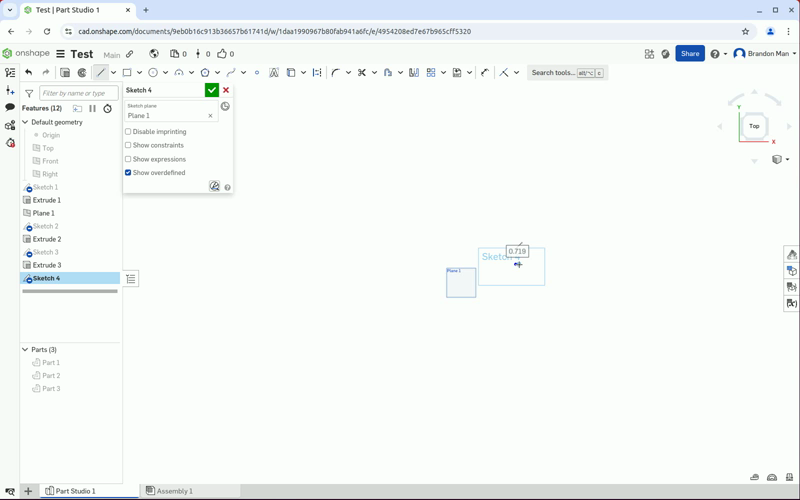
mouse_move(549, 264)
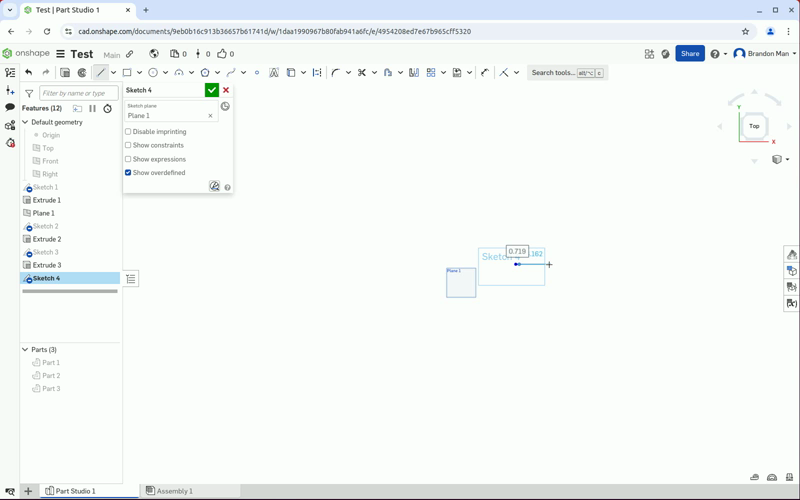
mouse_move(519, 262)
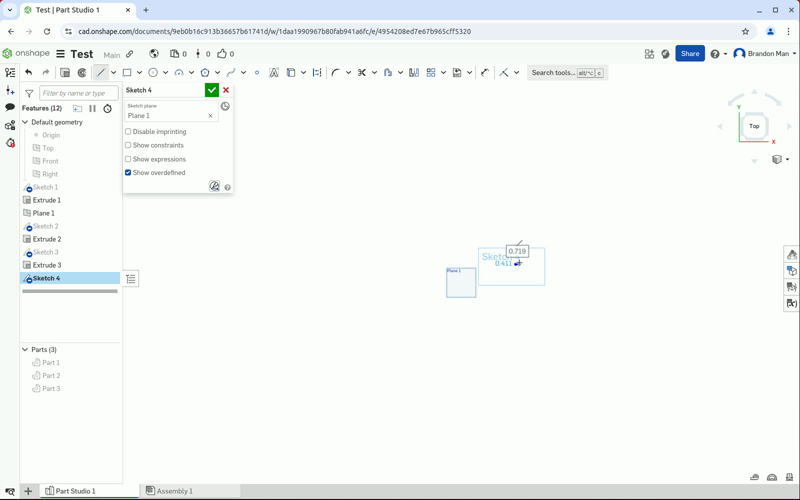
scroll(6)
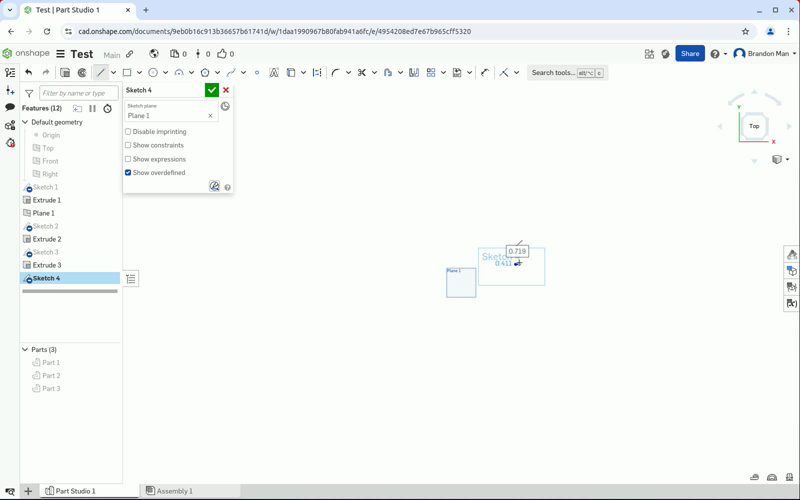
scroll(6)
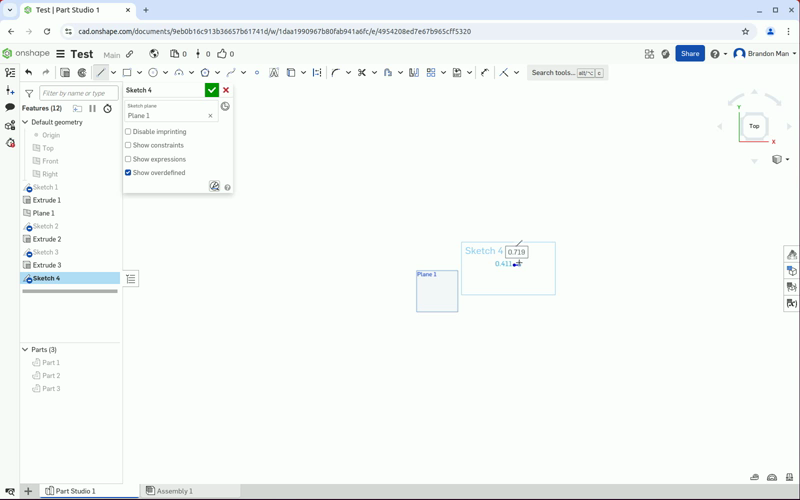
scroll(6)
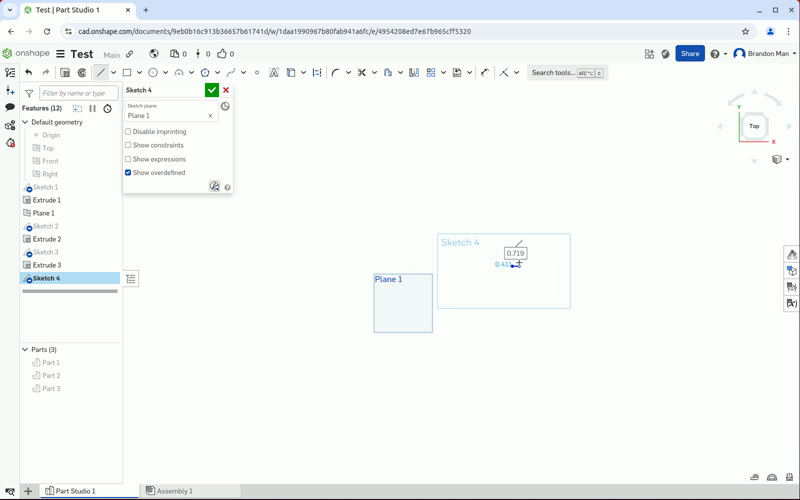
scroll(6)
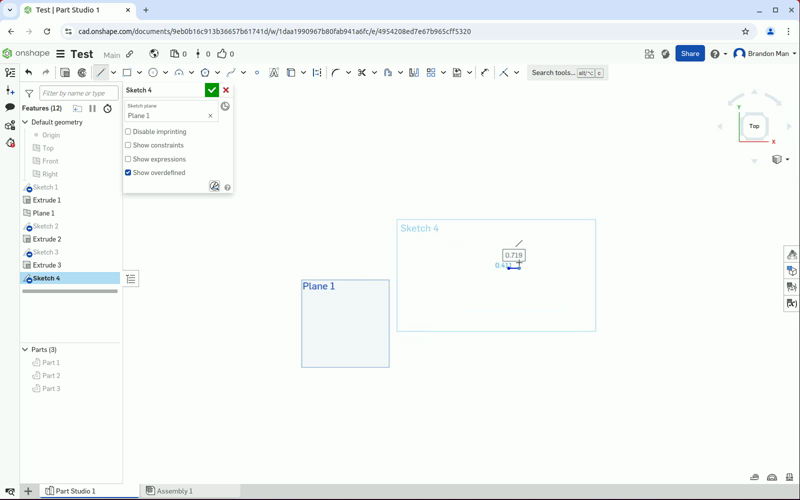
scroll(6)
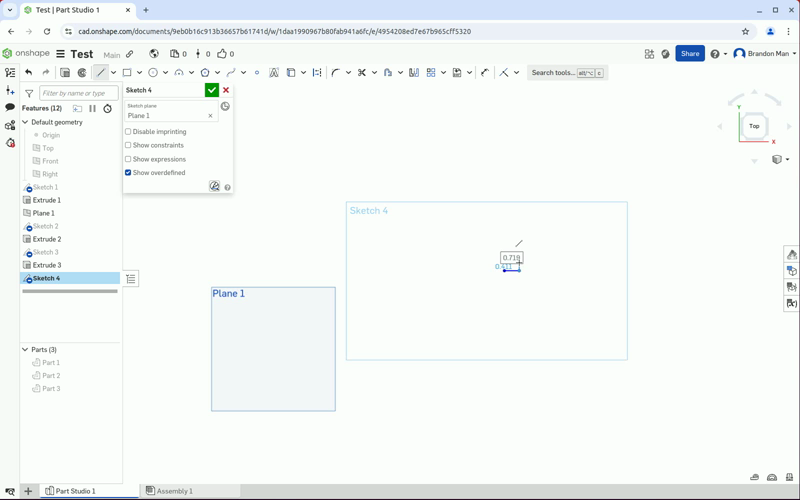
scroll(6)
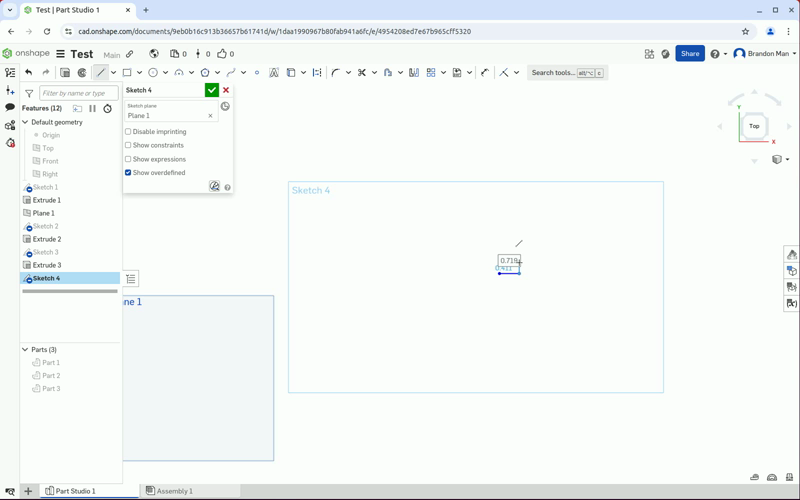
scroll(6)
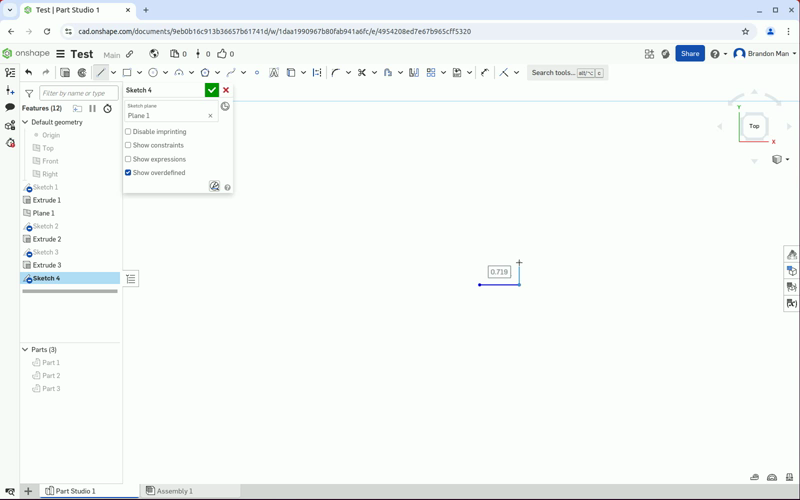
click(519, 262)
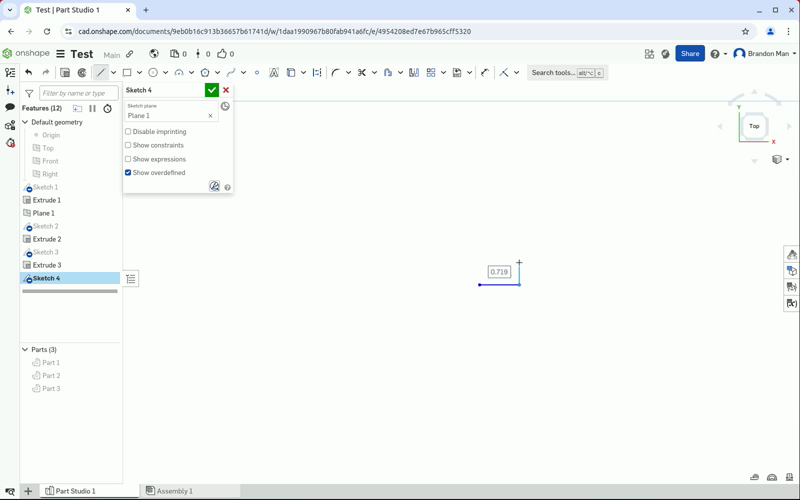
scroll(-6)
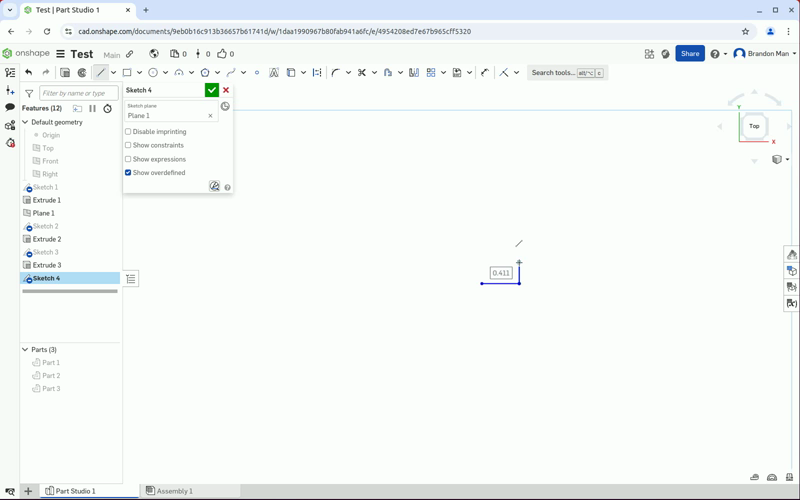
scroll(-6)
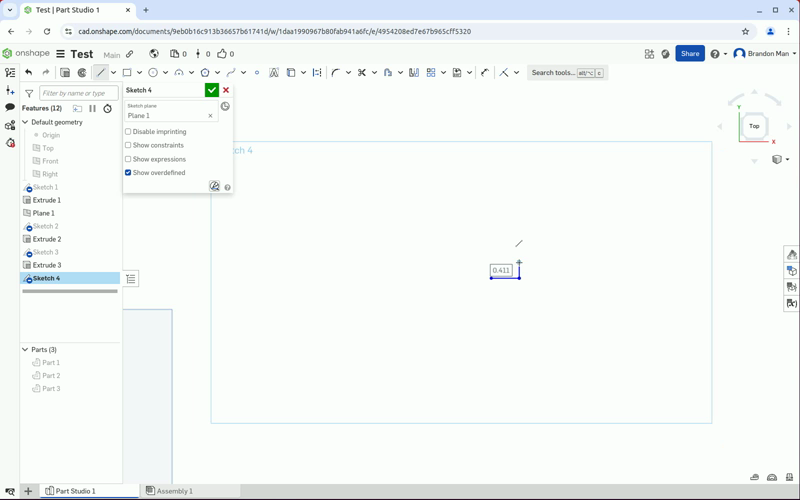
scroll(-6)
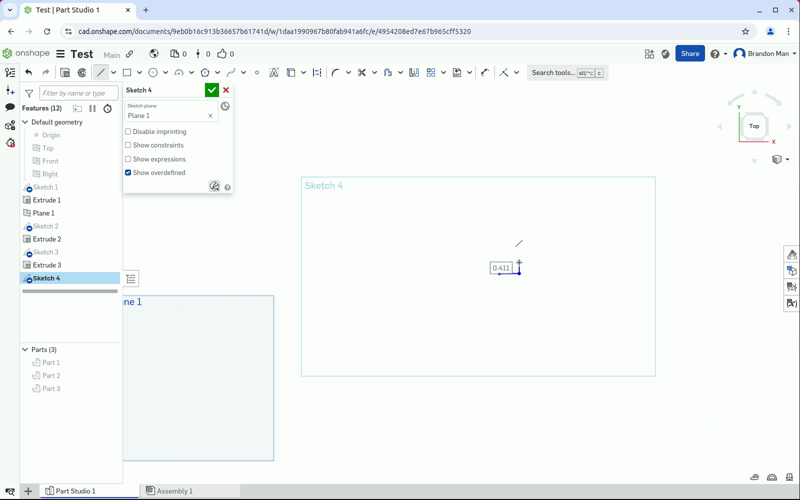
scroll(-6)
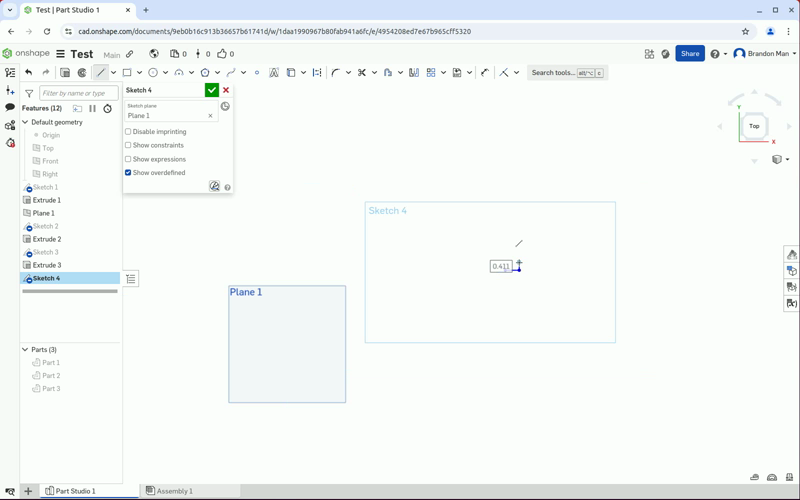
scroll(-6)
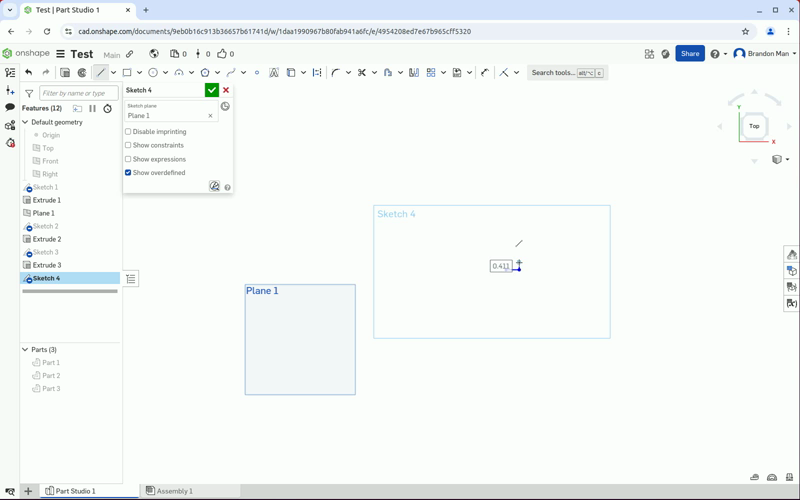
scroll(-6)
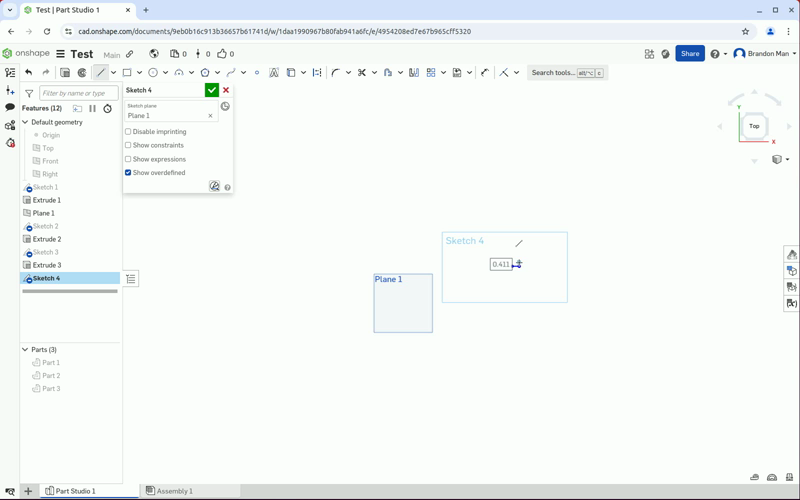
scroll(-6)
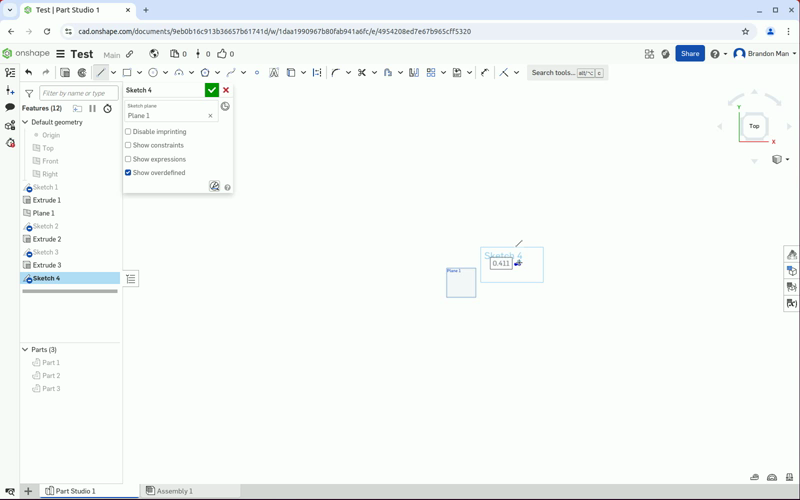
key_up(shift)
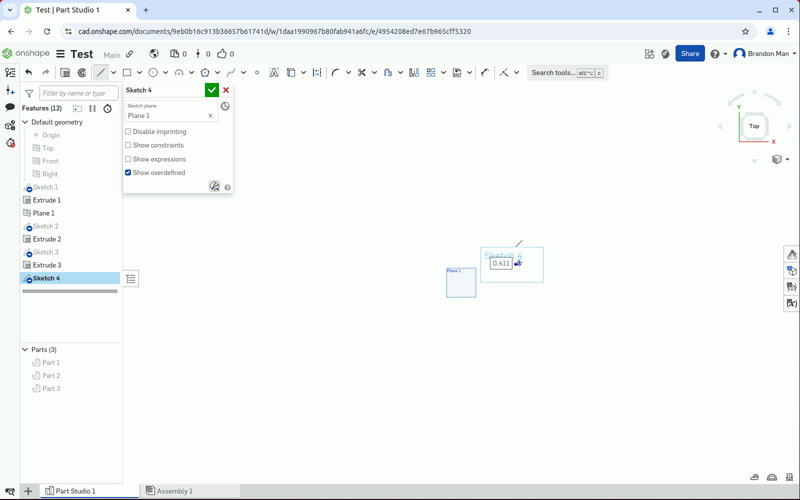
key_down(shift)
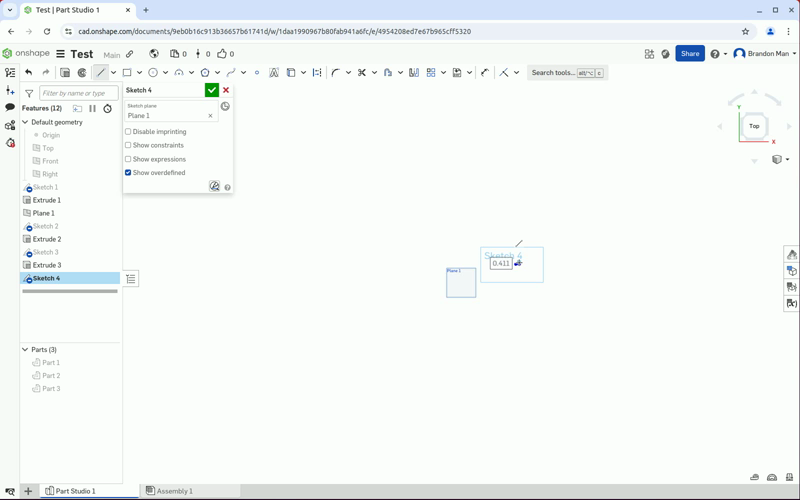
mouse_move(549, 262)
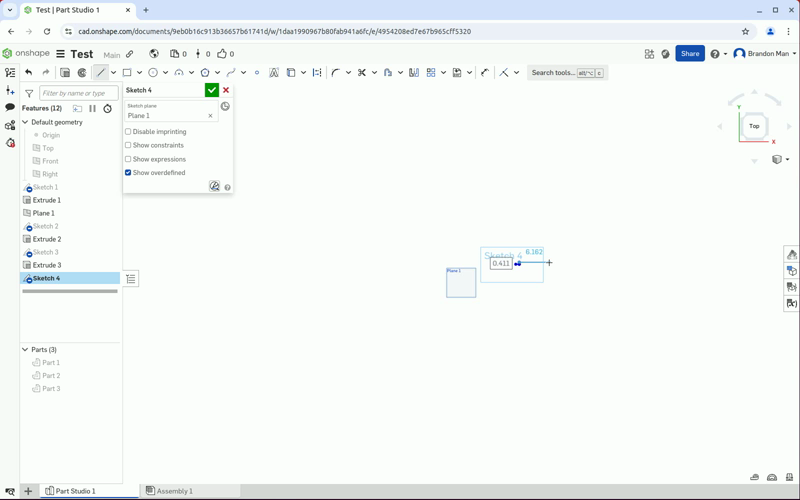
mouse_move(515, 262)
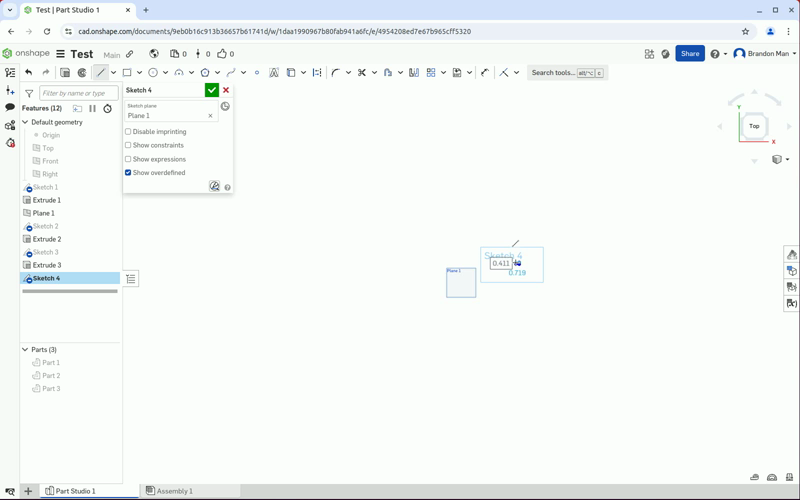
scroll(6)
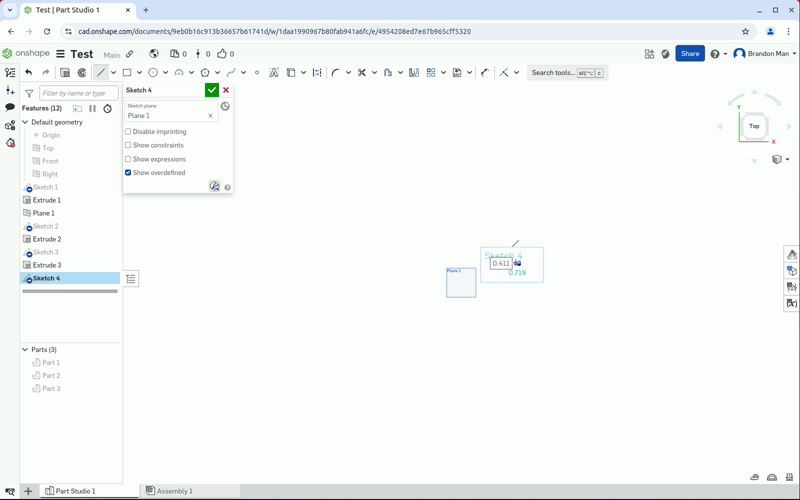
scroll(6)
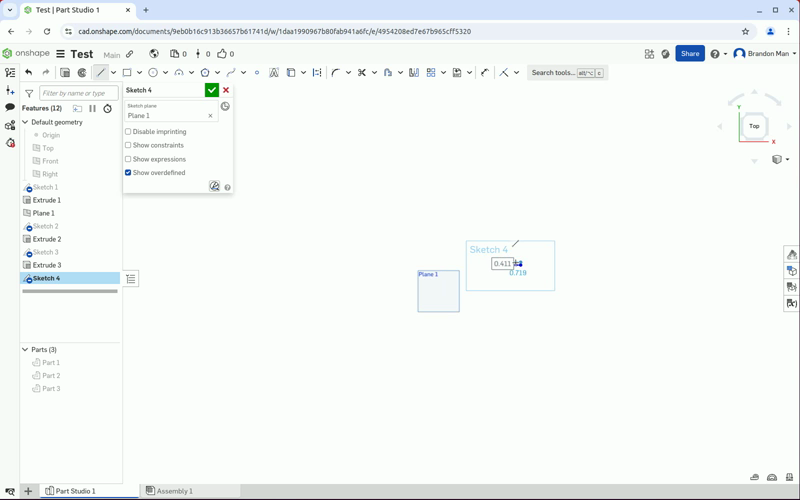
scroll(6)
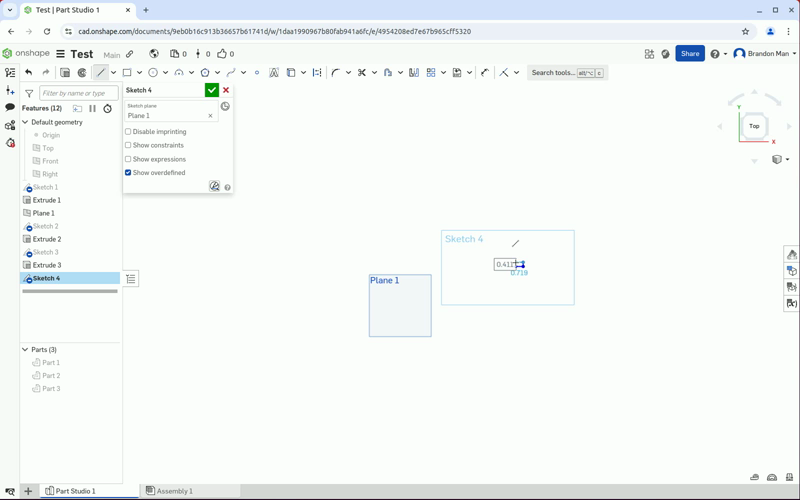
scroll(6)
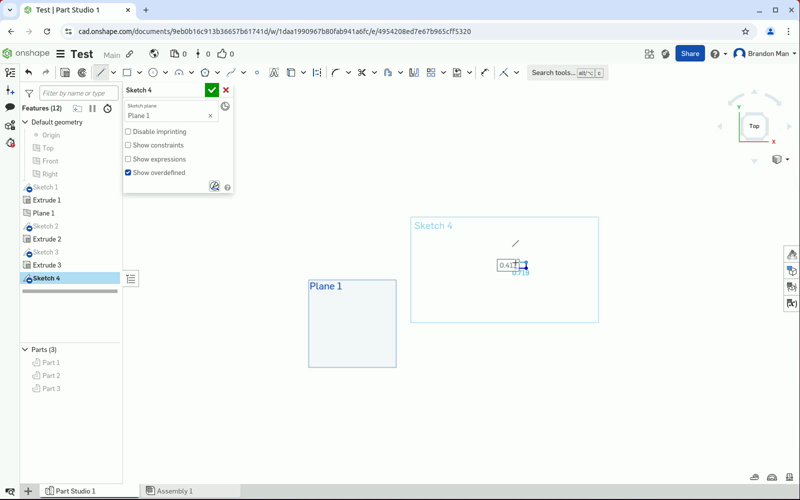
scroll(6)
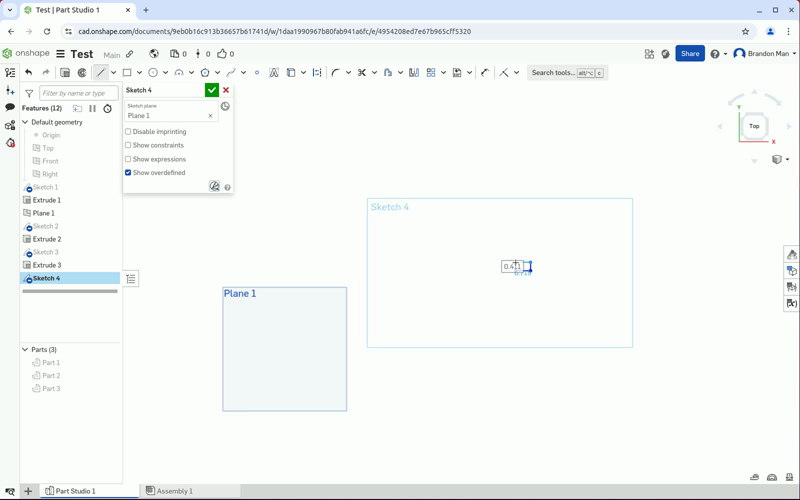
scroll(6)
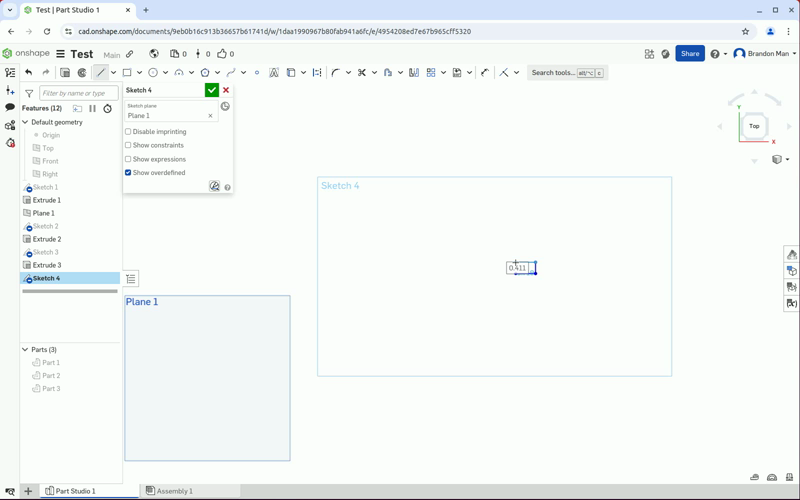
scroll(6)
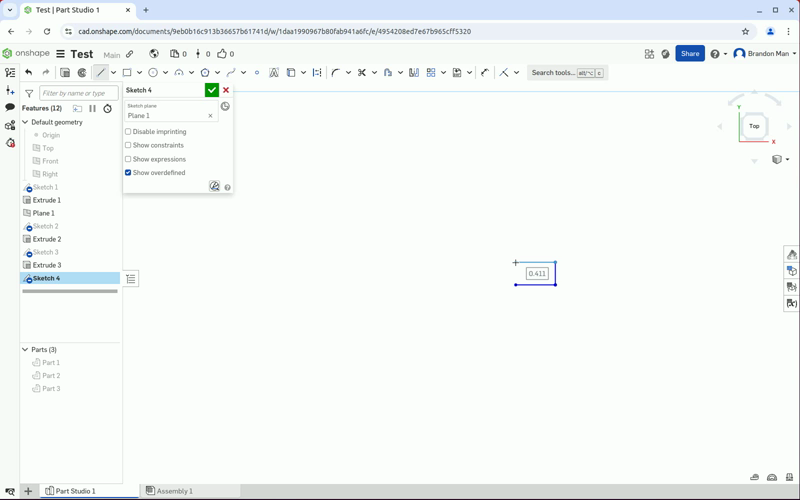
click(515, 262)
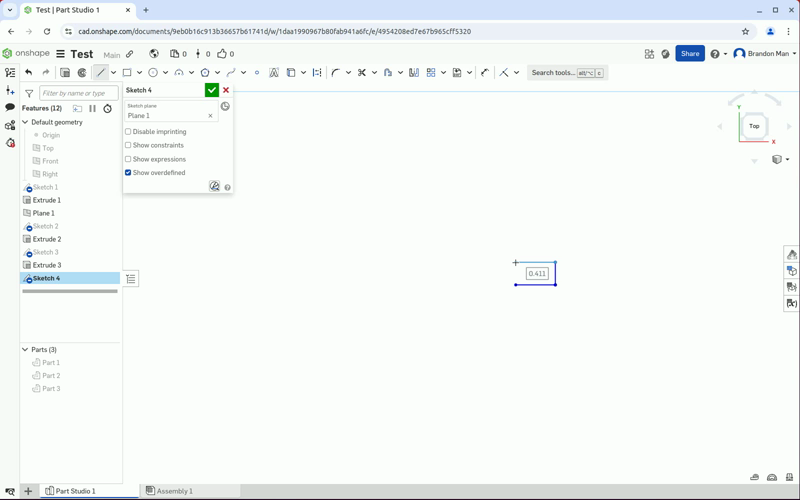
scroll(-6)
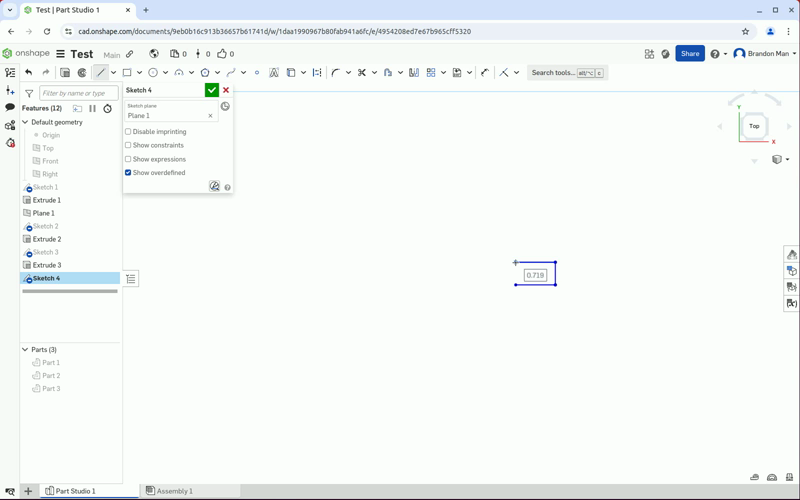
scroll(-6)
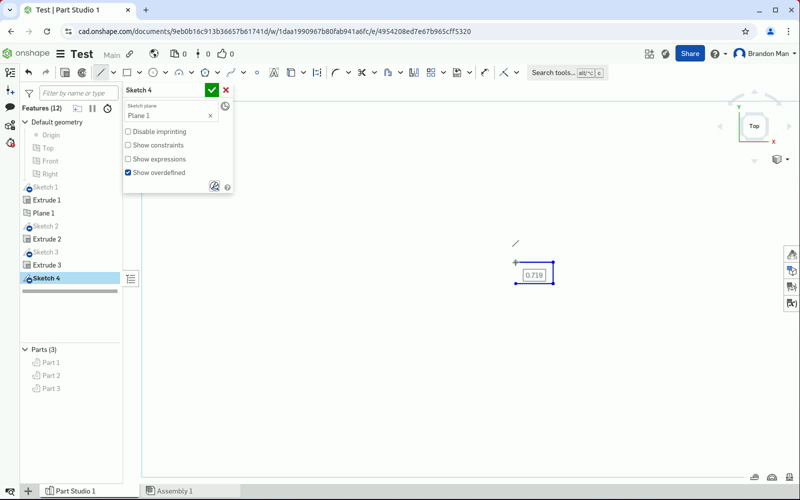
scroll(-6)
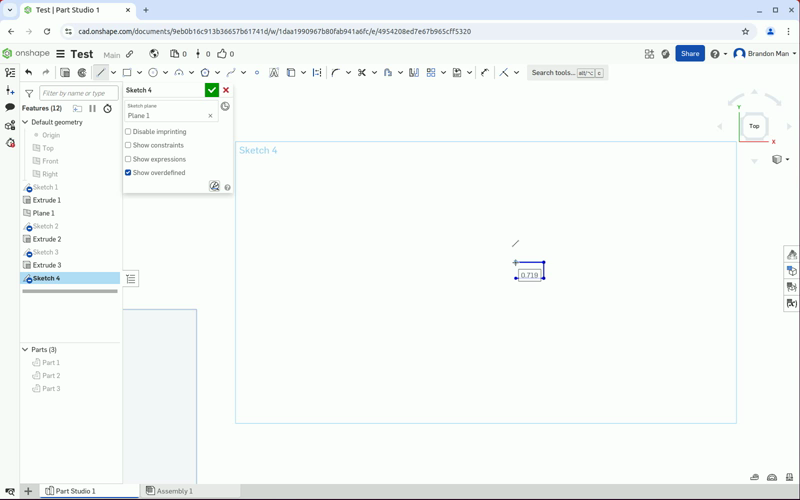
scroll(-6)
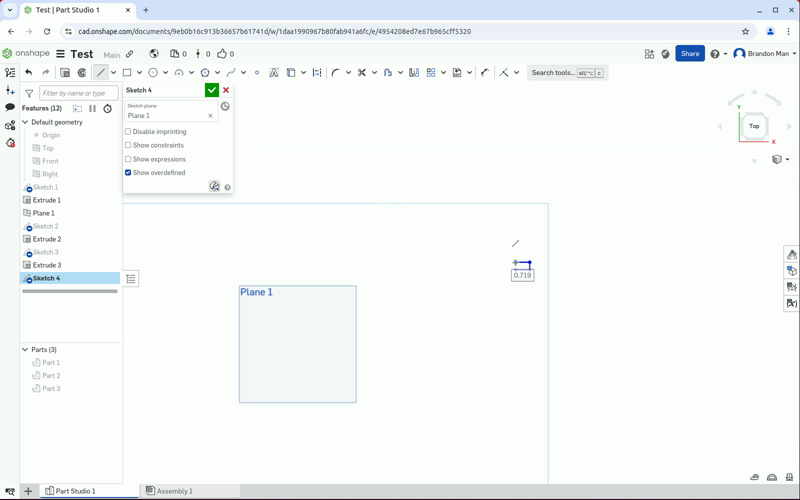
scroll(-6)
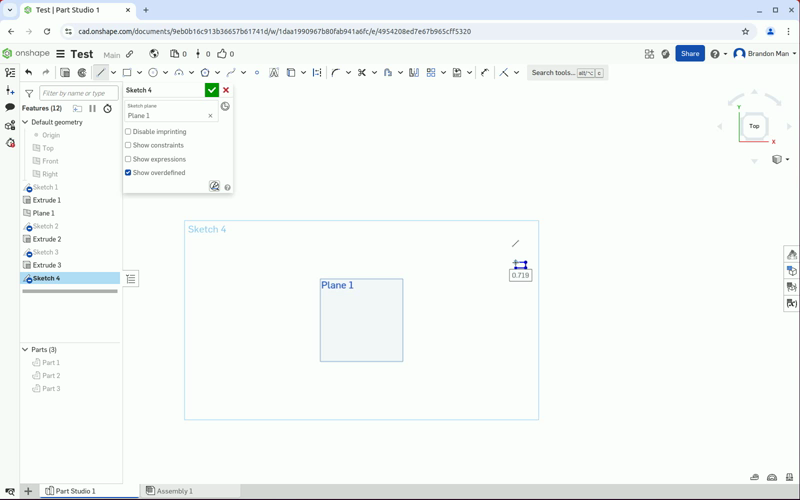
scroll(-6)
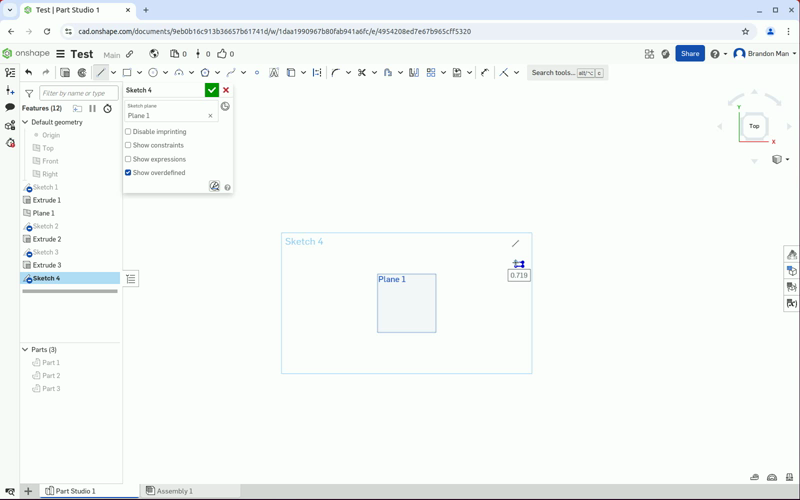
scroll(-6)
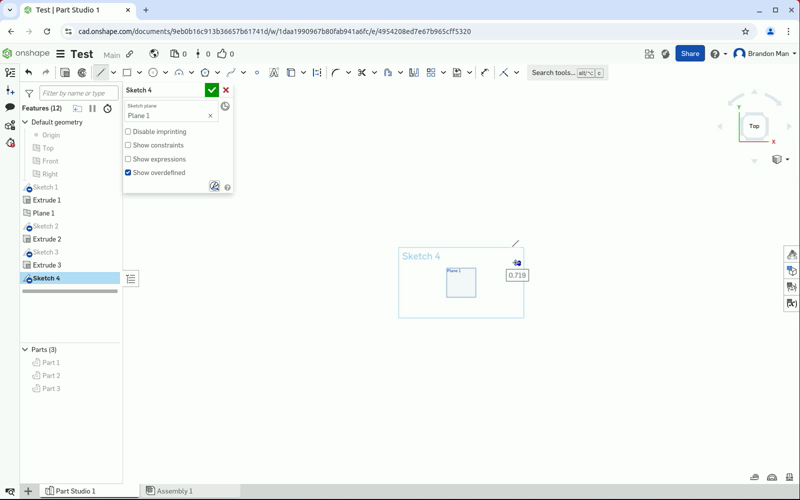
key_up(shift)
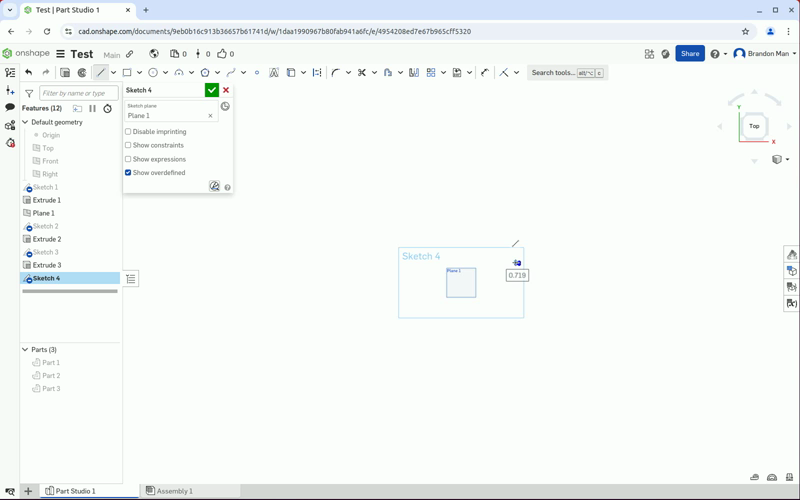
mouse_move(545, 262)
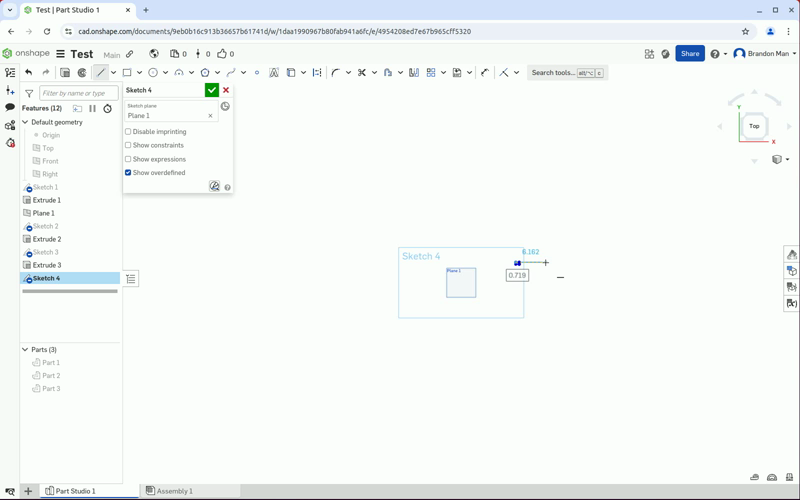
key_down(shift)
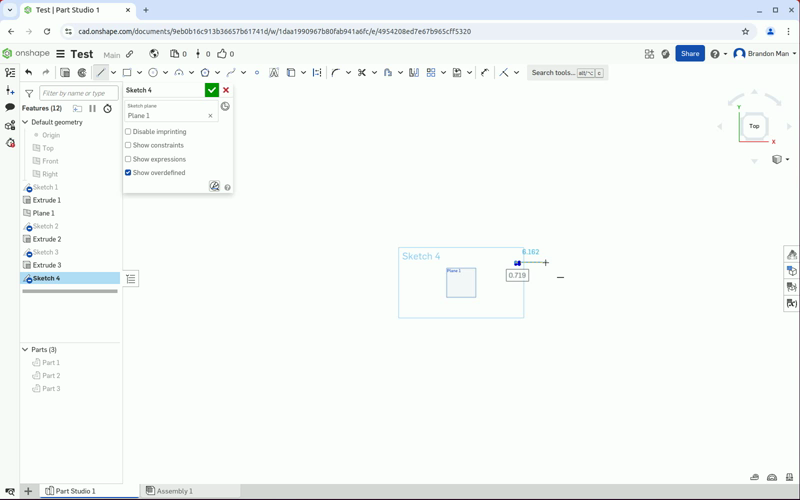
mouse_move(515, 264)
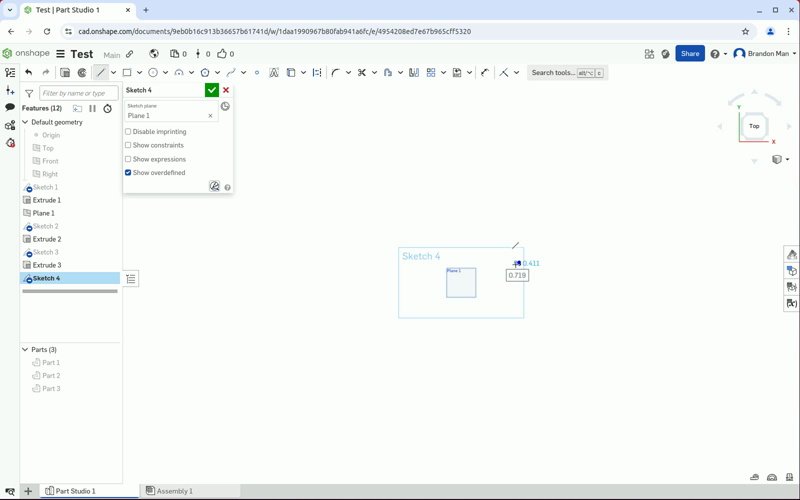
scroll(6)
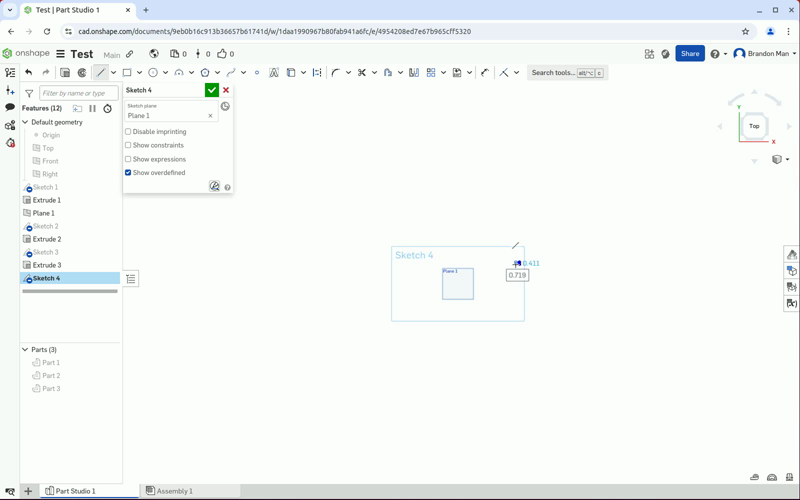
scroll(6)
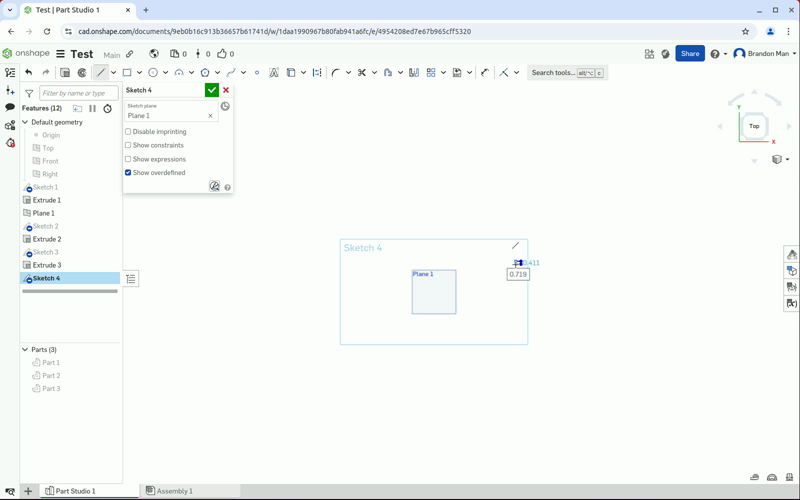
scroll(6)
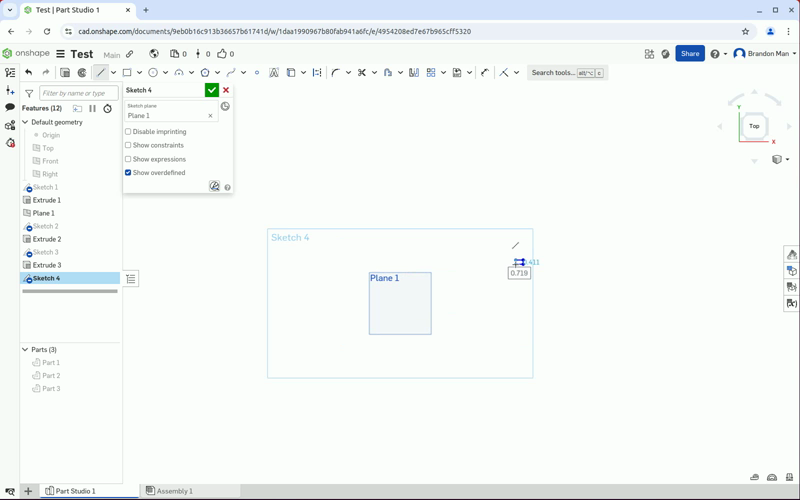
scroll(6)
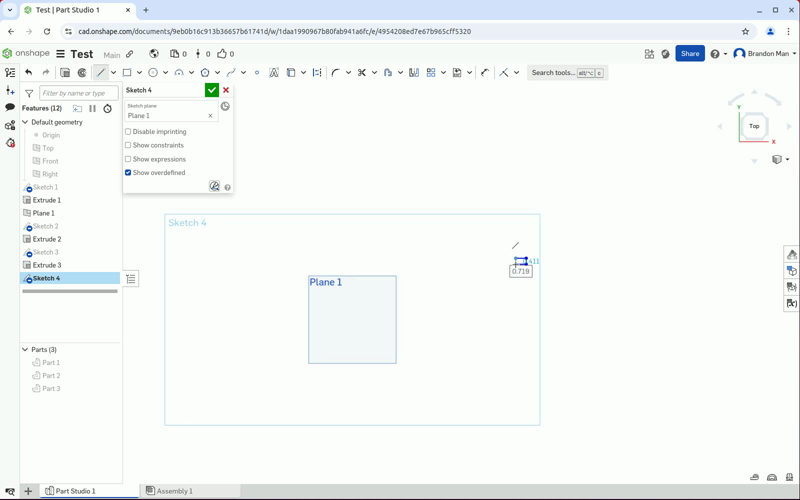
scroll(6)
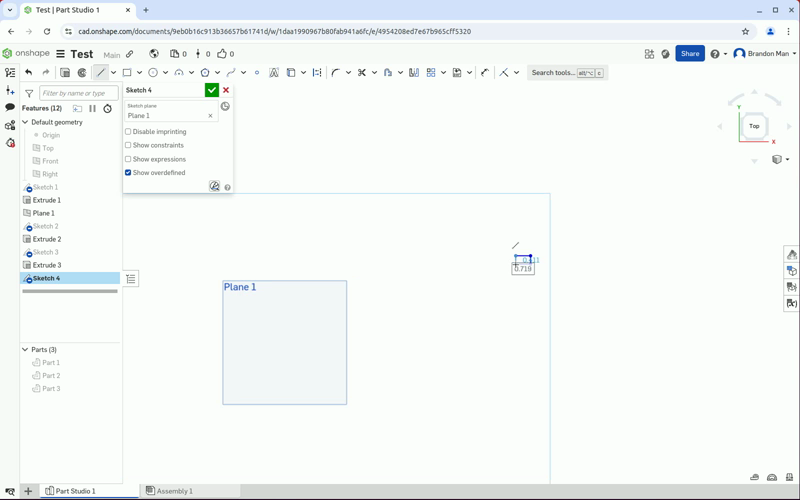
scroll(6)
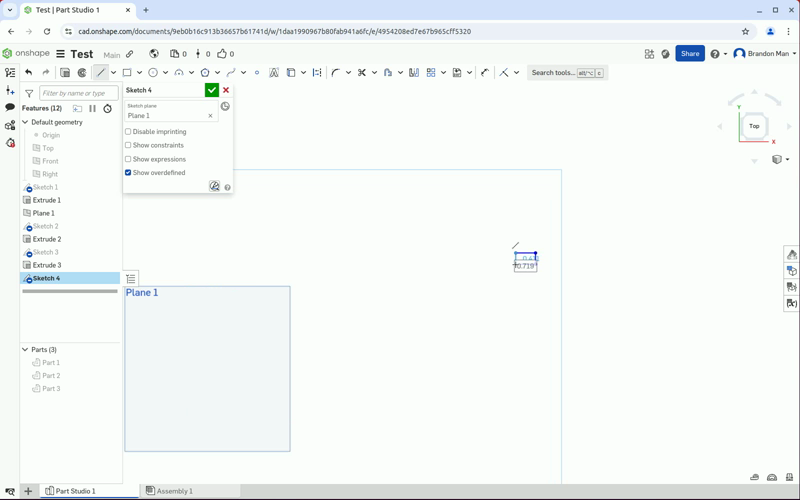
scroll(6)
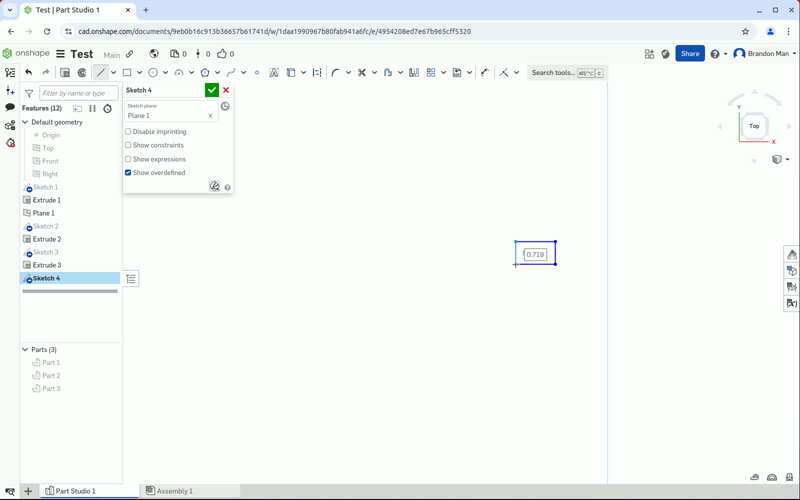
key_up(shift)
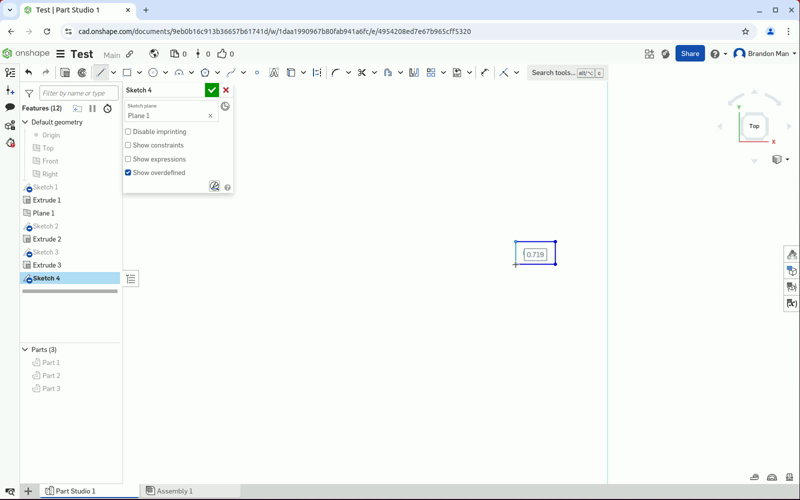
click(515, 264)
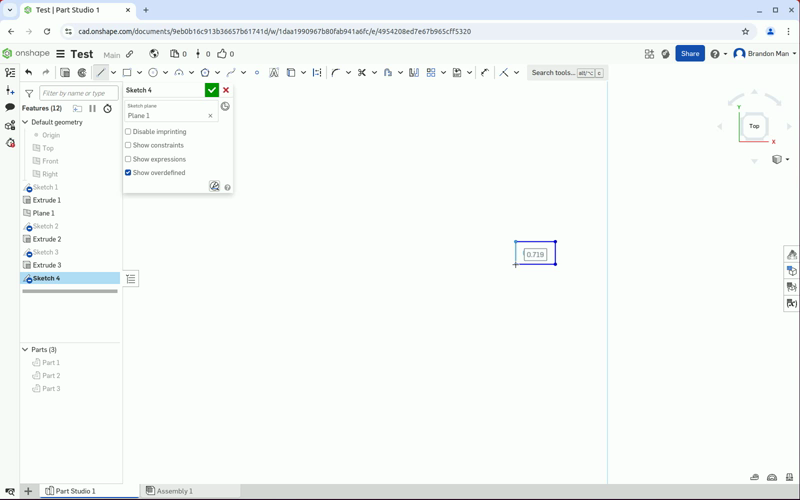
scroll(-6)
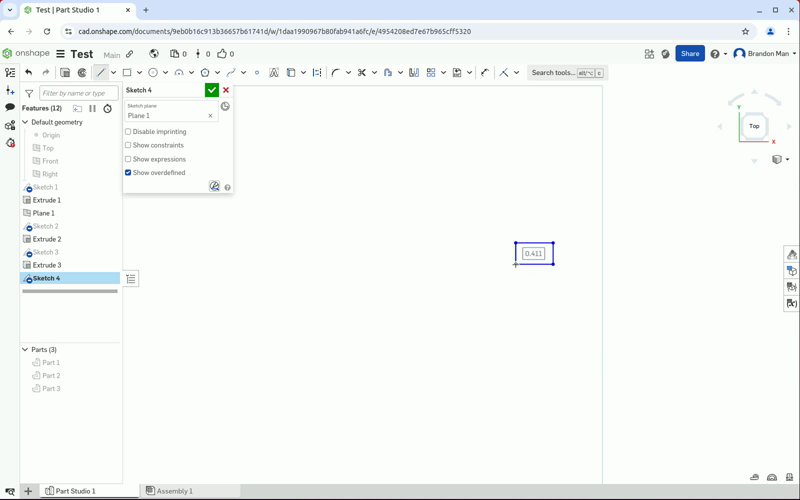
scroll(-6)
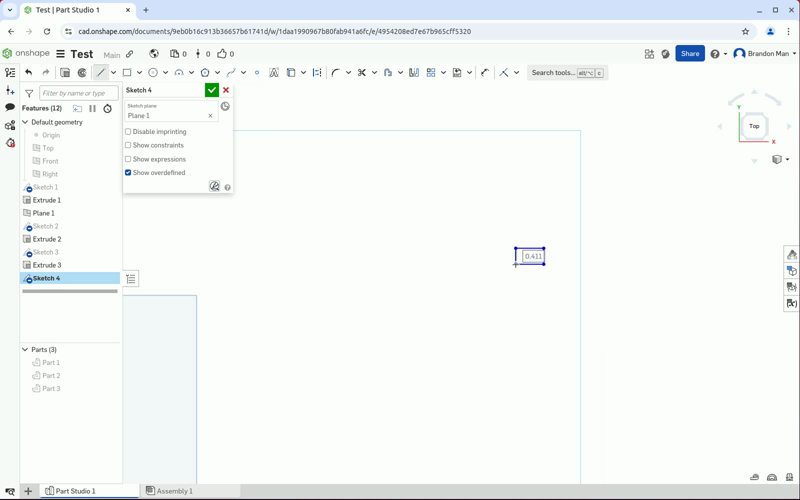
scroll(-6)
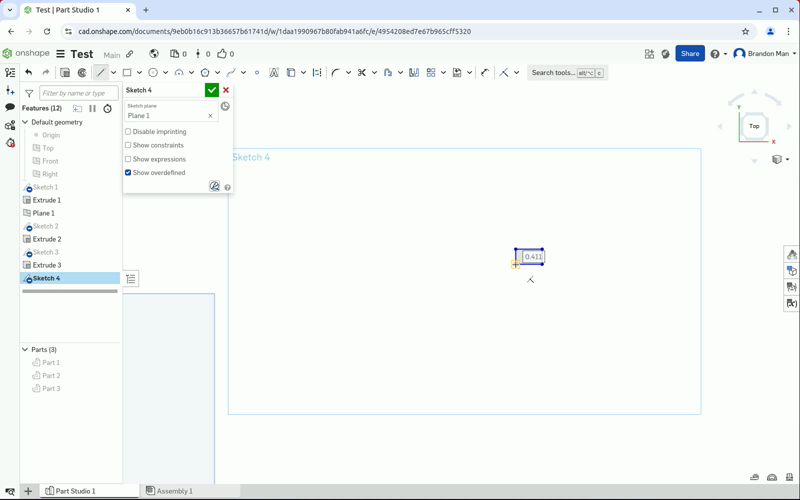
scroll(-6)
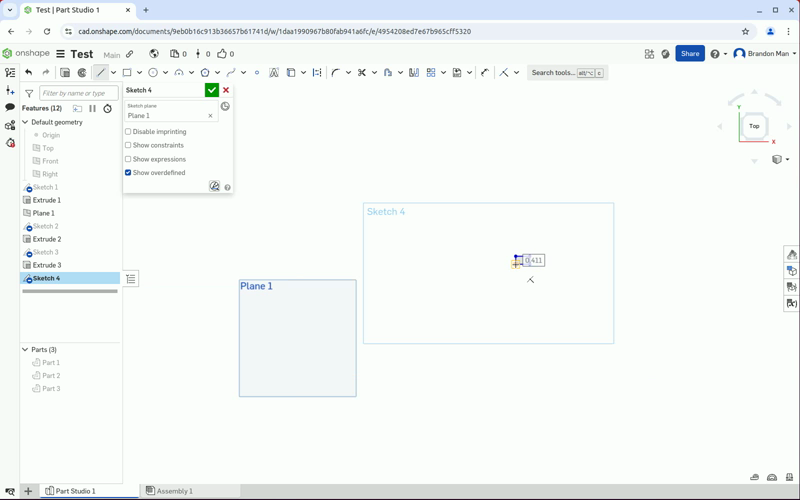
scroll(-6)
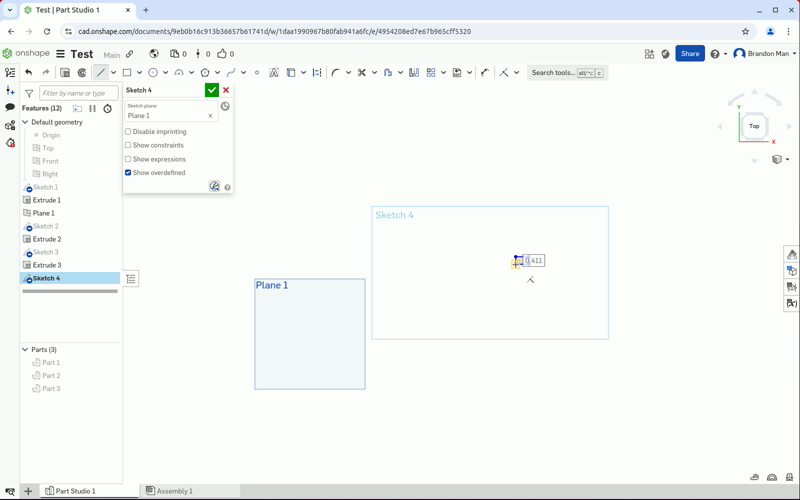
scroll(-6)
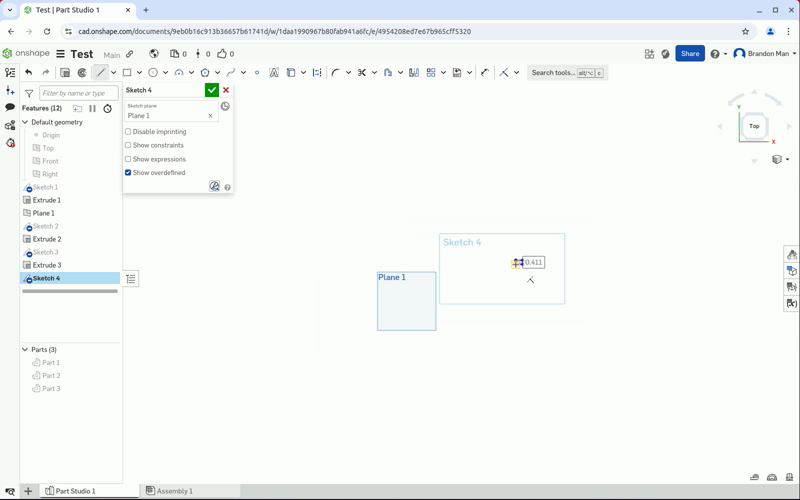
scroll(-6)
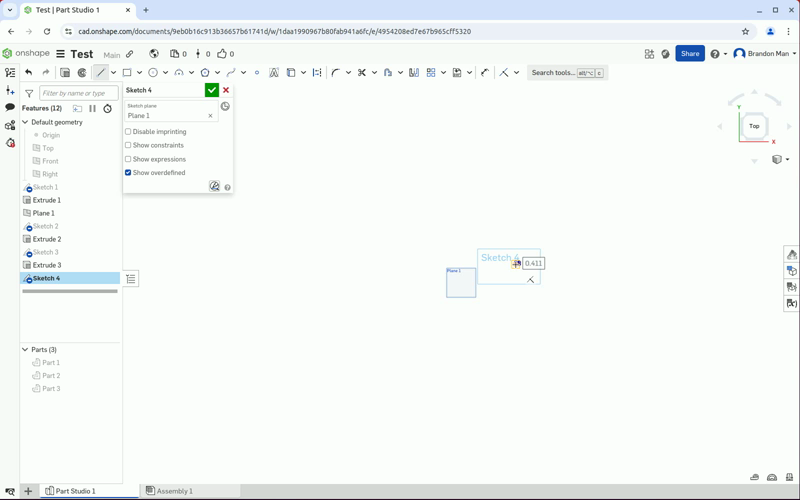
key(esc)
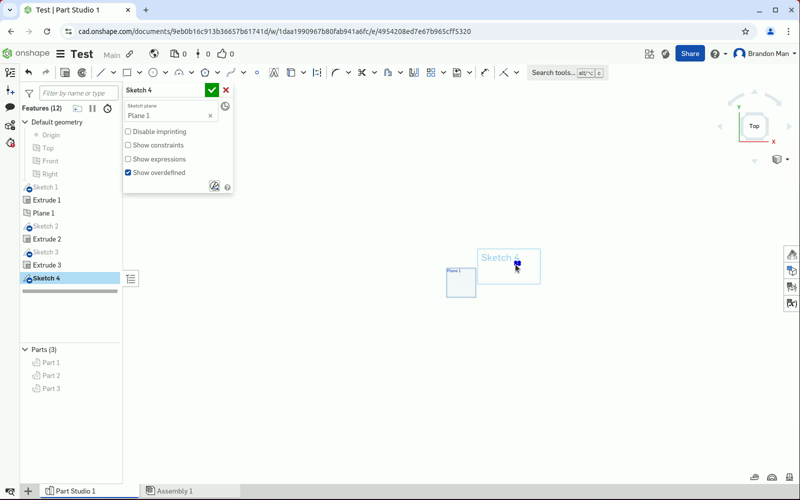
mouse_move(515, 262)
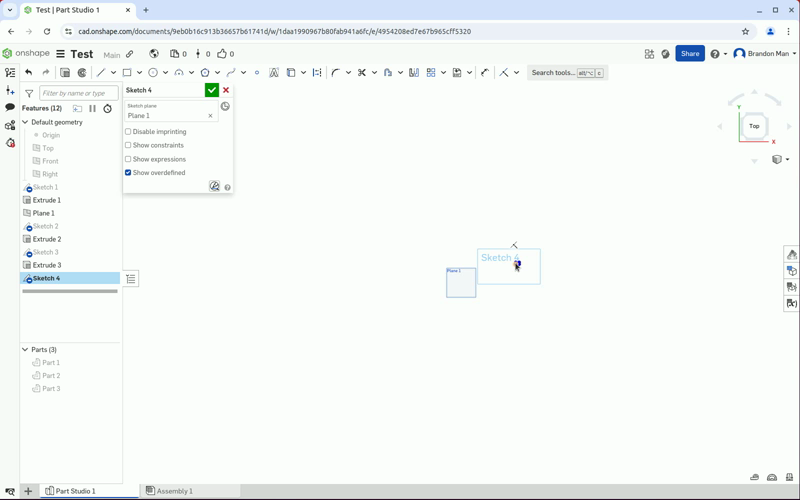
scroll(6)
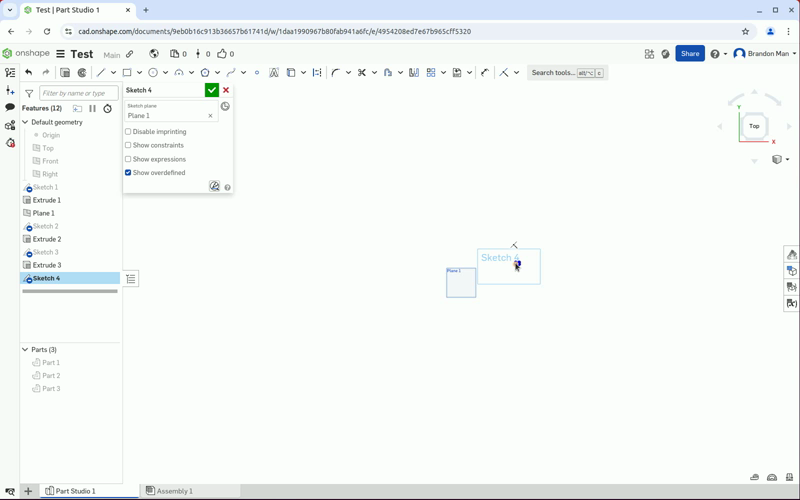
scroll(6)
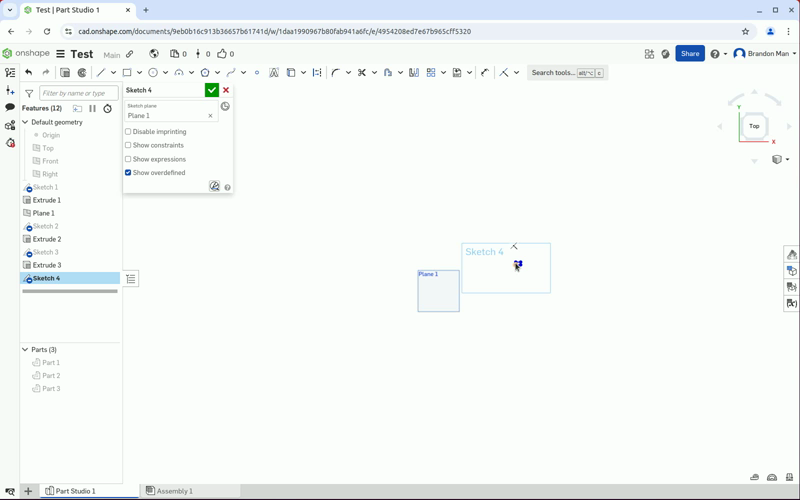
scroll(6)
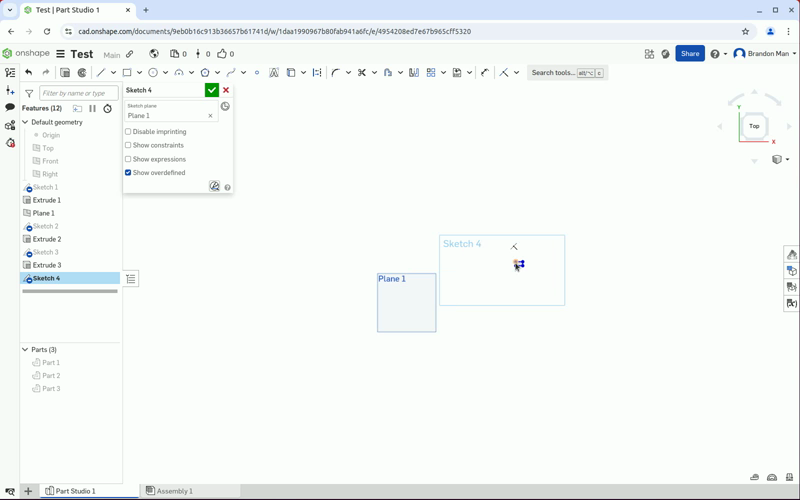
scroll(6)
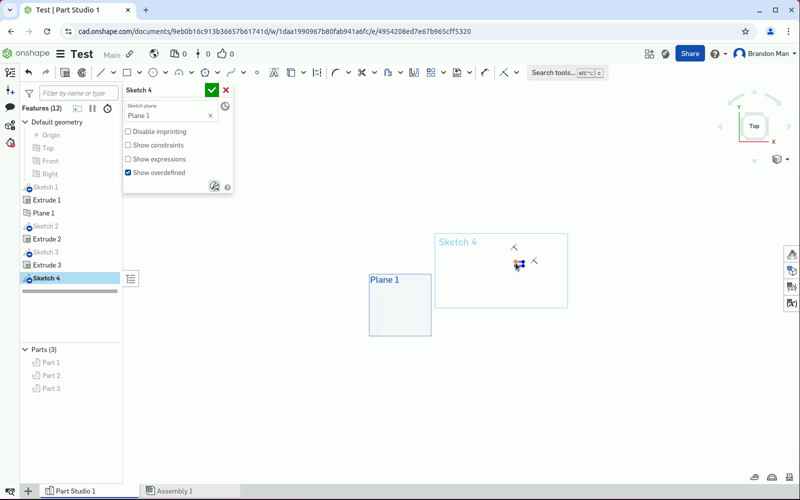
scroll(6)
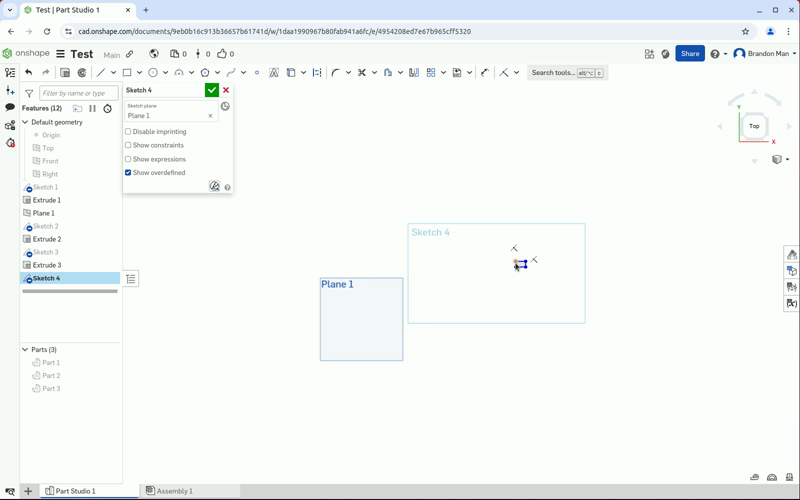
scroll(6)
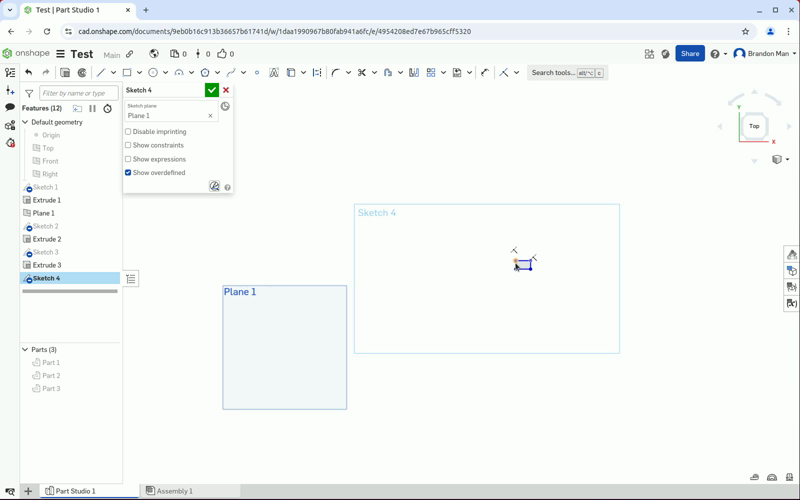
scroll(6)
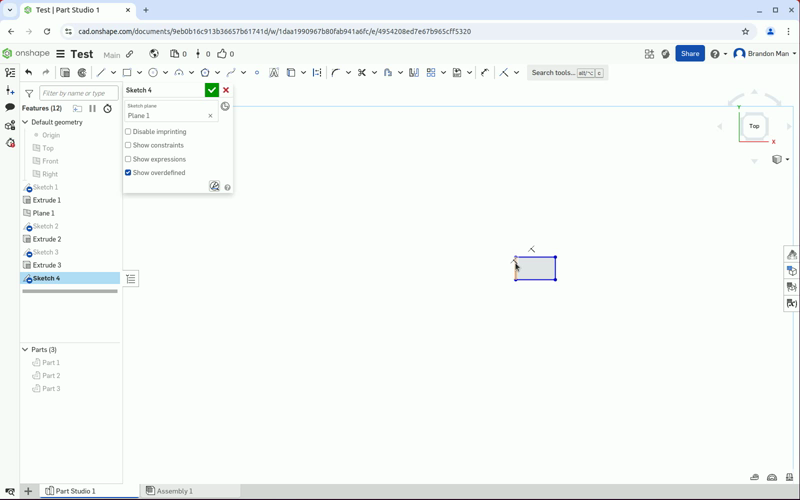
click(515, 262)
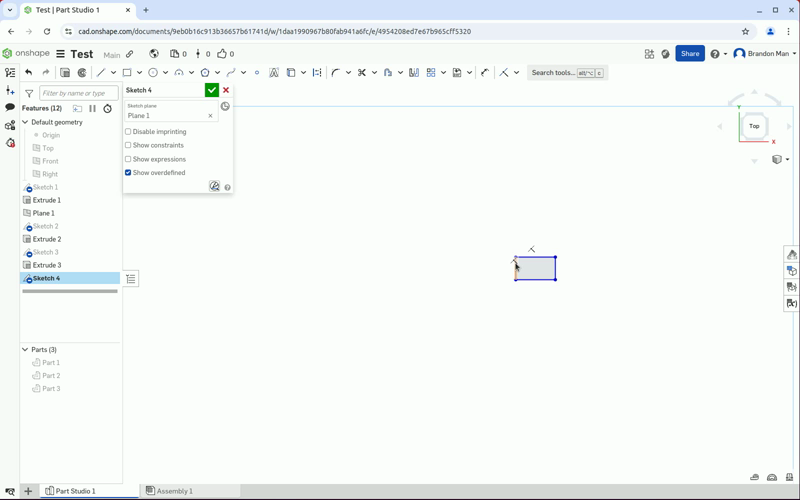
scroll(-6)
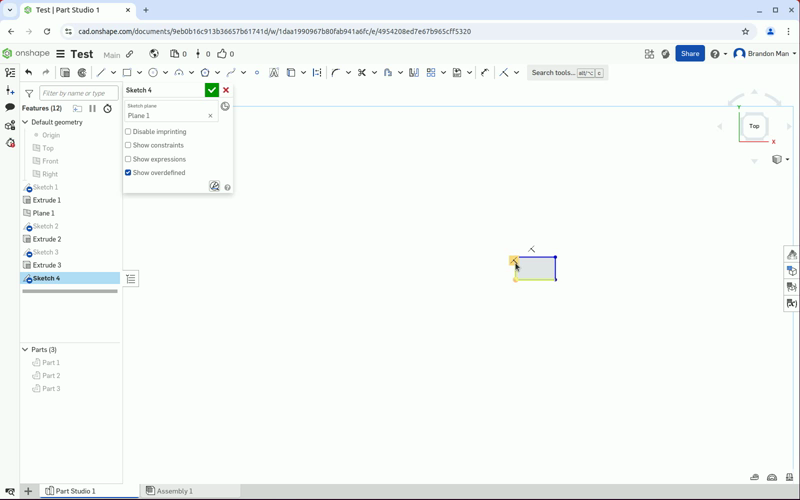
scroll(-6)
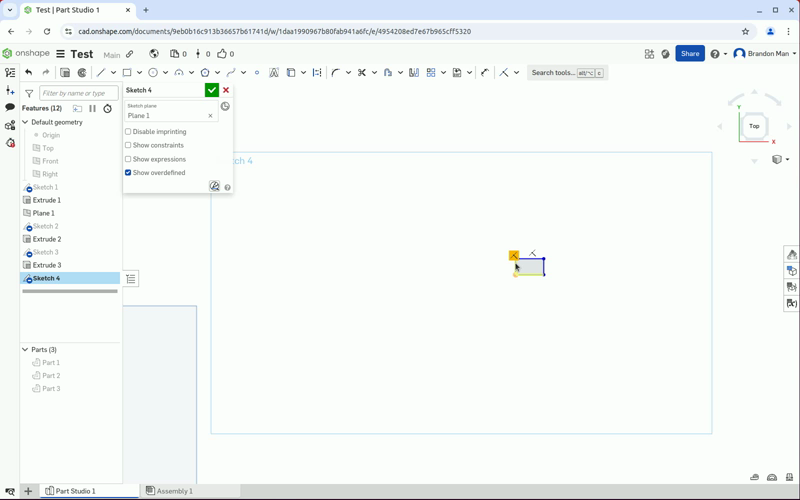
scroll(-6)
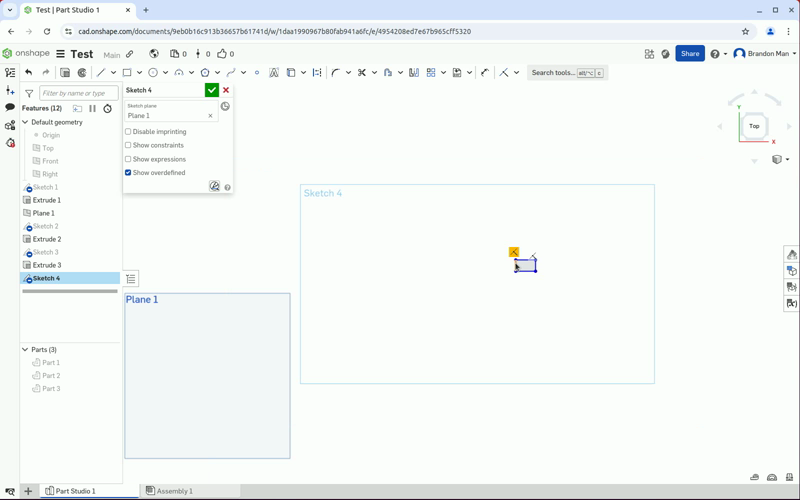
scroll(-6)
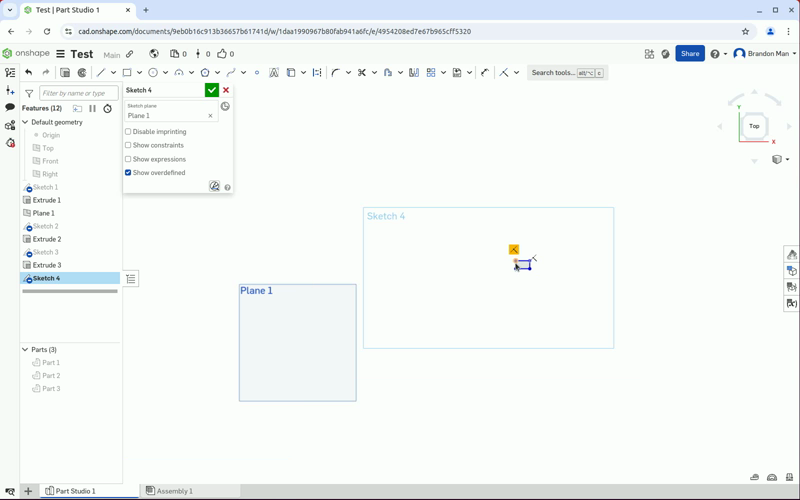
scroll(-6)
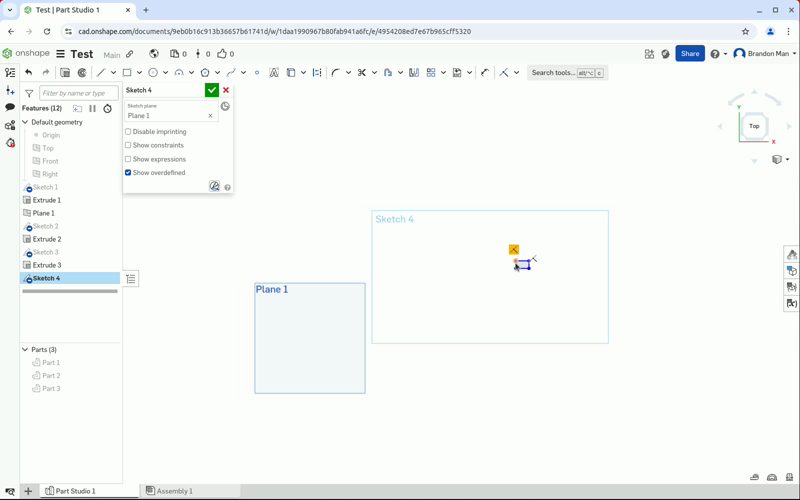
scroll(-6)
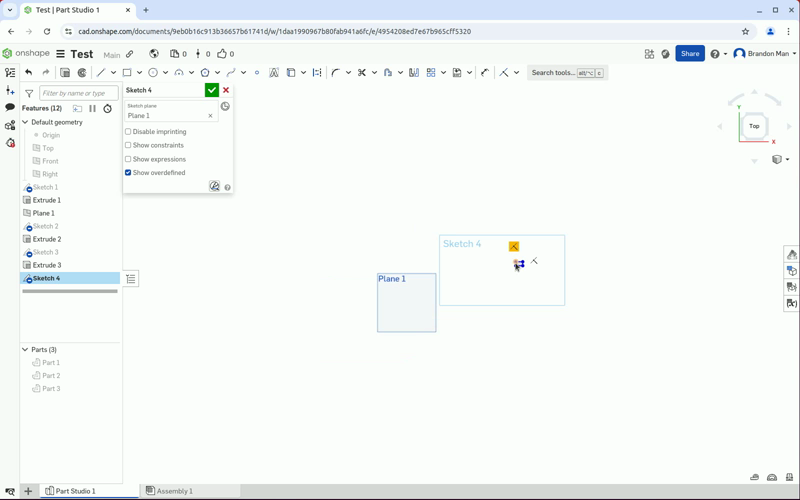
scroll(-6)
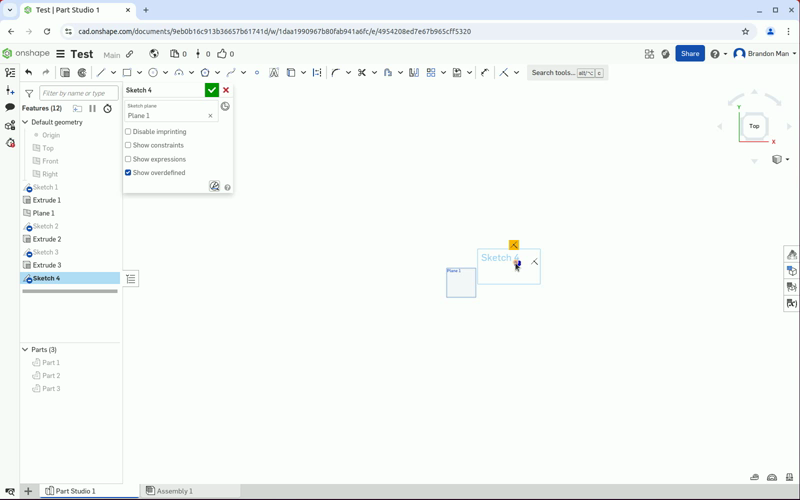
mouse_move(73, 352)
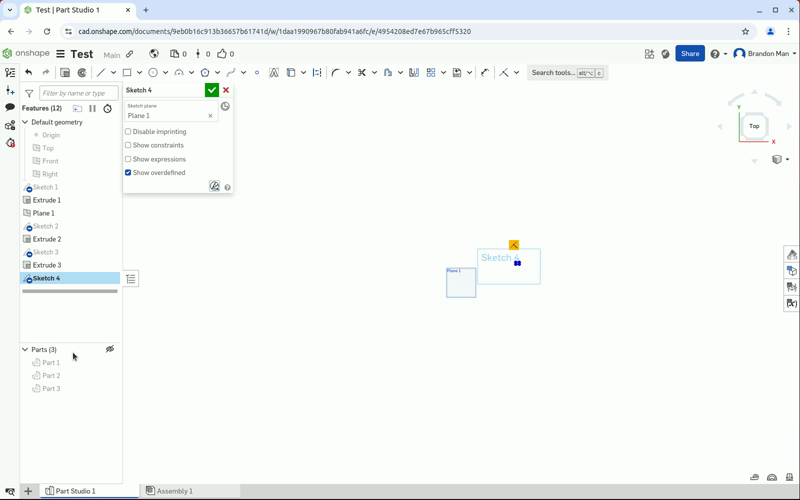
key(shift+y)
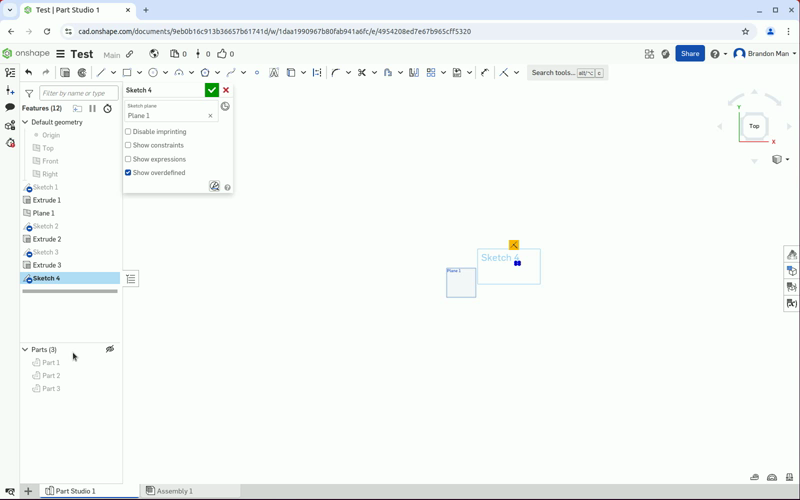
key(shift+e)
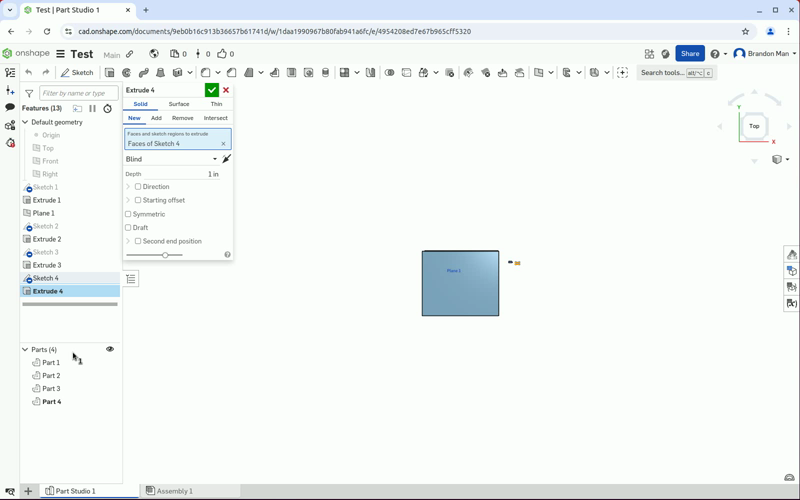
mouse_move(143, 106)
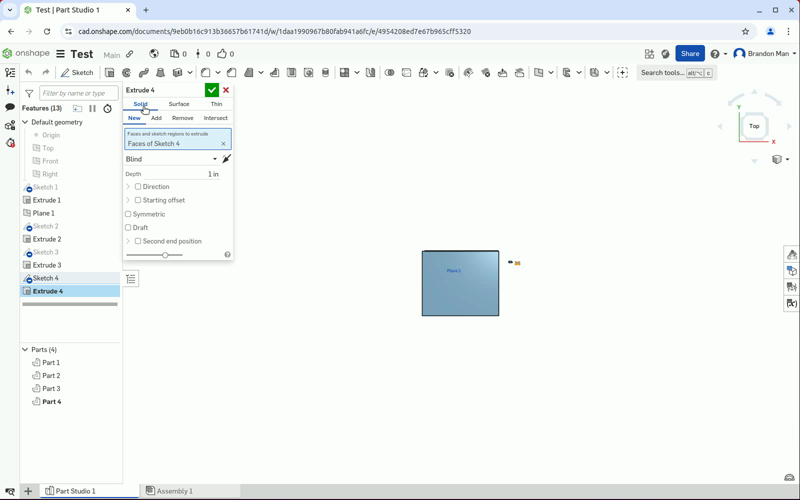
click(143, 106)
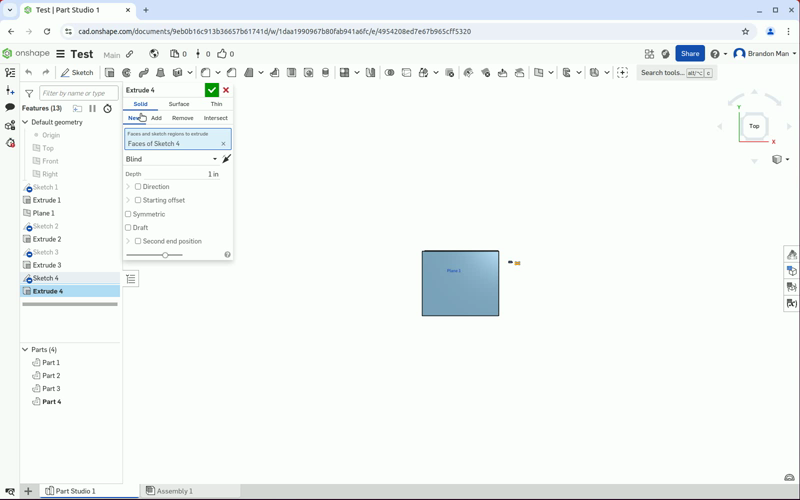
mouse_move(137, 120)
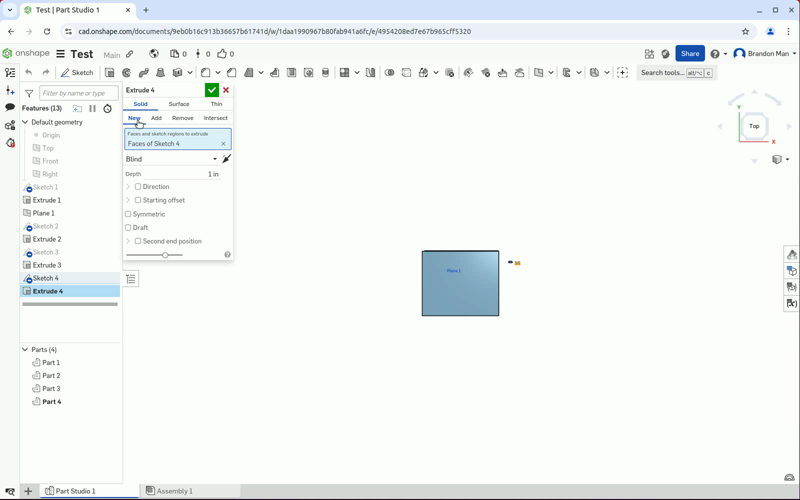
click(137, 120)
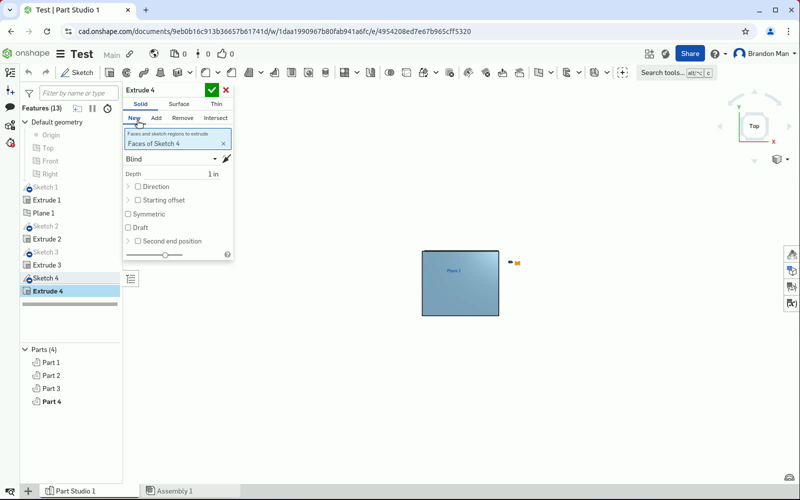
key(tab, 4)
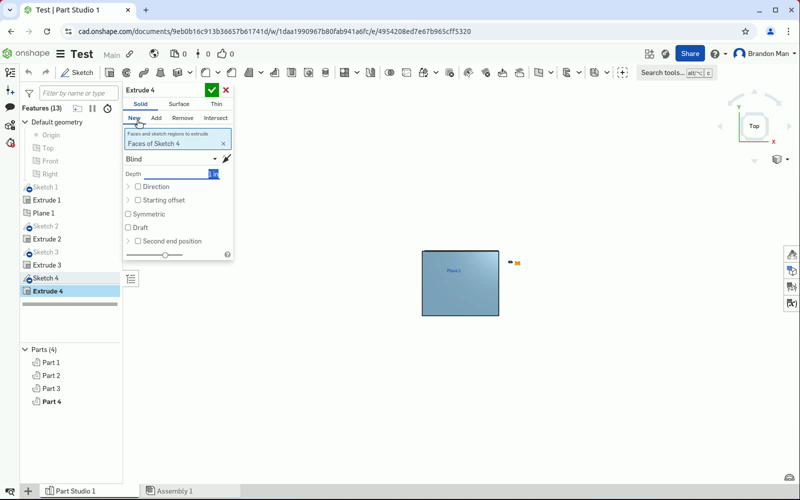
text(8.906)
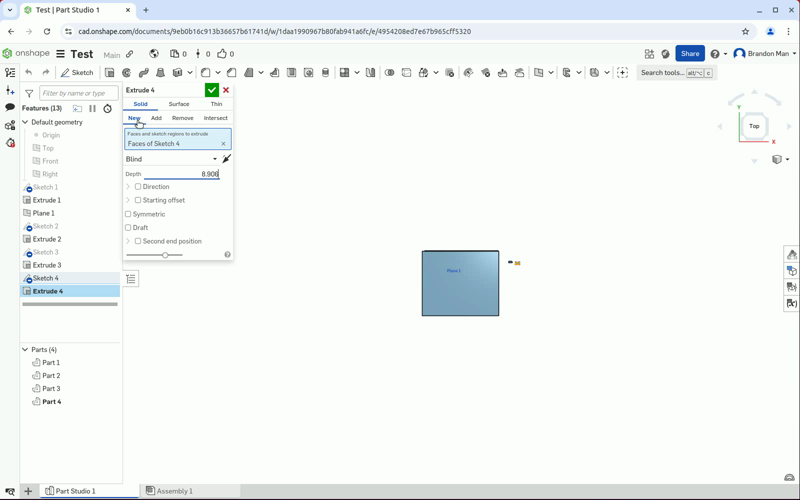
key(enter)
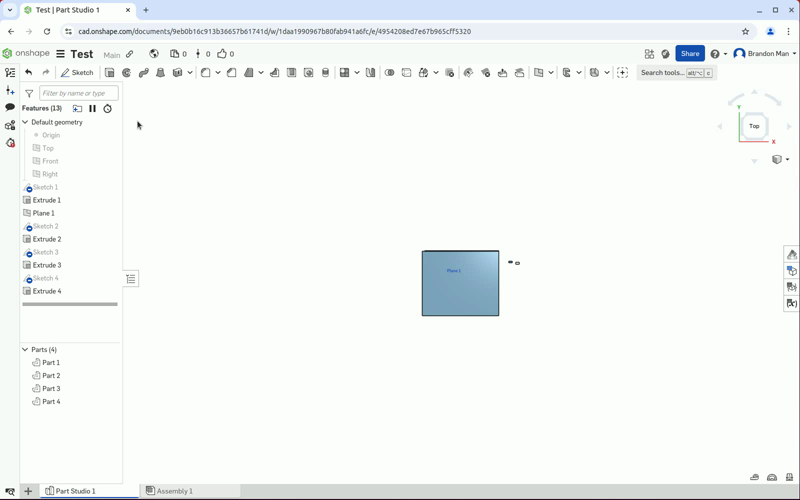
key(shift+h)
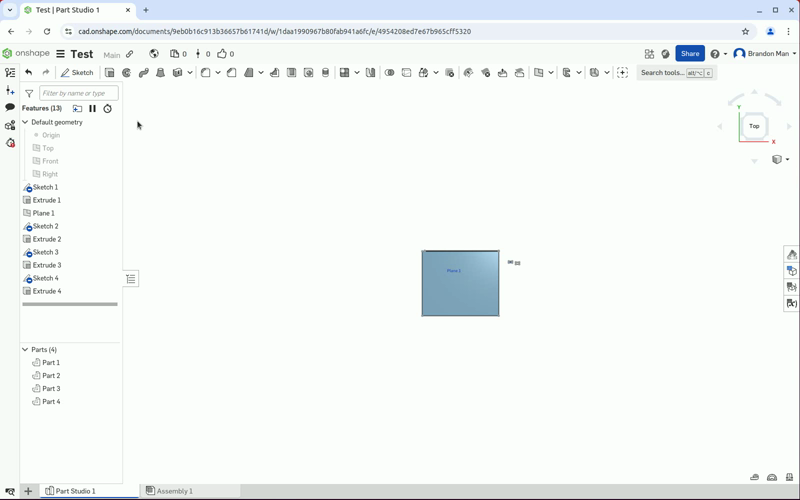
key(shift+h)
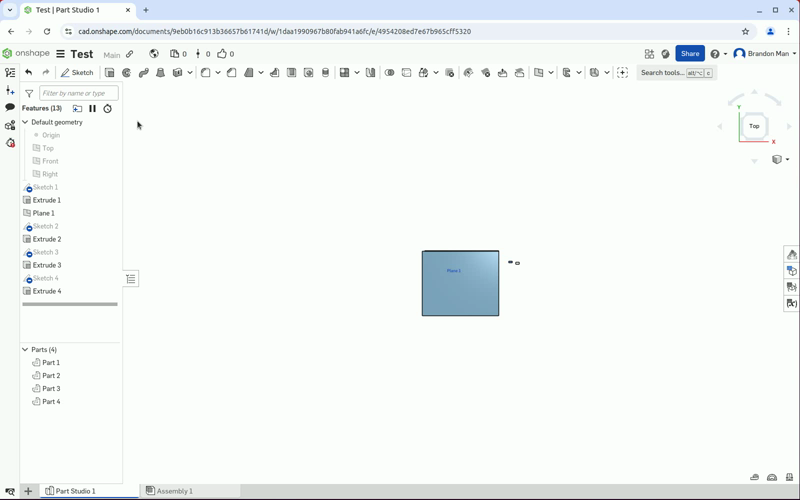
mouse_move(73, 189)
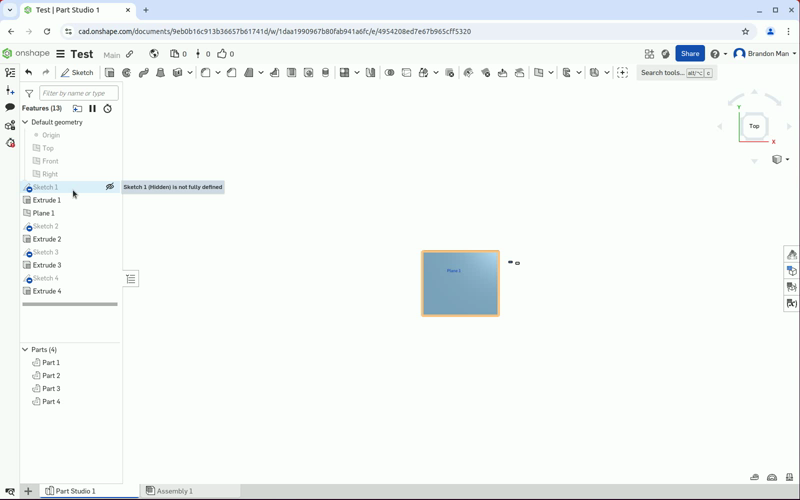
click(73, 189)
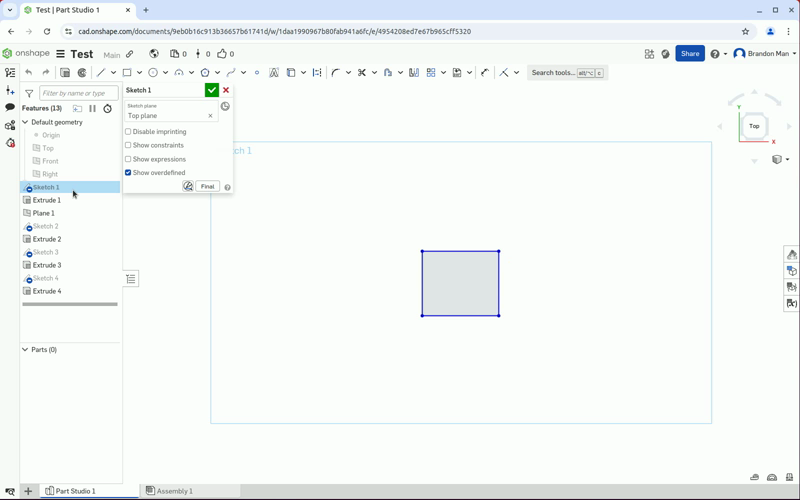
mouse_move(229, 92)
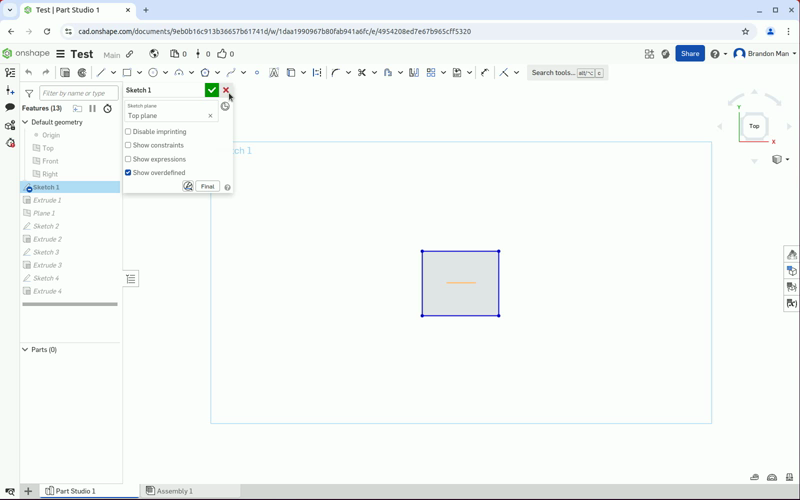
click(229, 92)
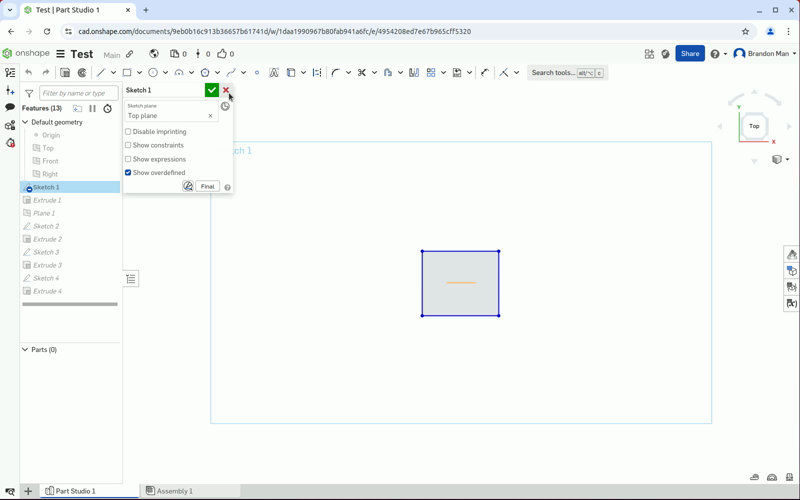
key(shift+s)
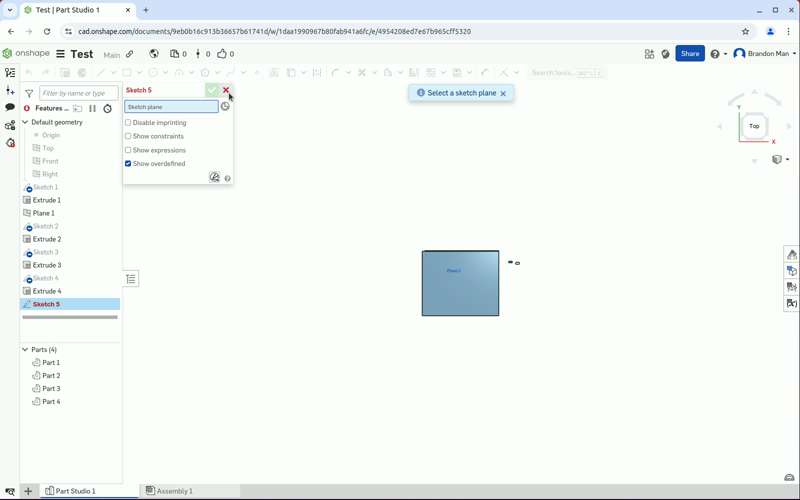
mouse_move(73, 215)
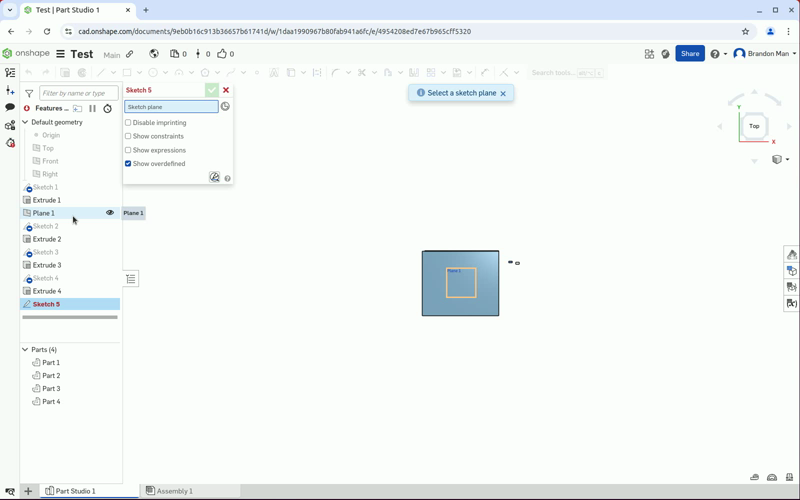
click(73, 215)
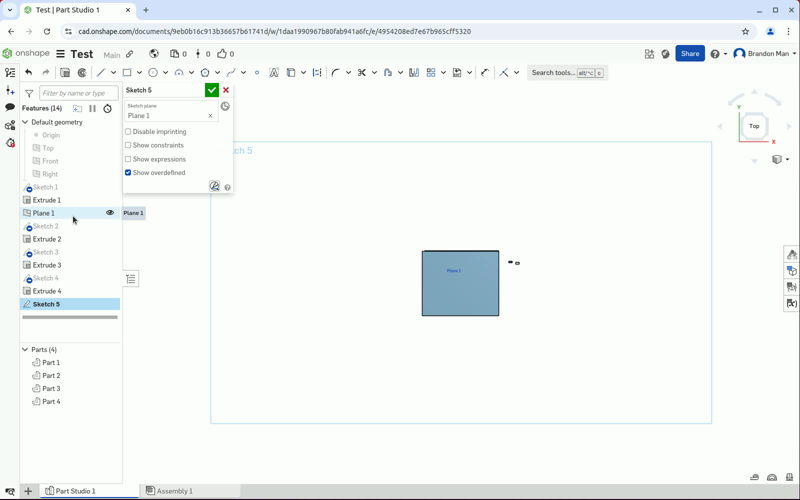
mouse_move(73, 352)
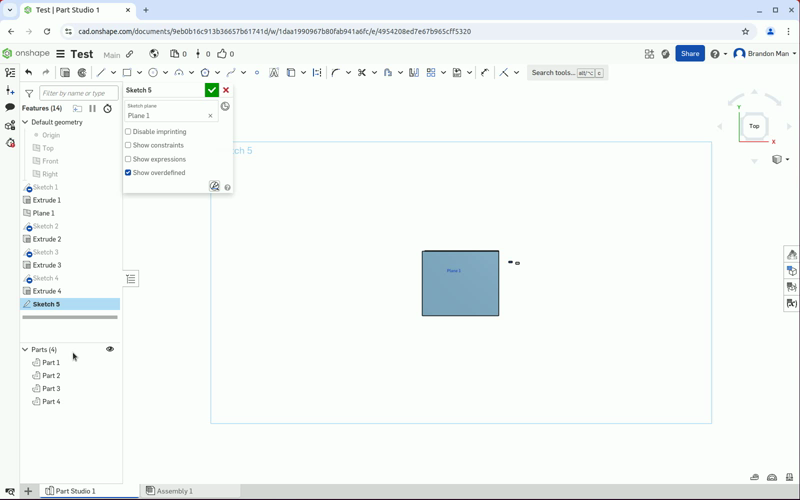
key(y)
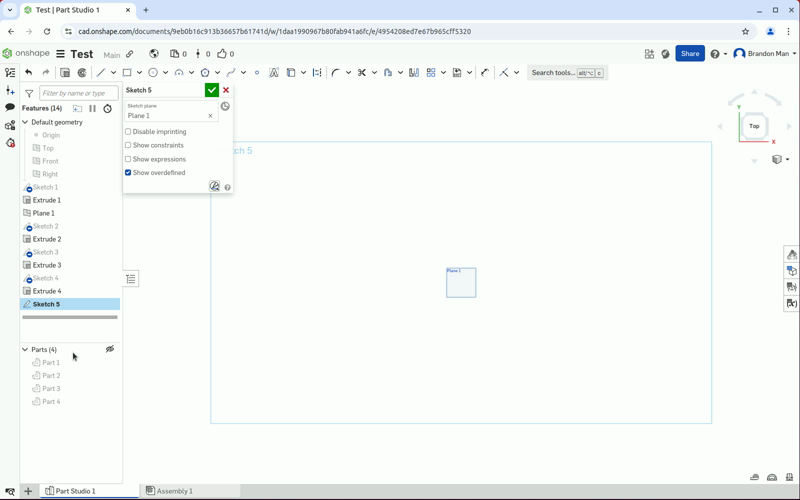
key(l)
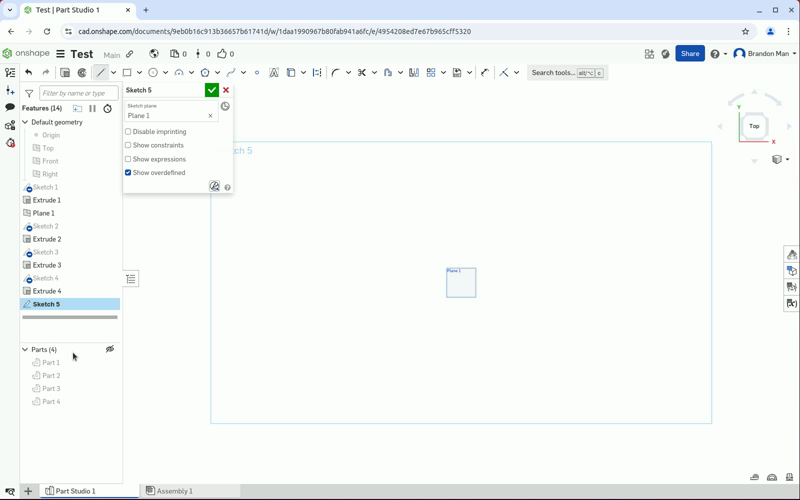
key_down(shift)
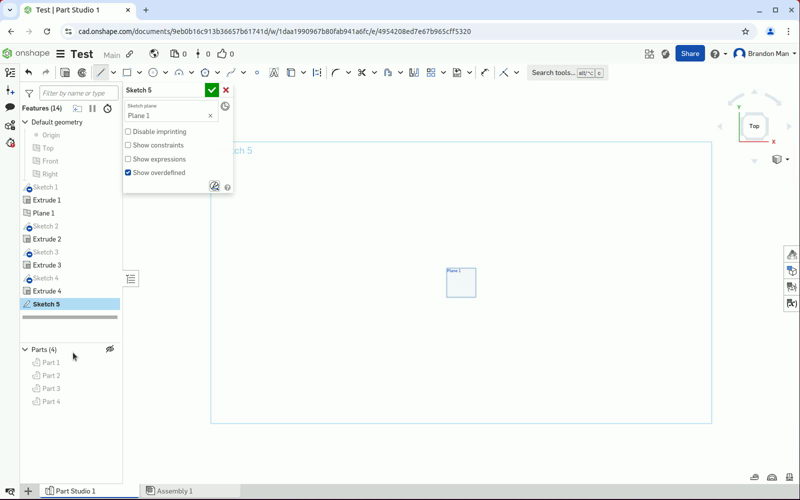
mouse_move(431, 281)
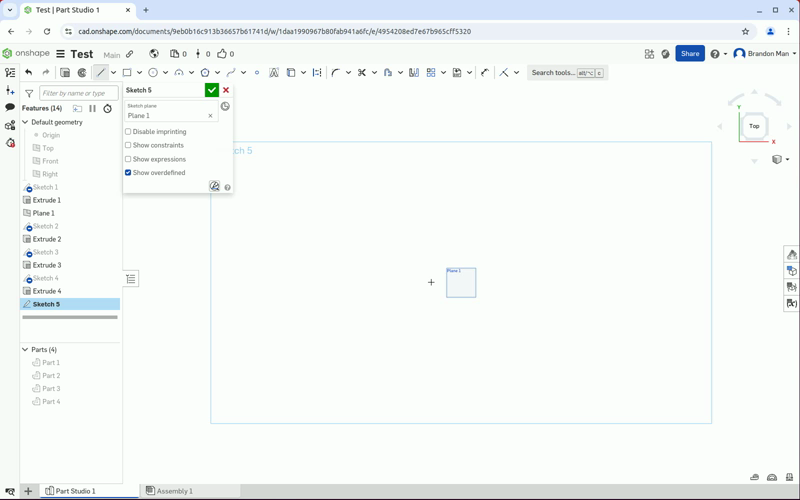
click(431, 281)
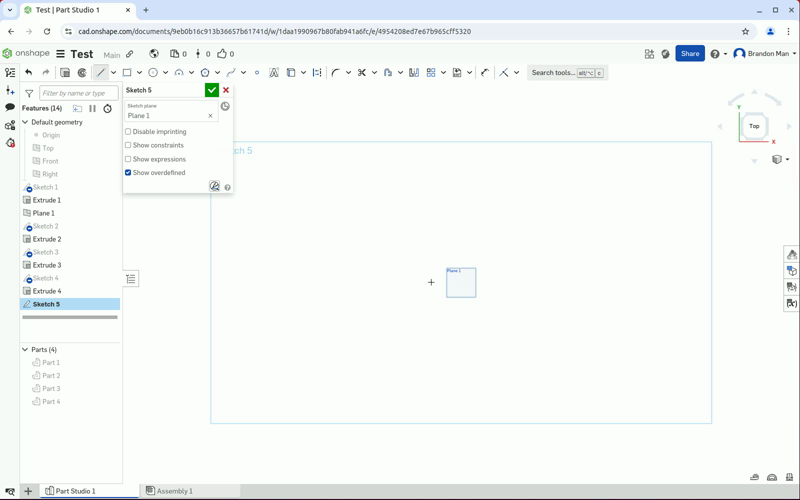
key_up(shift)
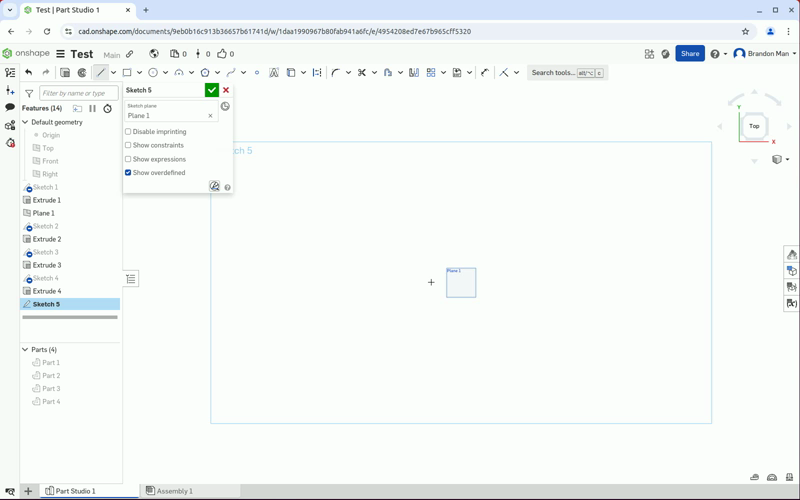
key_down(shift)
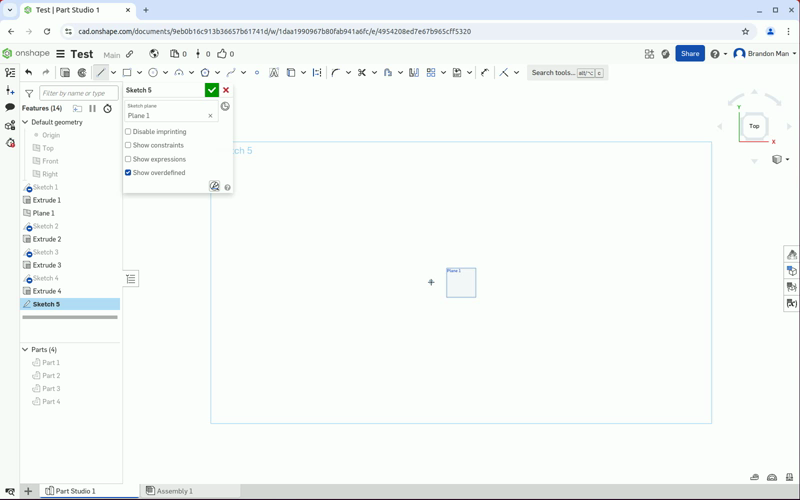
mouse_move(461, 281)
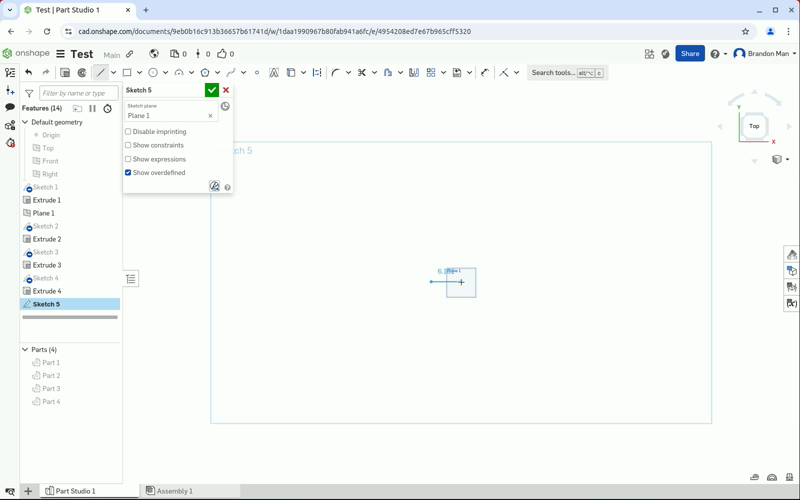
mouse_move(487, 281)
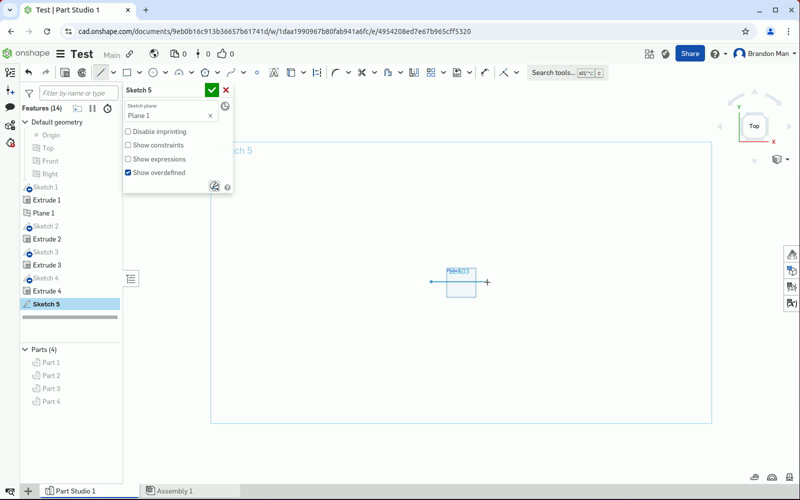
click(487, 281)
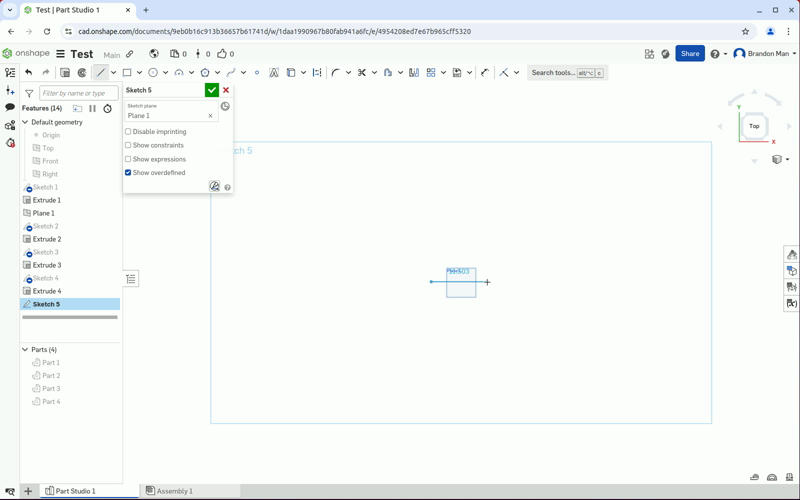
key_up(shift)
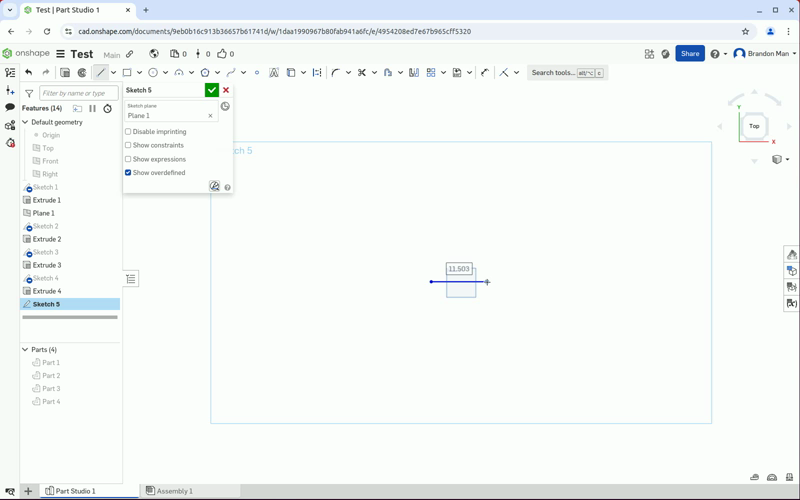
key_down(shift)
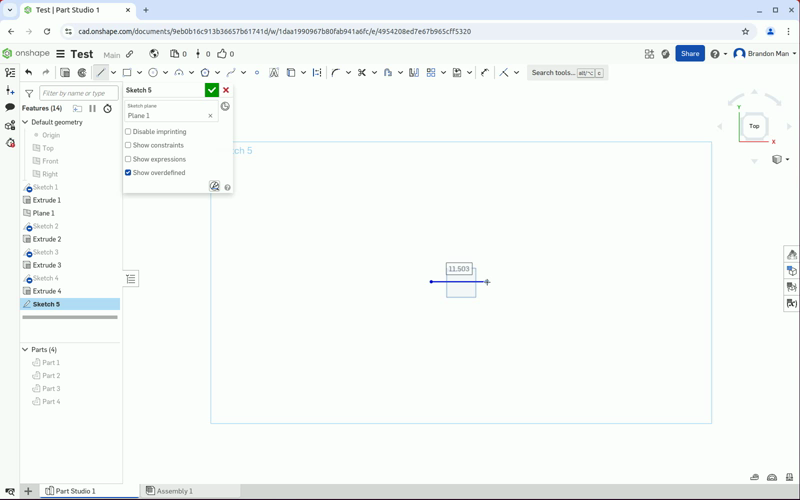
mouse_move(517, 281)
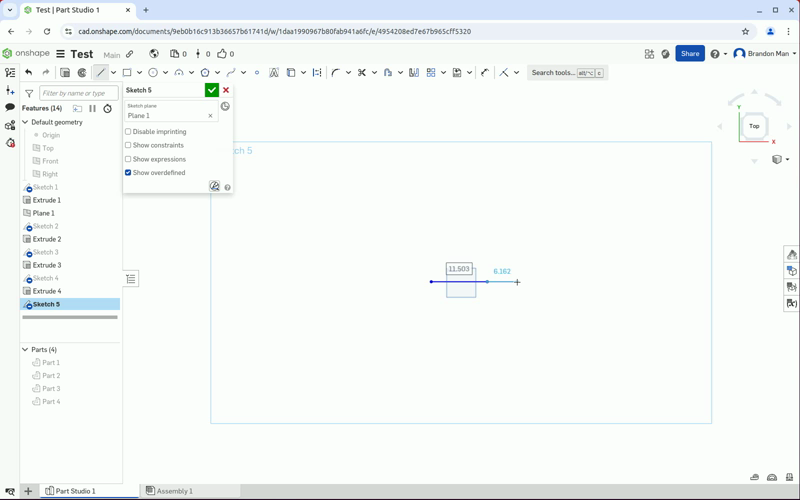
mouse_move(487, 278)
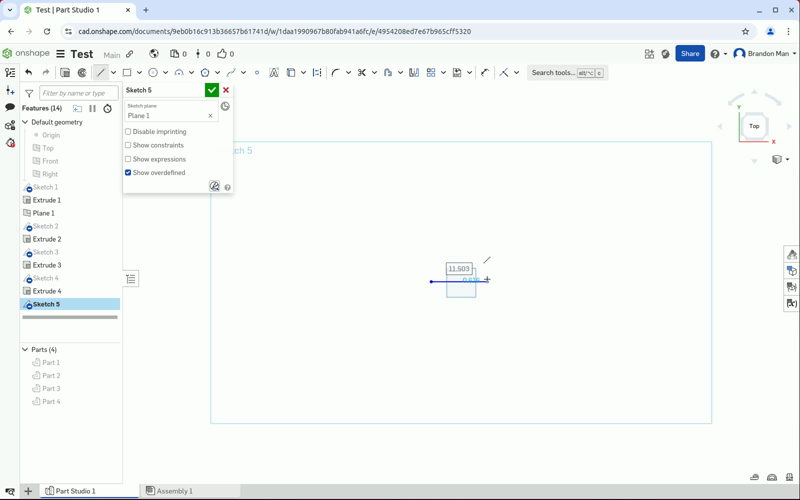
scroll(6)
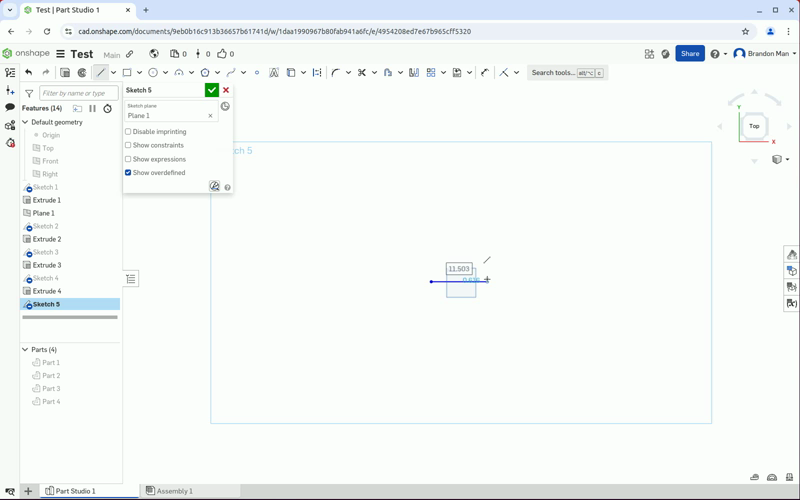
scroll(6)
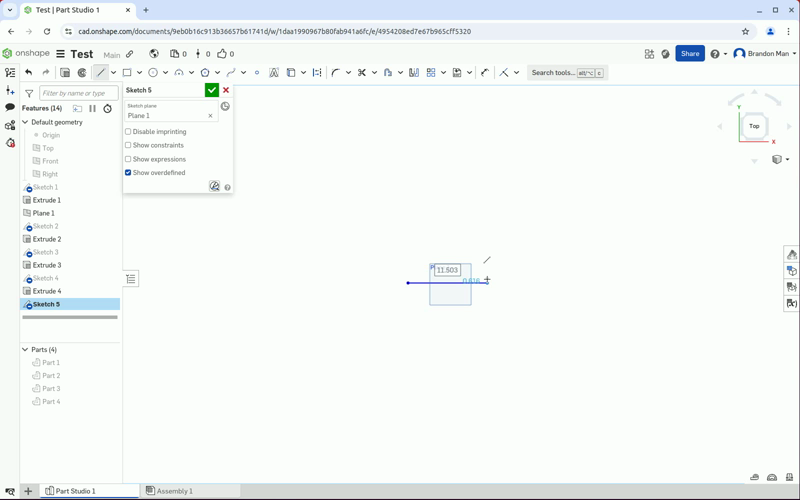
scroll(6)
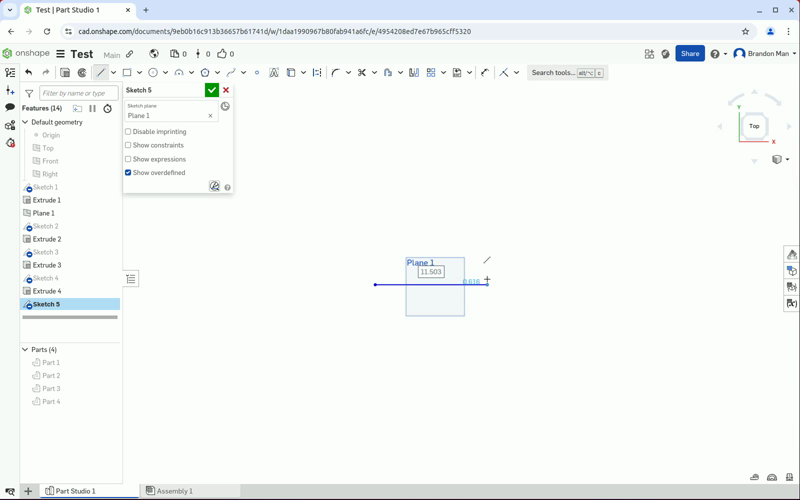
scroll(6)
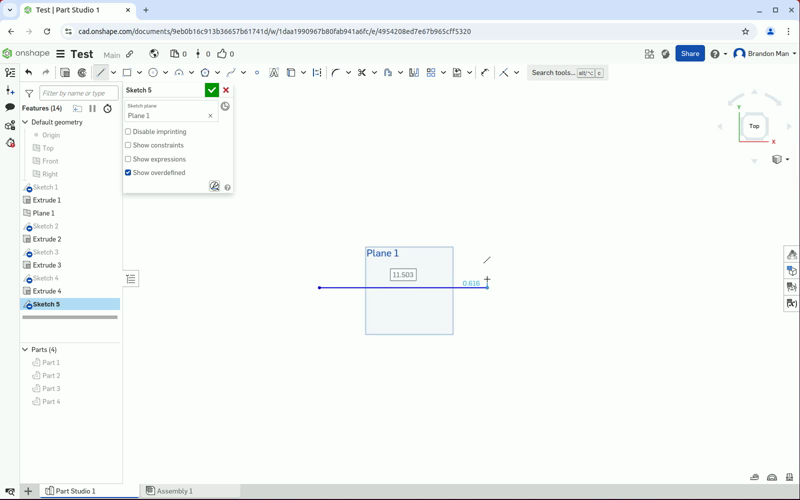
scroll(6)
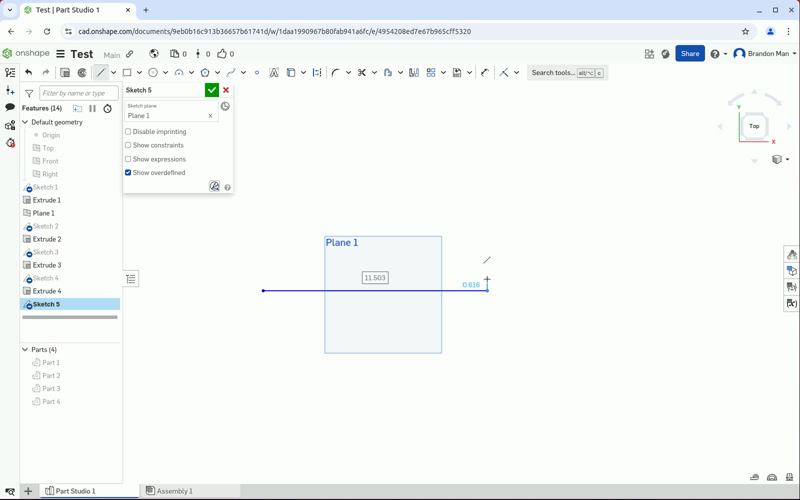
scroll(6)
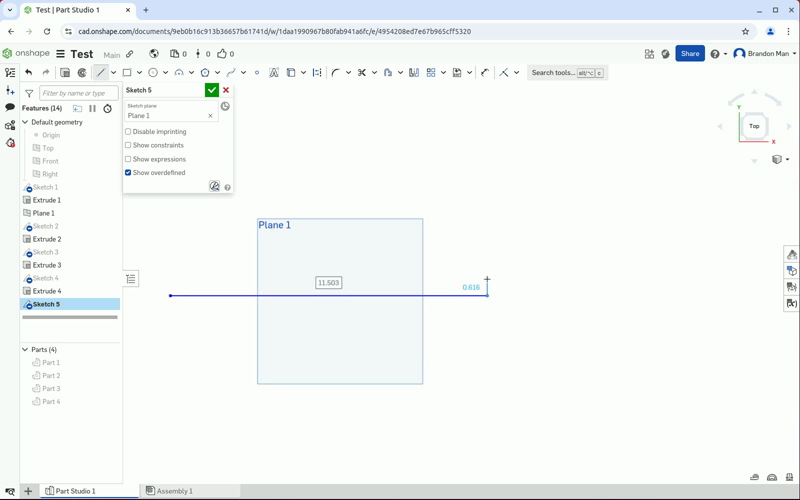
scroll(6)
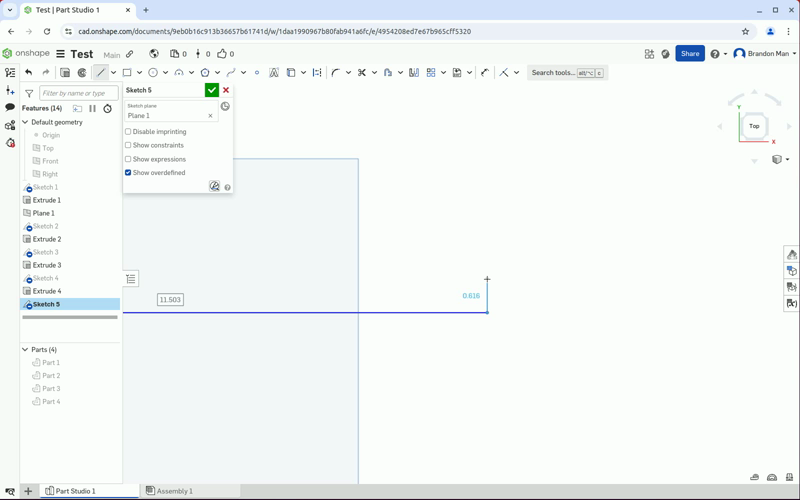
click(487, 278)
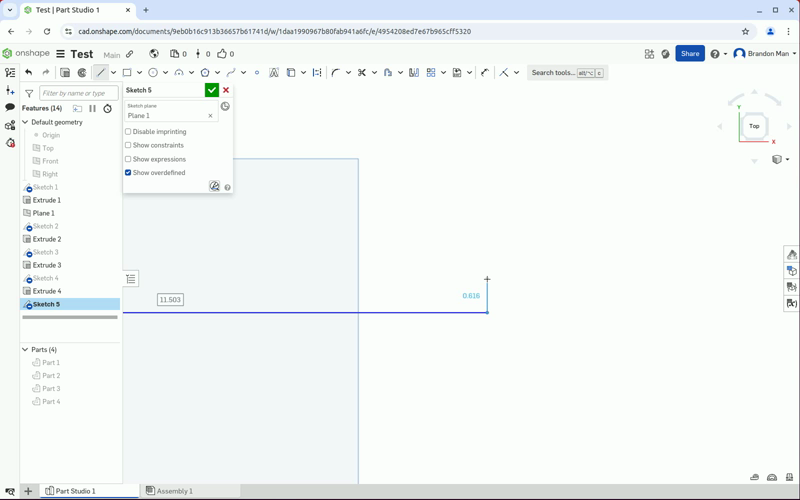
scroll(-6)
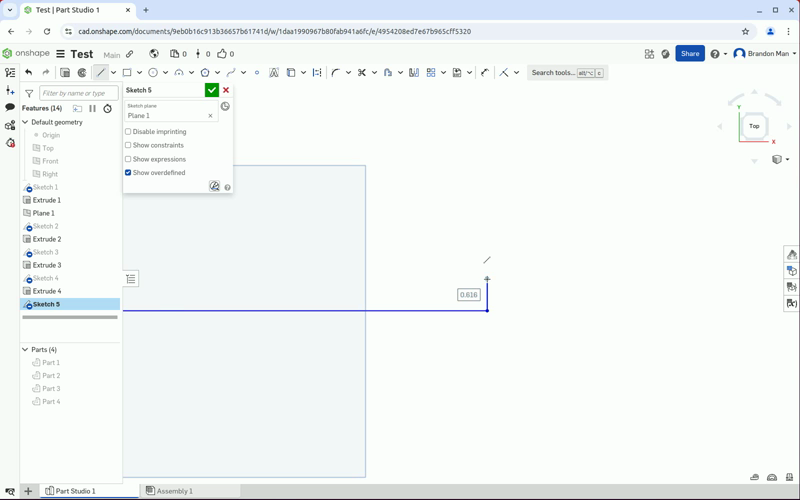
scroll(-6)
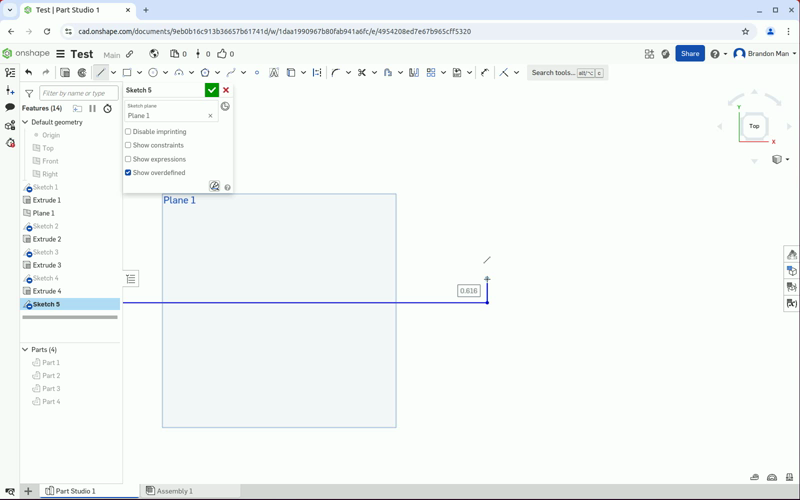
scroll(-6)
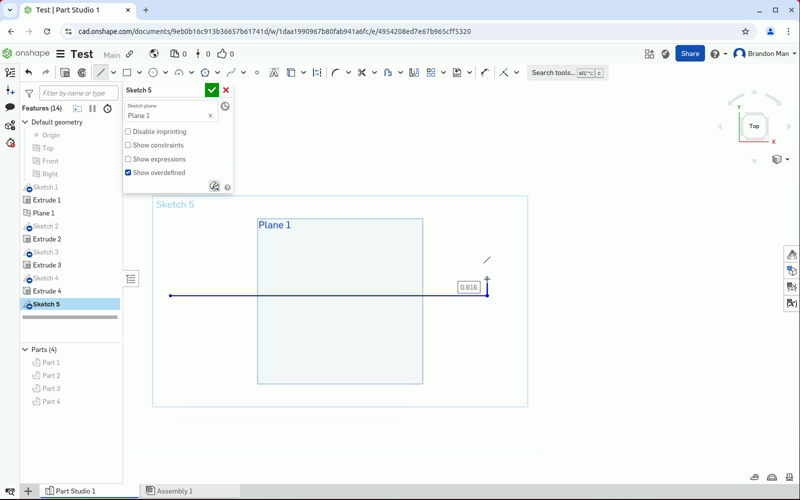
scroll(-6)
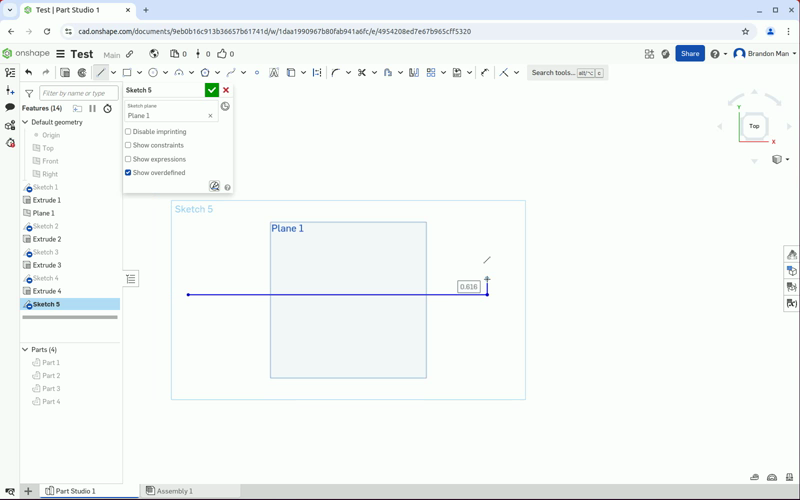
scroll(-6)
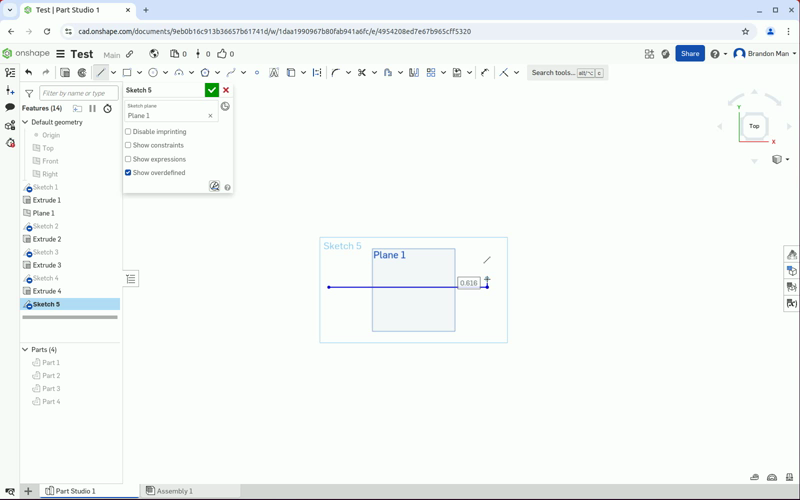
scroll(-6)
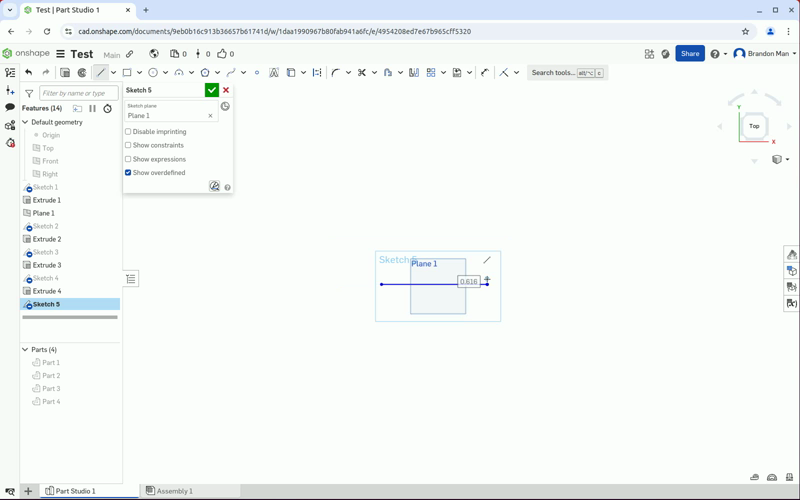
scroll(-6)
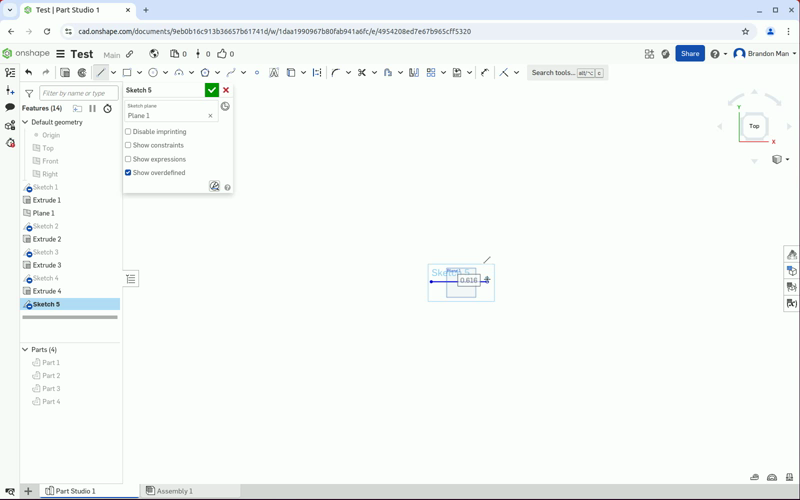
key_up(shift)
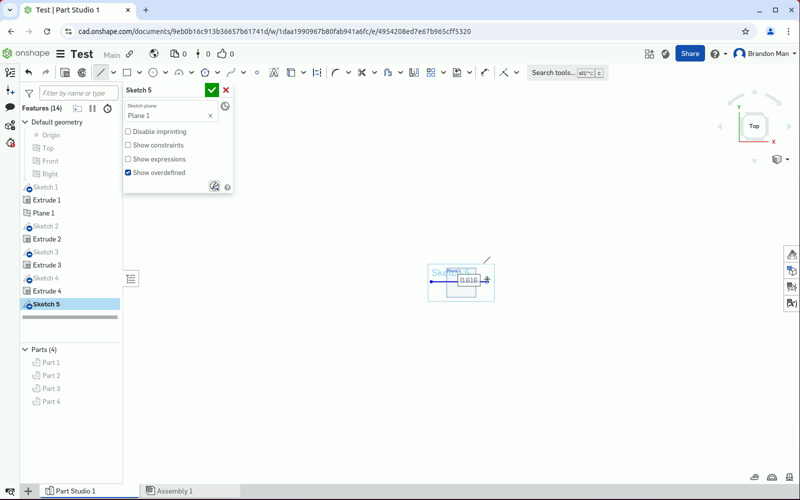
key_down(shift)
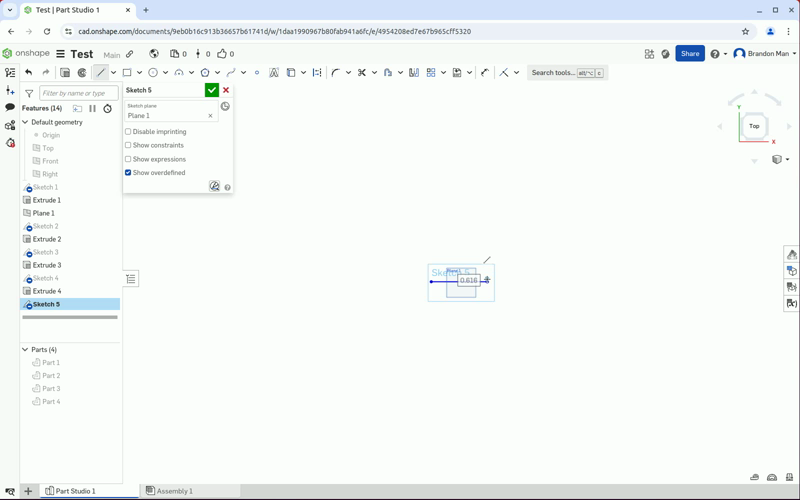
mouse_move(517, 278)
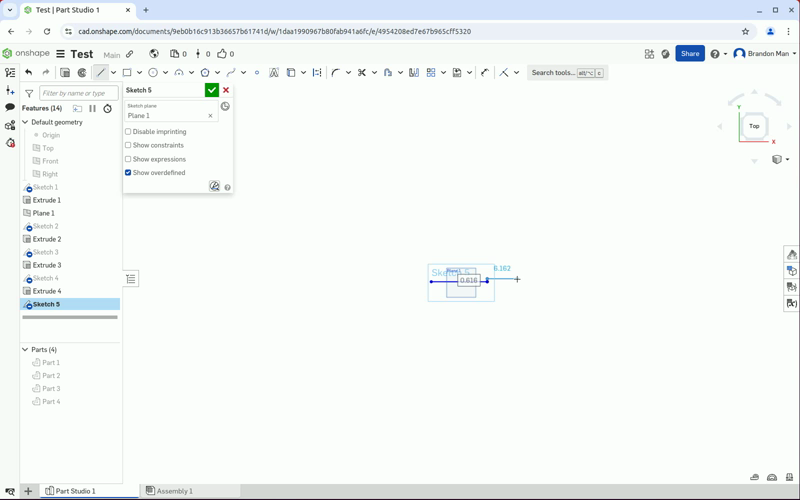
mouse_move(431, 278)
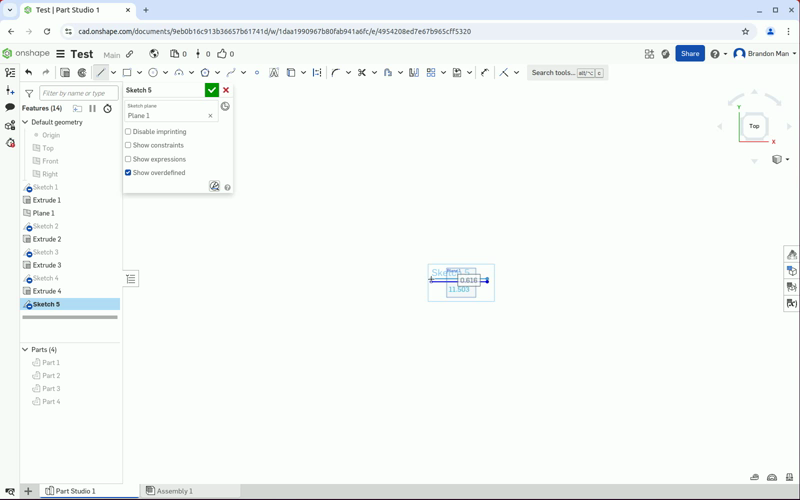
scroll(6)
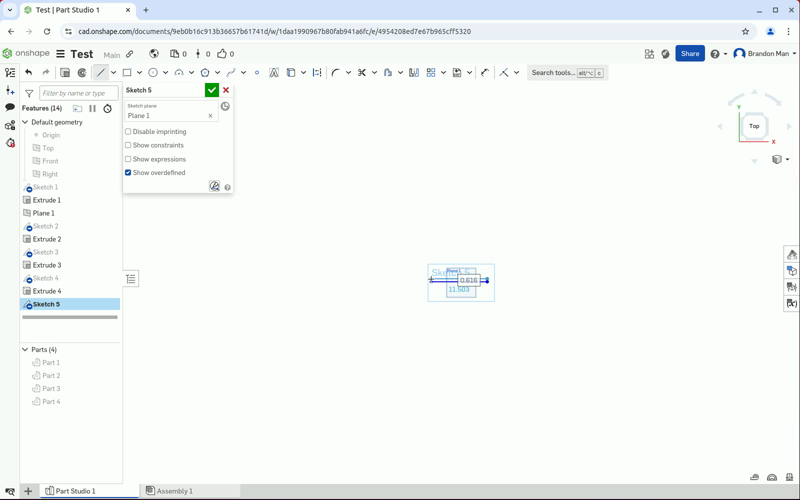
scroll(6)
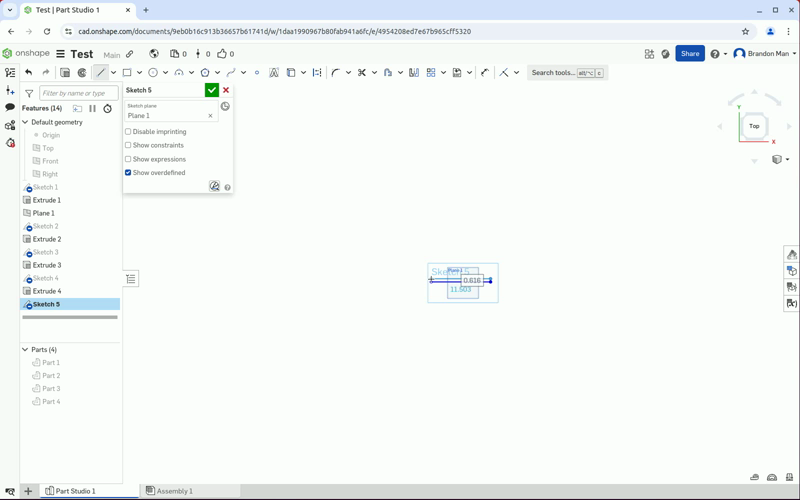
scroll(6)
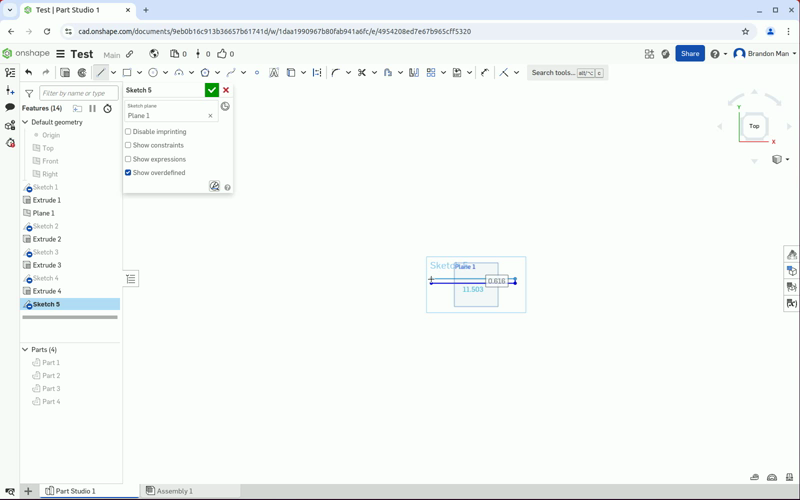
scroll(6)
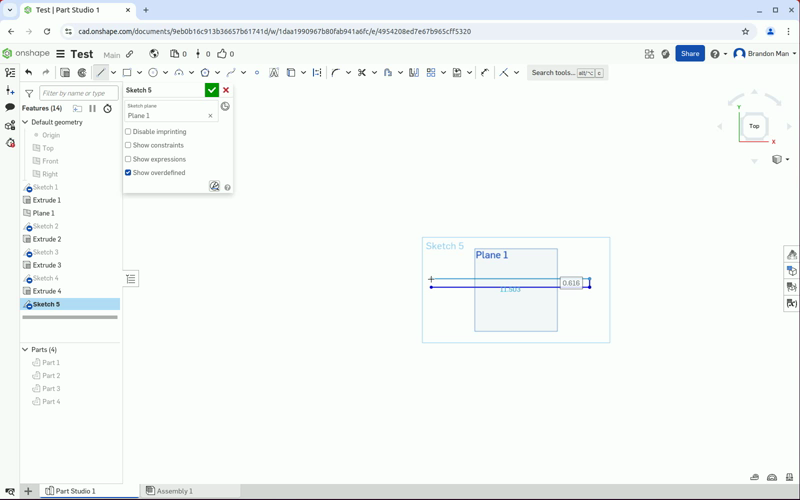
scroll(6)
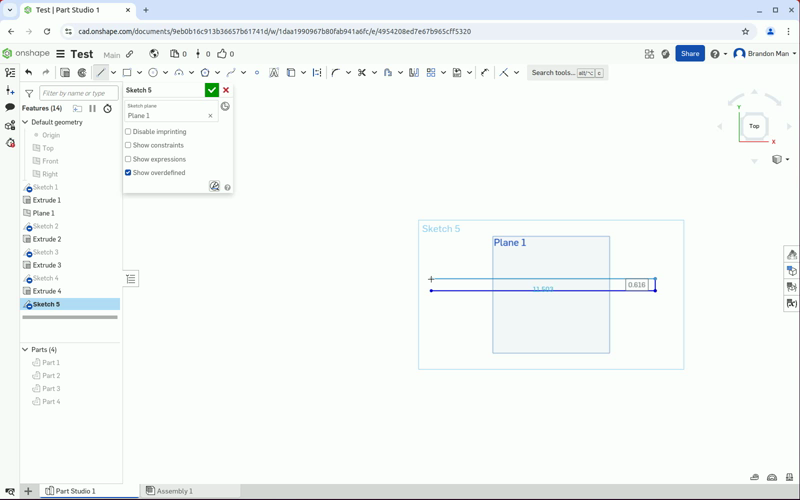
scroll(6)
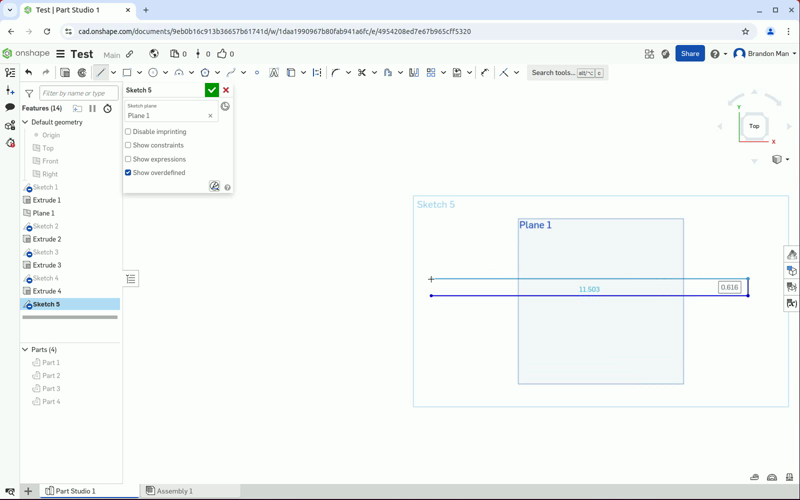
scroll(6)
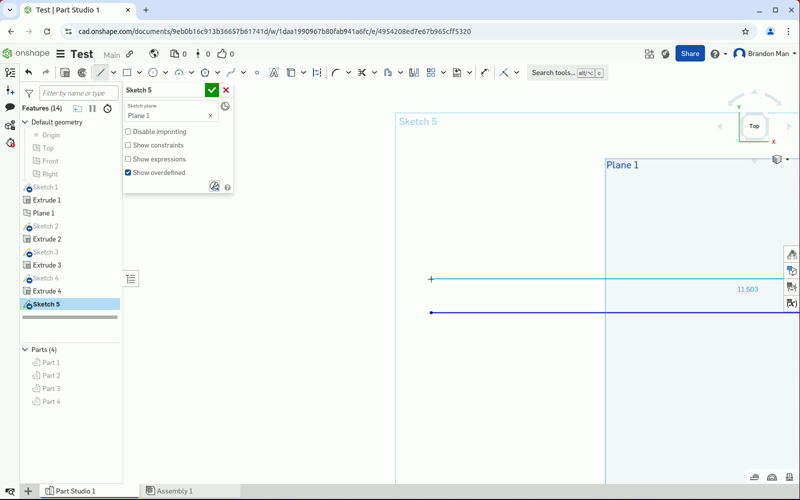
click(431, 278)
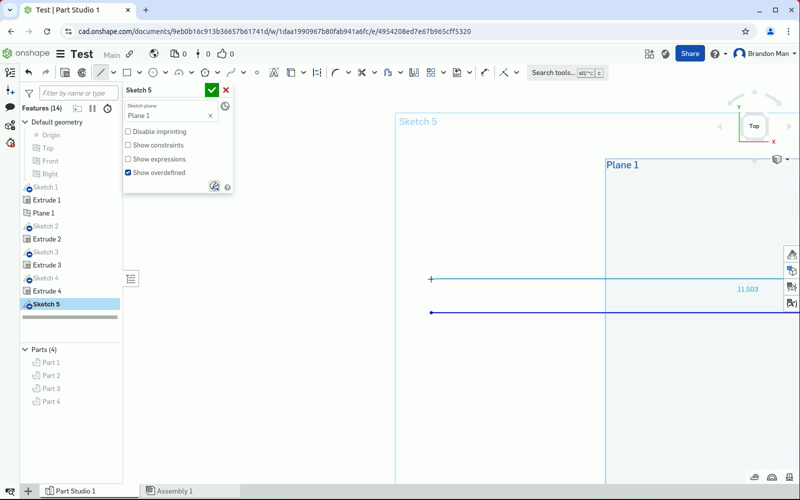
scroll(-6)
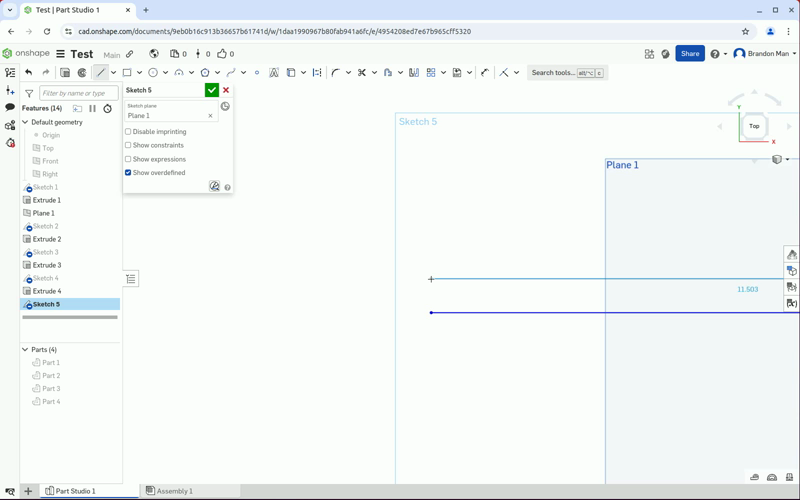
scroll(-6)
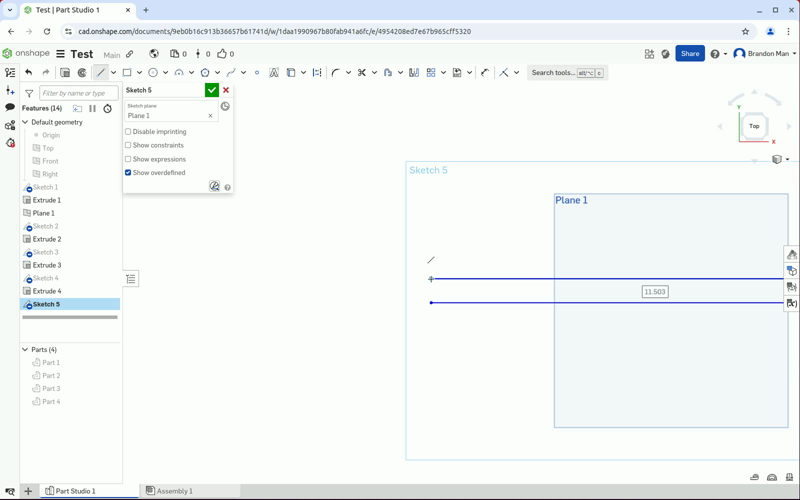
scroll(-6)
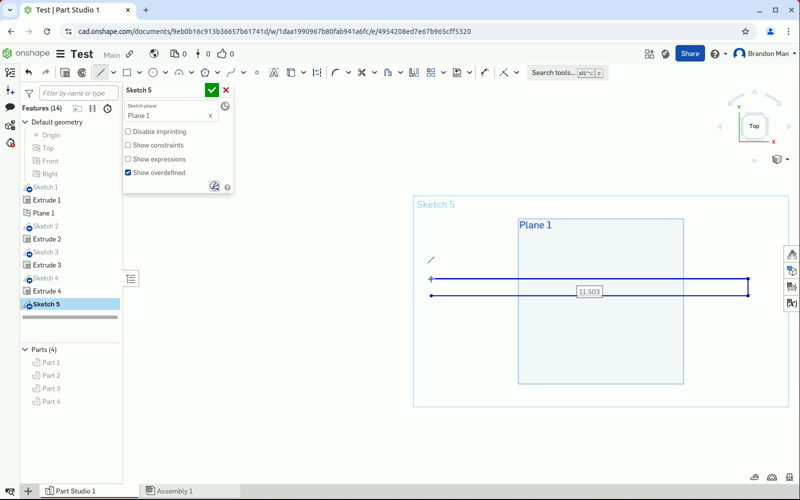
scroll(-6)
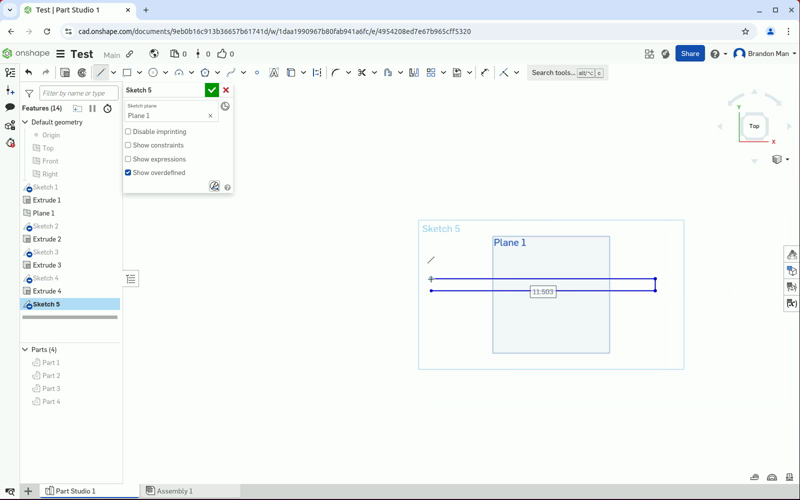
scroll(-6)
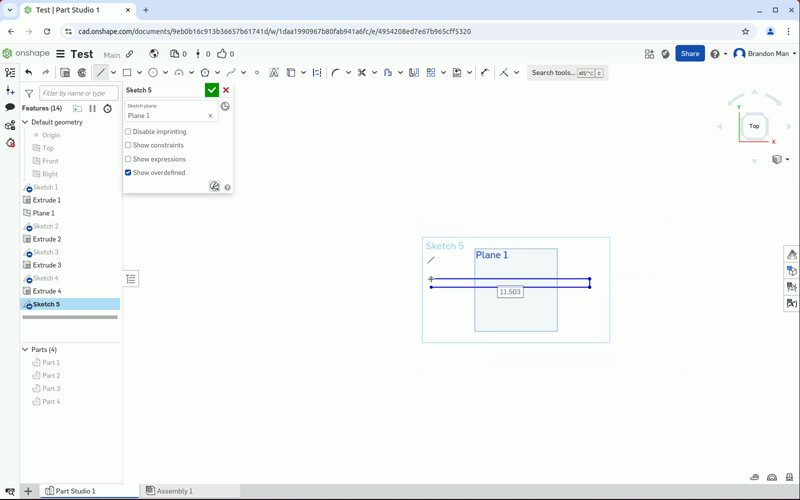
scroll(-6)
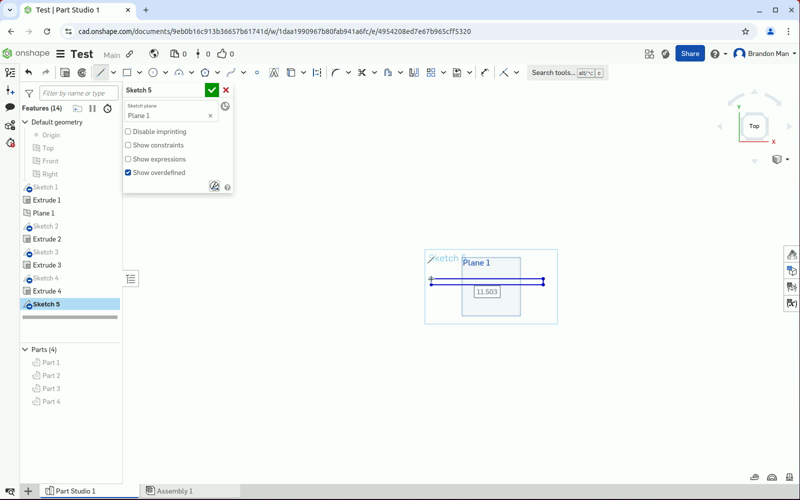
scroll(-6)
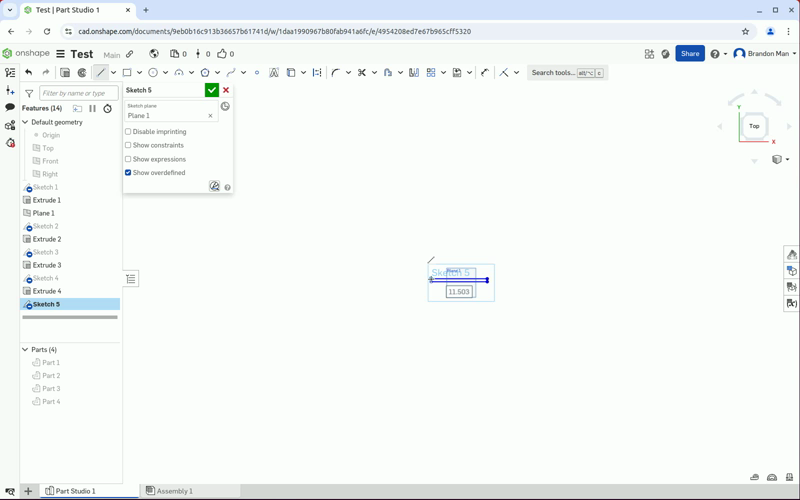
key_up(shift)
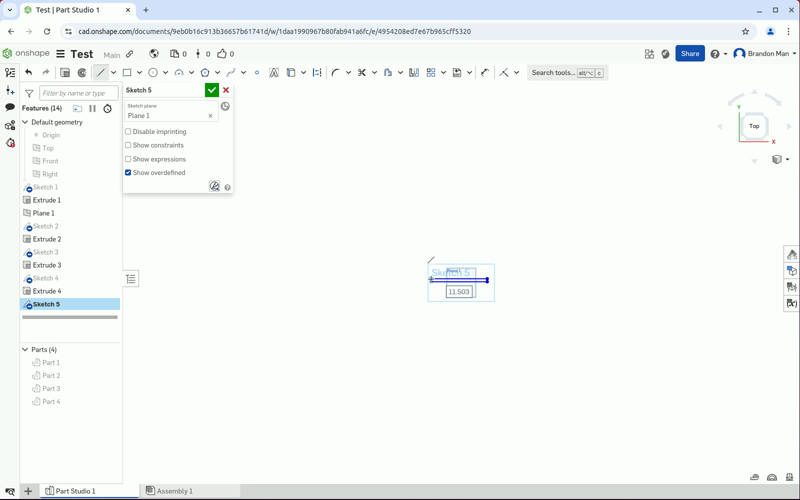
mouse_move(461, 278)
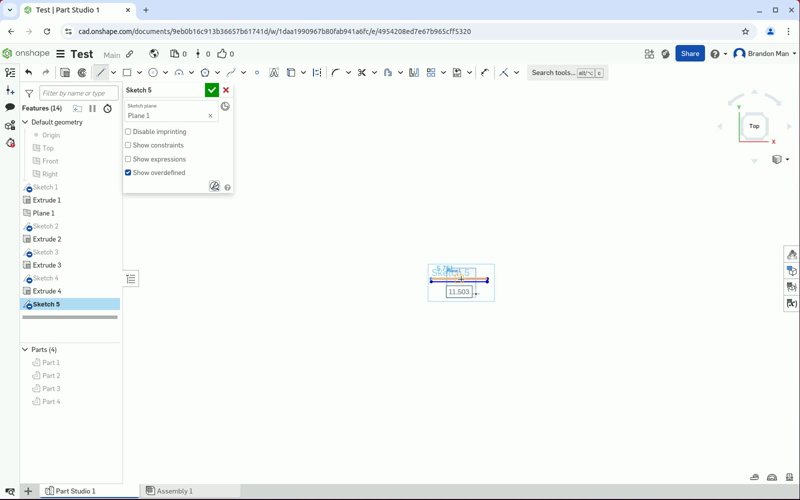
key_down(shift)
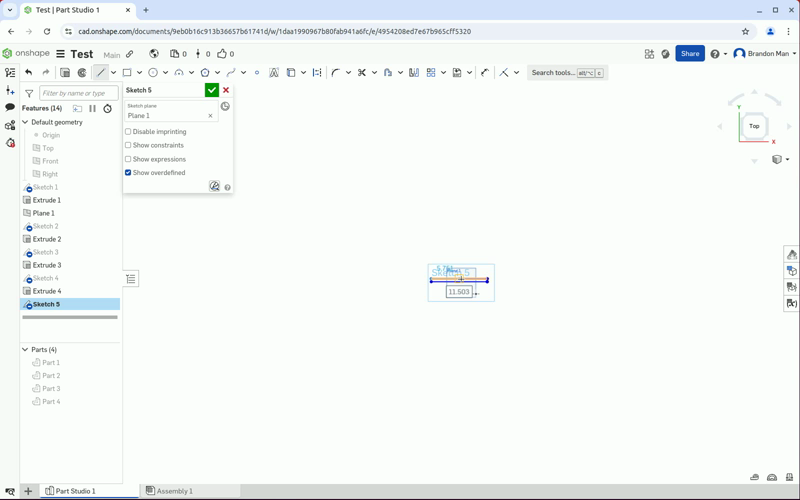
mouse_move(431, 281)
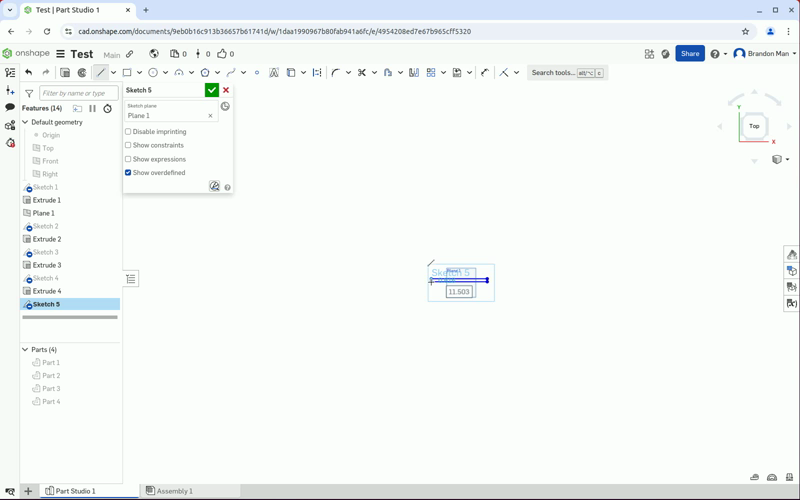
scroll(6)
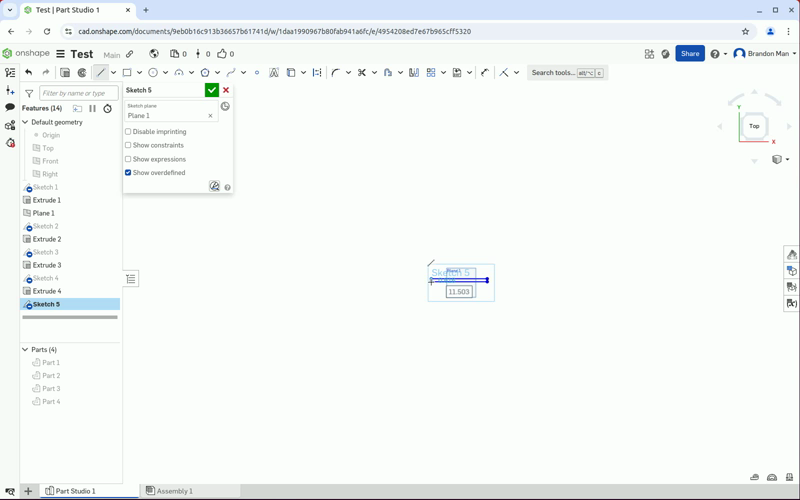
scroll(6)
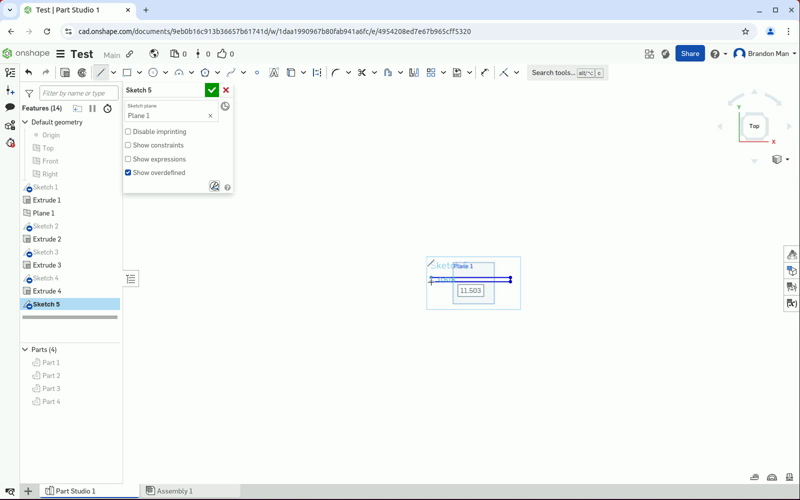
scroll(6)
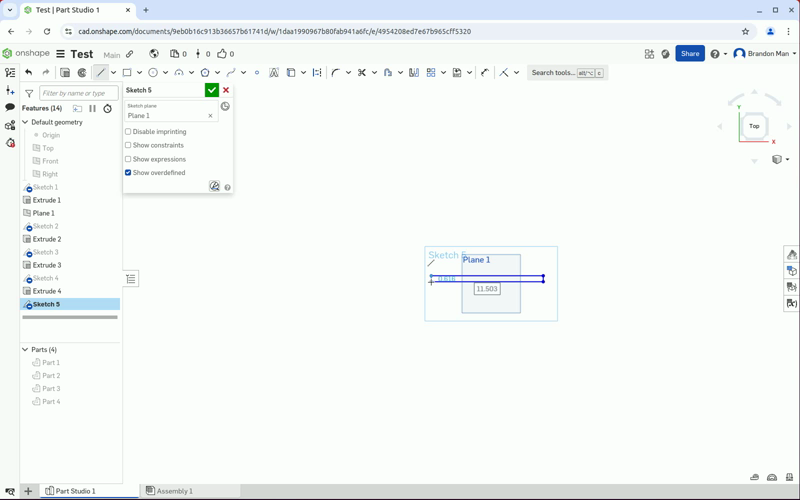
scroll(6)
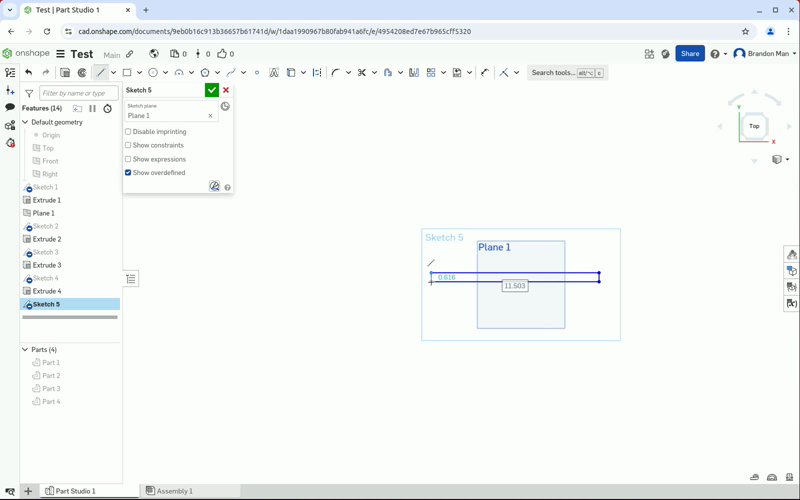
scroll(6)
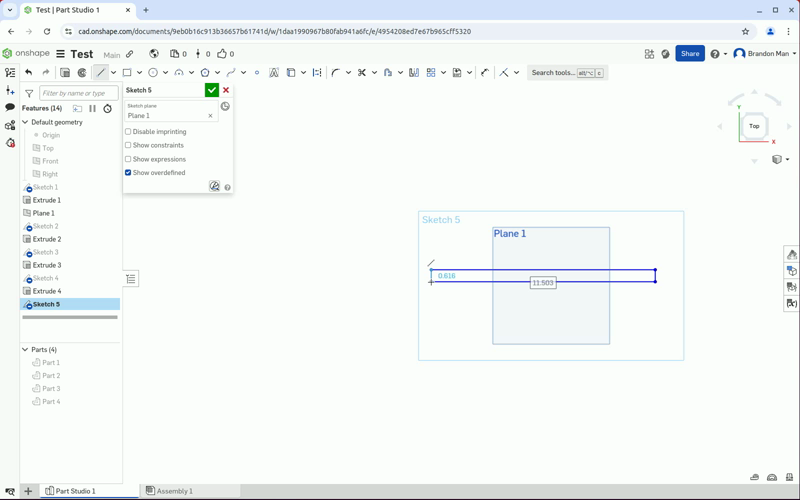
scroll(6)
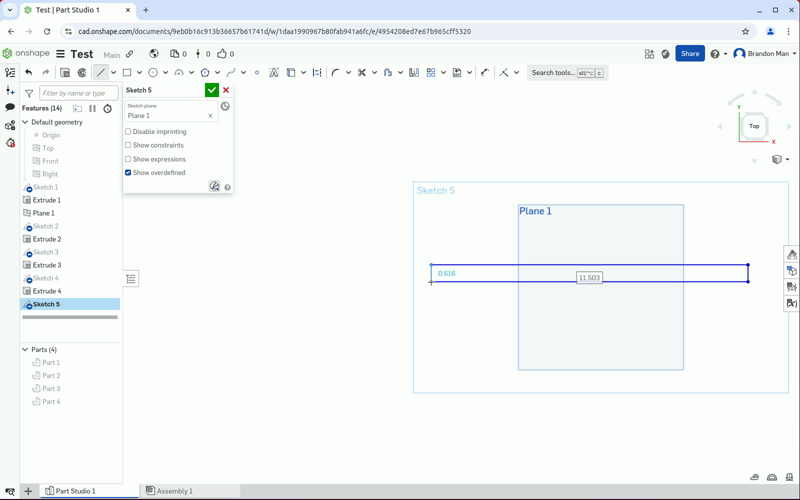
scroll(6)
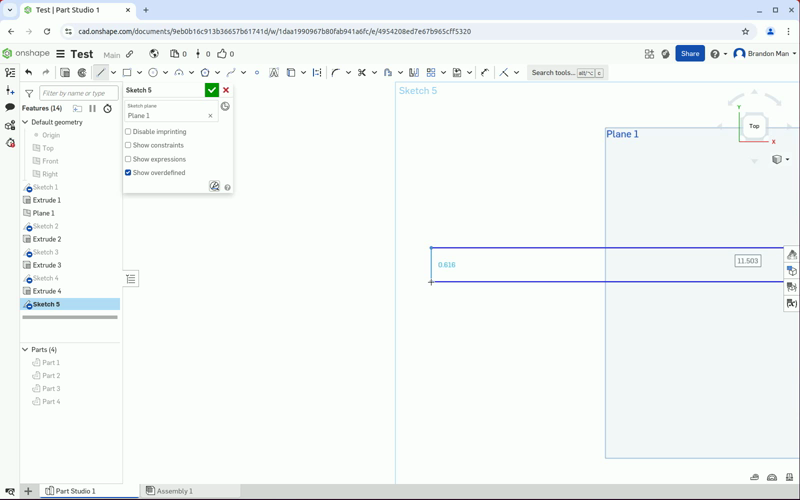
key_up(shift)
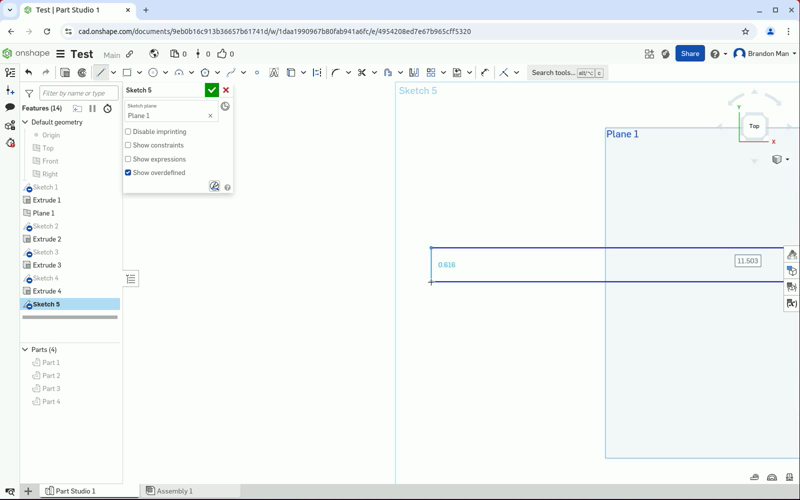
click(431, 281)
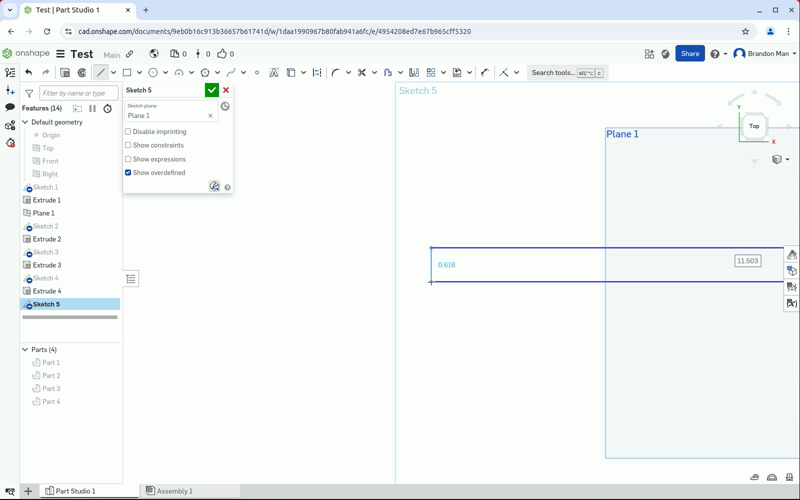
scroll(-6)
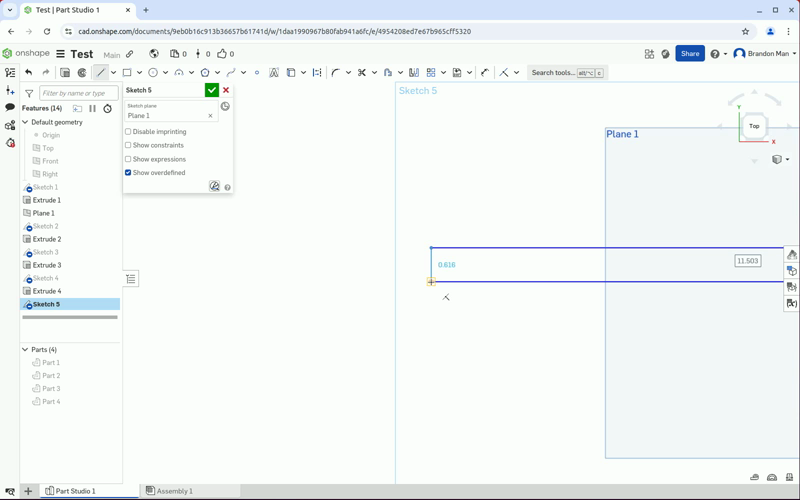
scroll(-6)
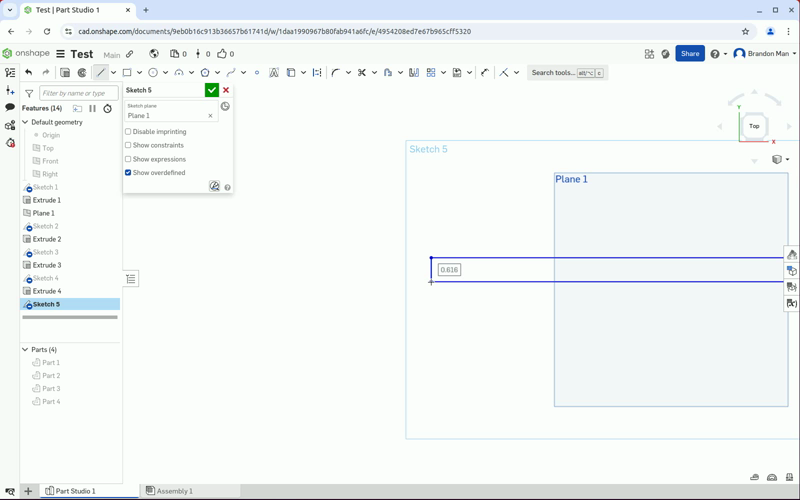
scroll(-6)
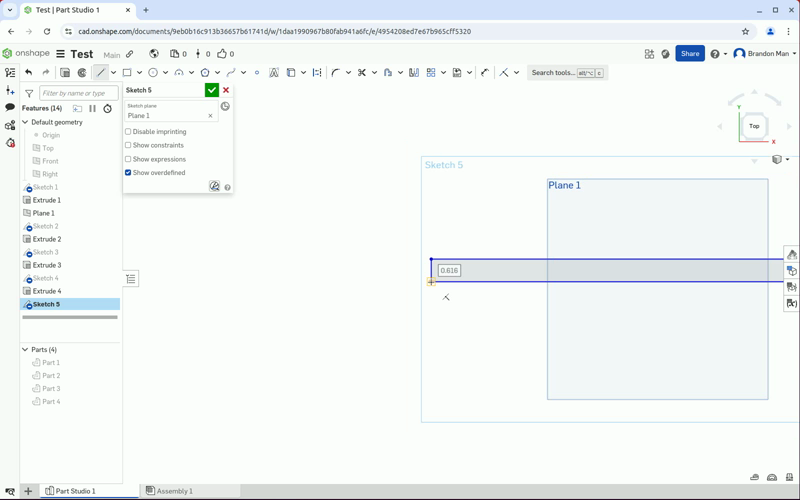
scroll(-6)
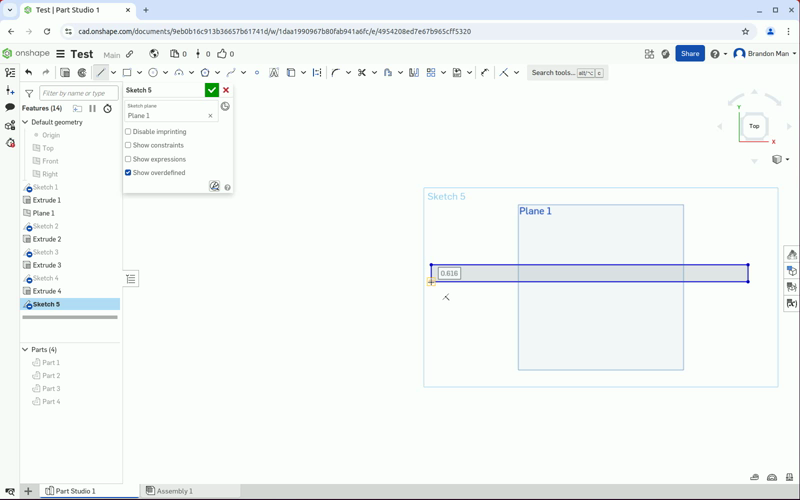
scroll(-6)
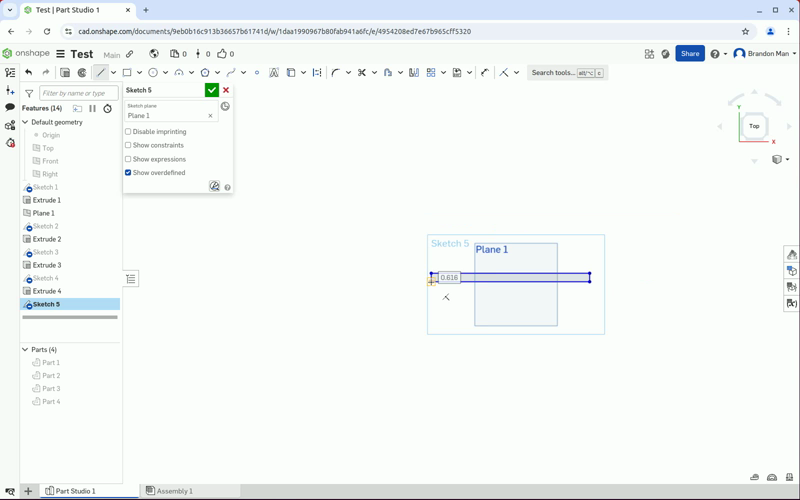
scroll(-6)
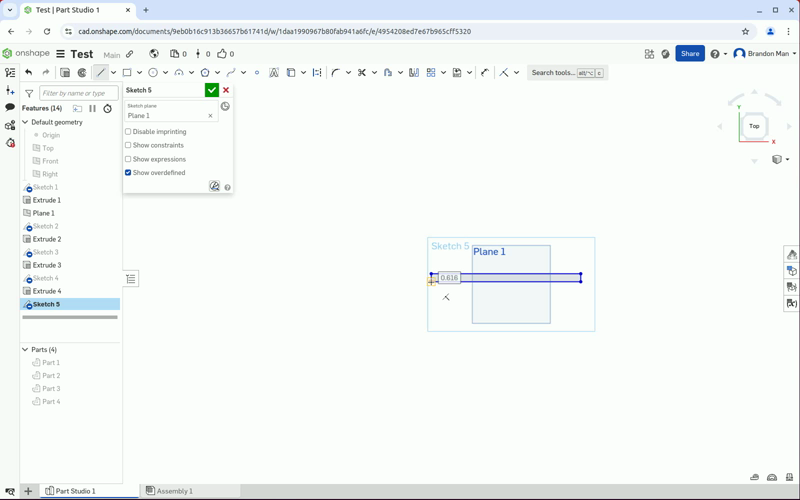
scroll(-6)
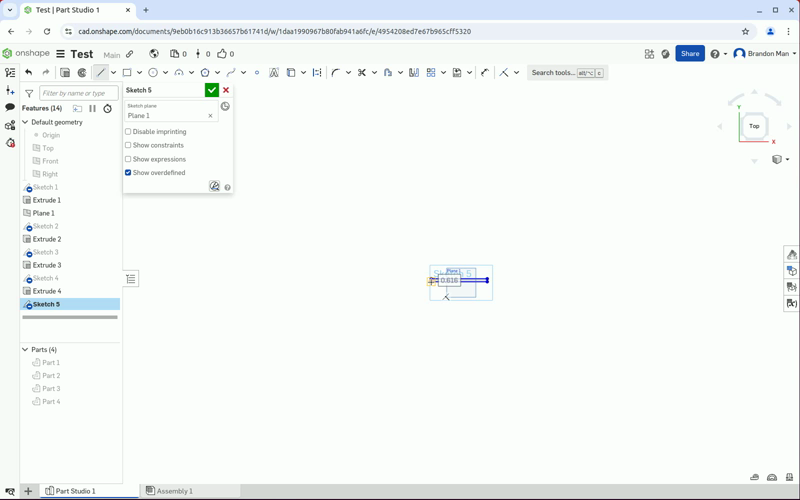
key(esc)
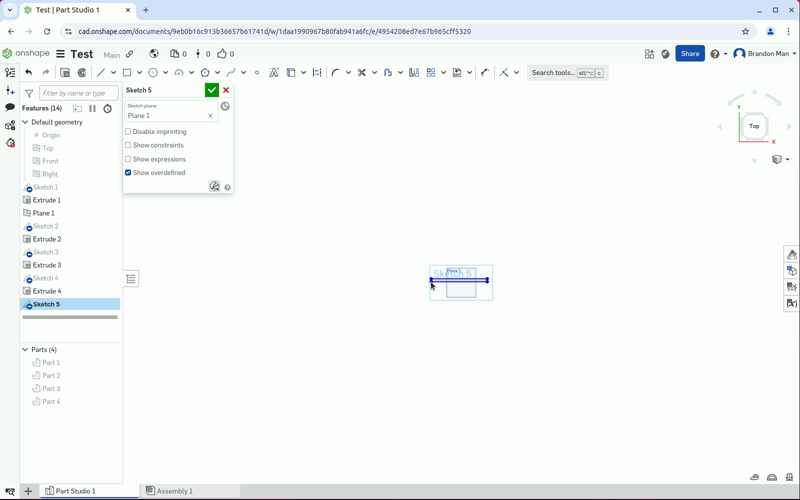
mouse_move(434, 279)
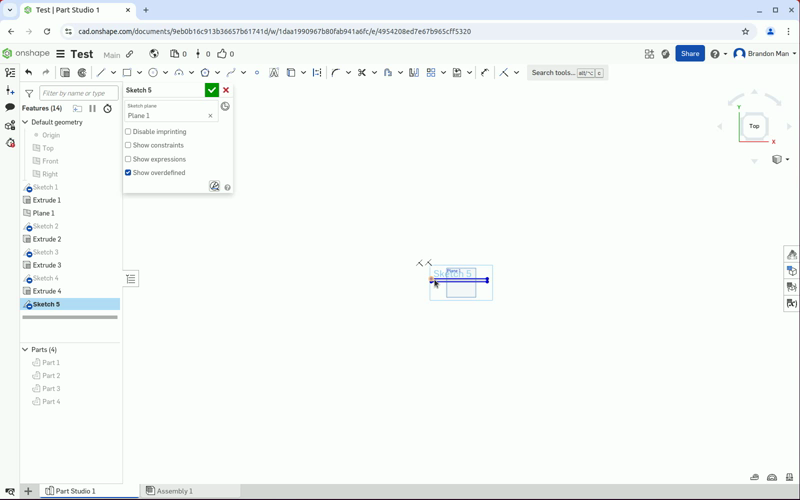
scroll(6)
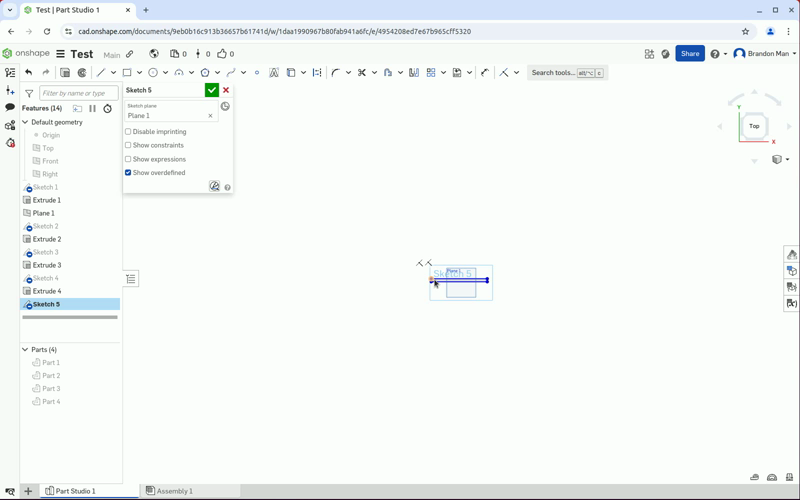
scroll(6)
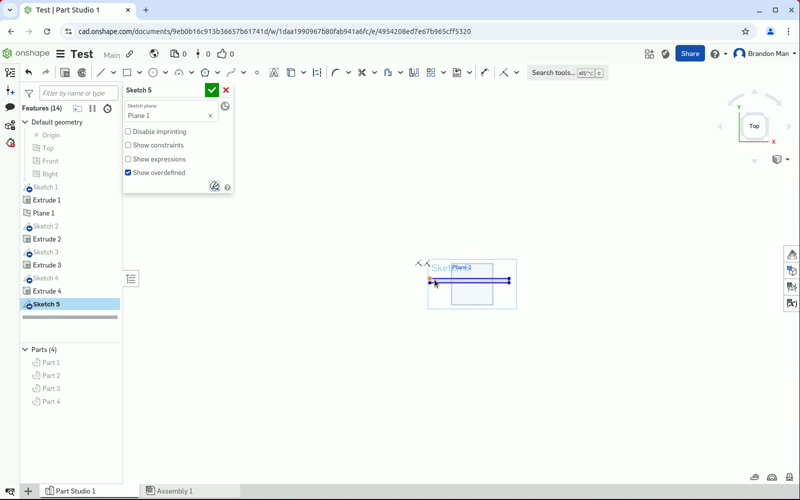
scroll(6)
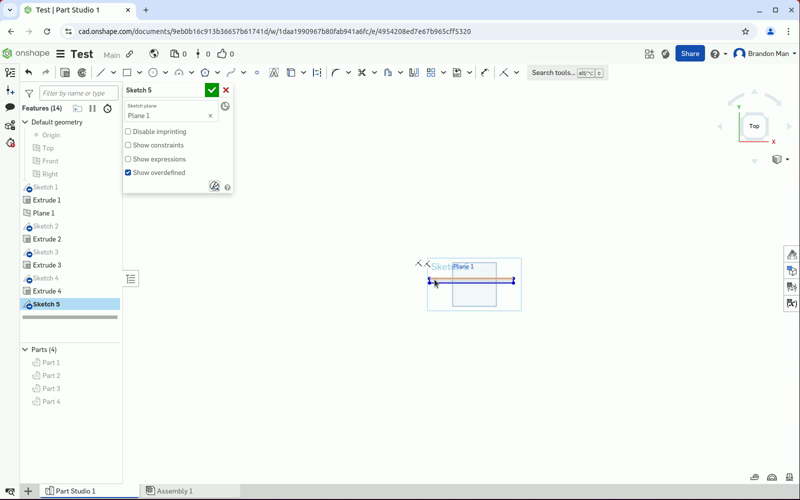
scroll(6)
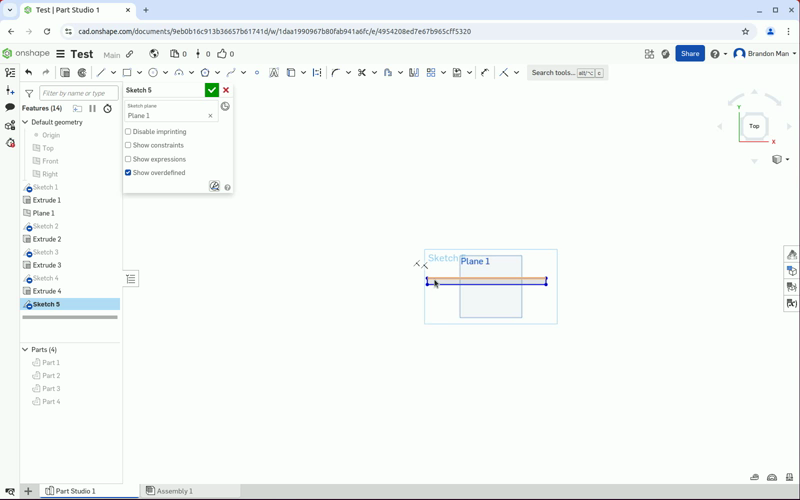
scroll(6)
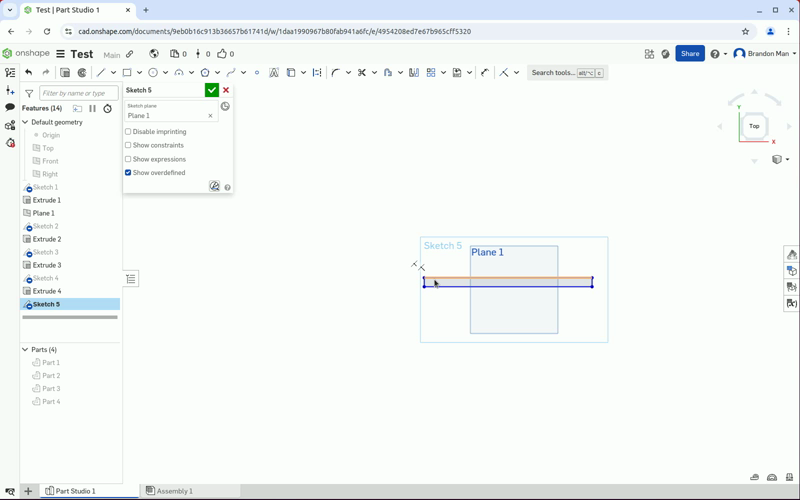
scroll(6)
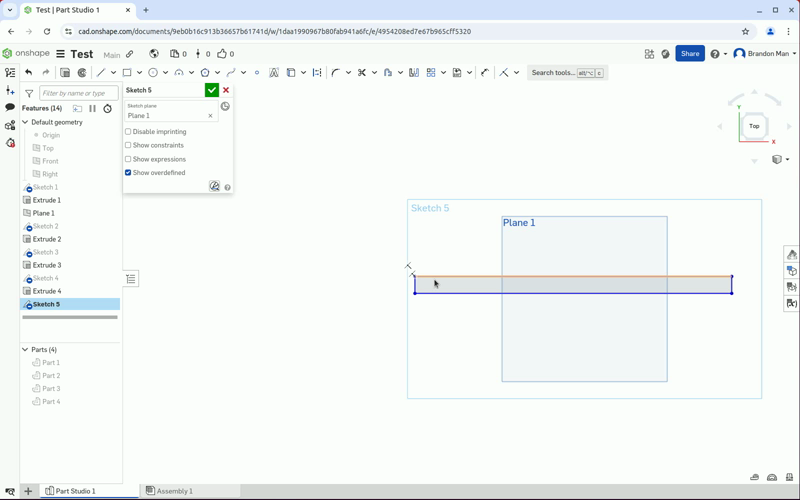
scroll(6)
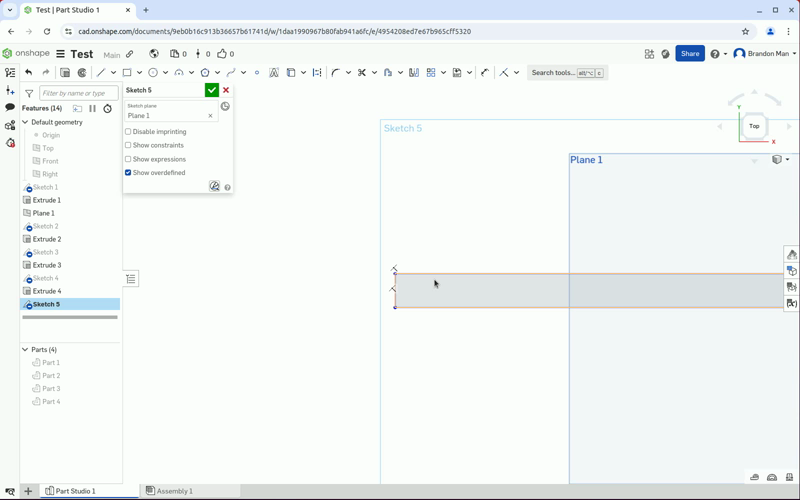
click(434, 279)
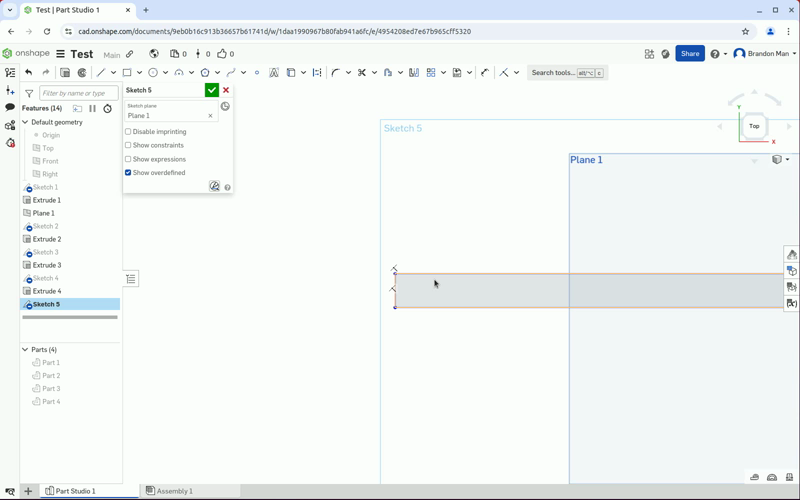
scroll(-6)
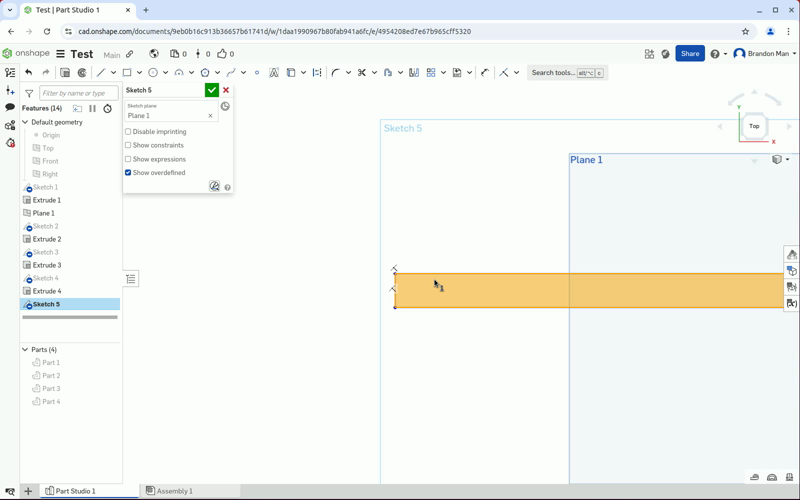
scroll(-6)
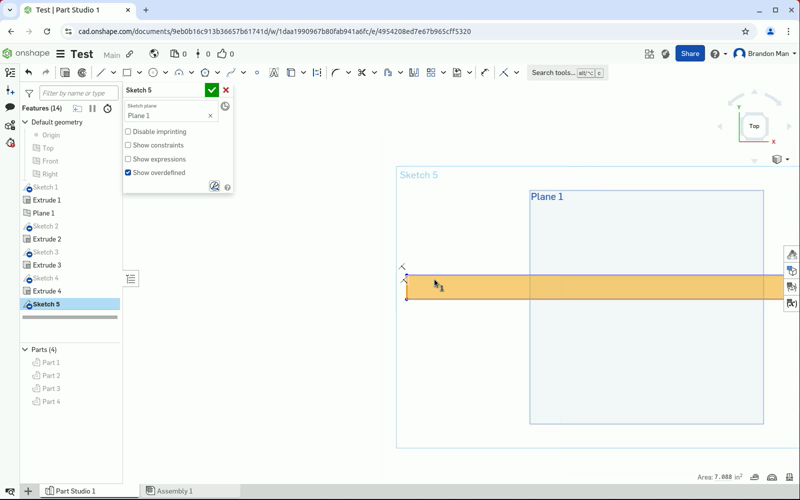
scroll(-6)
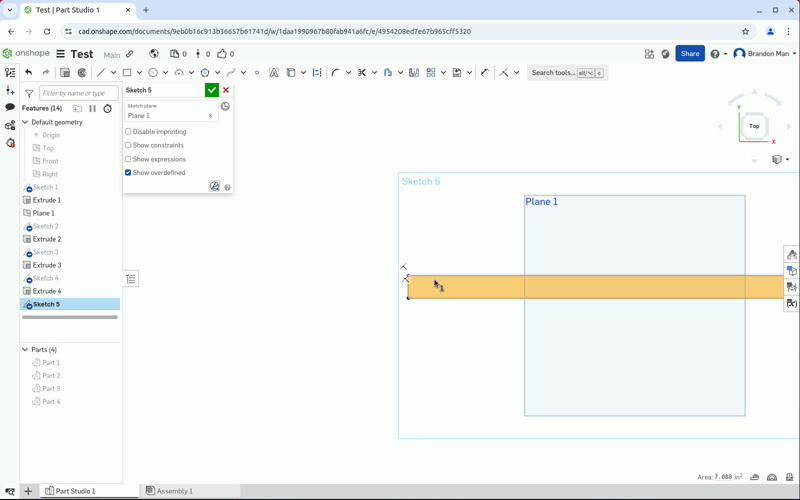
scroll(-6)
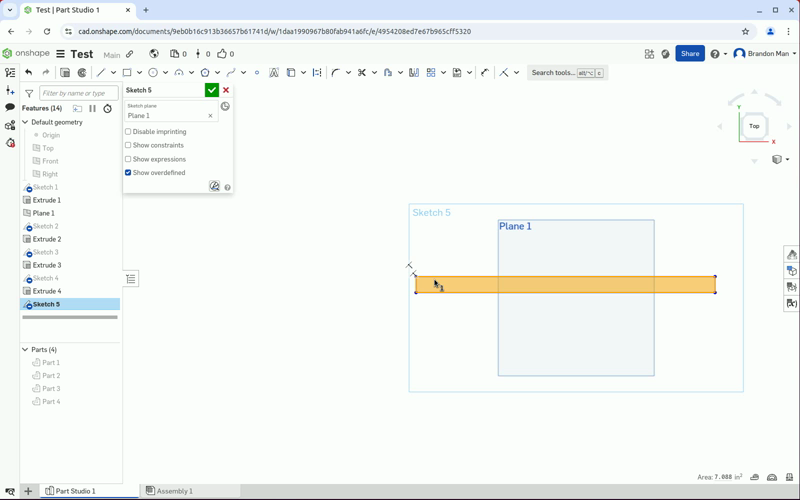
scroll(-6)
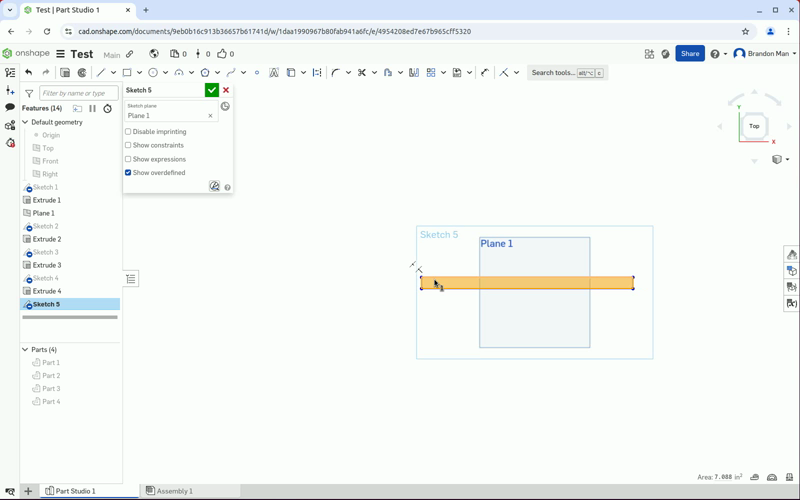
scroll(-6)
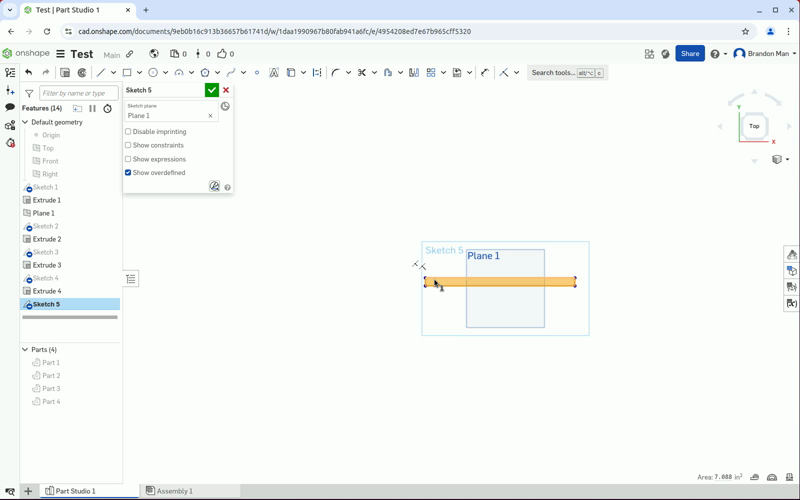
scroll(-6)
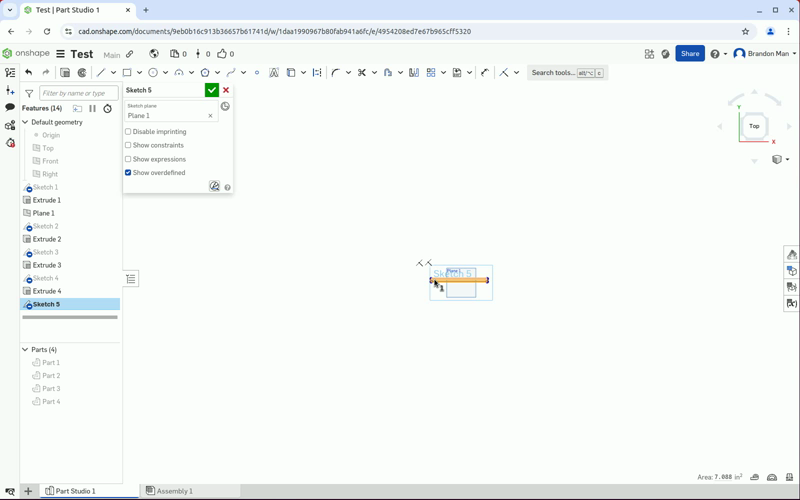
mouse_move(73, 352)
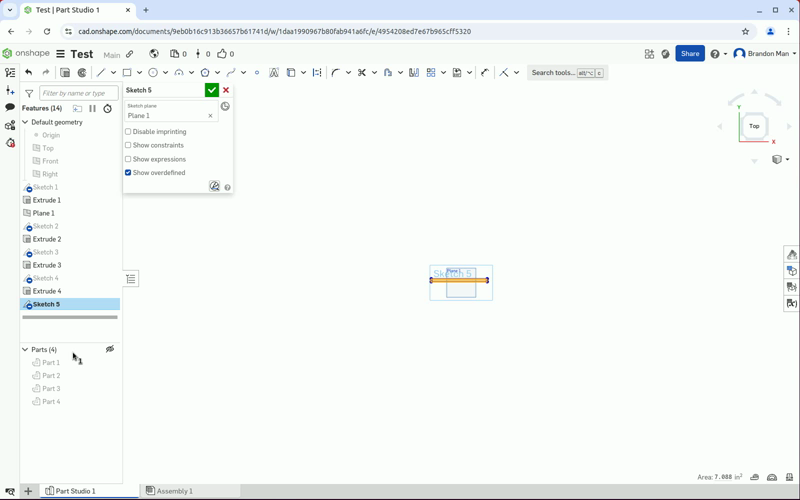
key(shift+y)
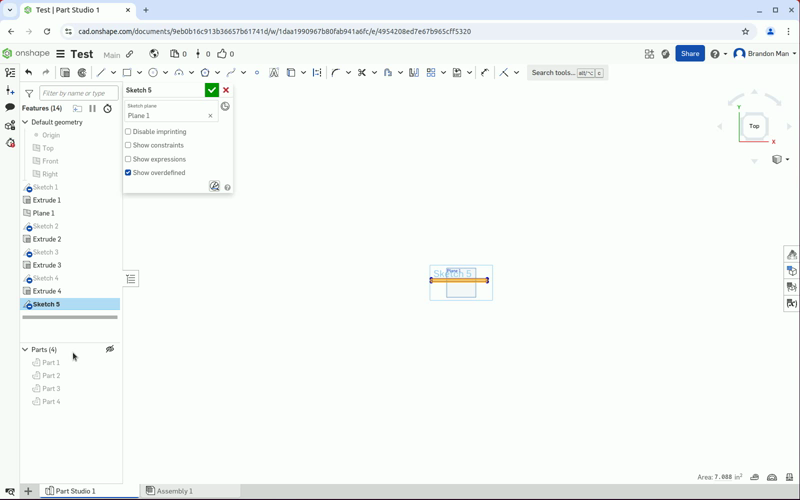
key(shift+e)
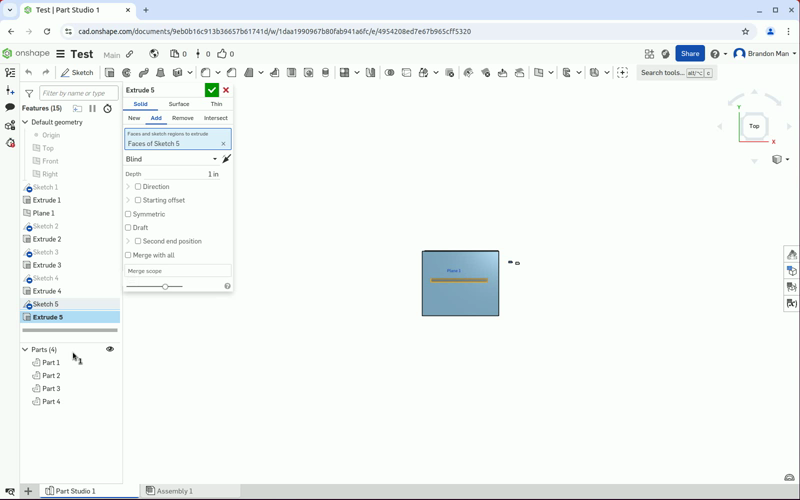
mouse_move(143, 106)
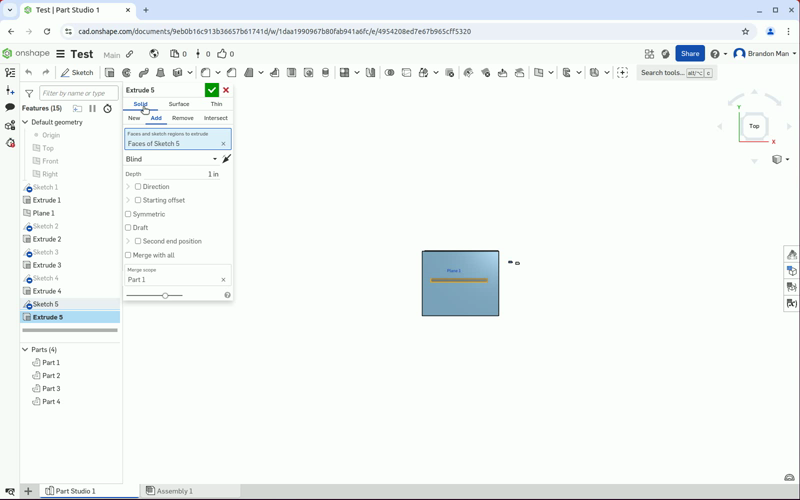
click(143, 106)
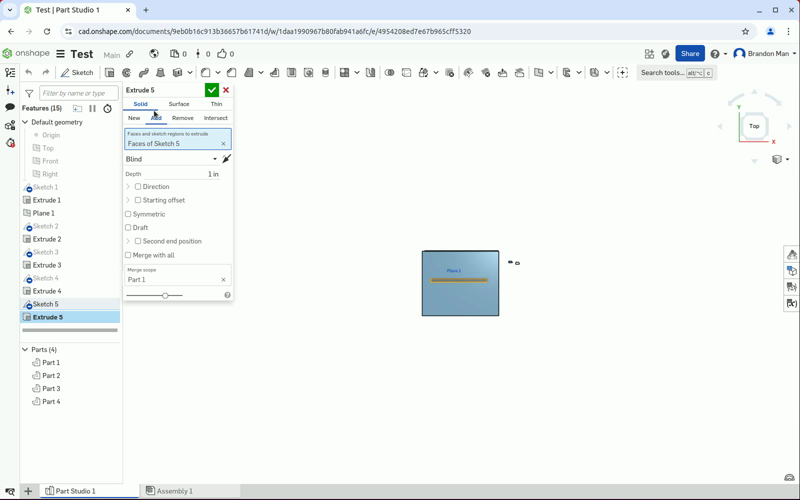
mouse_move(186, 120)
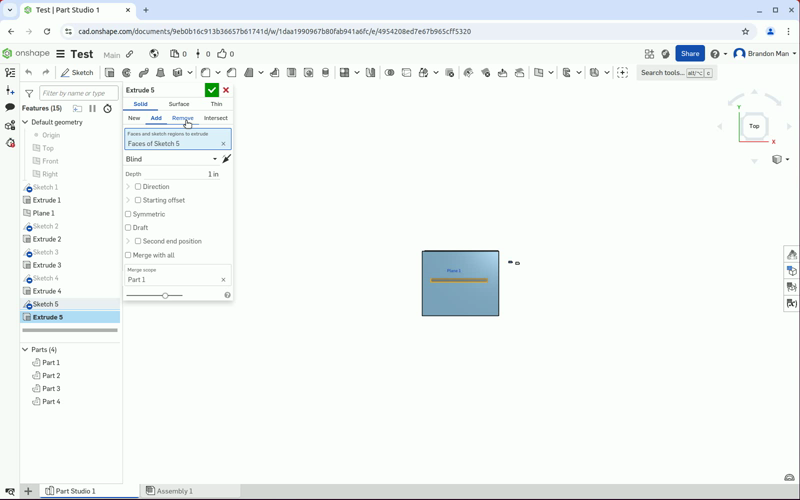
click(186, 120)
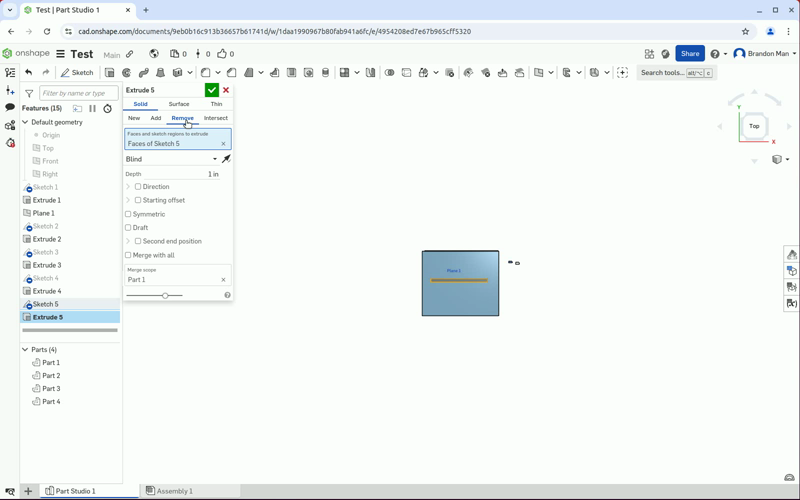
key(tab, 4)
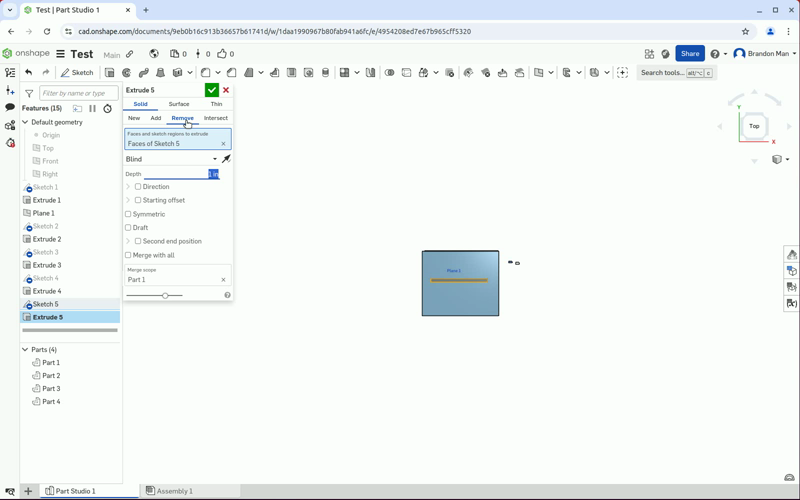
text(0.241)
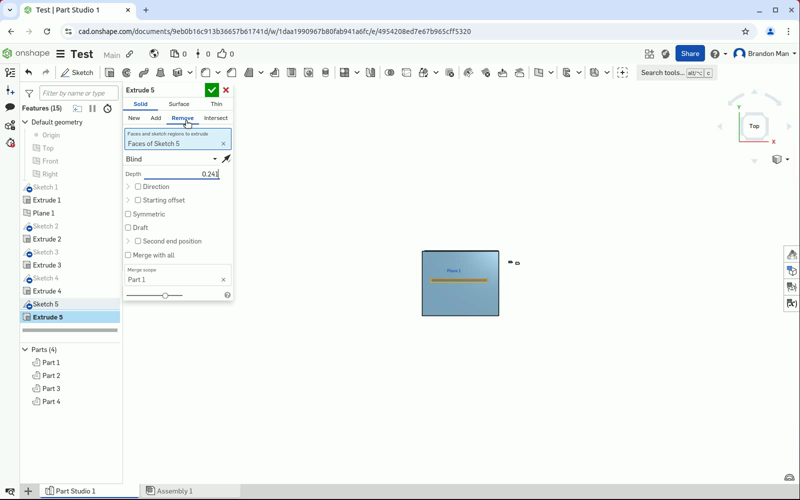
key(tab, 6)
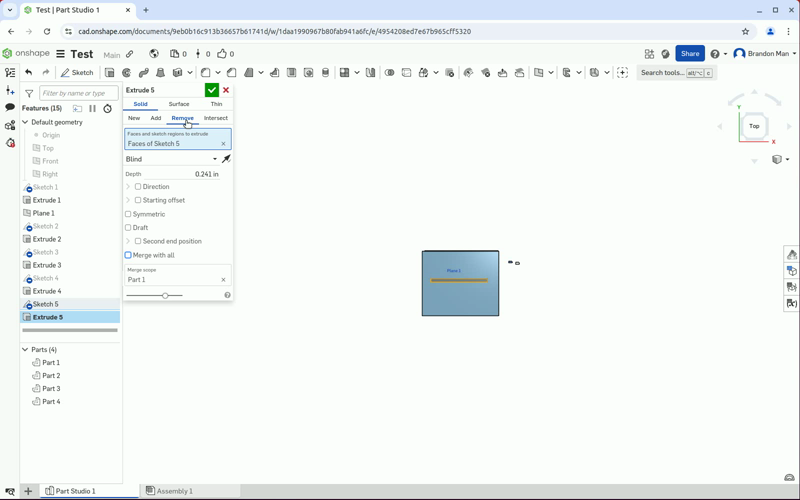
key(space)
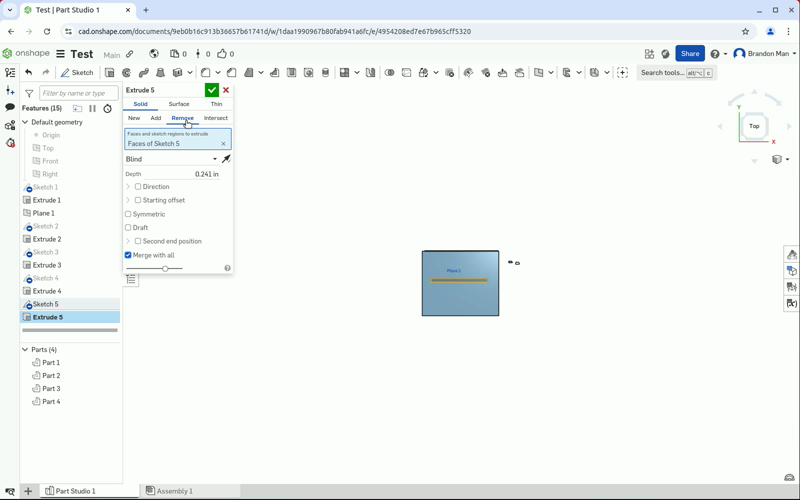
key(enter)
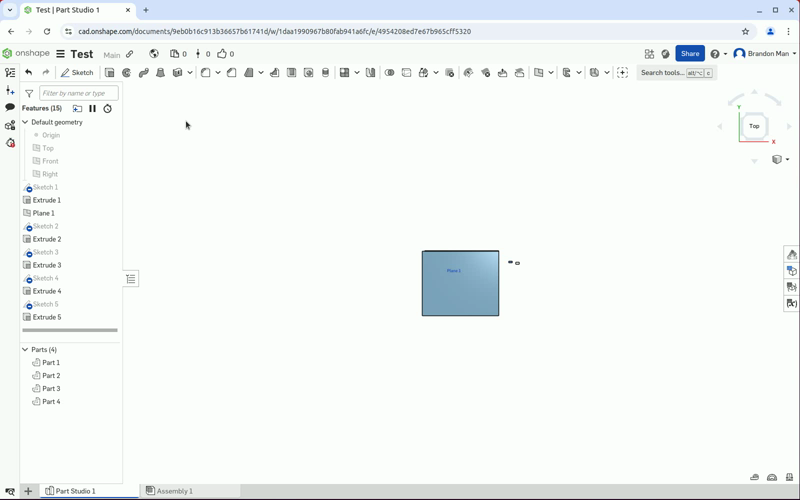
key(shift+h)
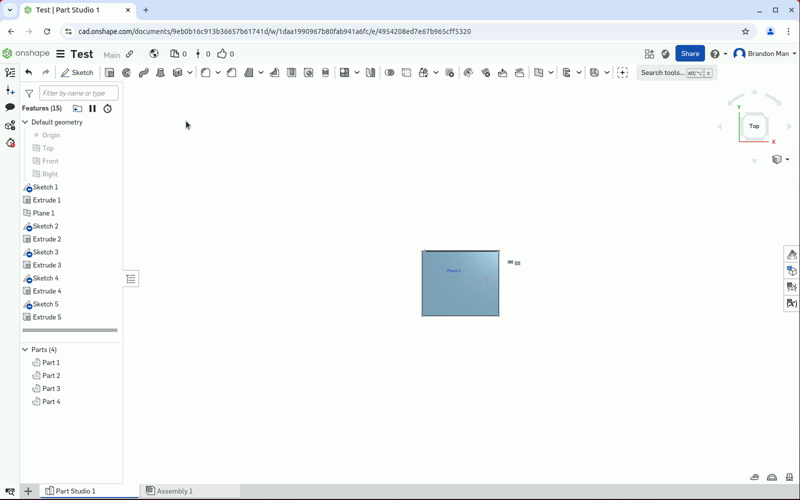
key(shift+h)
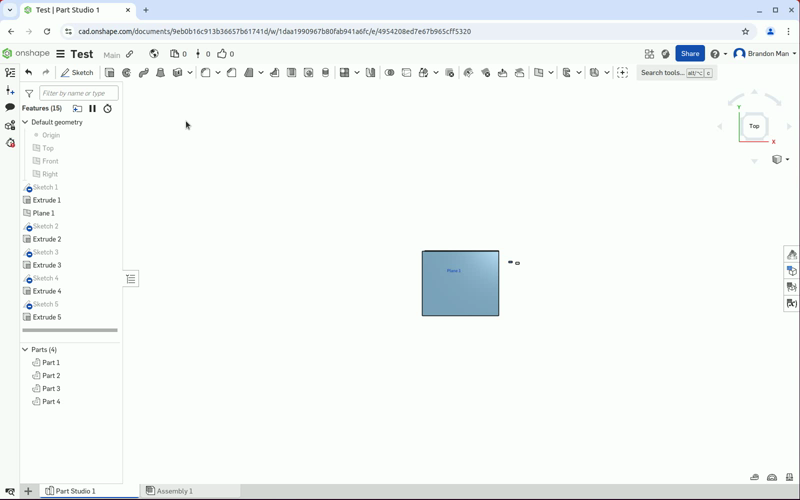
mouse_move(73, 189)
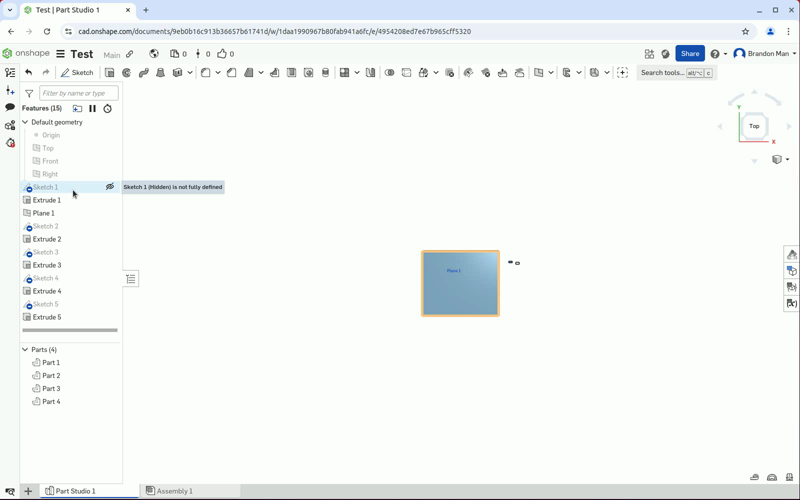
click(73, 189)
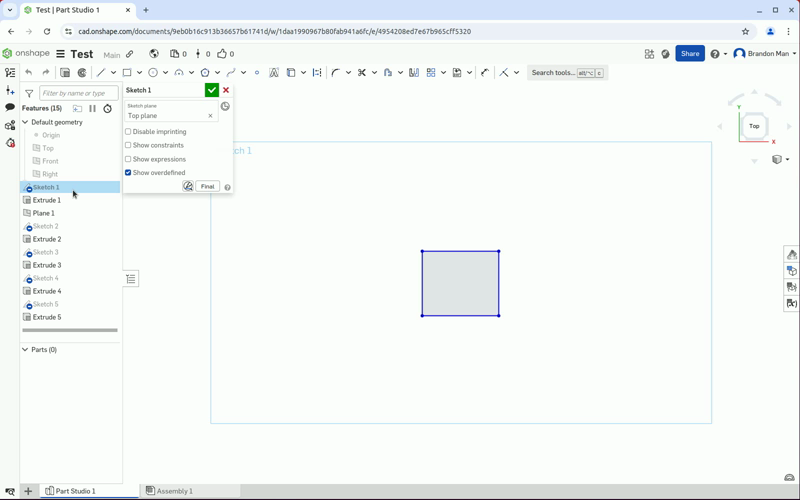
mouse_move(229, 92)
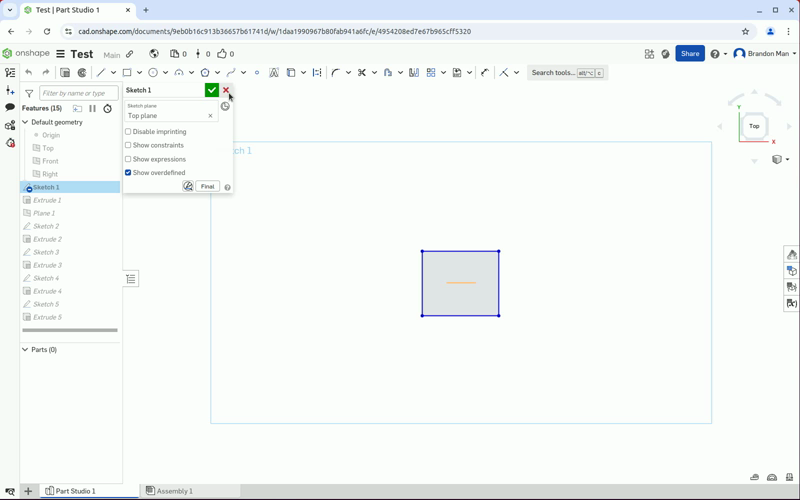
click(229, 92)
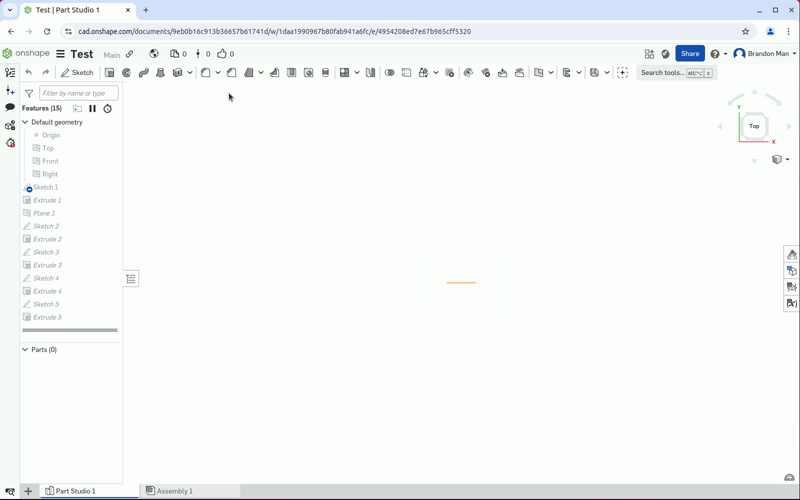
key(shift+s)
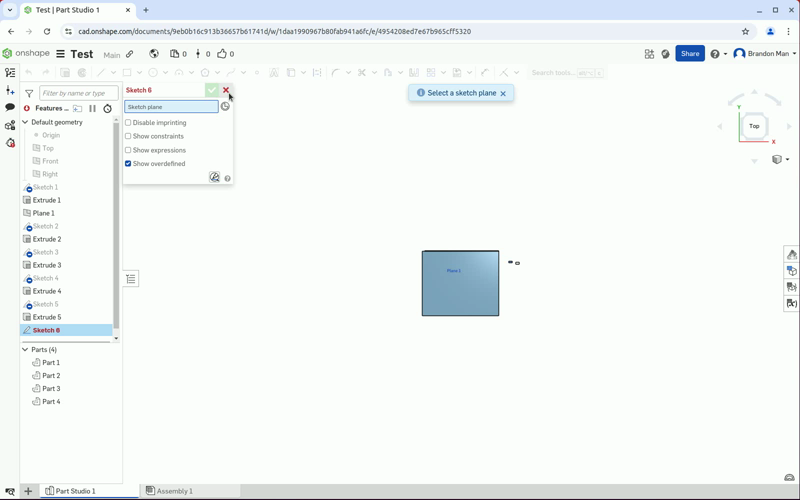
mouse_move(69, 215)
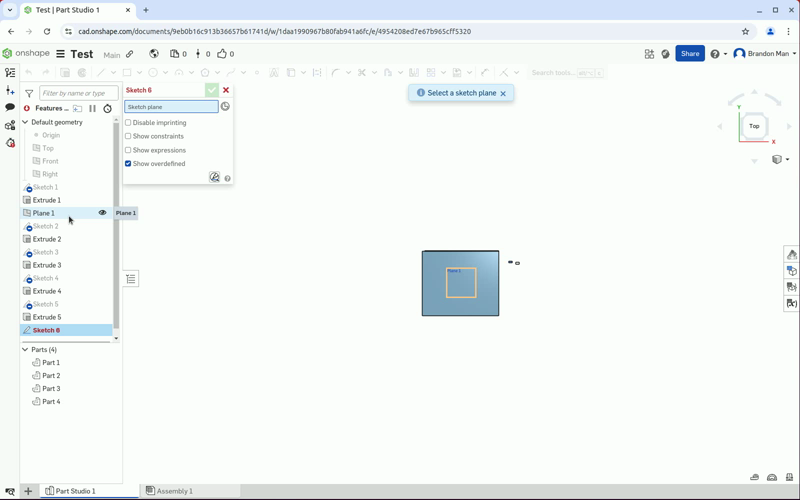
click(69, 215)
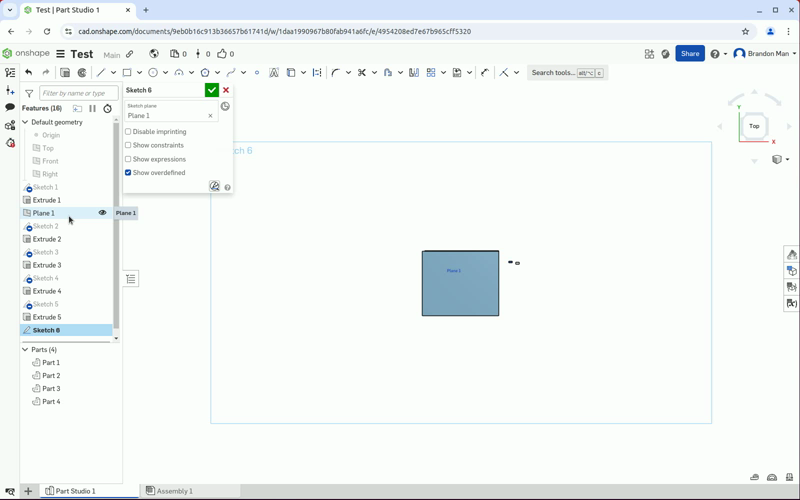
mouse_move(73, 352)
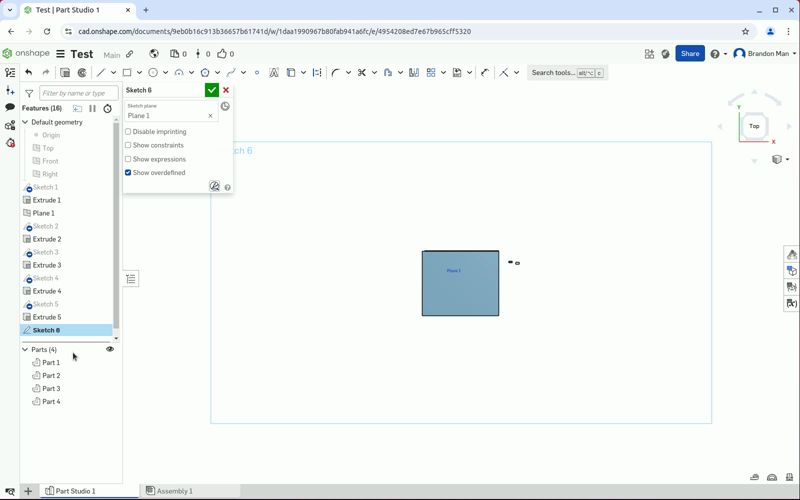
key(y)
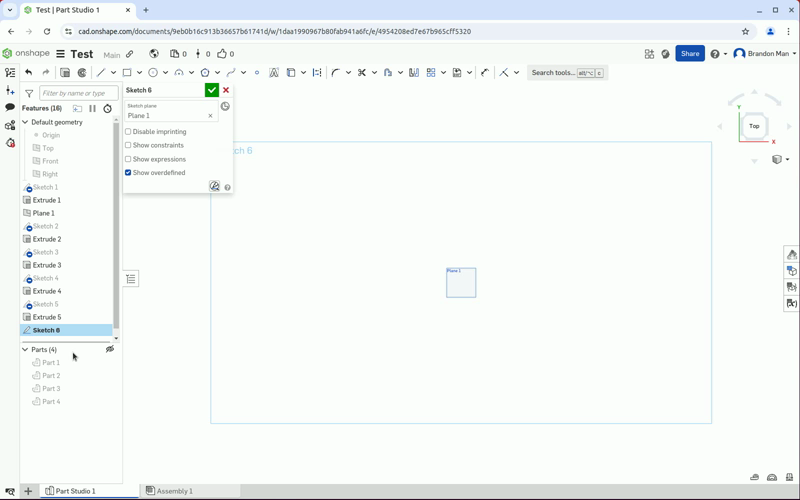
key(c)
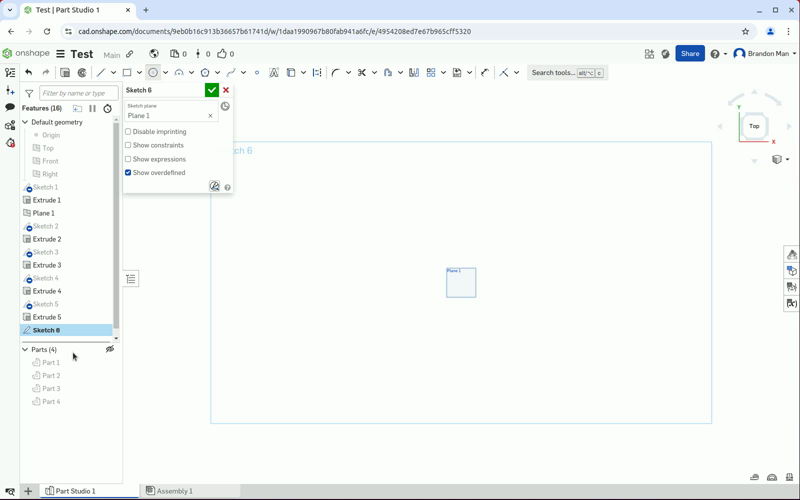
key_down(shift)
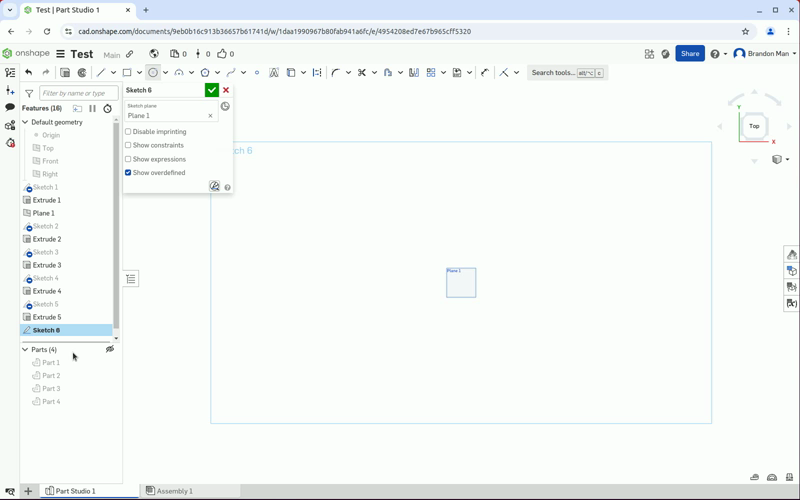
mouse_move(403, 261)
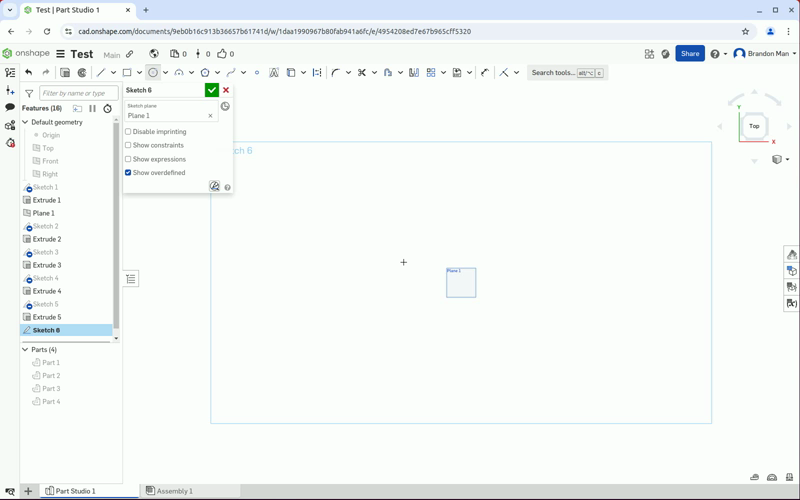
click(403, 261)
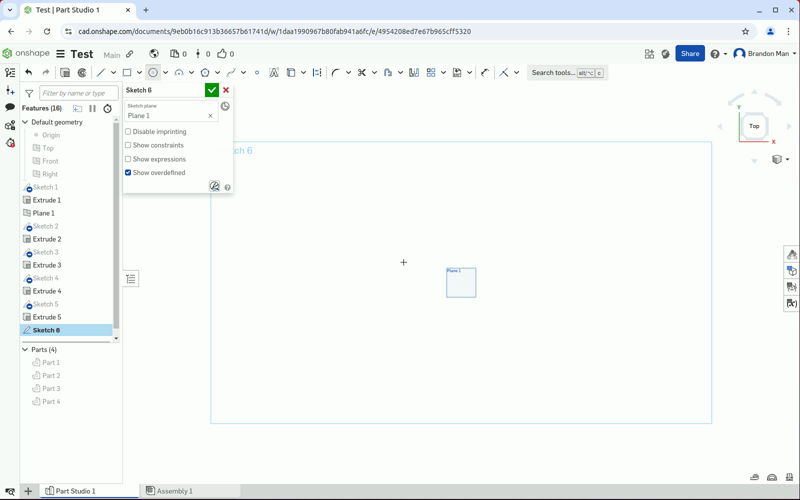
key_up(shift)
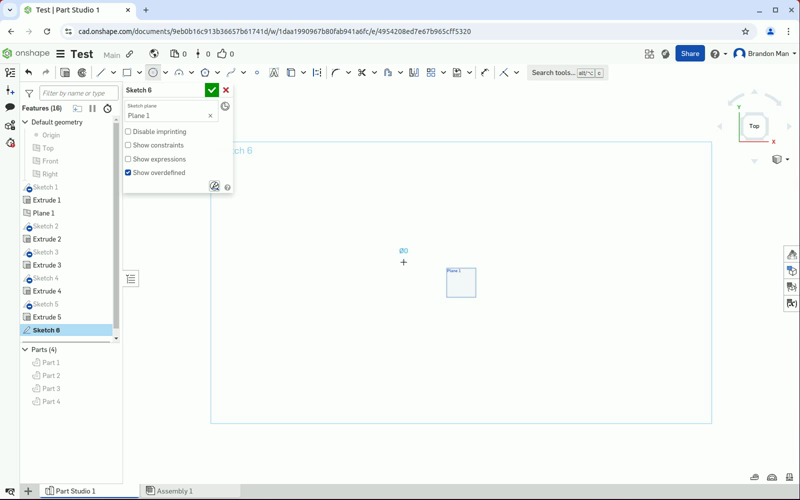
mouse_move(405, 261)
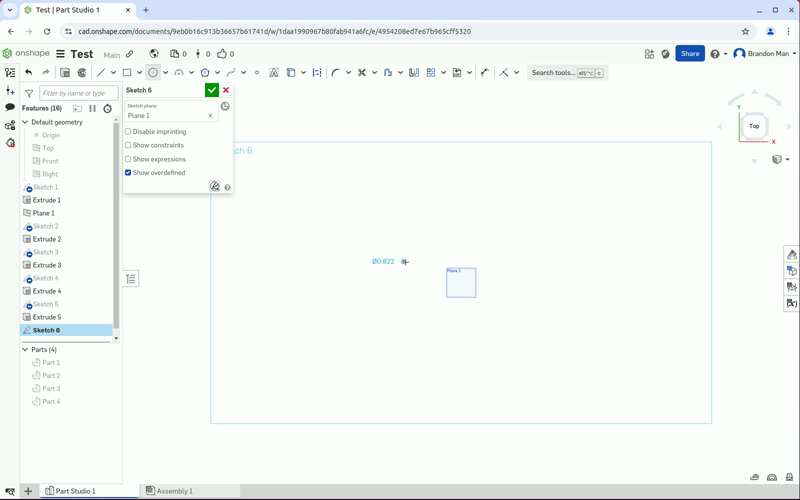
scroll(6)
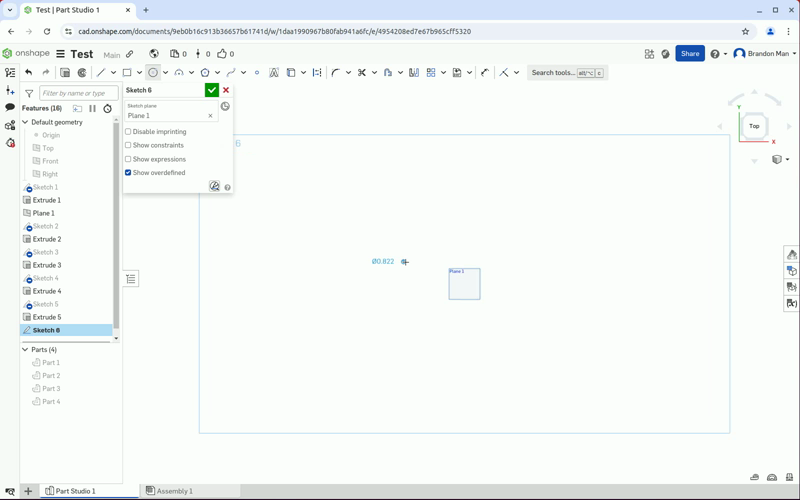
scroll(6)
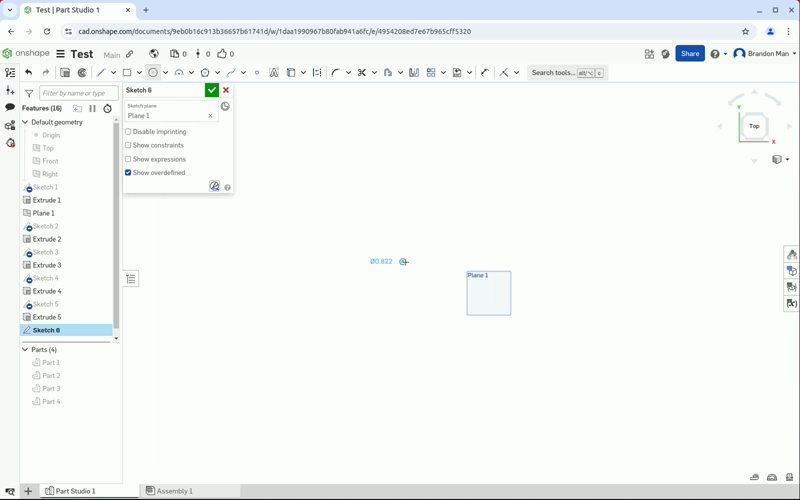
scroll(6)
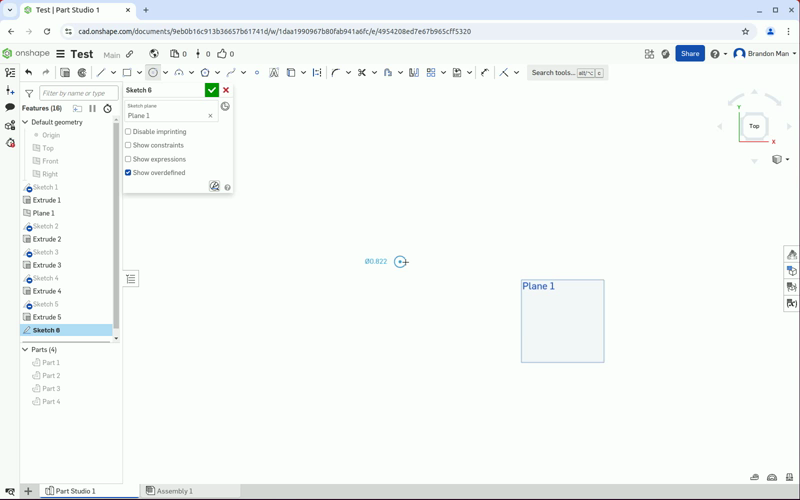
scroll(6)
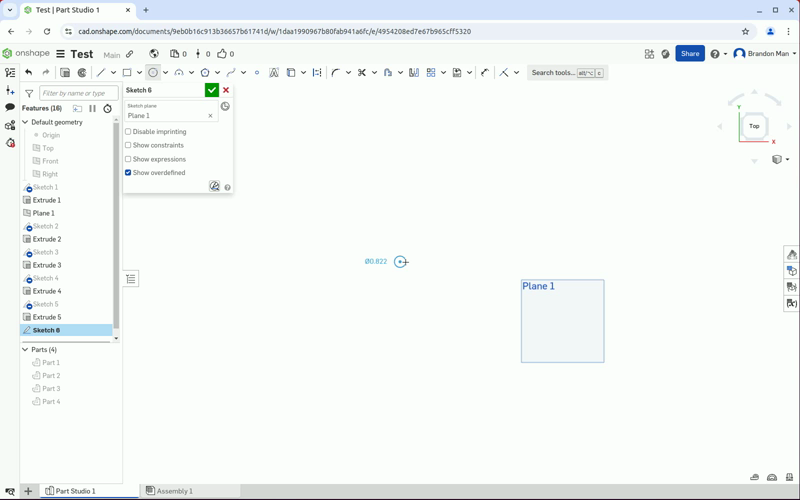
scroll(6)
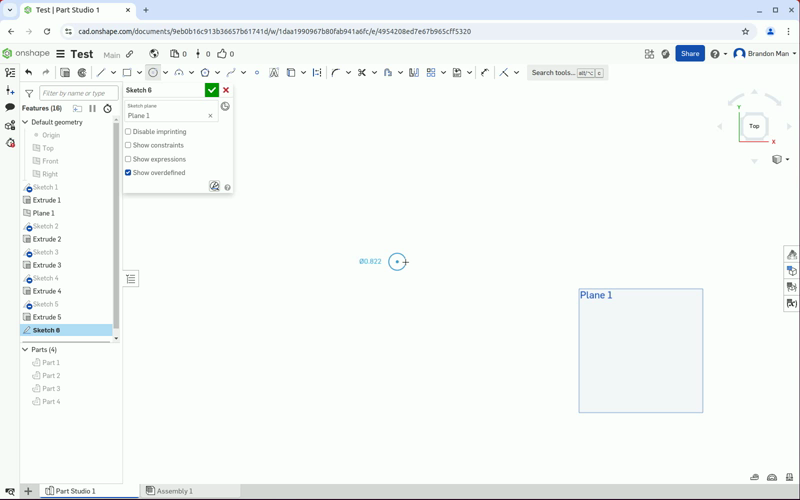
scroll(6)
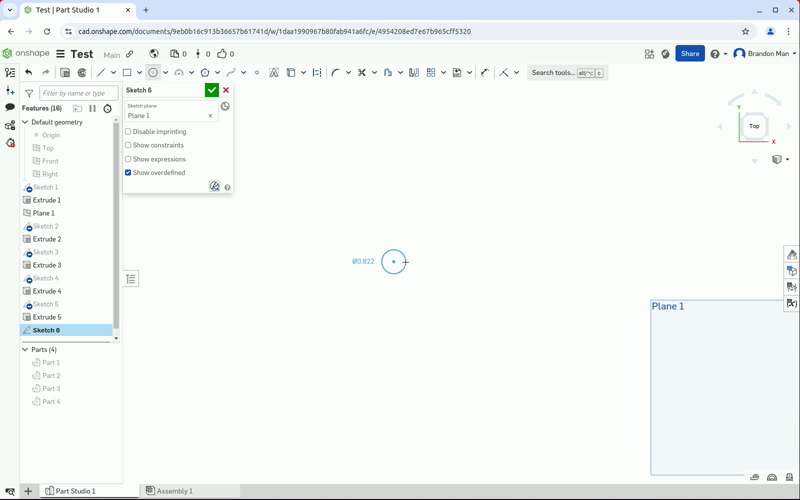
scroll(6)
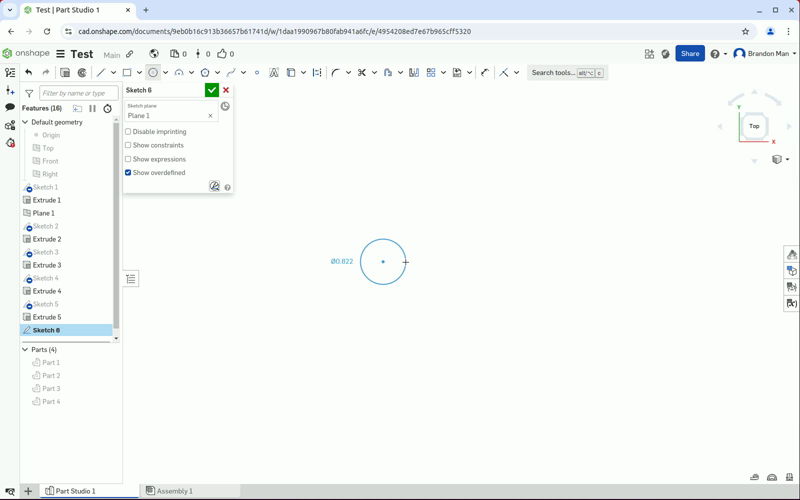
click(405, 261)
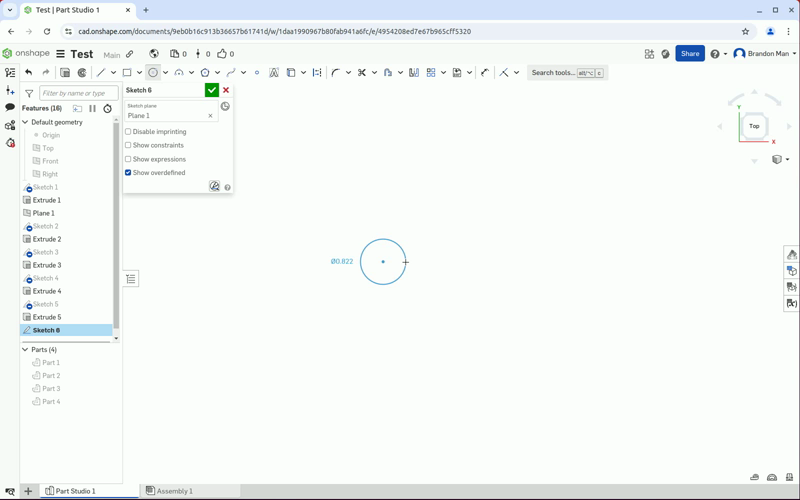
scroll(-6)
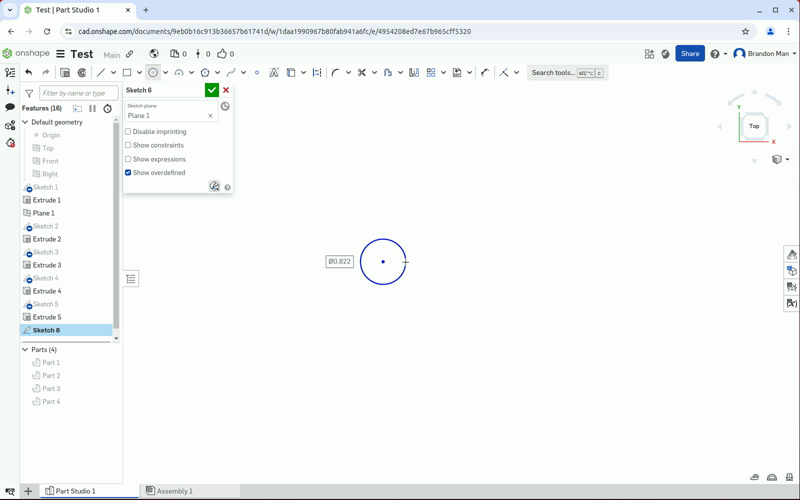
scroll(-6)
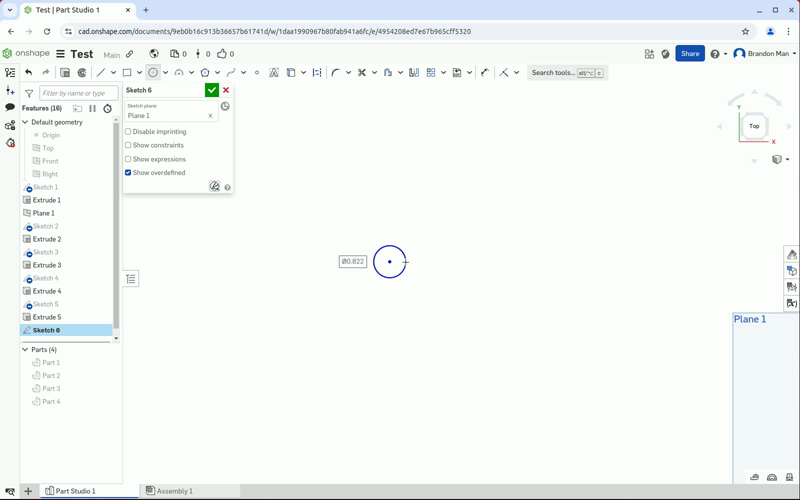
scroll(-6)
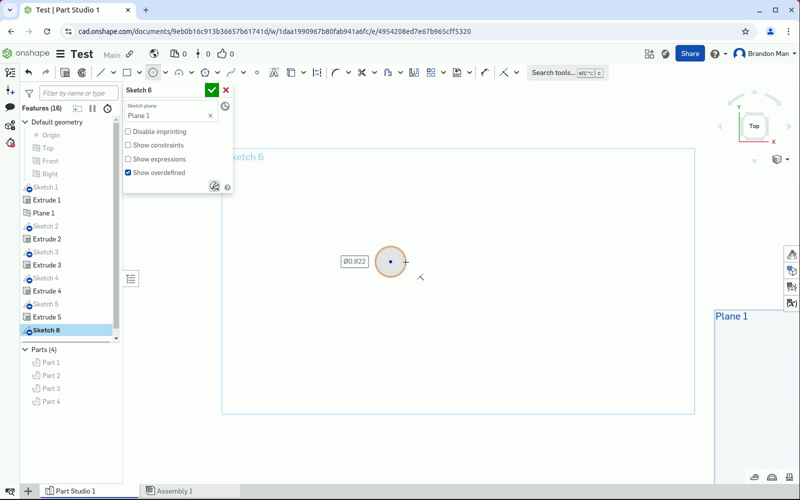
scroll(-6)
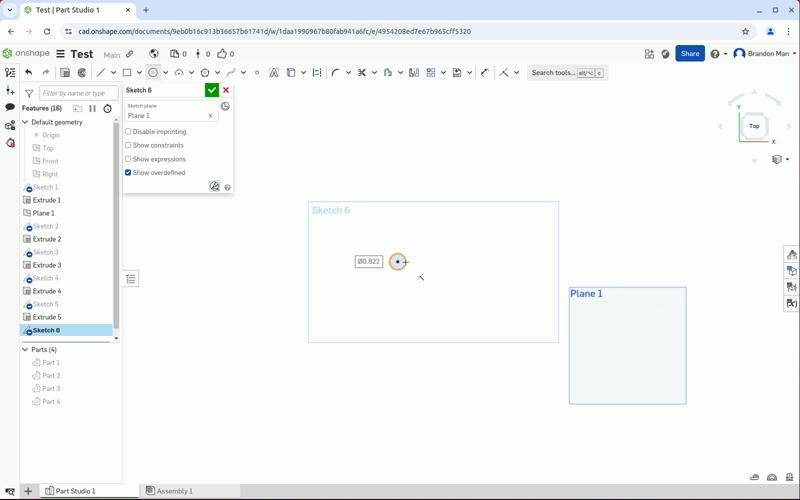
scroll(-6)
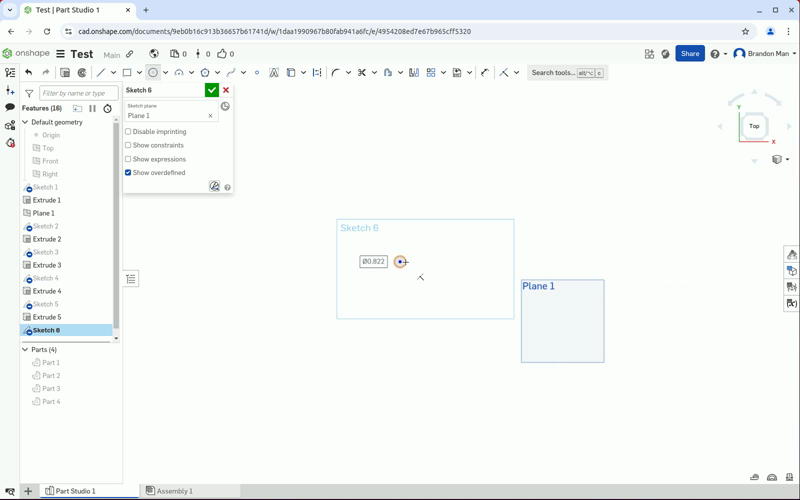
scroll(-6)
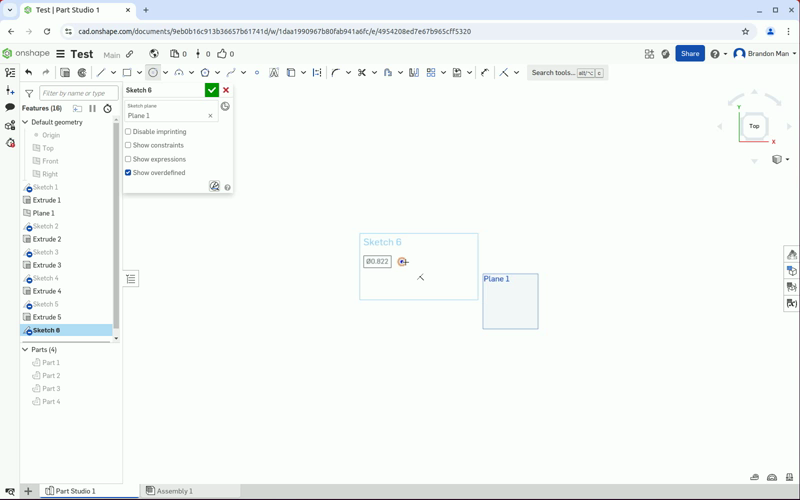
scroll(-6)
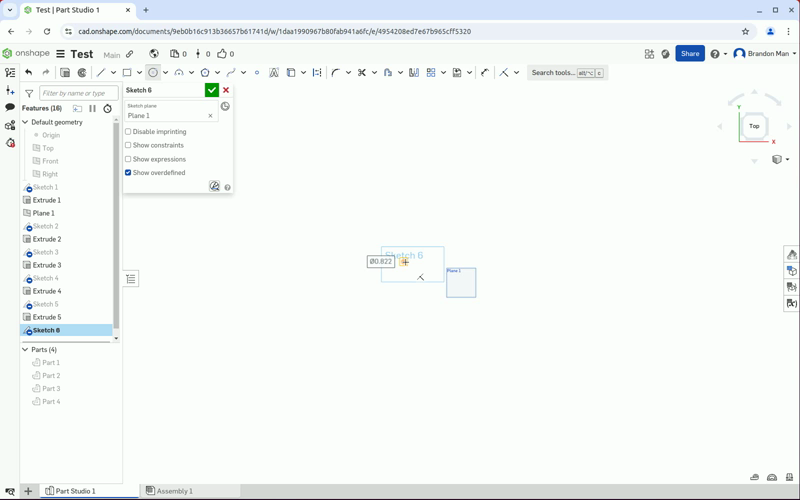
key(esc)
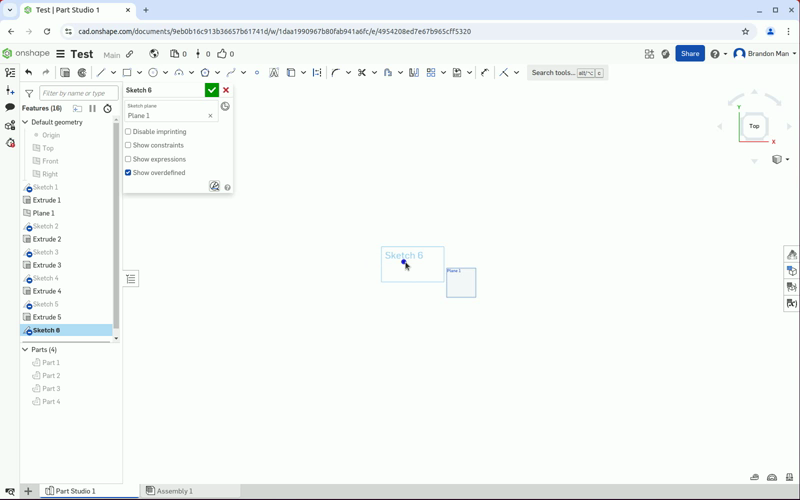
mouse_move(402, 263)
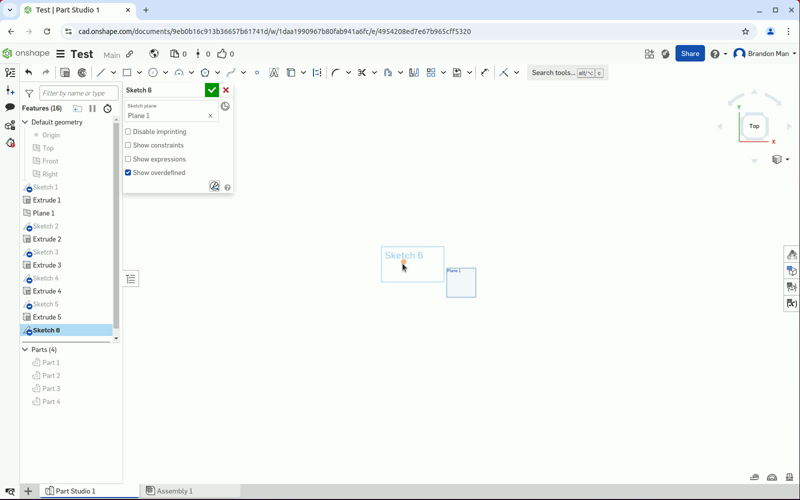
scroll(6)
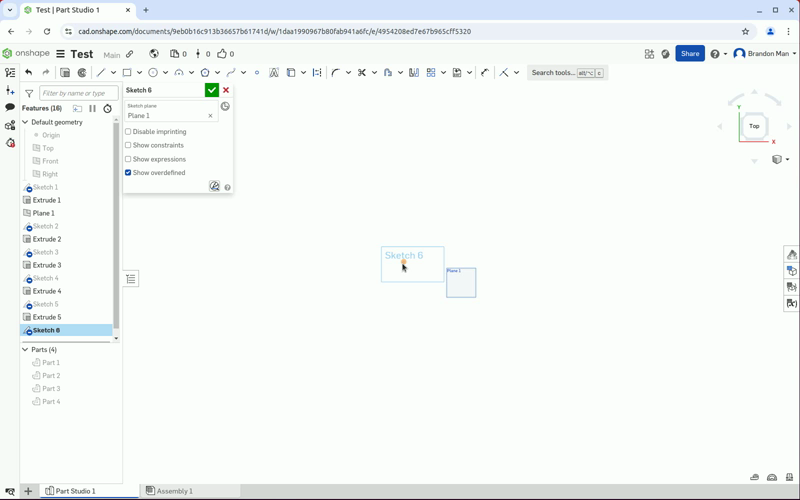
scroll(6)
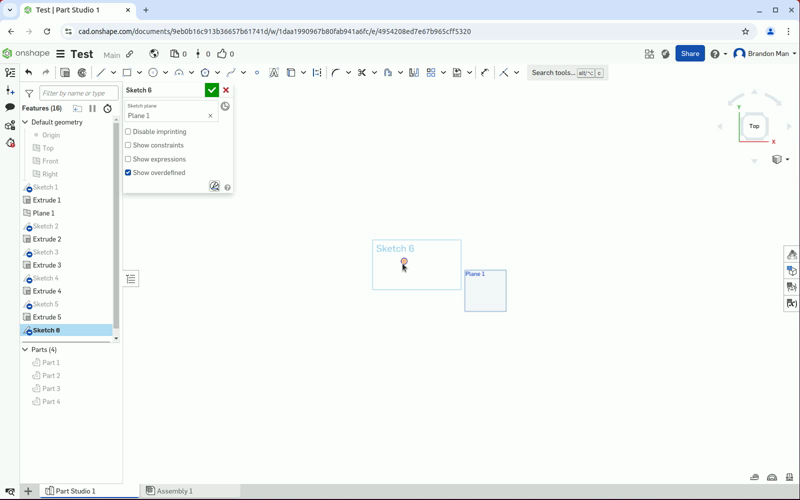
scroll(6)
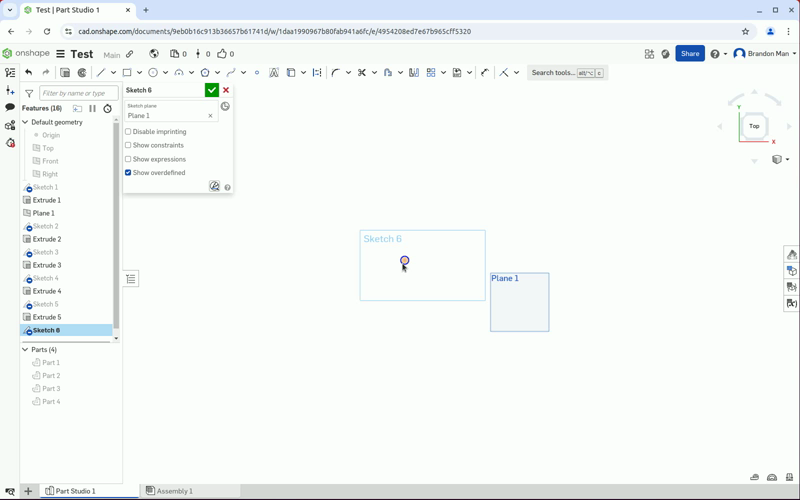
scroll(6)
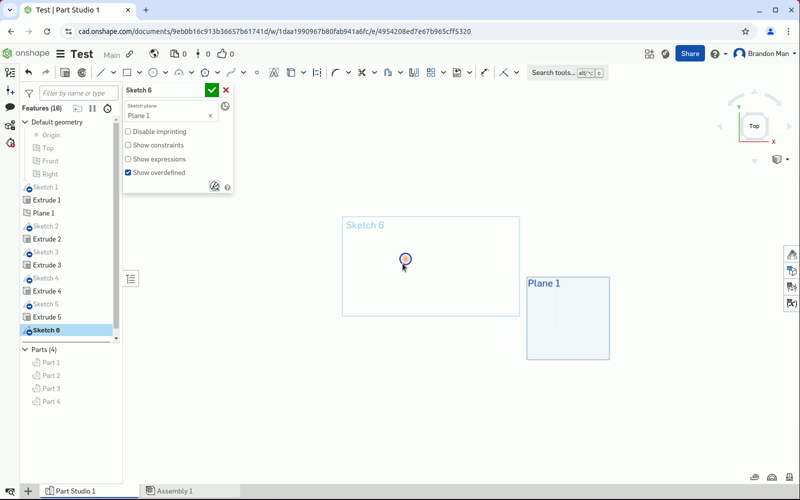
scroll(6)
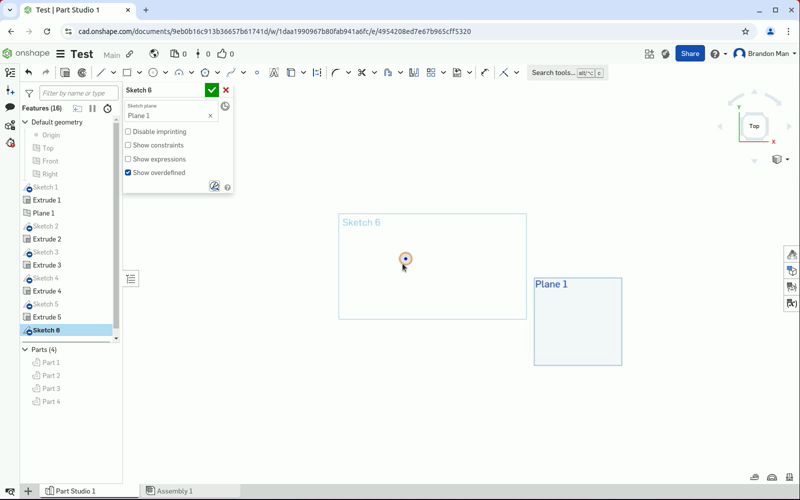
scroll(6)
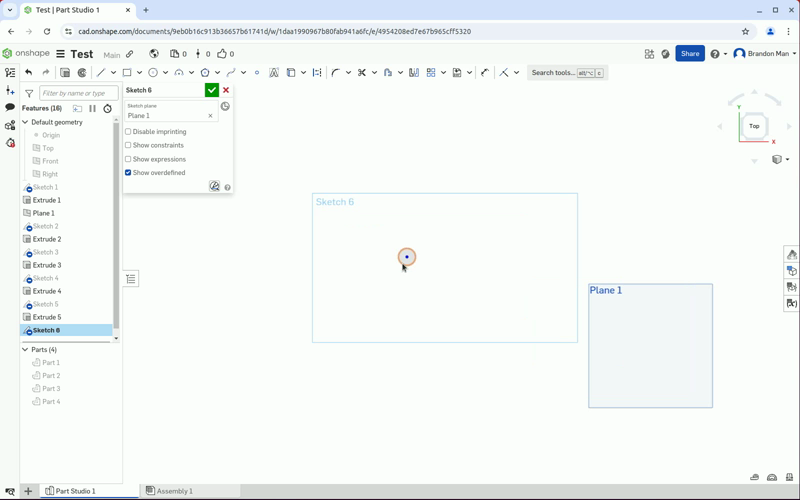
scroll(6)
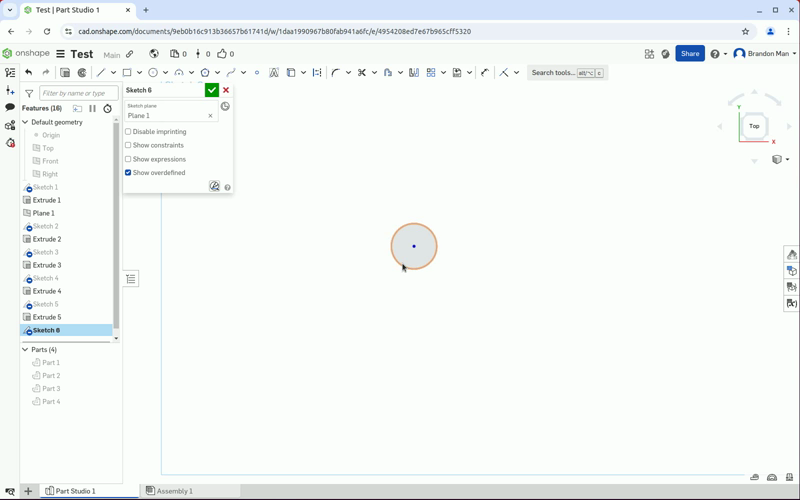
click(402, 263)
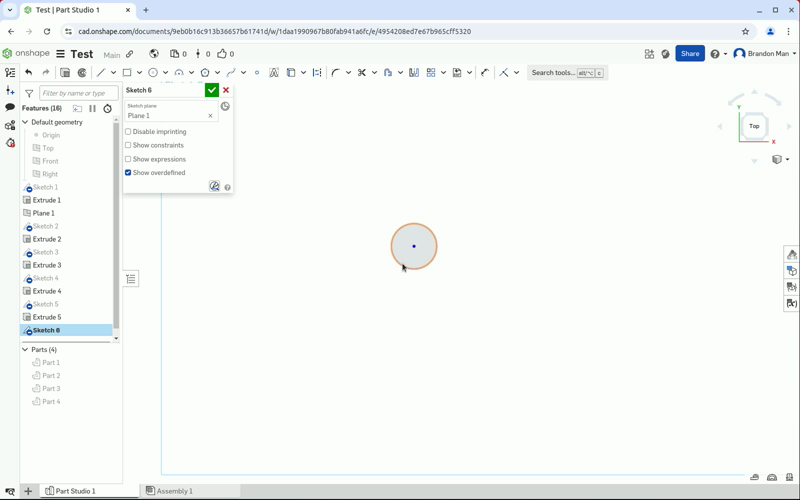
scroll(-6)
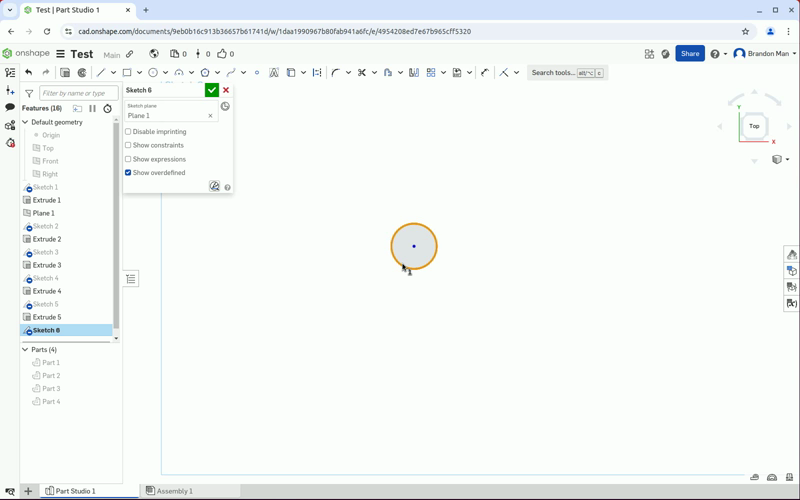
scroll(-6)
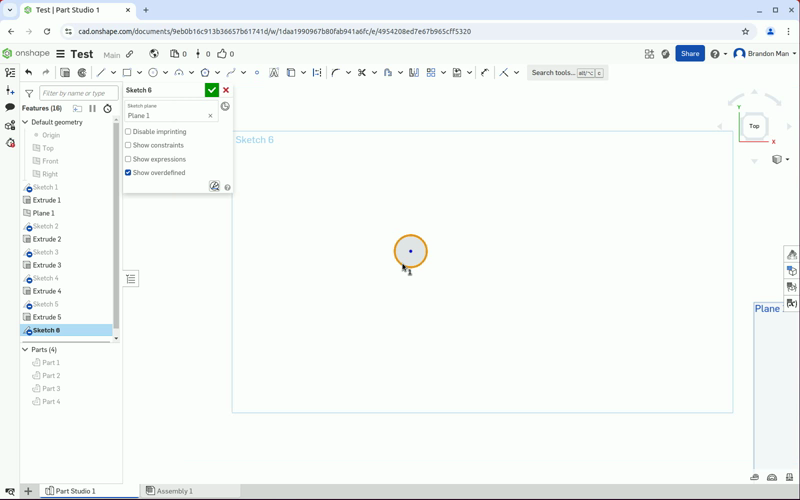
scroll(-6)
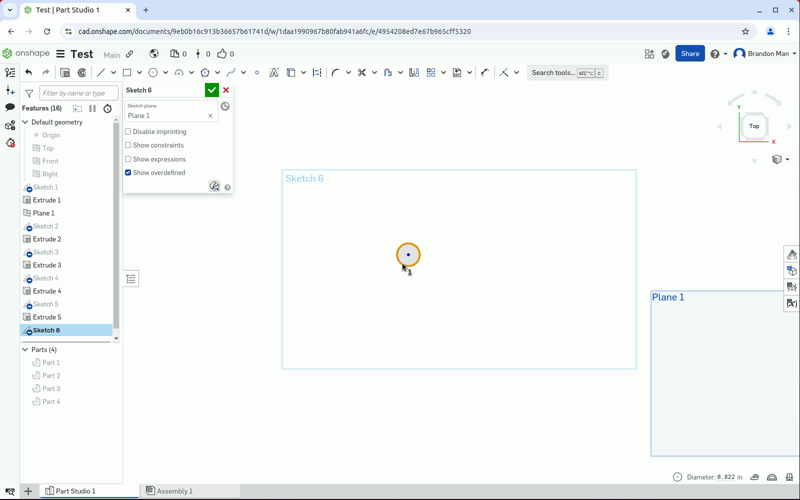
scroll(-6)
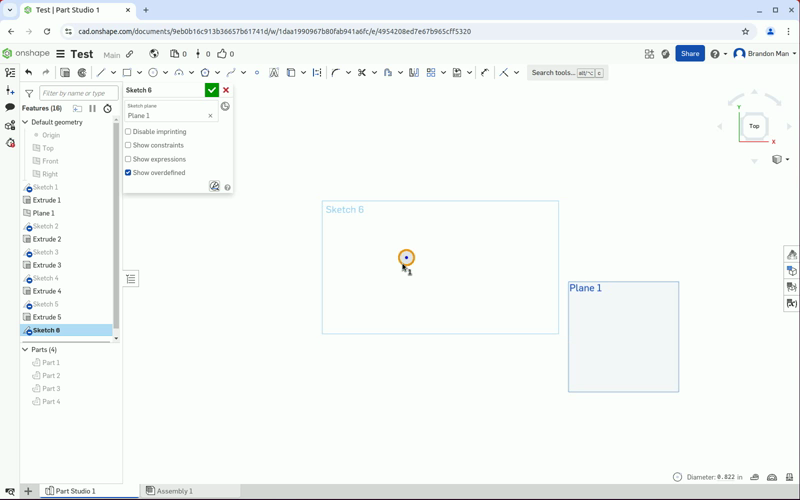
scroll(-6)
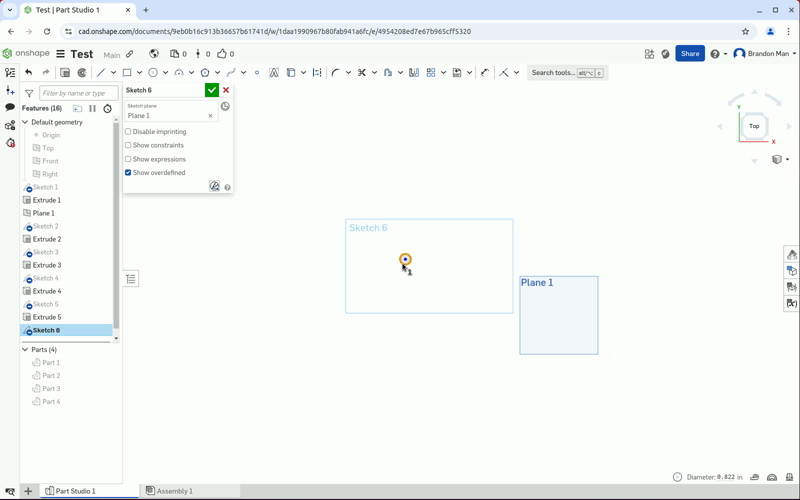
scroll(-6)
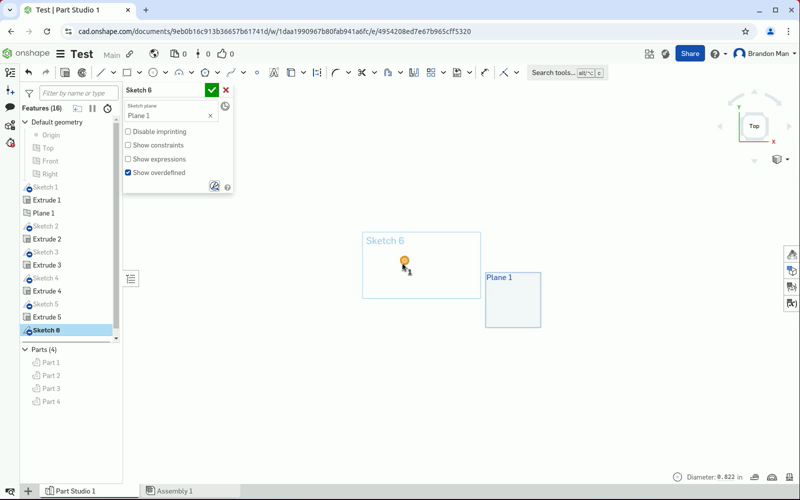
scroll(-6)
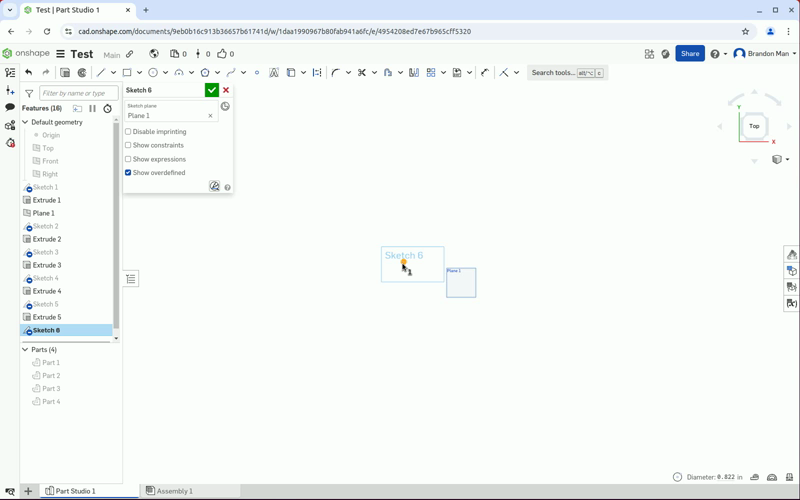
mouse_move(73, 352)
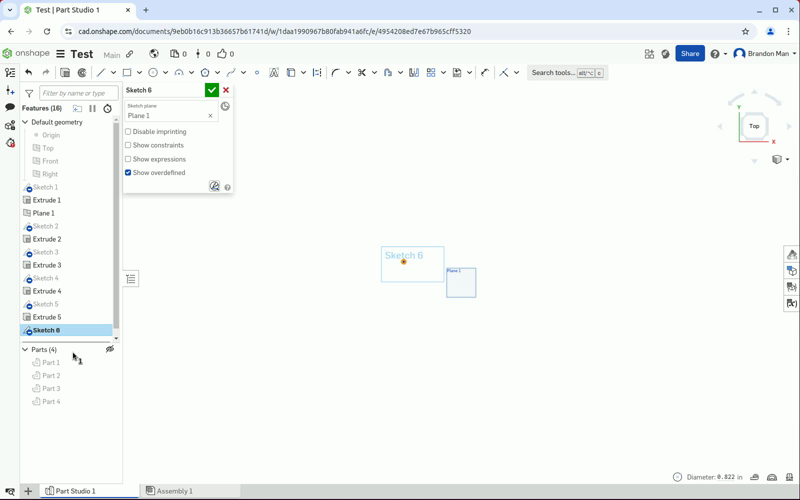
key(shift+y)
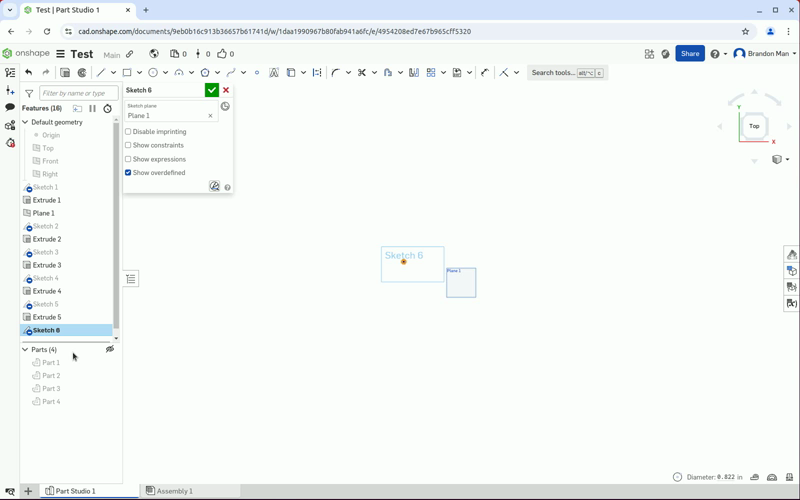
key(shift+e)
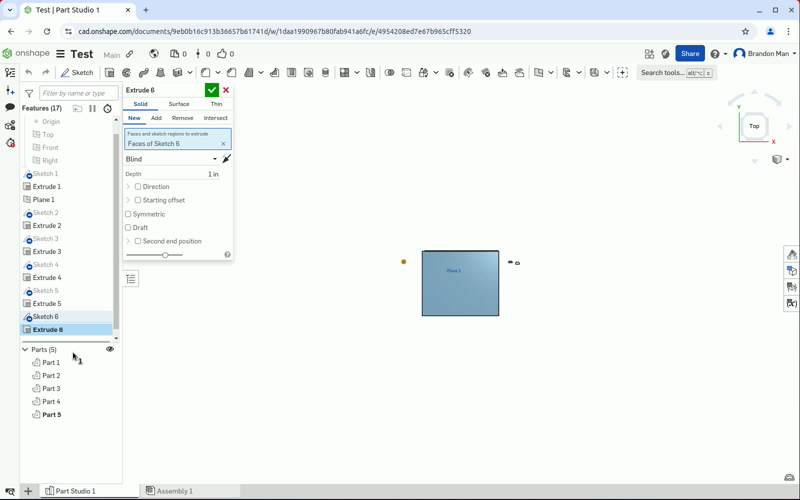
mouse_move(143, 106)
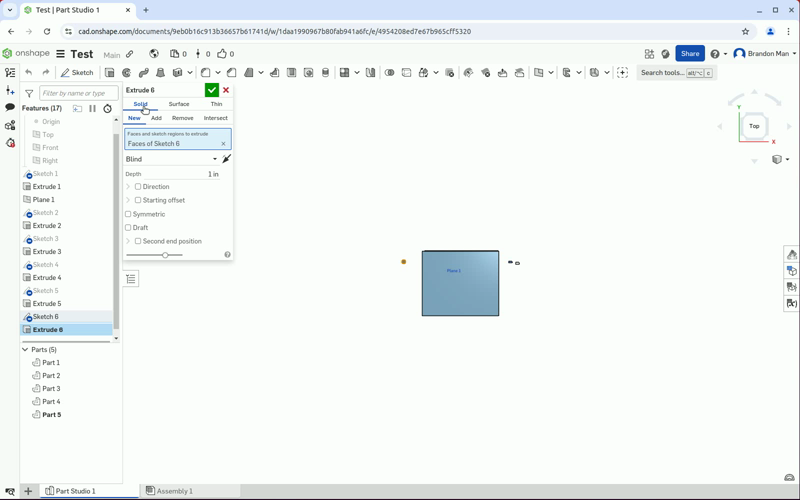
click(143, 106)
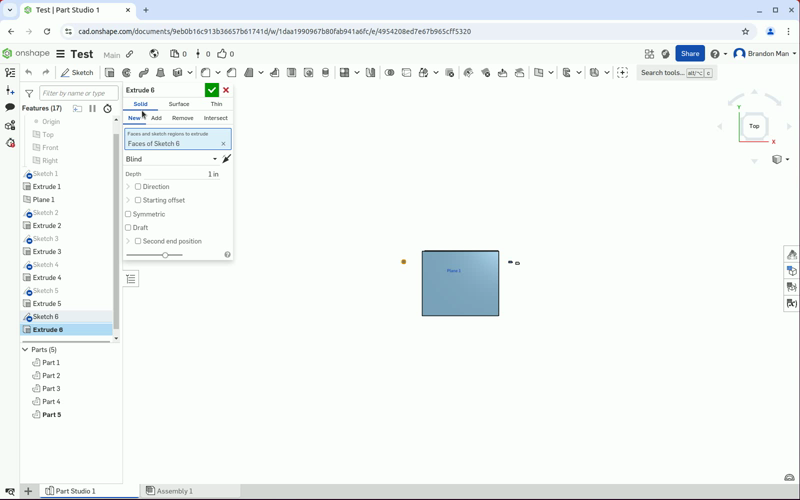
mouse_move(137, 120)
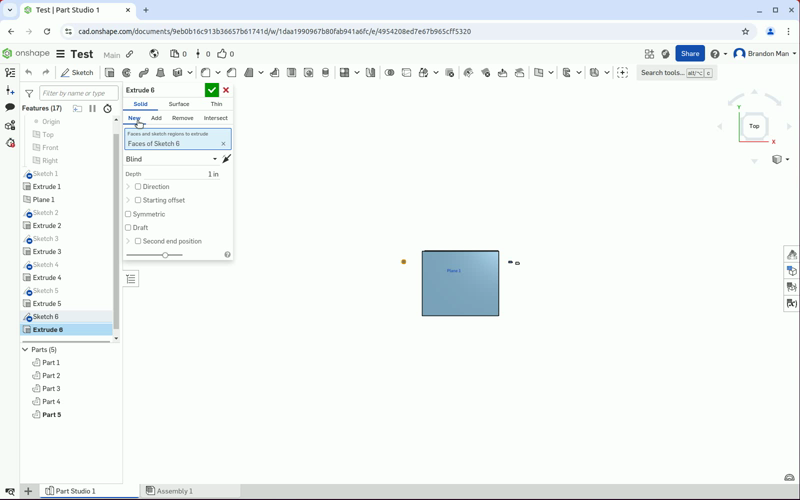
click(137, 120)
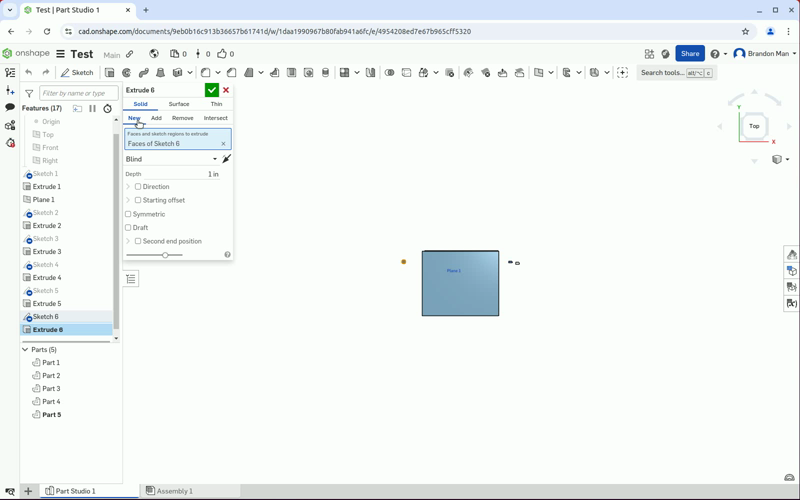
key(tab, 4)
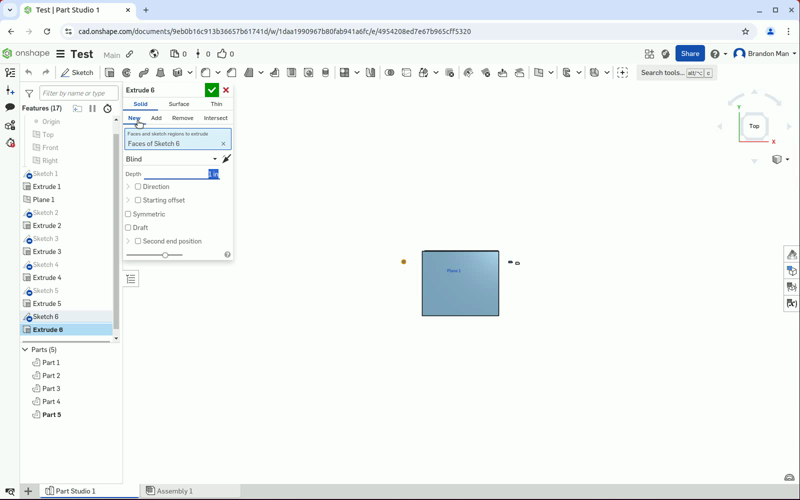
text(8.906)
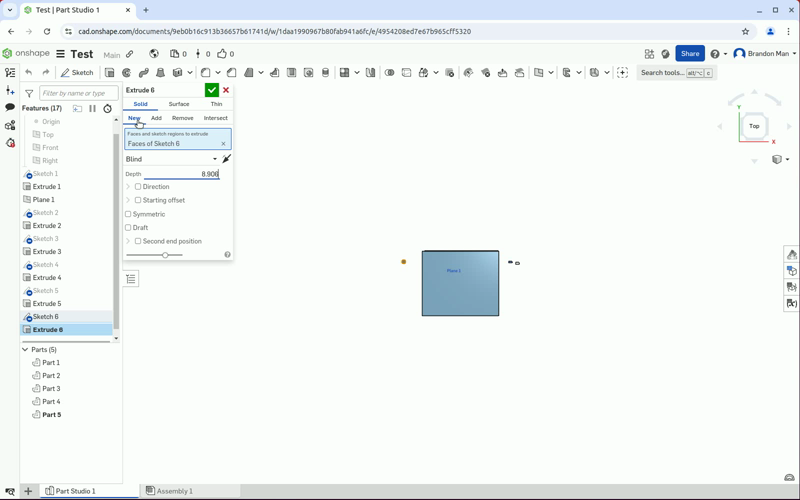
key(enter)
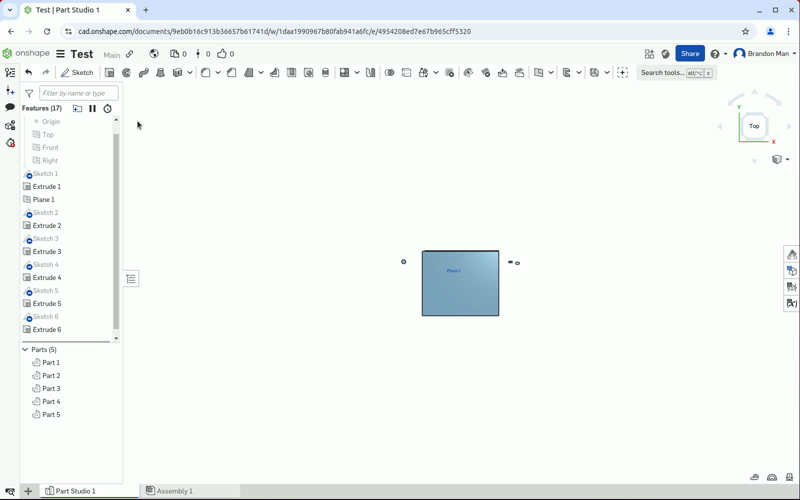
key(shift+h)
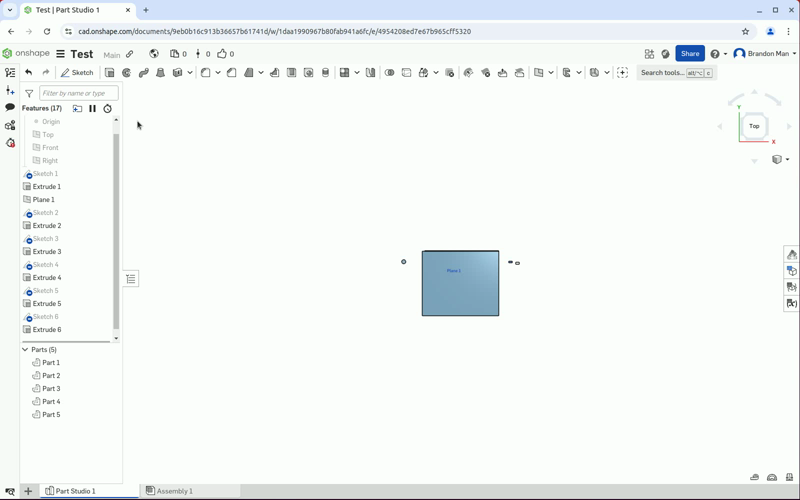
key(shift+h)
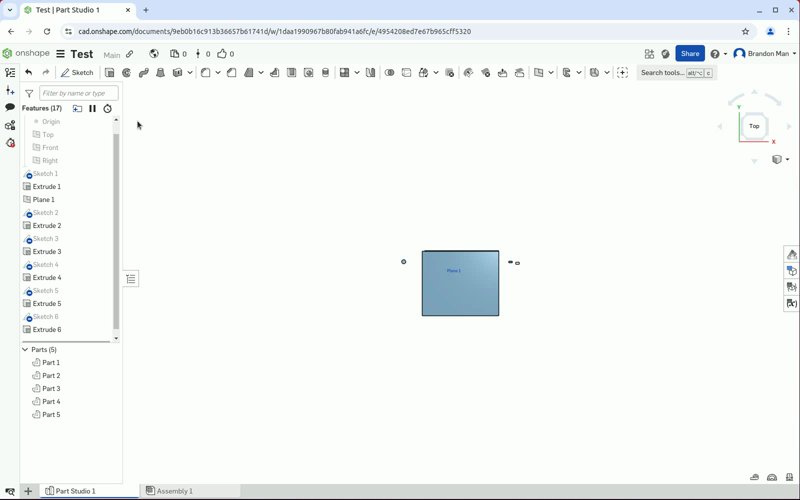
mouse_move(69, 176)
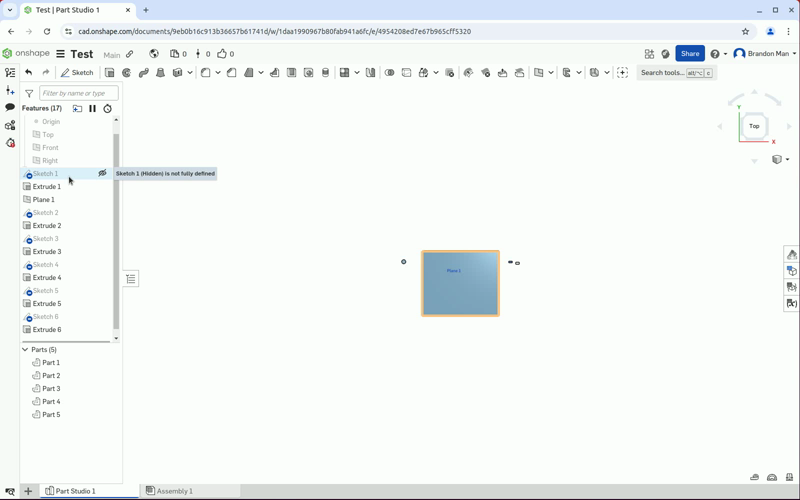
click(69, 176)
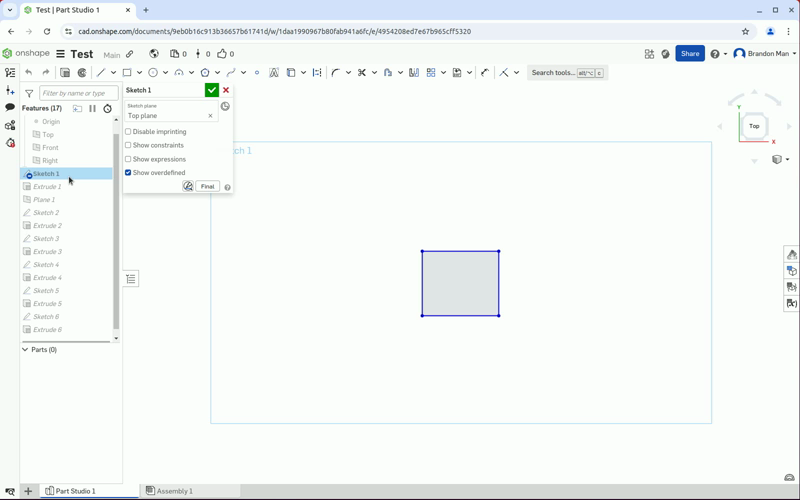
mouse_move(229, 92)
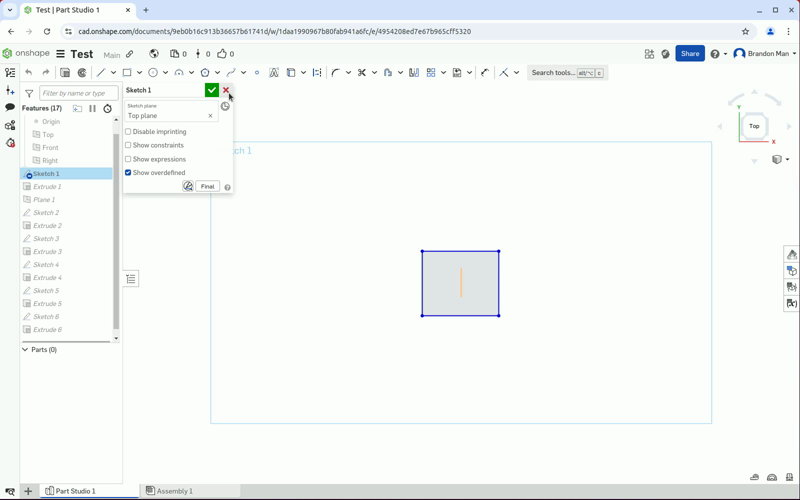
click(229, 92)
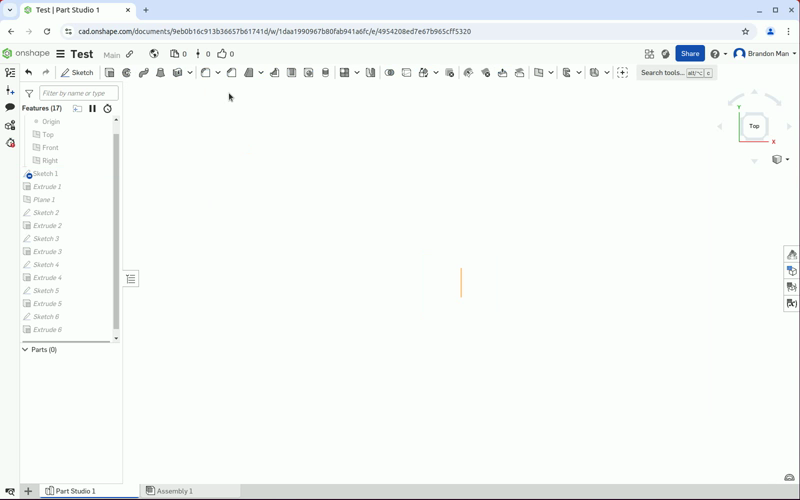
key(shift+s)
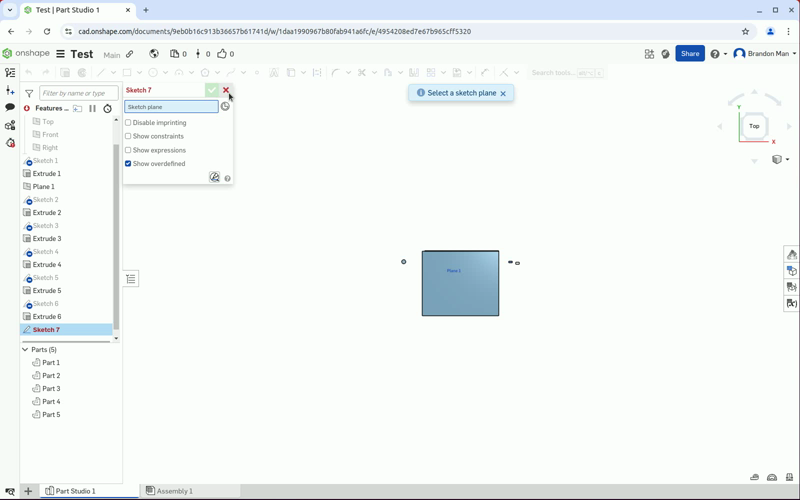
mouse_move(69, 189)
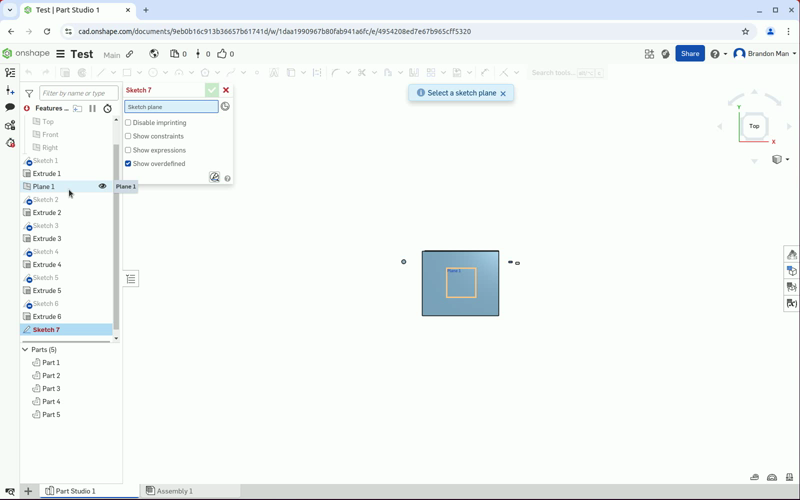
click(69, 189)
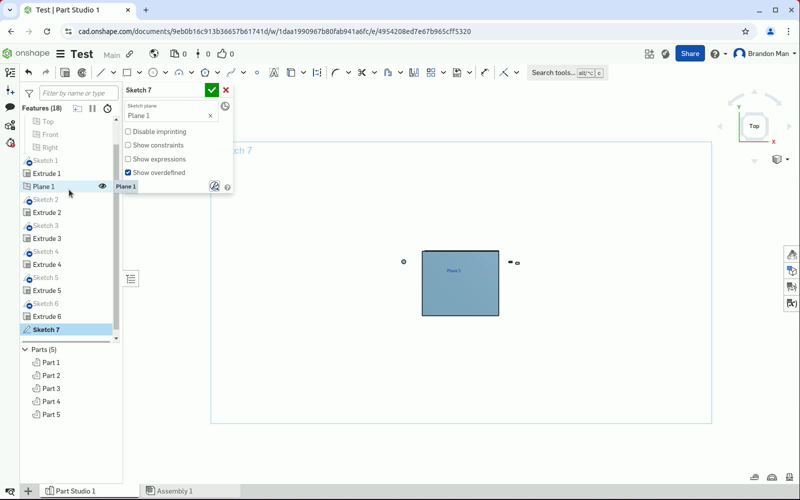
mouse_move(73, 352)
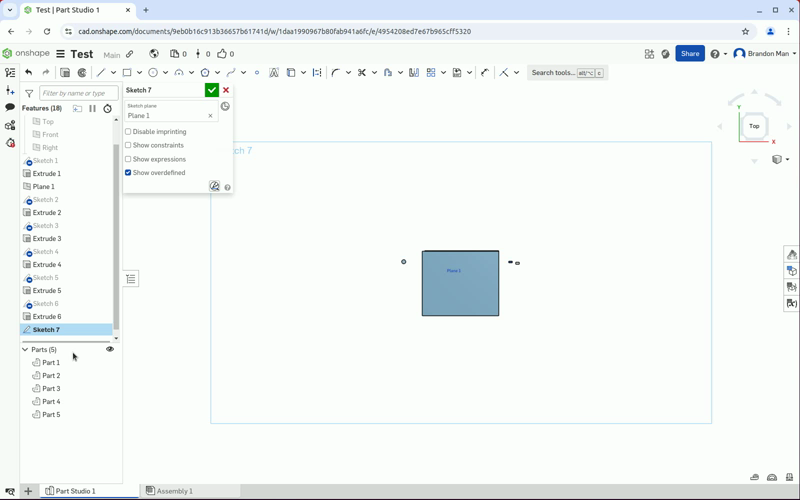
key(y)
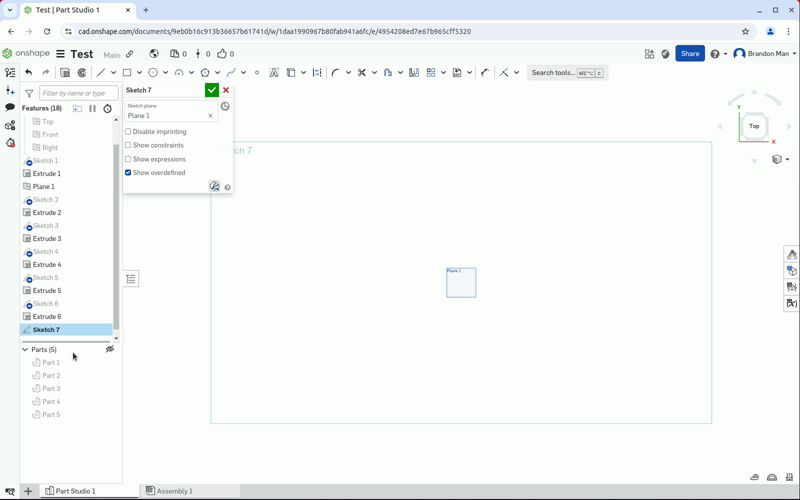
key(c)
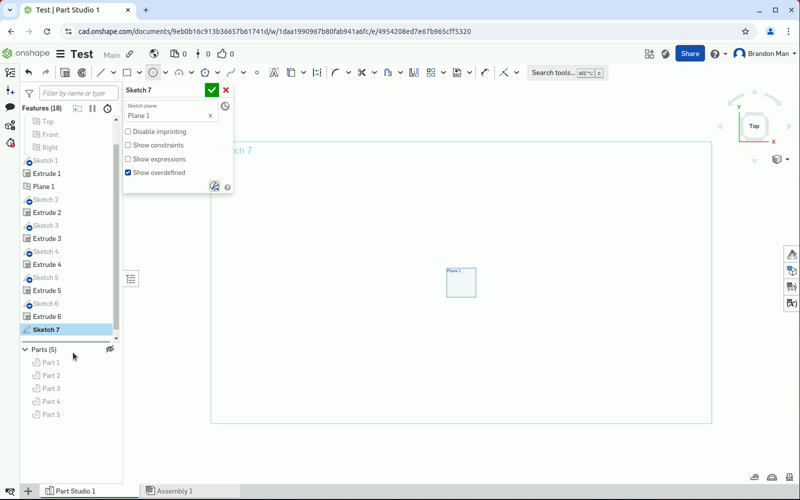
key_down(shift)
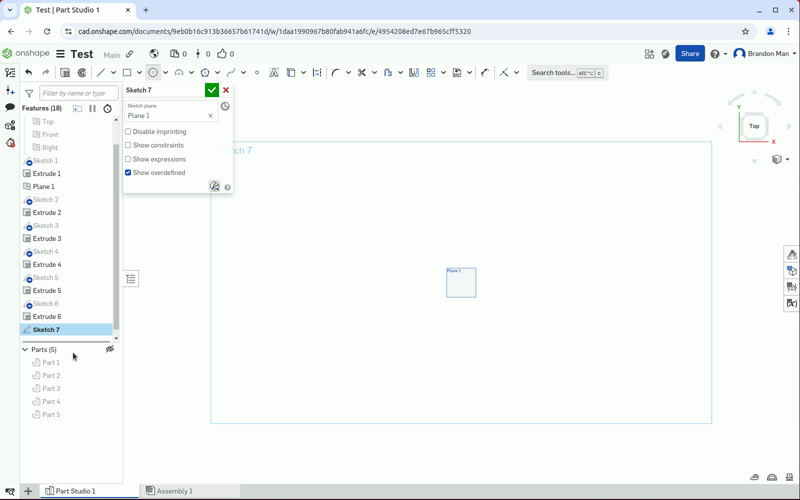
mouse_move(412, 261)
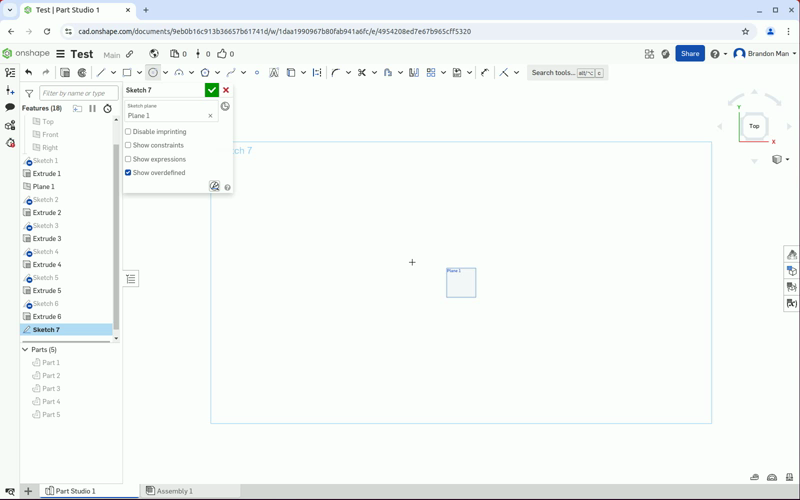
click(412, 261)
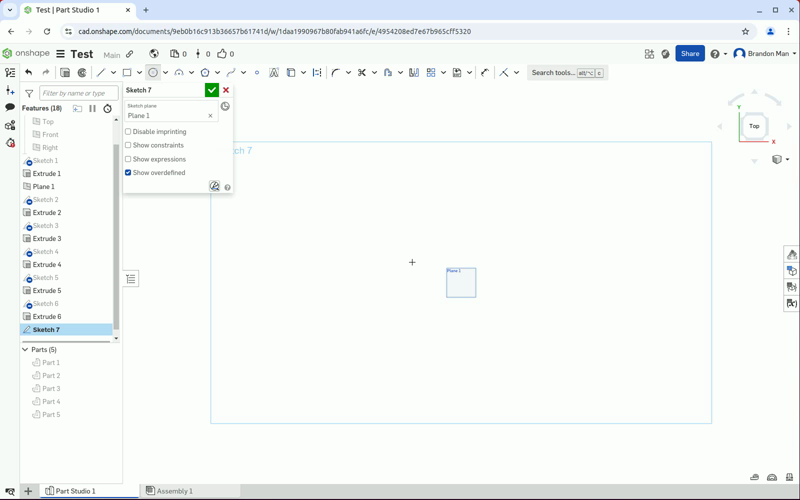
key_up(shift)
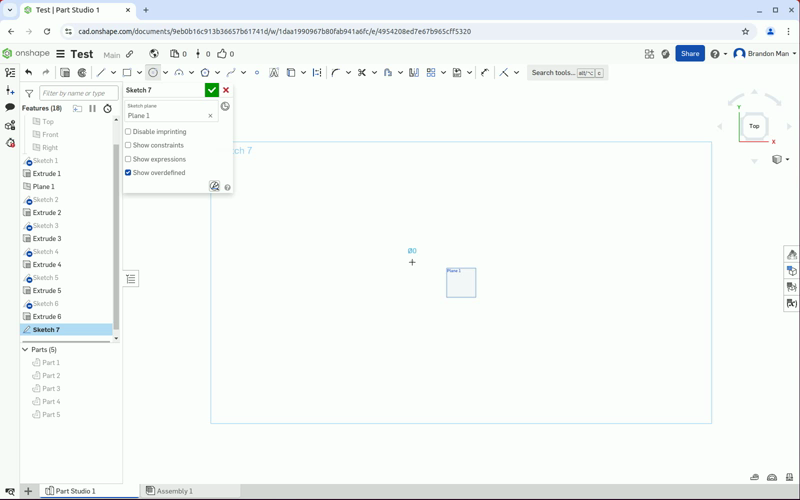
mouse_move(413, 261)
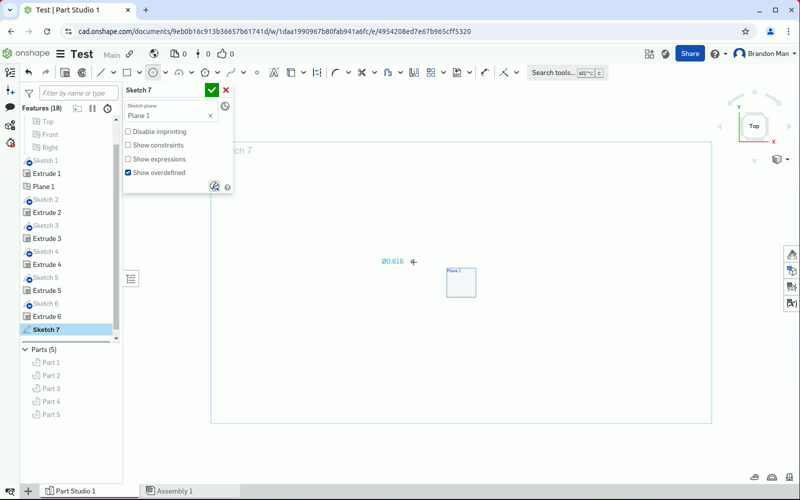
scroll(6)
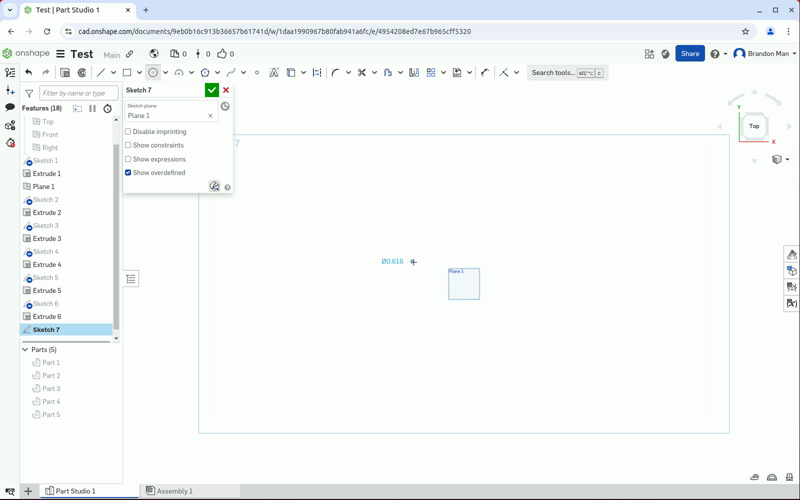
scroll(6)
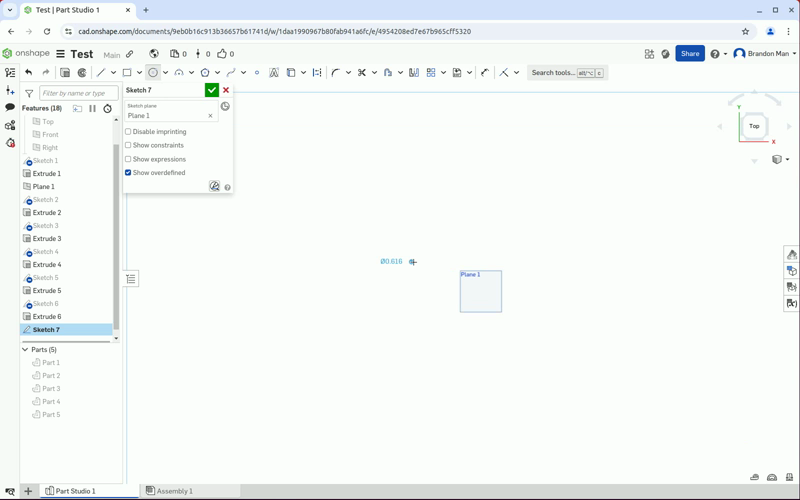
scroll(6)
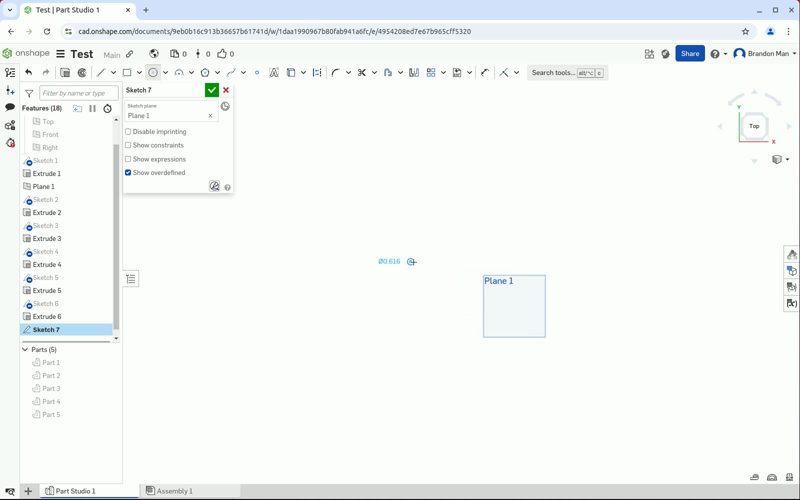
scroll(6)
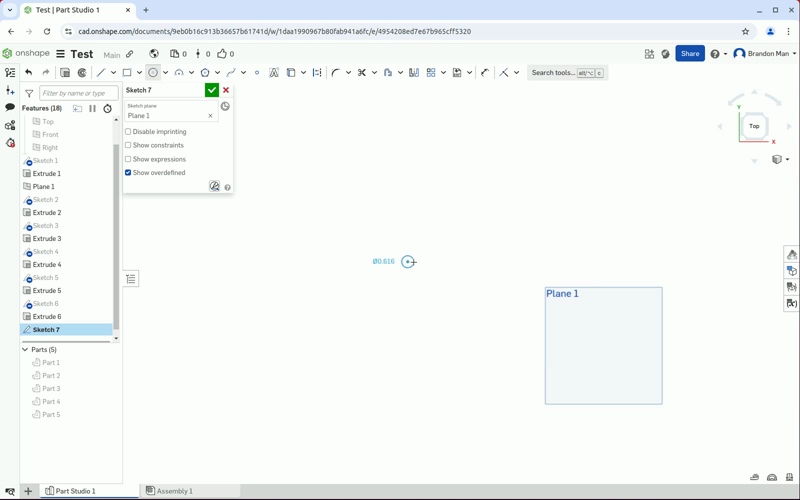
scroll(6)
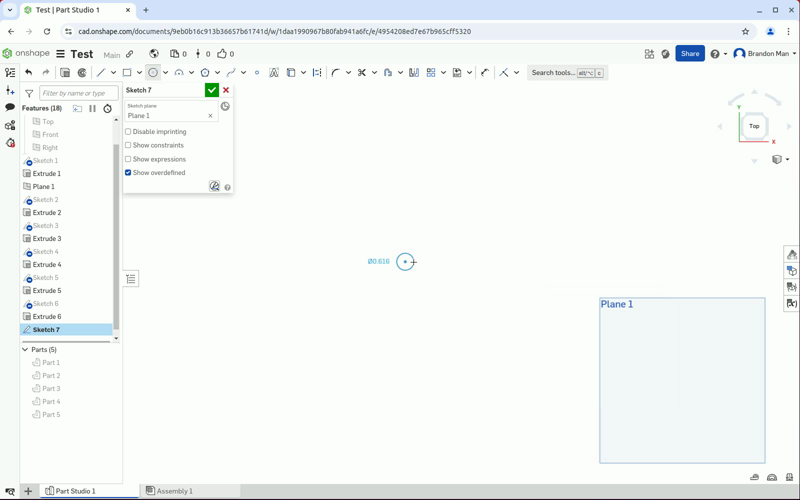
scroll(6)
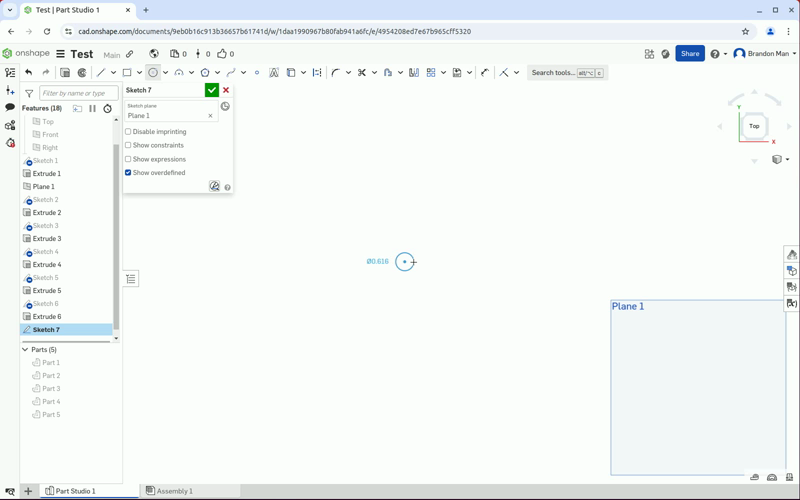
scroll(6)
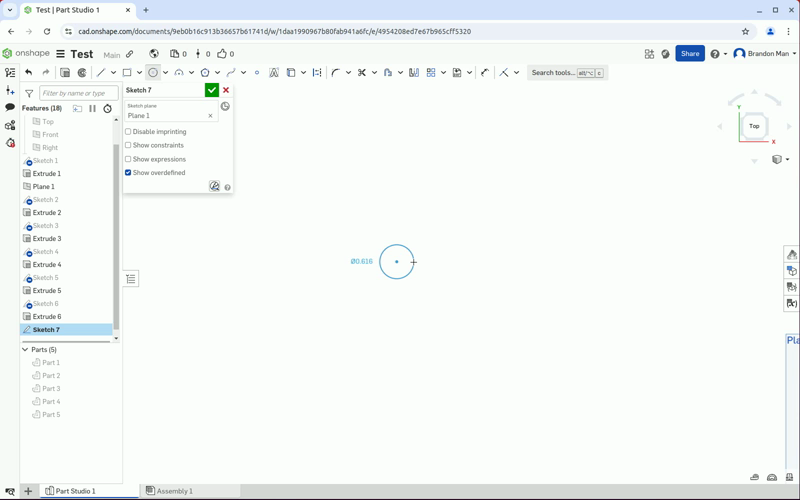
click(413, 261)
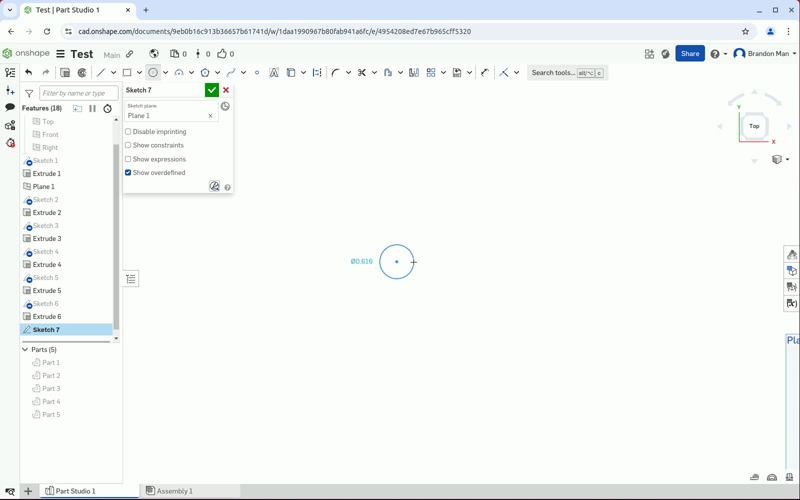
scroll(-6)
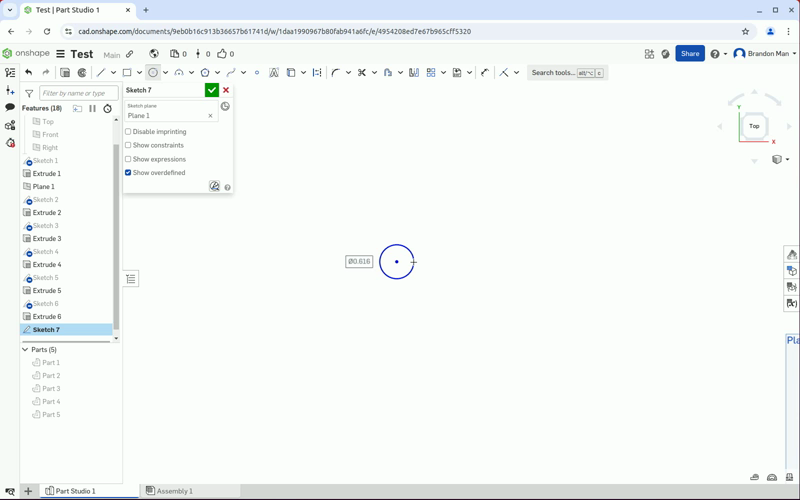
scroll(-6)
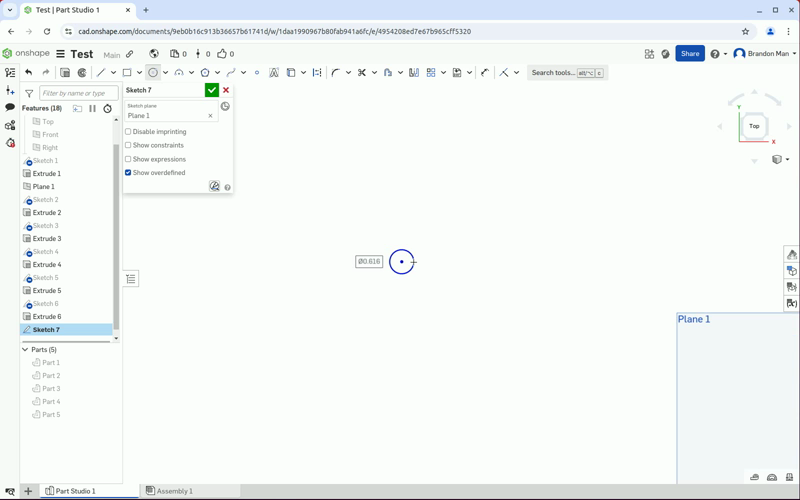
scroll(-6)
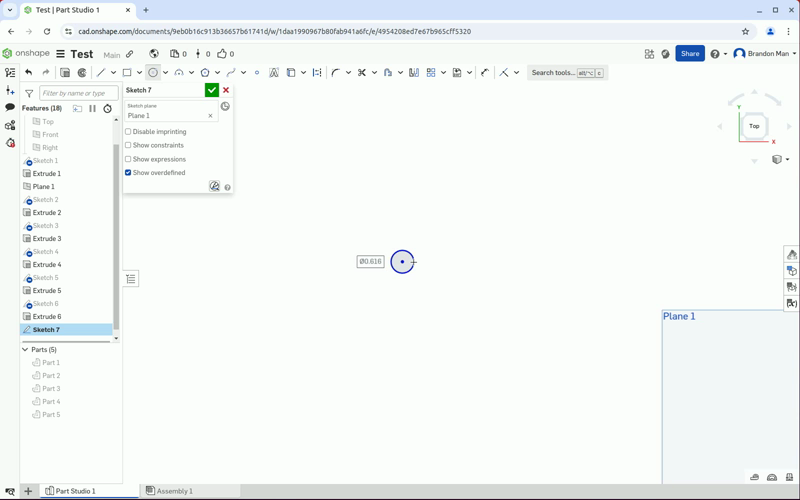
scroll(-6)
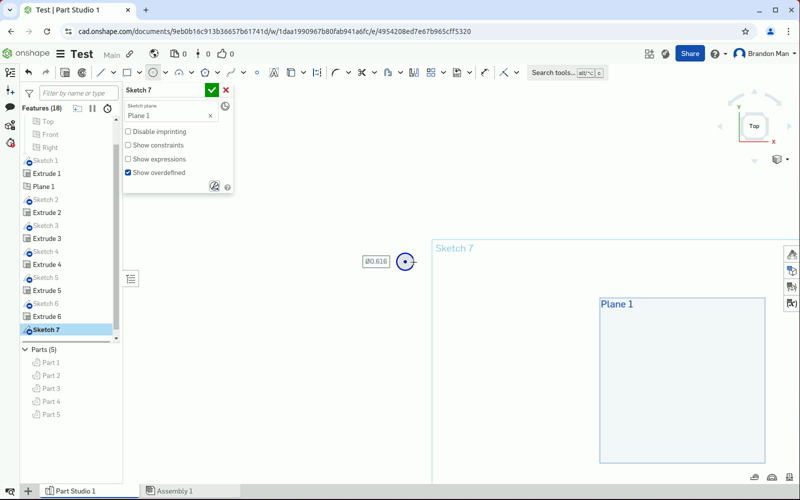
scroll(-6)
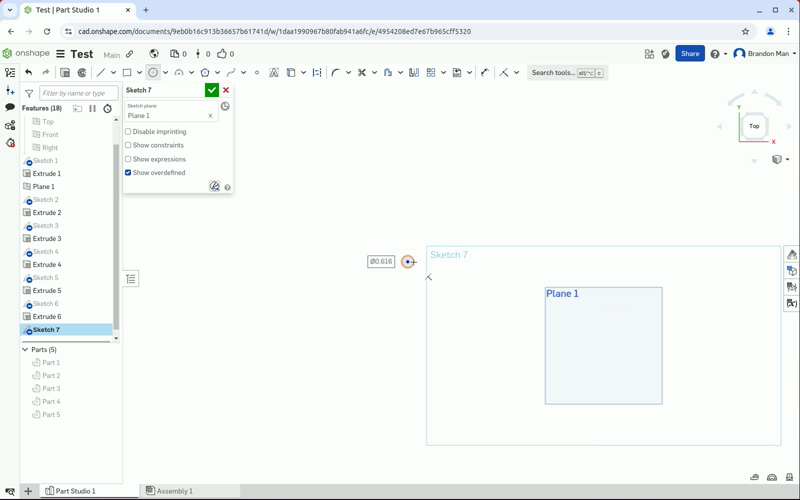
scroll(-6)
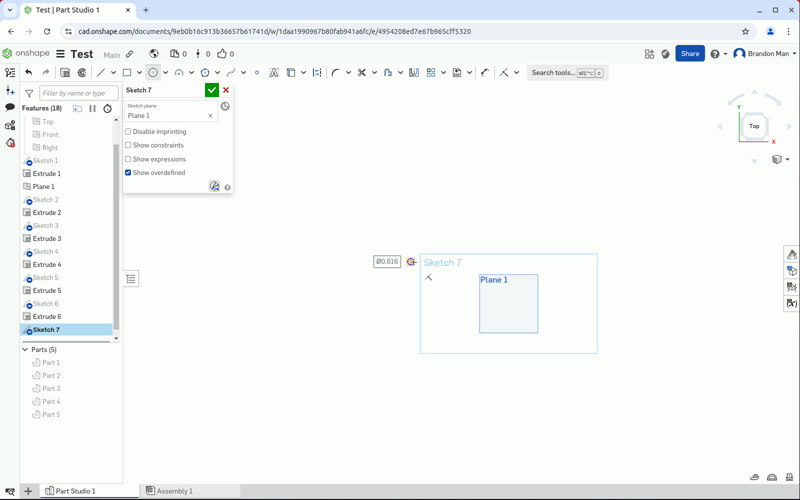
scroll(-6)
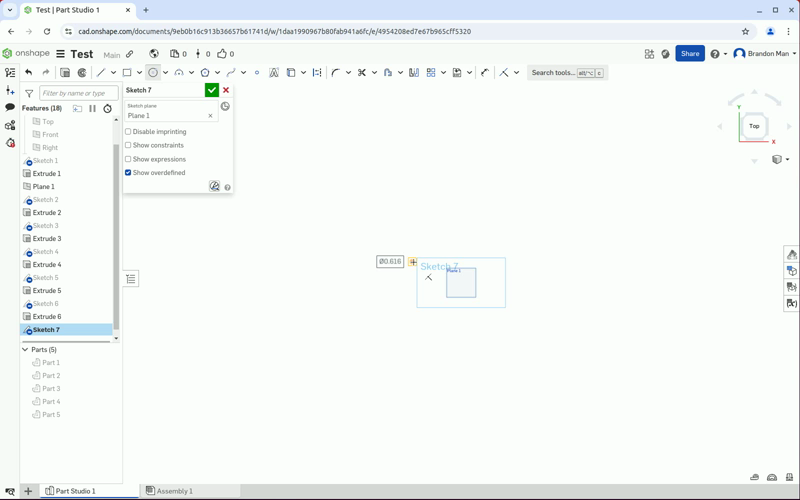
key(esc)
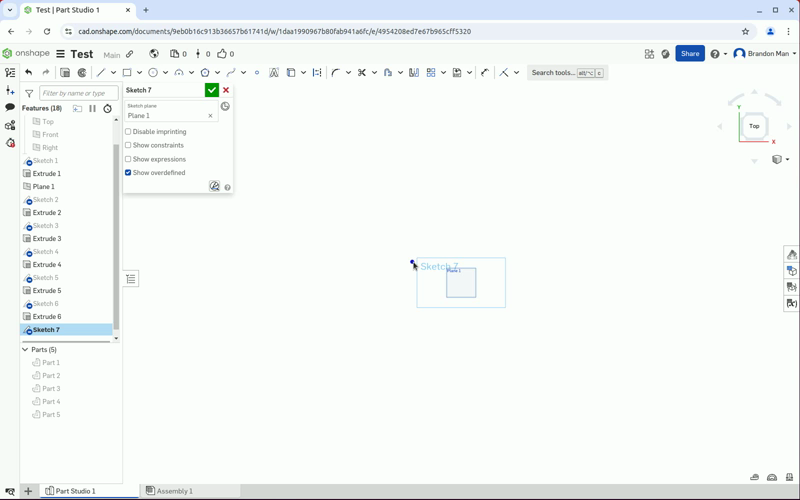
mouse_move(413, 261)
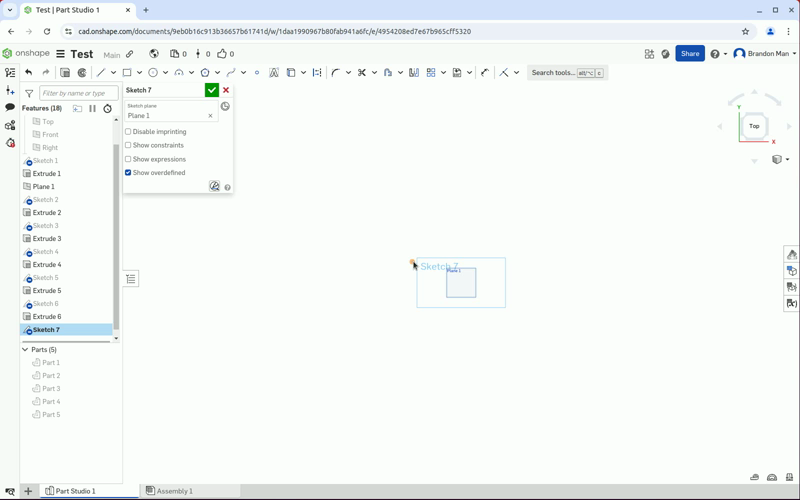
scroll(6)
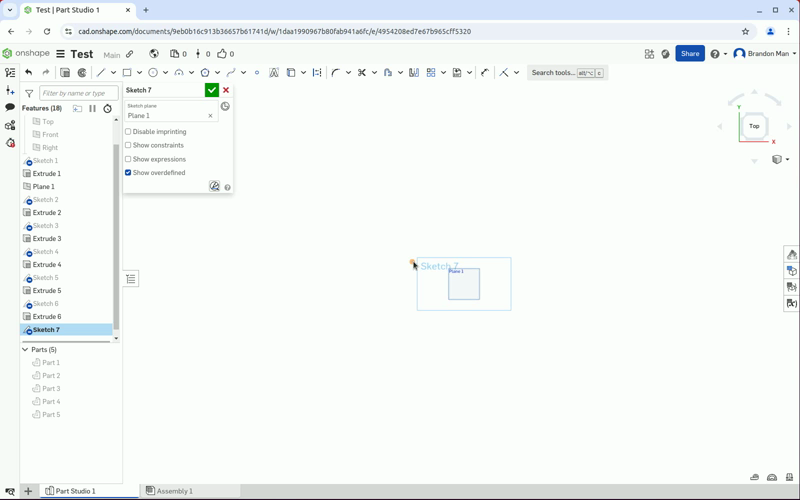
scroll(6)
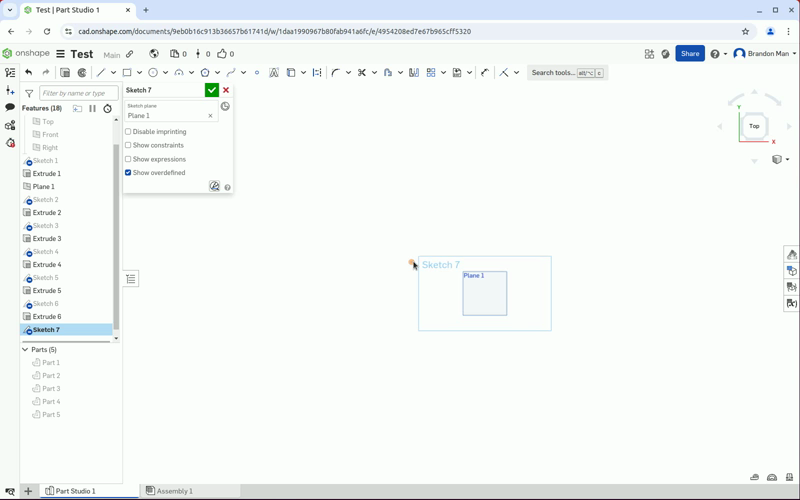
scroll(6)
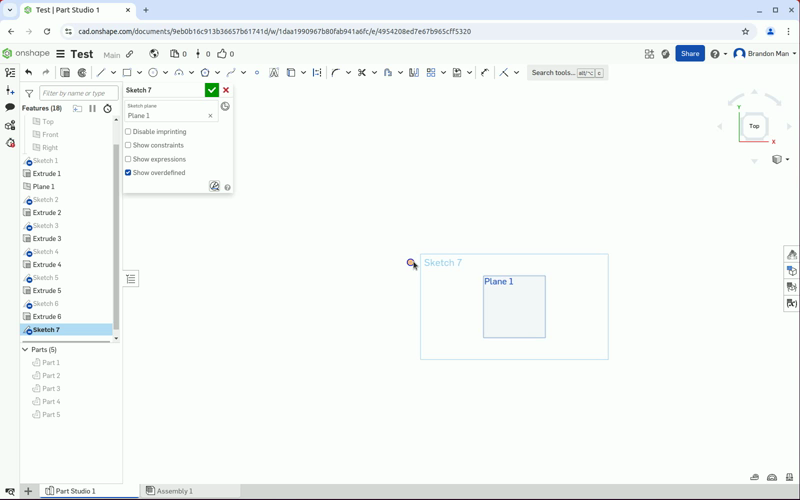
scroll(6)
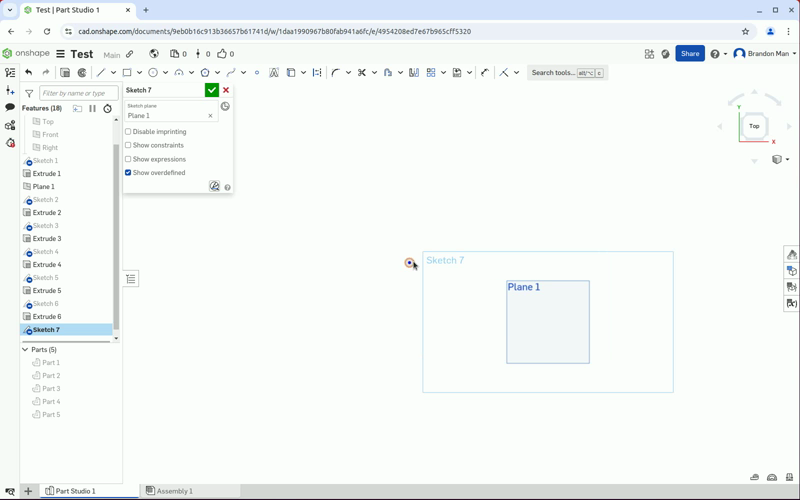
scroll(6)
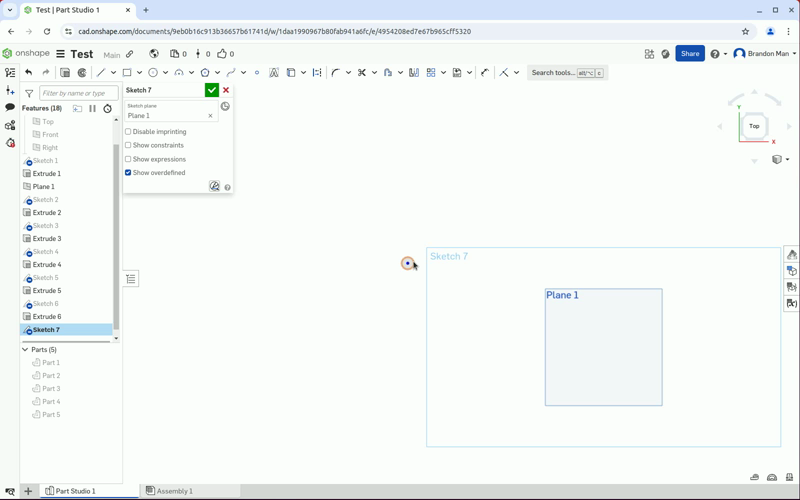
scroll(6)
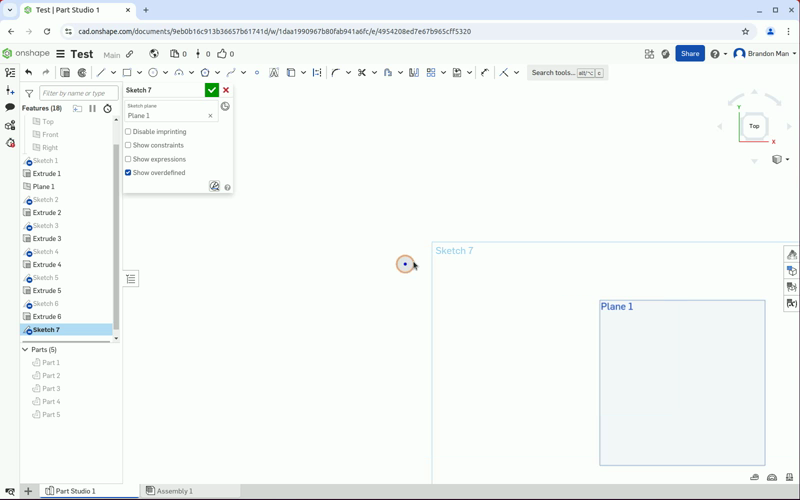
scroll(6)
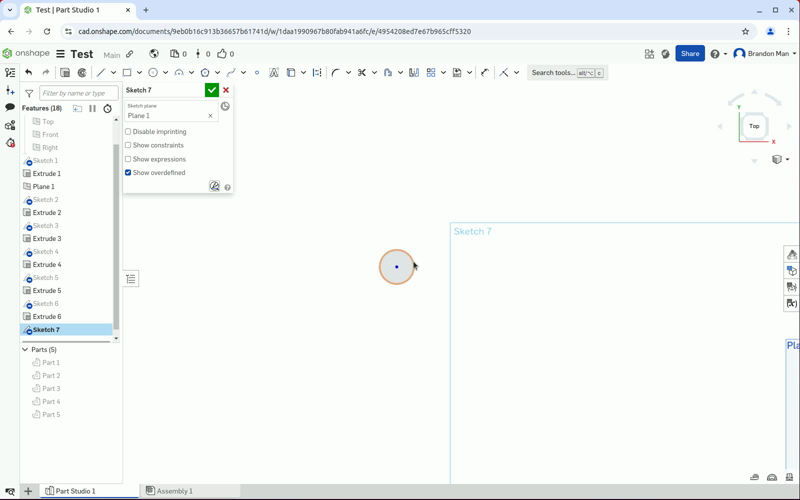
click(413, 261)
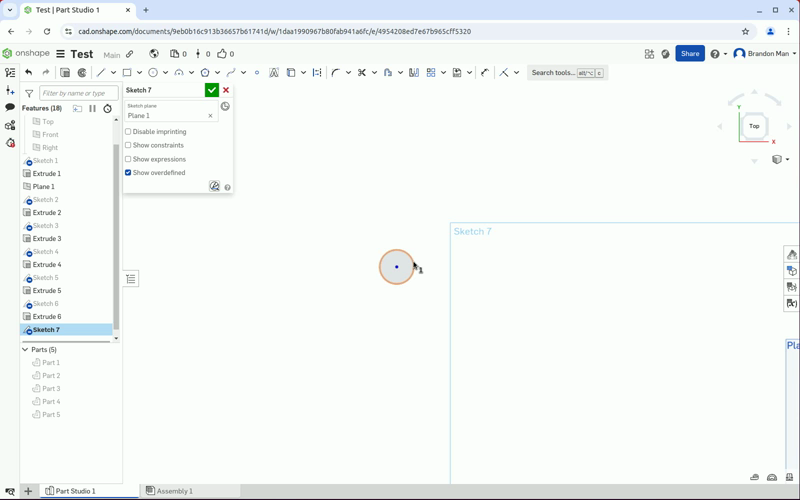
scroll(-6)
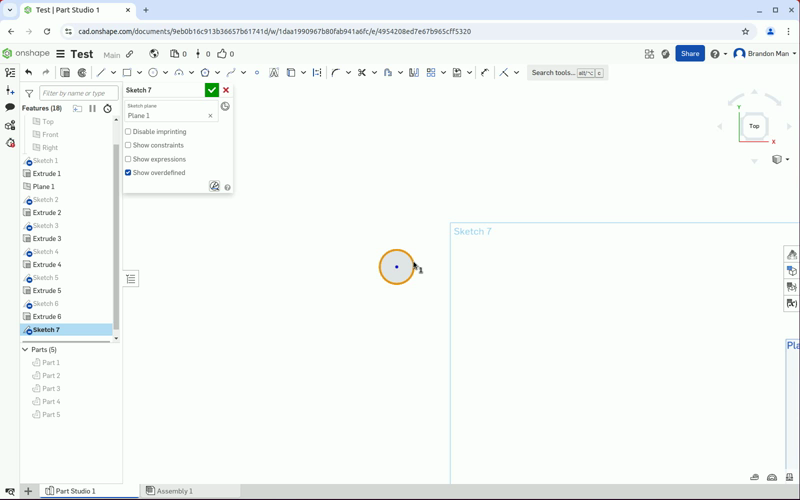
scroll(-6)
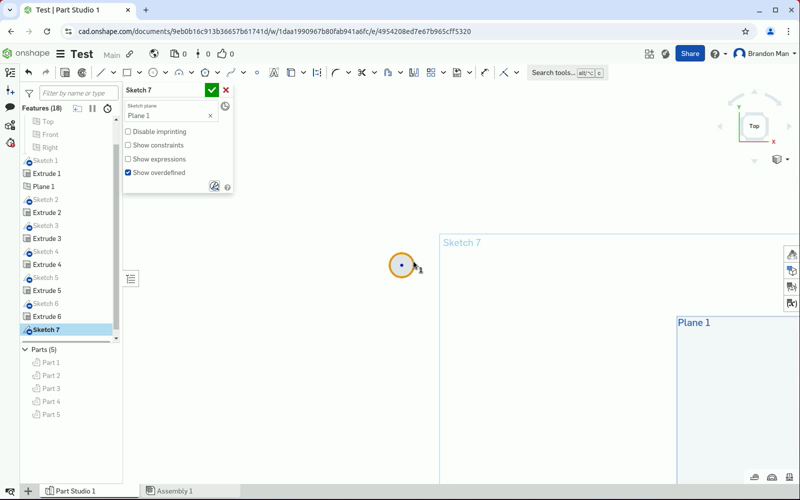
scroll(-6)
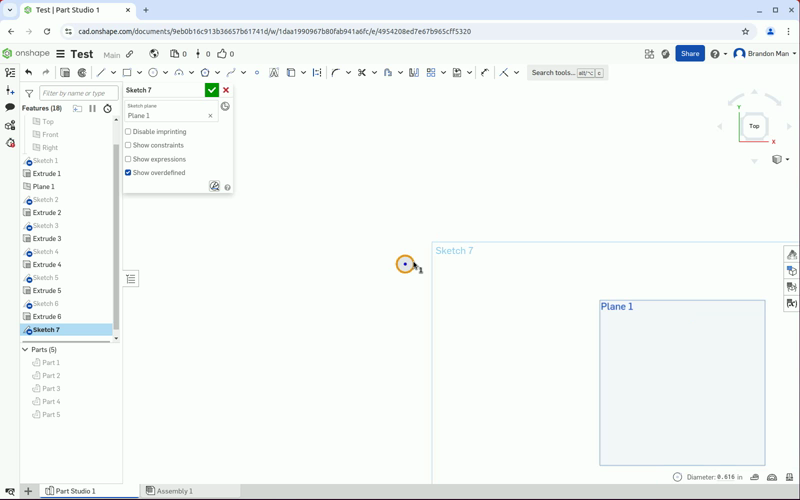
scroll(-6)
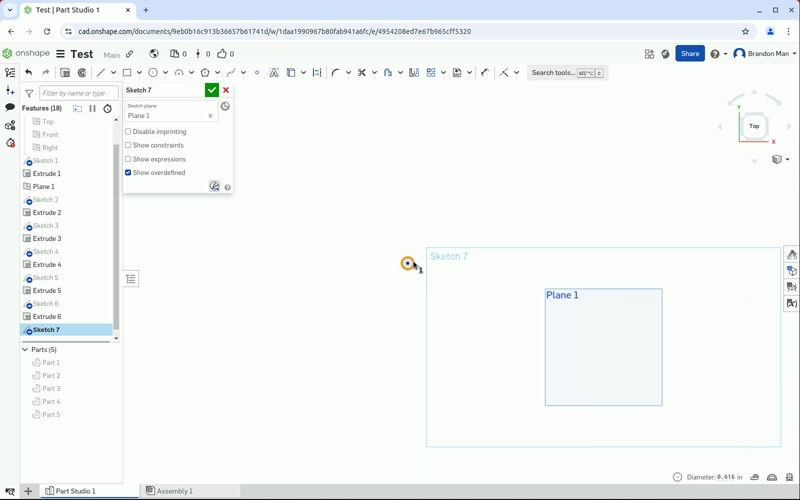
scroll(-6)
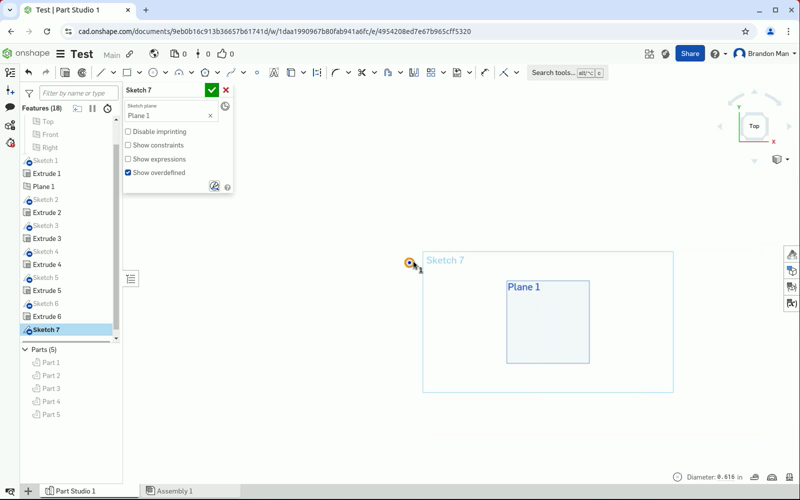
scroll(-6)
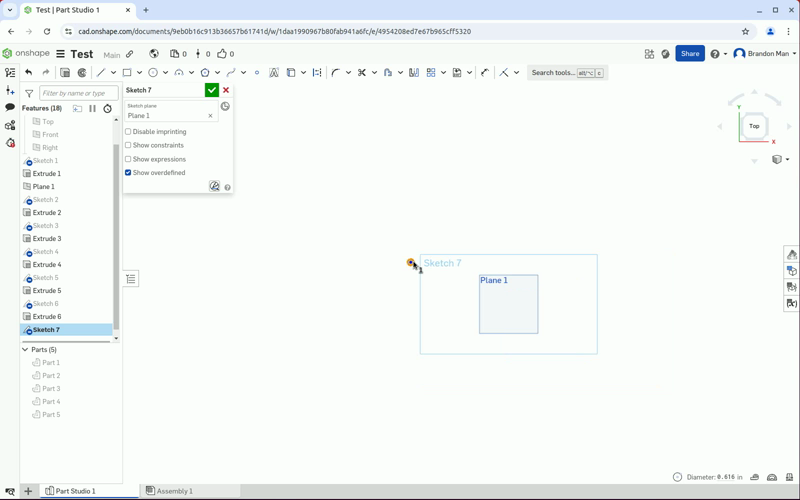
scroll(-6)
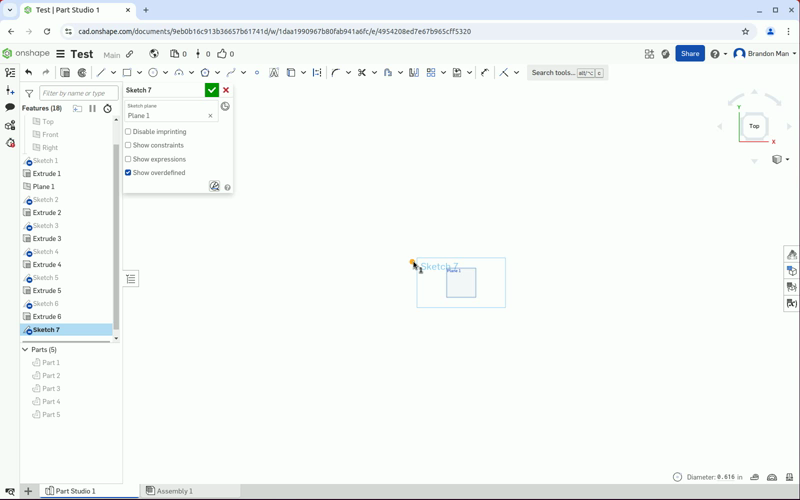
mouse_move(73, 352)
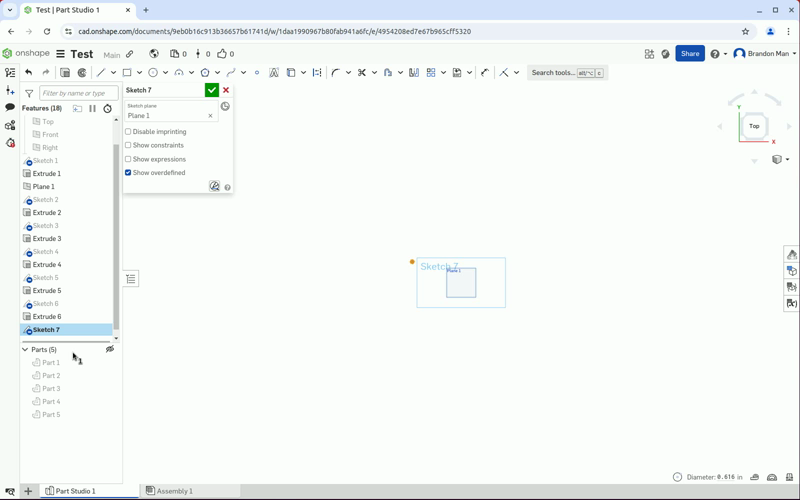
key(shift+y)
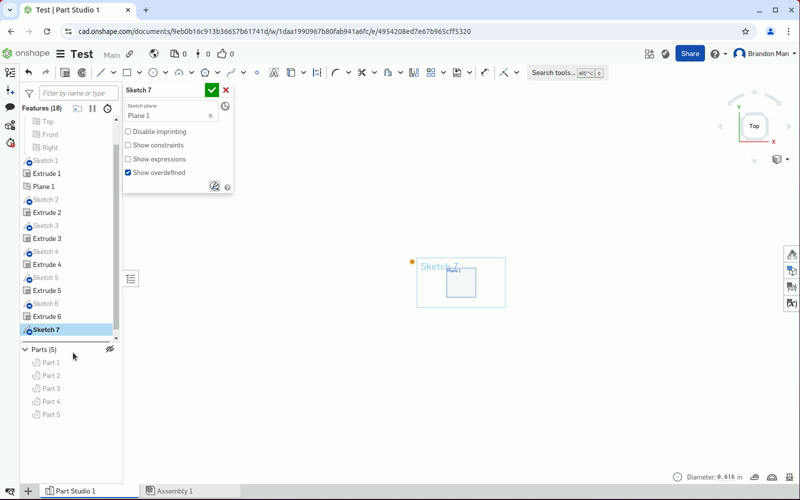
key(shift+e)
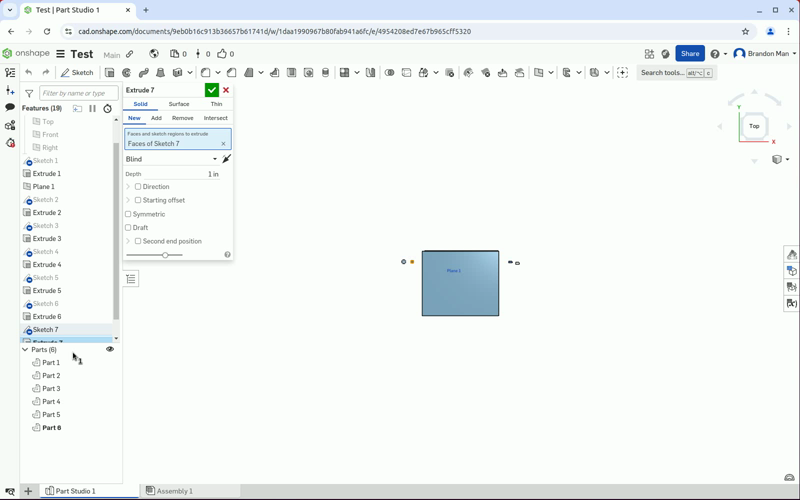
mouse_move(143, 106)
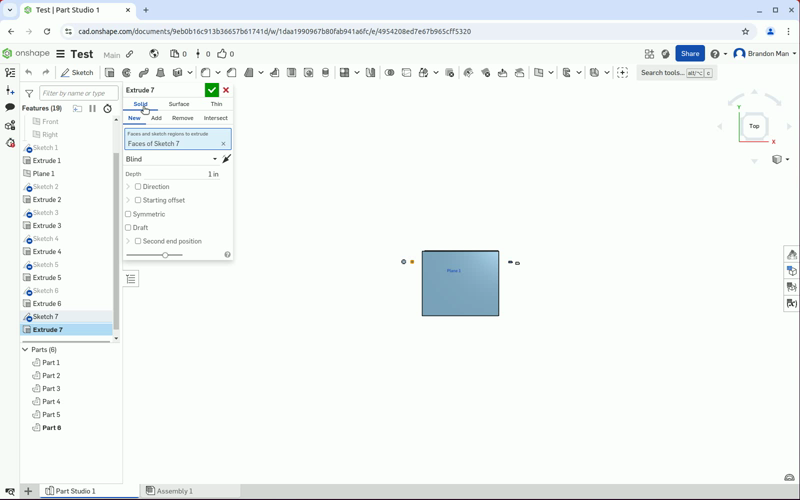
click(143, 106)
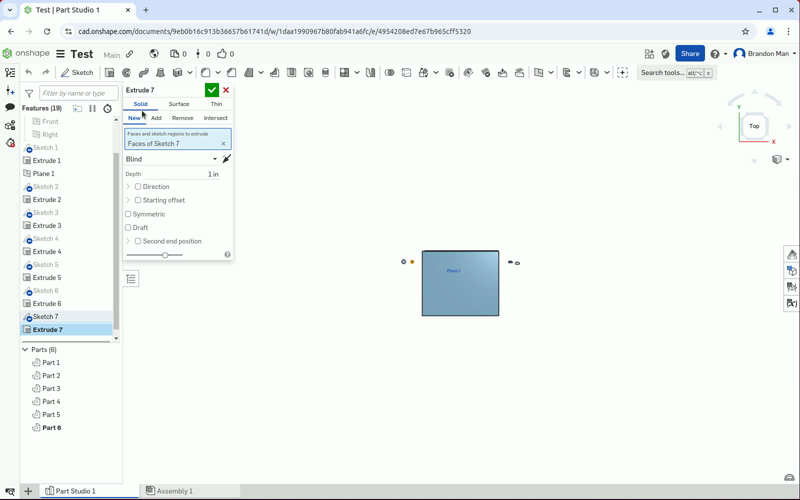
mouse_move(137, 120)
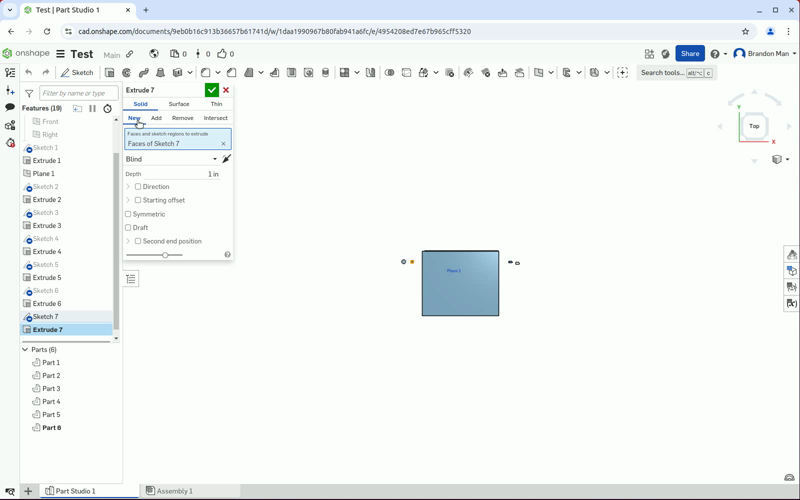
click(137, 120)
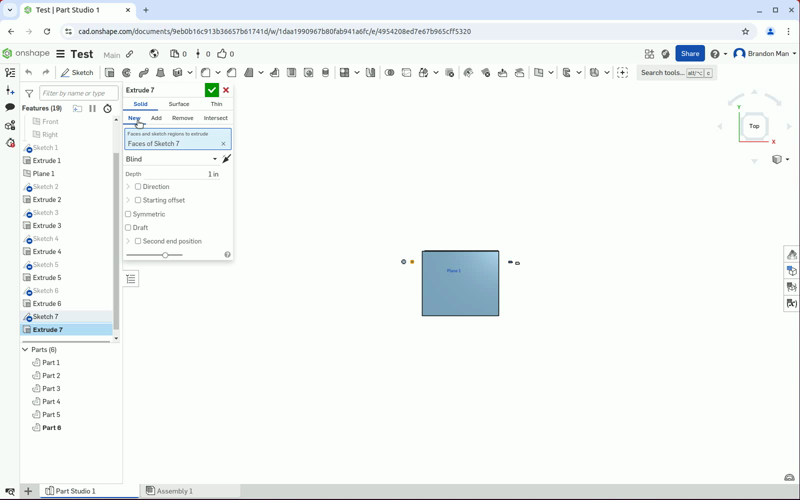
key(tab, 4)
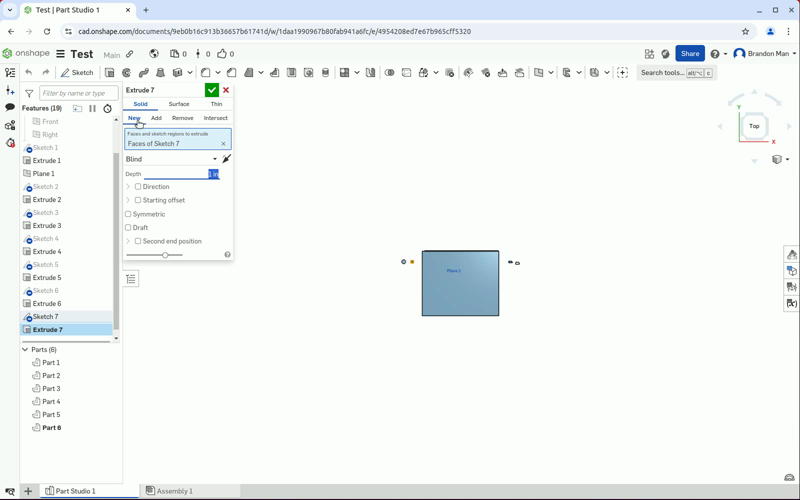
text(8.906)
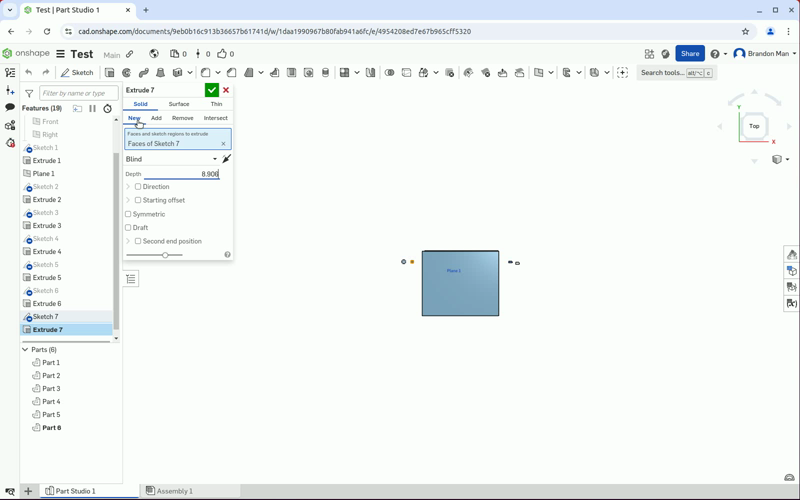
key(enter)
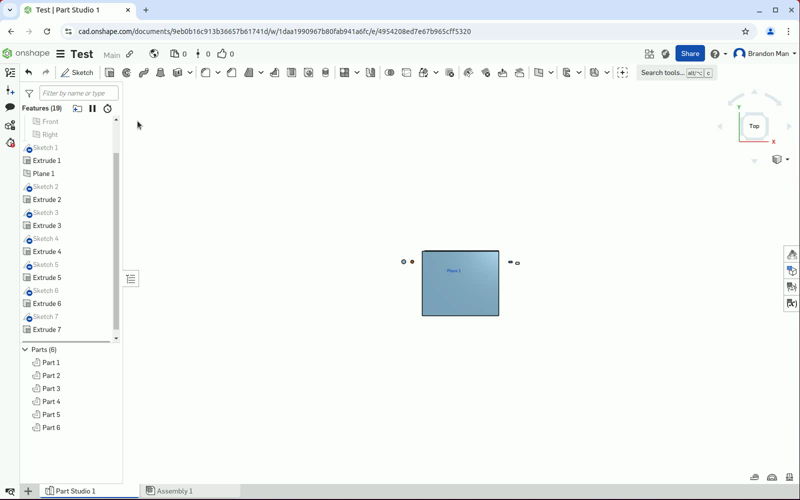
key(shift+h)
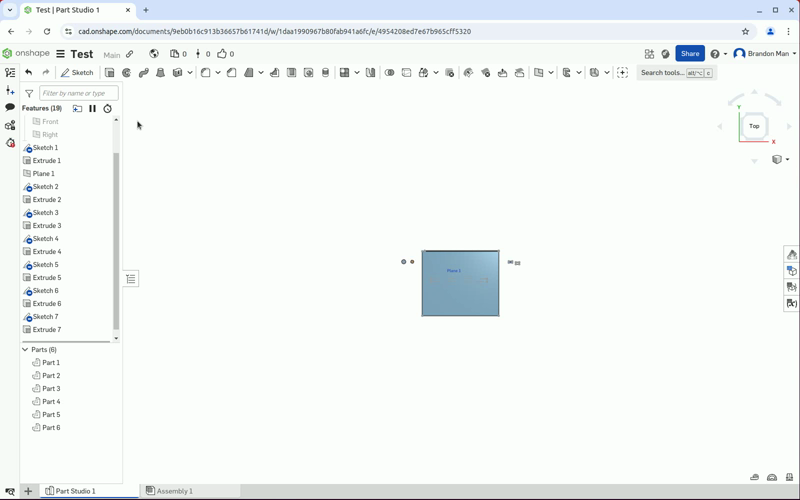
key(shift+h)
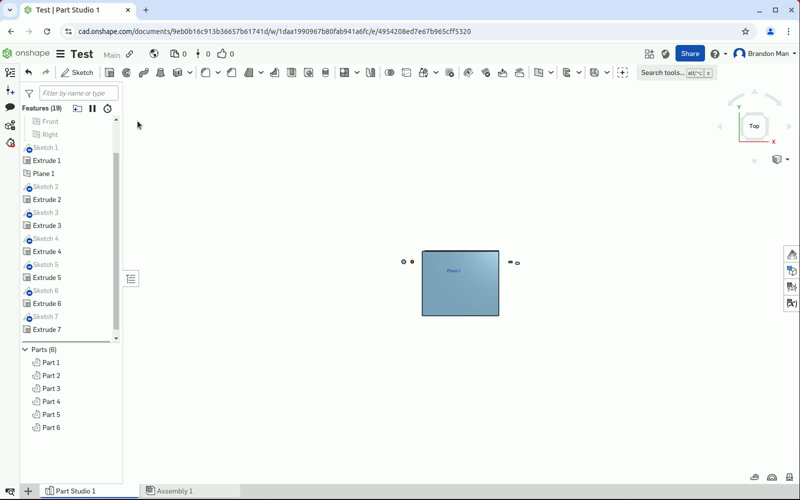
mouse_move(69, 150)
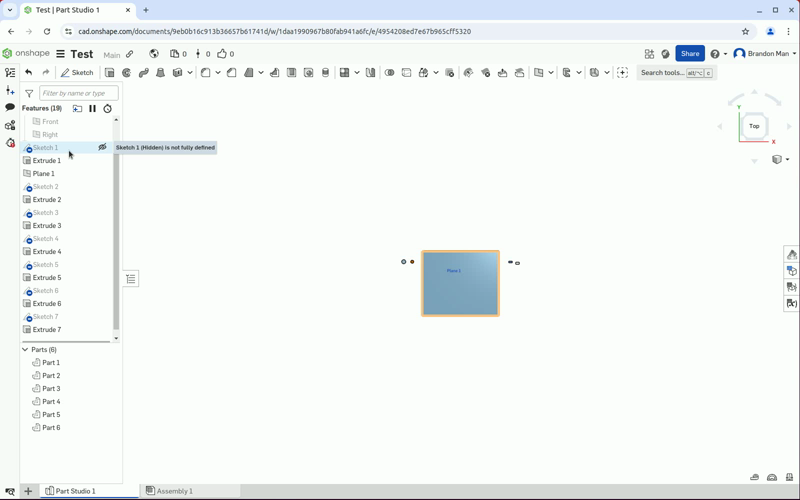
click(69, 150)
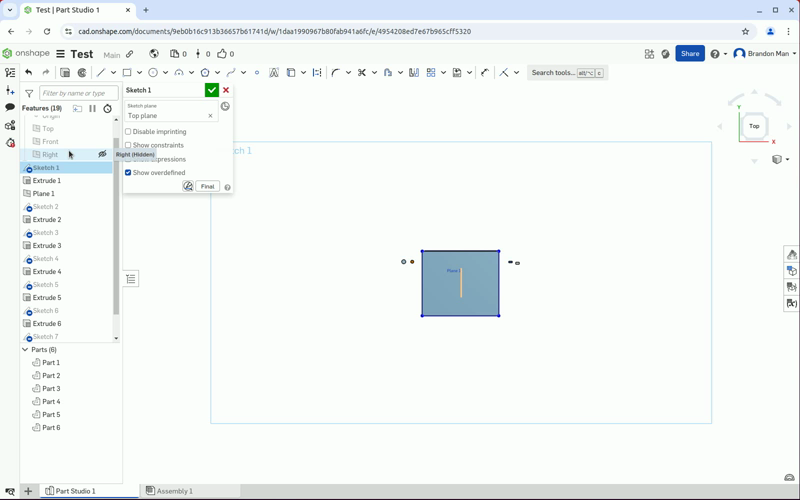
mouse_move(229, 92)
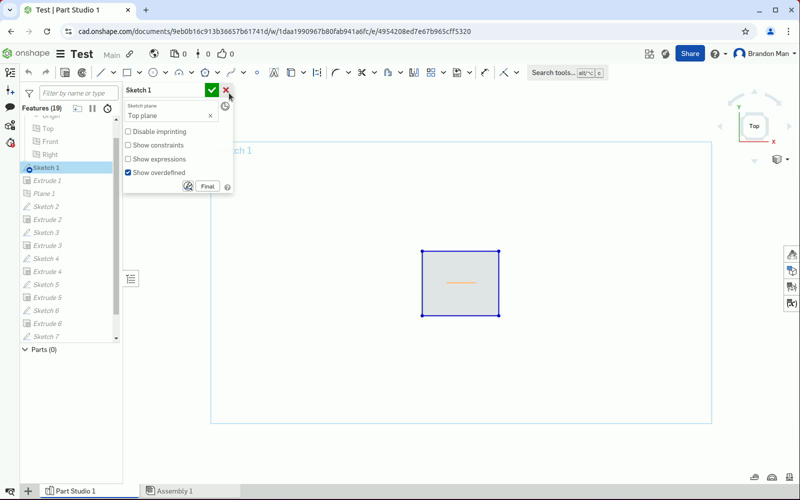
click(229, 92)
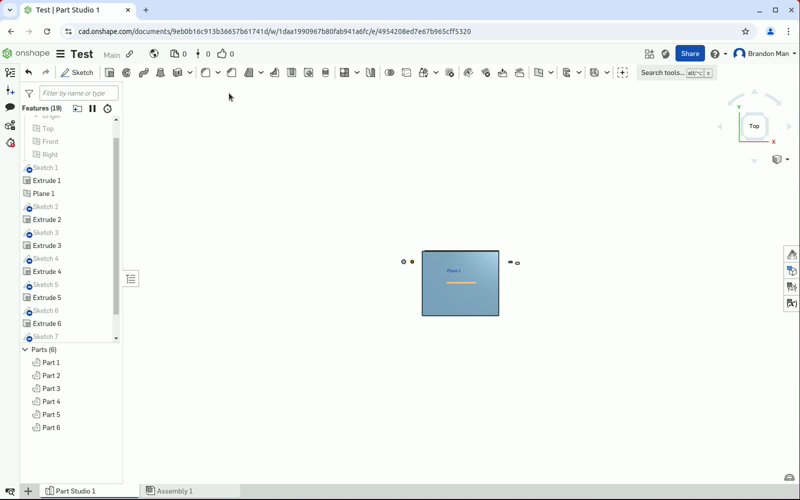
mouse_move(73, 352)
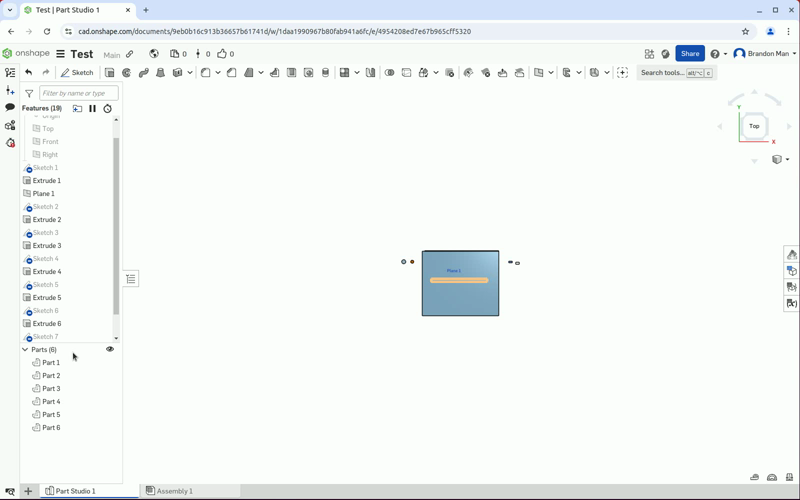
key(y)
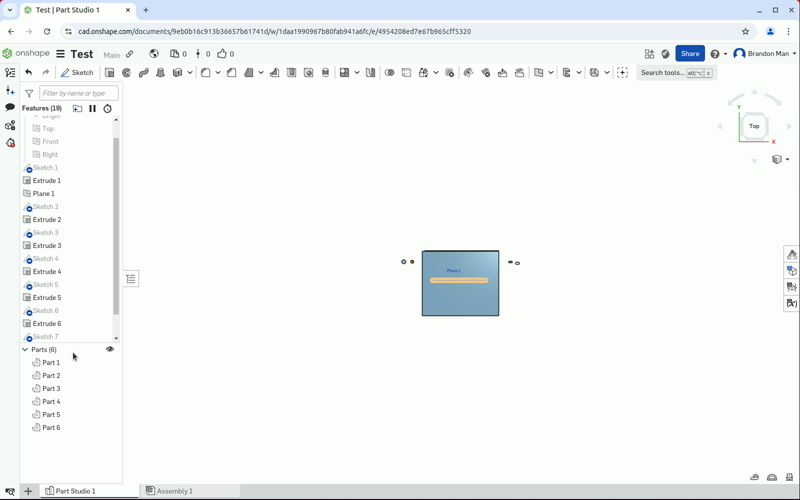
key(shift+p)
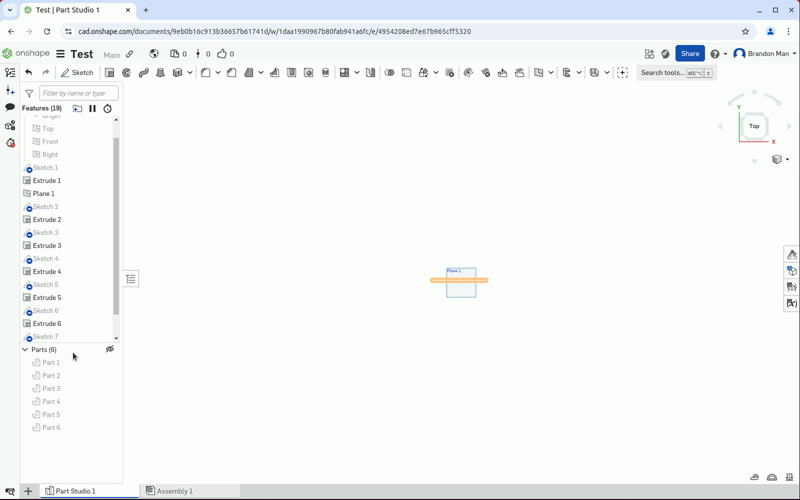
key(space)
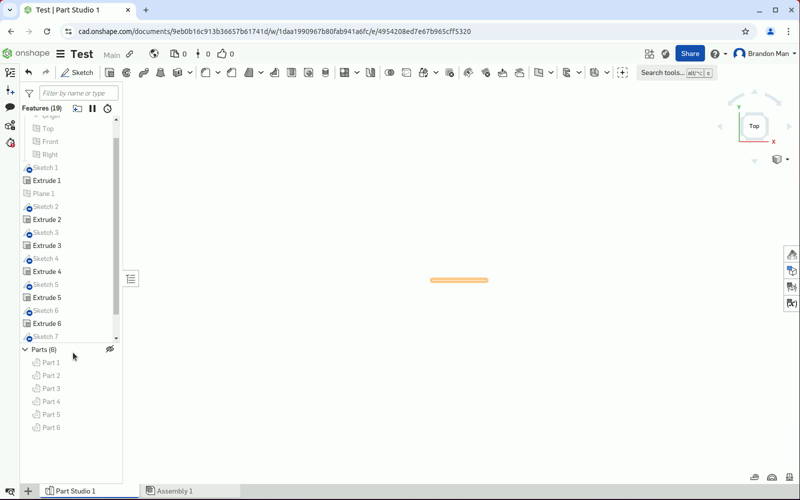
key_down(shift)
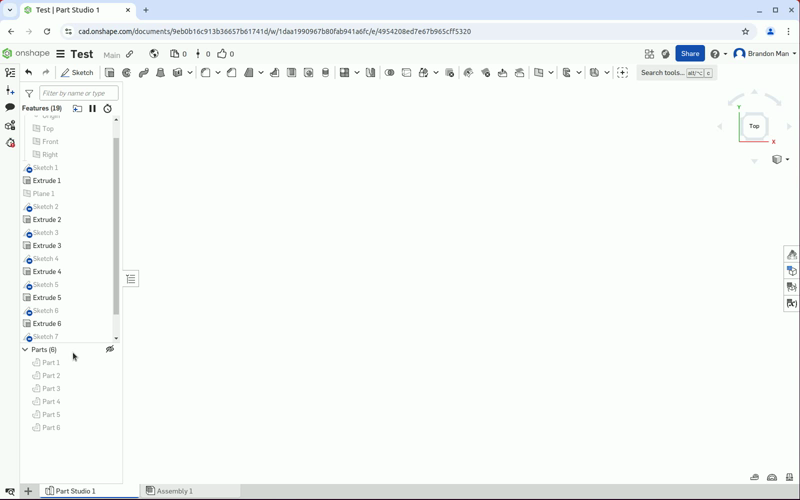
key(up)
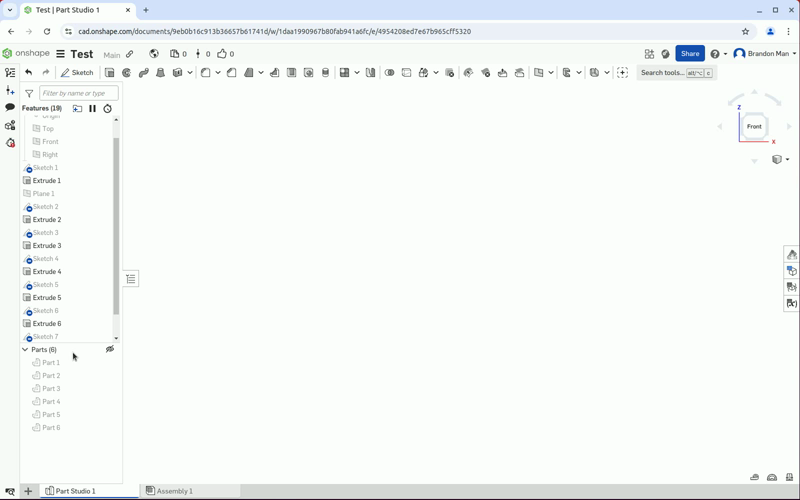
key_up(shift)
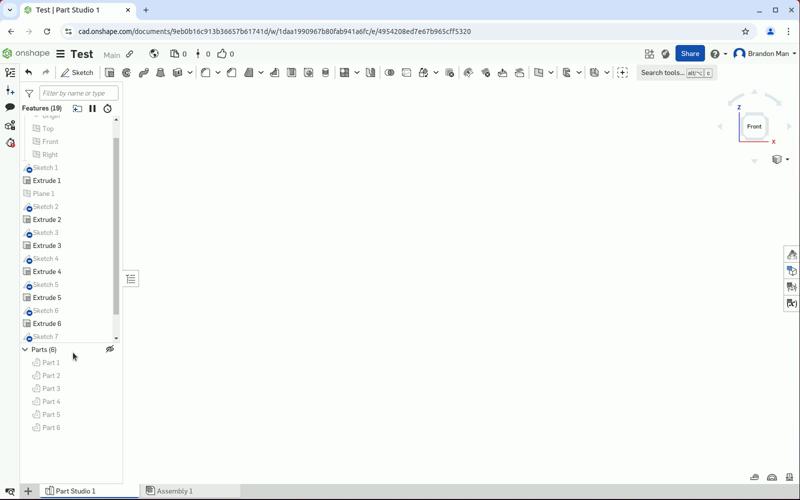
key(space)
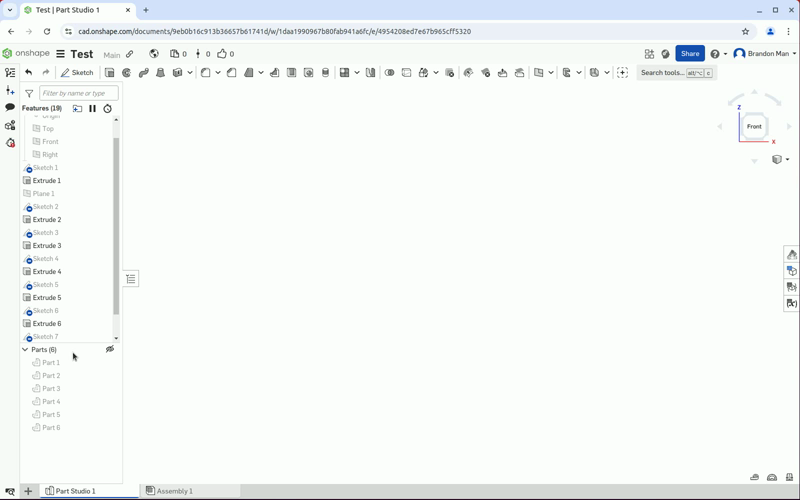
key_down(shift)
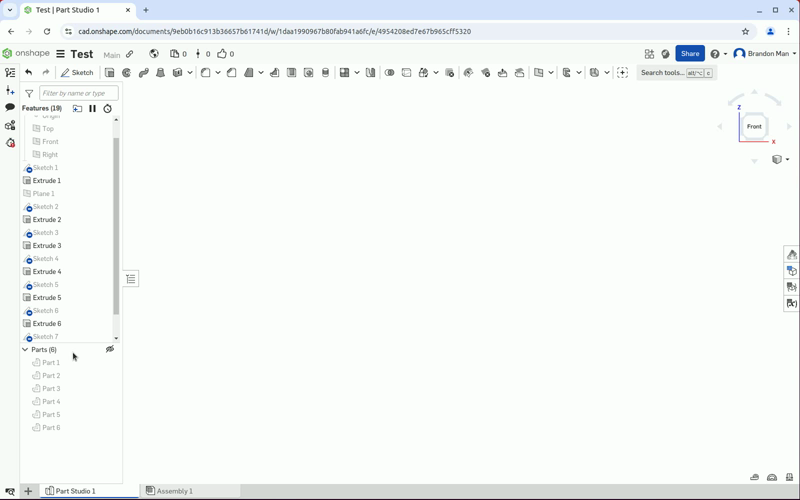
key(left)
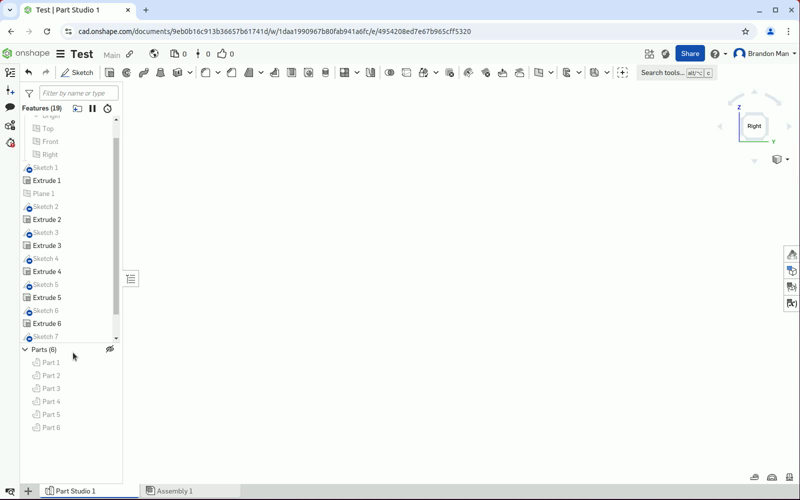
key_up(shift)
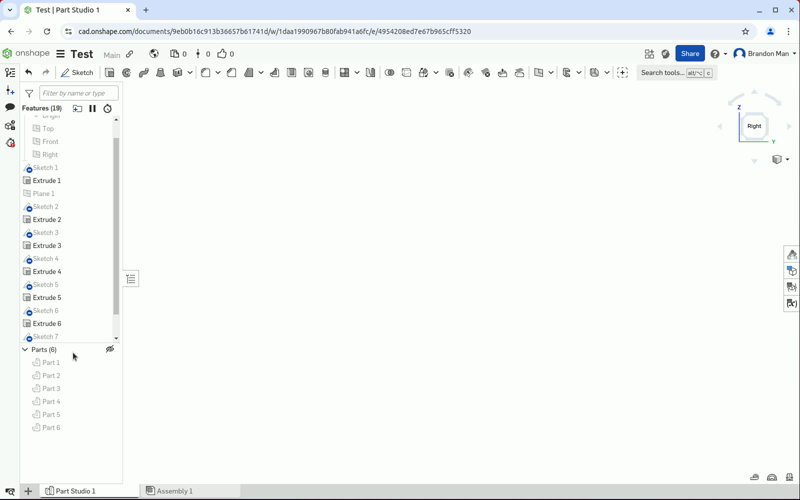
mouse_move(73, 352)
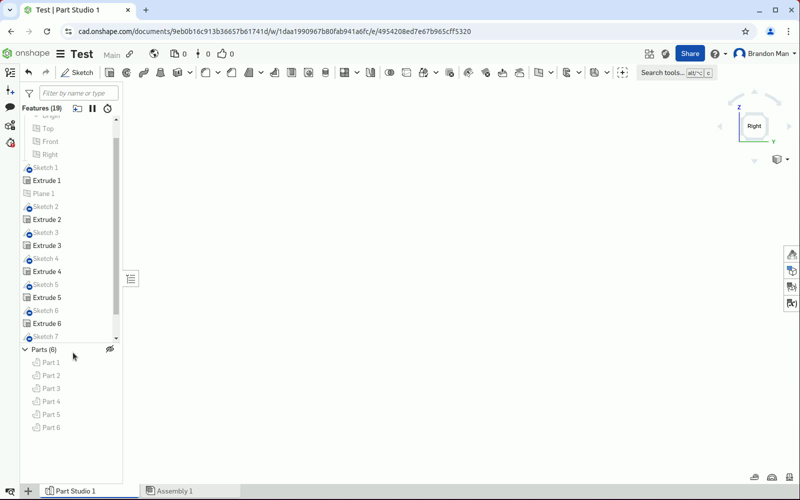
key(shift+y)
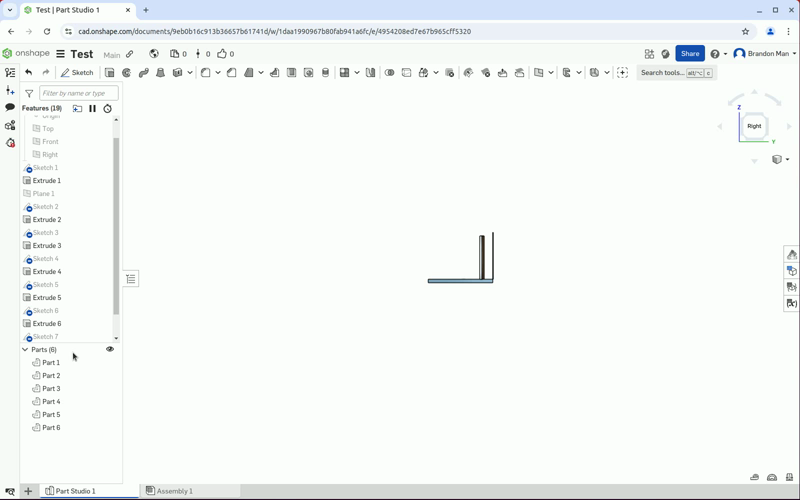
mouse_move(541, 75)
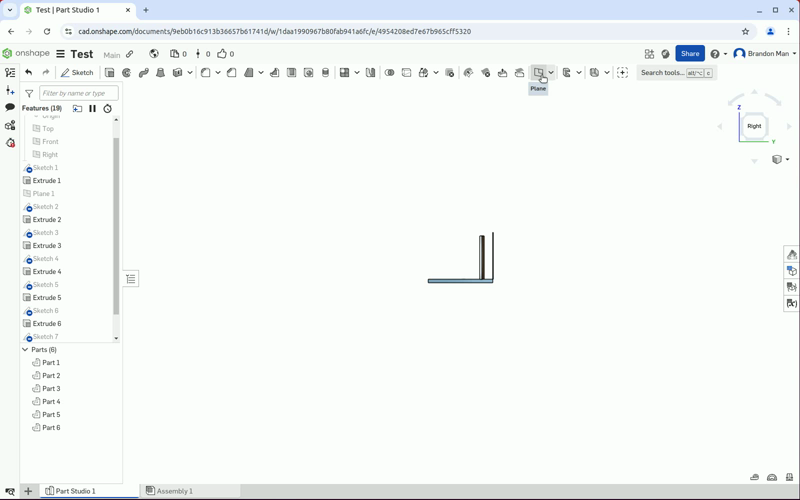
click(541, 75)
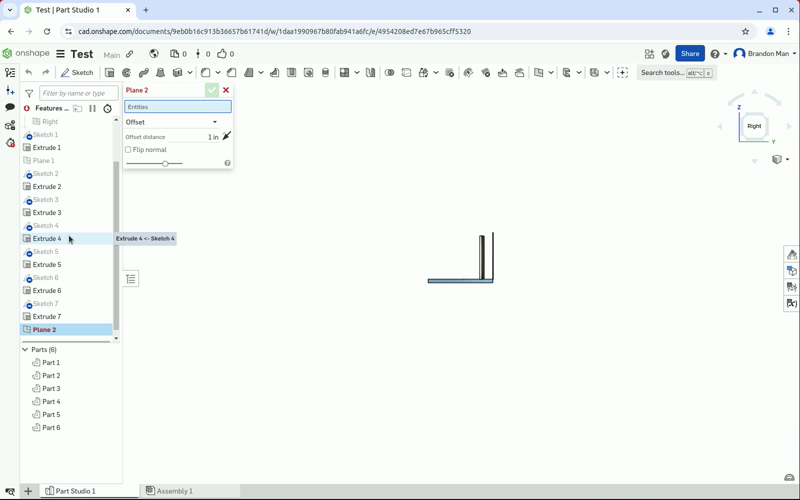
scroll(3)
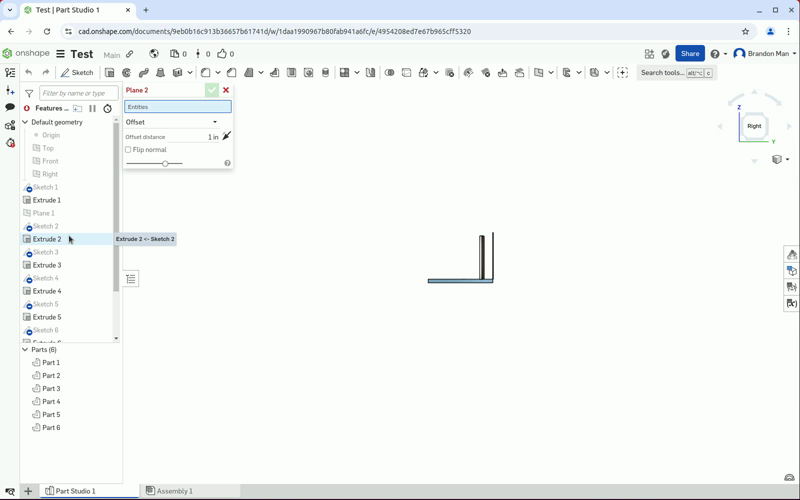
mouse_move(69, 176)
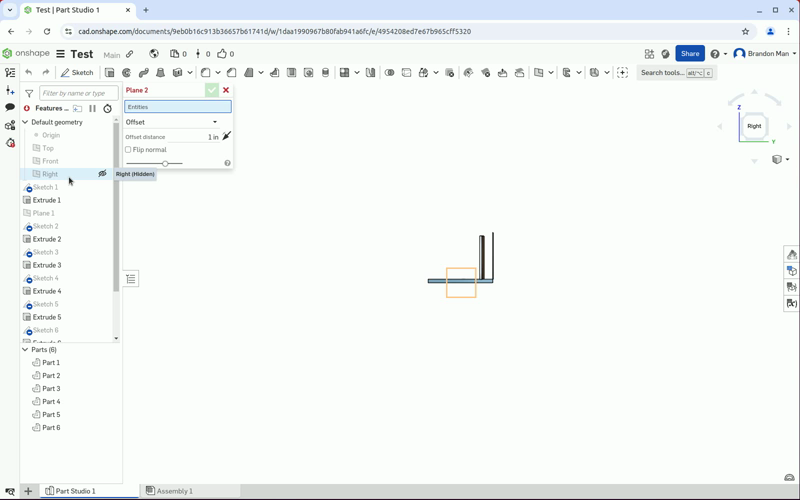
click(69, 176)
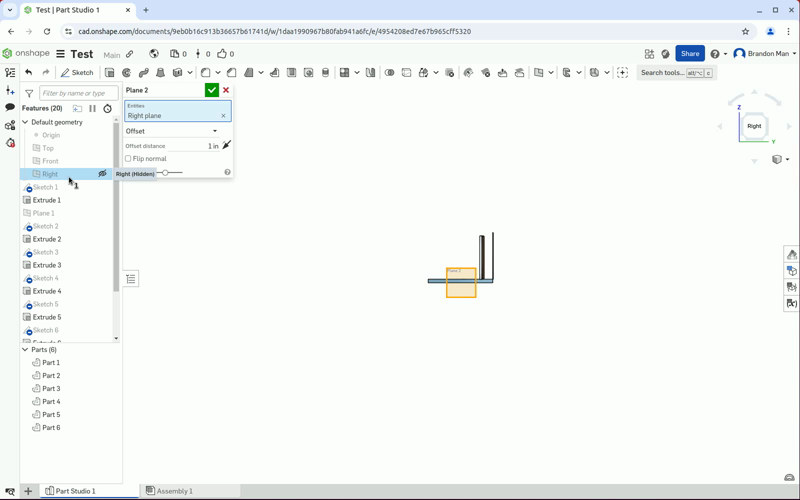
key(tab, 2)
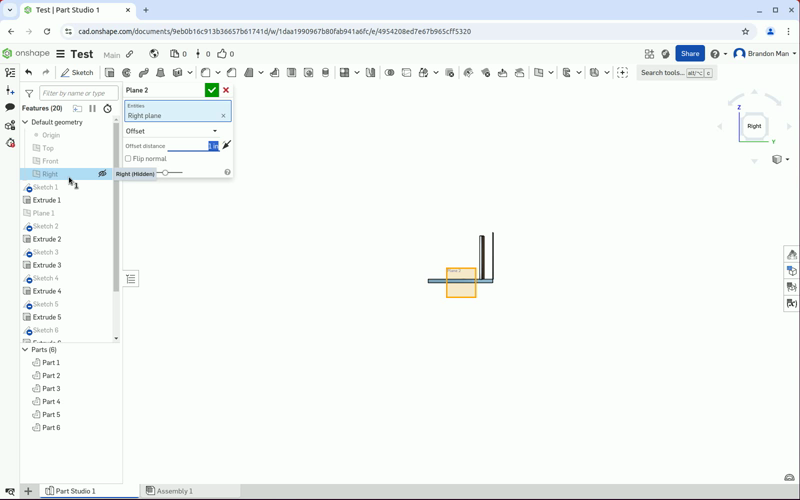
text(7.949)
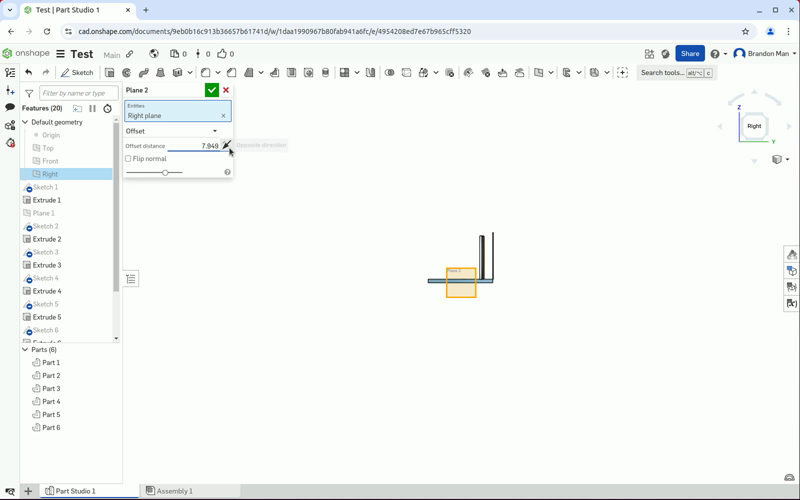
mouse_move(229, 147)
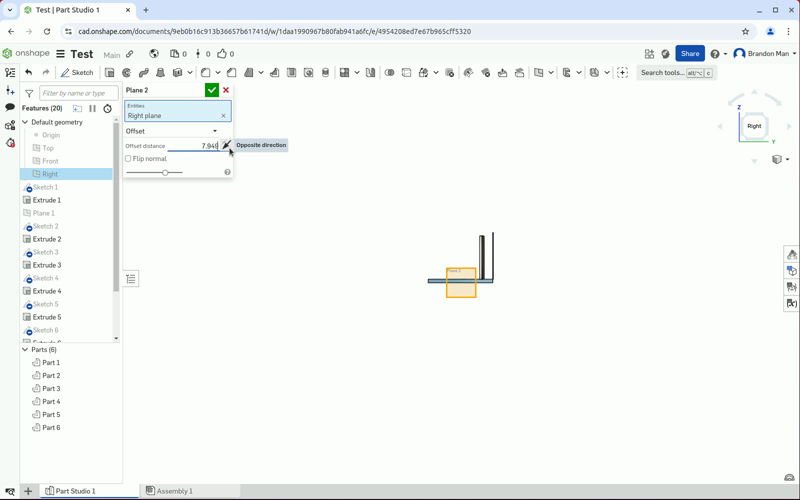
click(229, 147)
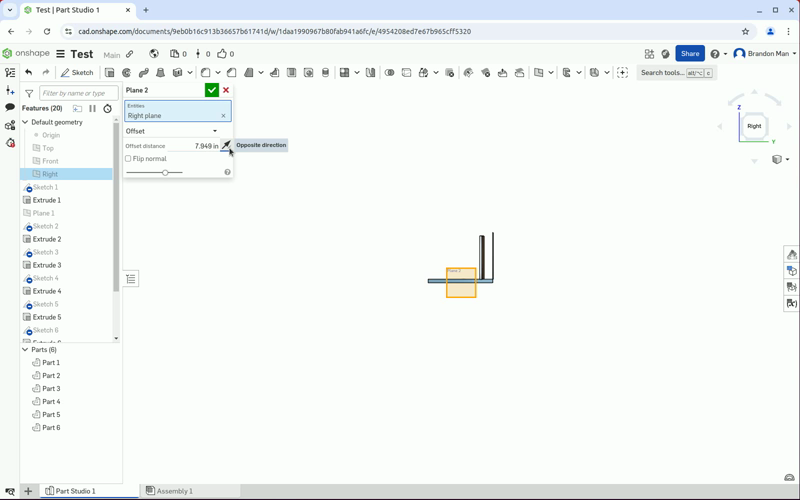
key(enter, 2)
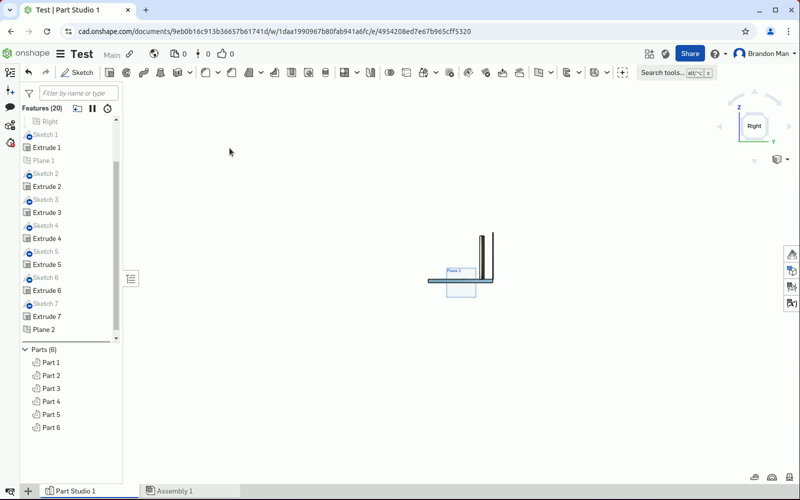
key(shift+s)
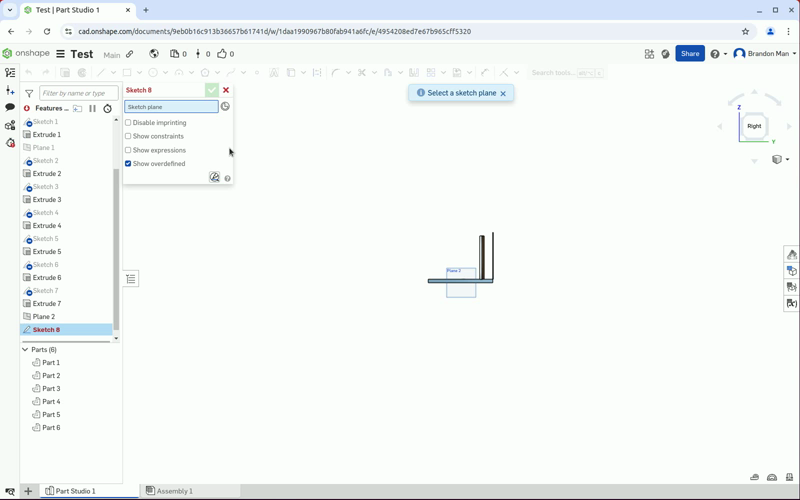
mouse_move(69, 319)
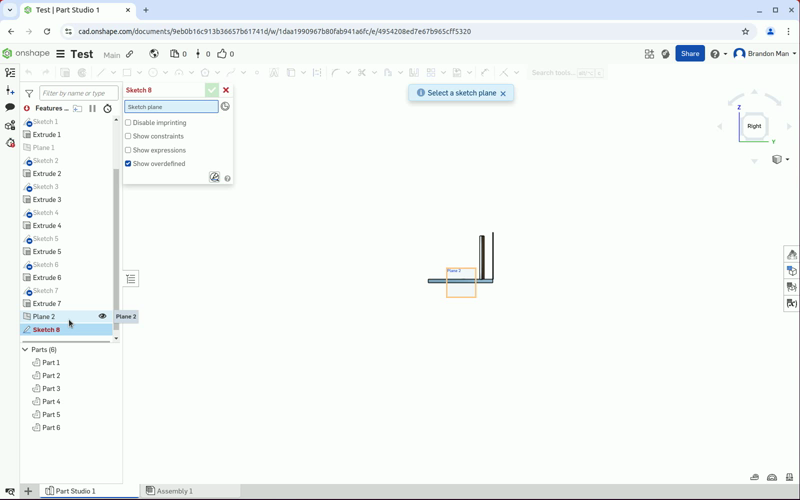
click(69, 319)
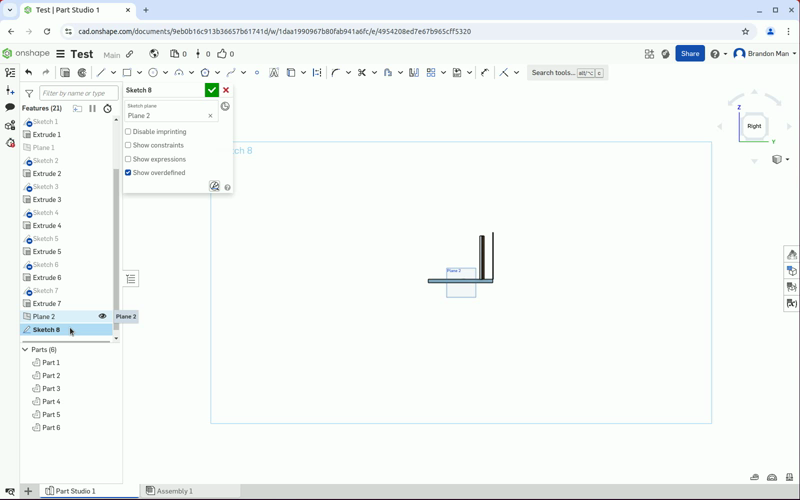
mouse_move(73, 352)
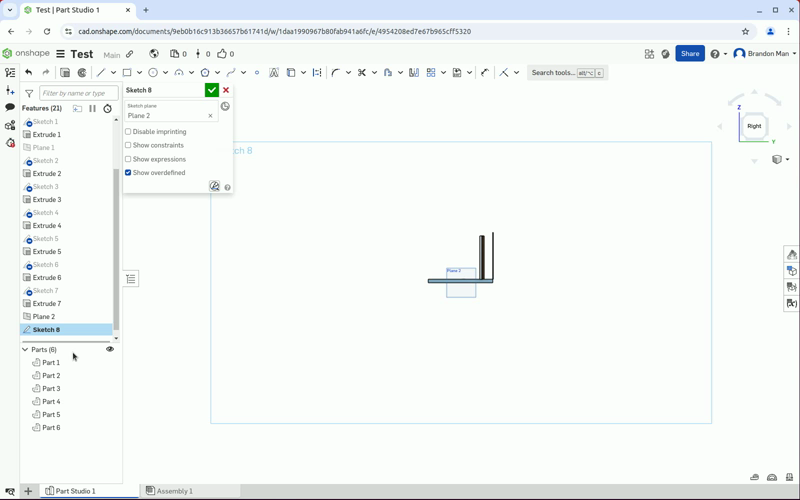
key(y)
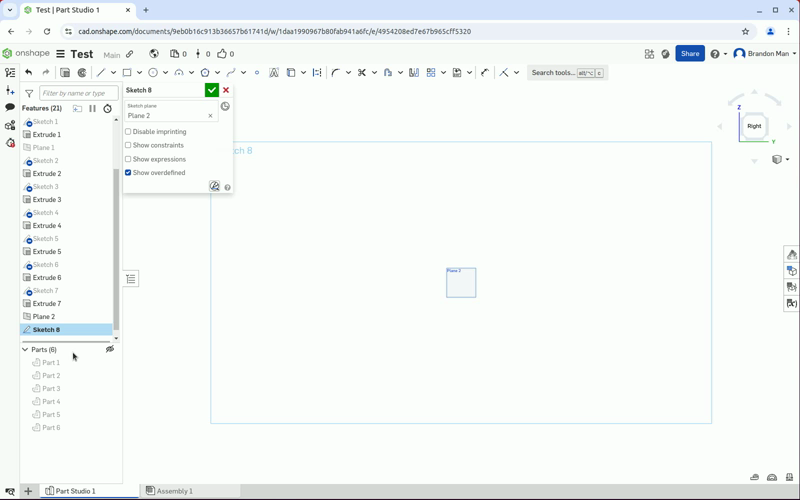
key(l)
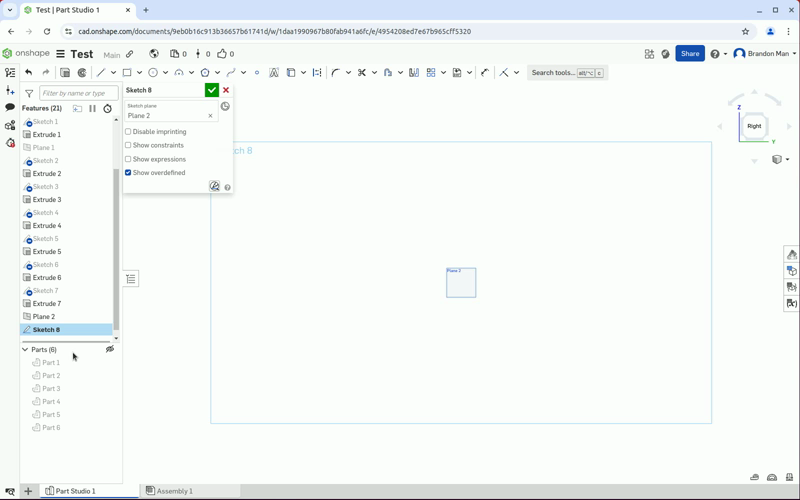
key_down(shift)
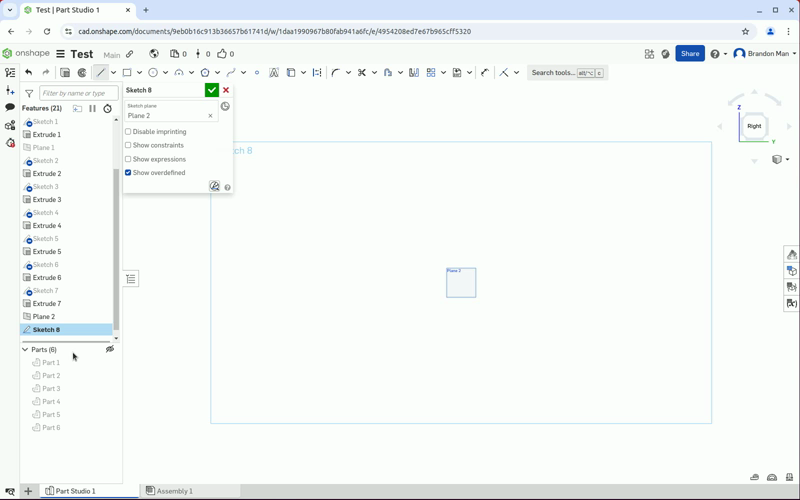
mouse_move(453, 244)
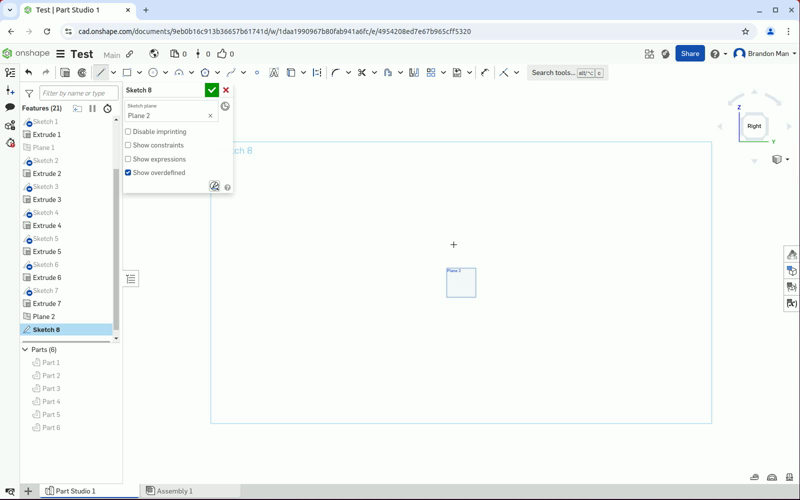
click(453, 244)
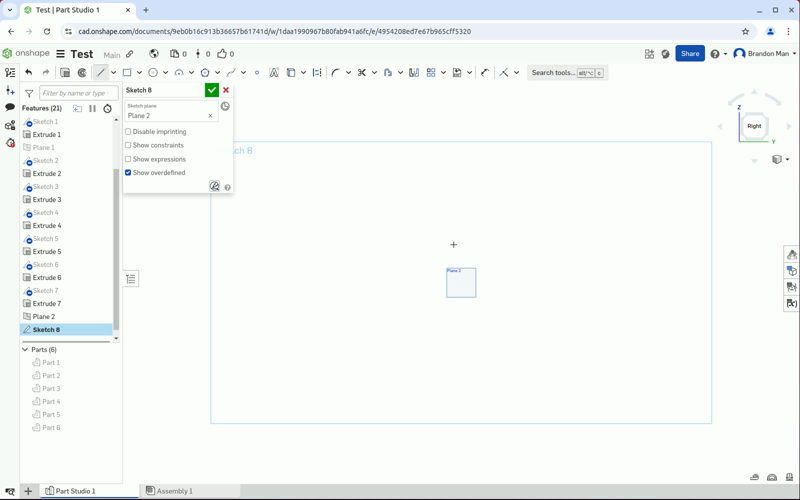
key_up(shift)
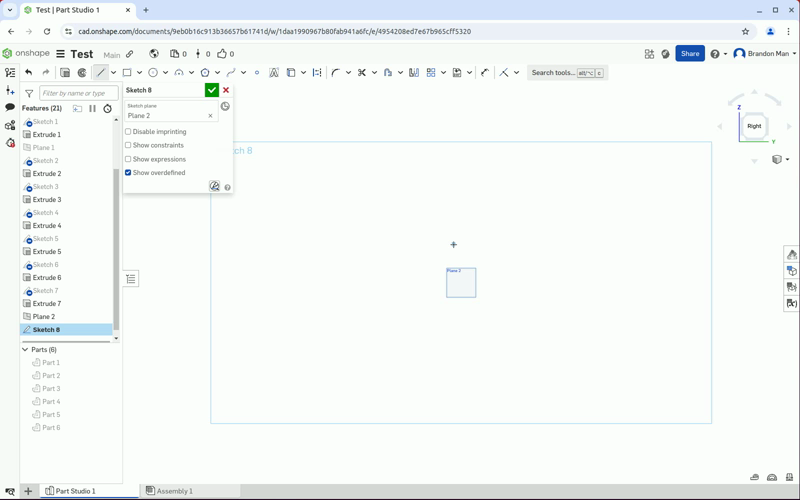
key_down(shift)
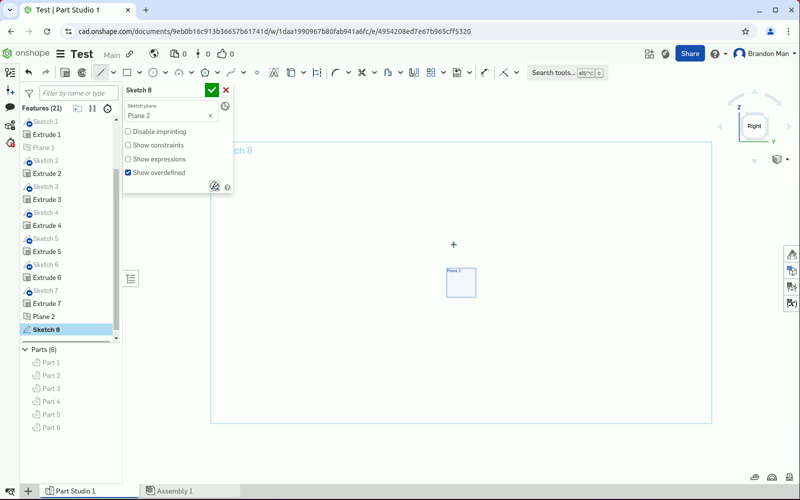
mouse_move(483, 244)
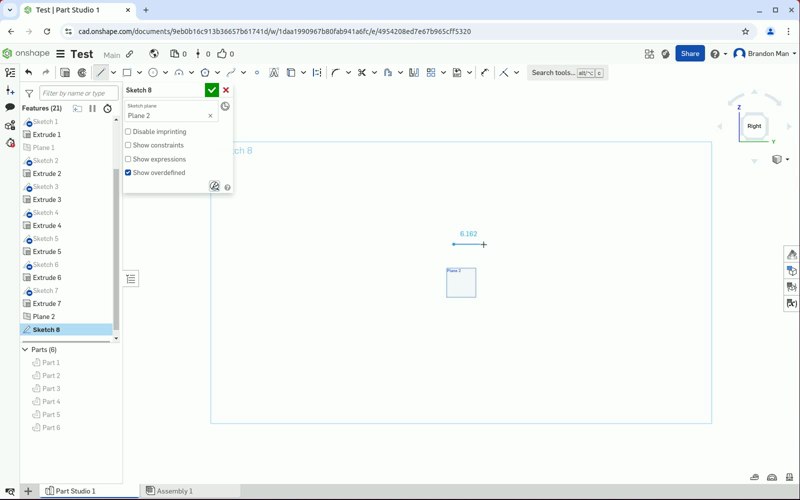
mouse_move(457, 244)
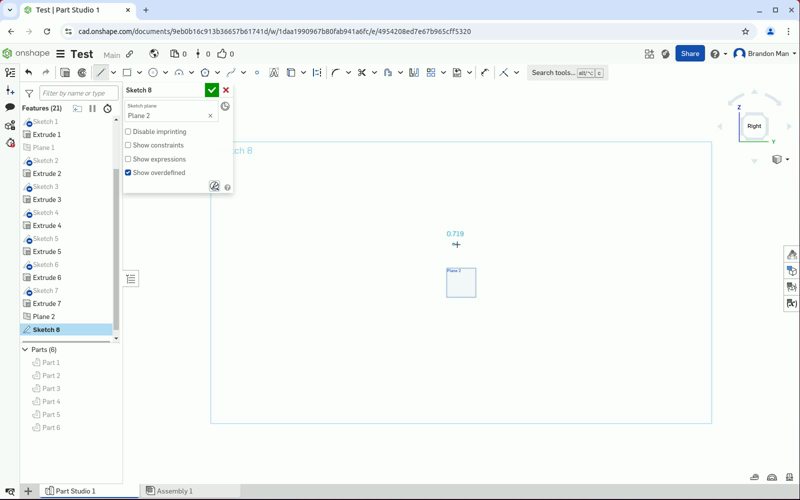
scroll(6)
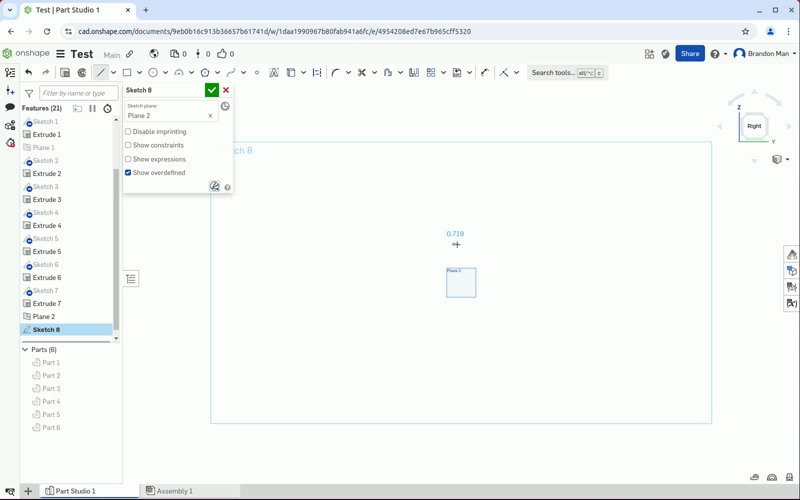
scroll(6)
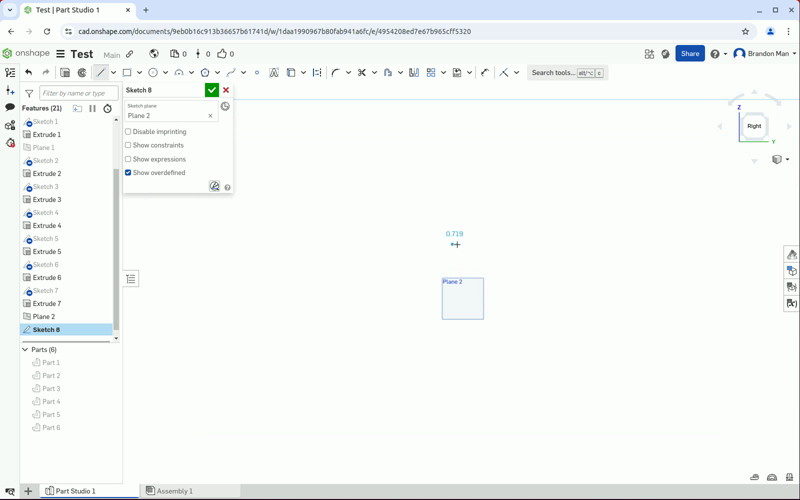
scroll(6)
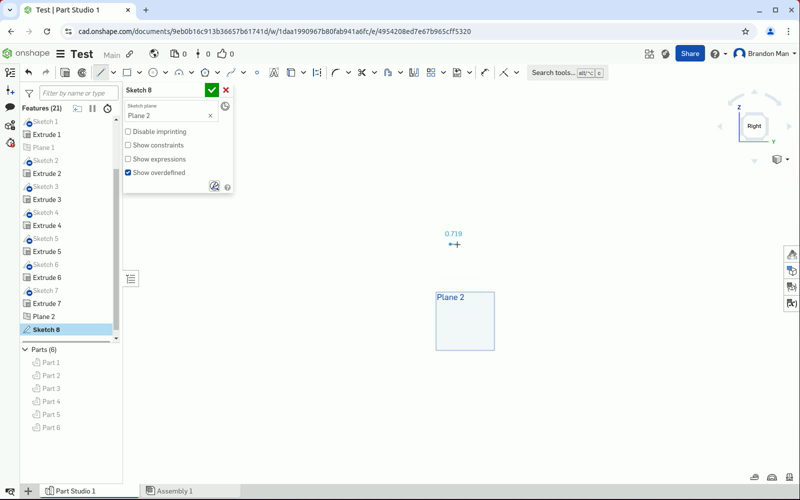
scroll(6)
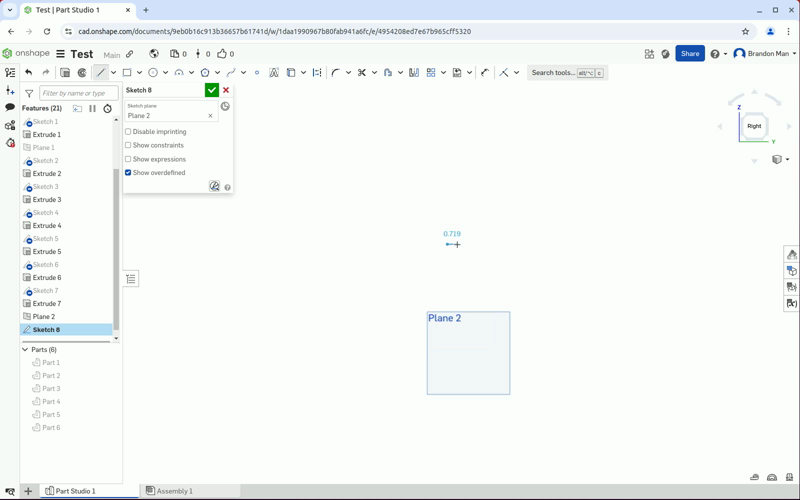
scroll(6)
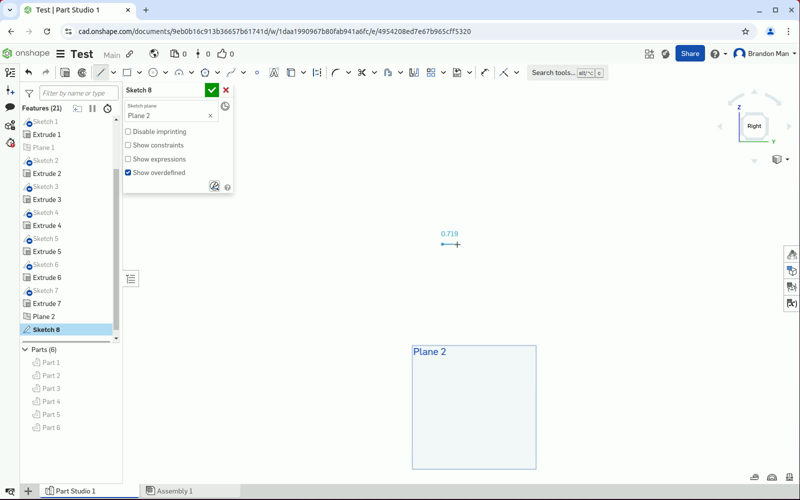
scroll(6)
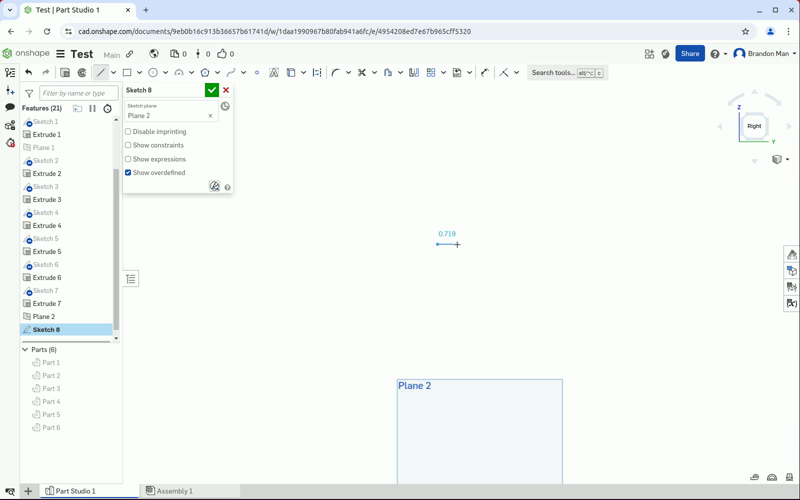
scroll(6)
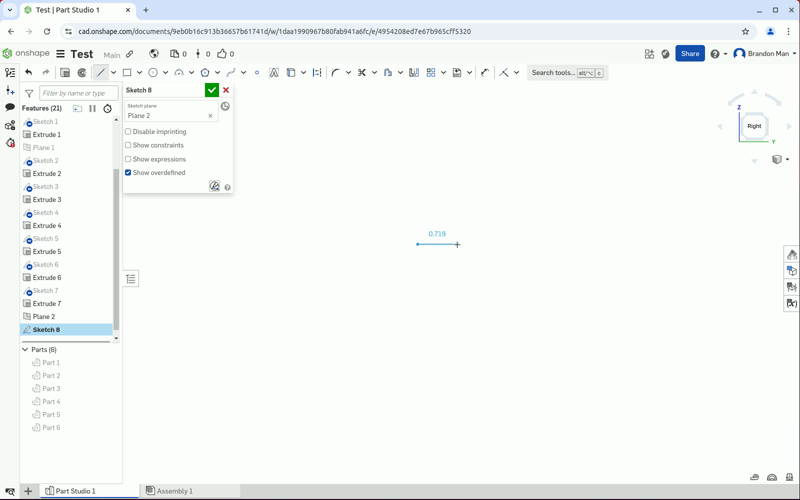
click(457, 244)
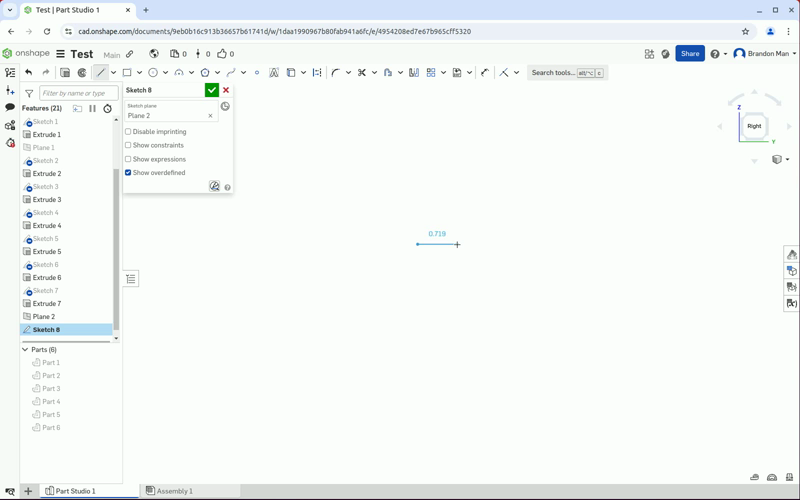
scroll(-6)
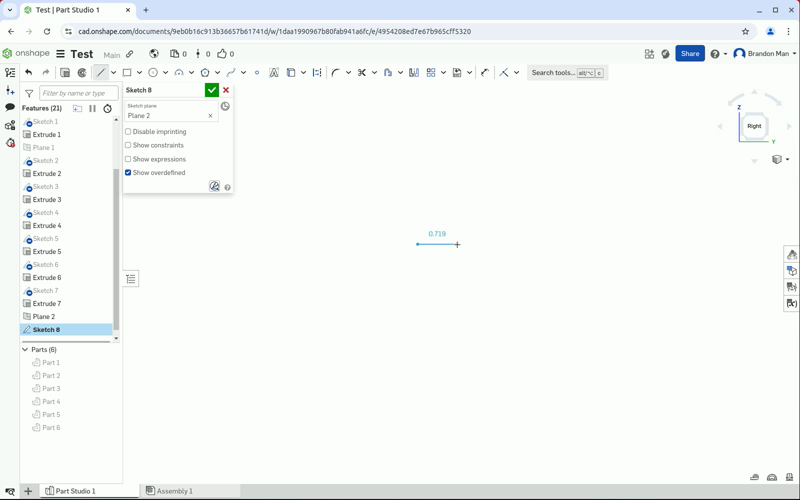
scroll(-6)
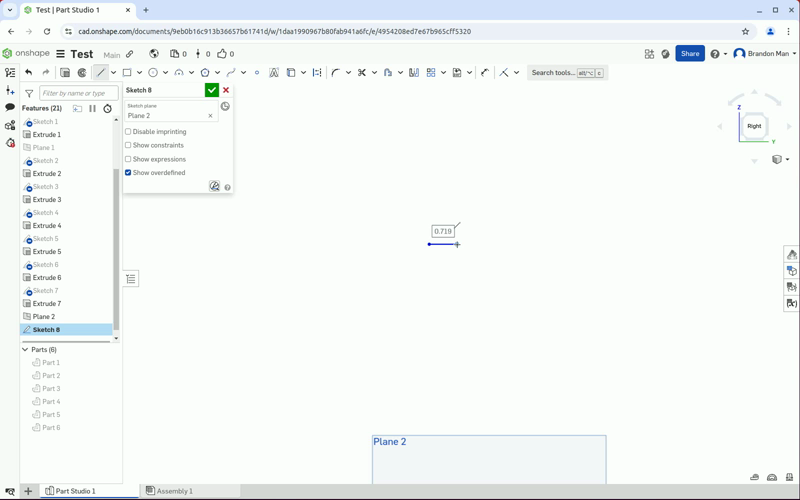
scroll(-6)
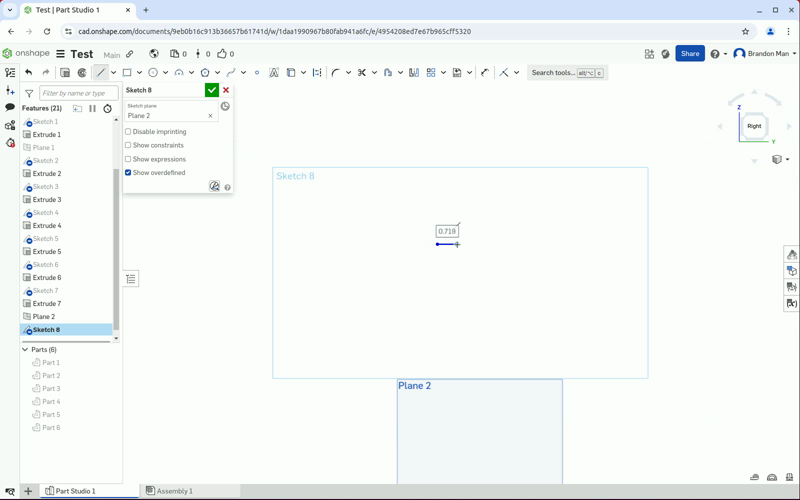
scroll(-6)
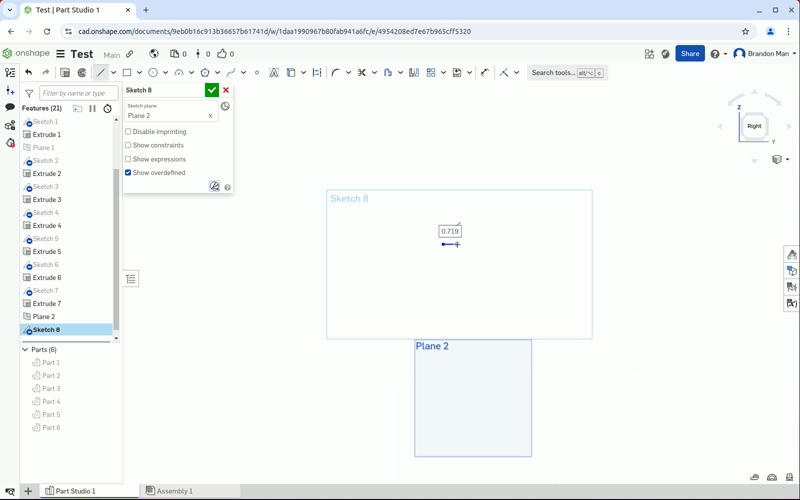
scroll(-6)
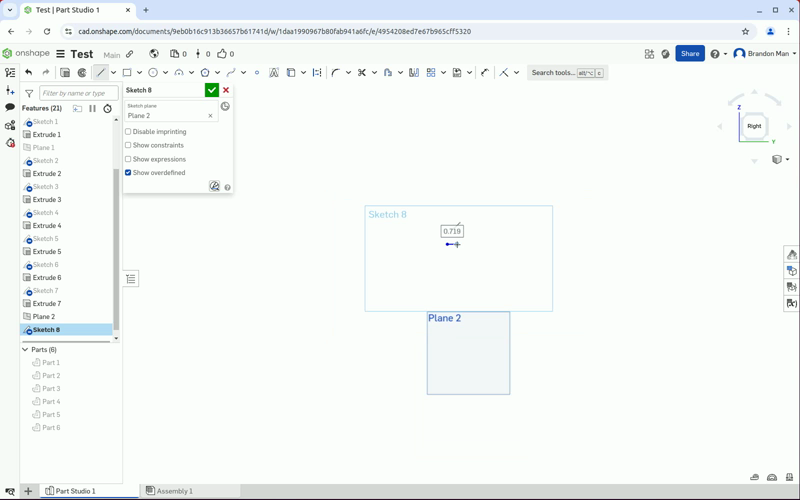
scroll(-6)
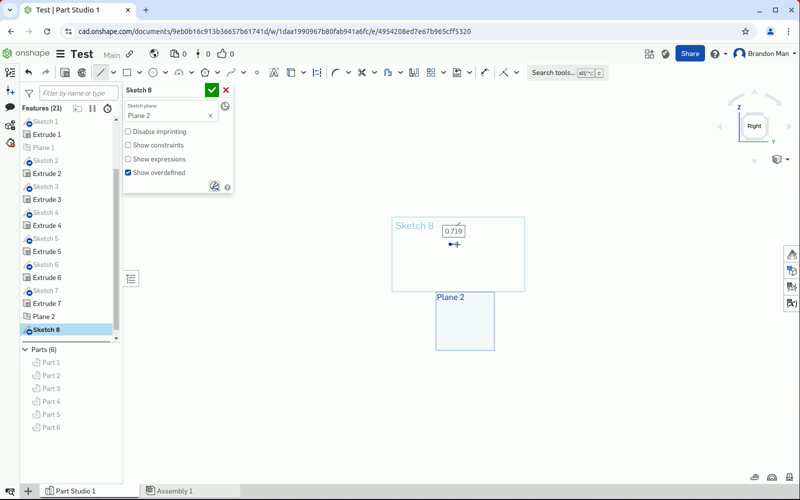
scroll(-6)
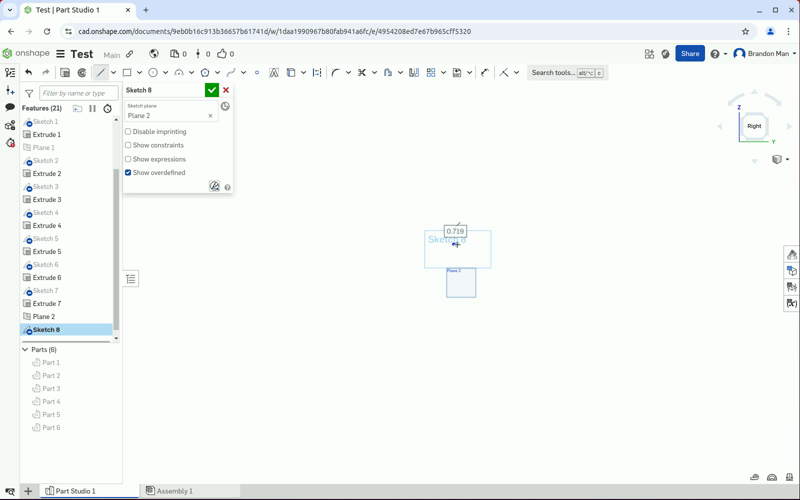
key_up(shift)
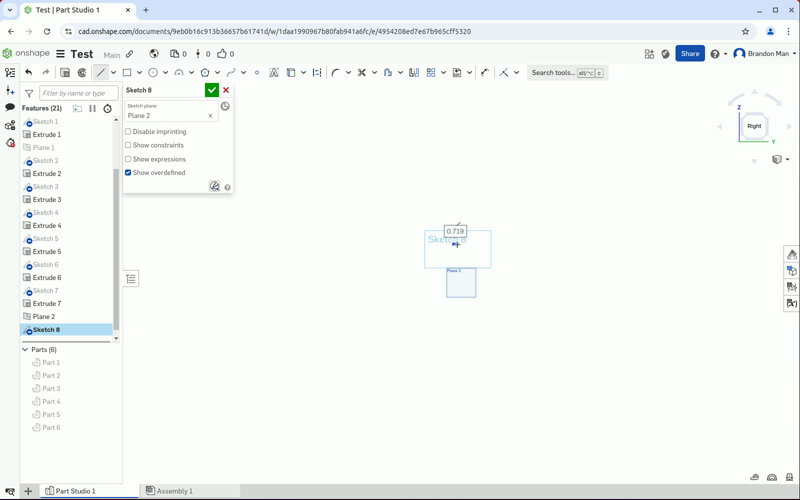
key_down(shift)
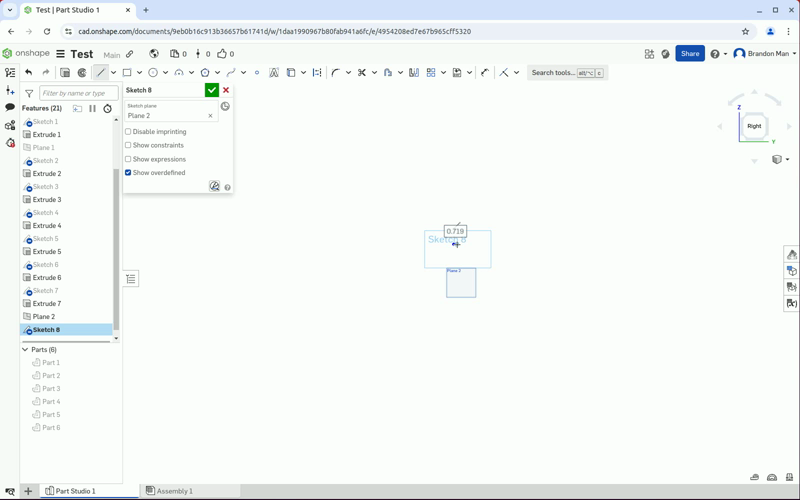
mouse_move(487, 244)
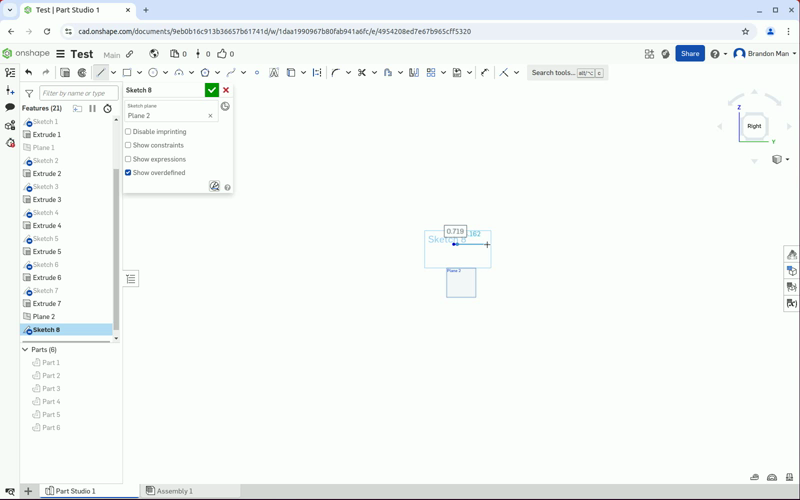
mouse_move(457, 242)
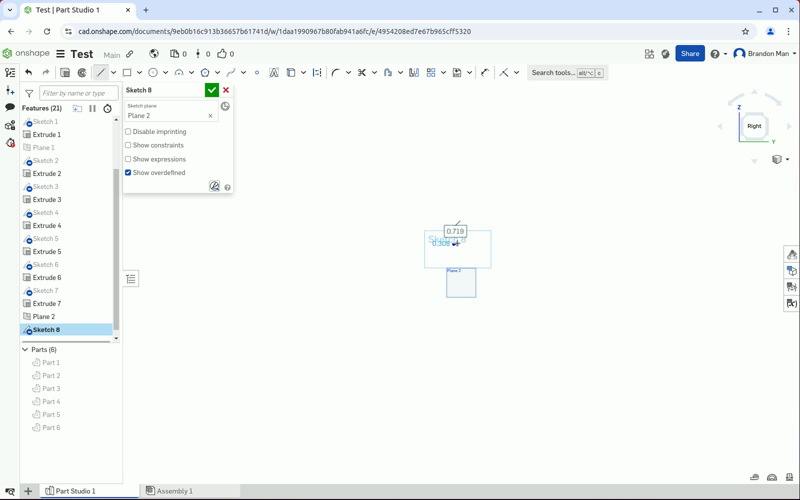
scroll(6)
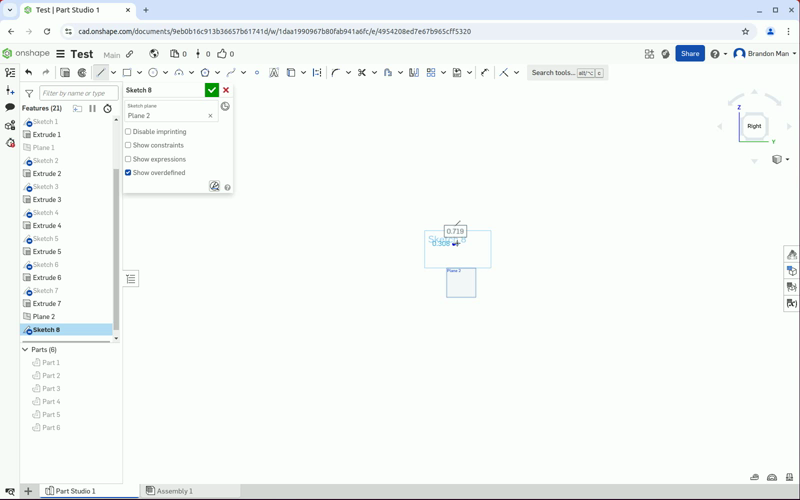
scroll(6)
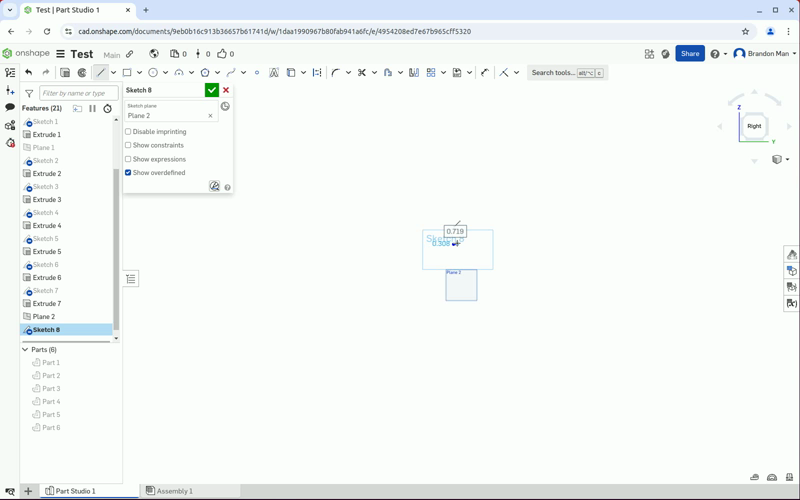
scroll(6)
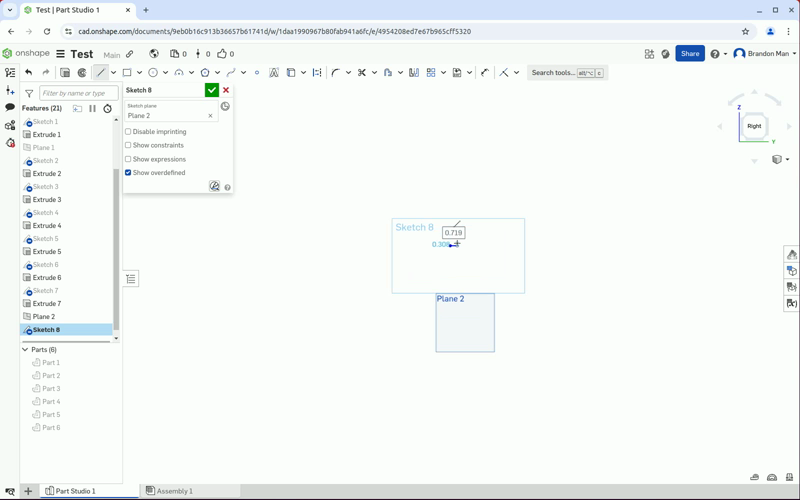
scroll(6)
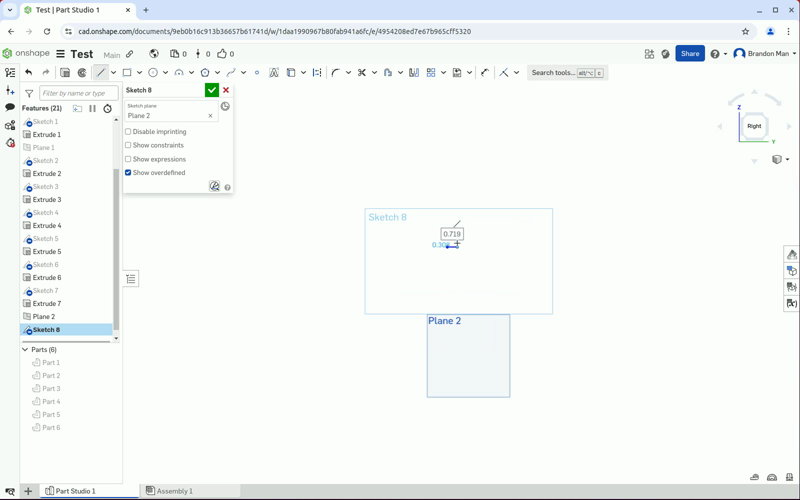
scroll(6)
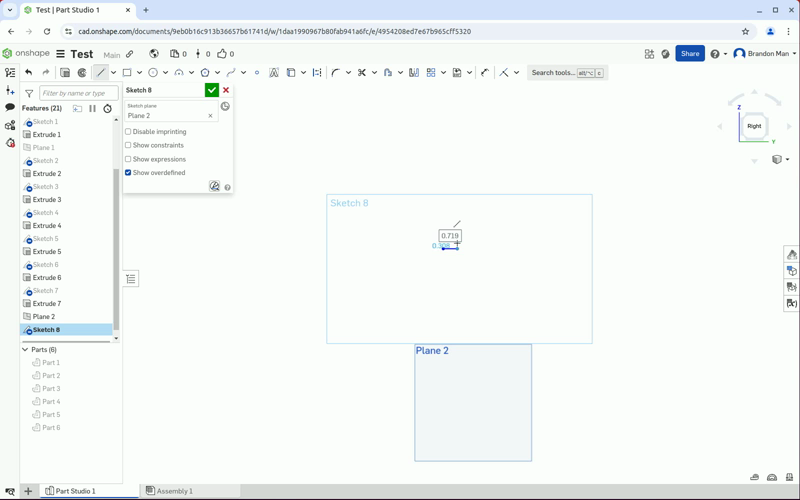
scroll(6)
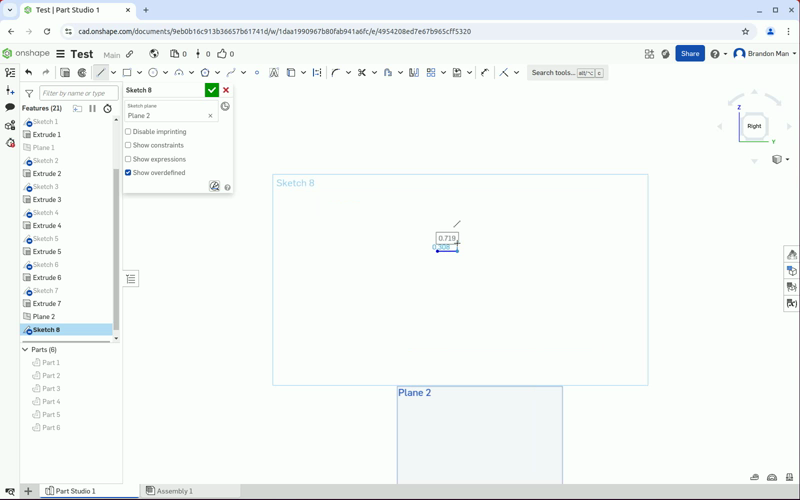
scroll(6)
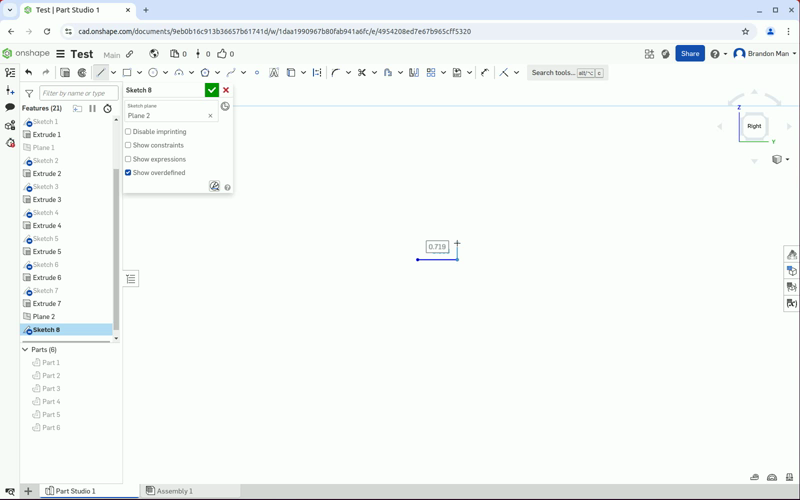
click(457, 242)
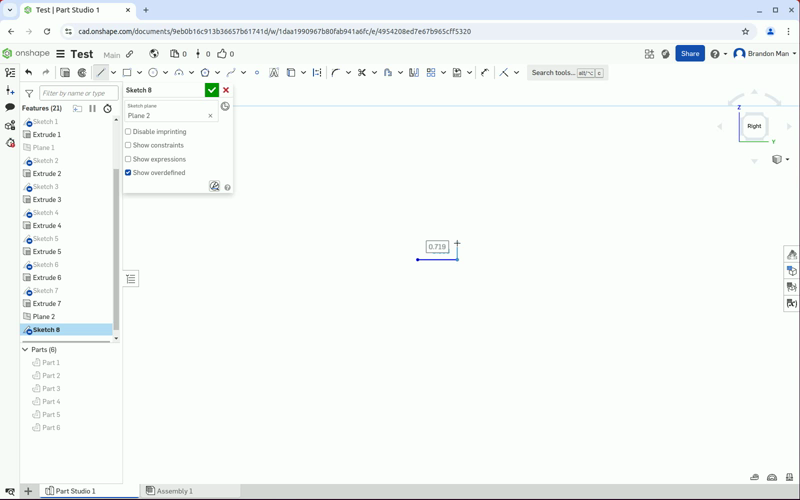
scroll(-6)
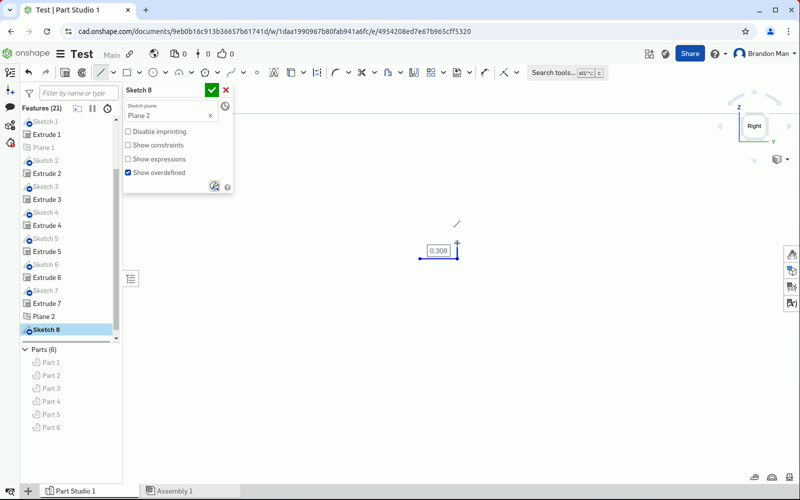
scroll(-6)
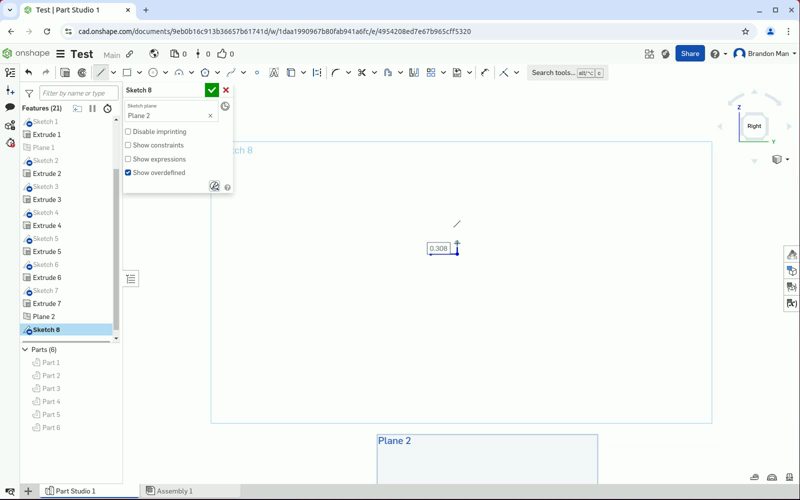
scroll(-6)
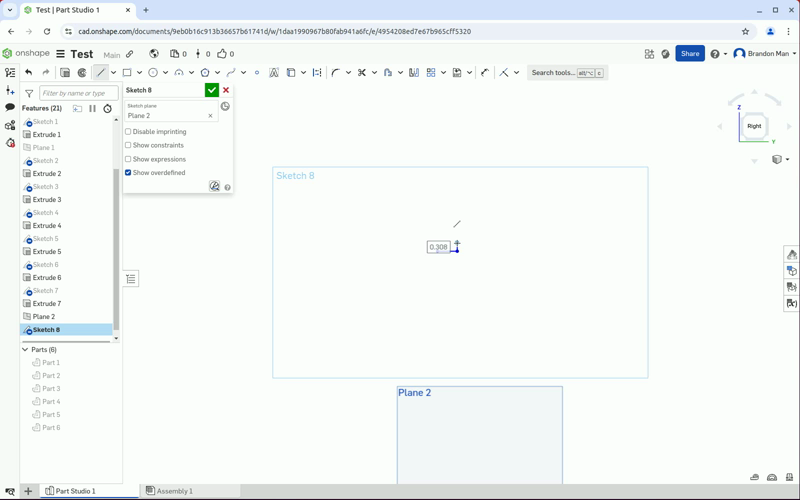
scroll(-6)
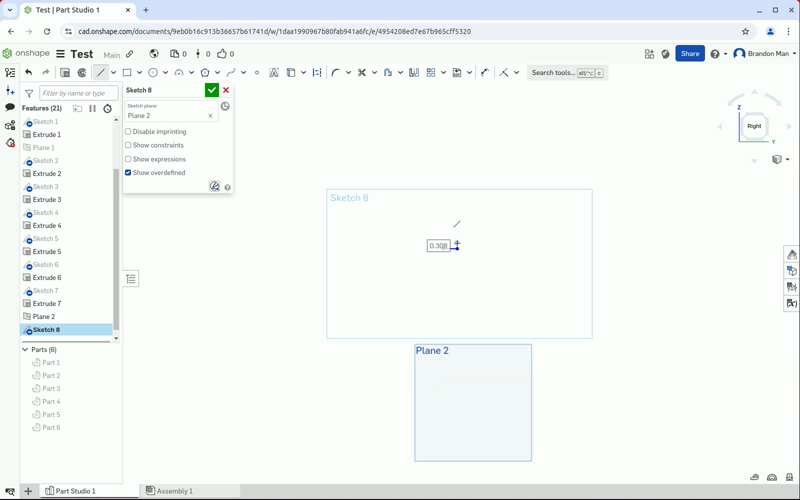
scroll(-6)
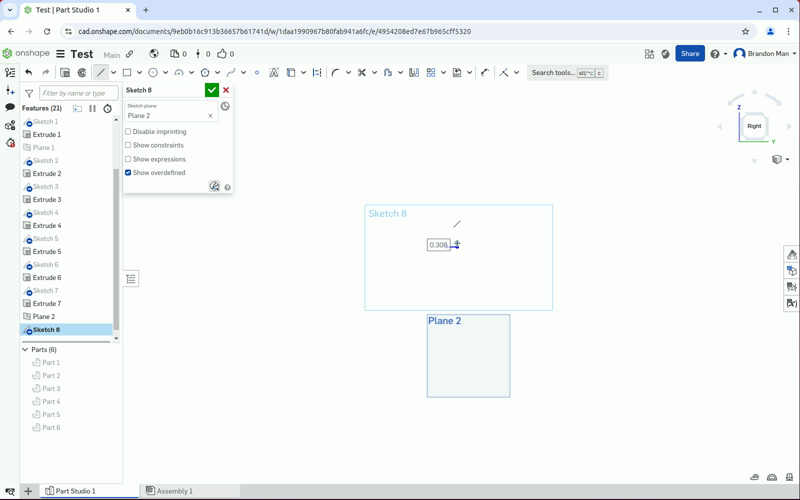
scroll(-6)
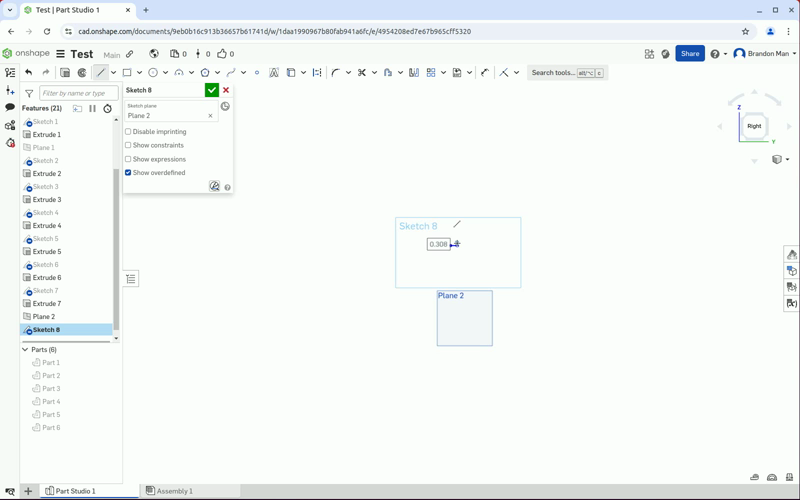
scroll(-6)
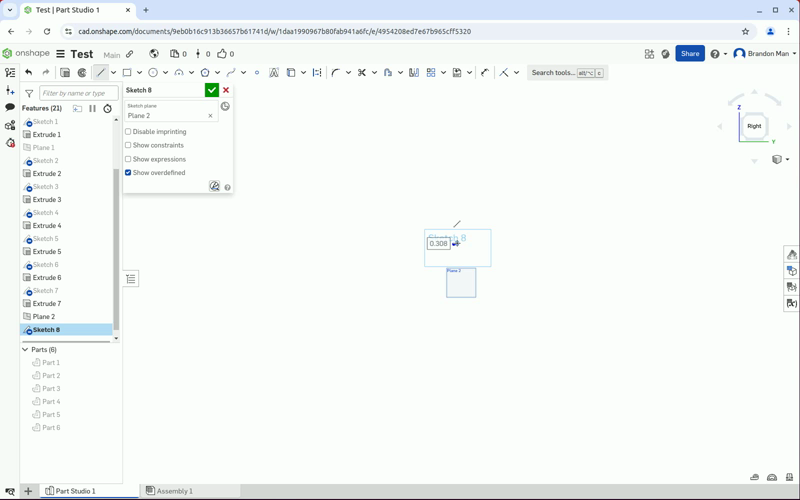
key_up(shift)
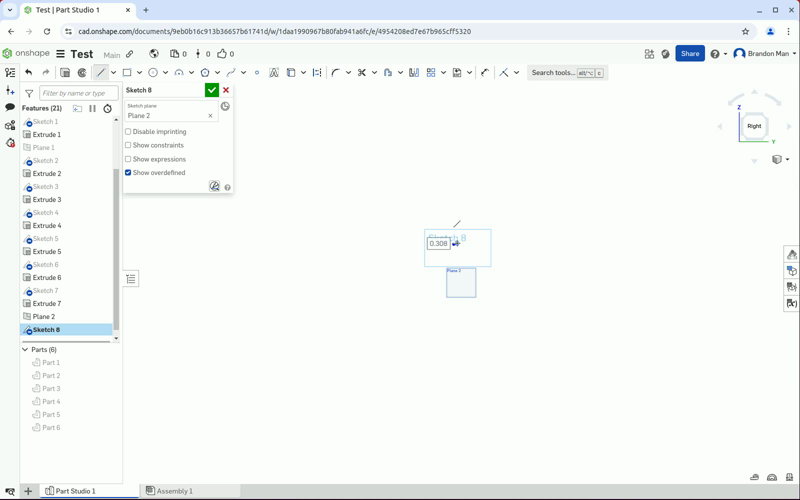
key_down(shift)
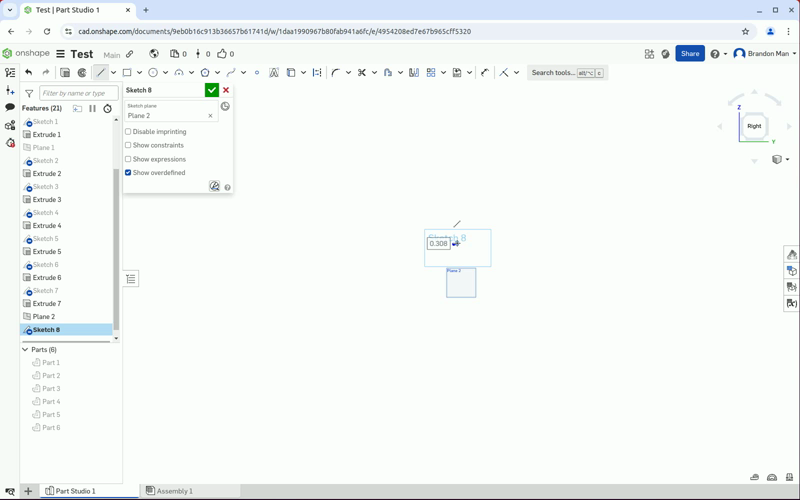
mouse_move(487, 242)
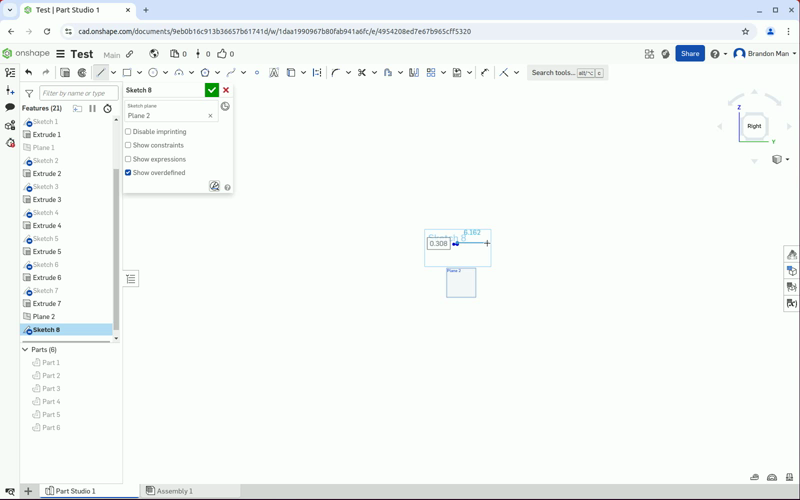
mouse_move(453, 242)
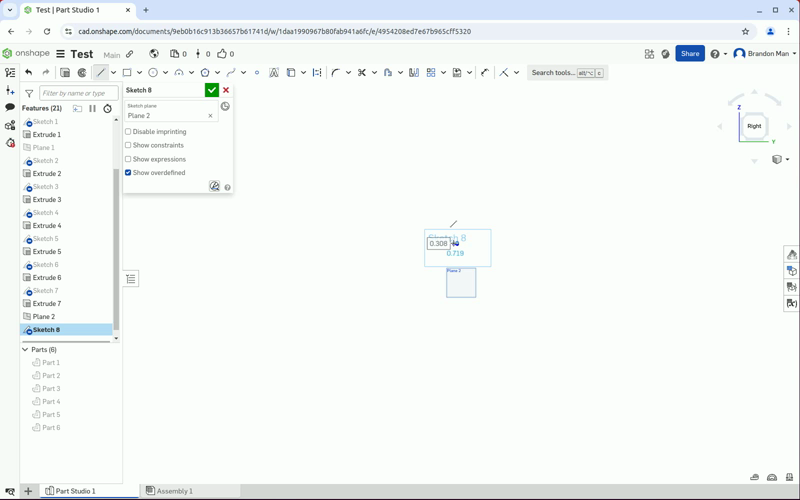
scroll(6)
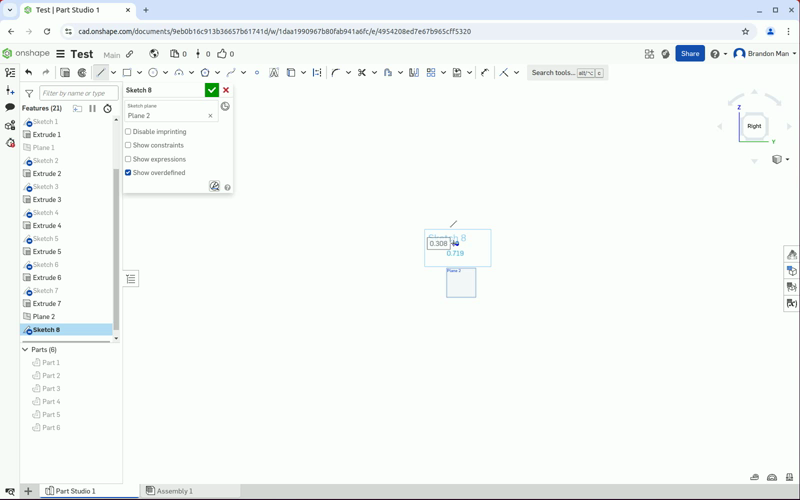
scroll(6)
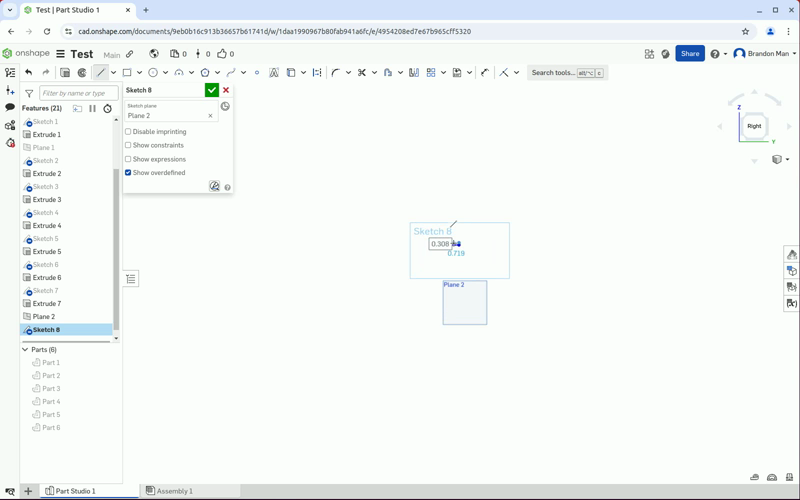
scroll(6)
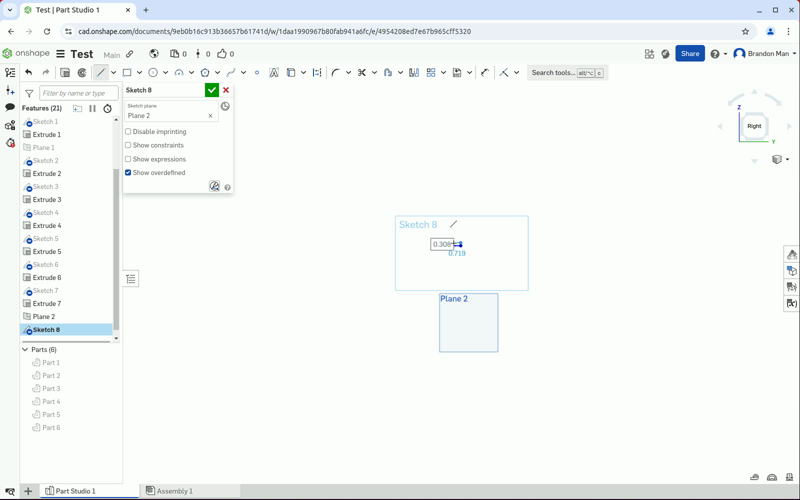
scroll(6)
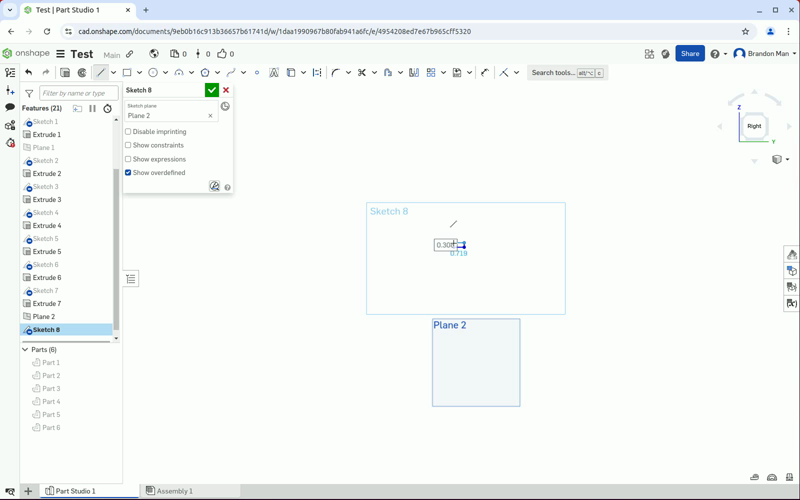
scroll(6)
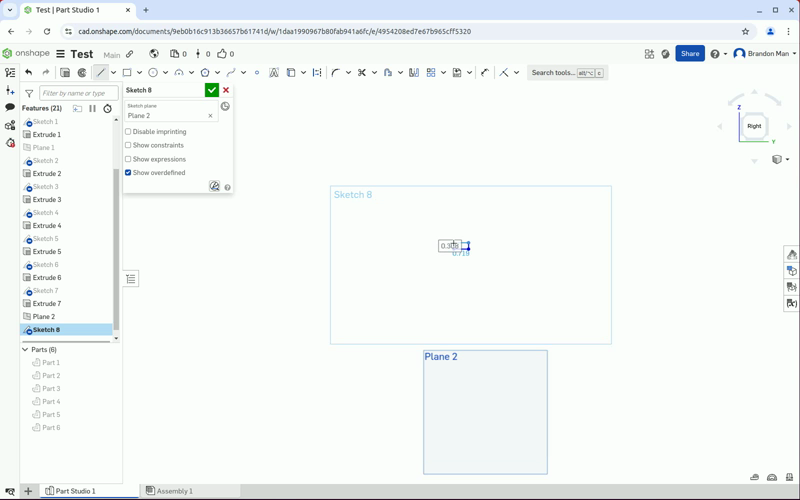
scroll(6)
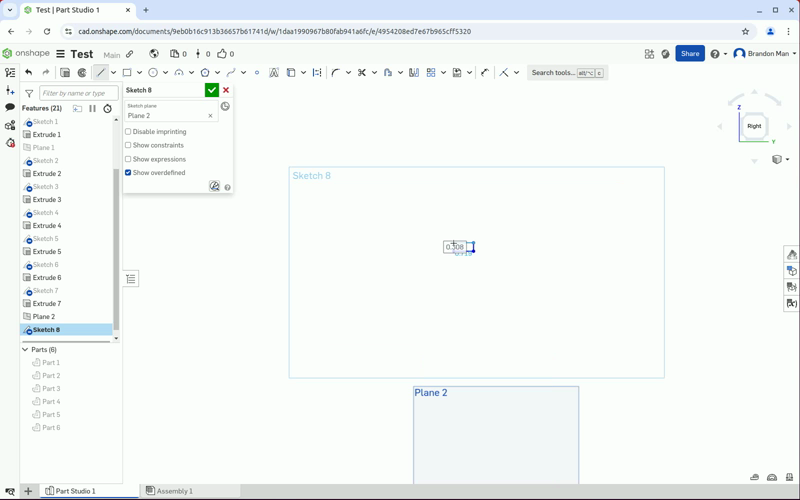
scroll(6)
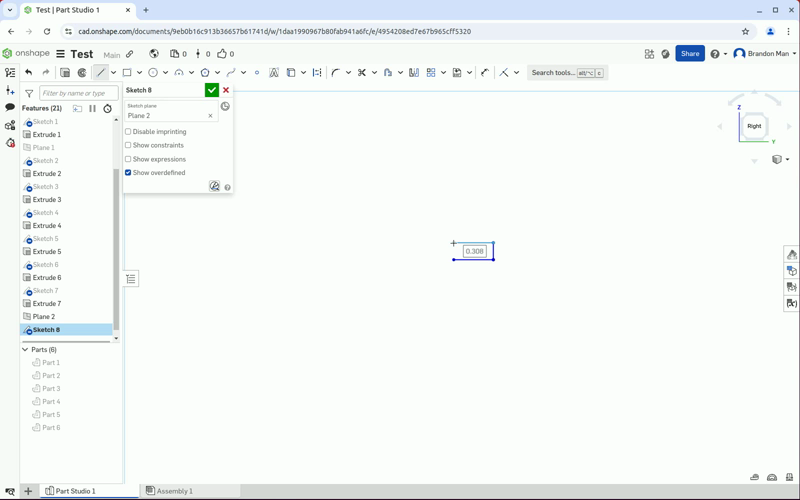
click(453, 242)
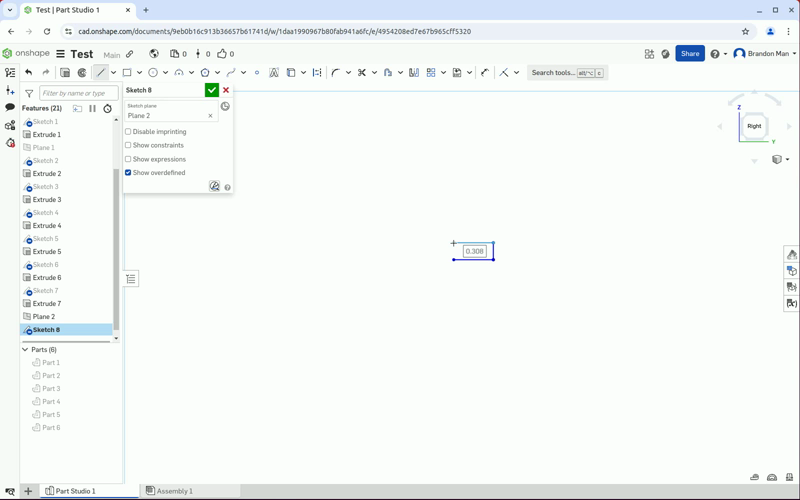
scroll(-6)
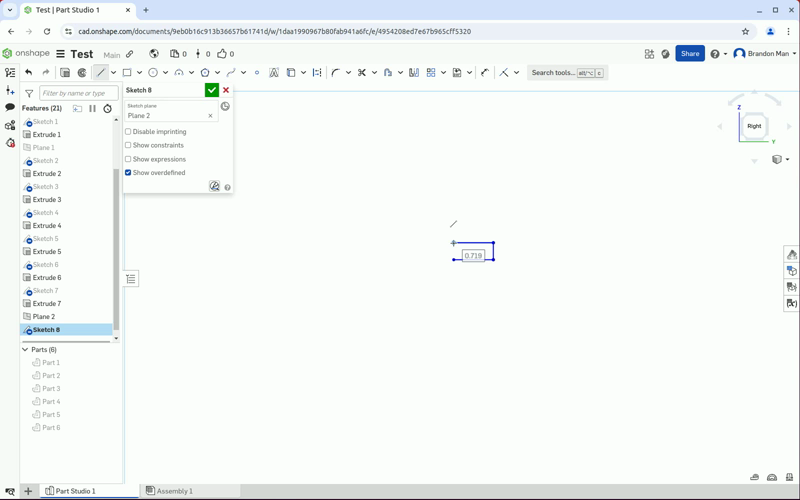
scroll(-6)
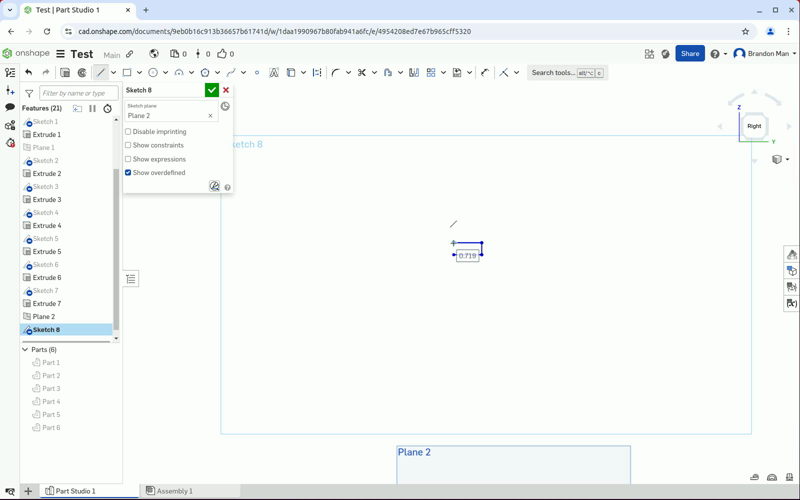
scroll(-6)
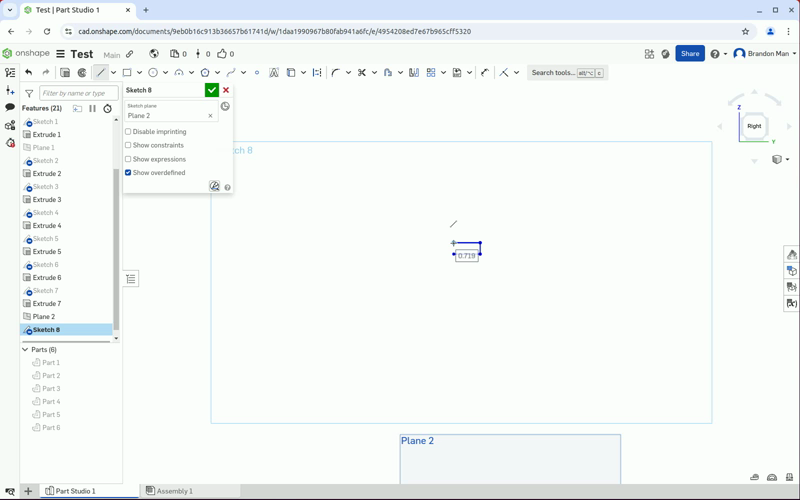
scroll(-6)
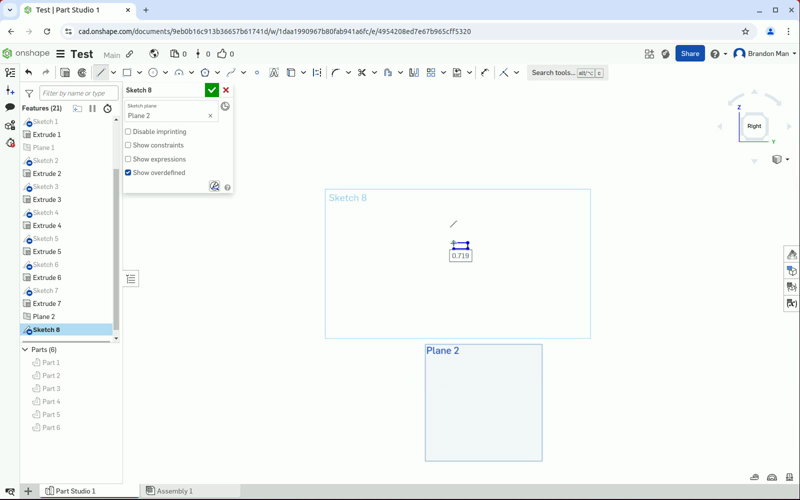
scroll(-6)
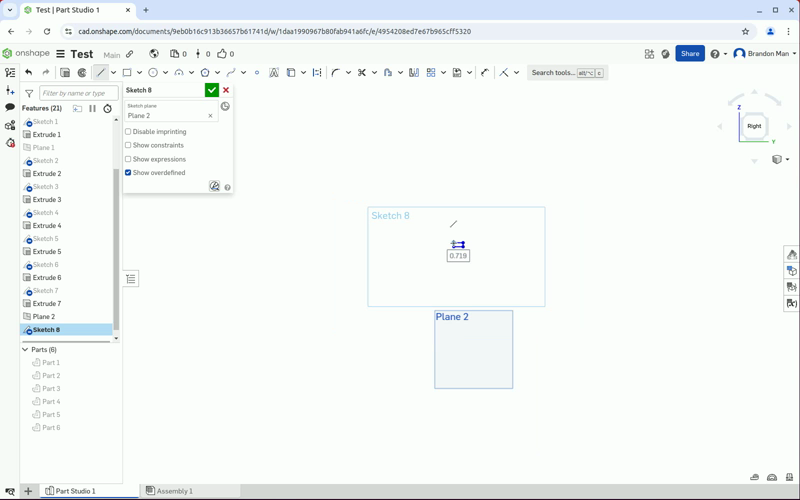
scroll(-6)
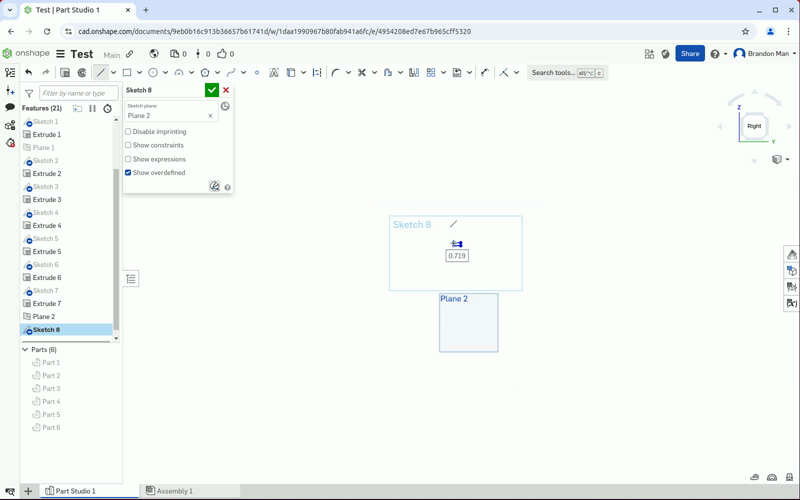
scroll(-6)
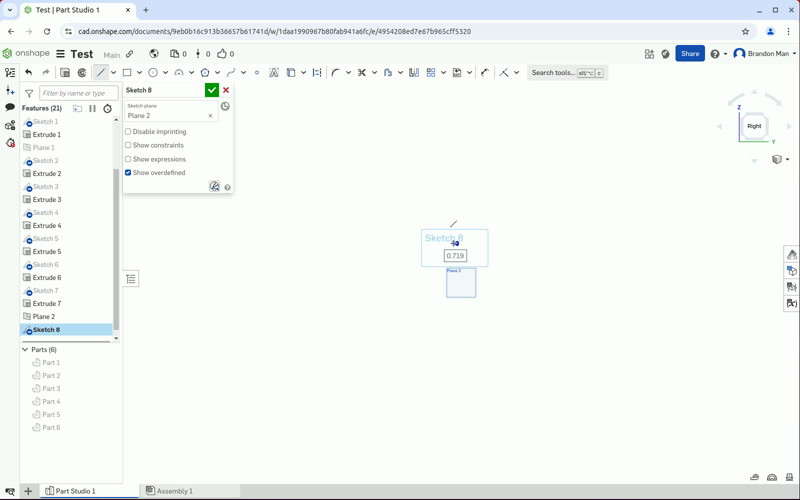
key_up(shift)
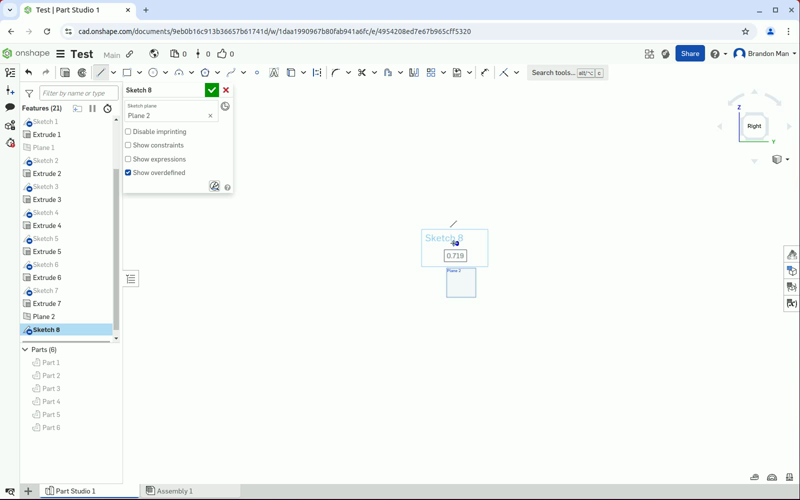
mouse_move(483, 242)
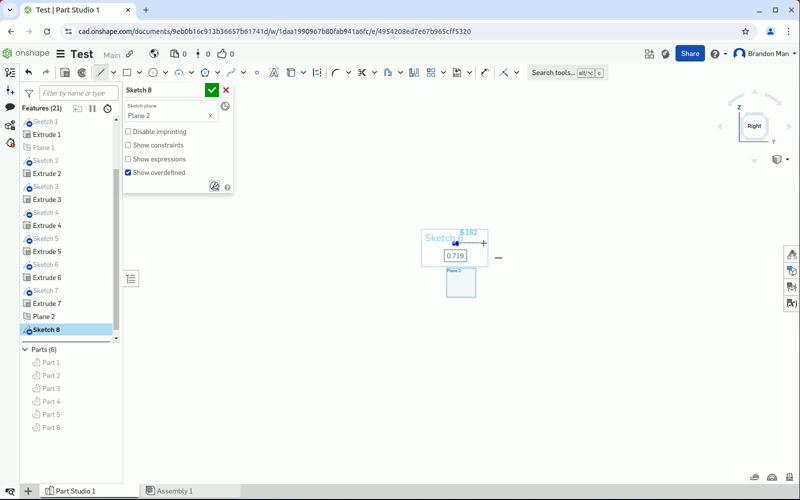
key_down(shift)
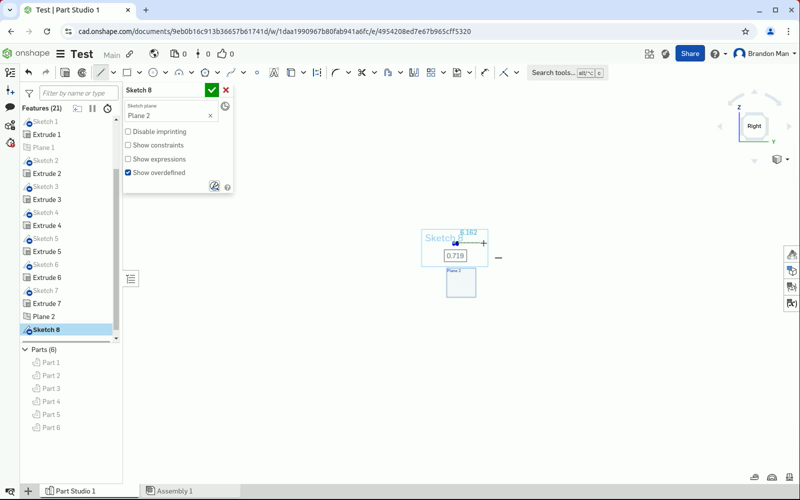
mouse_move(453, 244)
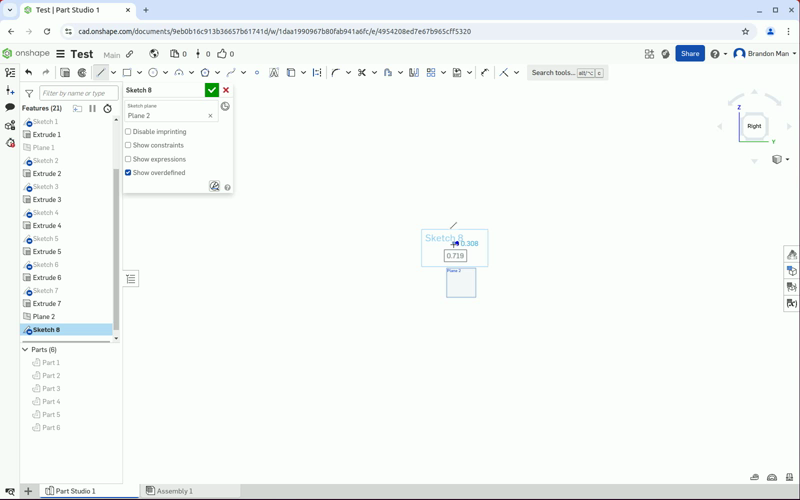
scroll(6)
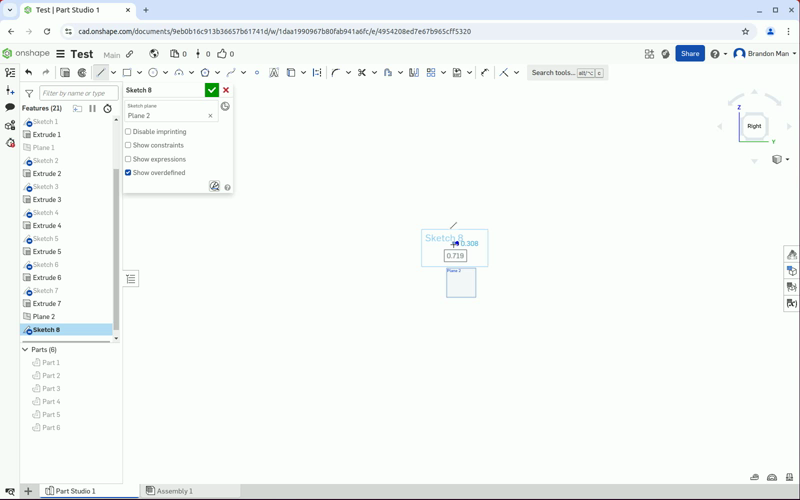
scroll(6)
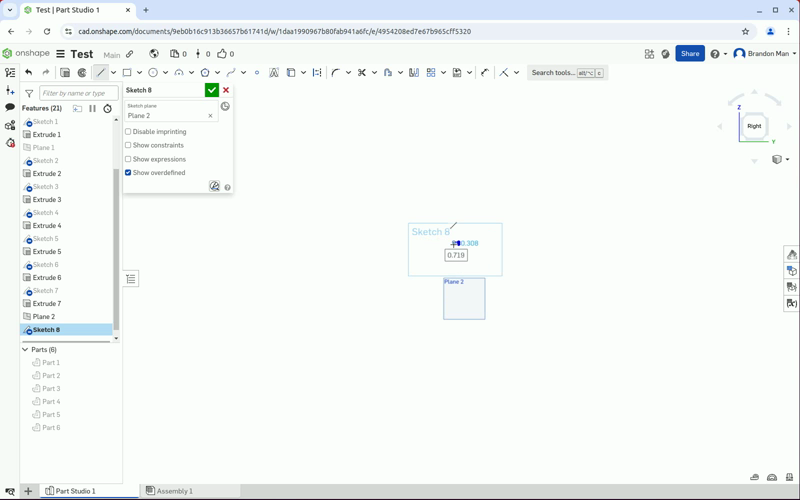
scroll(6)
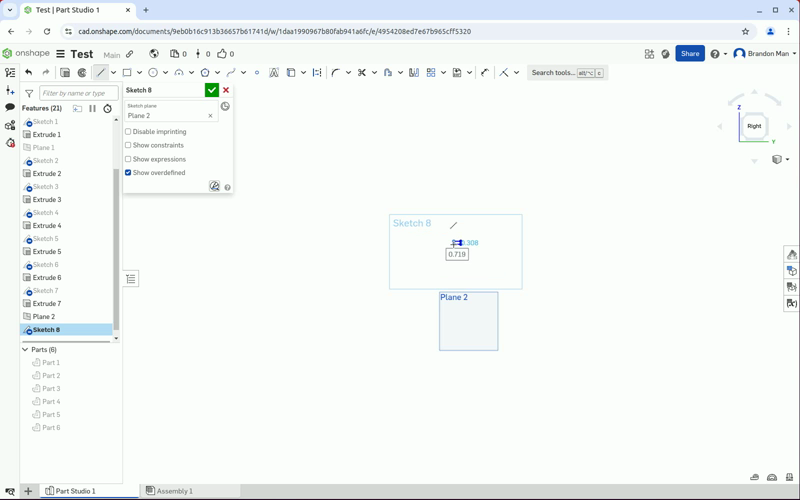
scroll(6)
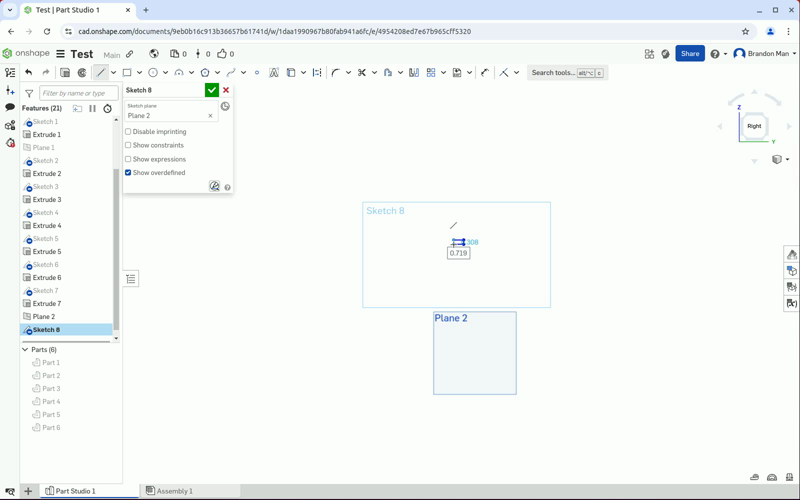
scroll(6)
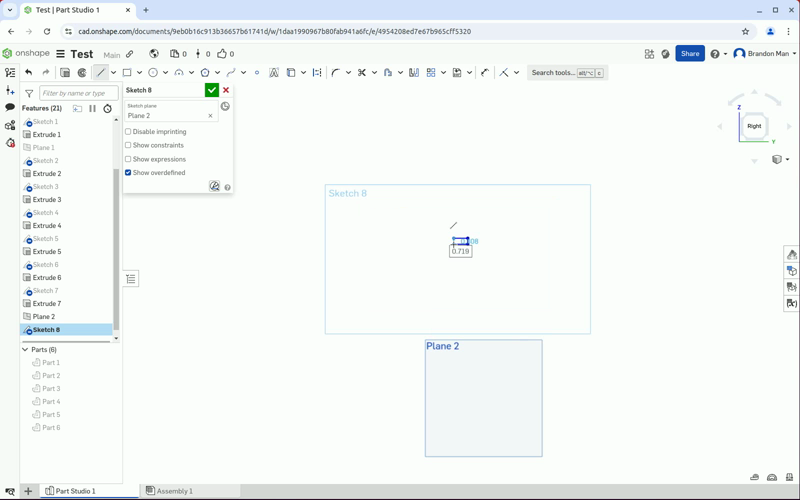
scroll(6)
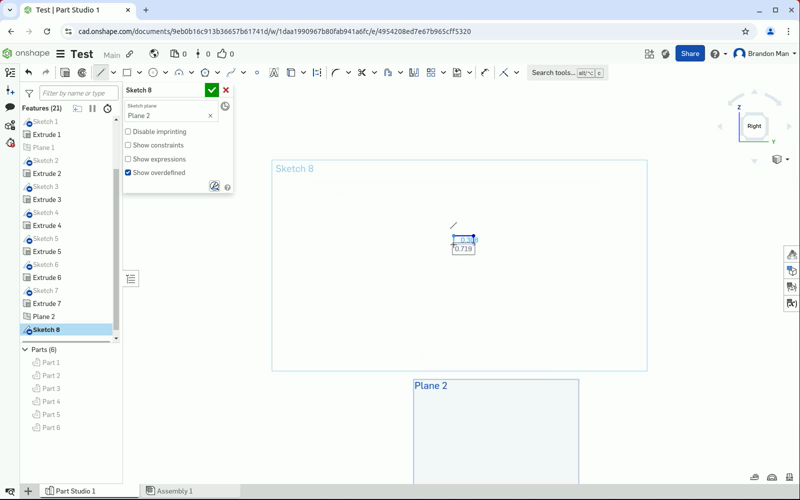
scroll(6)
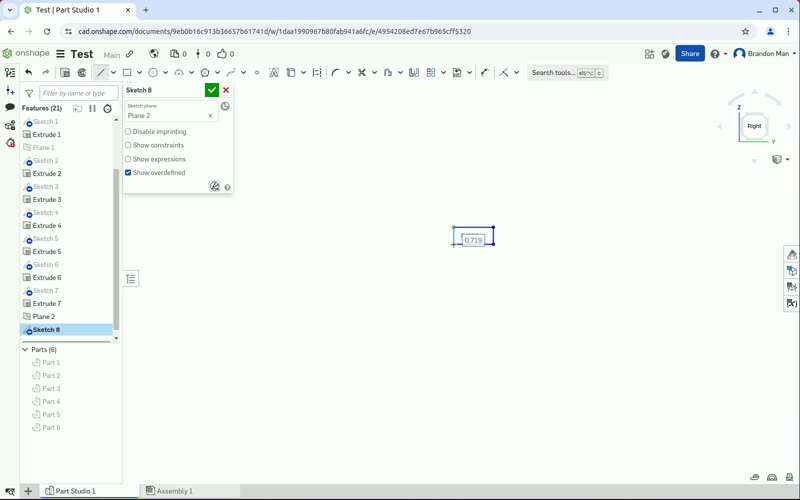
key_up(shift)
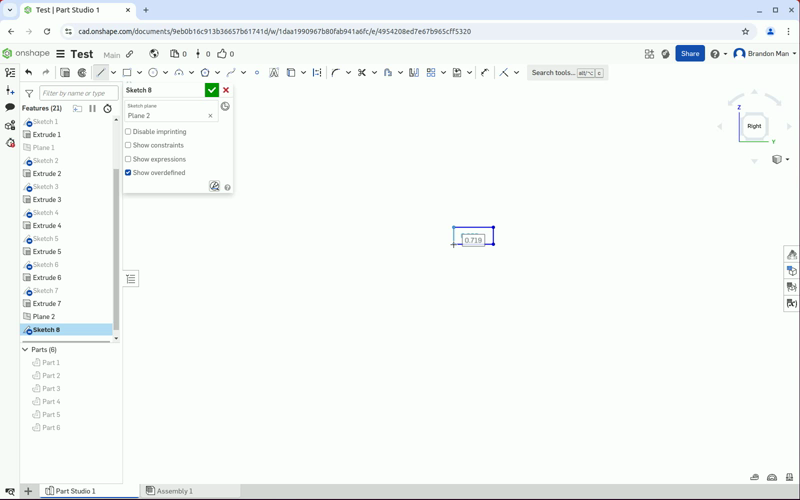
click(453, 244)
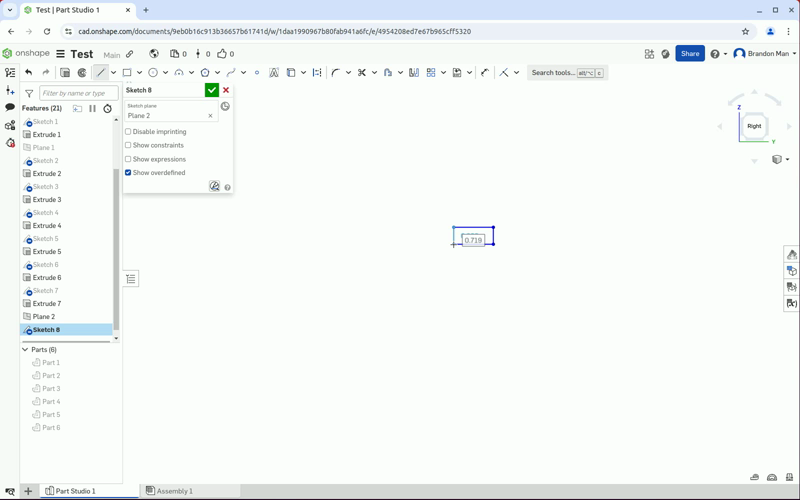
scroll(-6)
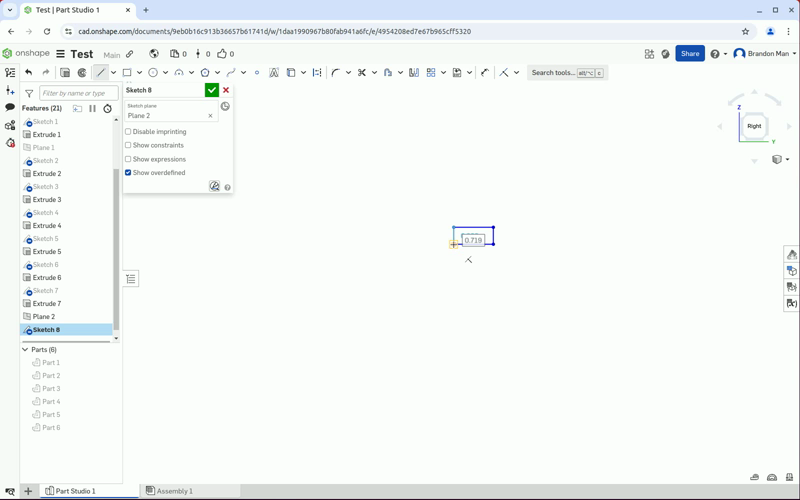
scroll(-6)
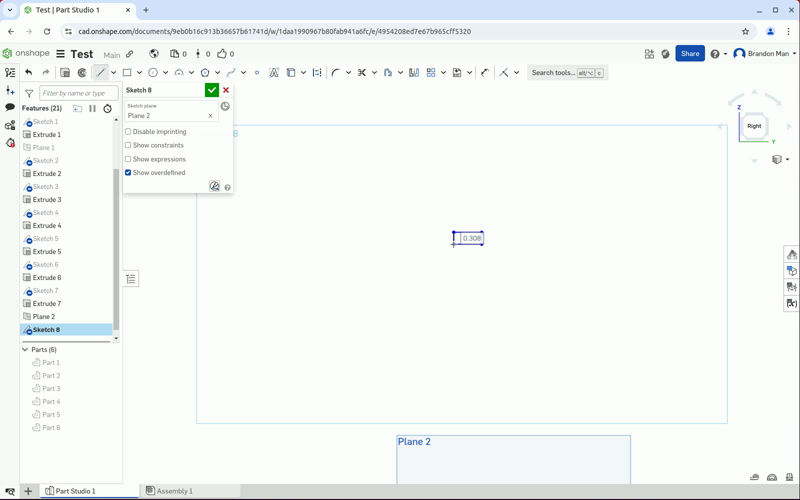
scroll(-6)
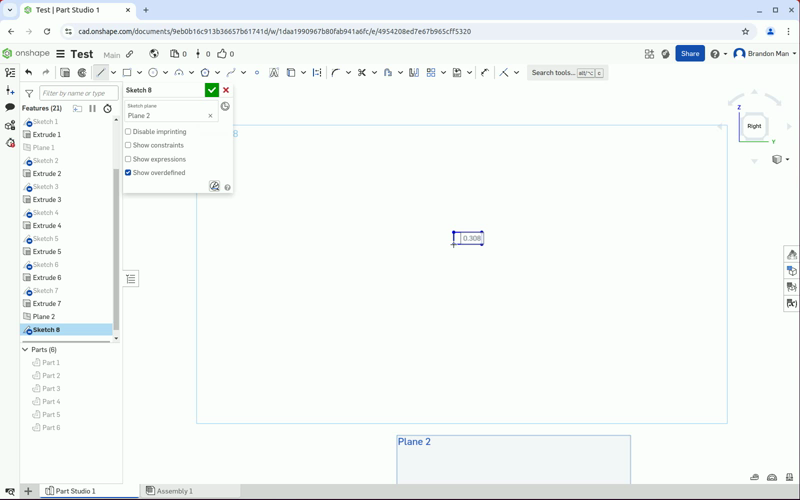
scroll(-6)
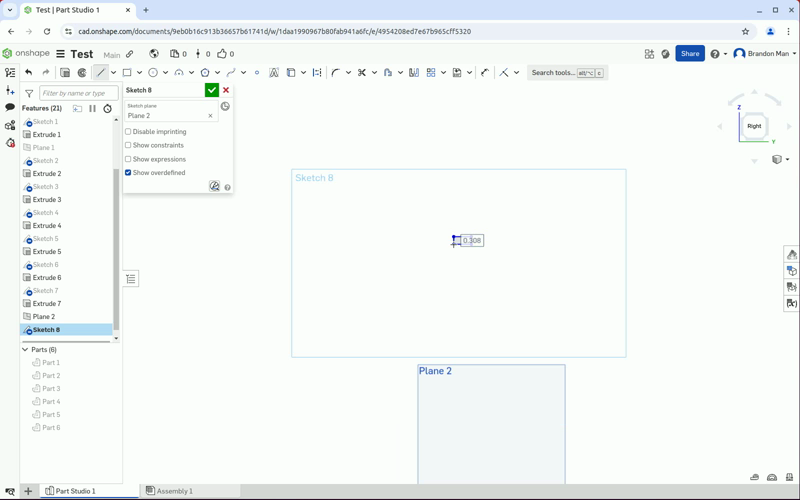
scroll(-6)
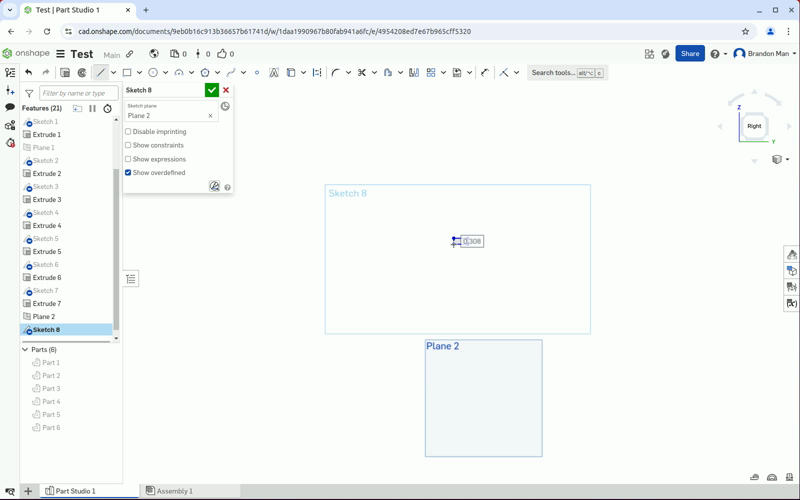
scroll(-6)
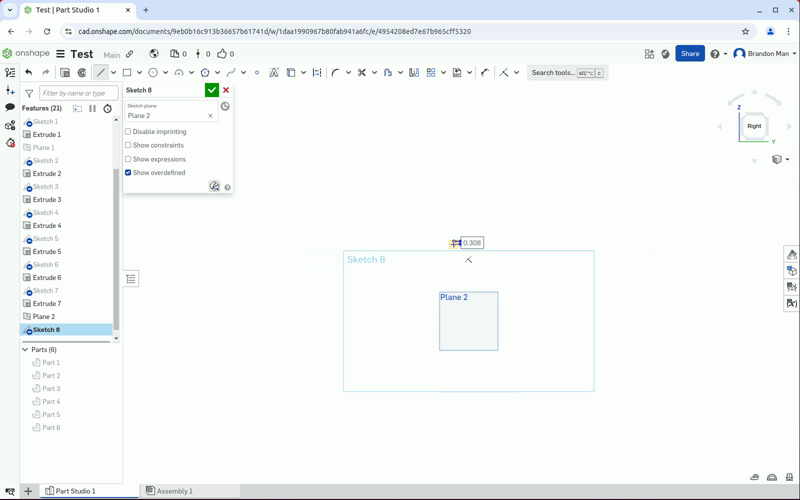
scroll(-6)
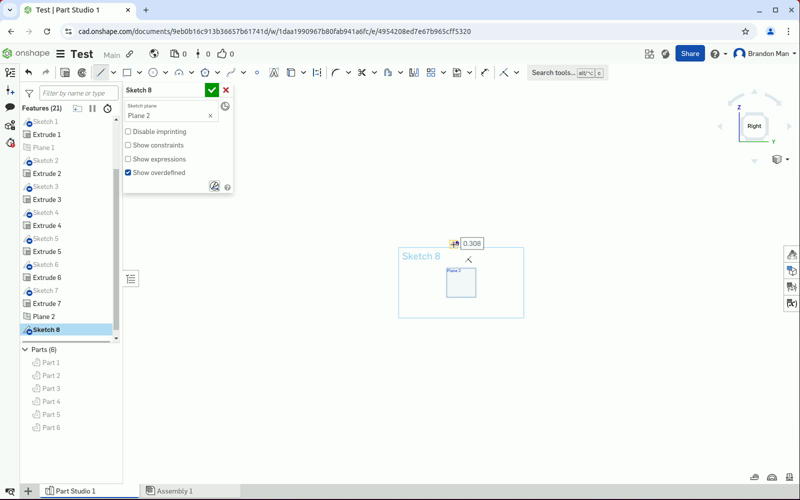
key(esc)
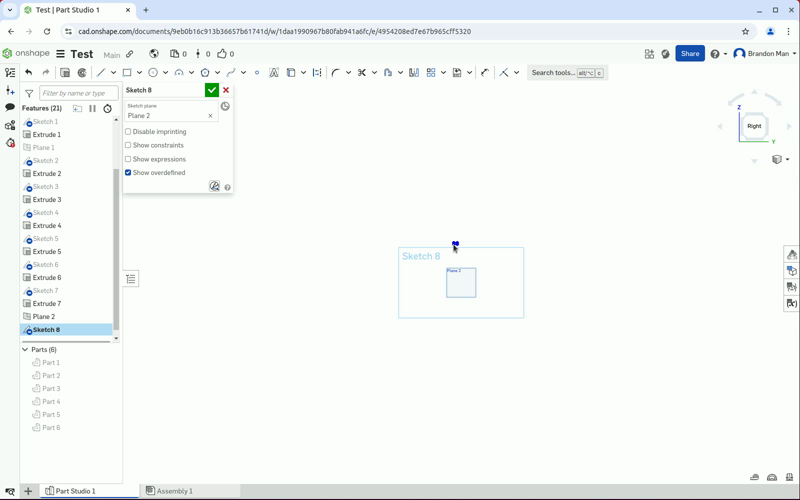
mouse_move(454, 243)
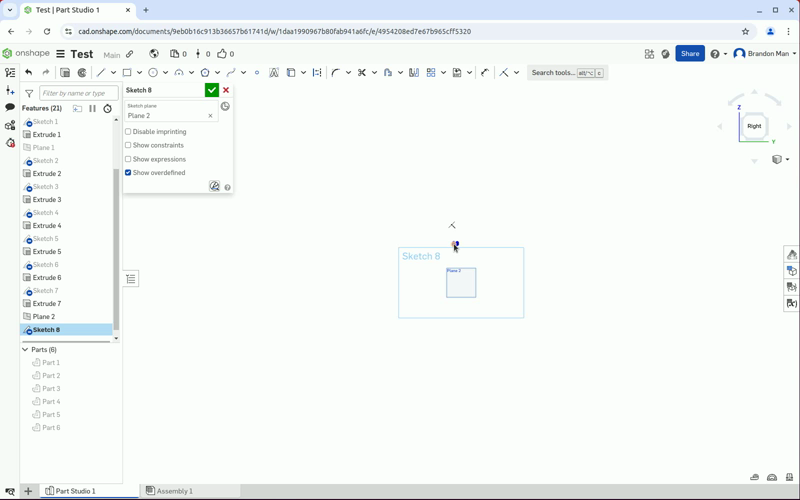
scroll(6)
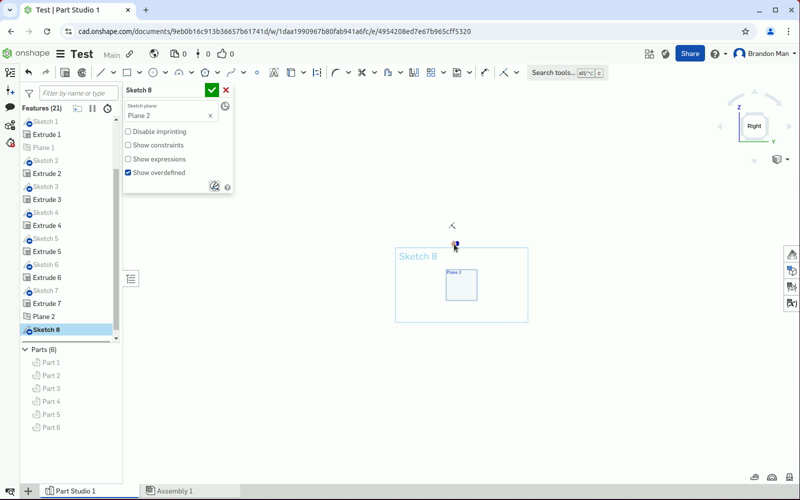
scroll(6)
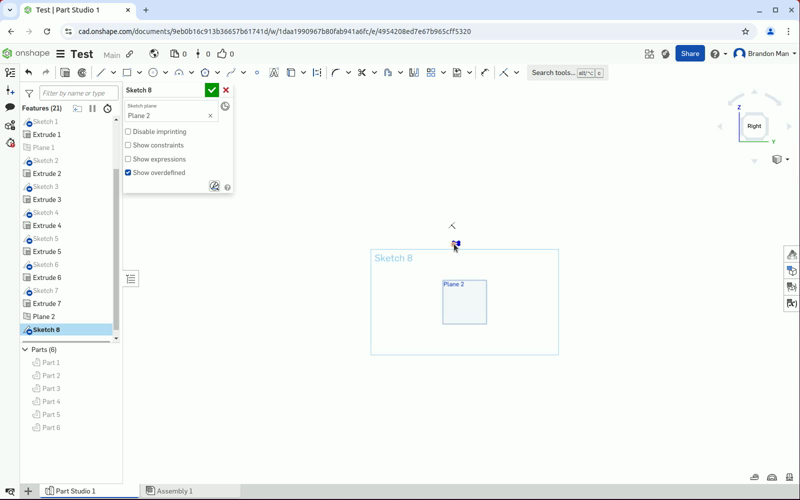
scroll(6)
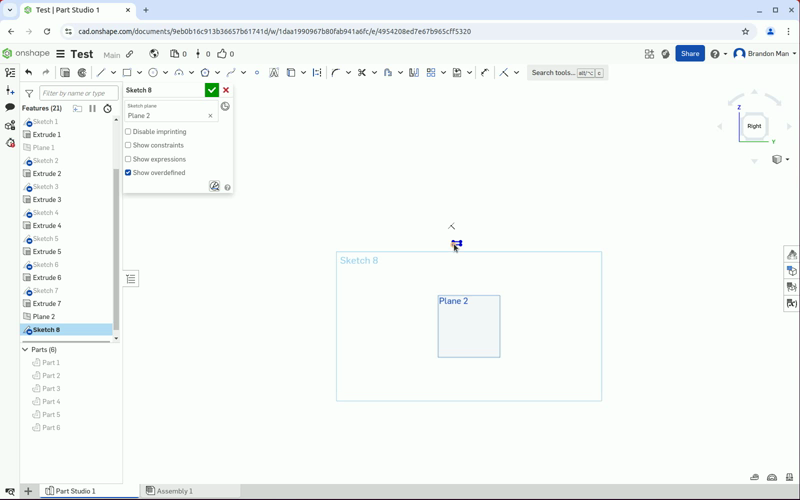
scroll(6)
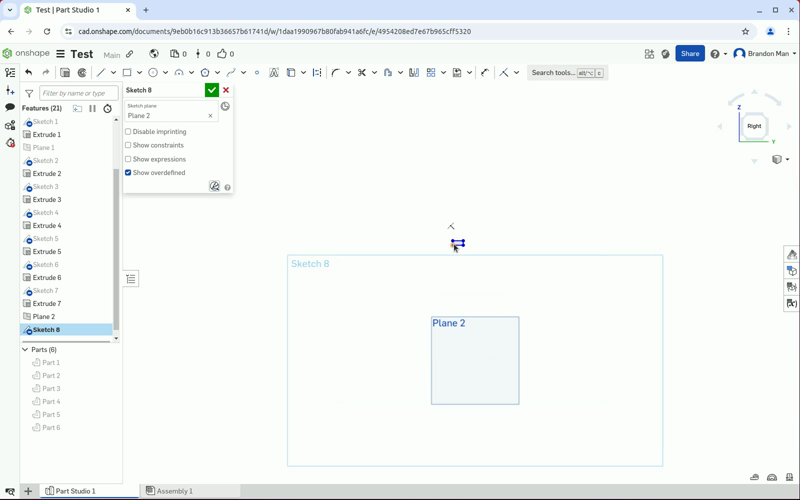
scroll(6)
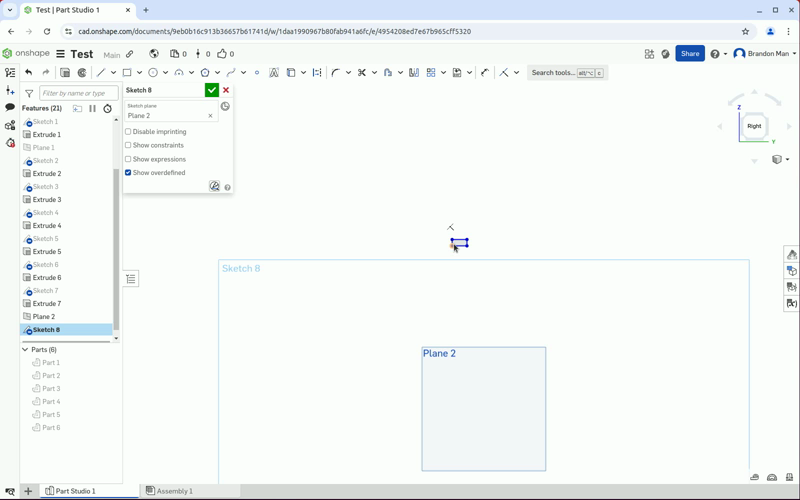
scroll(6)
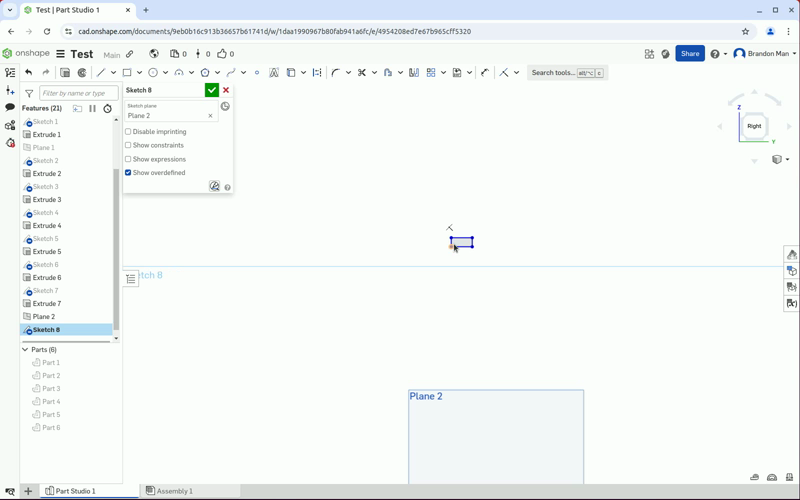
scroll(6)
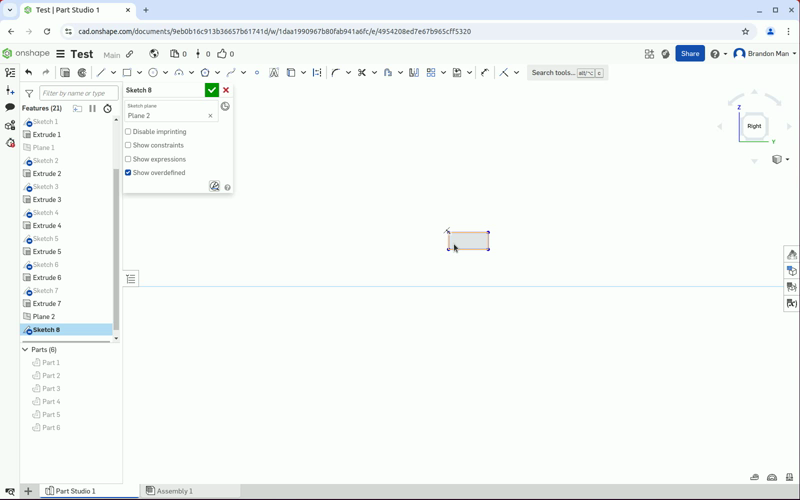
click(454, 243)
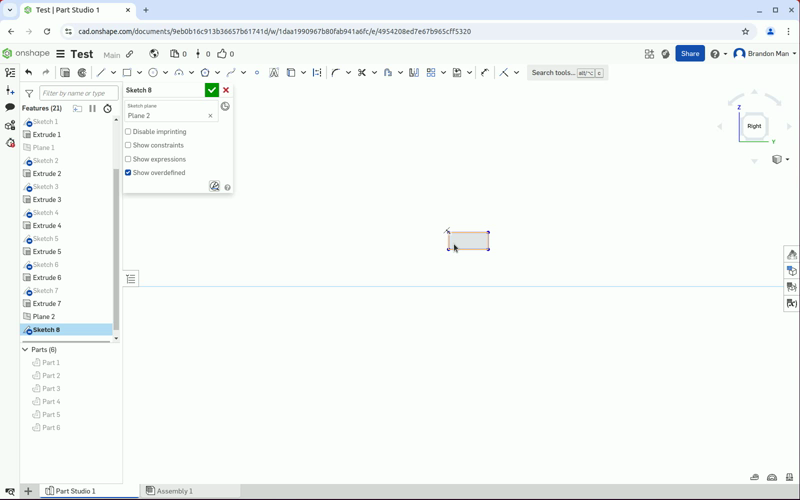
scroll(-6)
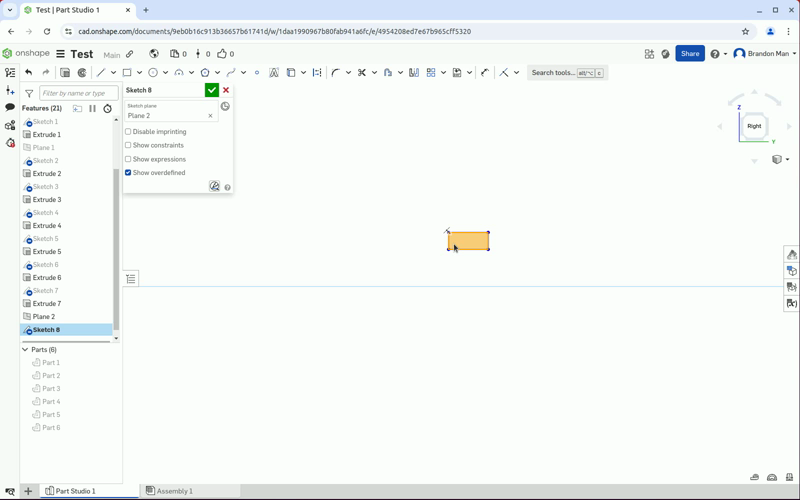
scroll(-6)
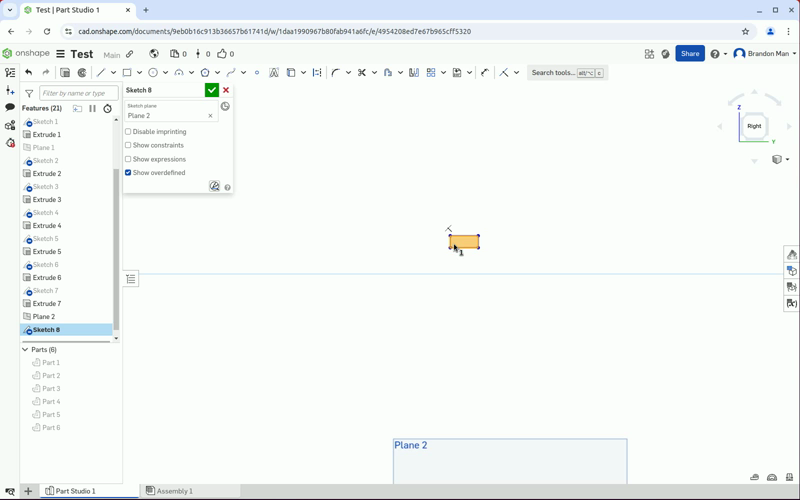
scroll(-6)
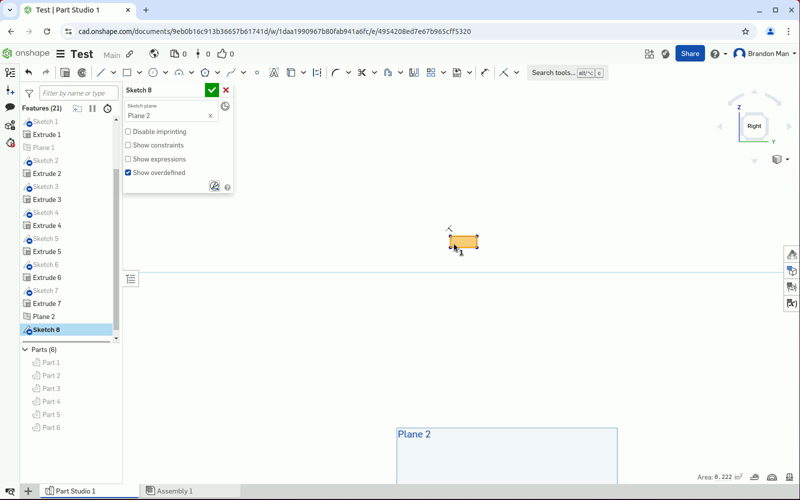
scroll(-6)
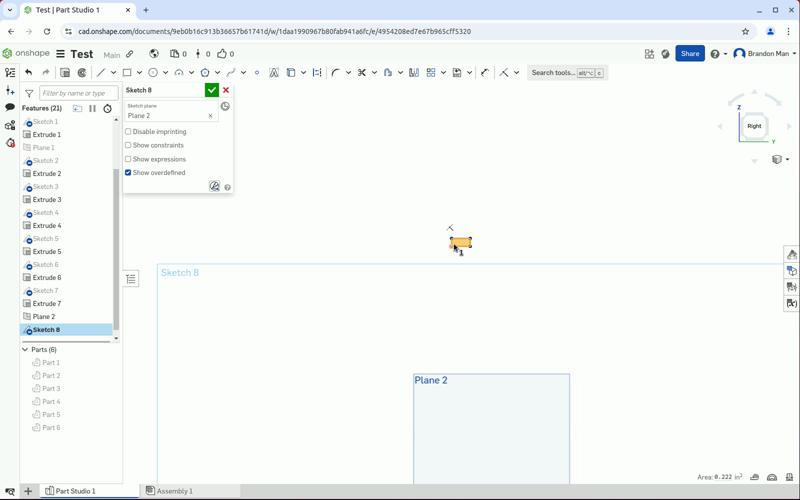
scroll(-6)
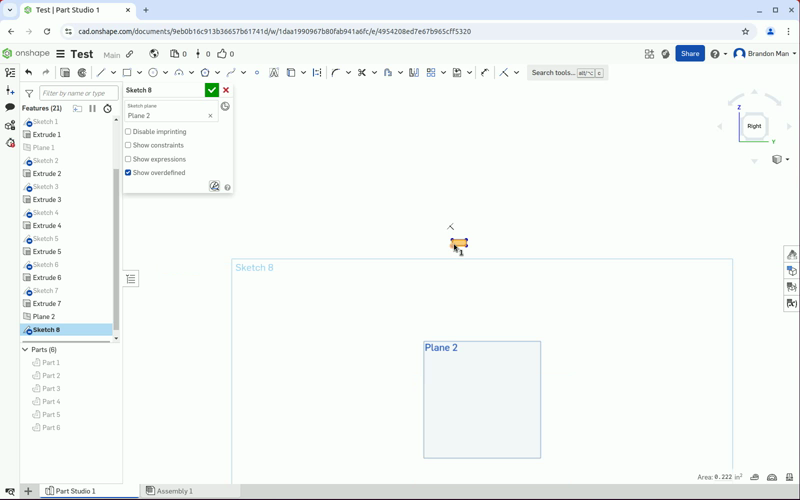
scroll(-6)
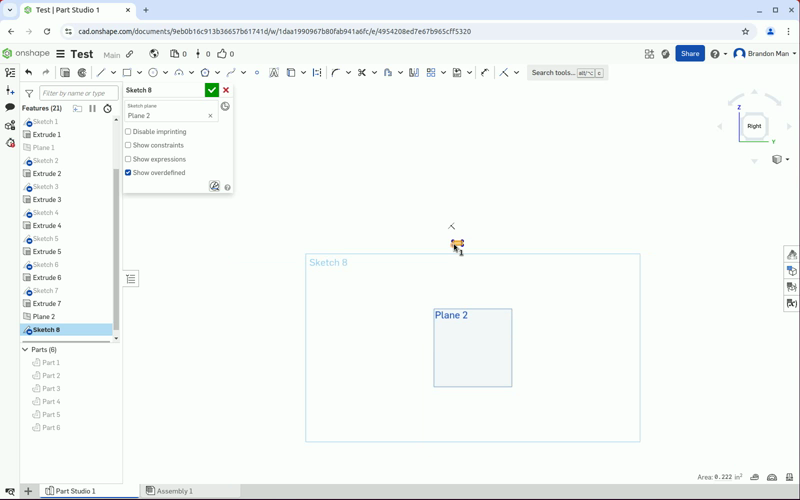
scroll(-6)
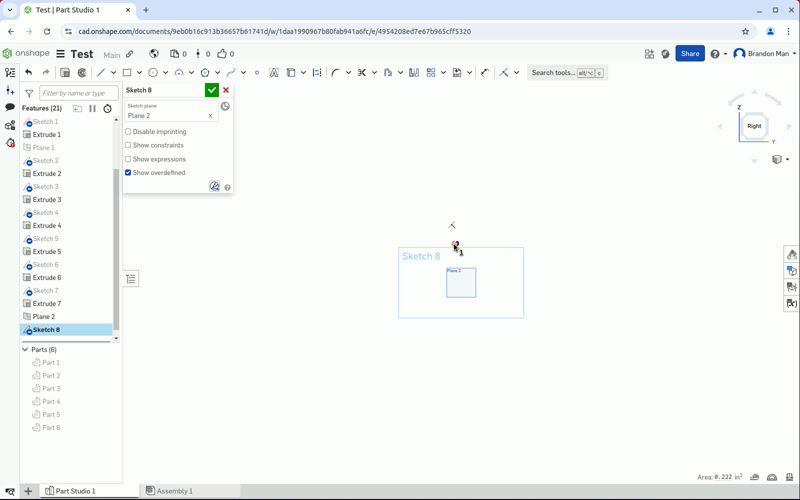
mouse_move(73, 352)
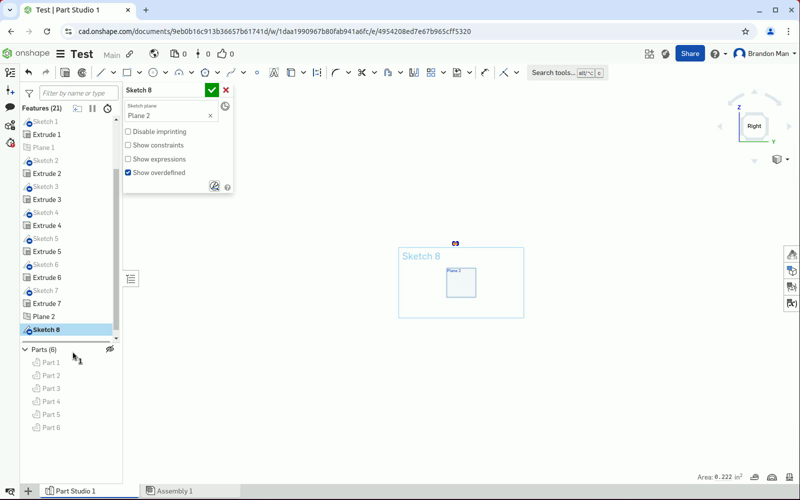
key(shift+y)
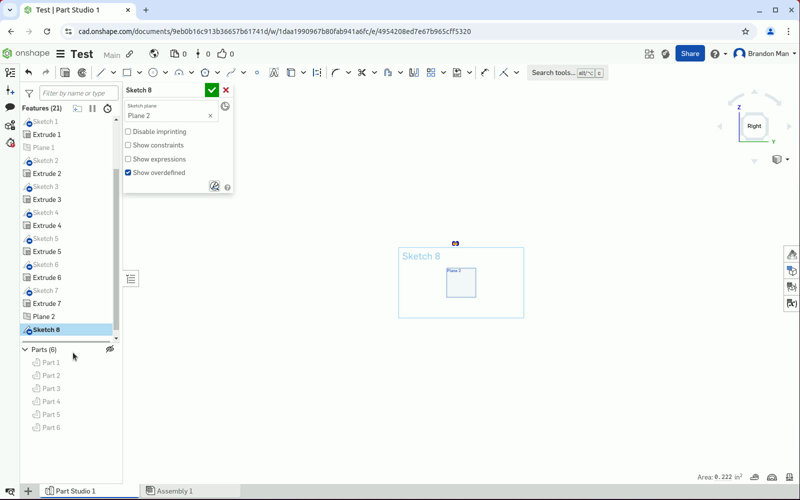
key(shift+e)
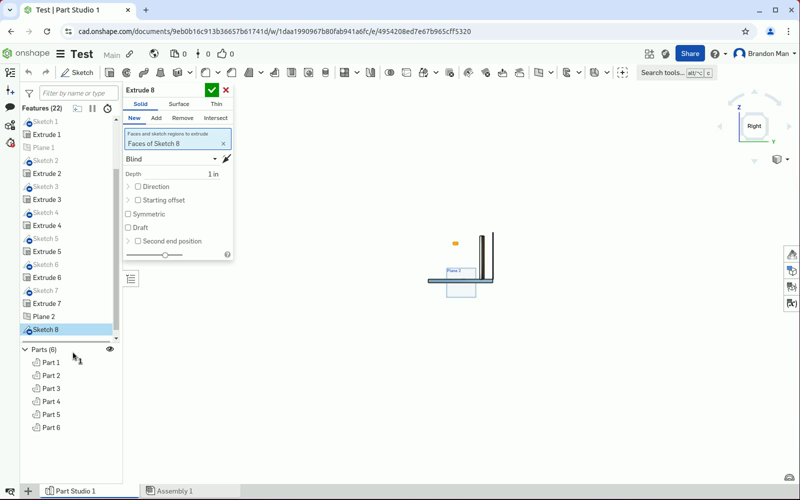
mouse_move(143, 106)
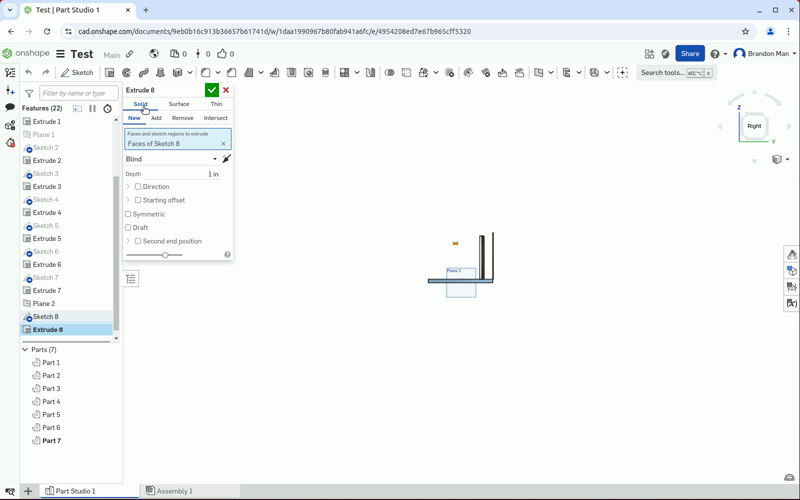
click(143, 106)
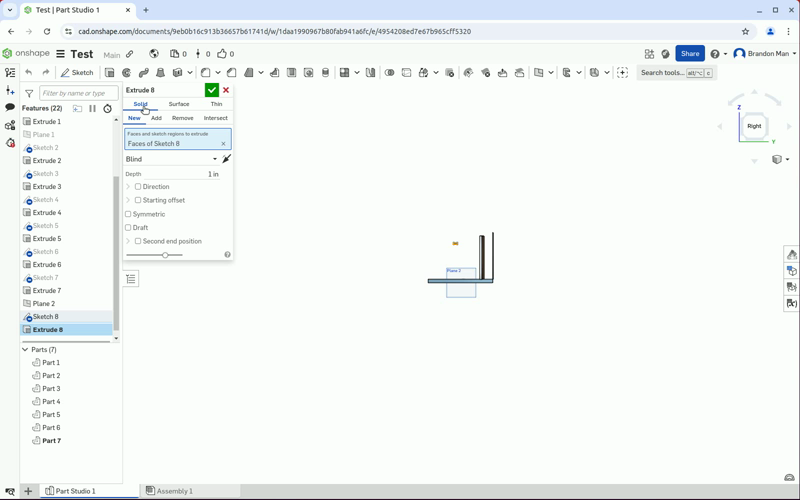
mouse_move(137, 120)
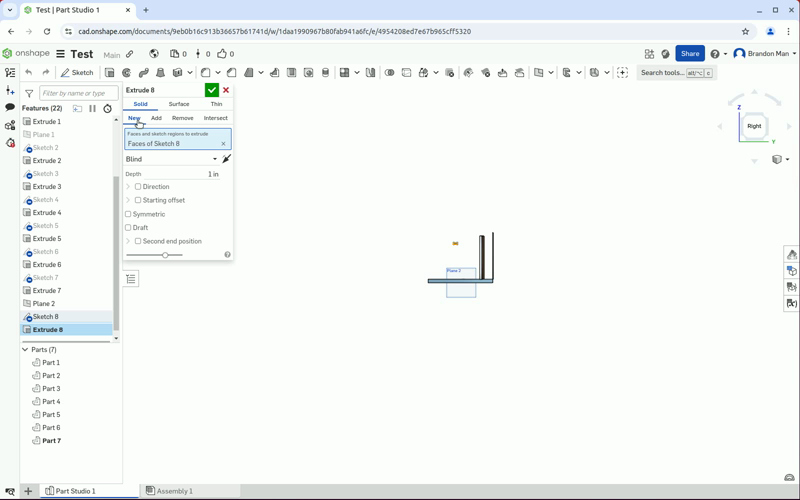
click(137, 120)
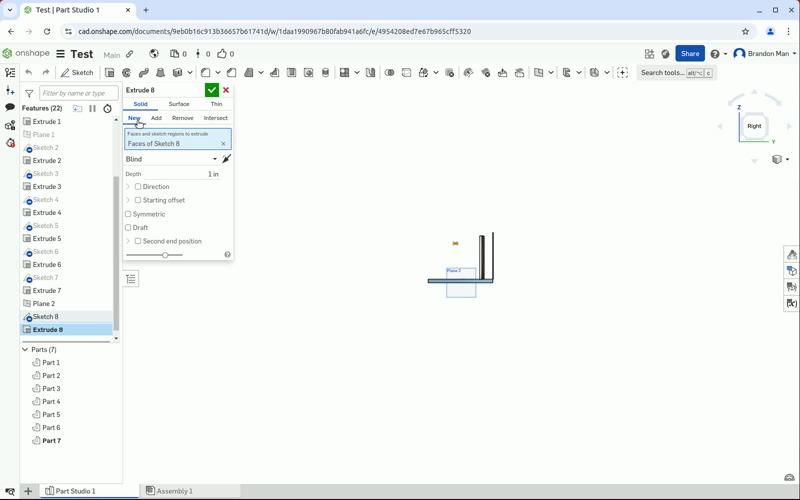
key(tab, 4)
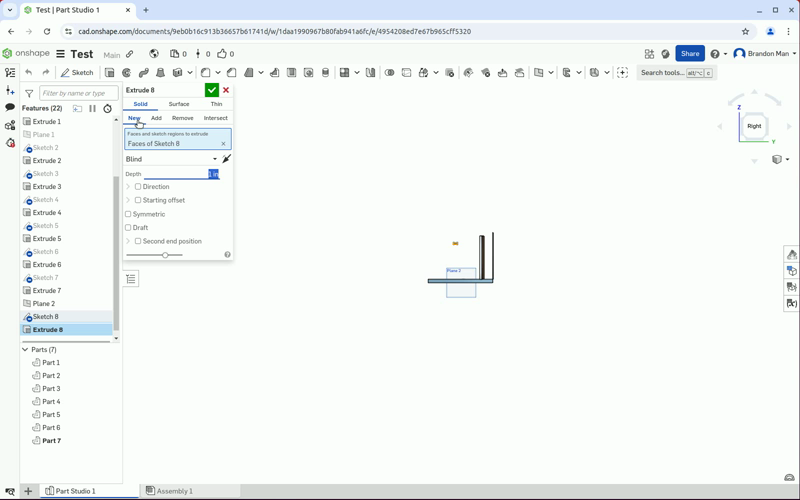
text(15.165)
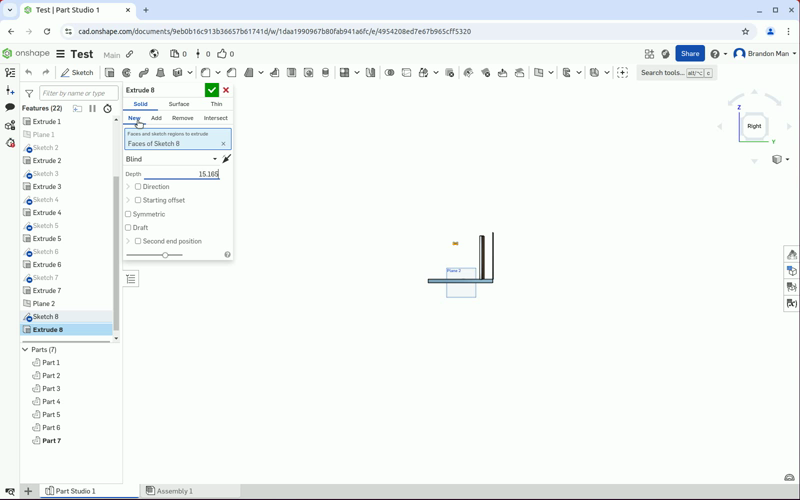
key(enter)
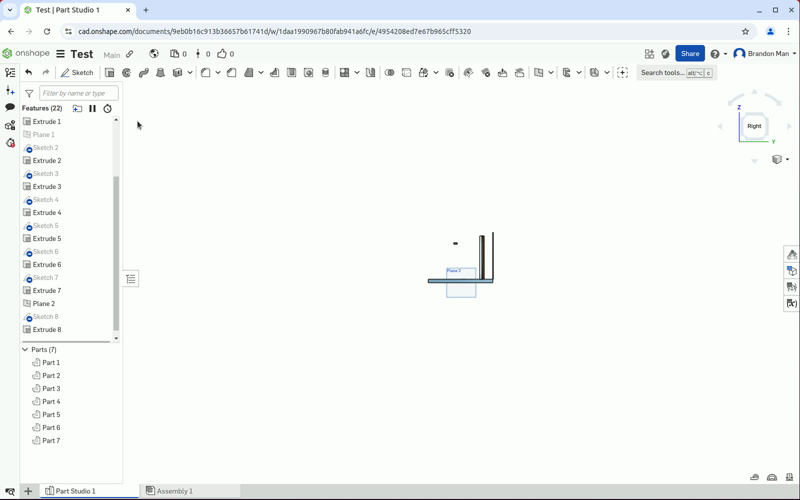
key(shift+h)
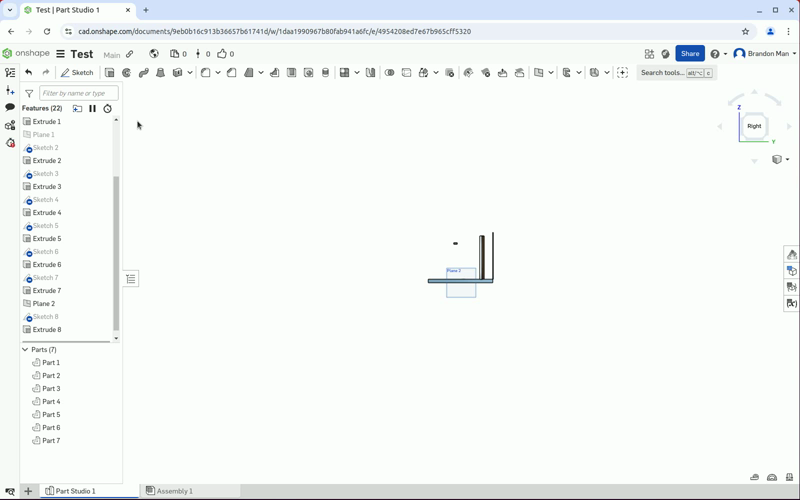
key(shift+h)
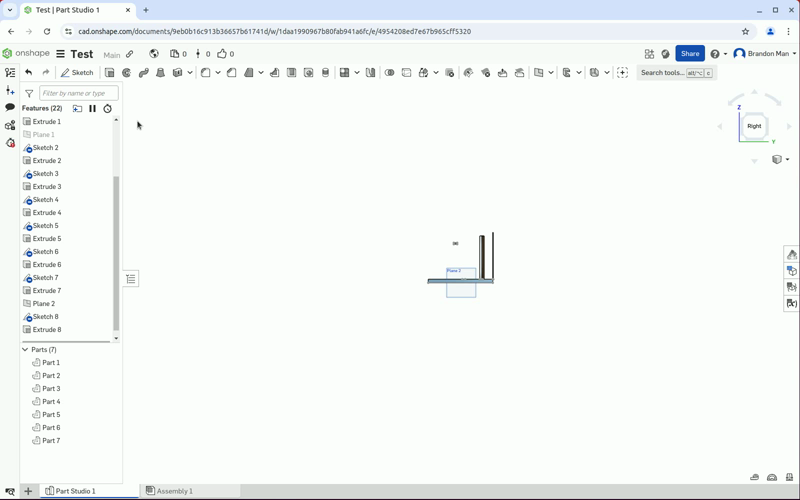
key(shift+7)
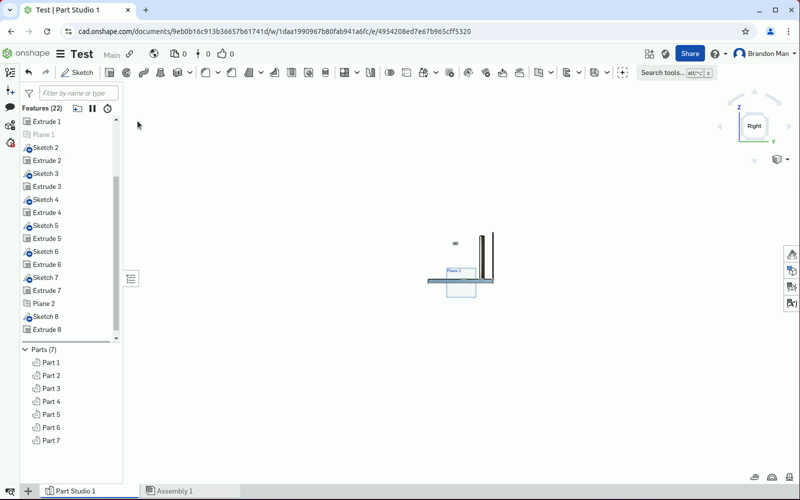
key(right, 2)
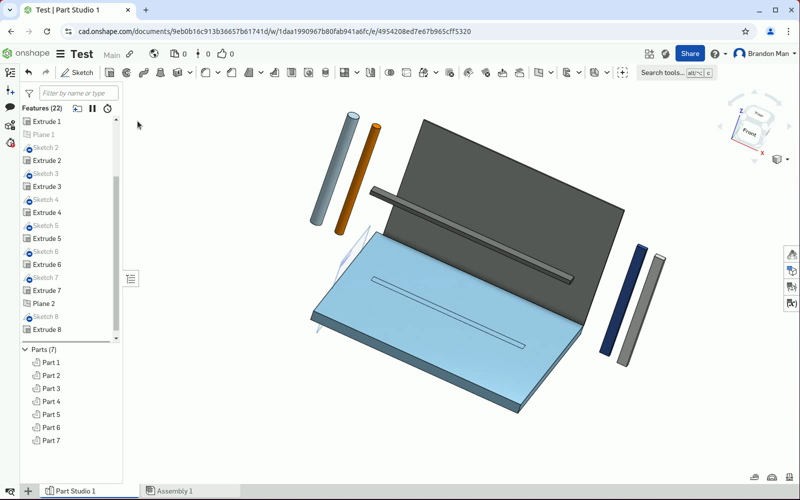
key(down, 2)
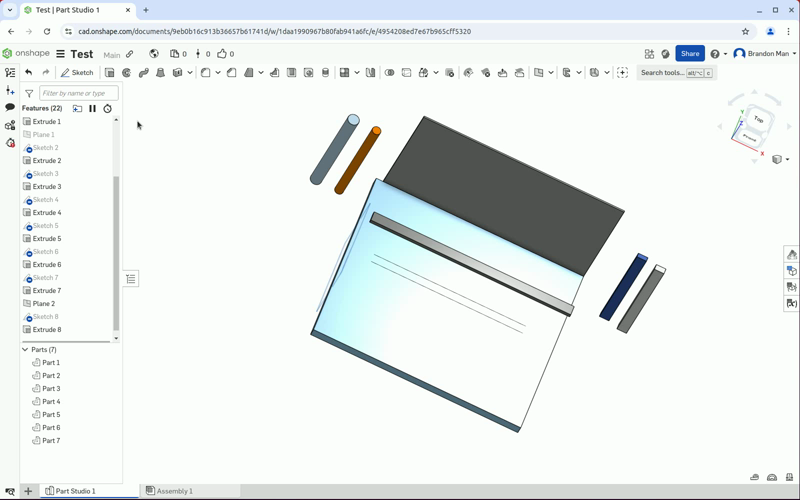
key(up, 2)
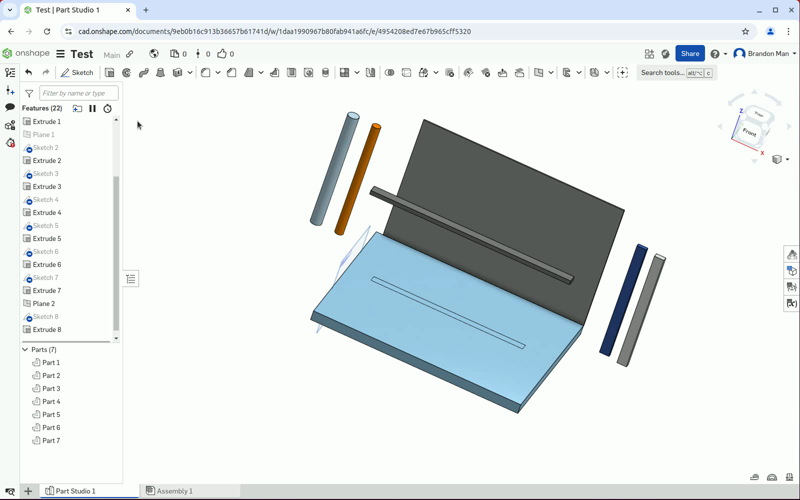
key(left, 2)
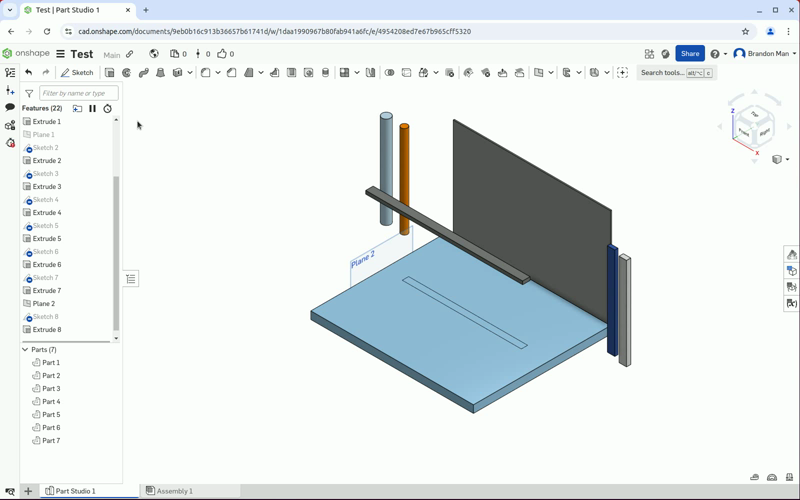
mouse_move(69, 111)
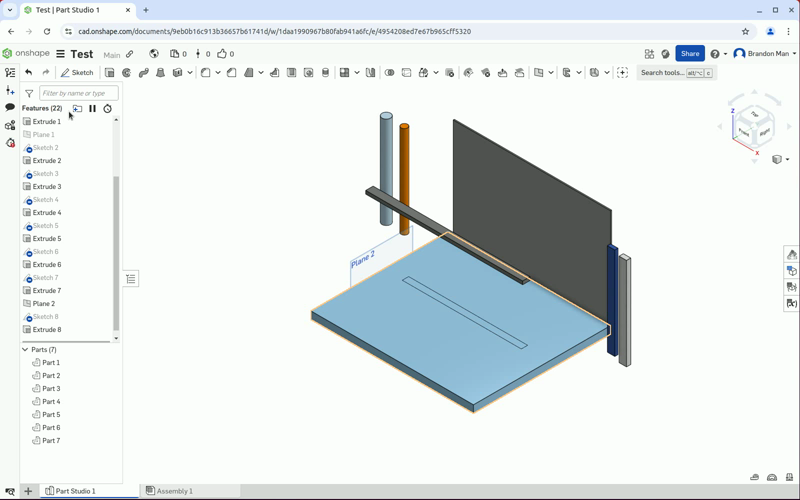
click(69, 111)